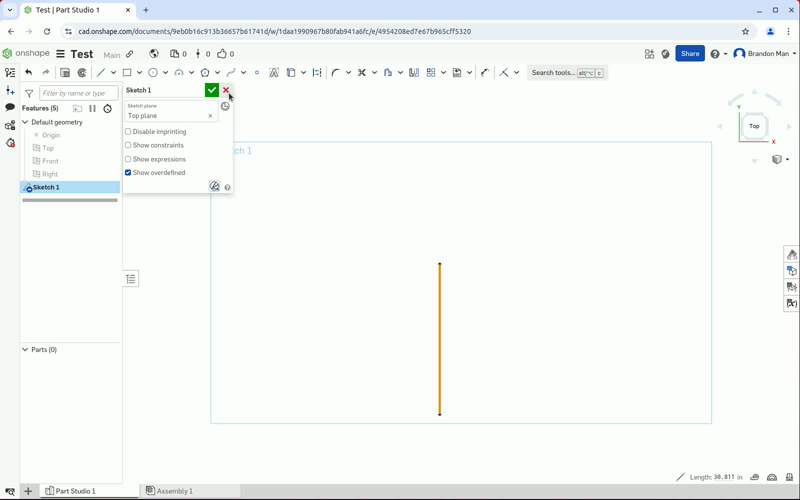
key(shift+h)
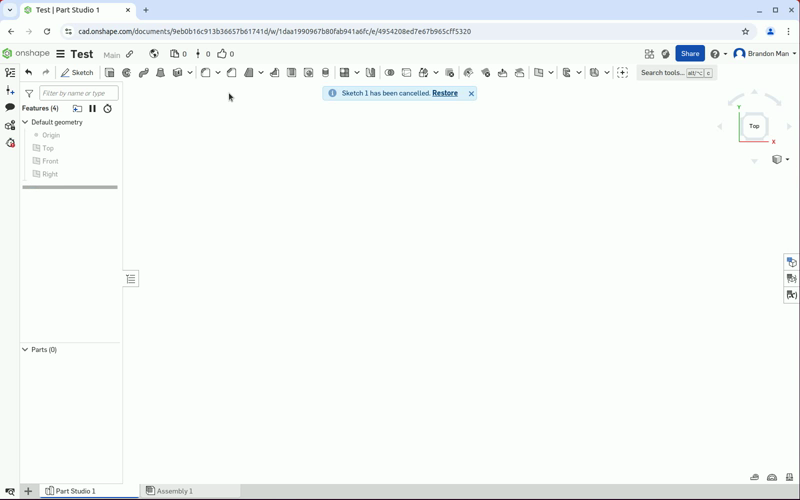
mouse_move(73, 352)
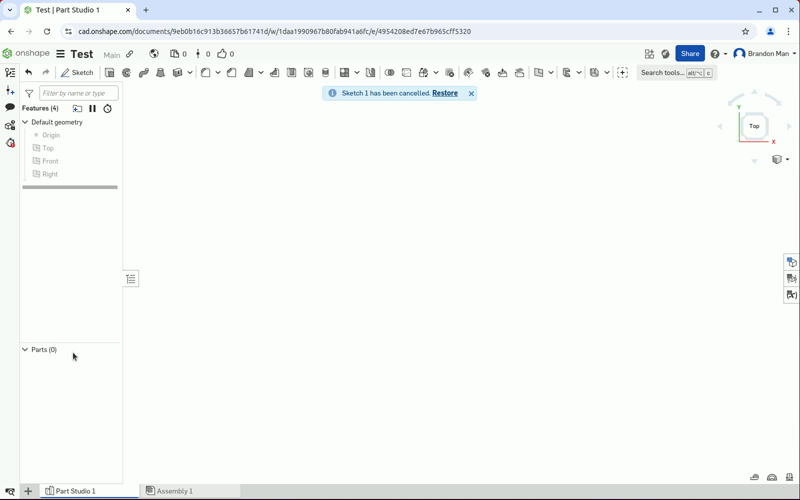
key(y)
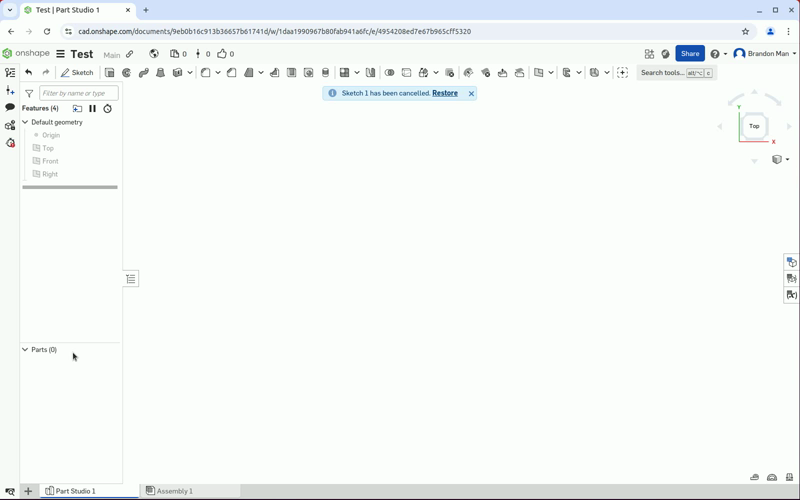
key(shift+p)
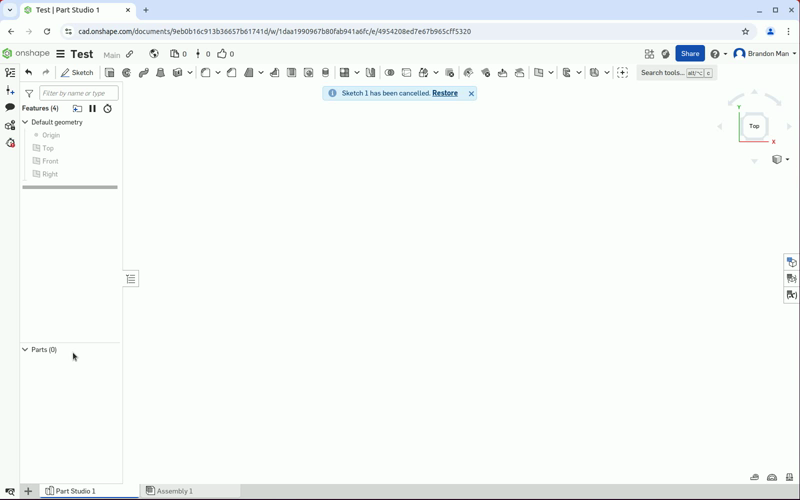
key(space)
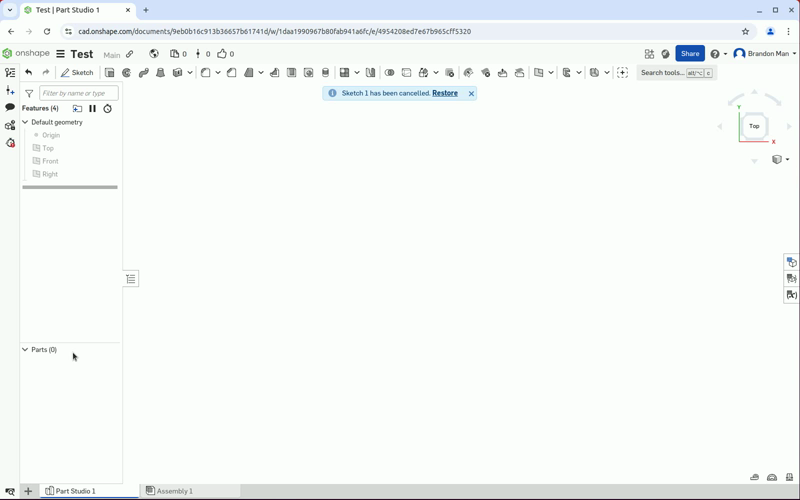
key_down(shift)
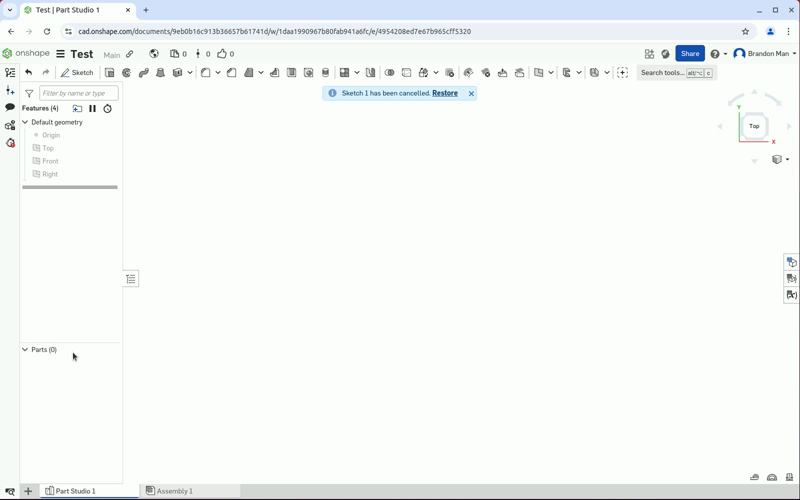
key(up)
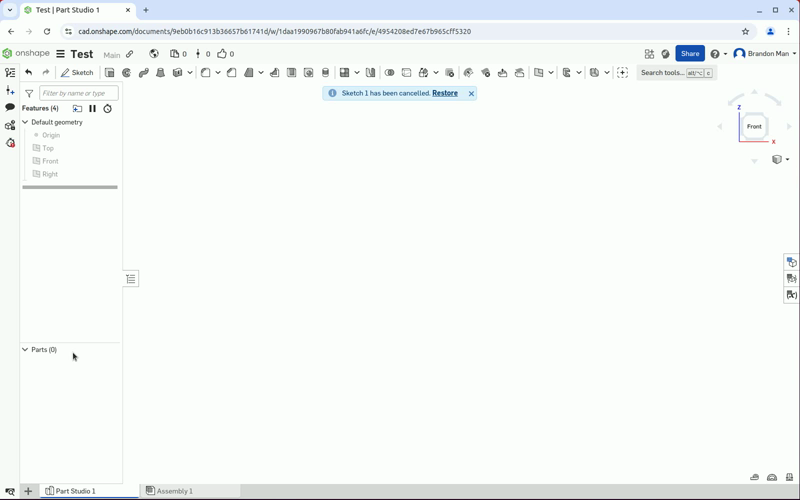
key_up(shift)
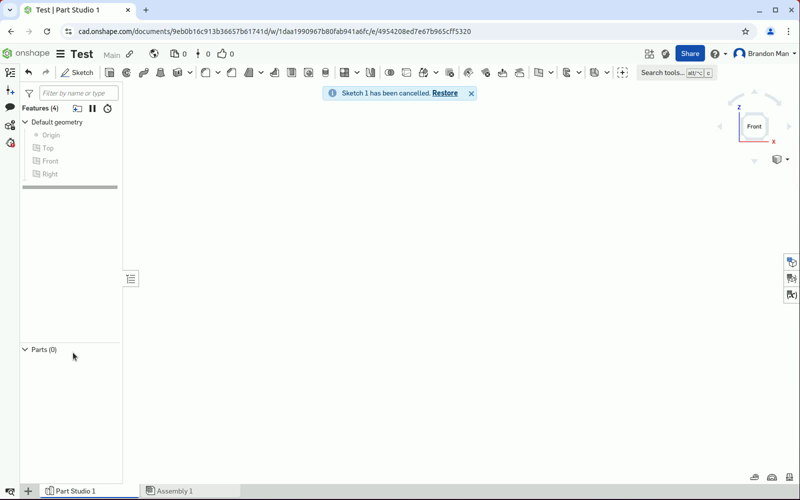
key(space)
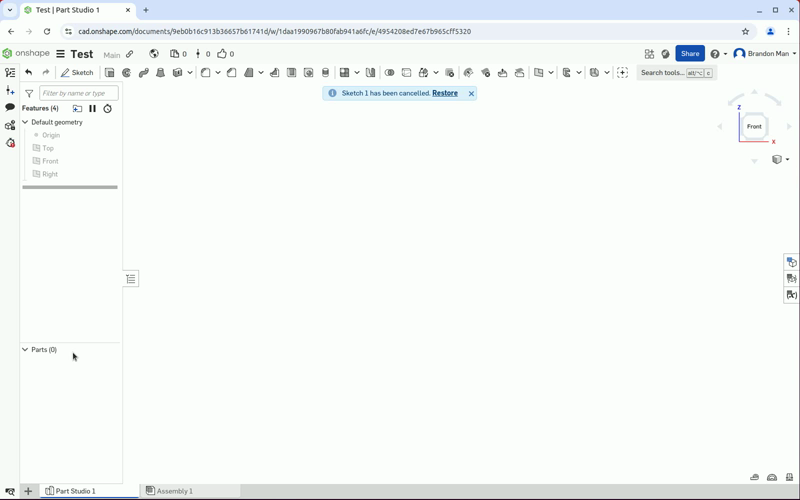
key_down(shift)
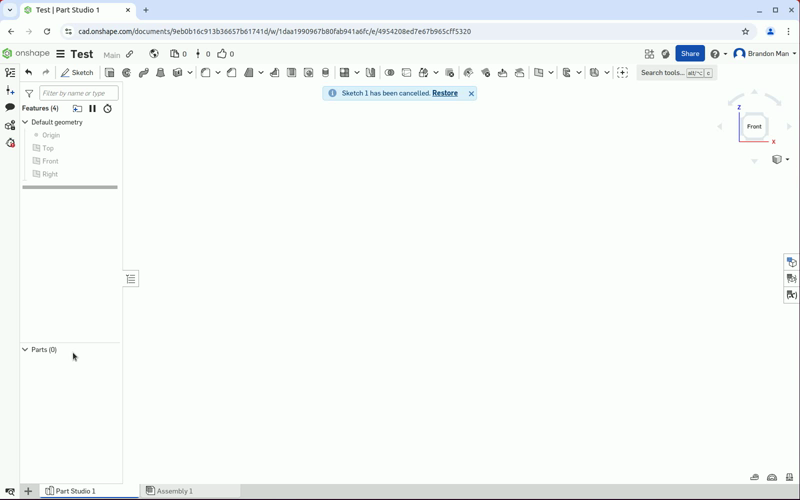
key(left)
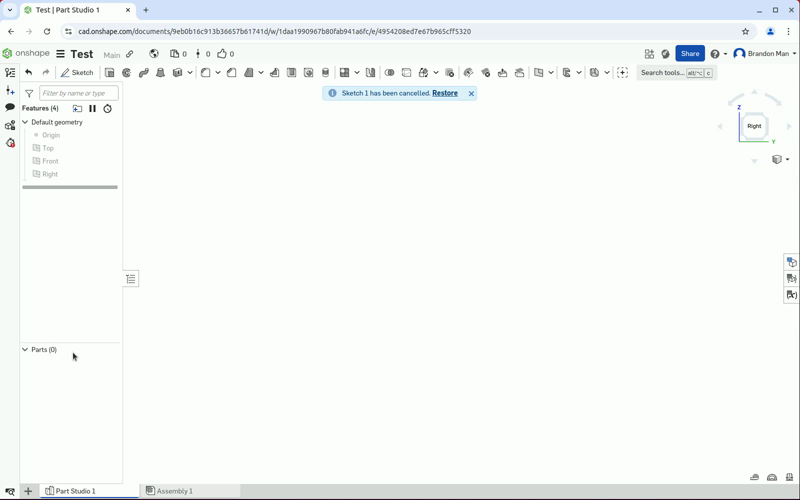
key_up(shift)
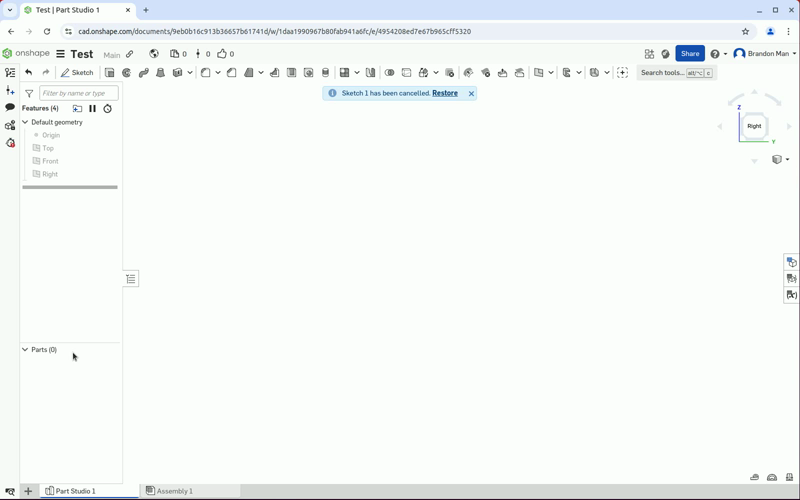
mouse_move(73, 352)
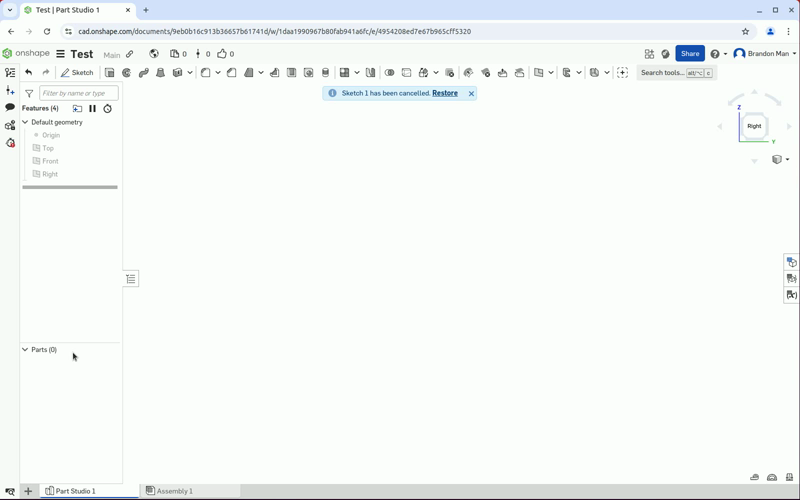
key(shift+y)
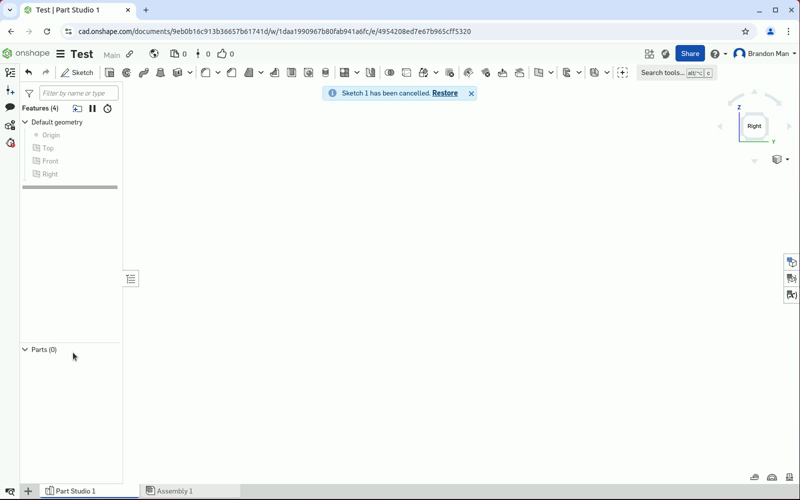
key(shift+s)
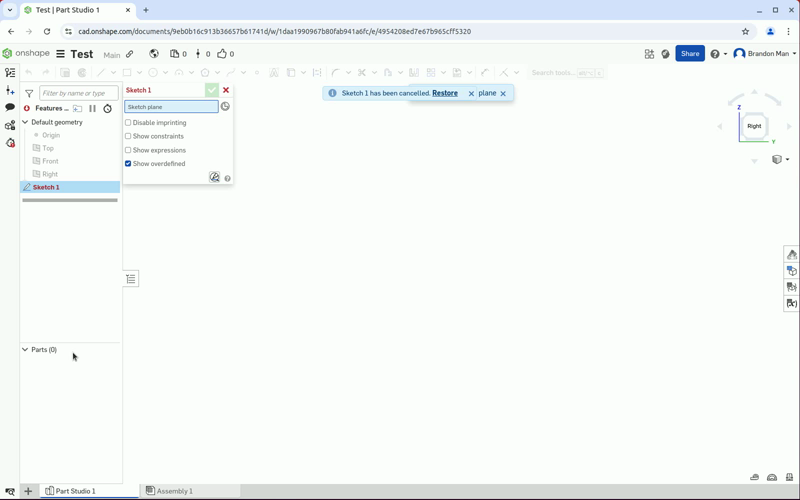
mouse_move(73, 176)
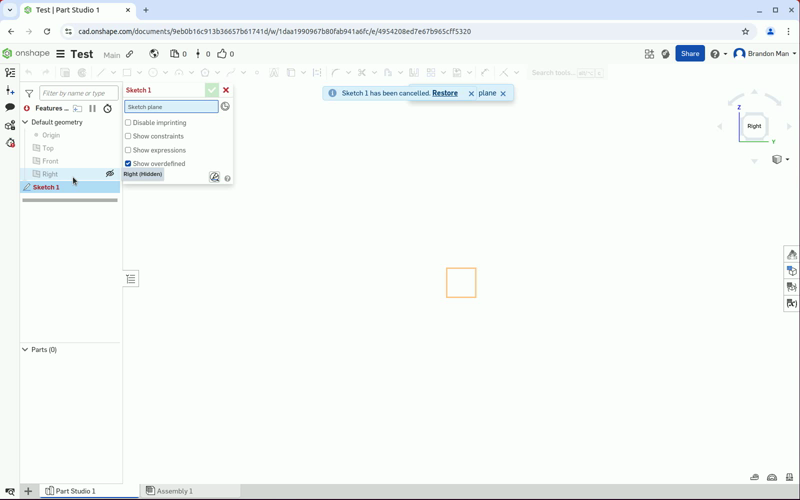
click(73, 176)
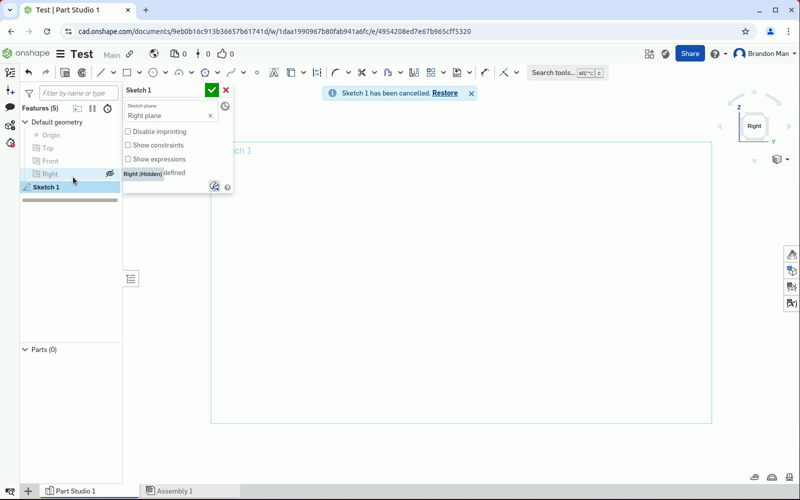
mouse_move(73, 352)
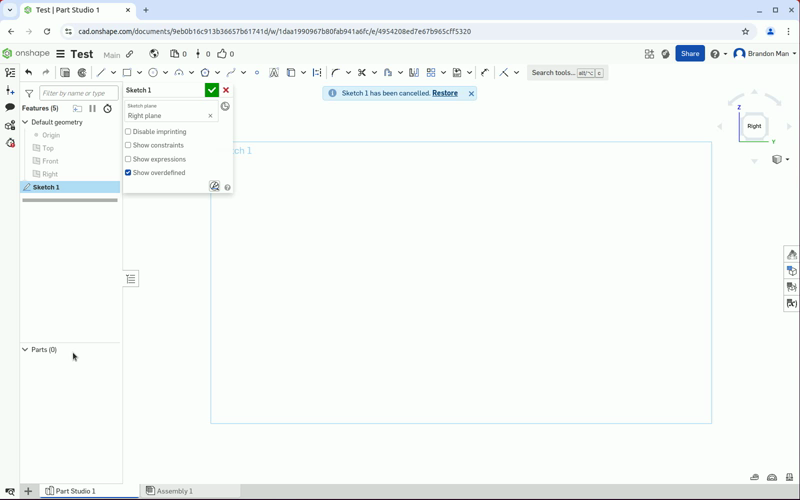
key(y)
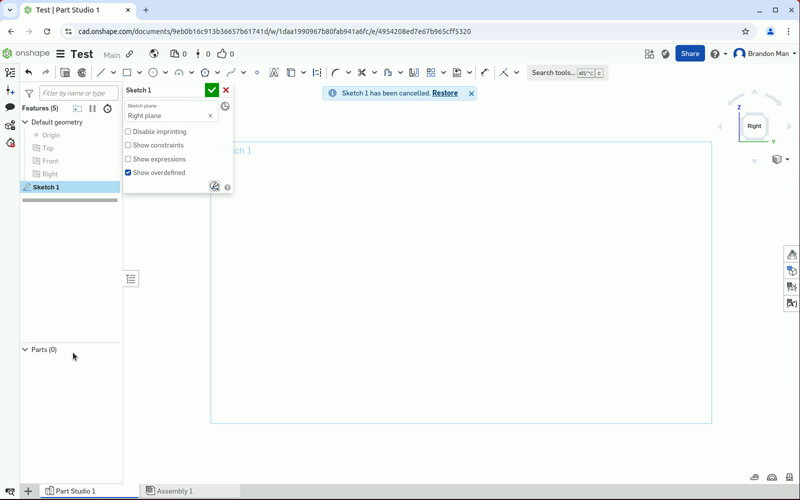
key(l)
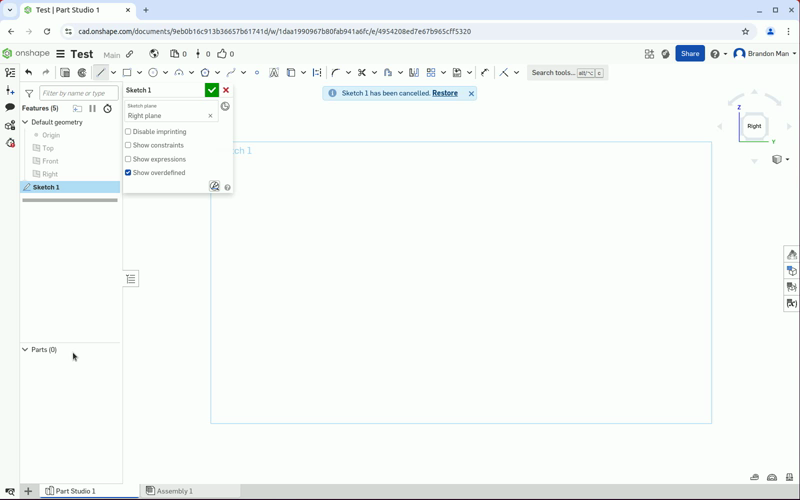
key_down(shift)
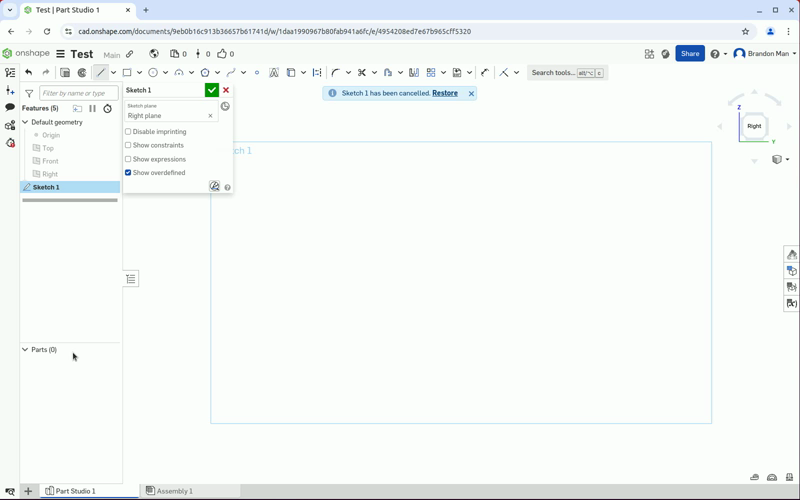
mouse_move(458, 285)
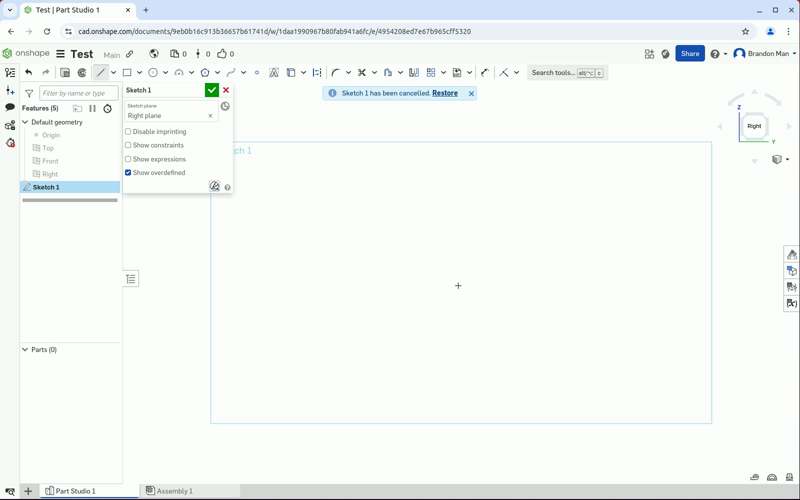
click(458, 285)
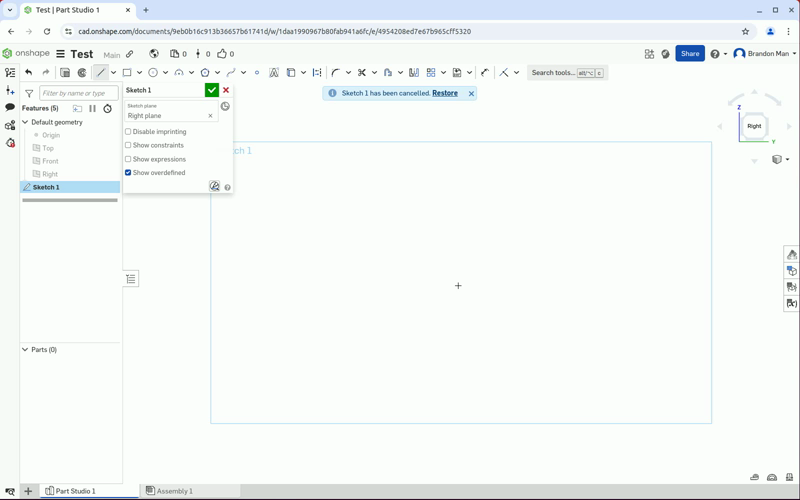
key_up(shift)
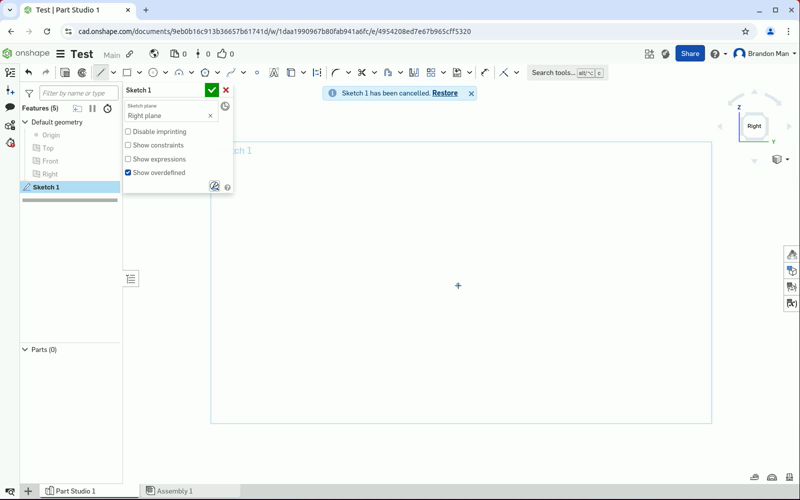
key_down(shift)
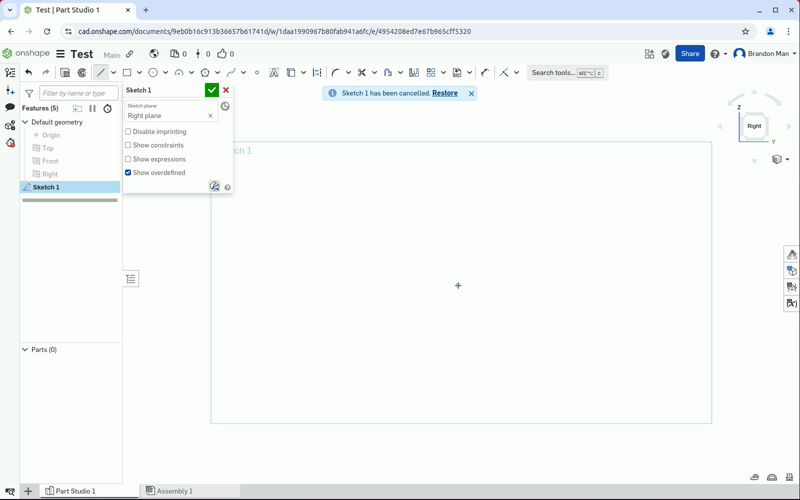
mouse_move(488, 285)
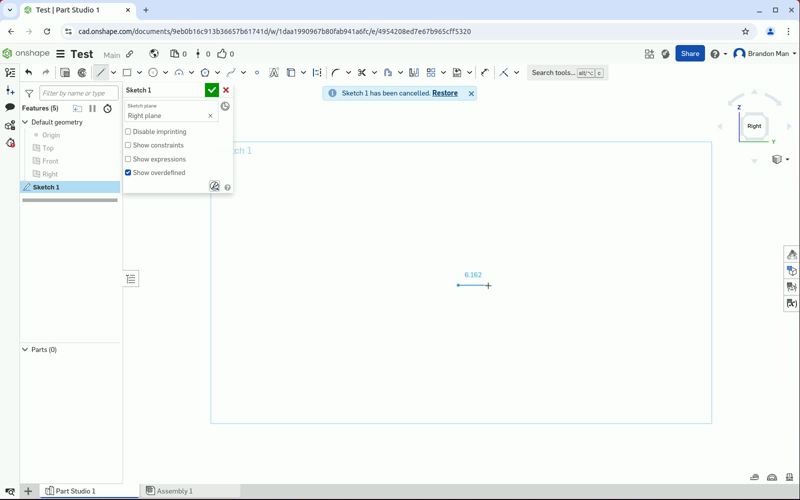
mouse_move(462, 285)
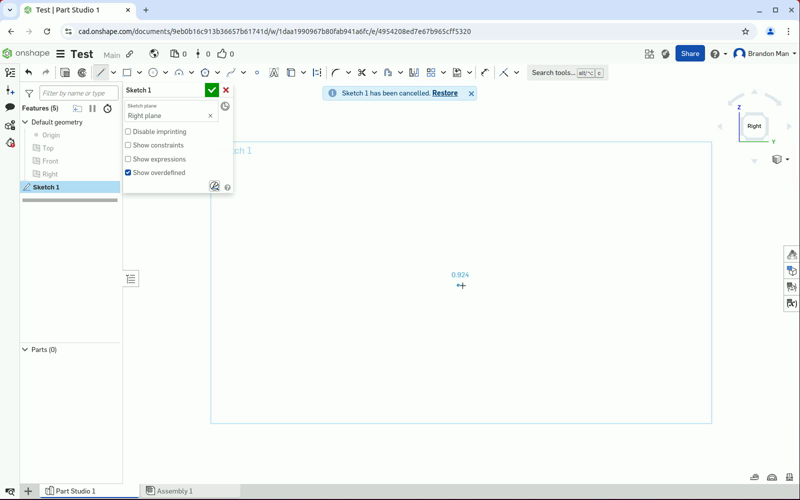
scroll(6)
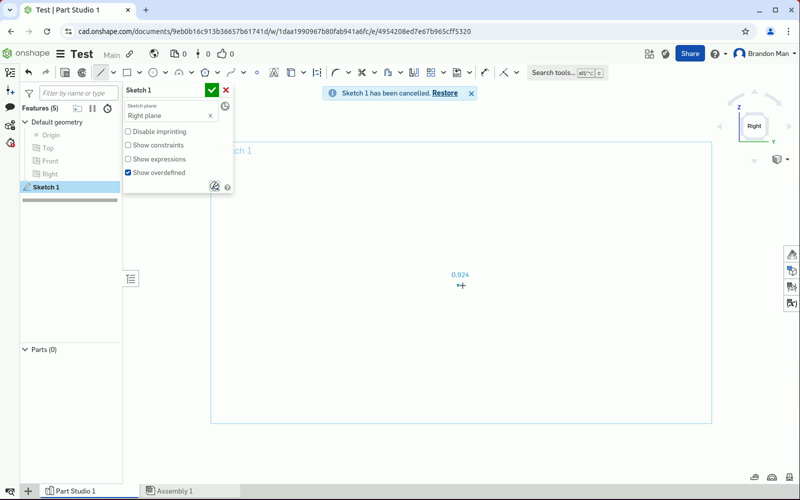
scroll(6)
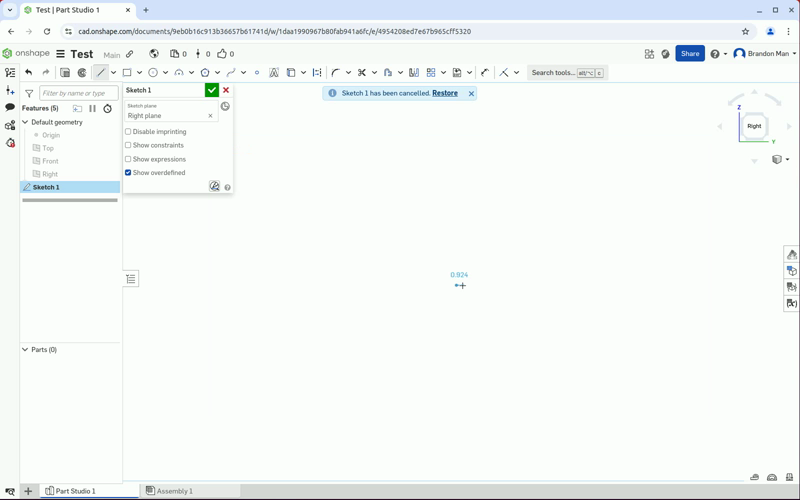
scroll(6)
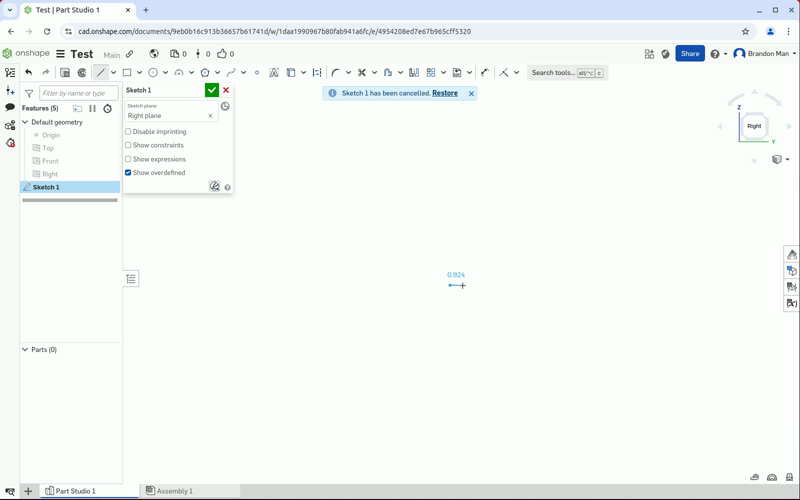
scroll(6)
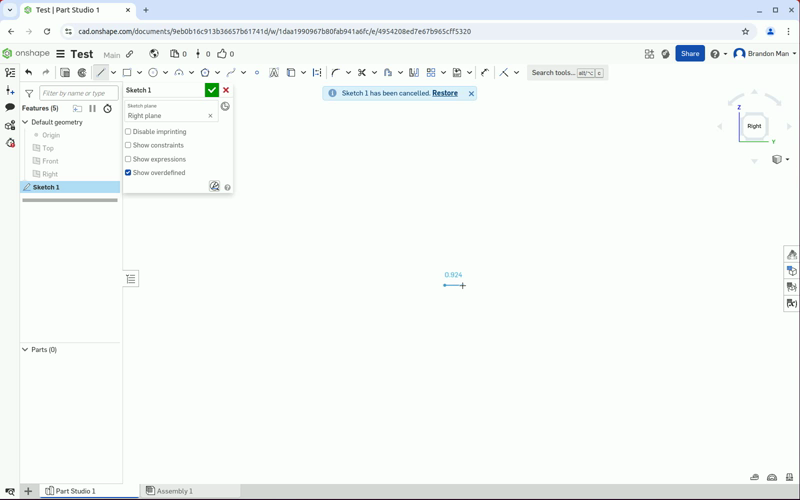
scroll(6)
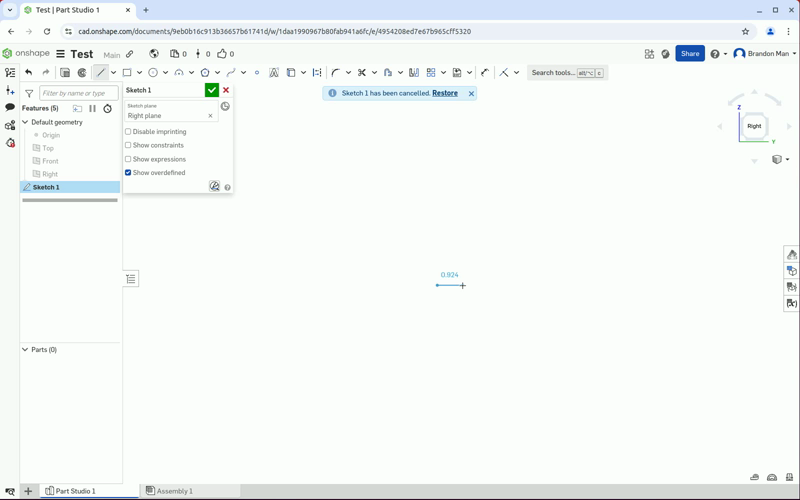
scroll(6)
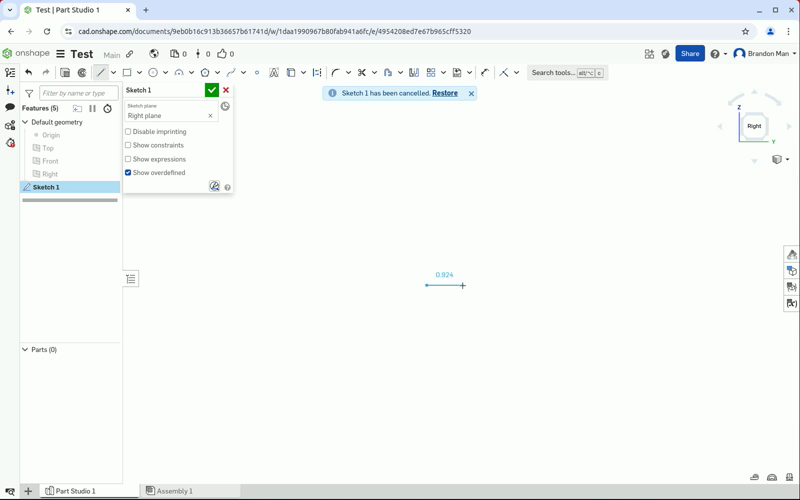
scroll(6)
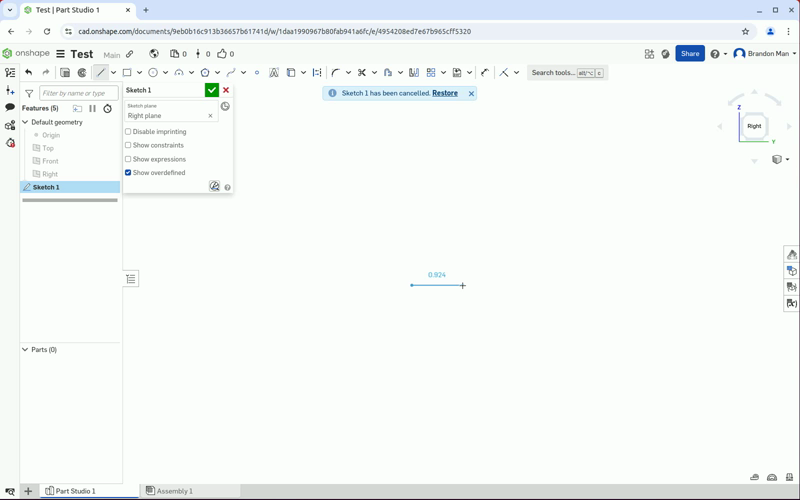
click(462, 285)
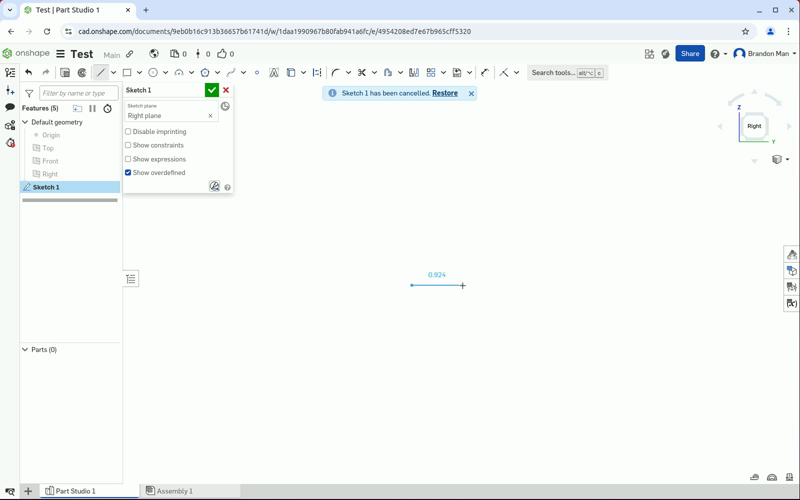
scroll(-6)
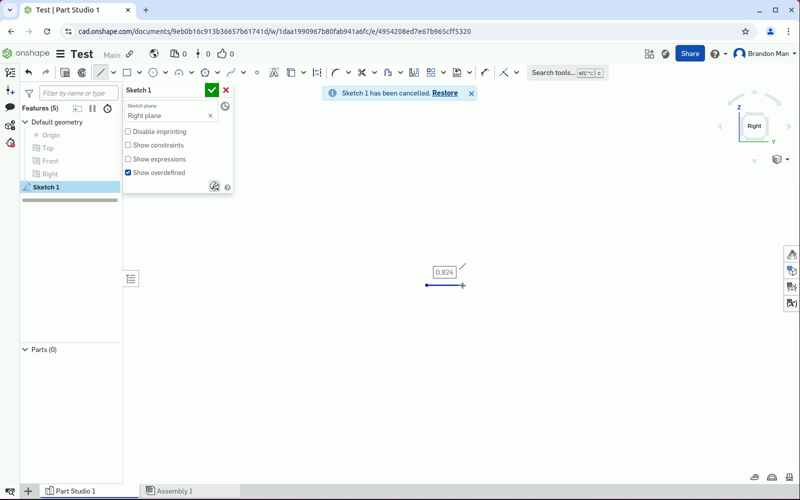
scroll(-6)
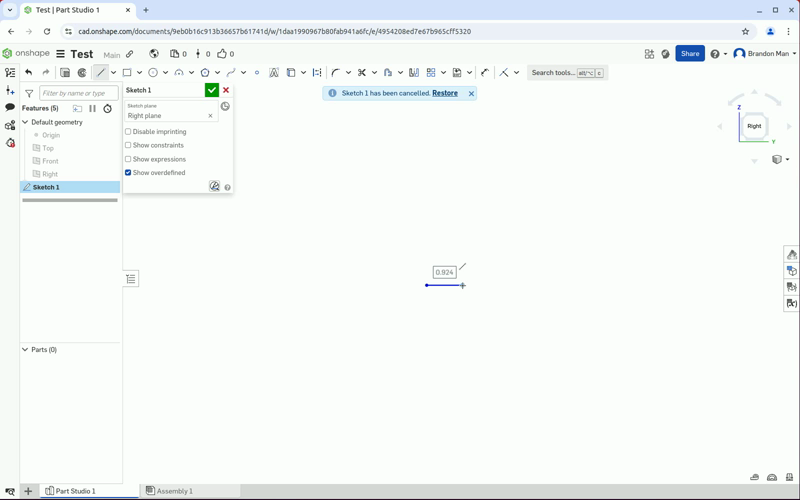
scroll(-6)
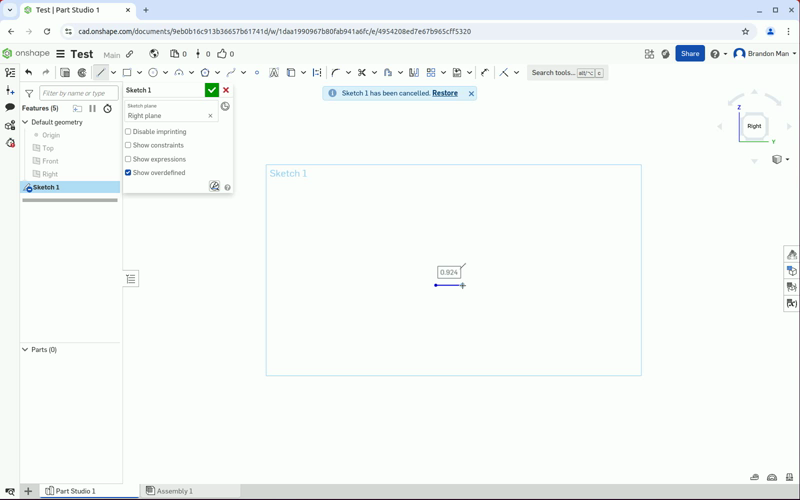
scroll(-6)
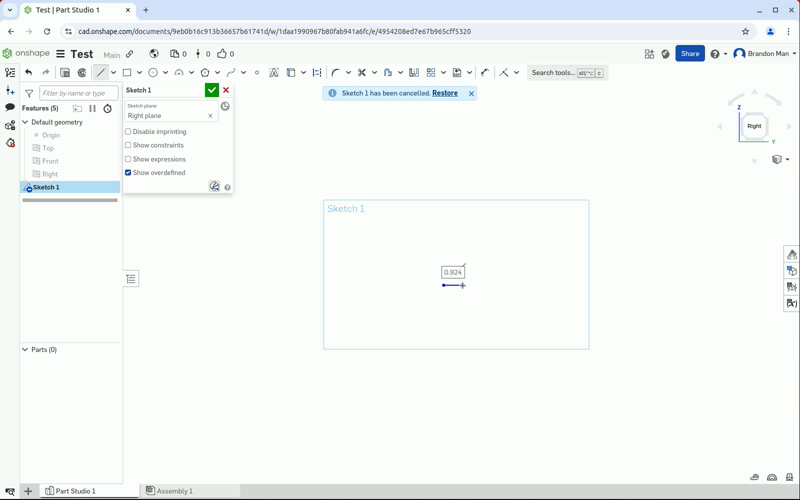
scroll(-6)
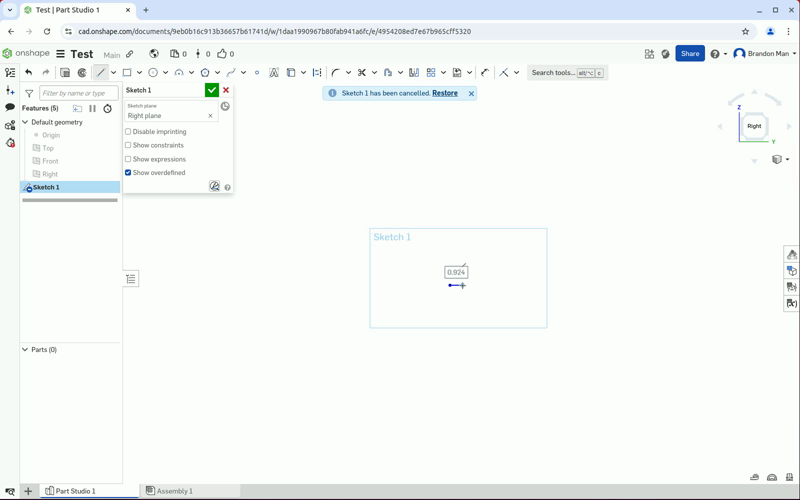
scroll(-6)
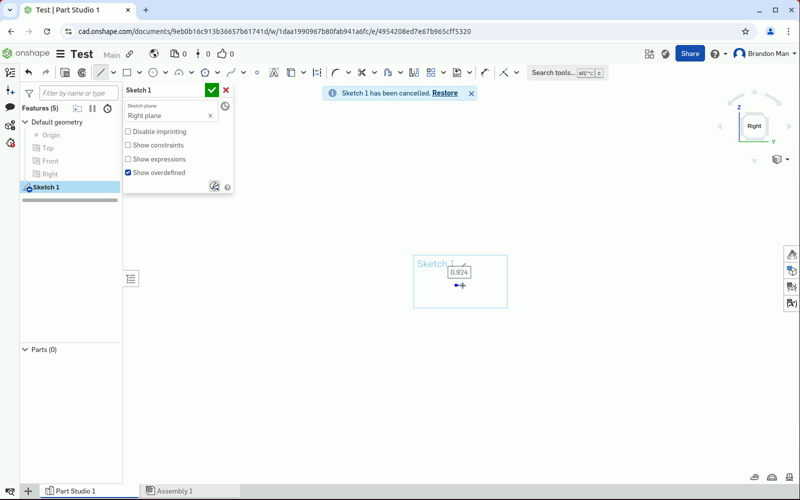
scroll(-6)
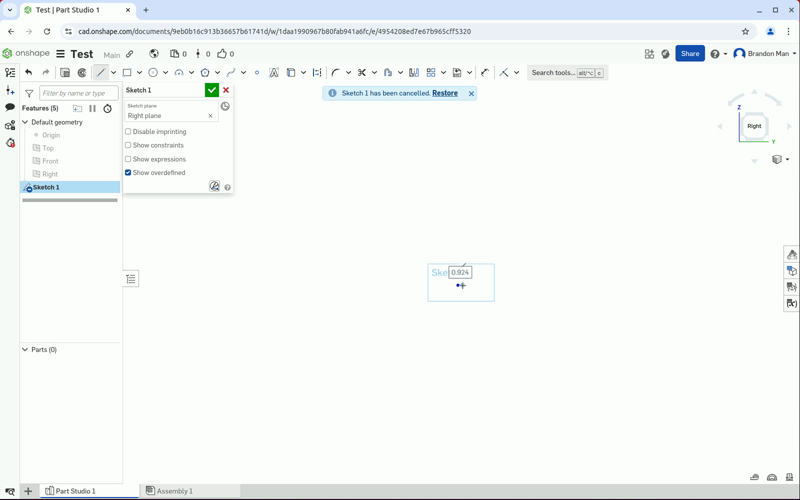
key_up(shift)
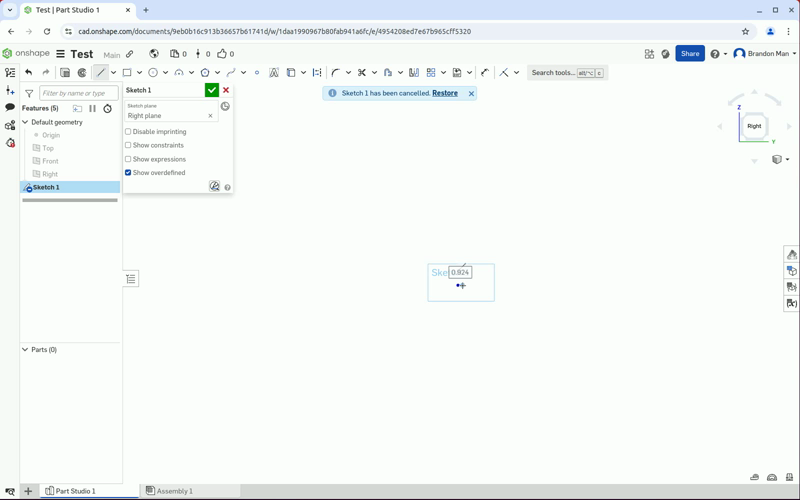
key_down(shift)
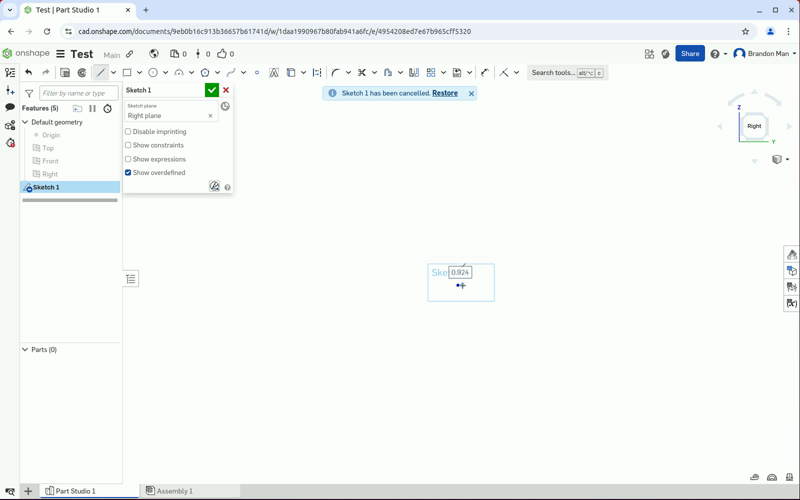
mouse_move(492, 285)
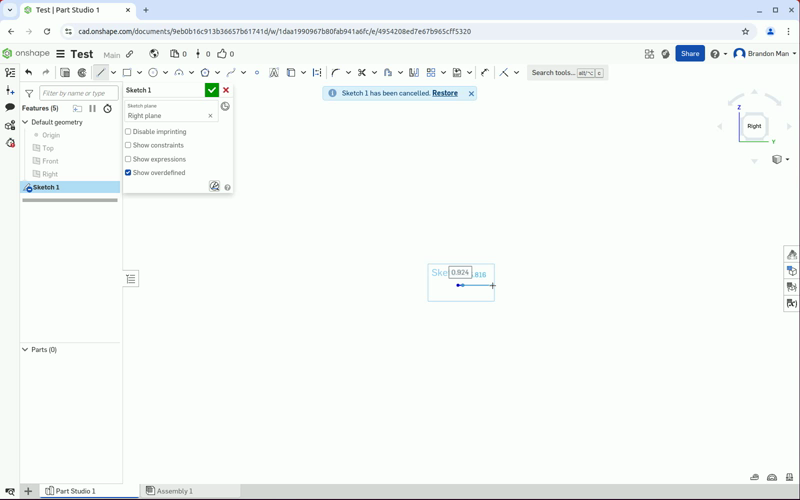
mouse_move(462, 280)
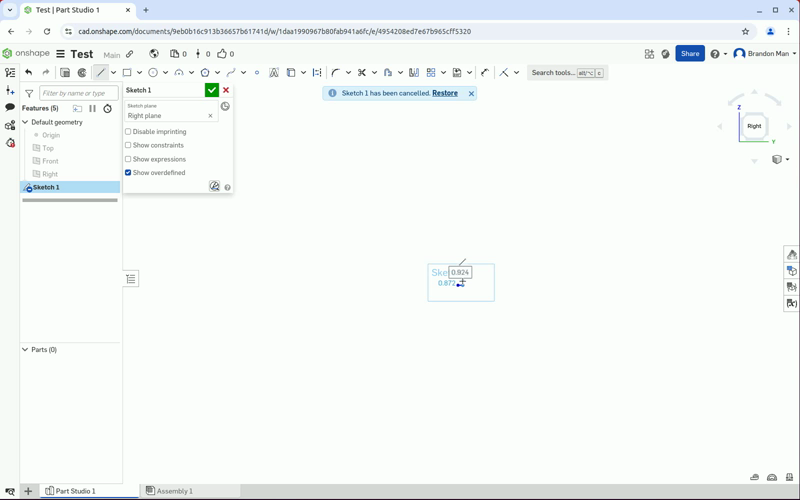
scroll(6)
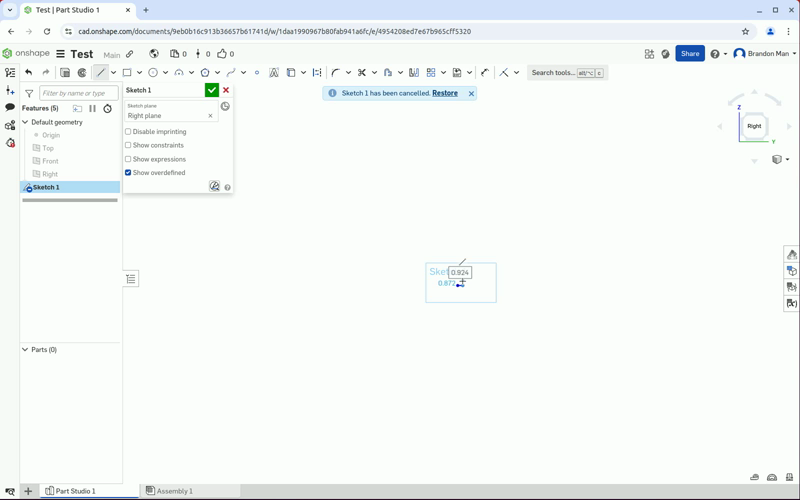
scroll(6)
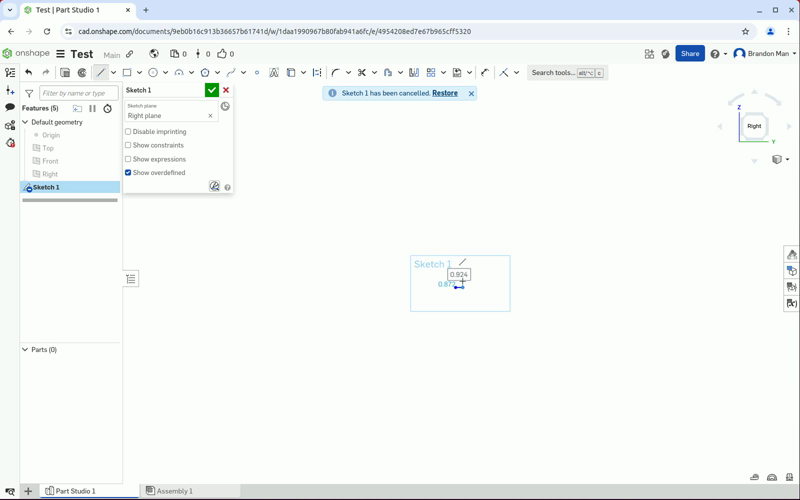
scroll(6)
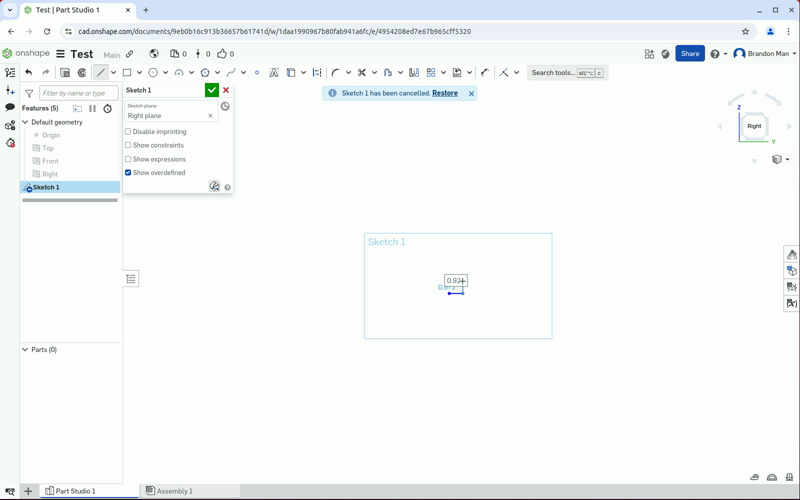
scroll(6)
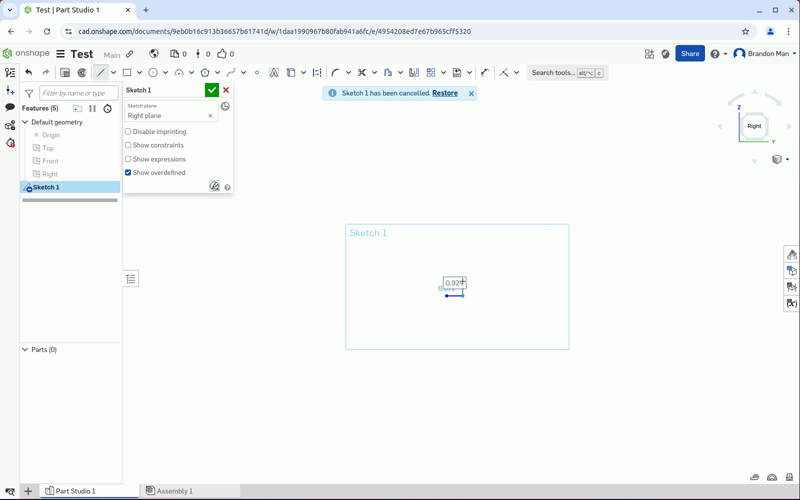
scroll(6)
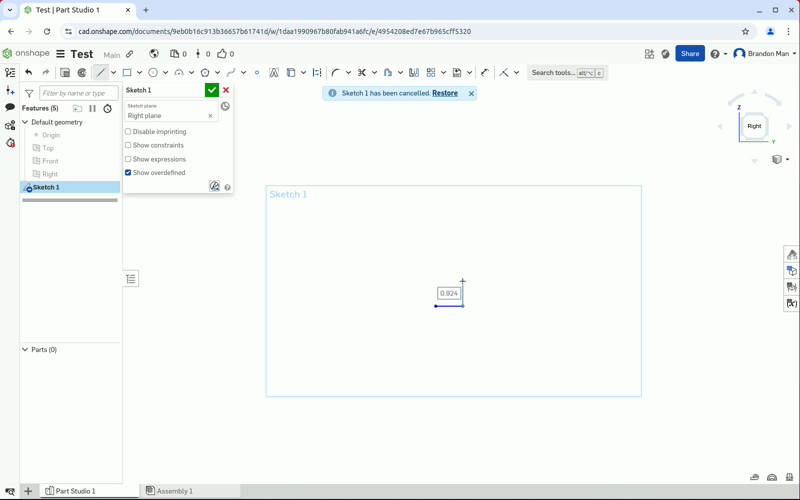
scroll(6)
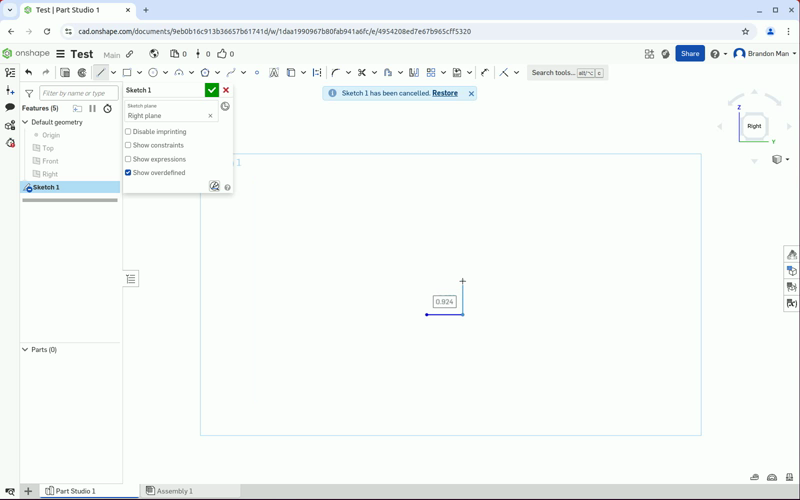
scroll(6)
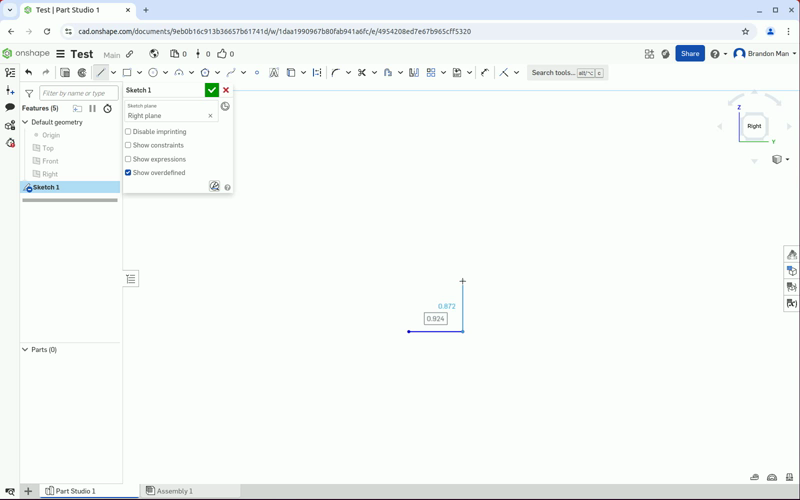
click(462, 280)
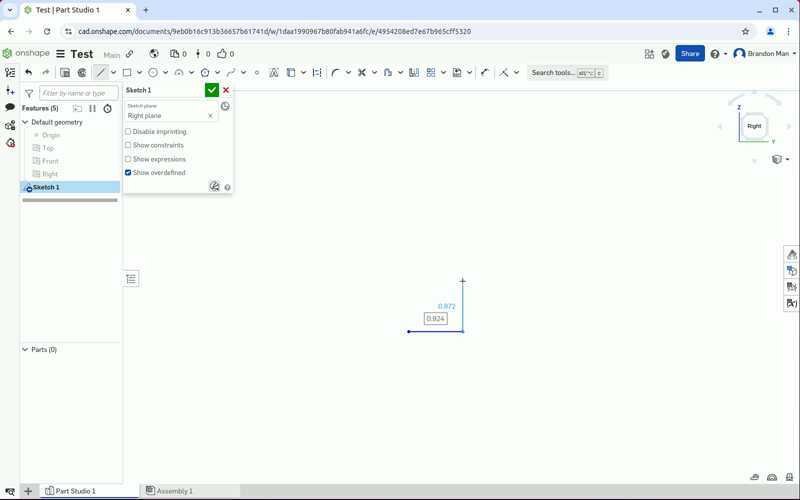
scroll(-6)
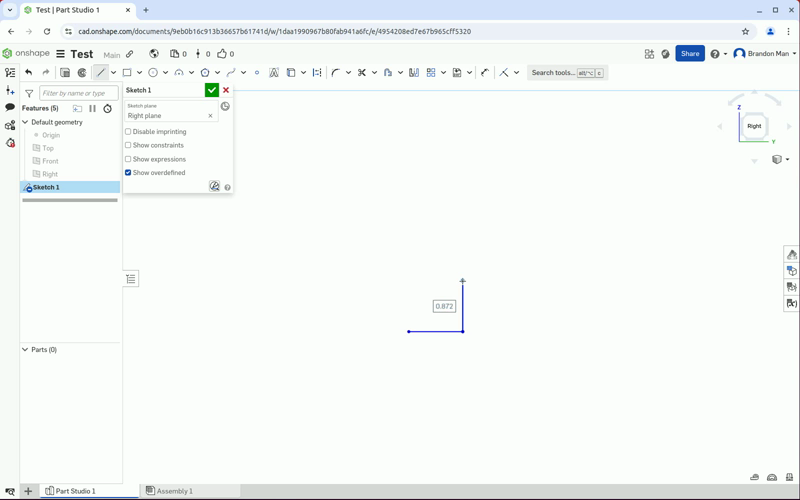
scroll(-6)
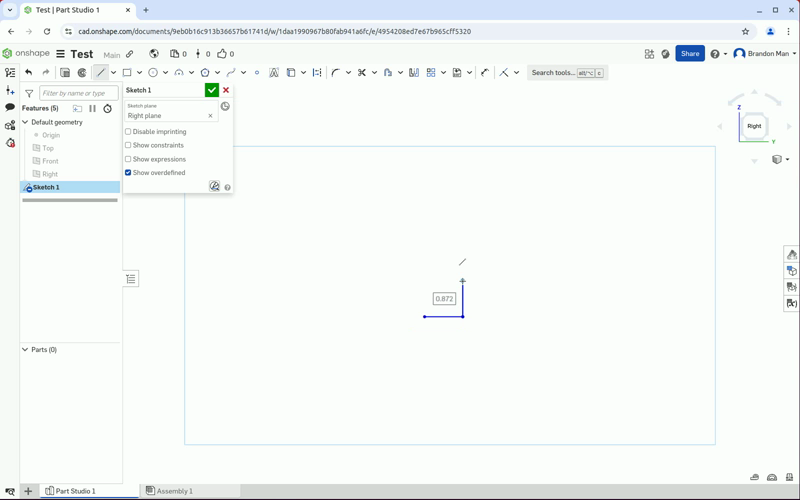
scroll(-6)
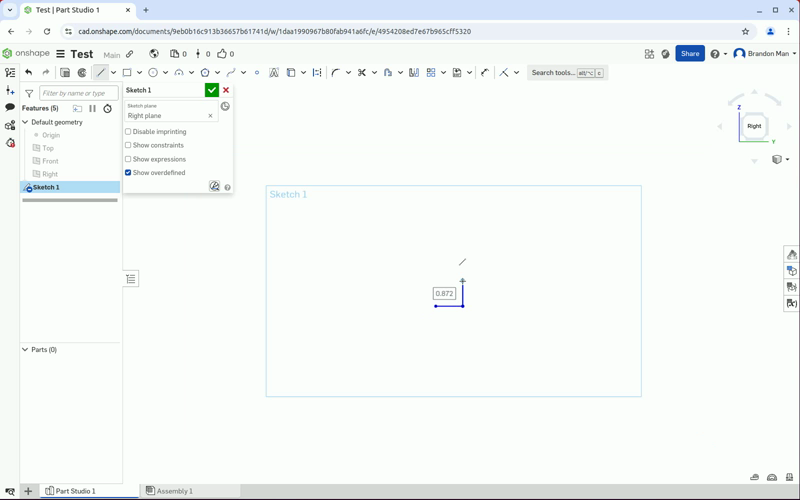
scroll(-6)
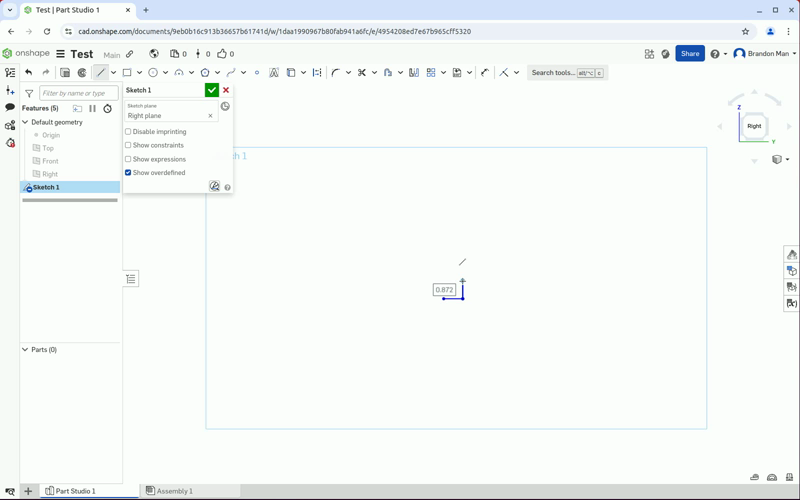
scroll(-6)
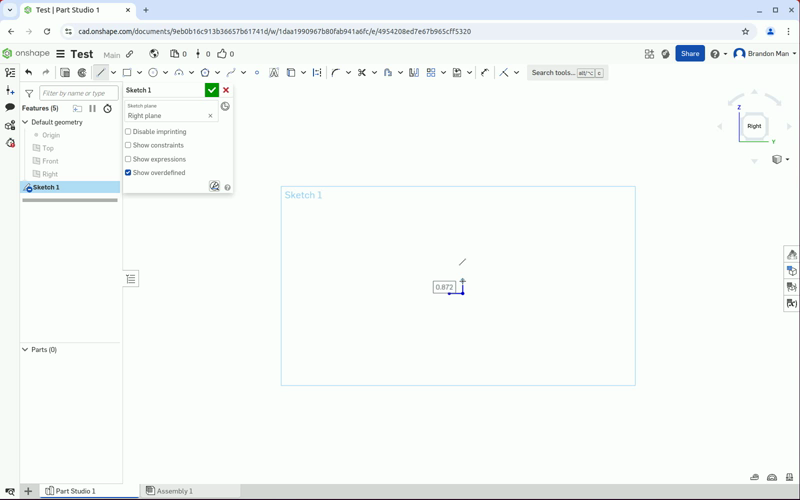
scroll(-6)
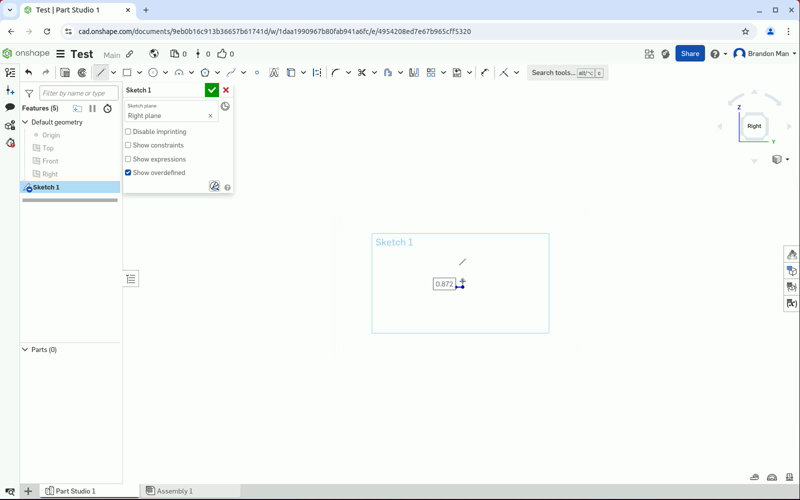
scroll(-6)
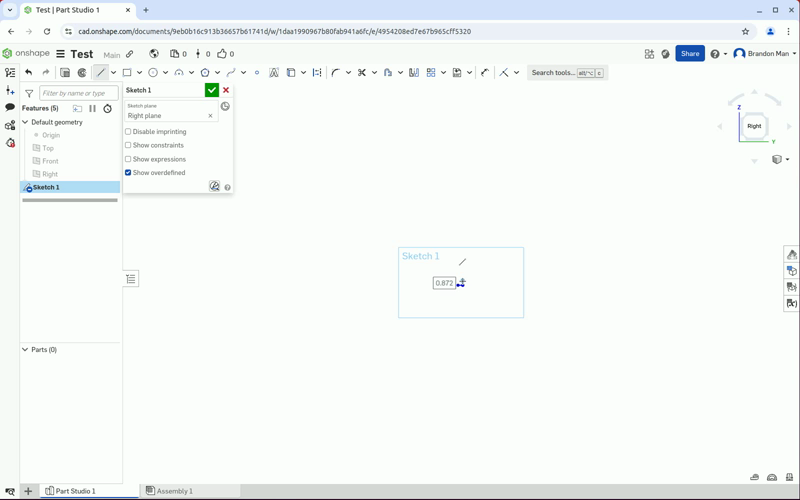
key_up(shift)
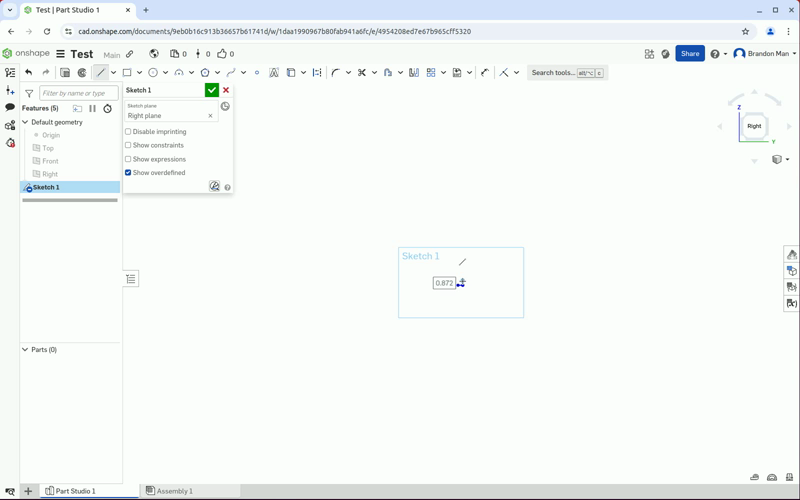
key_down(shift)
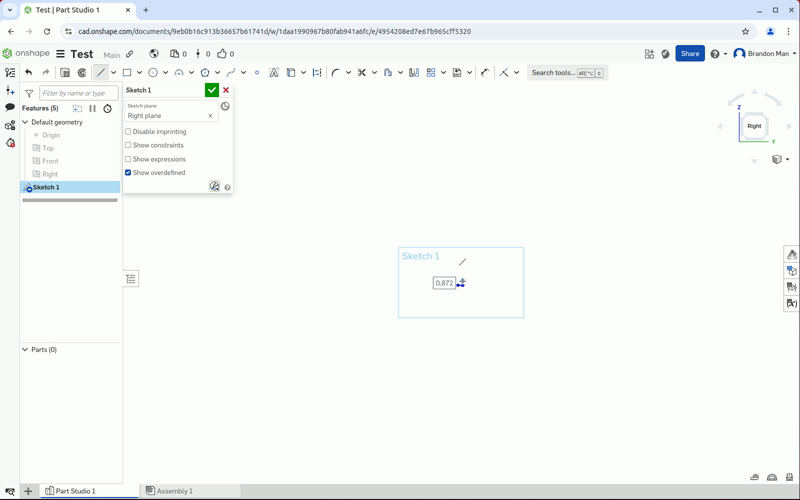
mouse_move(492, 280)
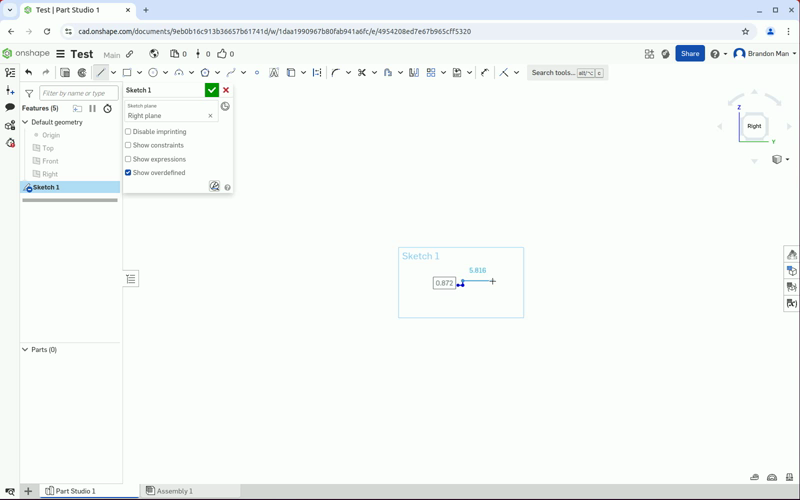
mouse_move(458, 280)
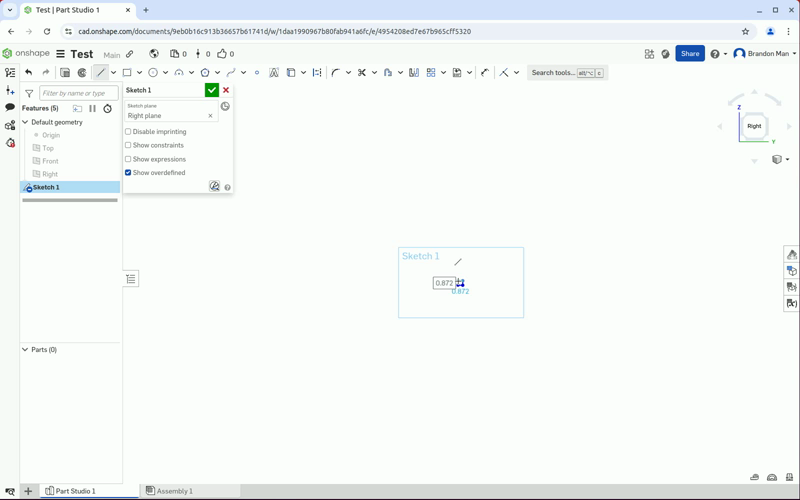
scroll(6)
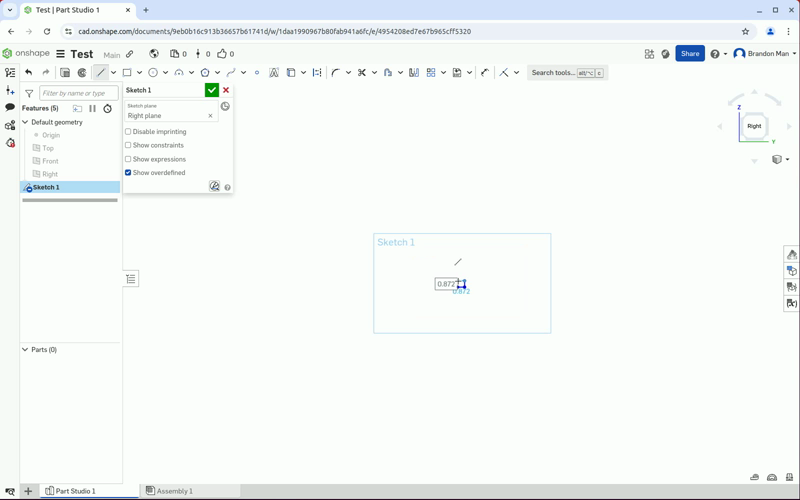
scroll(6)
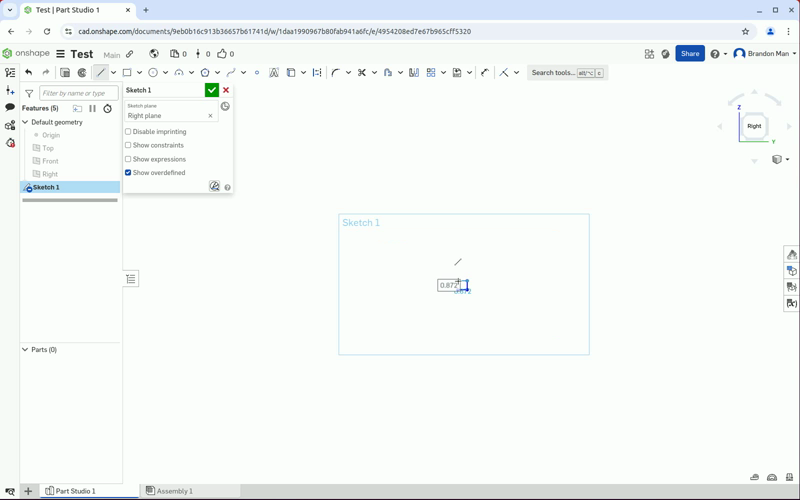
scroll(6)
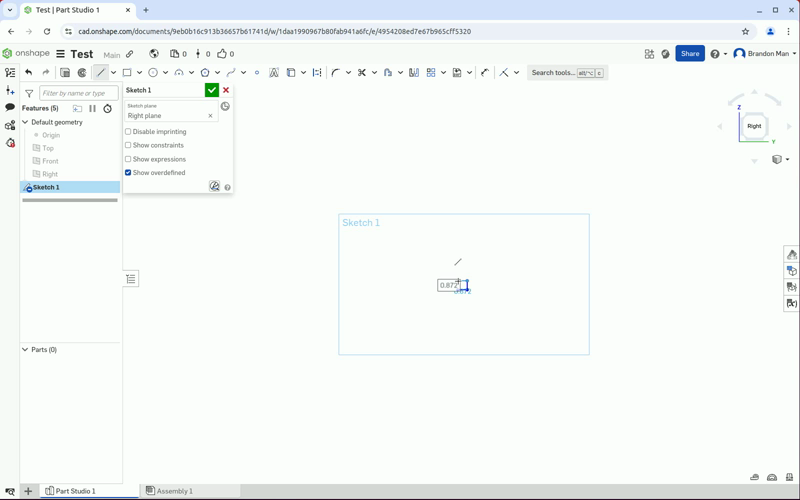
scroll(6)
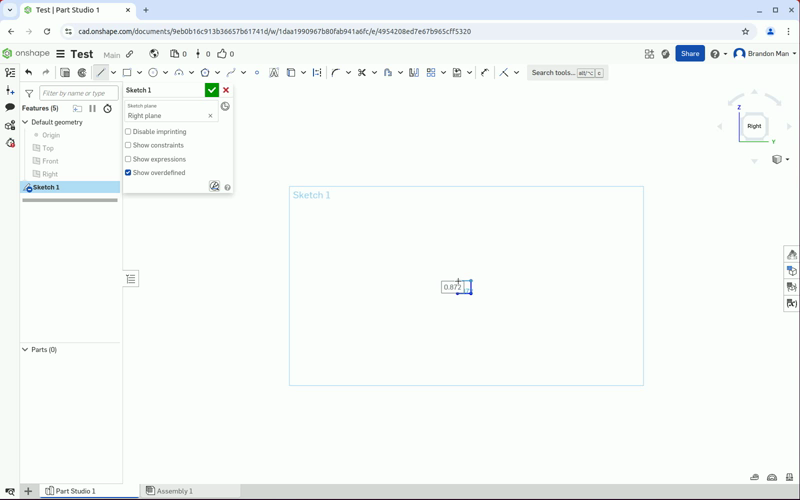
scroll(6)
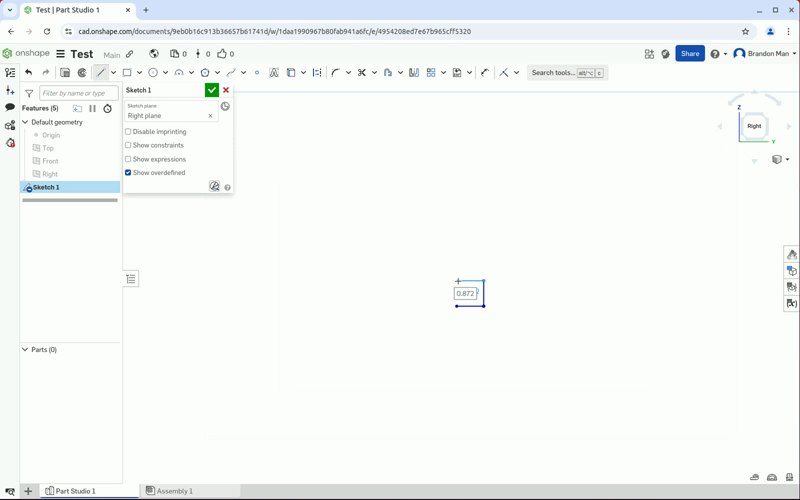
scroll(6)
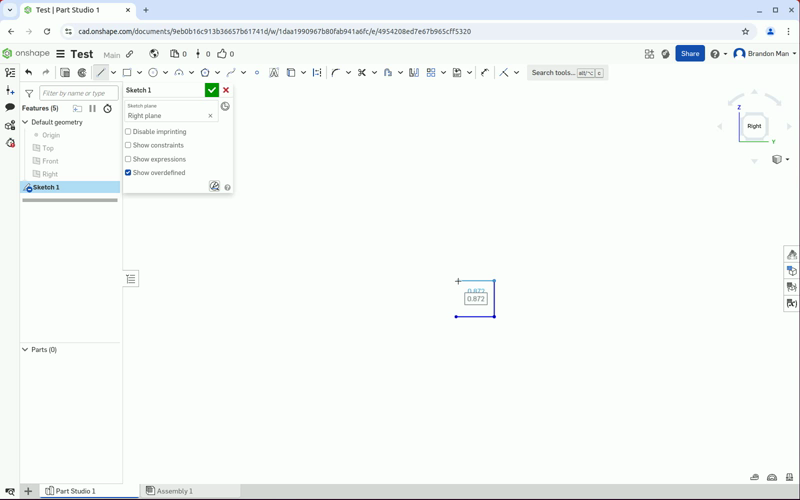
scroll(6)
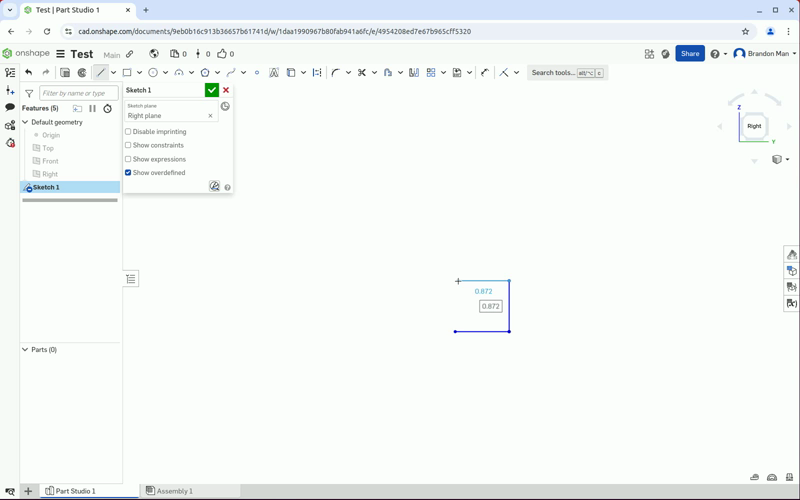
click(458, 280)
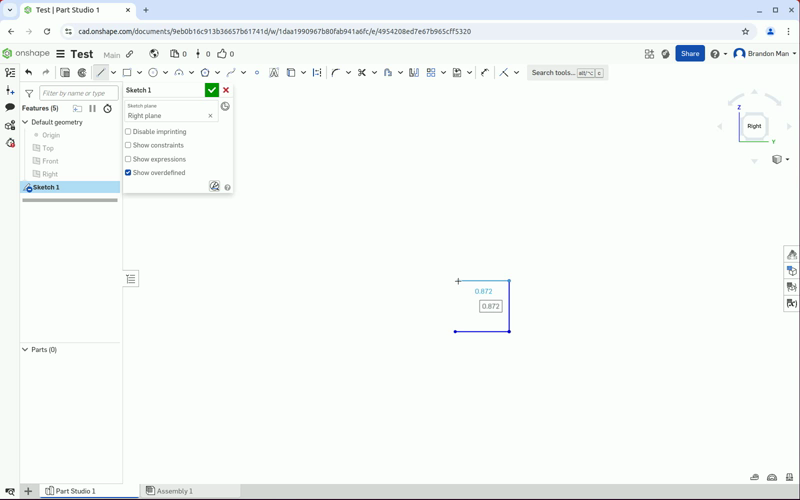
scroll(-6)
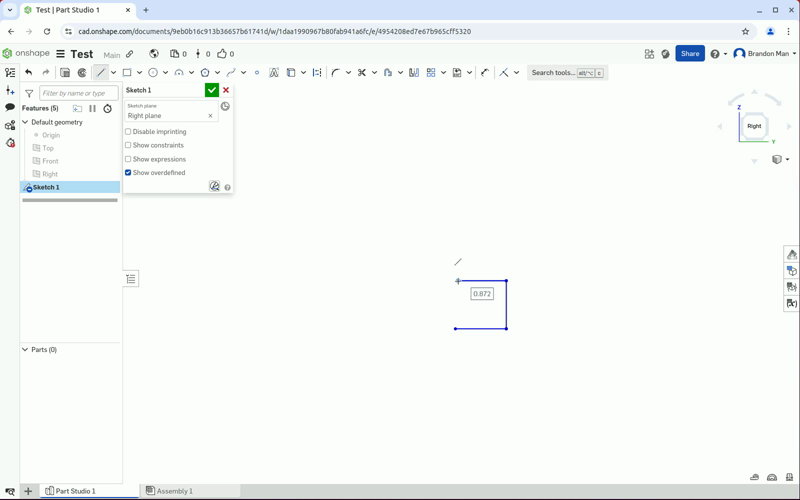
scroll(-6)
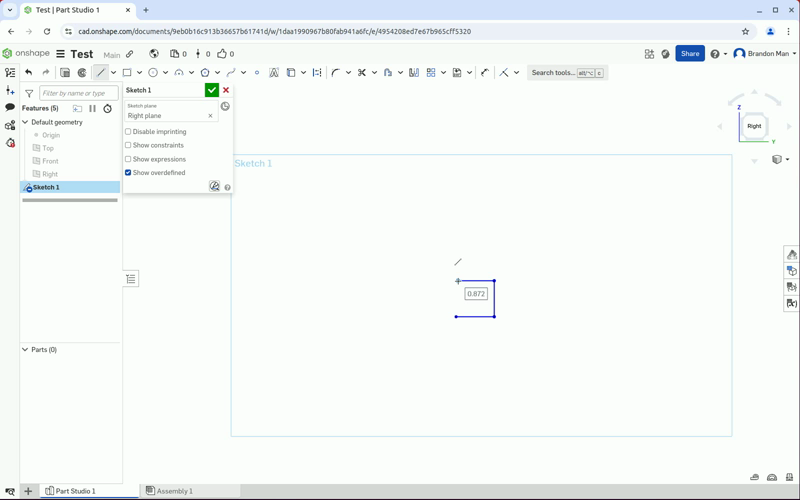
scroll(-6)
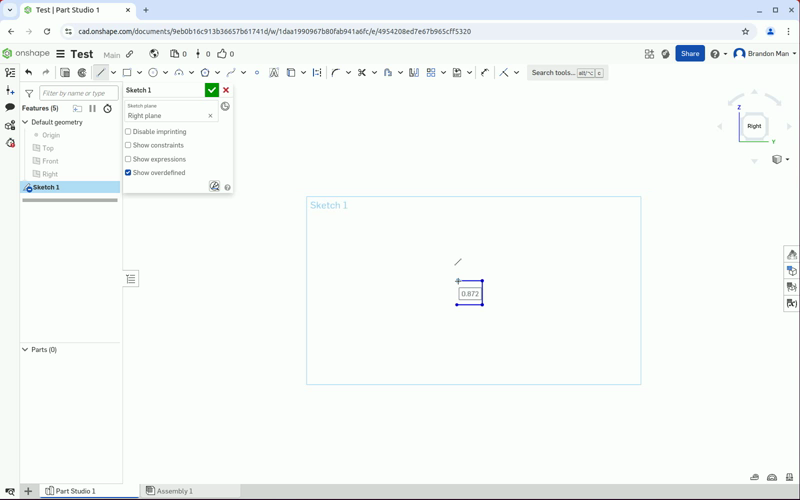
scroll(-6)
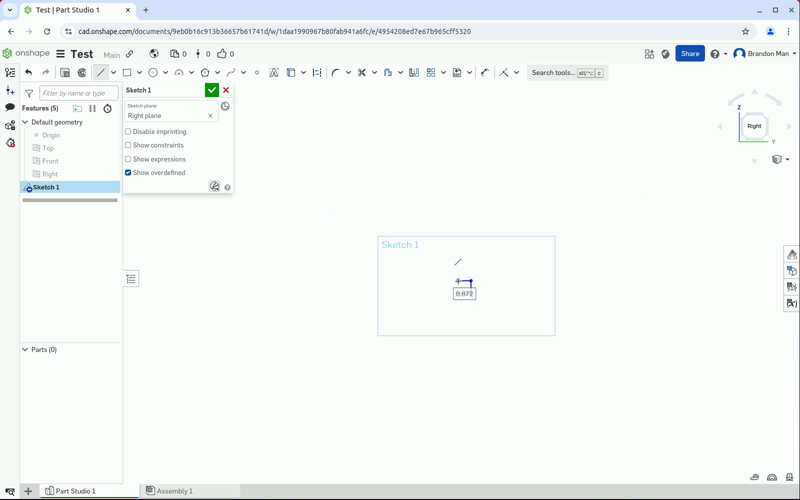
scroll(-6)
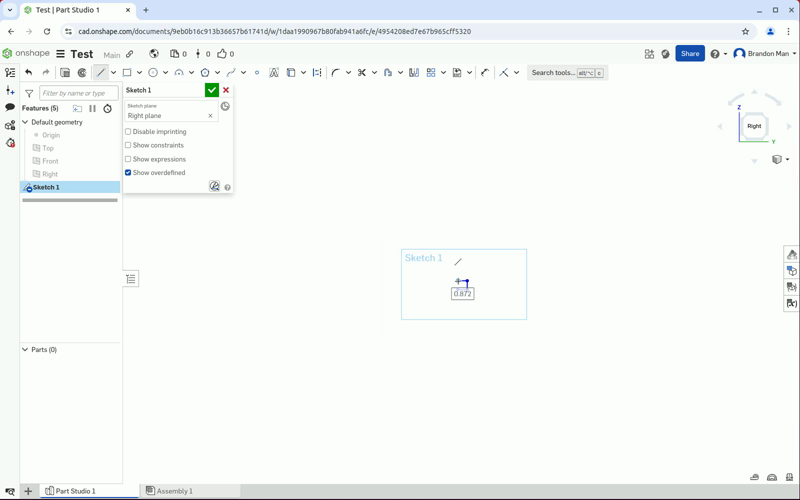
scroll(-6)
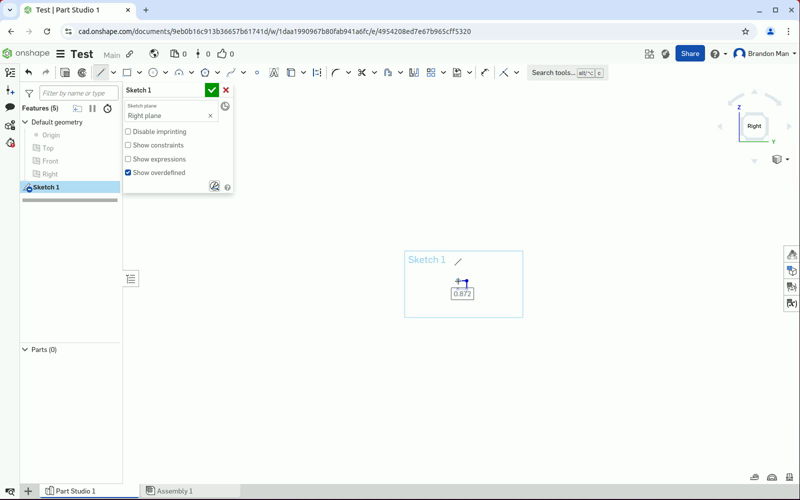
scroll(-6)
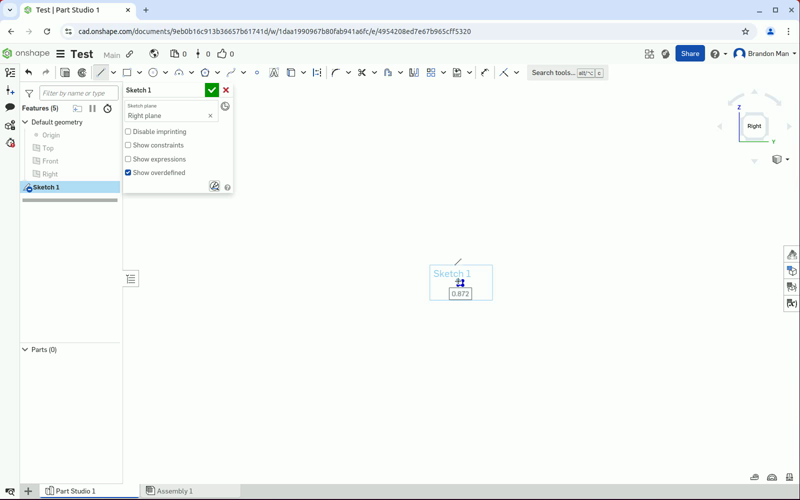
key_up(shift)
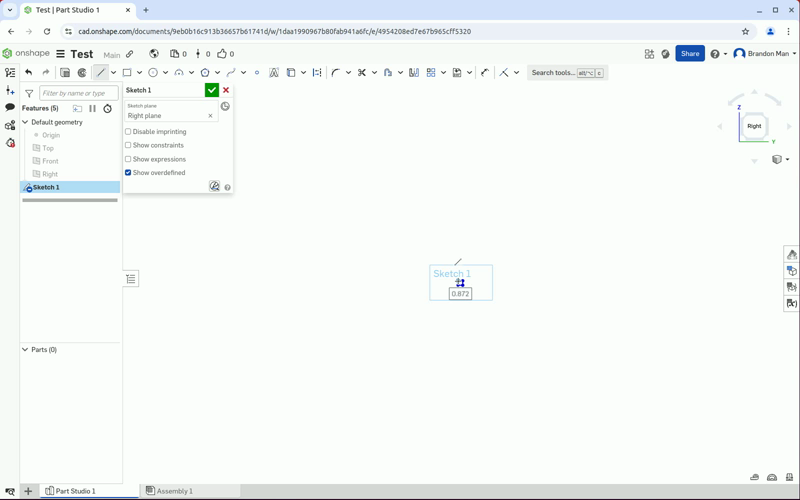
mouse_move(488, 280)
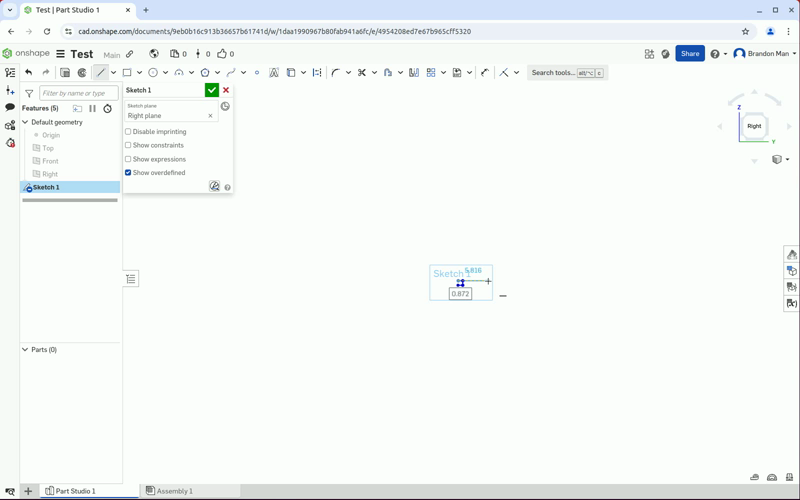
key_down(shift)
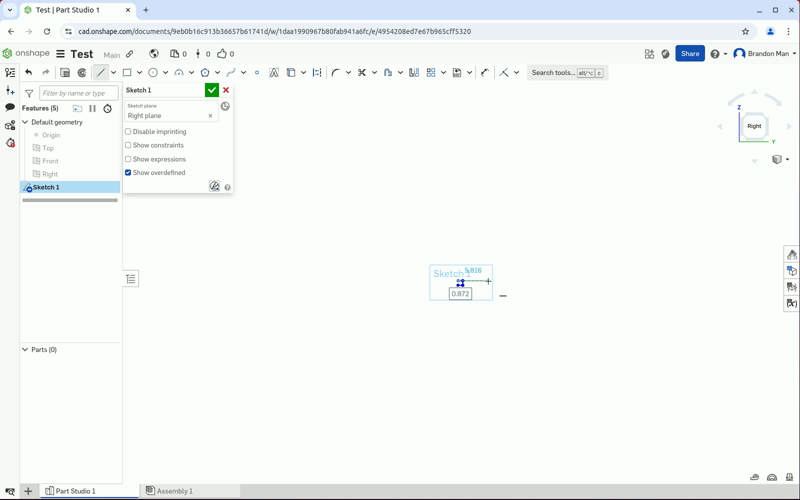
mouse_move(458, 285)
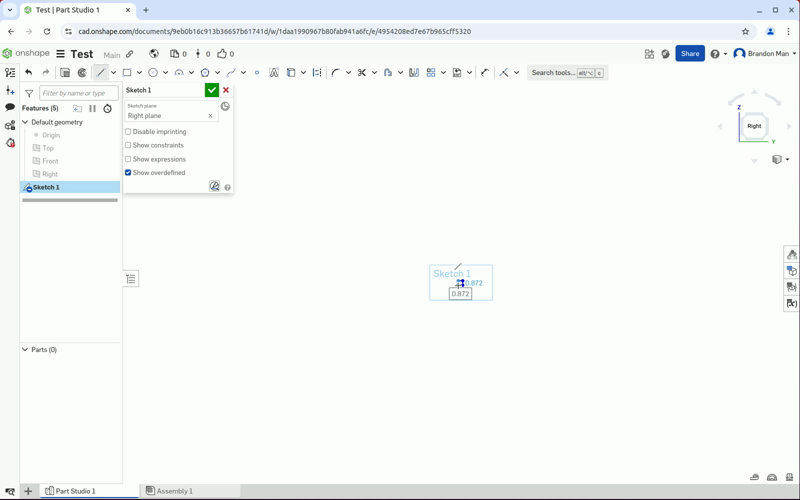
scroll(6)
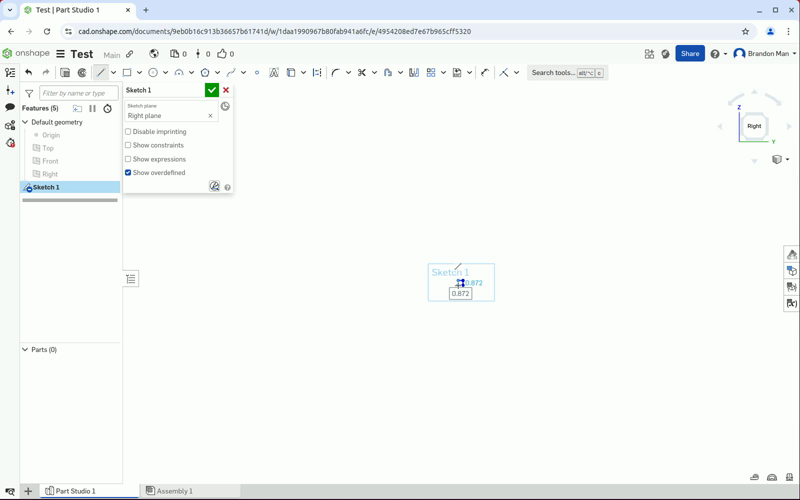
scroll(6)
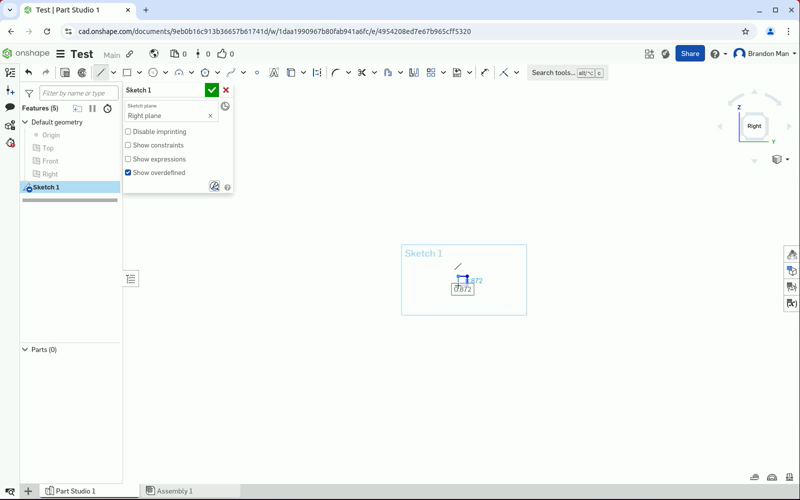
scroll(6)
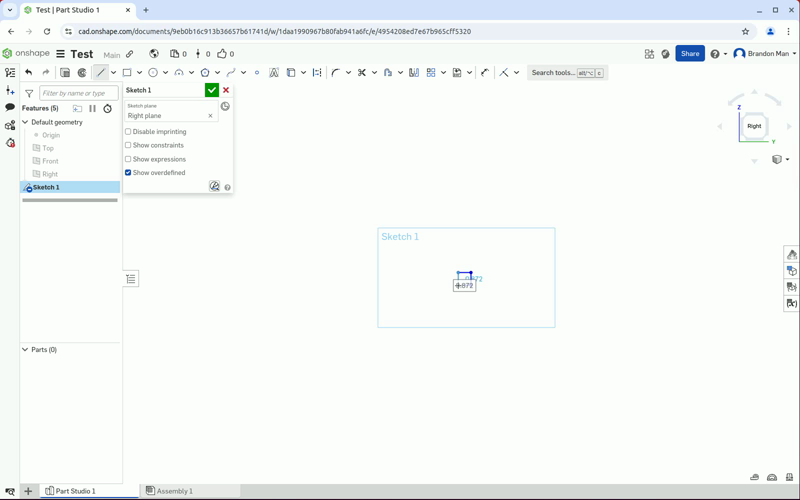
scroll(6)
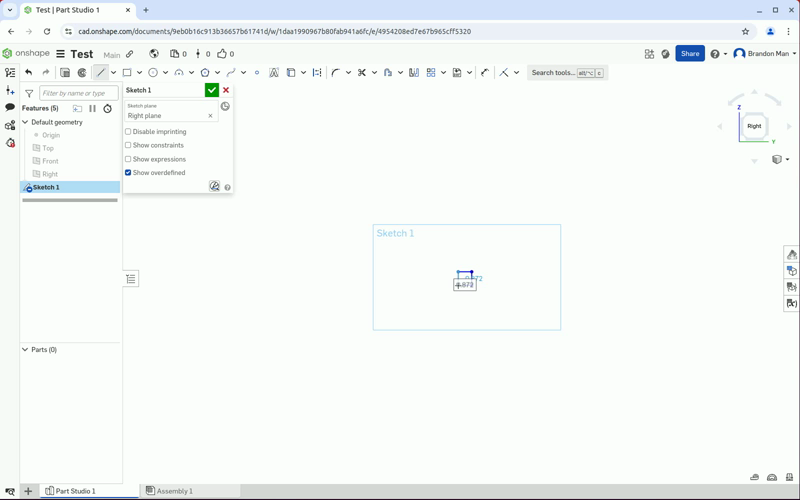
scroll(6)
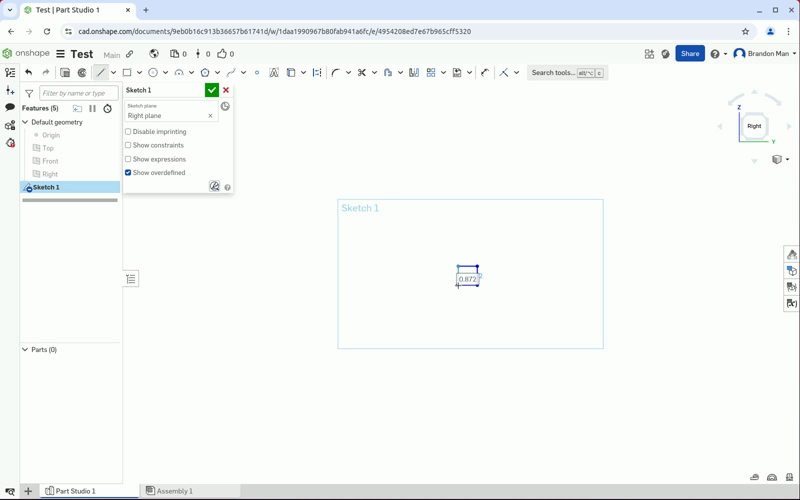
scroll(6)
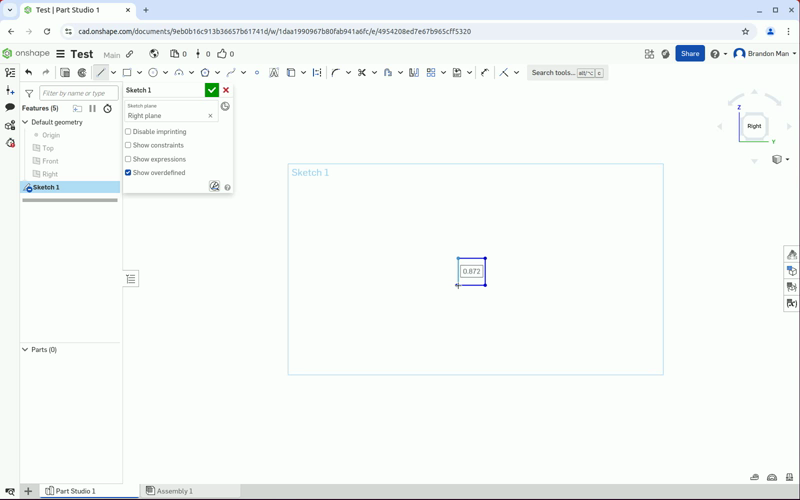
scroll(6)
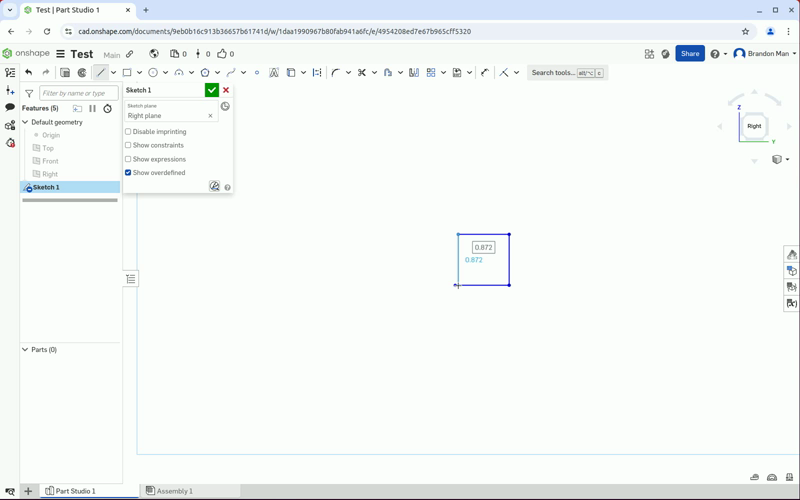
key_up(shift)
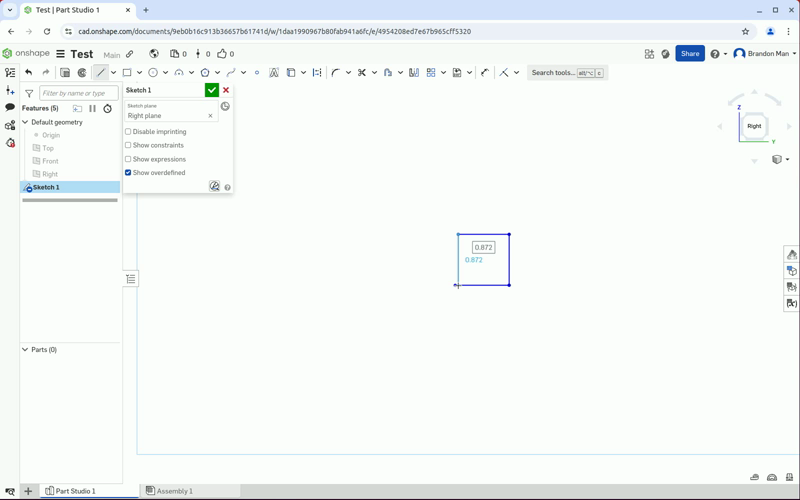
click(458, 285)
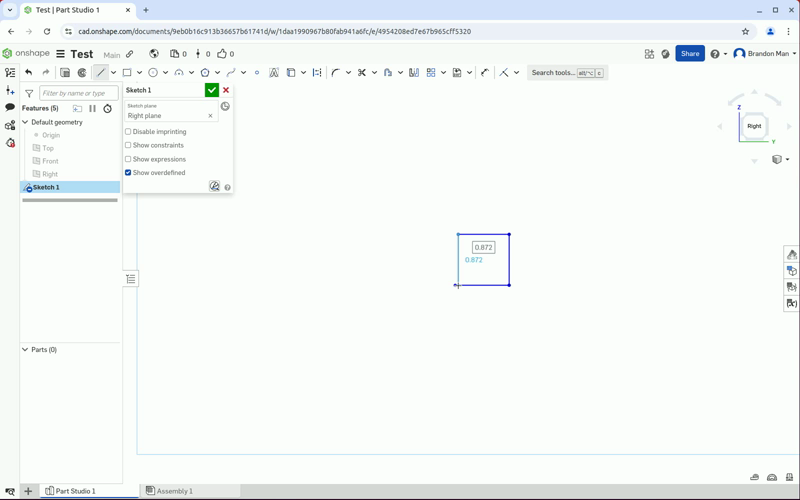
scroll(-6)
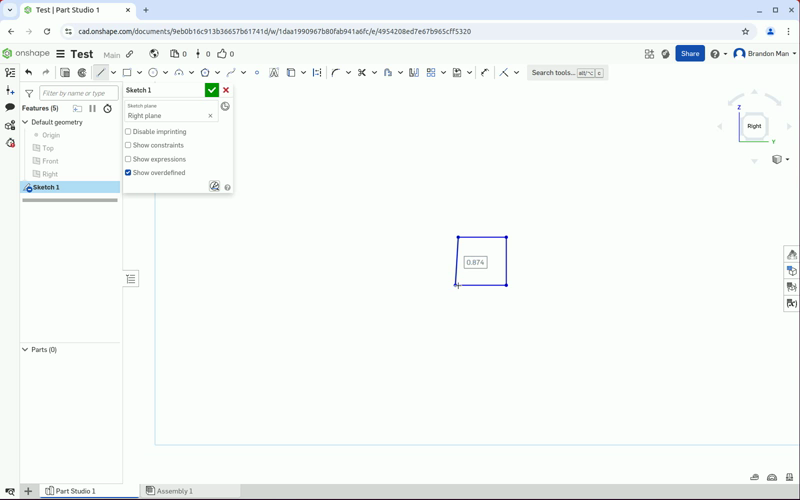
scroll(-6)
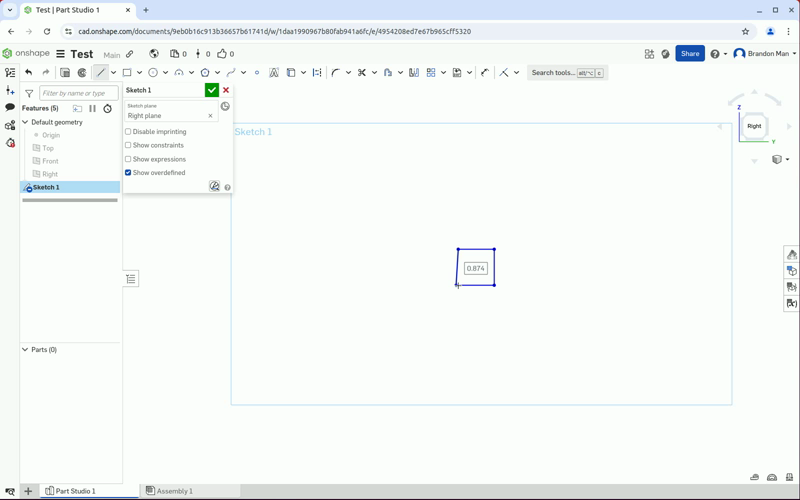
scroll(-6)
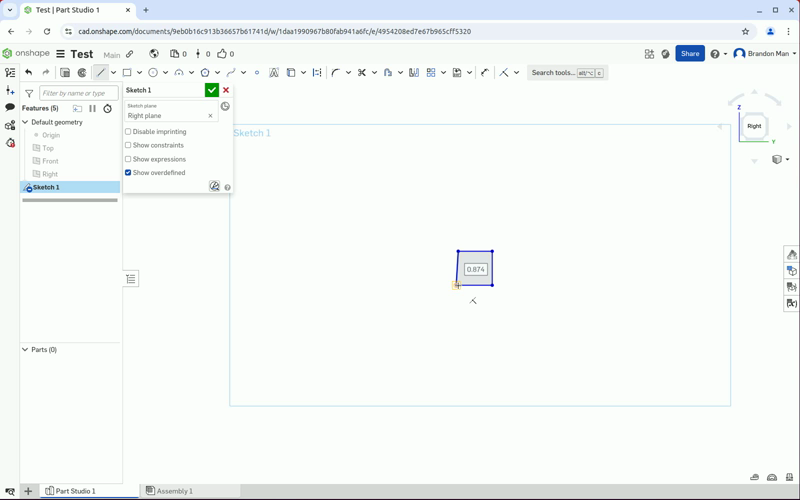
scroll(-6)
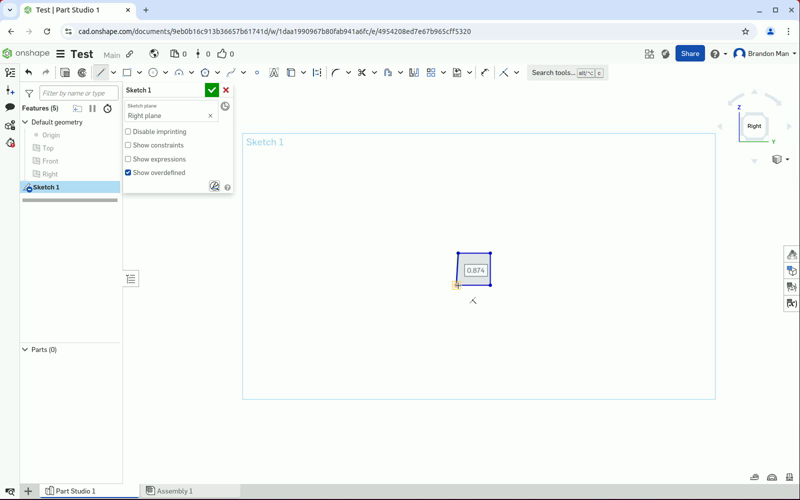
scroll(-6)
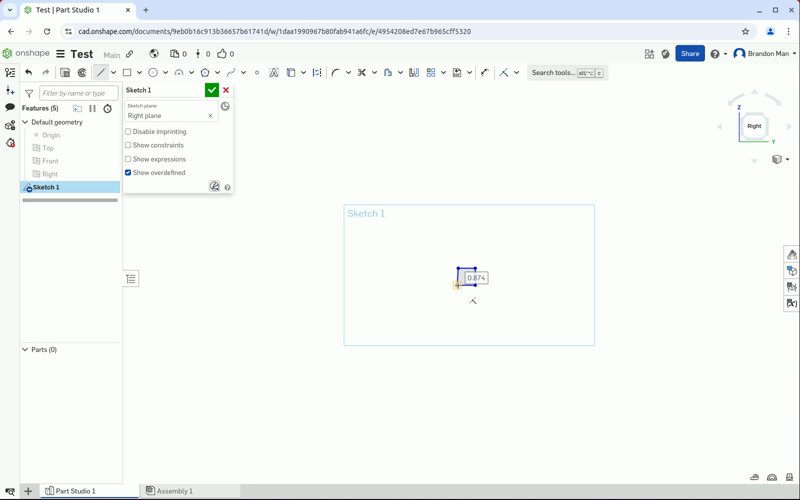
scroll(-6)
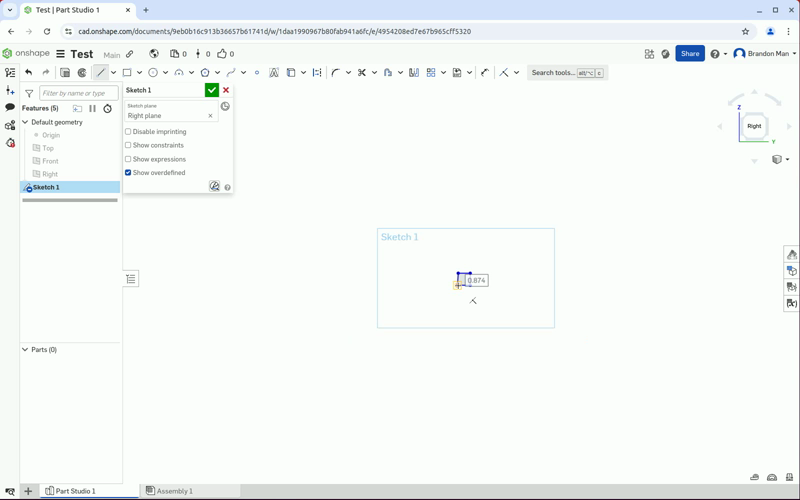
scroll(-6)
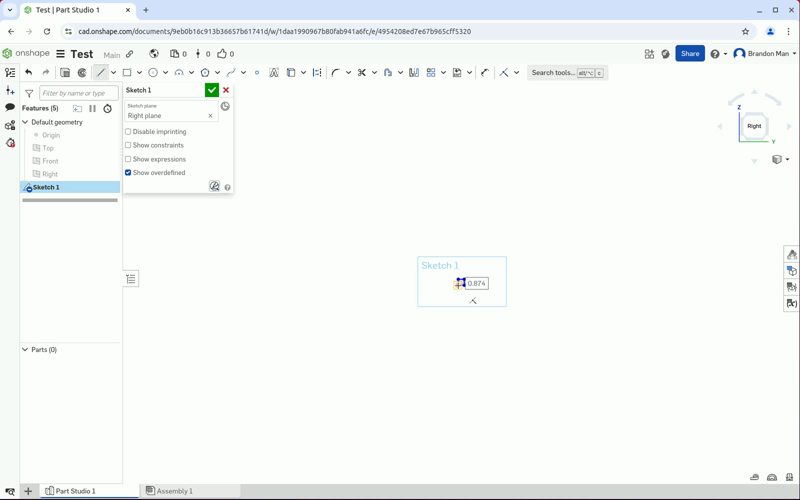
key(esc)
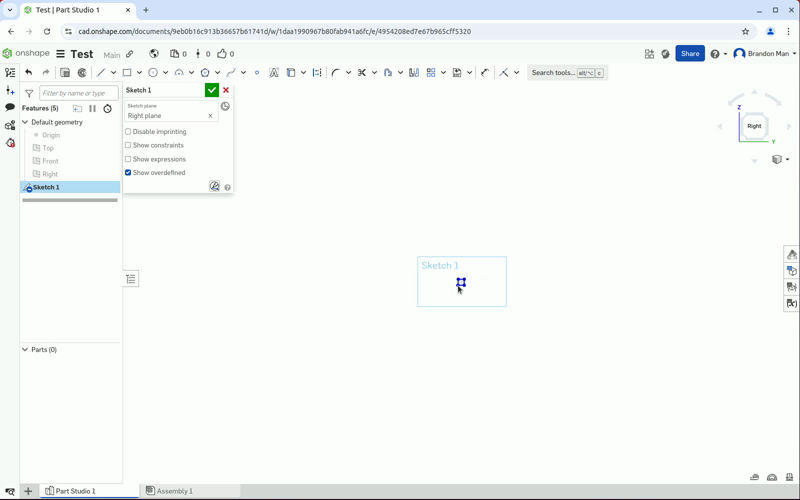
key(l)
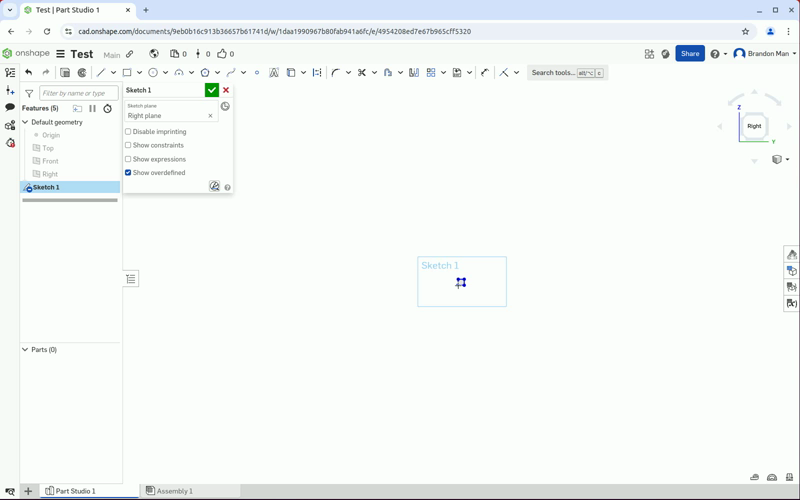
key_down(shift)
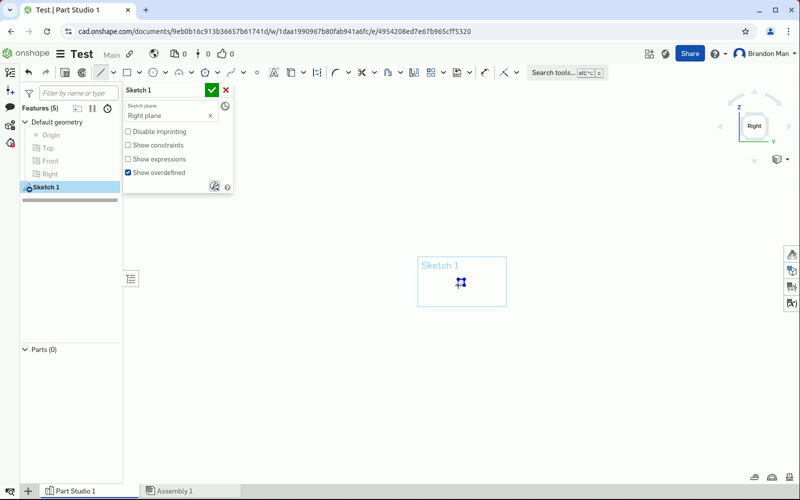
mouse_move(458, 285)
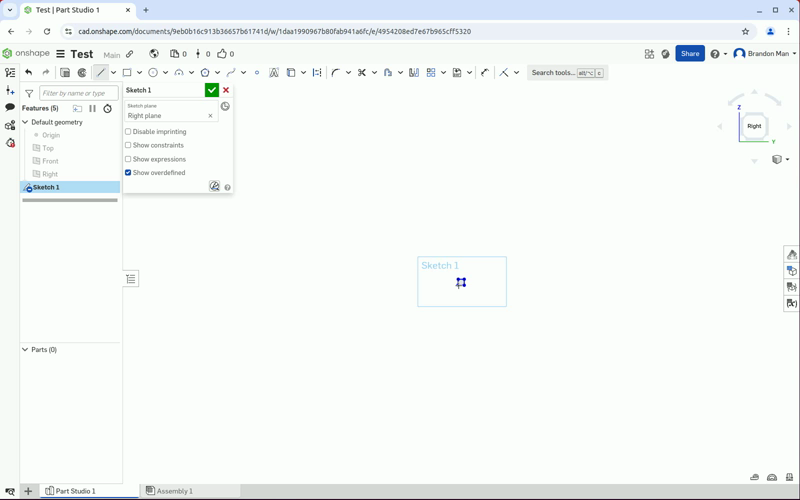
scroll(6)
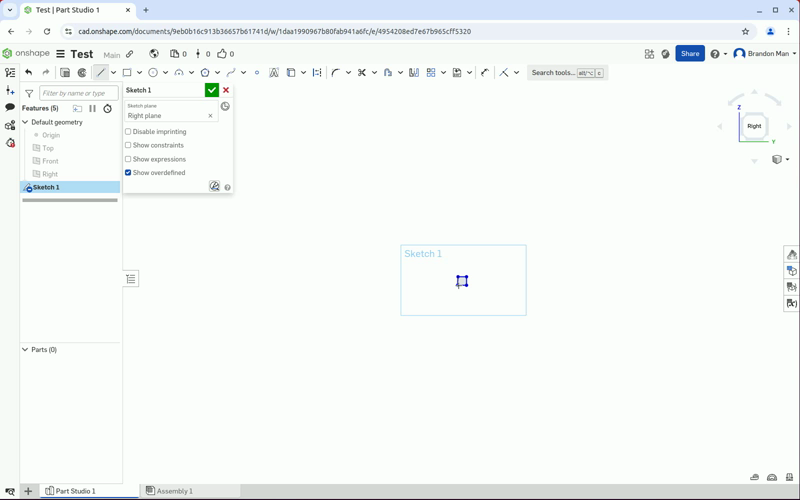
scroll(6)
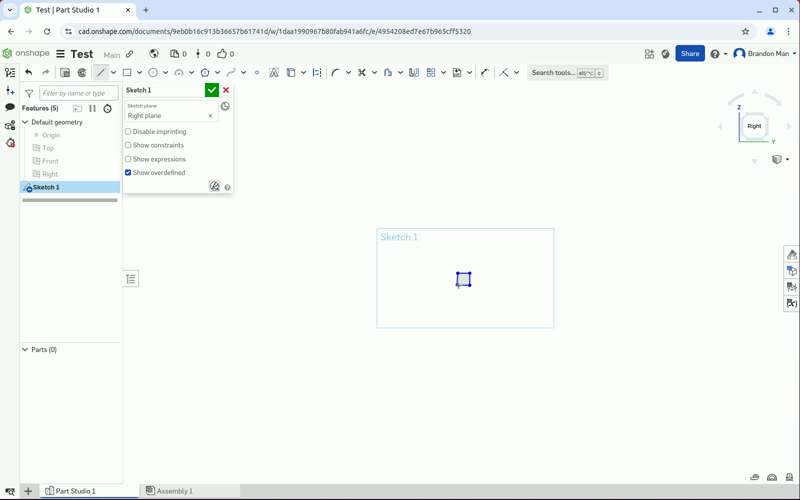
scroll(6)
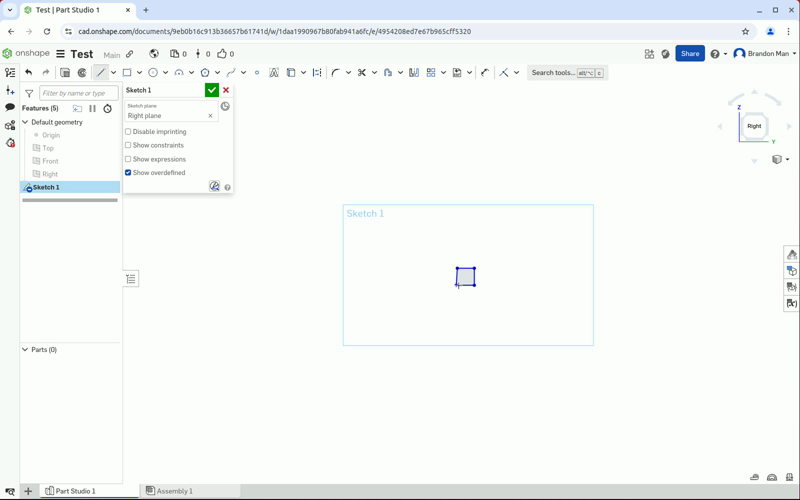
scroll(6)
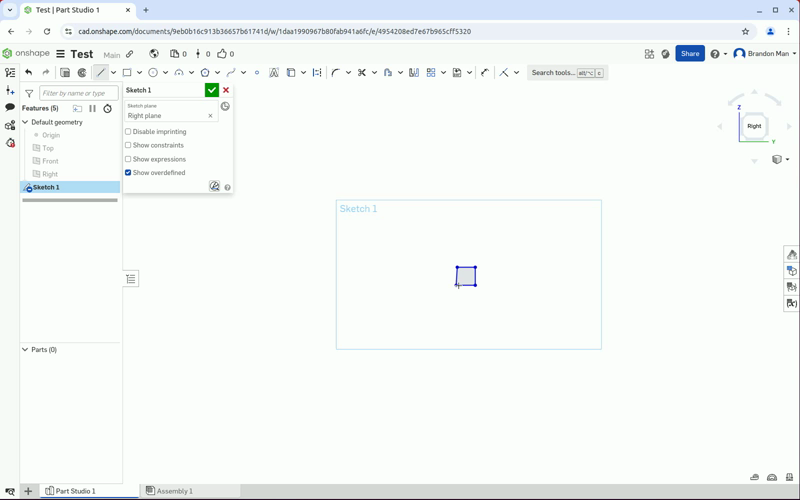
scroll(6)
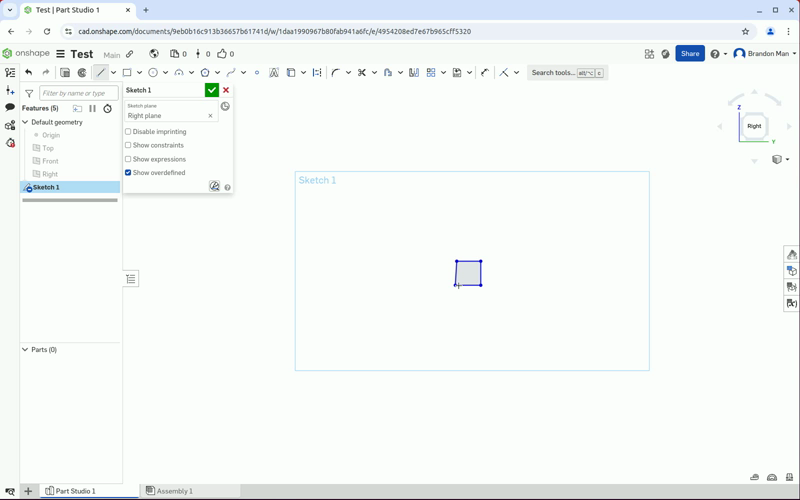
scroll(6)
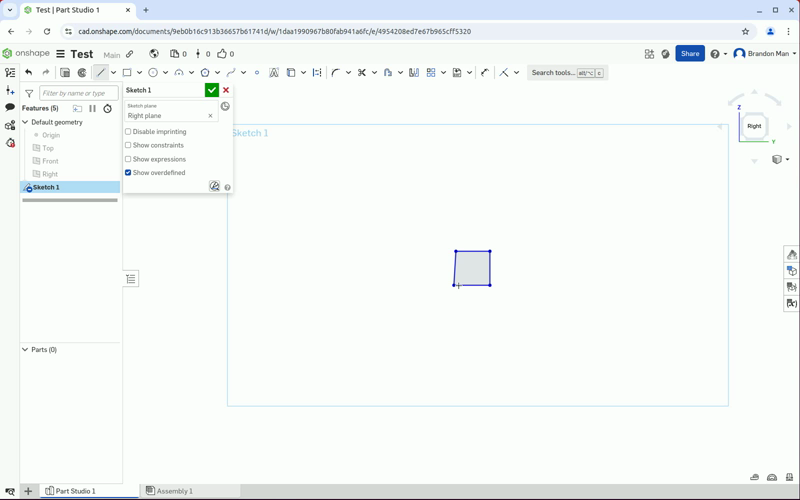
scroll(6)
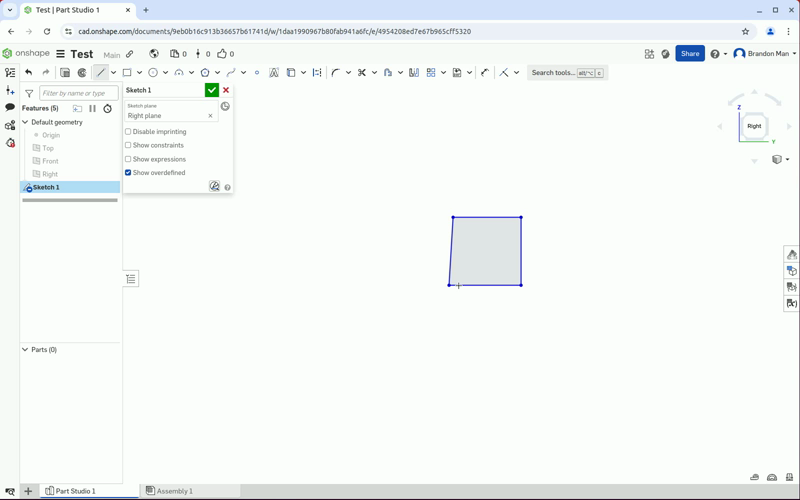
click(458, 285)
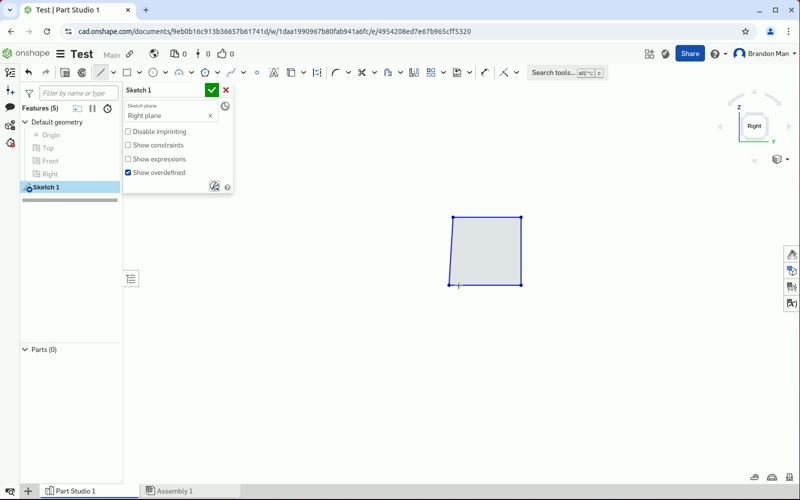
scroll(-6)
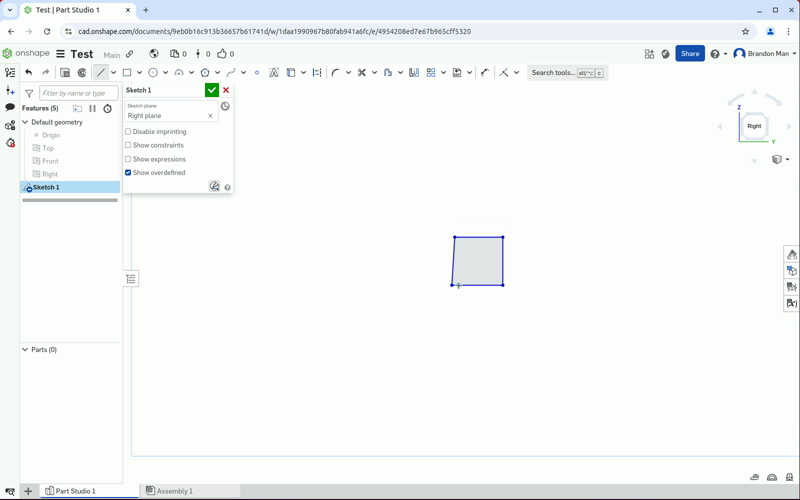
scroll(-6)
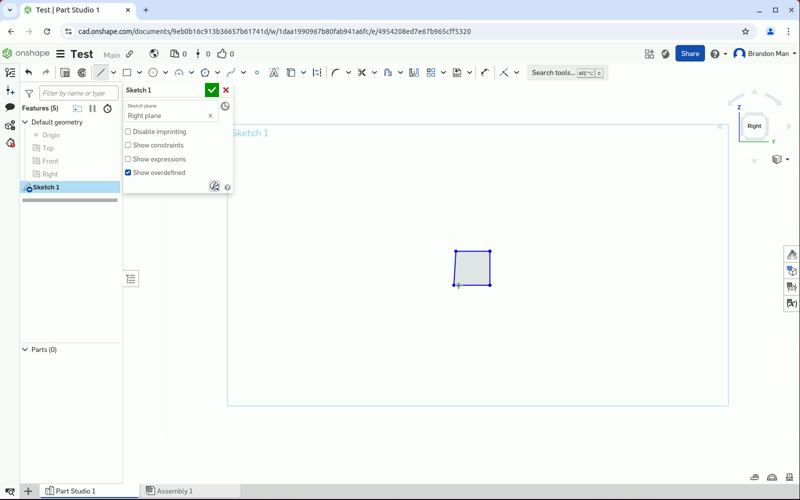
scroll(-6)
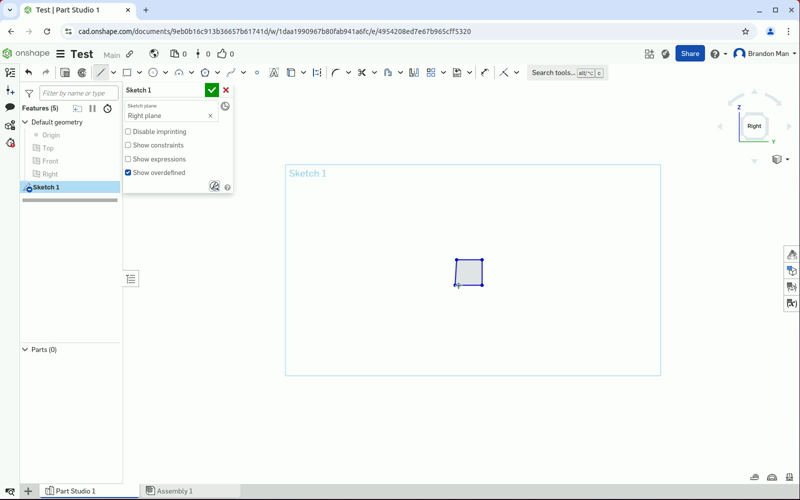
scroll(-6)
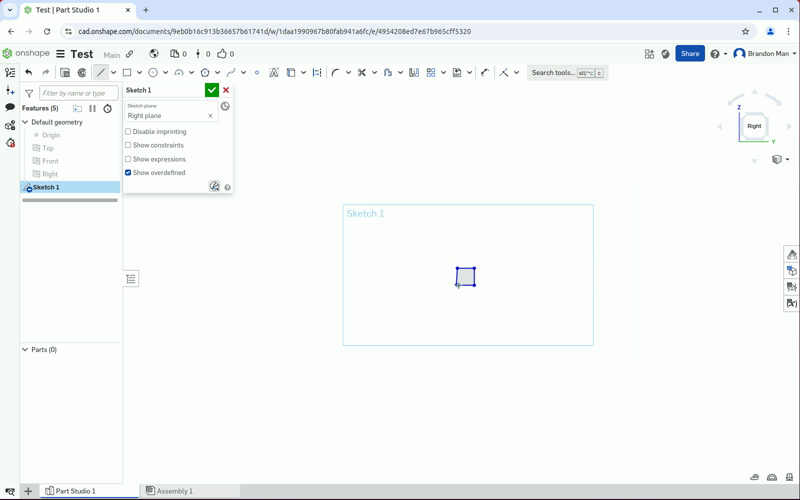
scroll(-6)
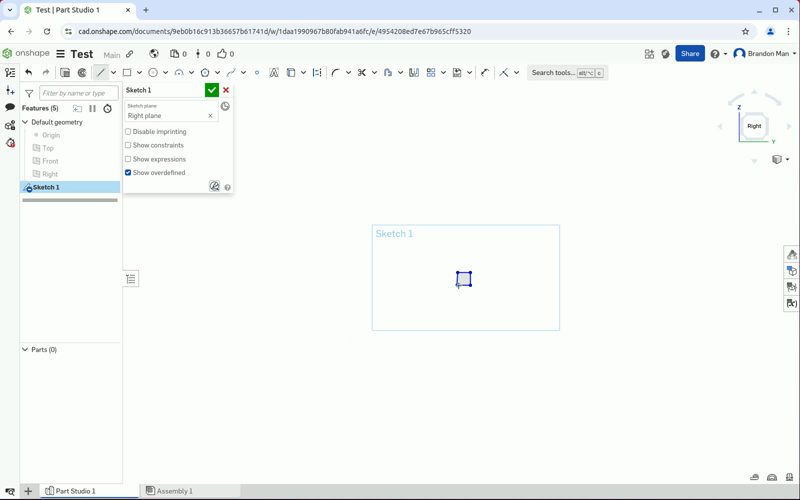
scroll(-6)
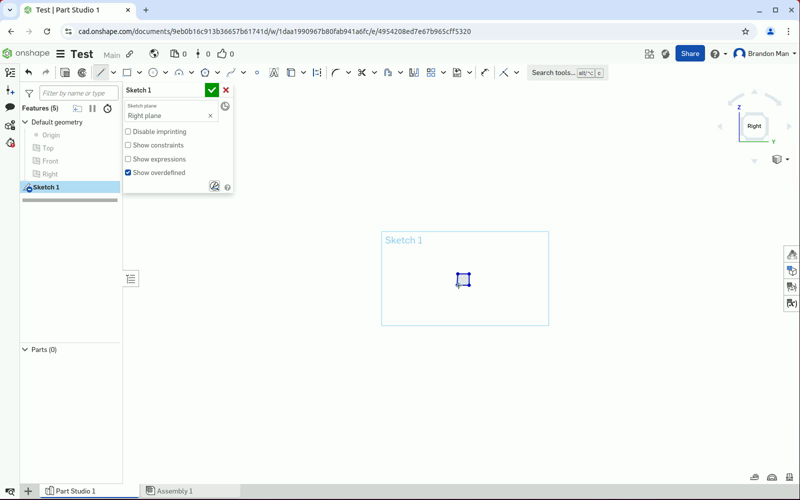
scroll(-6)
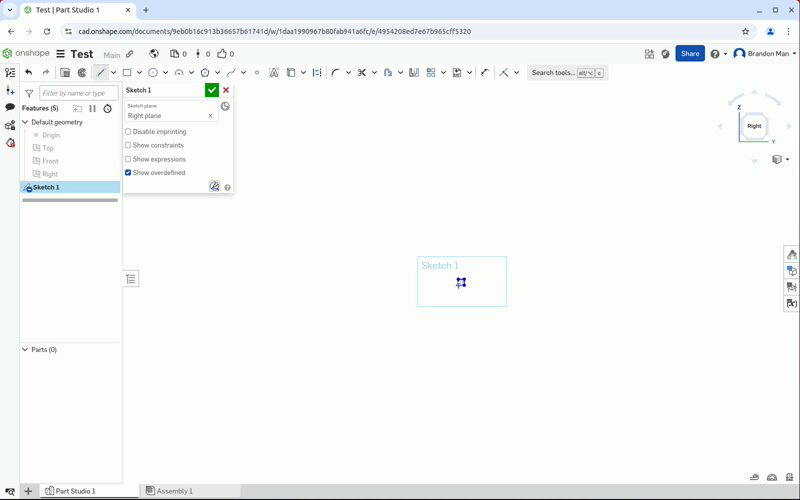
key_up(shift)
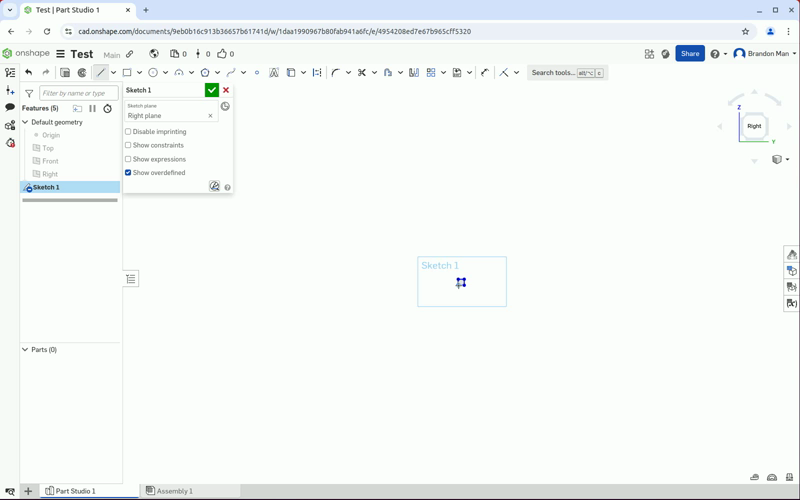
key_down(shift)
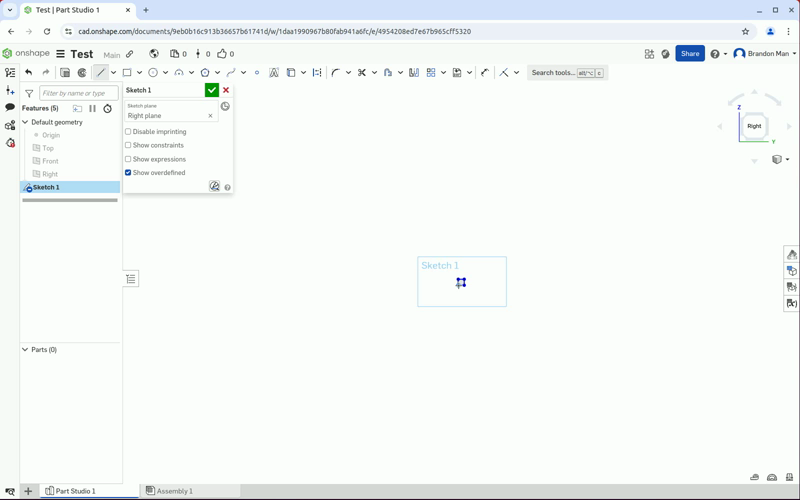
mouse_move(488, 285)
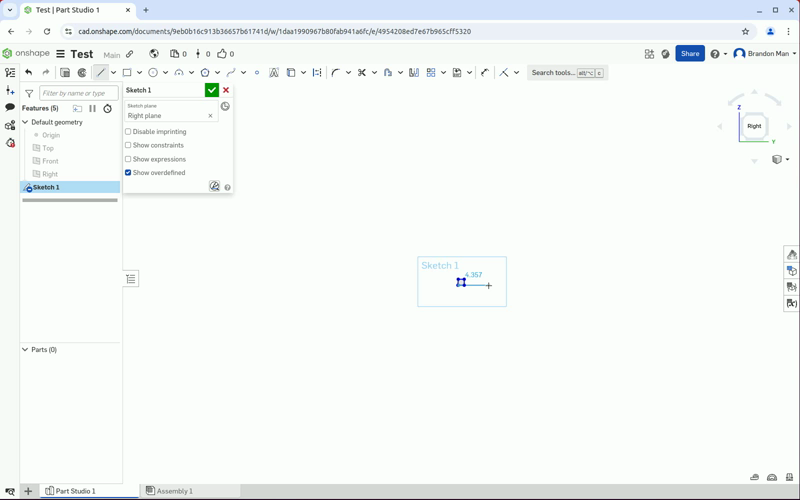
mouse_move(462, 285)
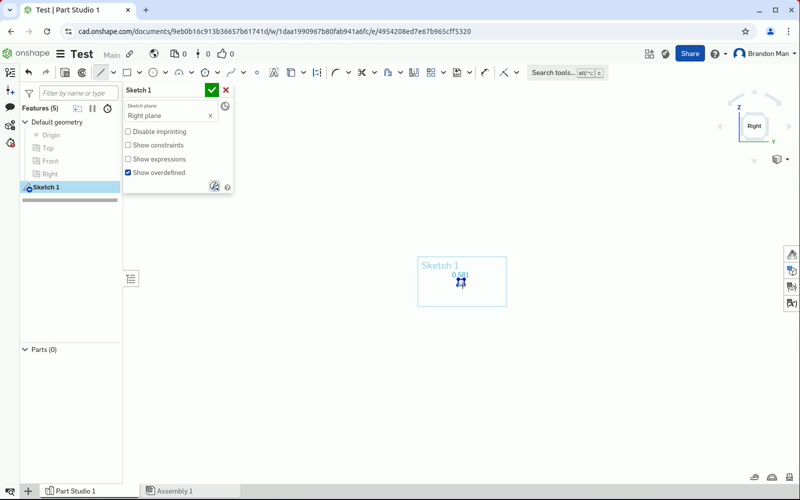
scroll(6)
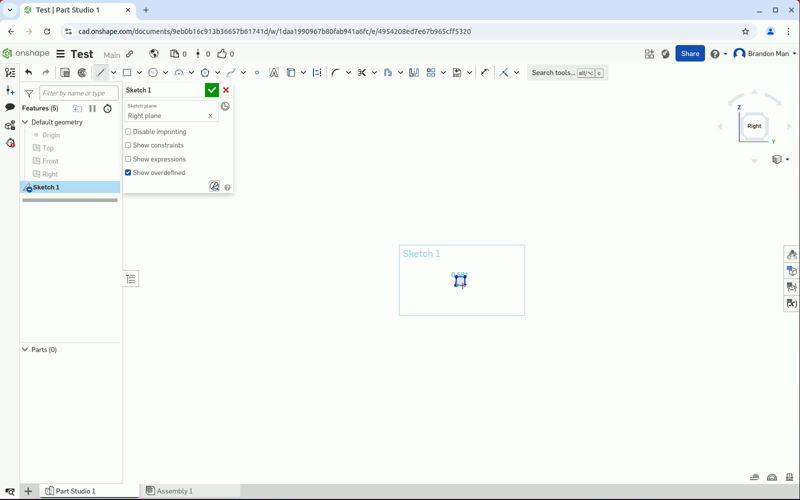
scroll(6)
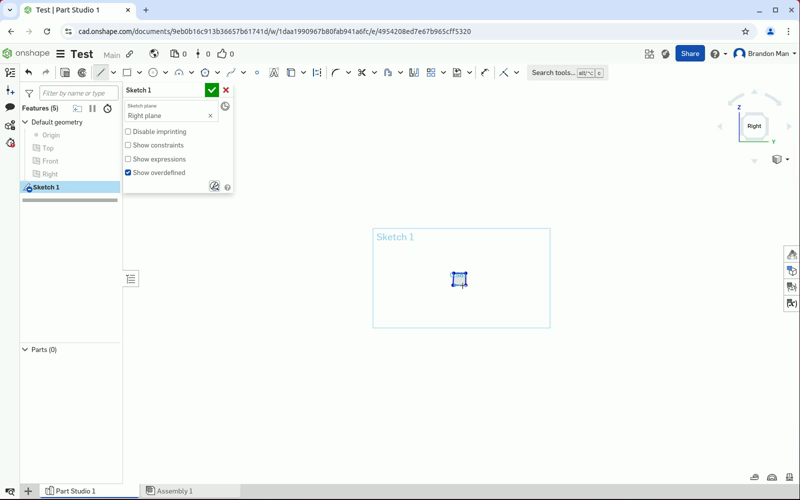
scroll(6)
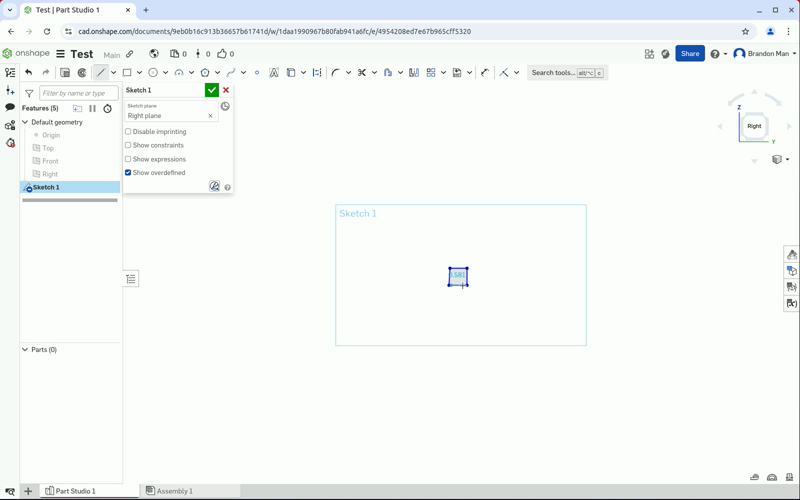
scroll(6)
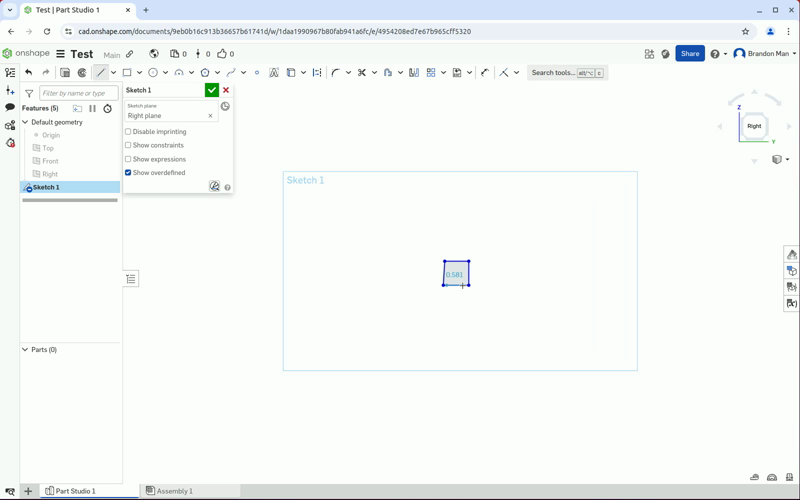
scroll(6)
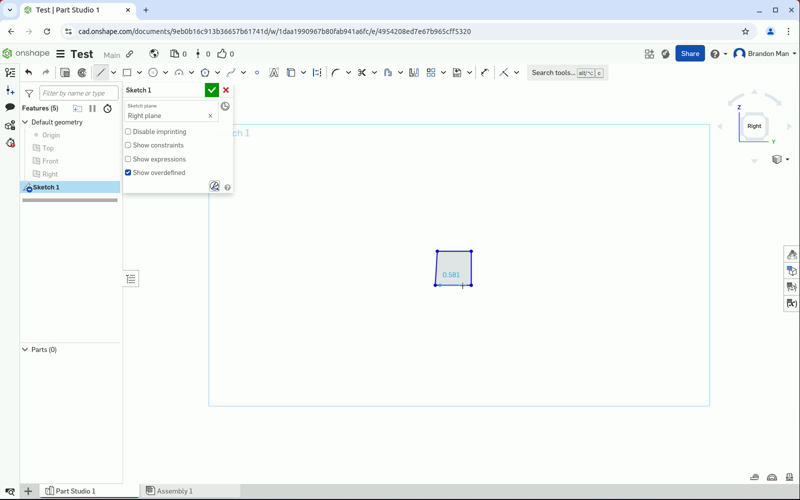
scroll(6)
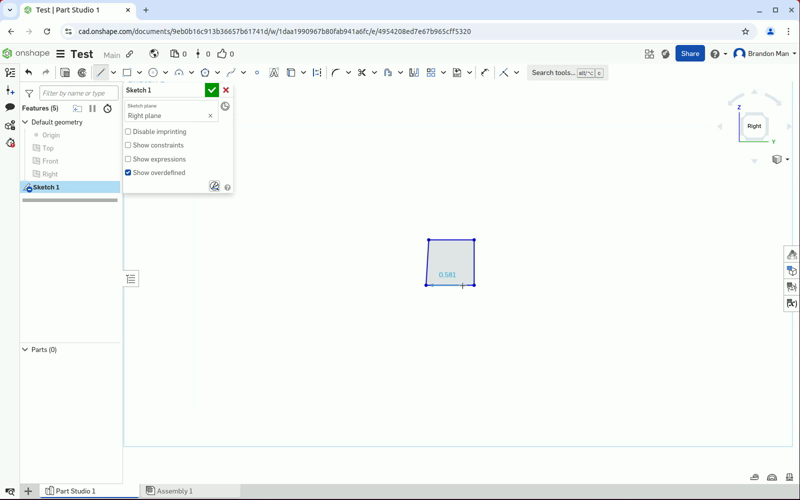
scroll(6)
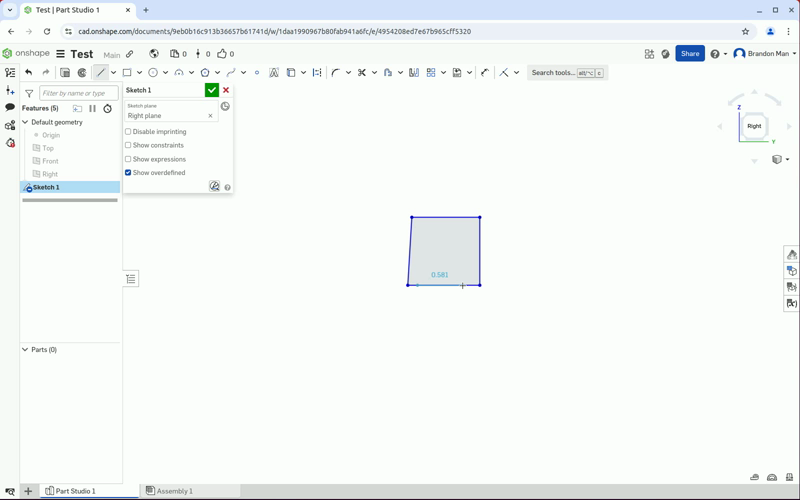
click(462, 285)
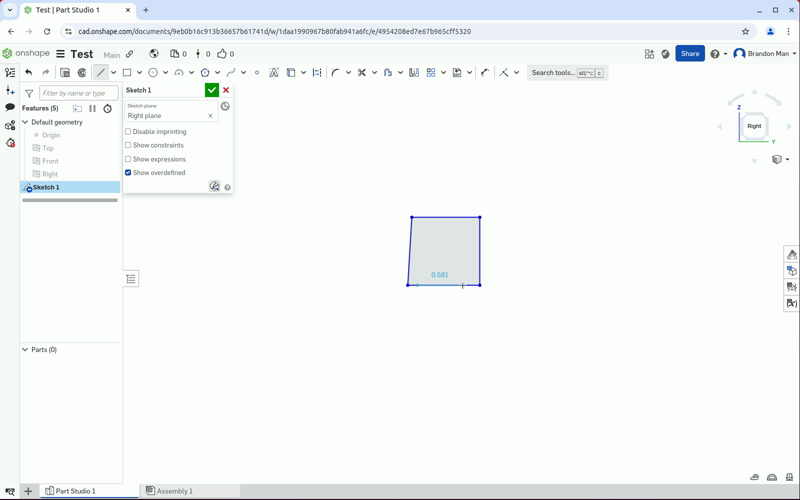
scroll(-6)
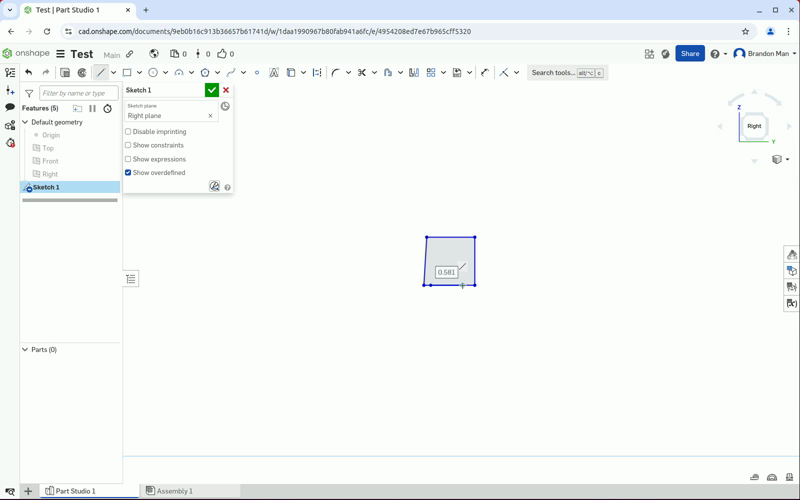
scroll(-6)
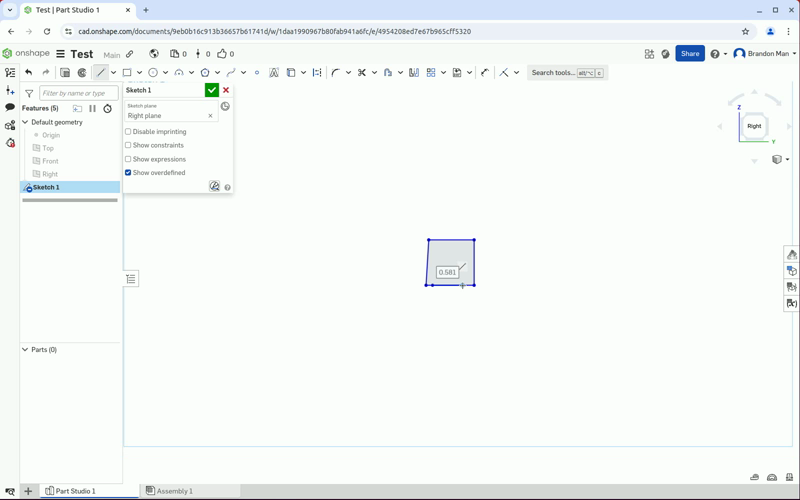
scroll(-6)
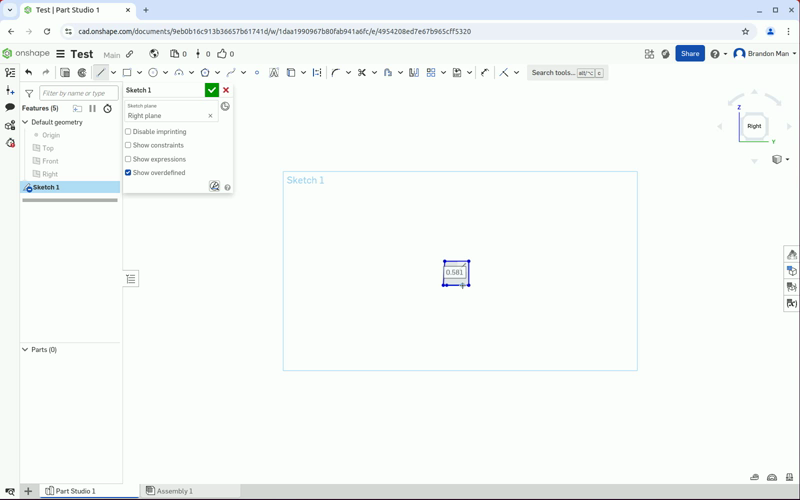
scroll(-6)
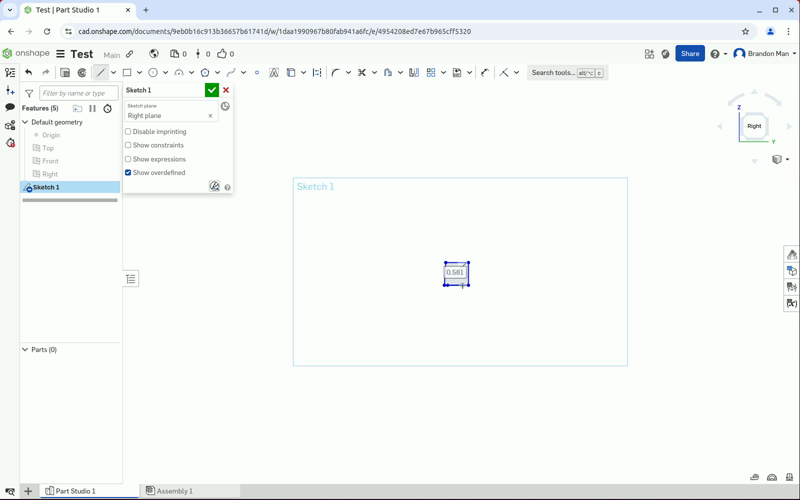
scroll(-6)
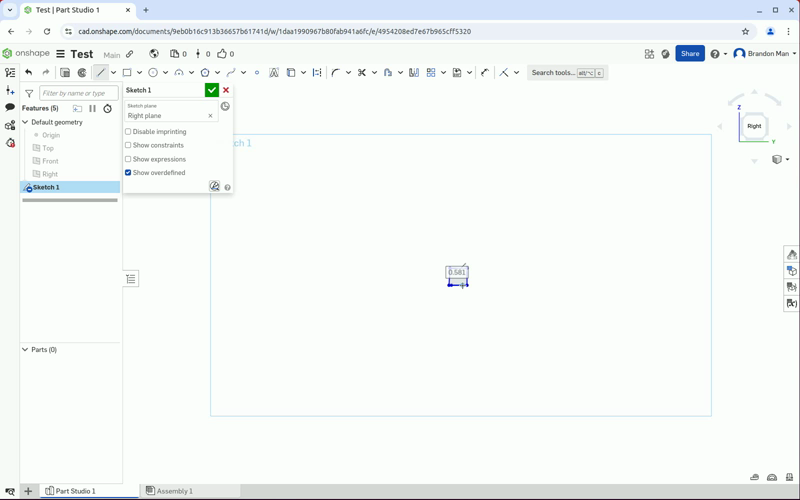
scroll(-6)
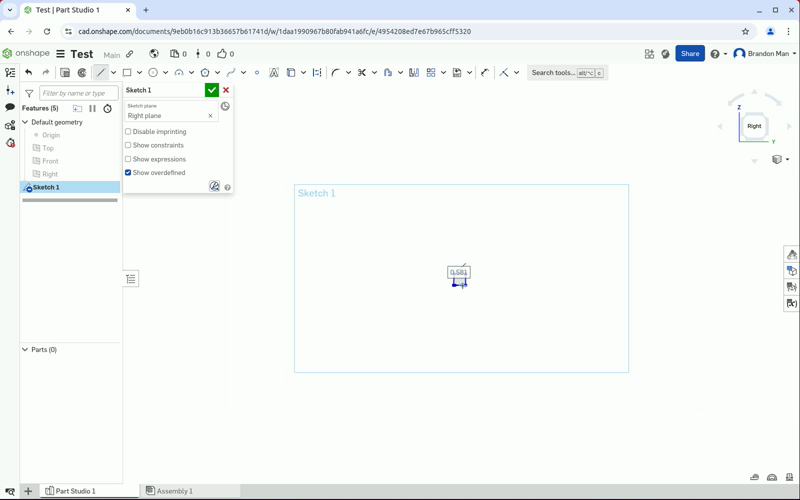
scroll(-6)
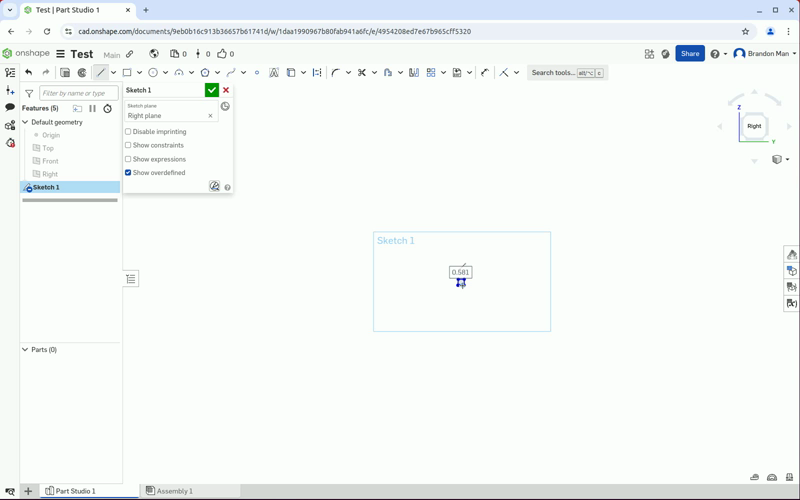
key_up(shift)
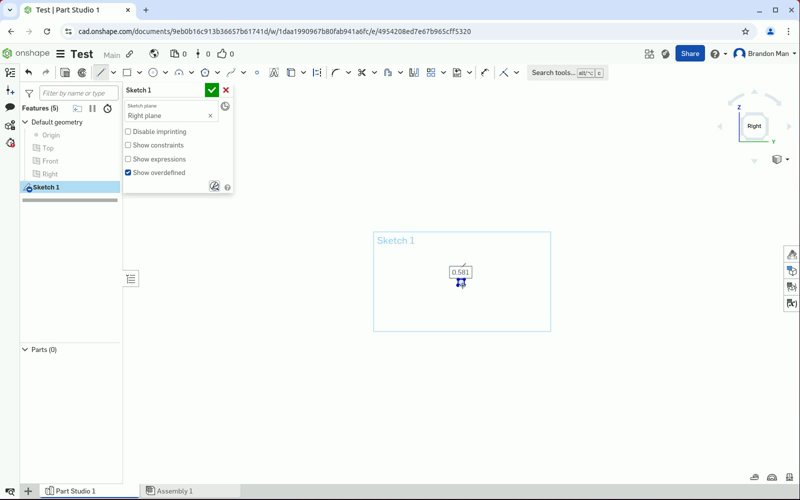
key_down(shift)
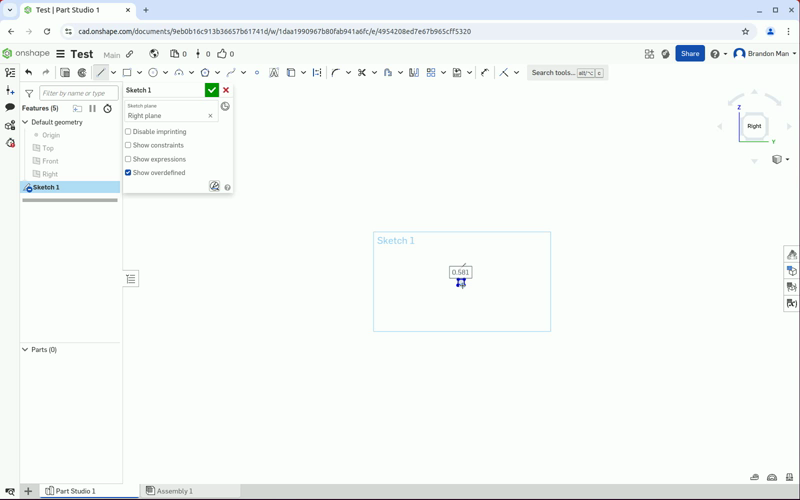
mouse_move(492, 285)
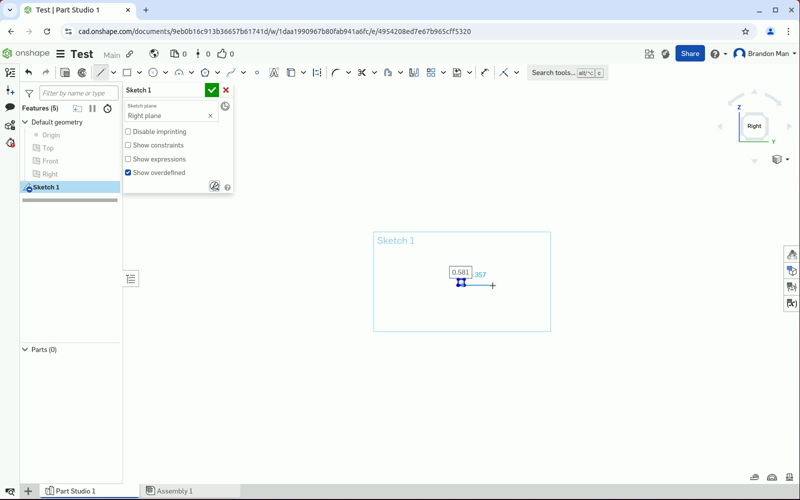
mouse_move(462, 280)
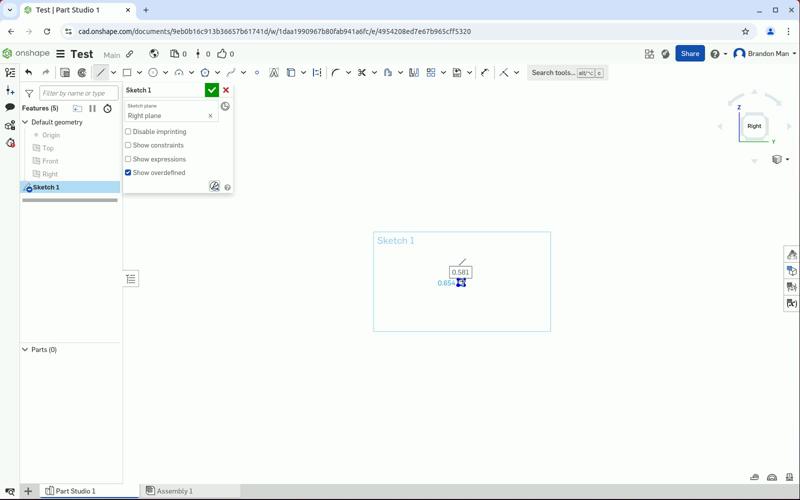
scroll(6)
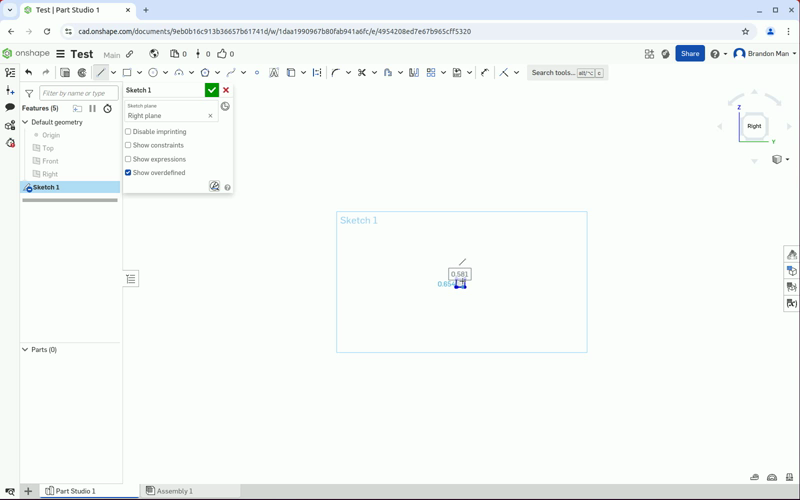
scroll(6)
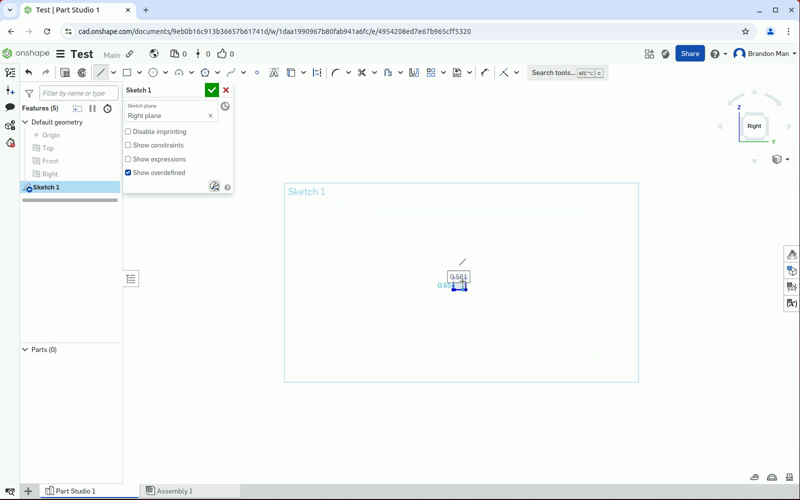
scroll(6)
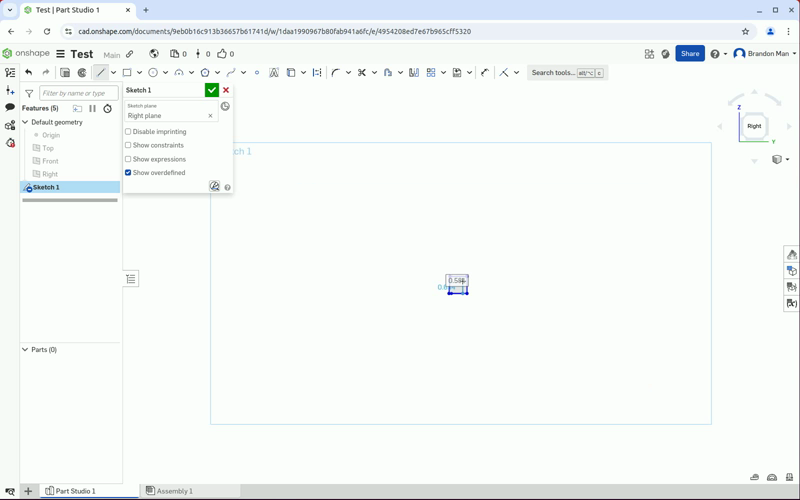
scroll(6)
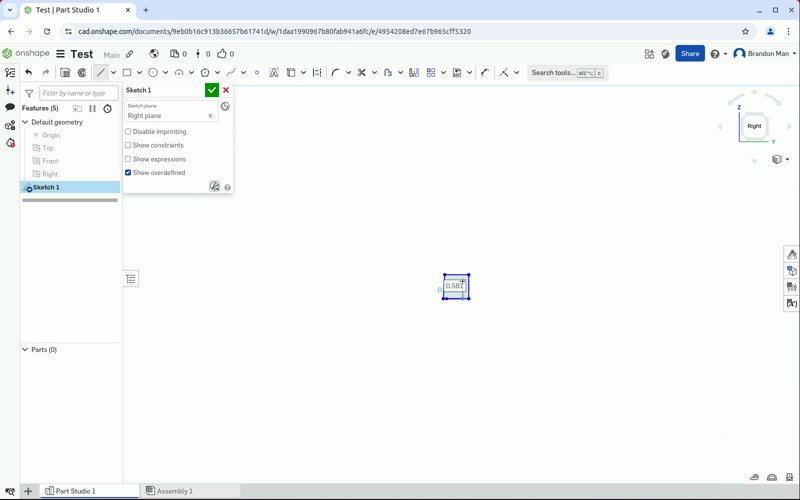
scroll(6)
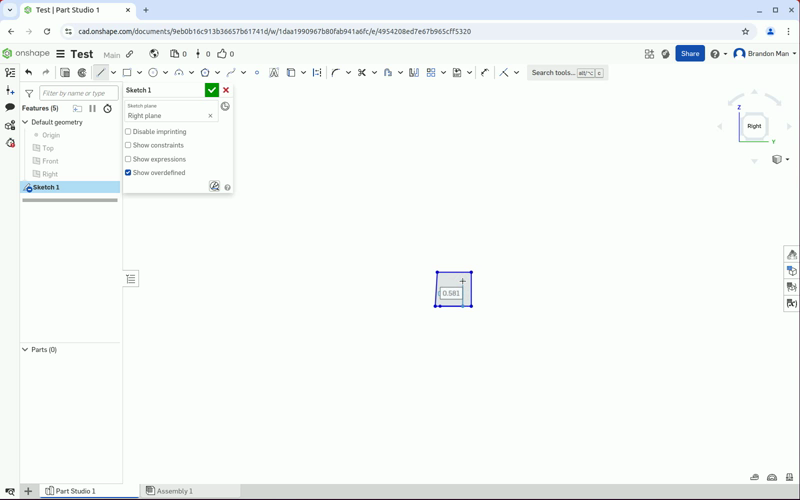
scroll(6)
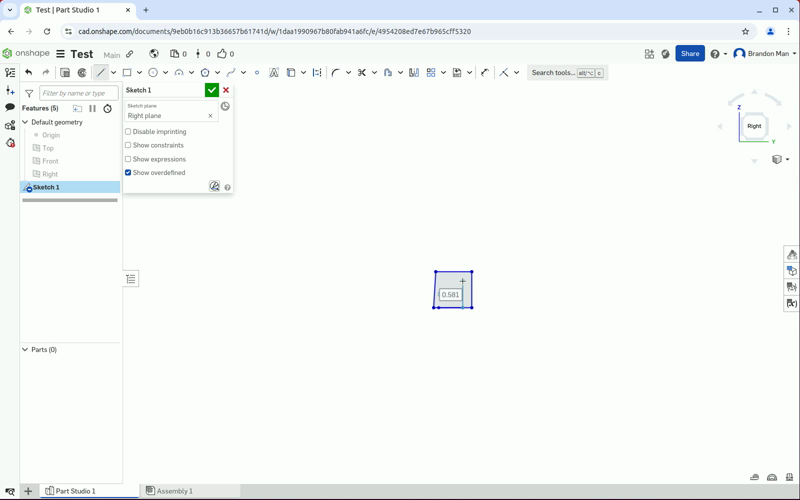
scroll(6)
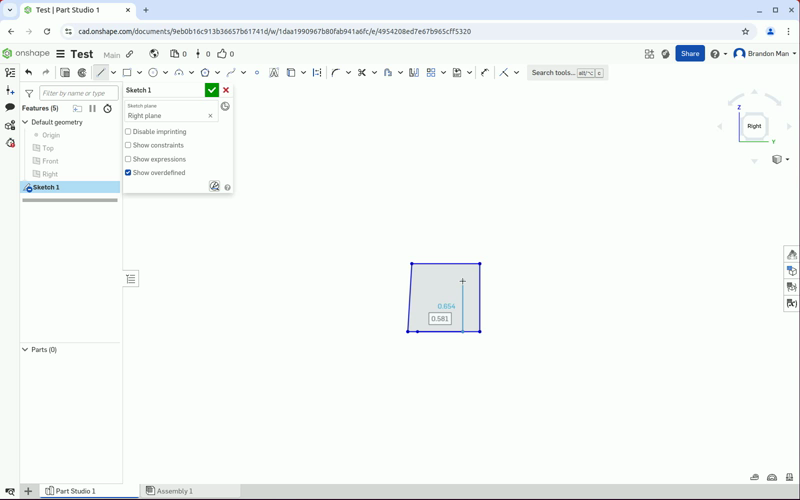
click(462, 280)
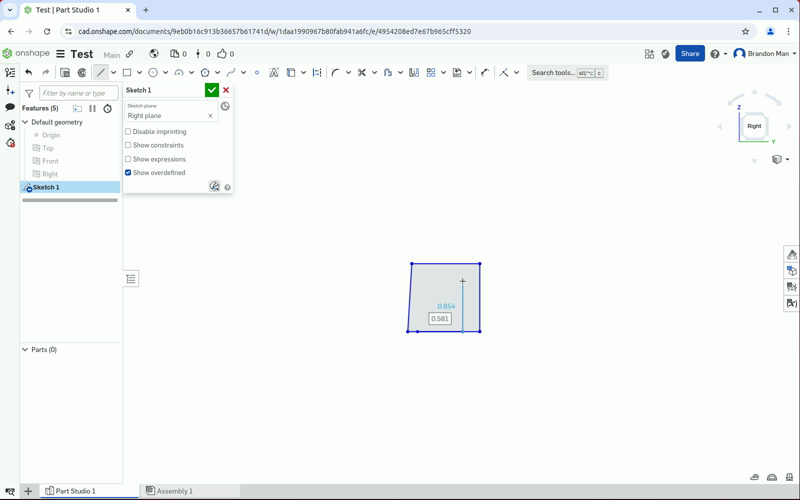
scroll(-6)
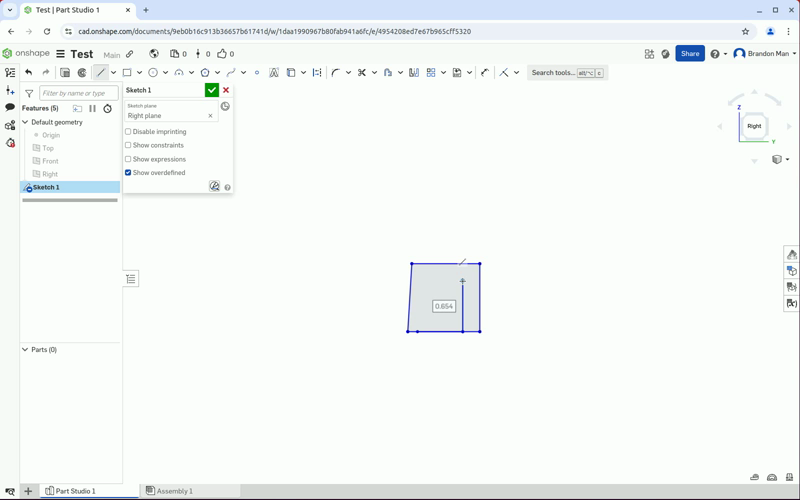
scroll(-6)
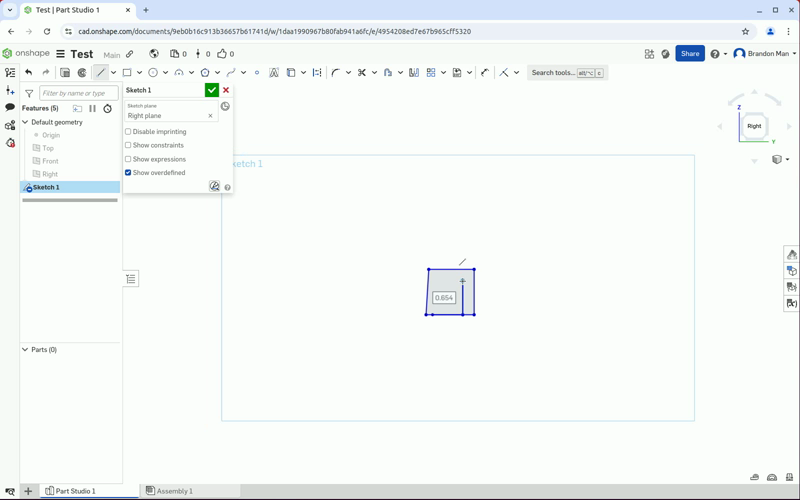
scroll(-6)
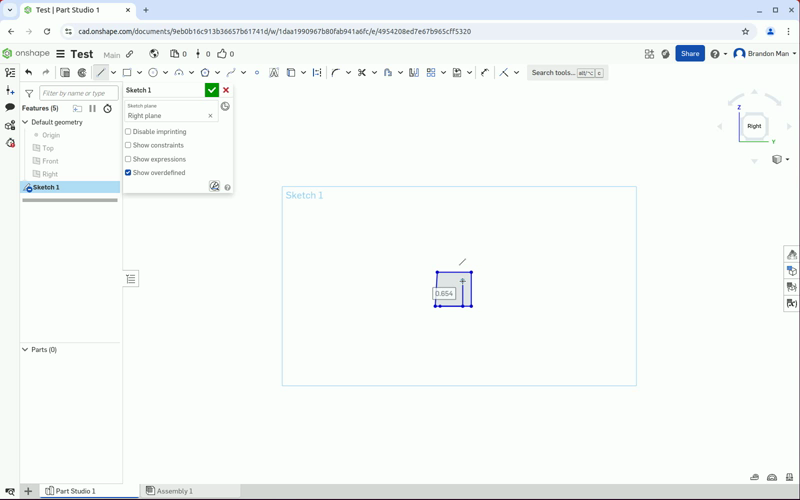
scroll(-6)
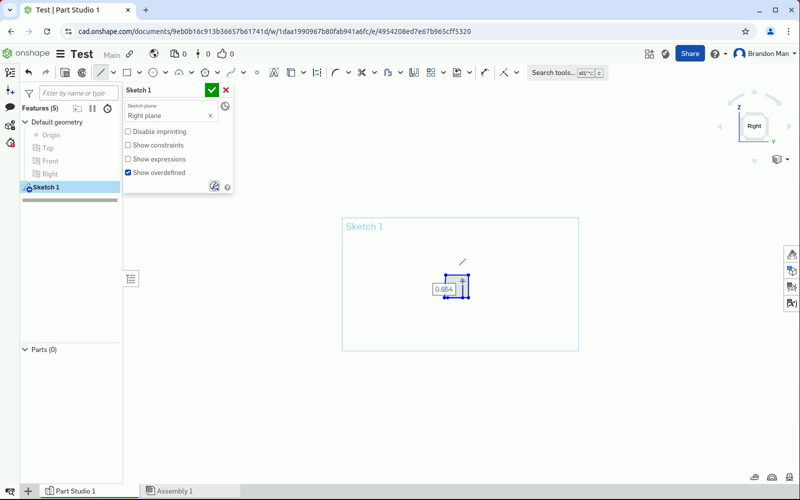
scroll(-6)
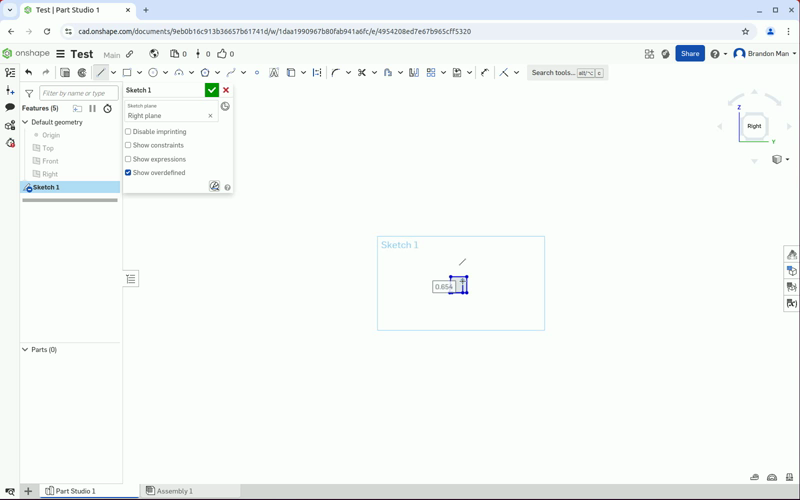
scroll(-6)
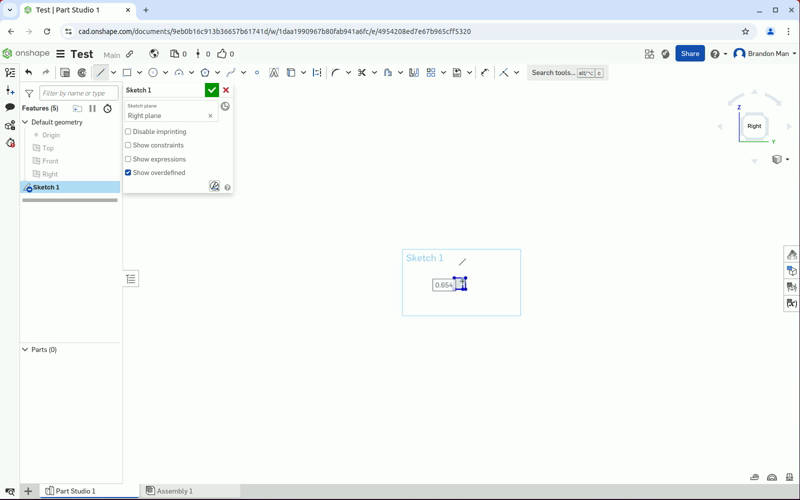
scroll(-6)
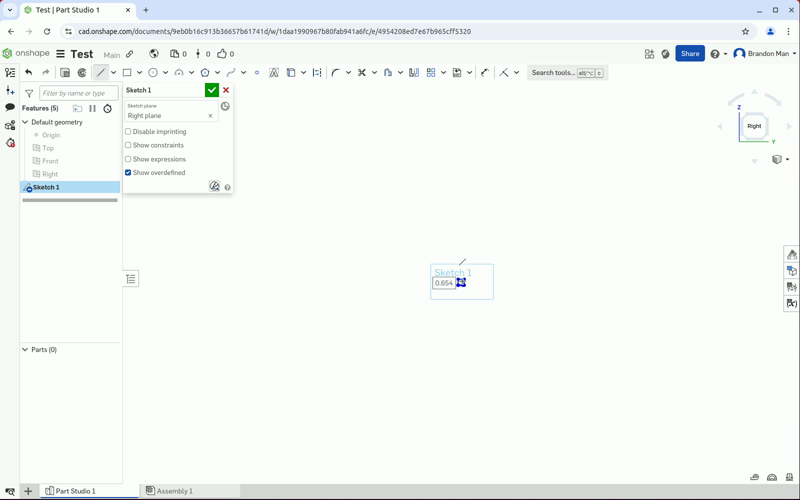
key_up(shift)
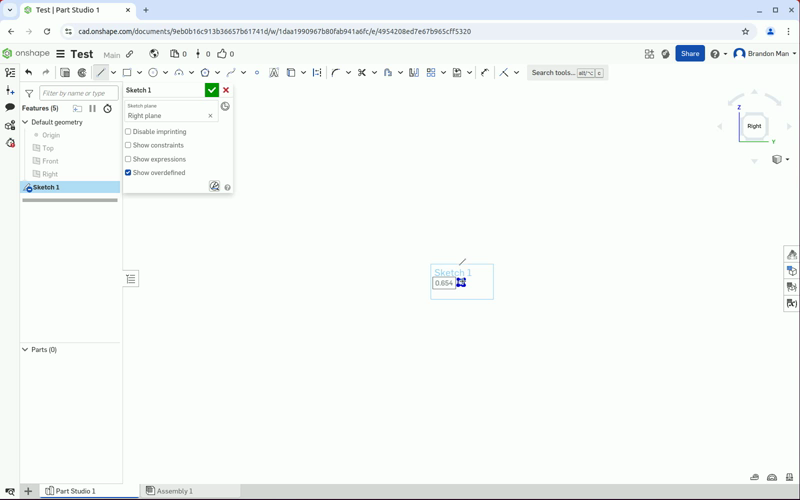
key_down(shift)
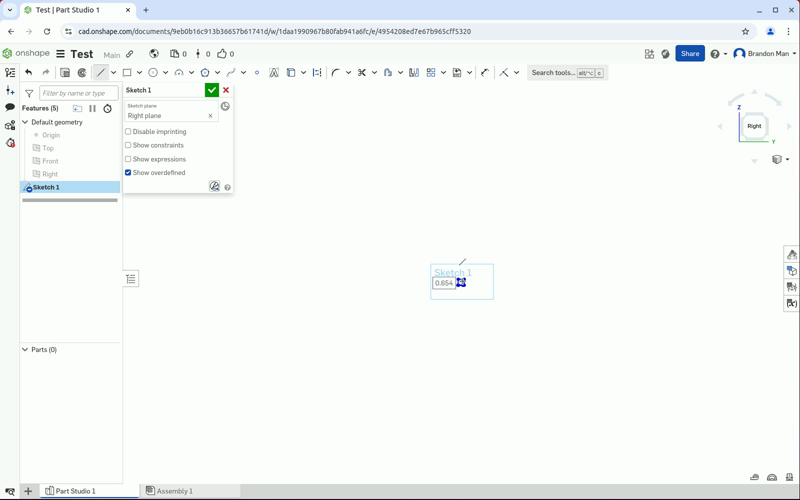
mouse_move(492, 280)
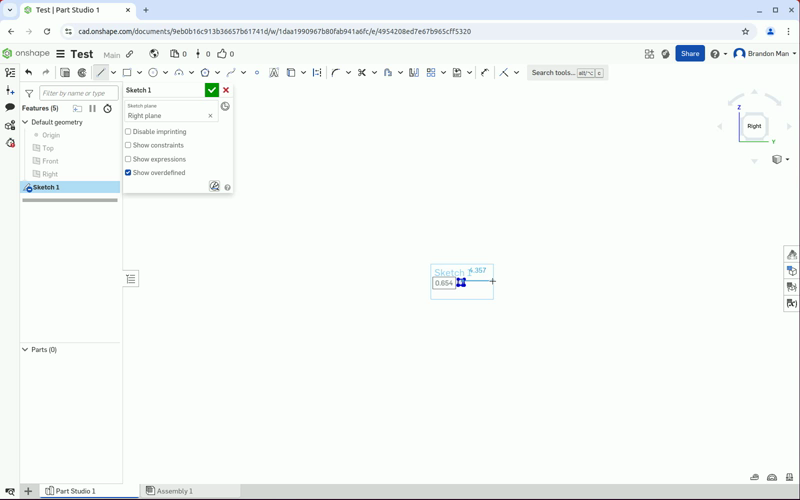
mouse_move(458, 280)
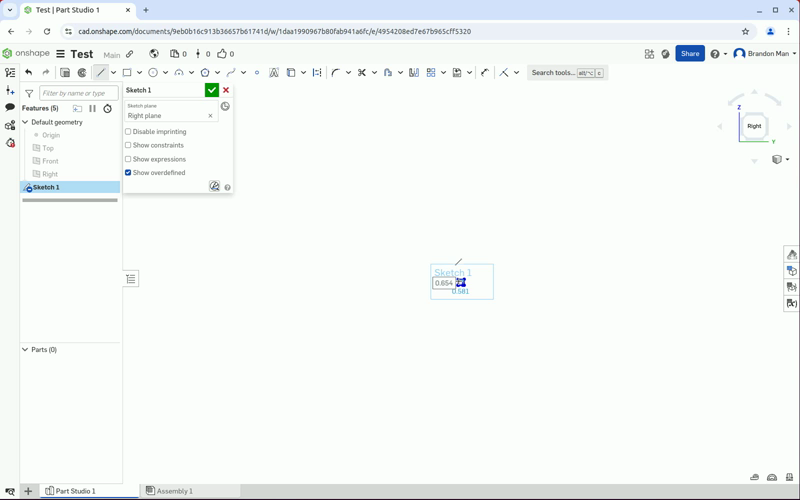
scroll(6)
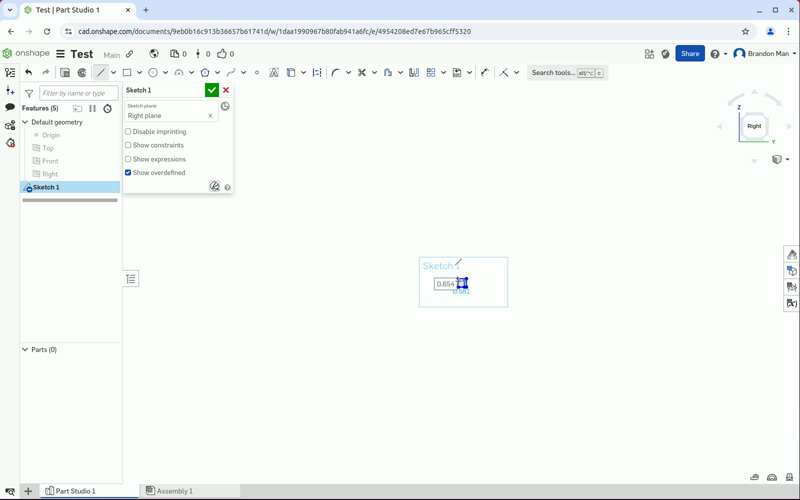
scroll(6)
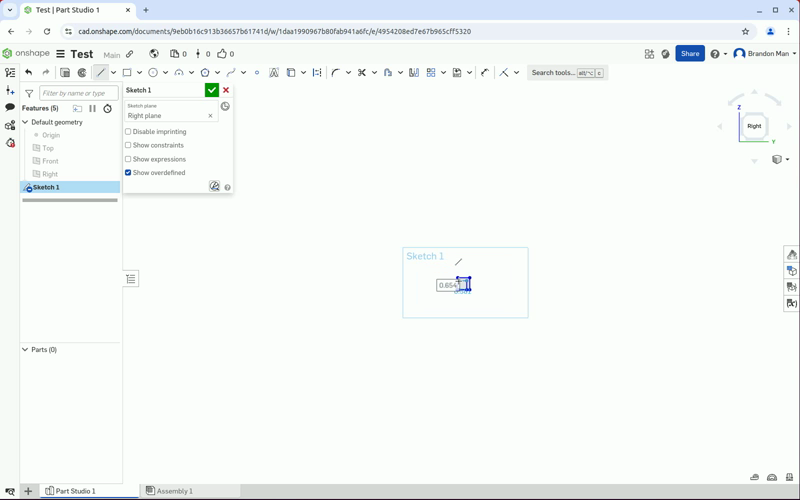
scroll(6)
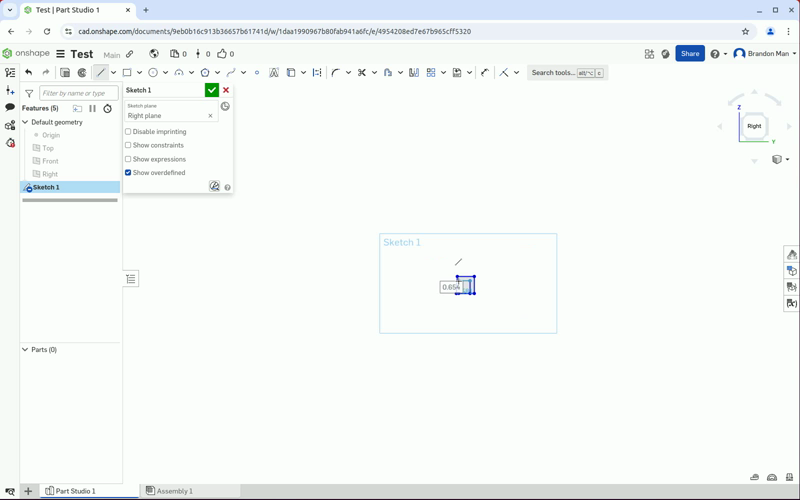
scroll(6)
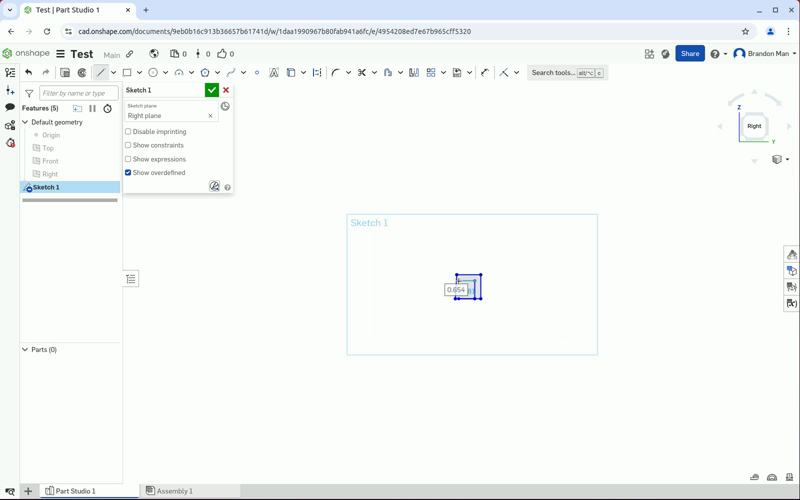
scroll(6)
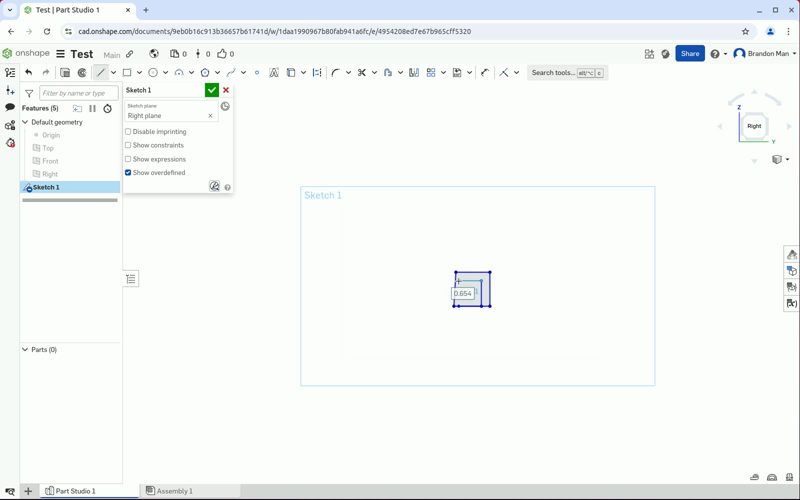
scroll(6)
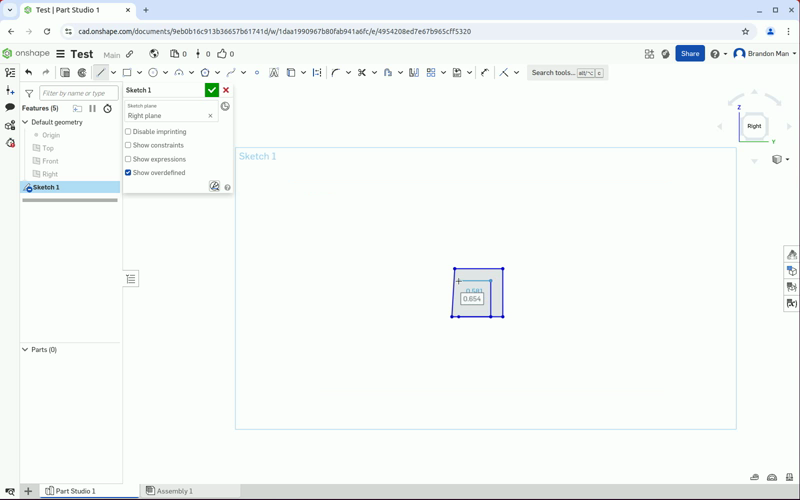
scroll(6)
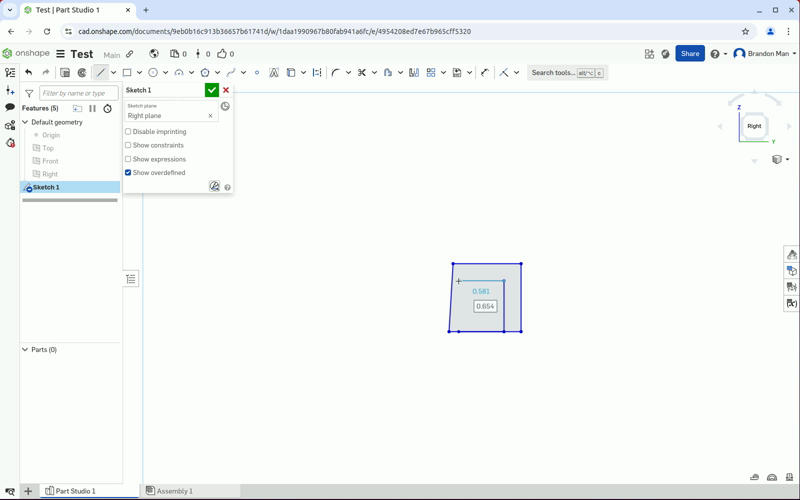
click(458, 280)
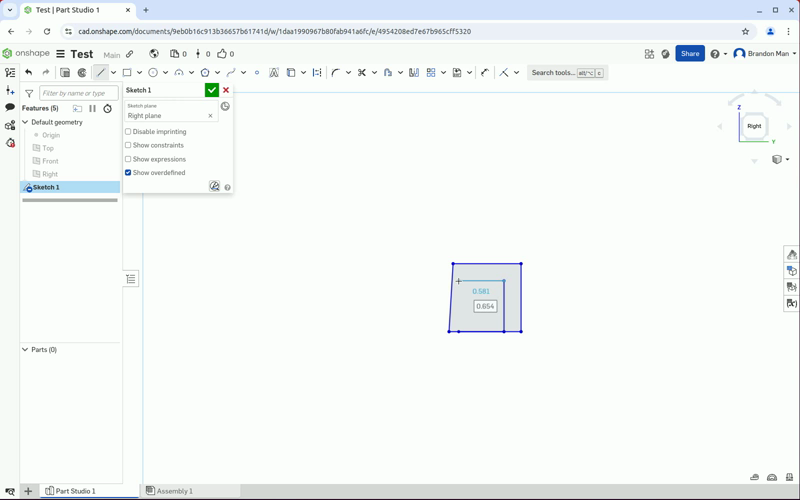
scroll(-6)
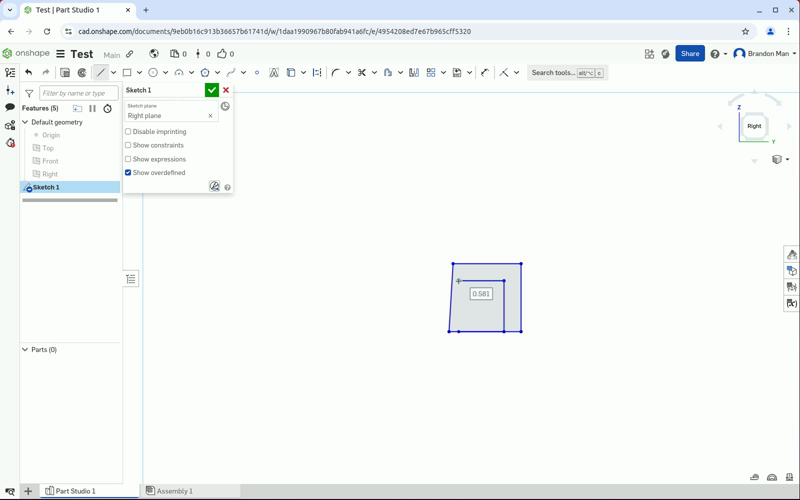
scroll(-6)
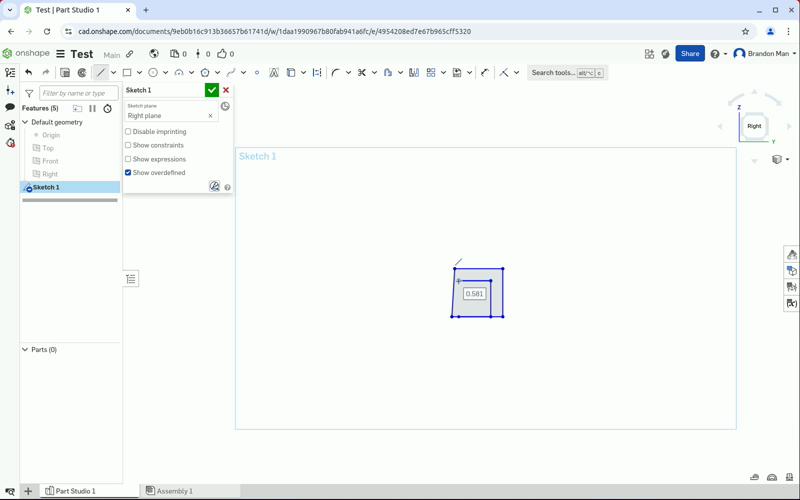
scroll(-6)
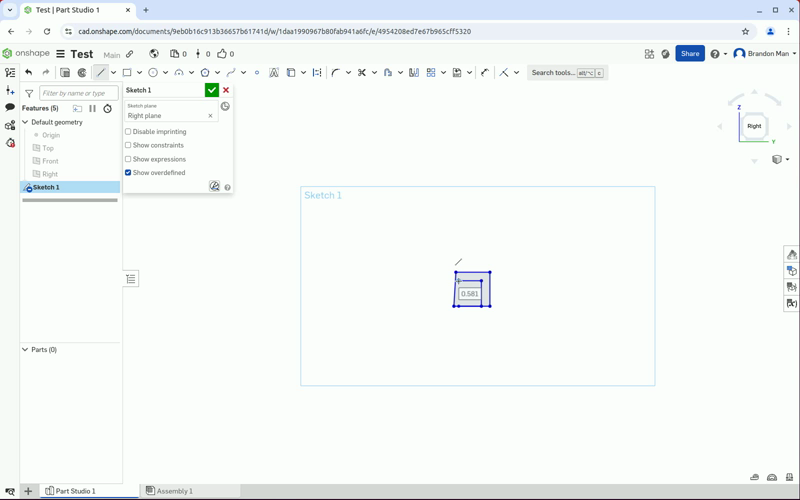
scroll(-6)
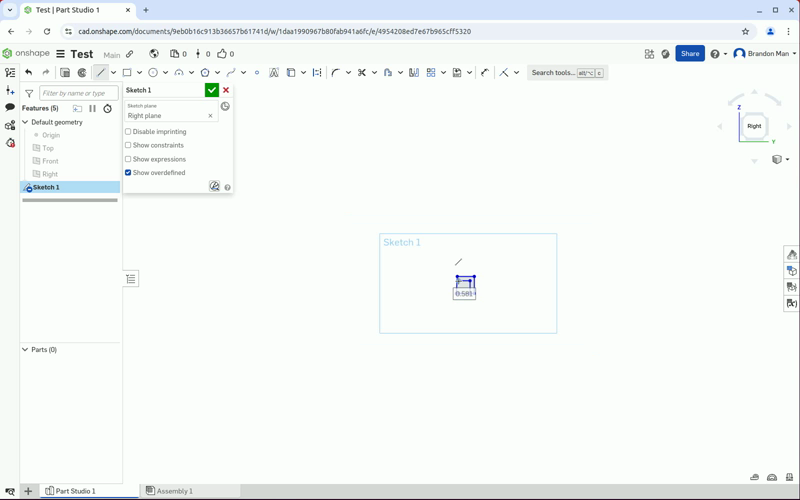
scroll(-6)
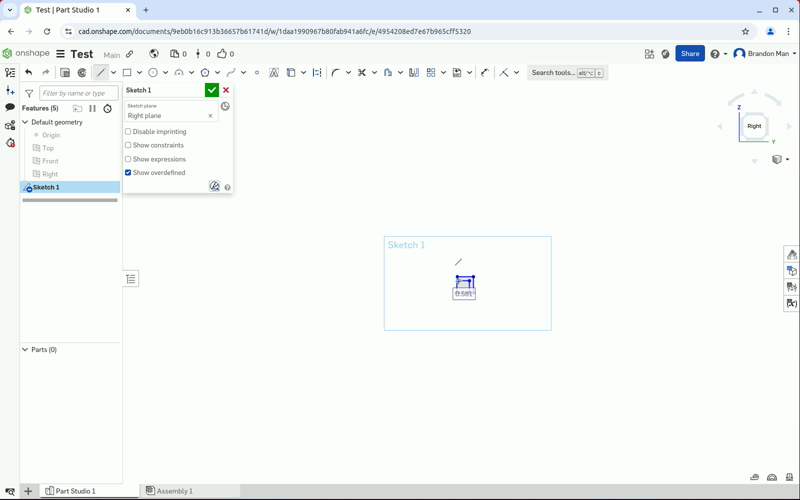
scroll(-6)
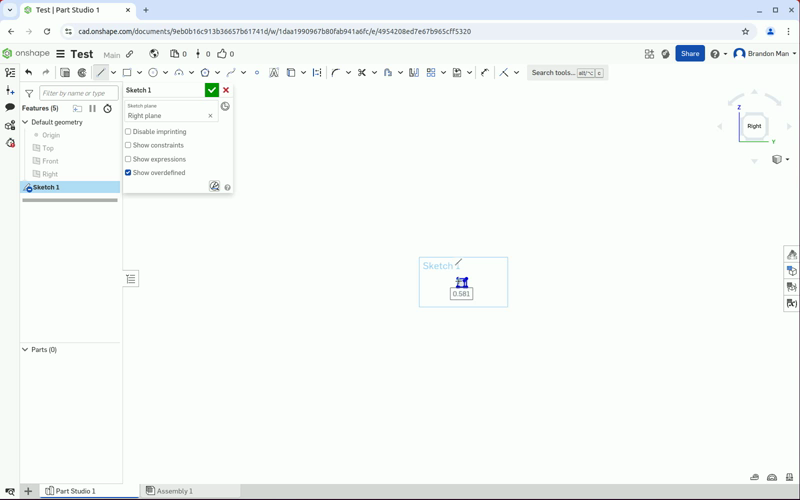
scroll(-6)
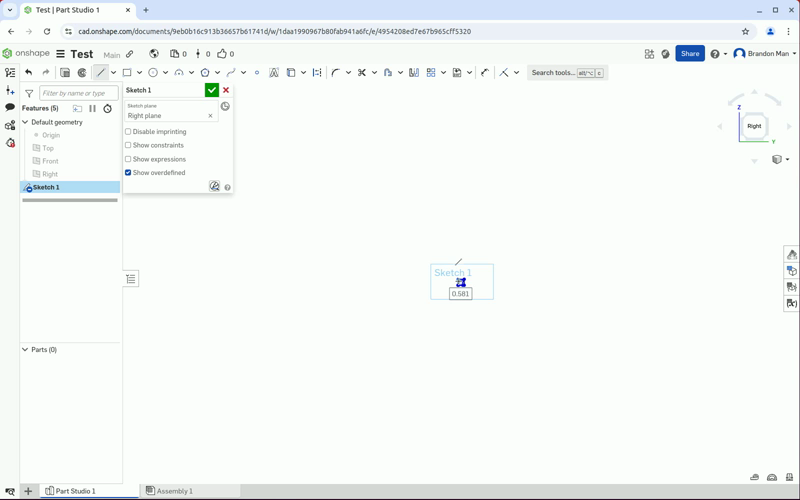
key_up(shift)
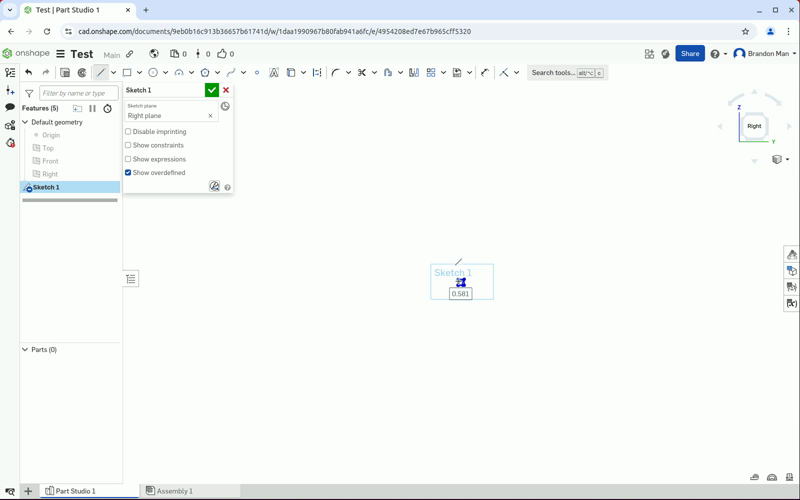
mouse_move(488, 280)
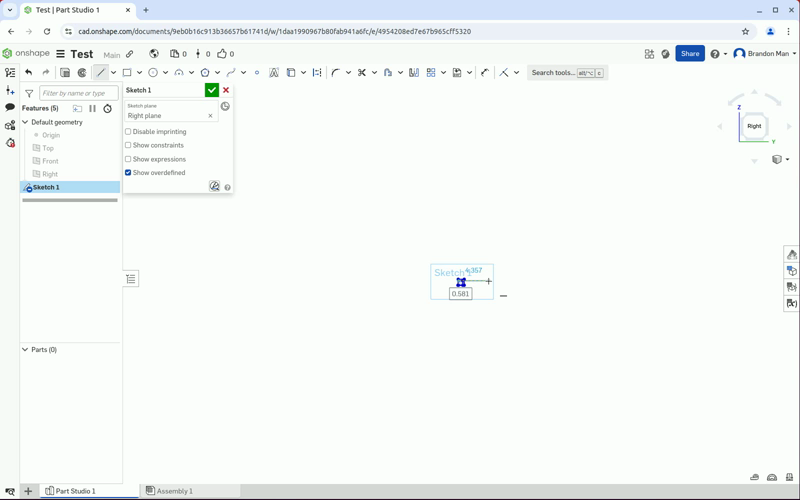
key_down(shift)
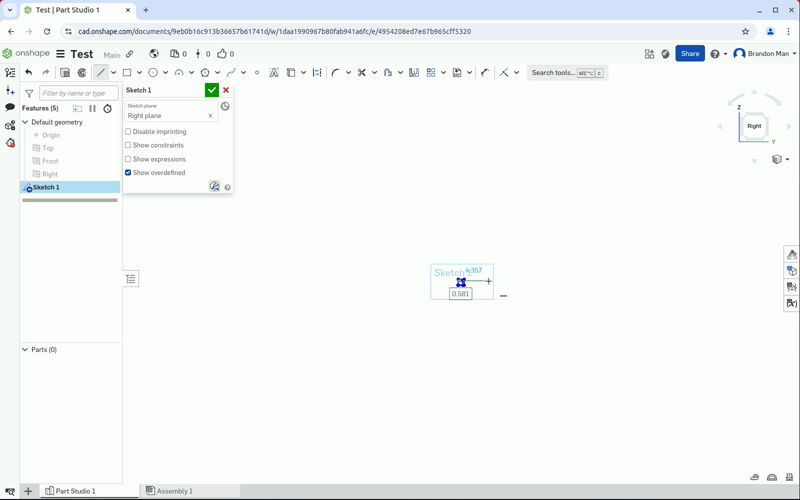
mouse_move(458, 285)
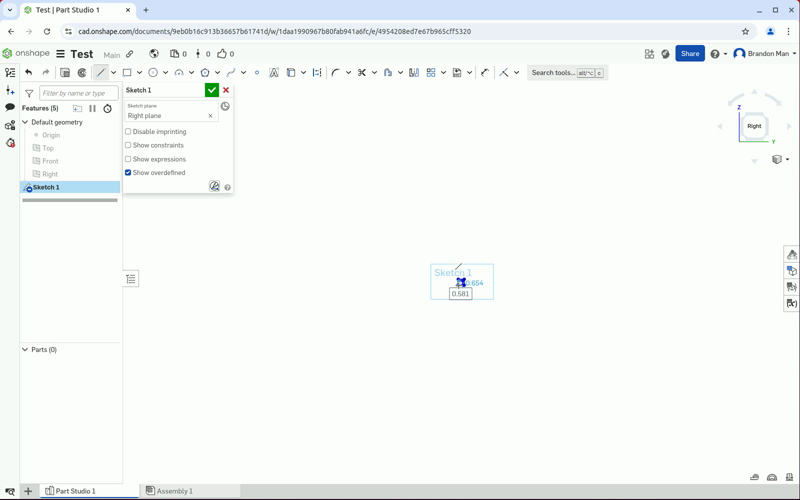
scroll(6)
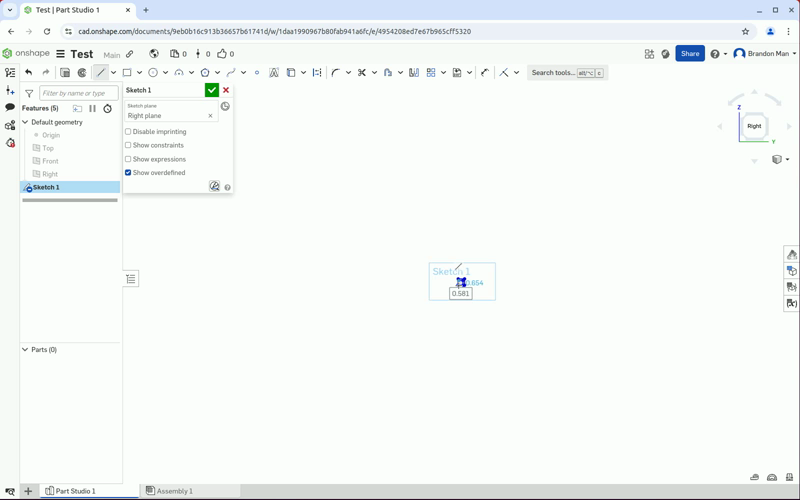
scroll(6)
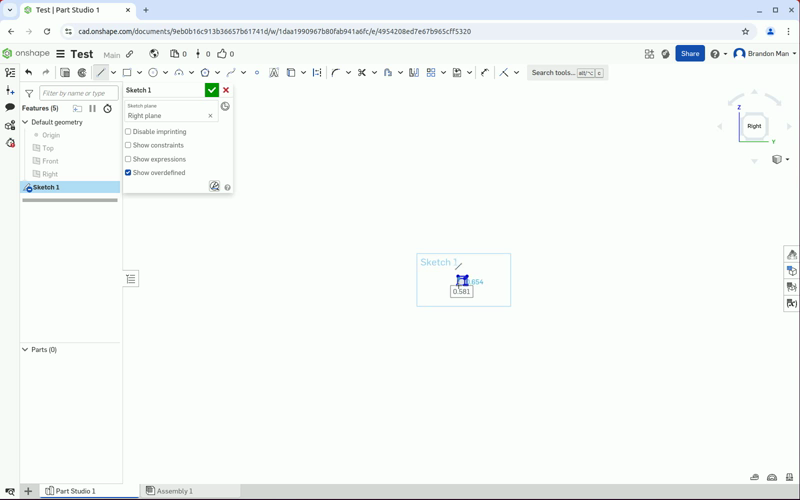
scroll(6)
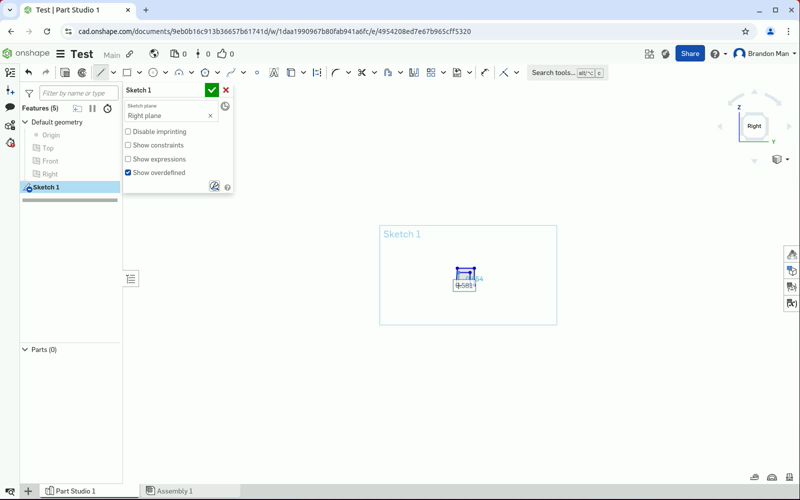
scroll(6)
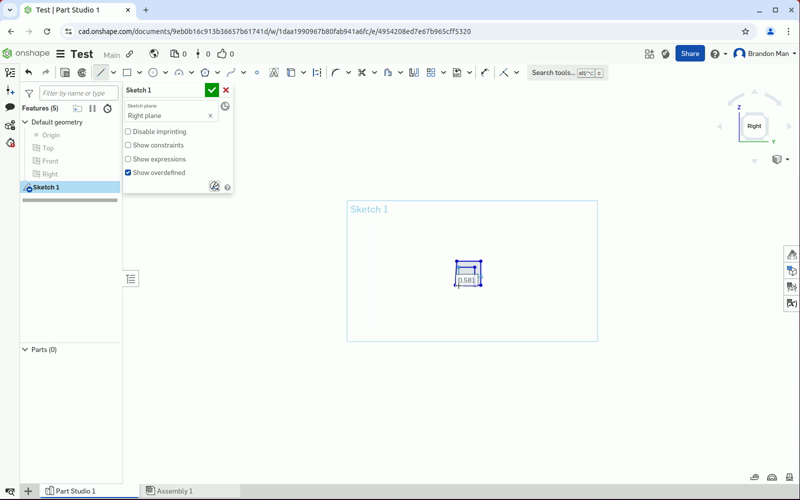
scroll(6)
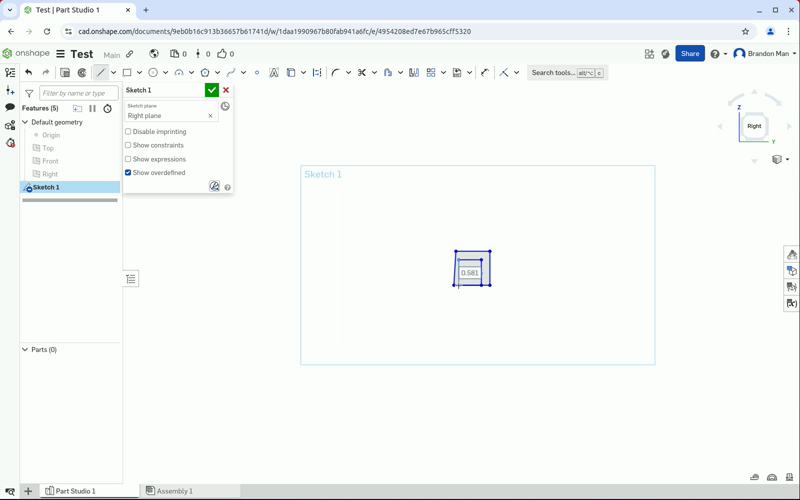
scroll(6)
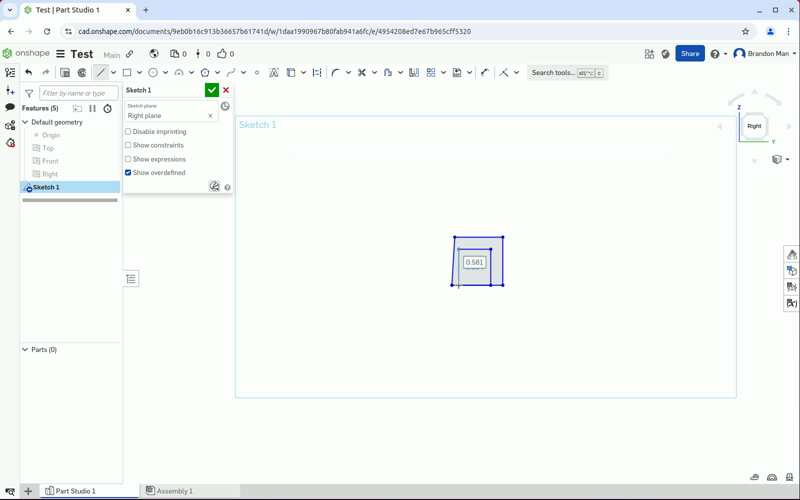
scroll(6)
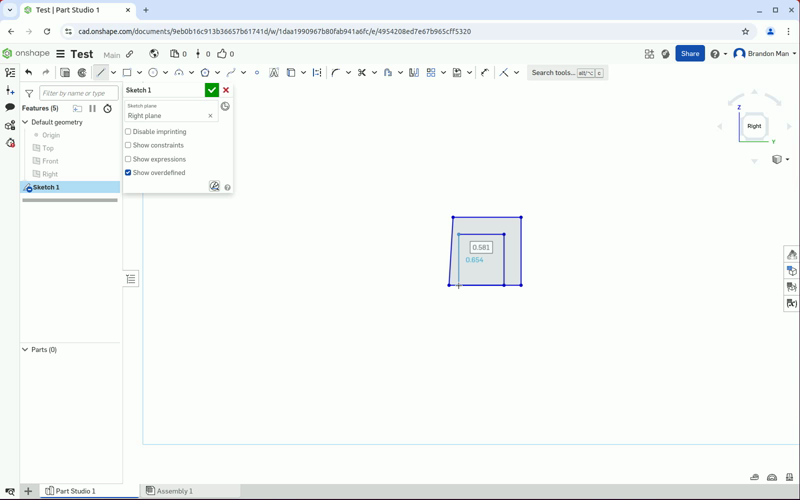
key_up(shift)
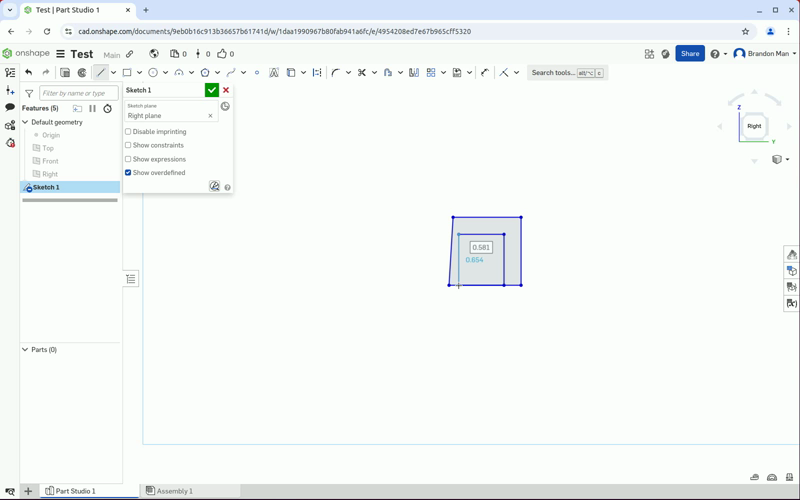
click(458, 285)
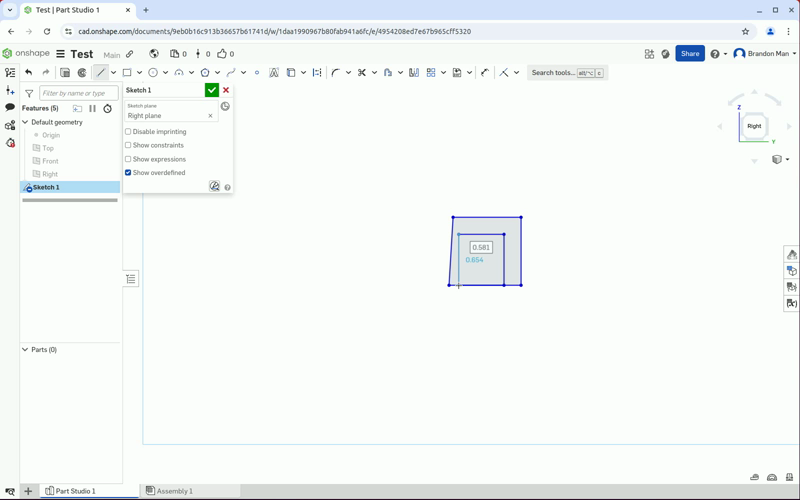
scroll(-6)
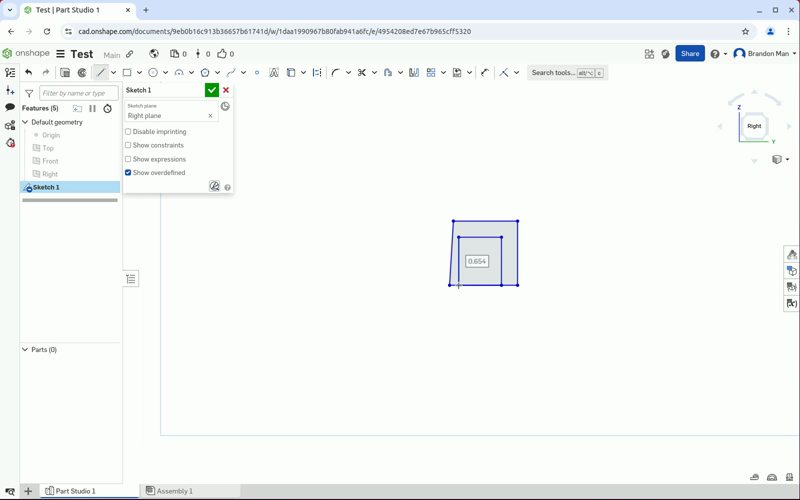
scroll(-6)
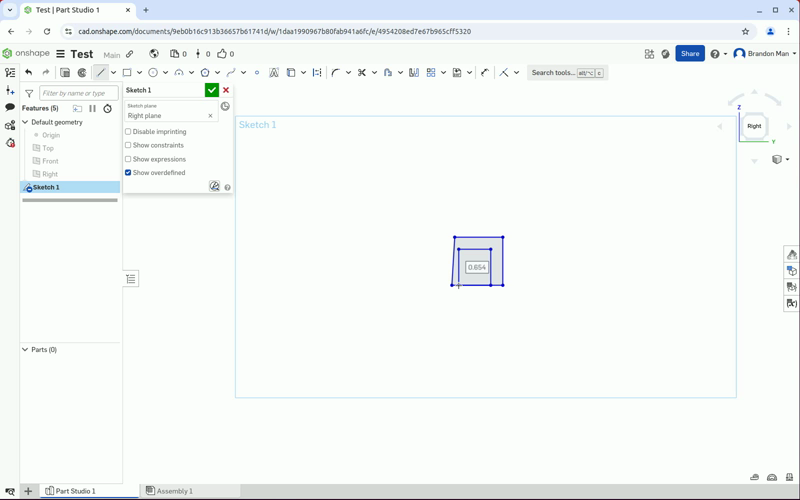
scroll(-6)
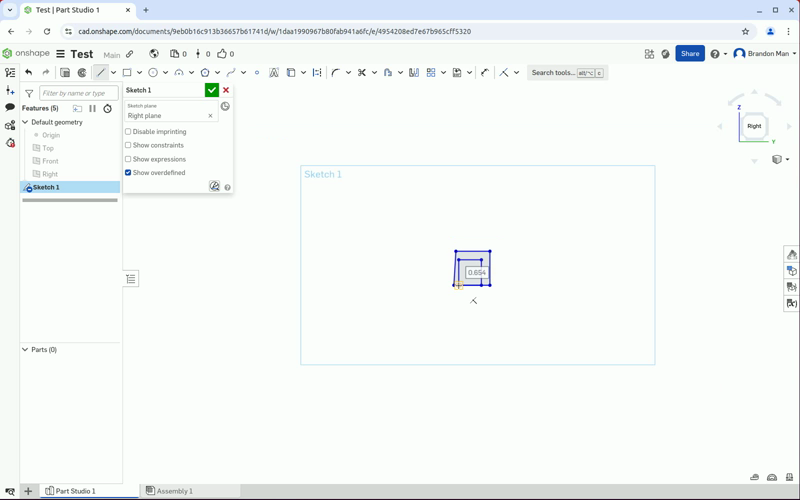
scroll(-6)
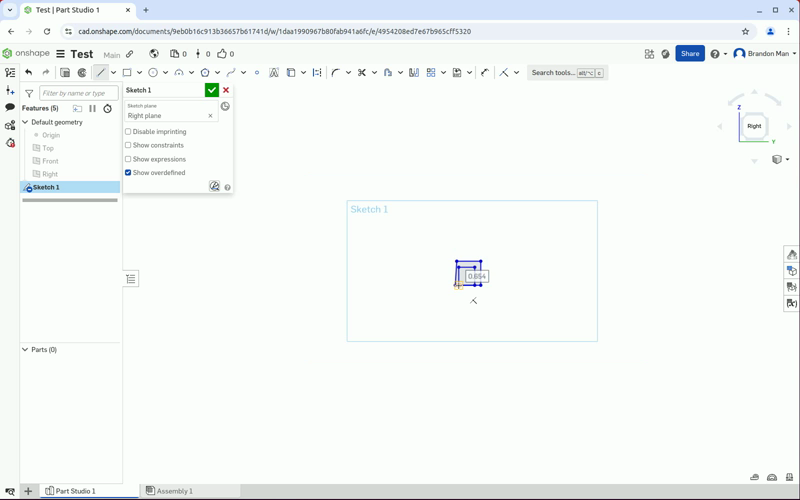
scroll(-6)
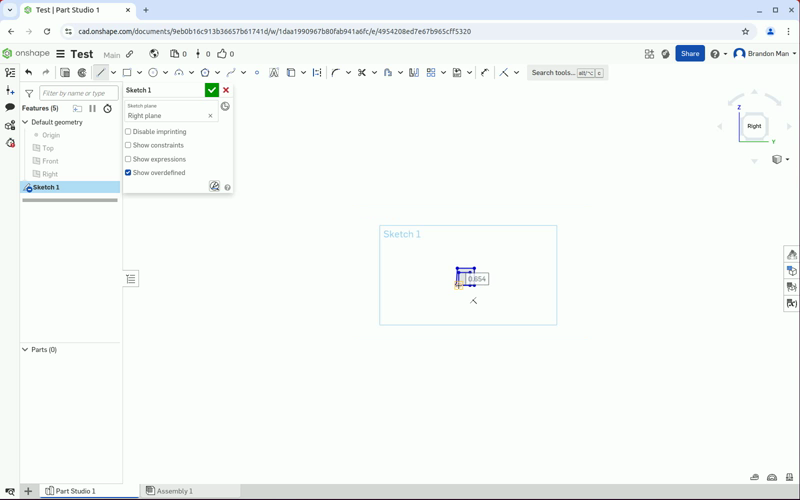
scroll(-6)
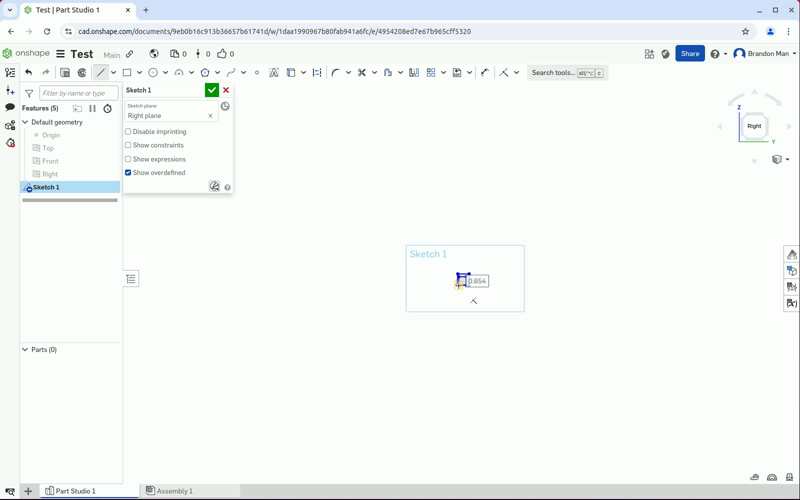
scroll(-6)
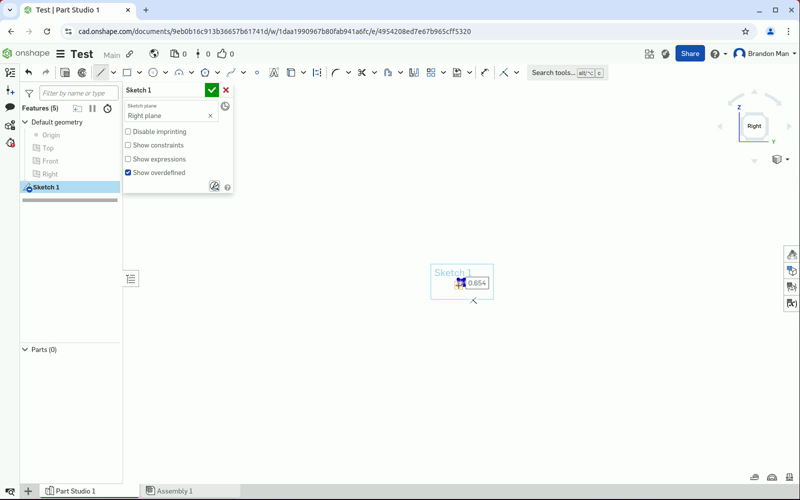
key(esc)
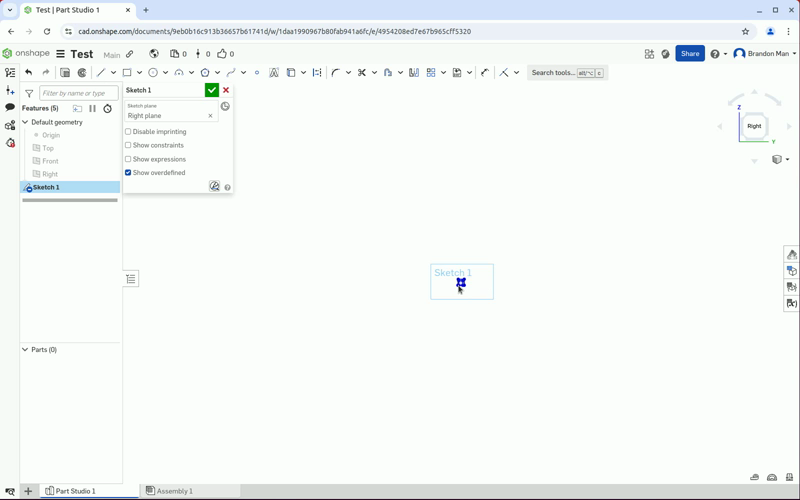
mouse_move(459, 285)
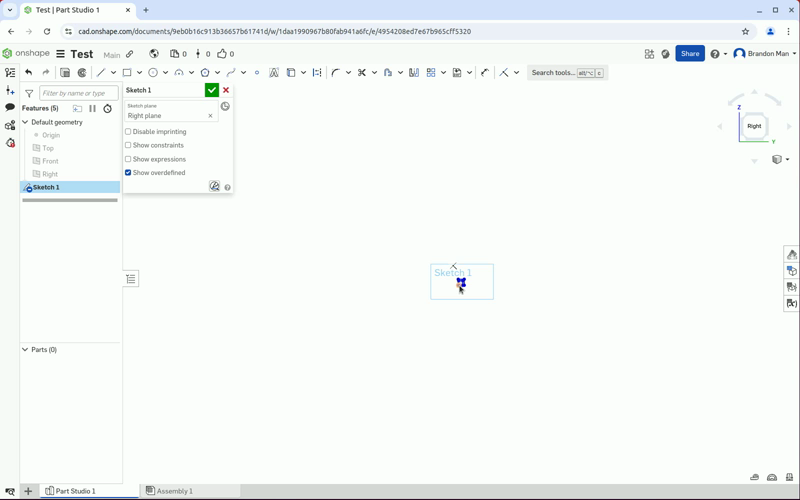
scroll(6)
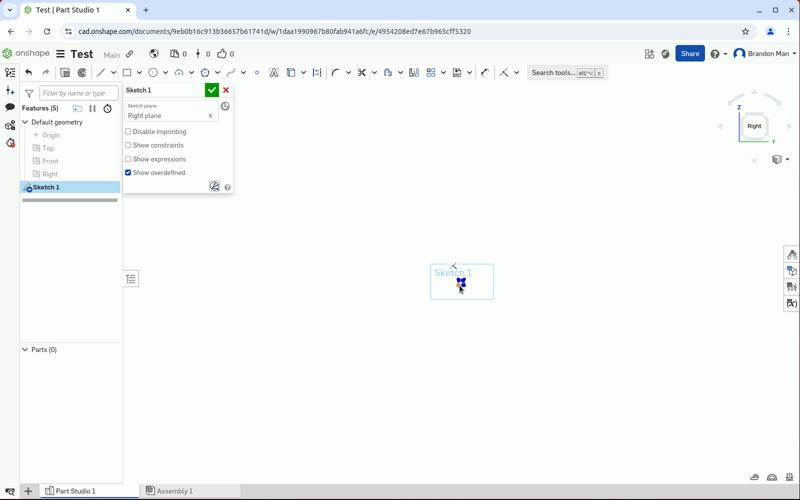
scroll(6)
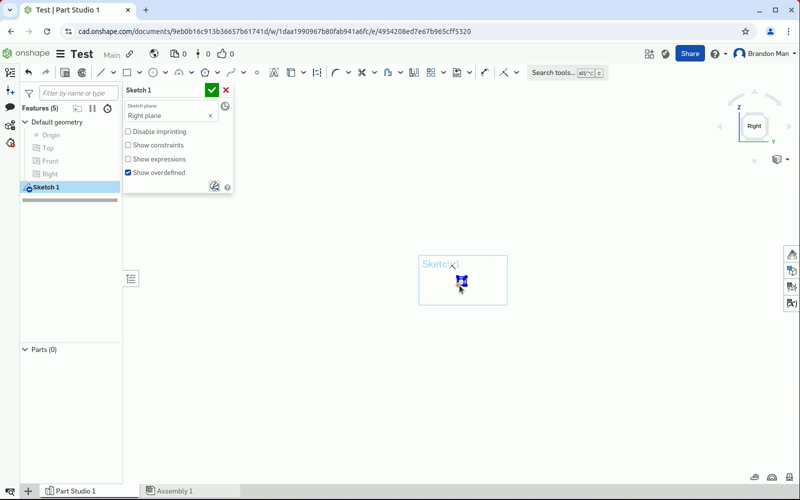
scroll(6)
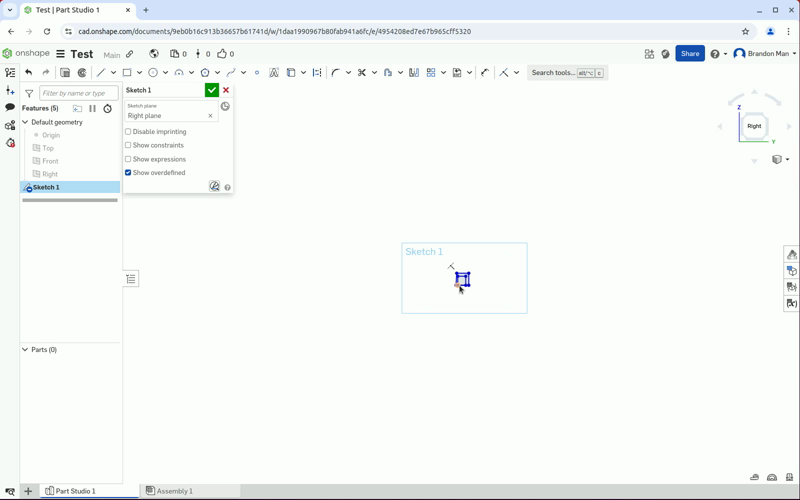
scroll(6)
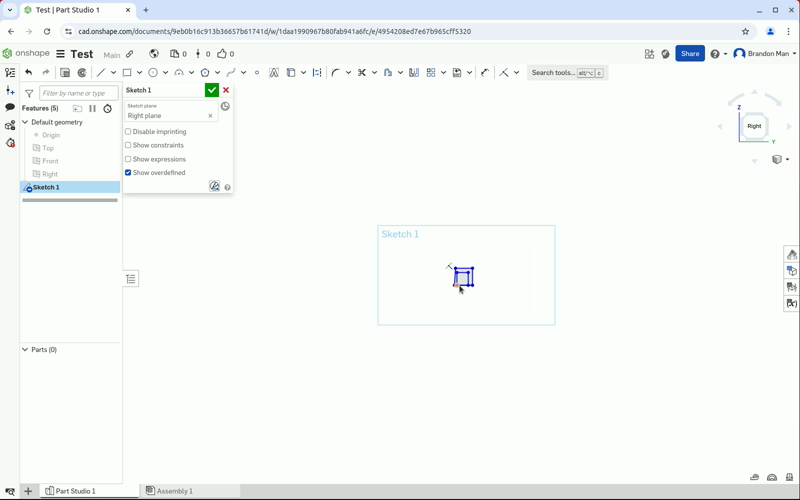
scroll(6)
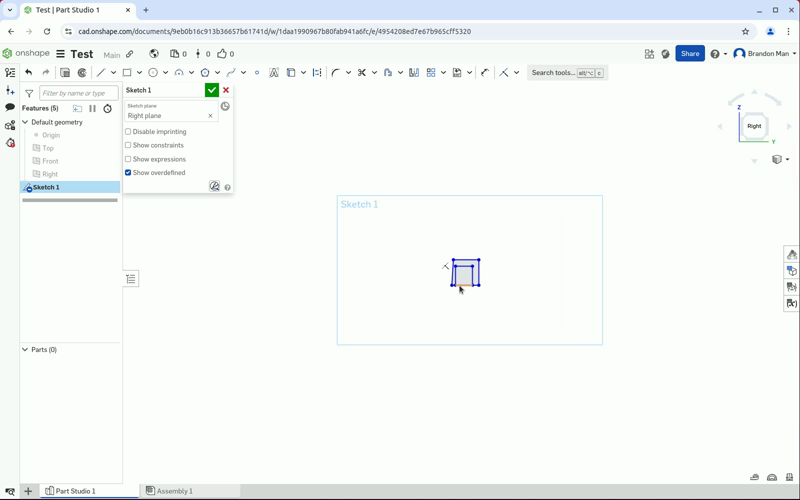
scroll(6)
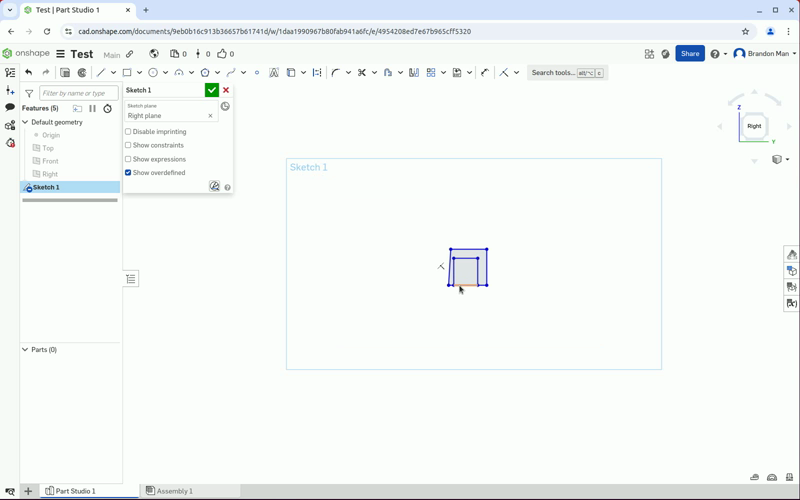
scroll(6)
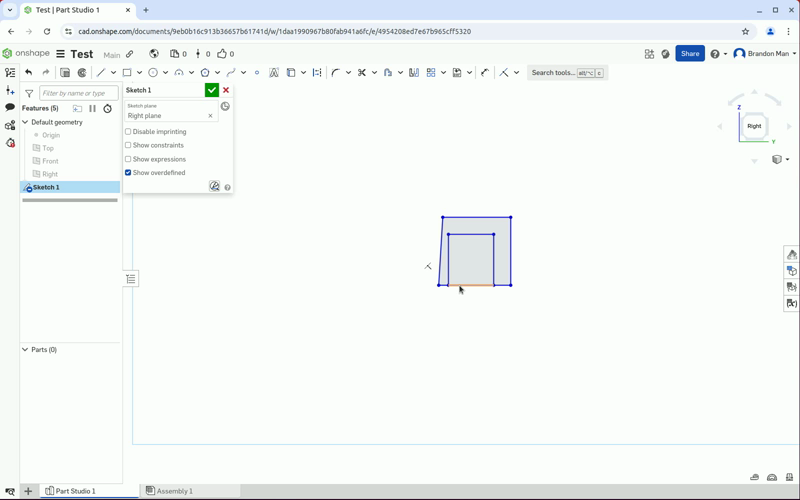
click(459, 285)
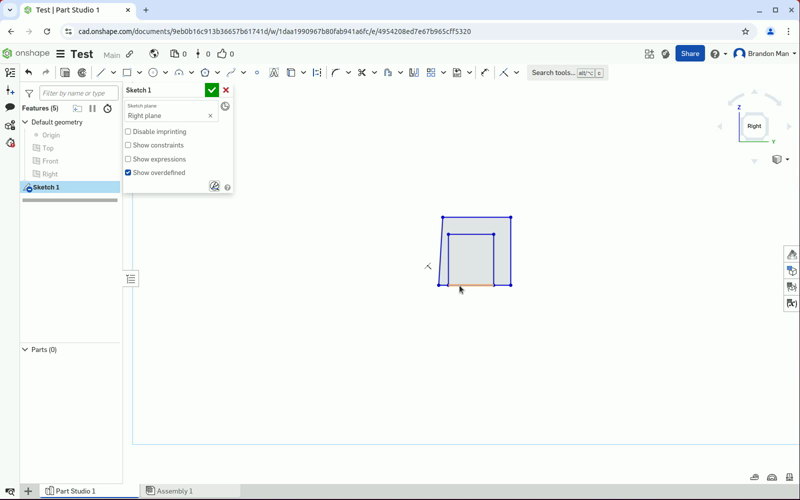
scroll(-6)
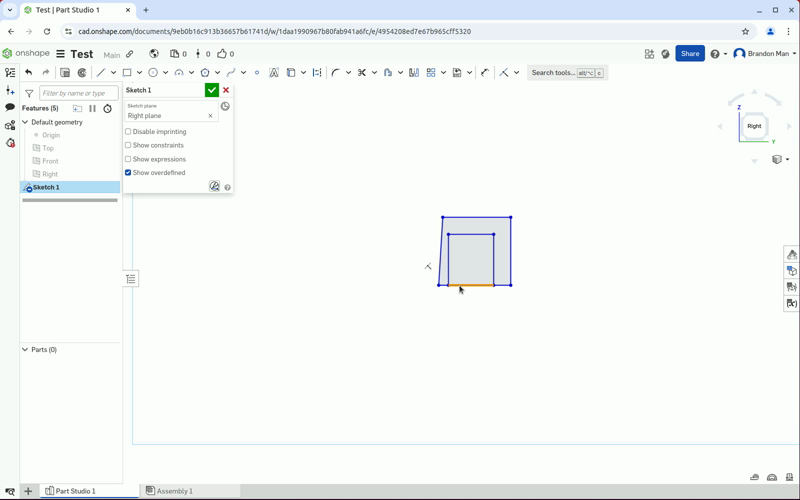
scroll(-6)
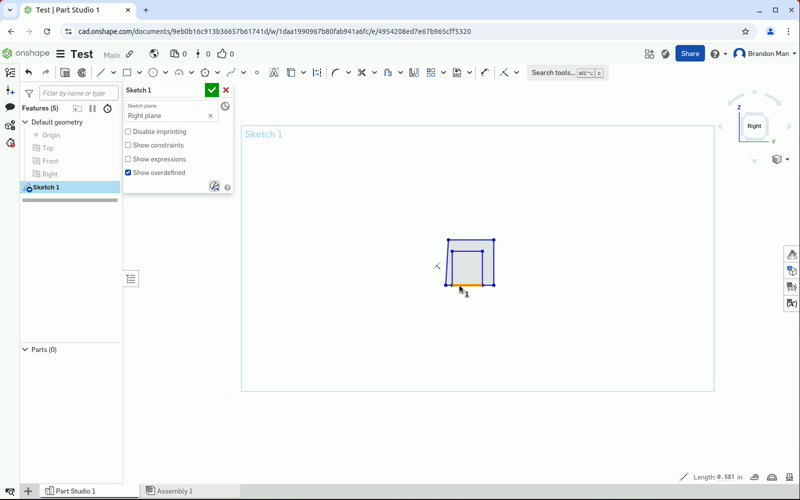
scroll(-6)
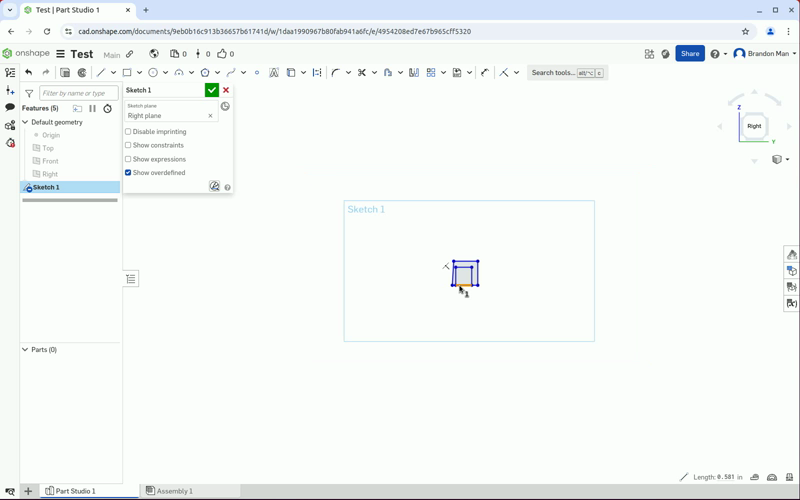
scroll(-6)
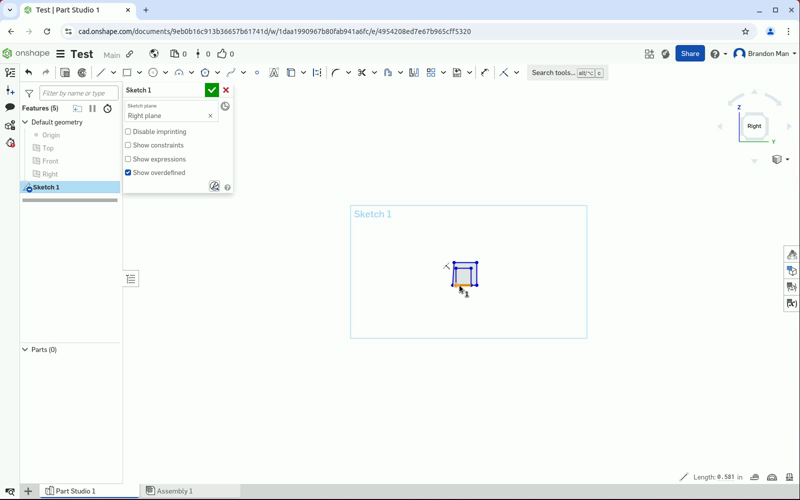
scroll(-6)
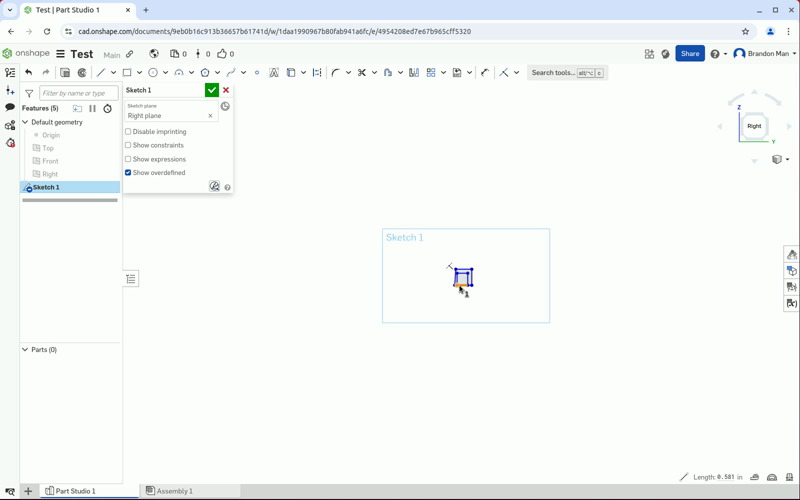
scroll(-6)
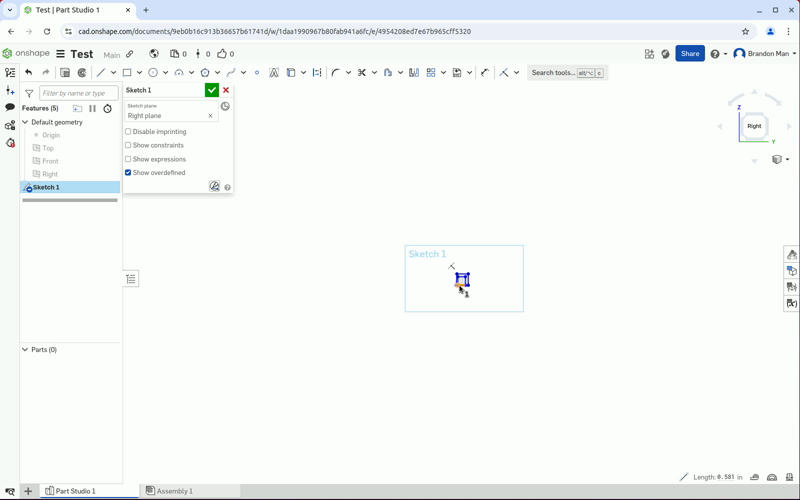
scroll(-6)
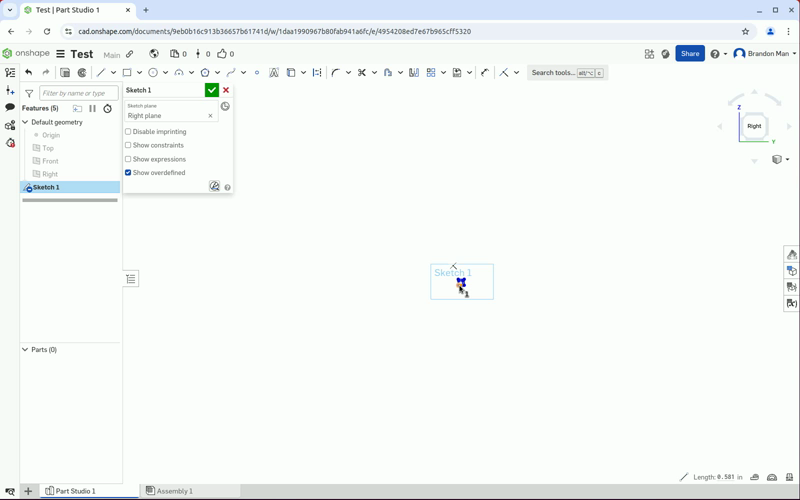
mouse_move(73, 352)
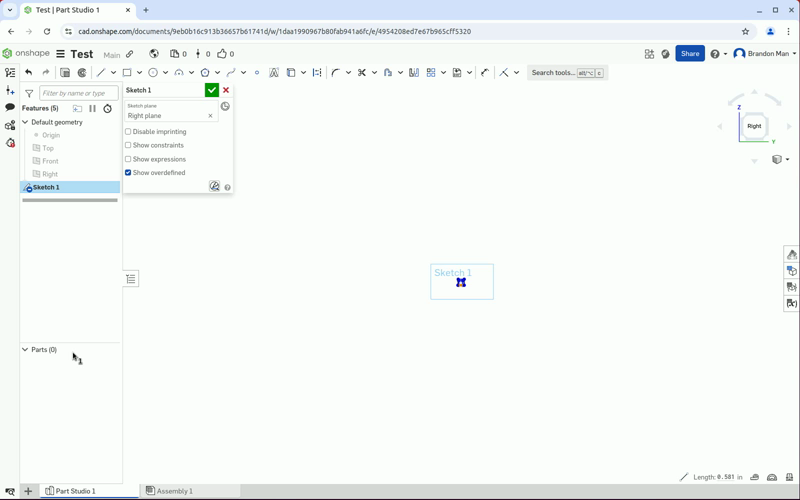
key(shift+y)
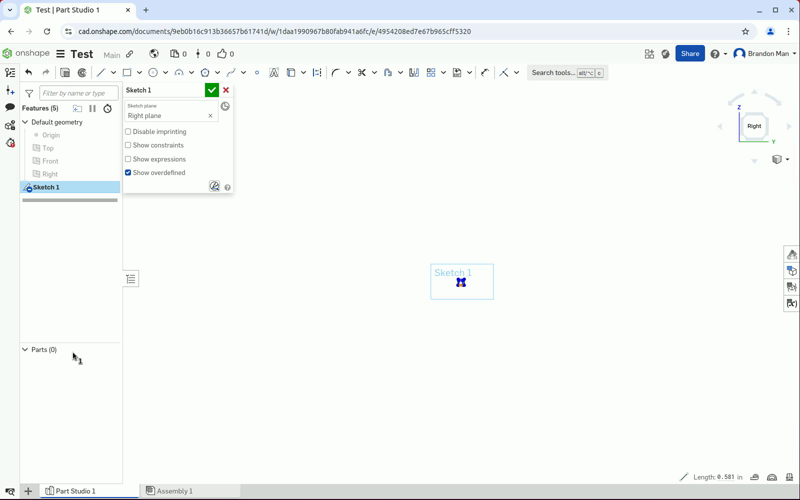
key(shift+e)
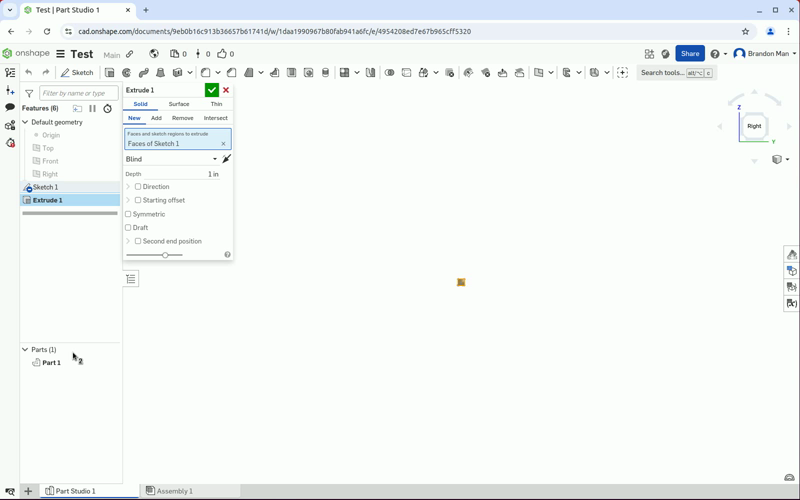
mouse_move(143, 106)
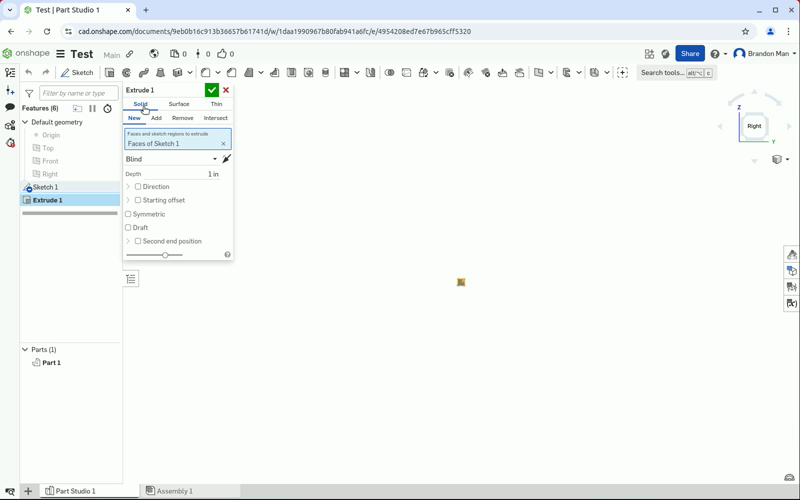
click(143, 106)
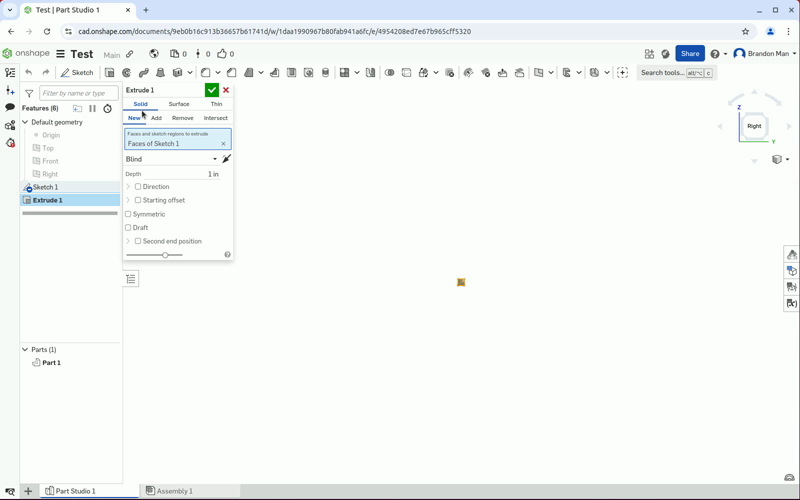
mouse_move(137, 120)
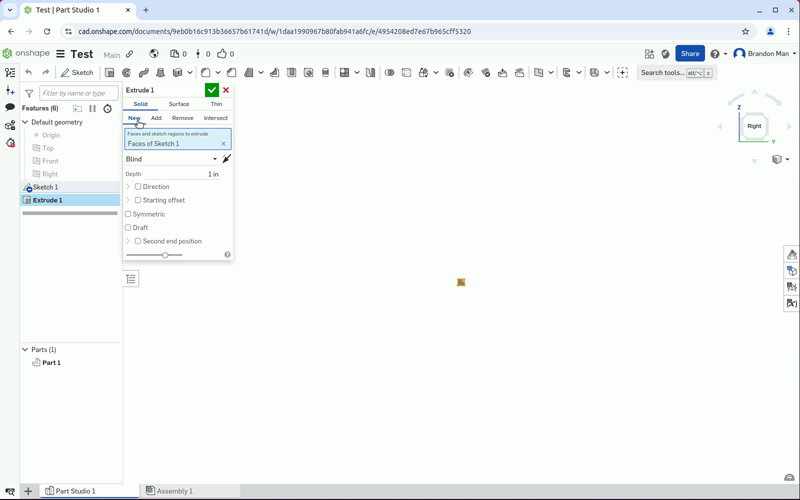
click(137, 120)
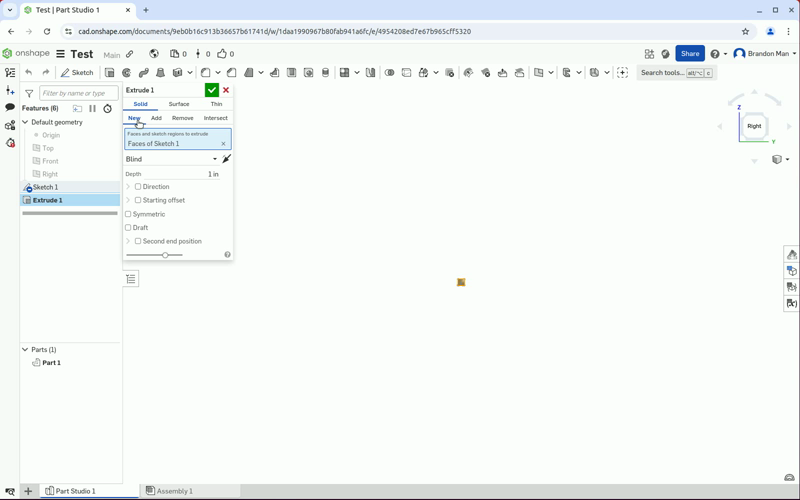
key(tab, 4)
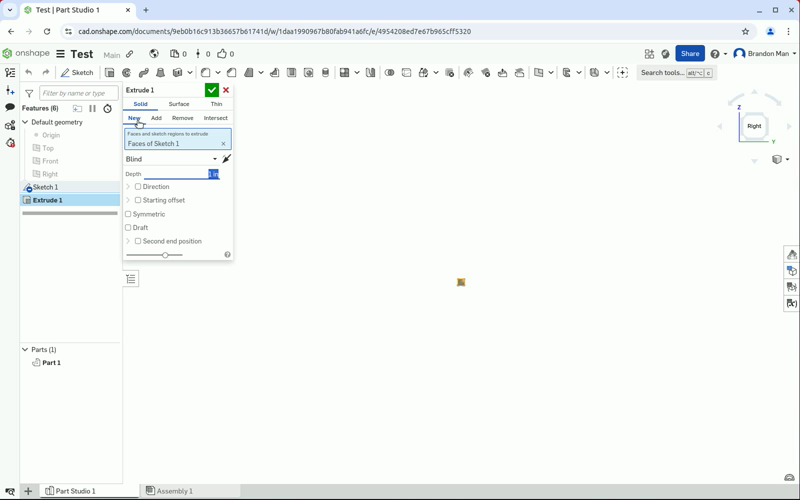
text(22.145)
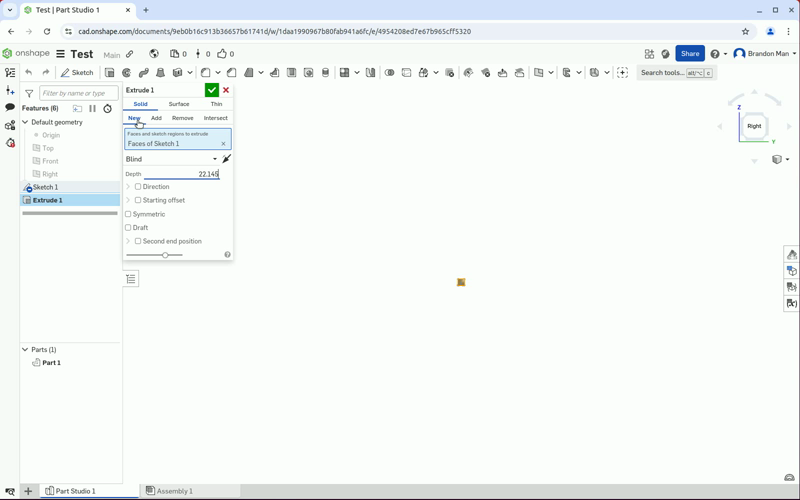
key(enter)
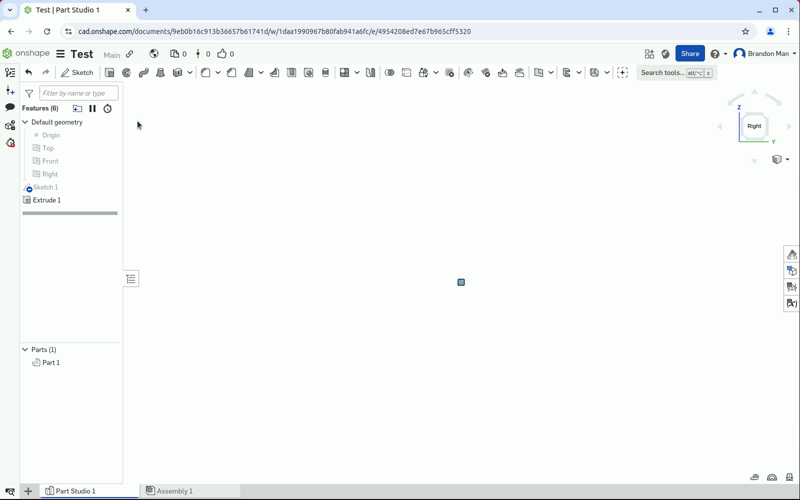
key(shift+h)
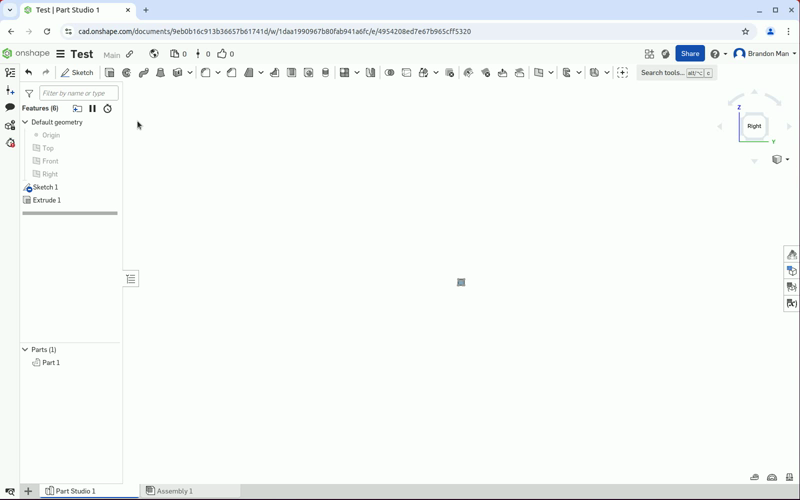
key(shift+h)
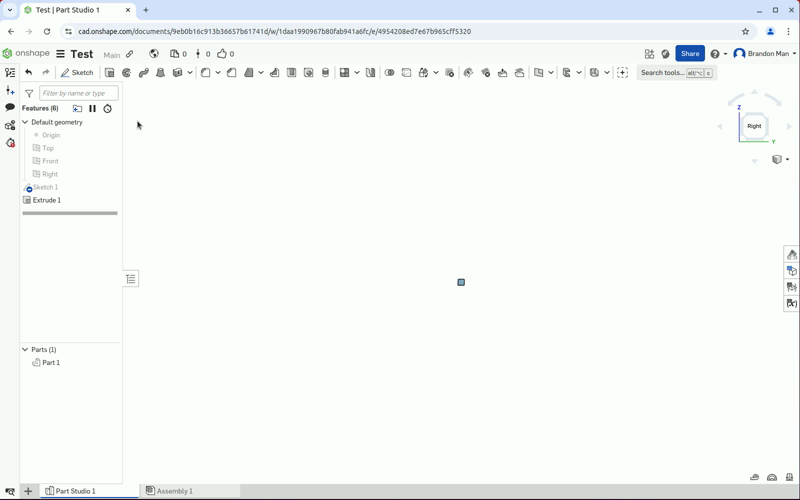
mouse_move(73, 189)
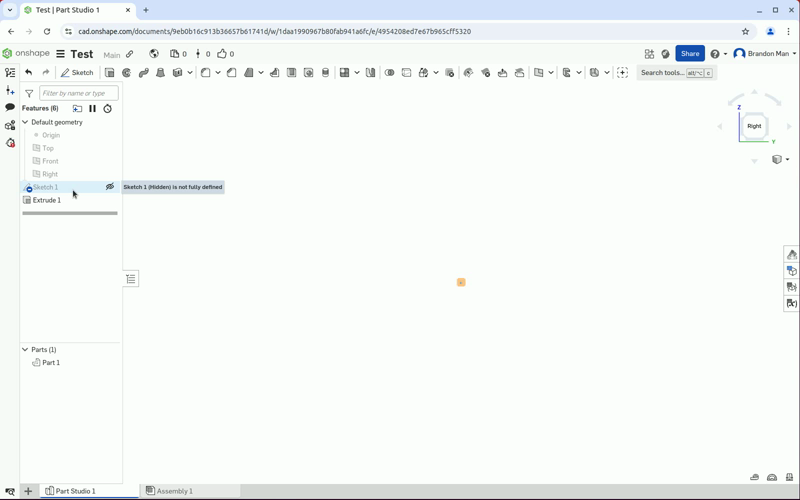
click(73, 189)
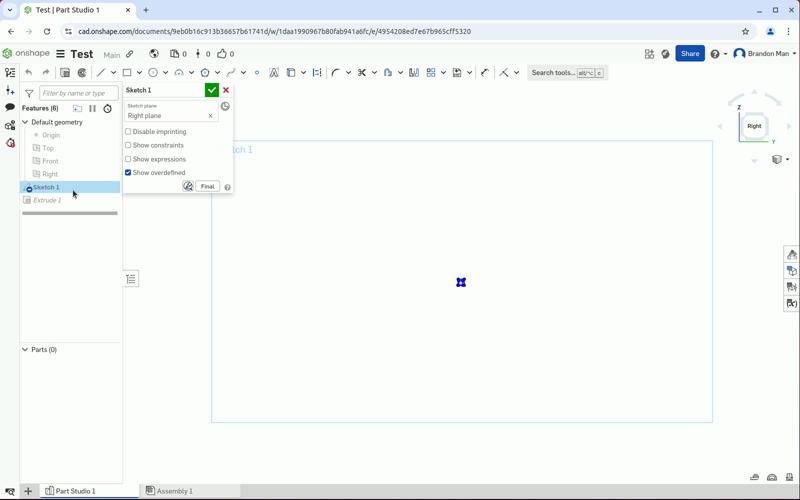
mouse_move(229, 92)
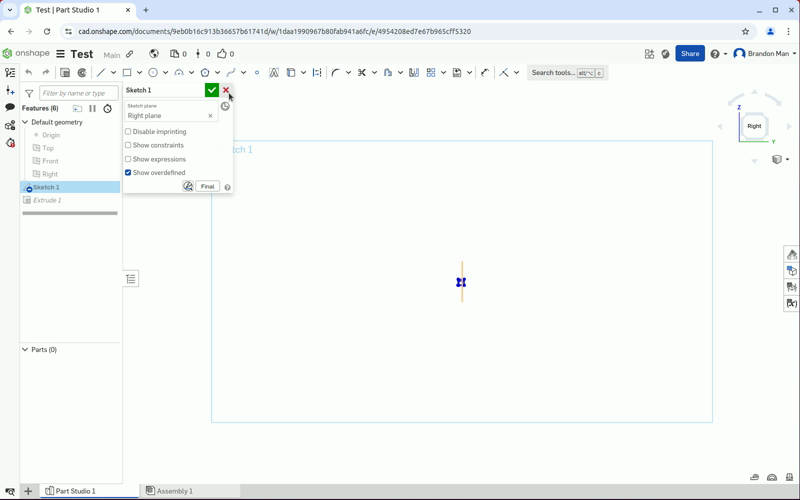
click(229, 92)
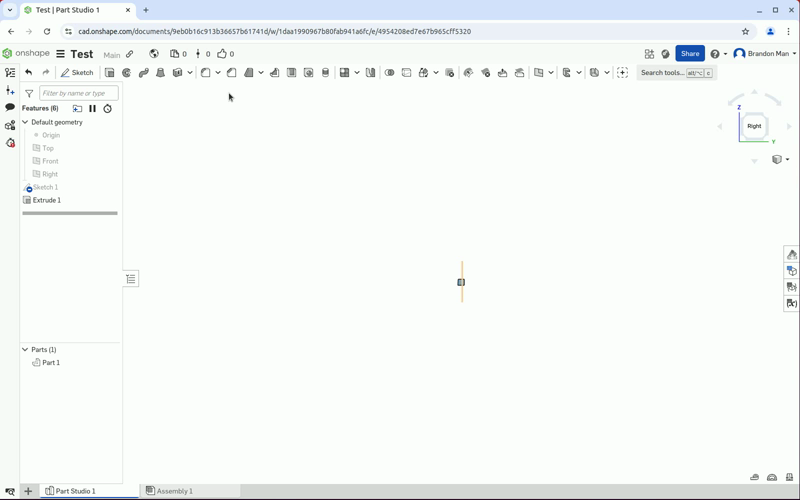
mouse_move(541, 75)
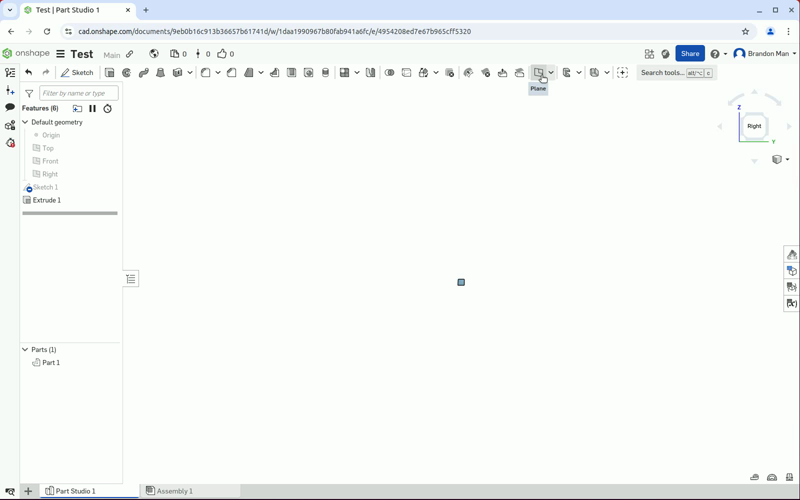
click(541, 75)
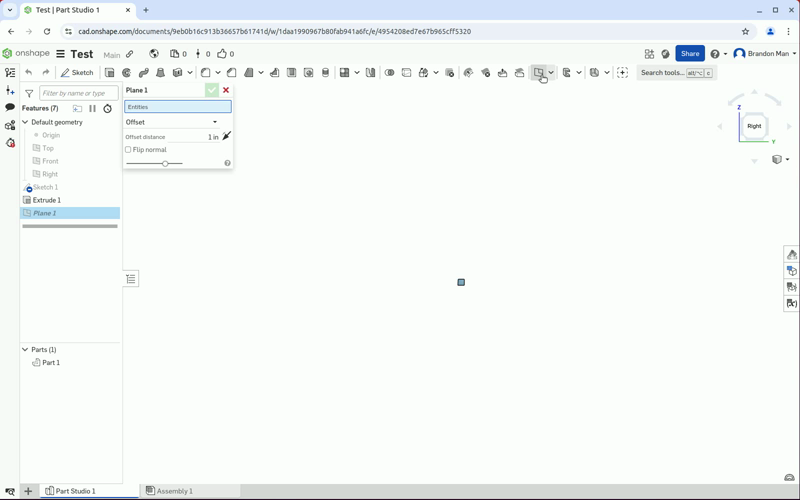
mouse_move(73, 176)
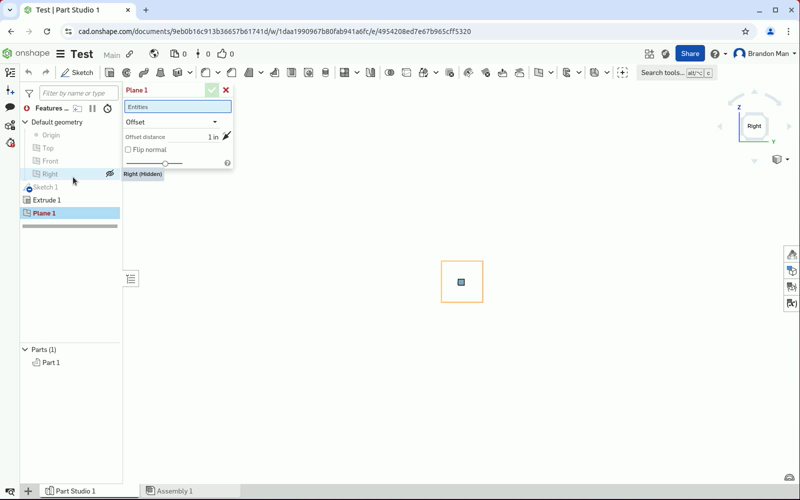
click(73, 176)
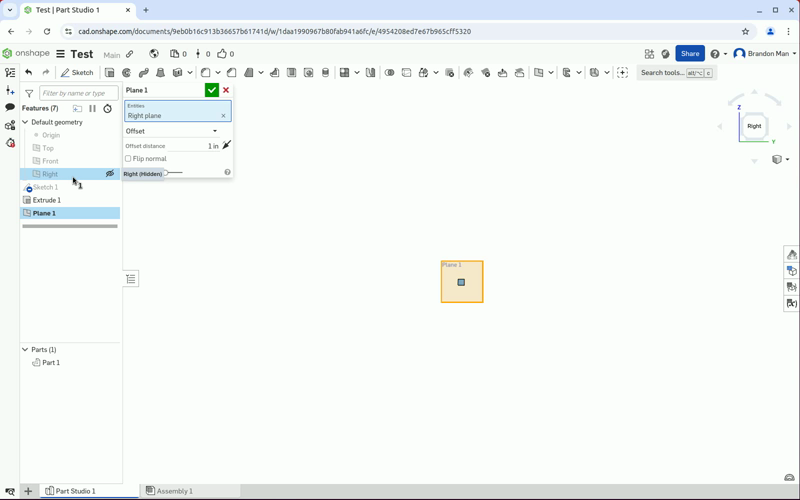
key(tab, 2)
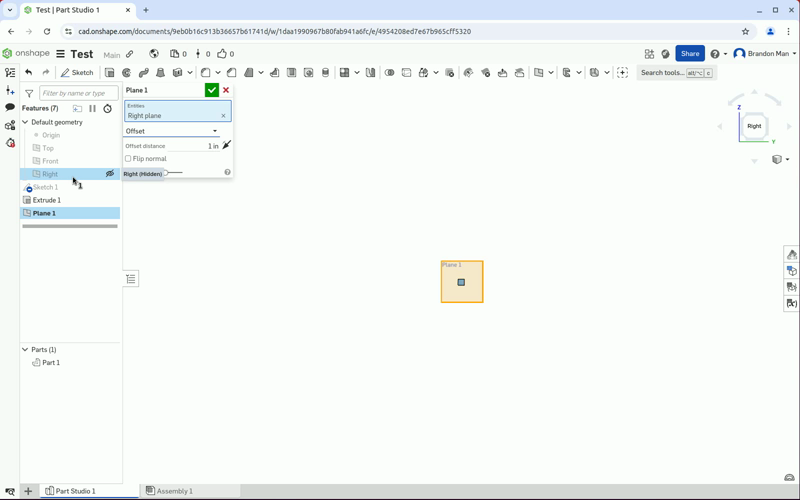
text(22.153)
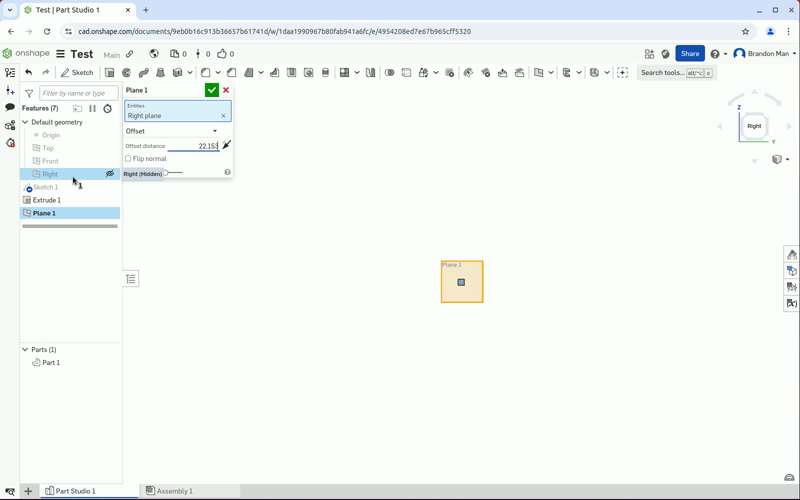
key(enter, 2)
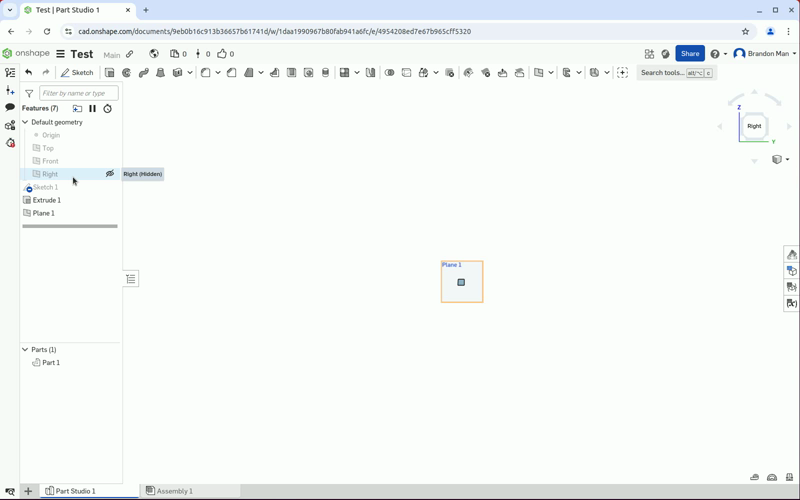
key(shift+s)
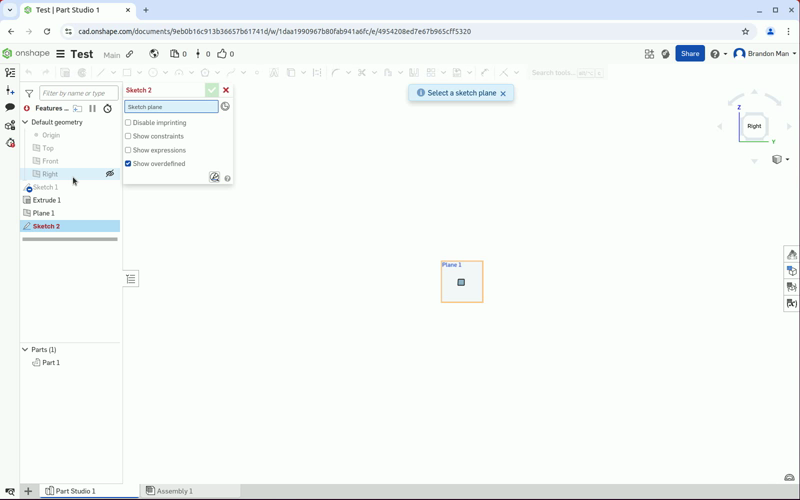
mouse_move(73, 215)
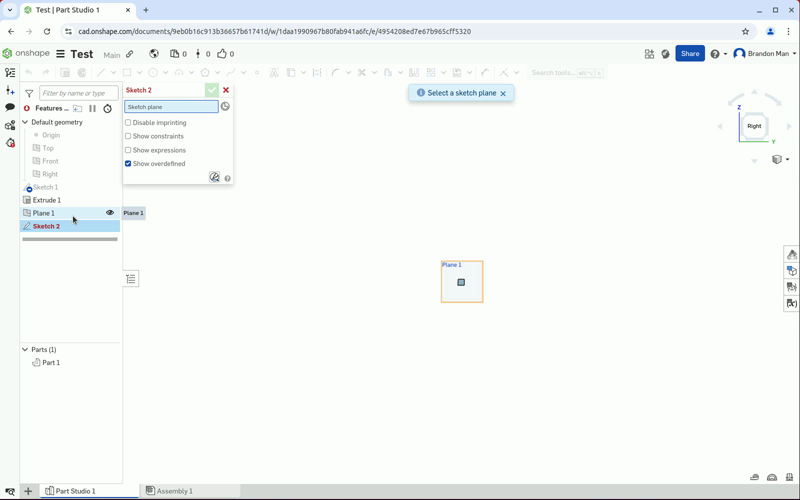
click(73, 215)
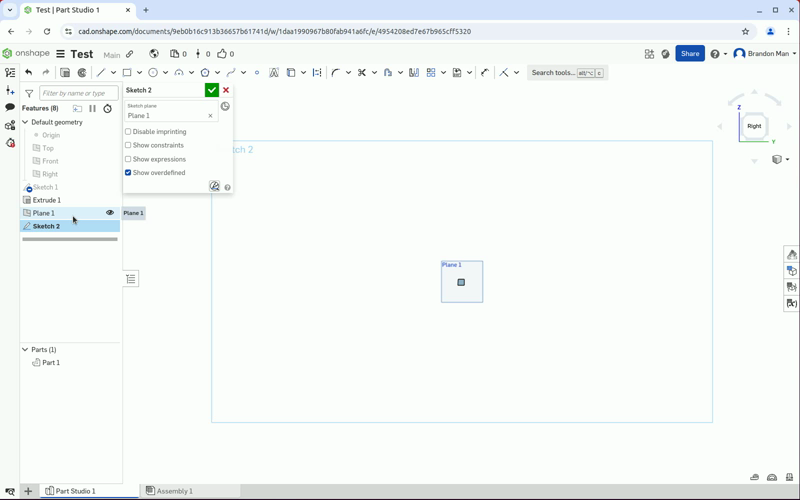
mouse_move(73, 352)
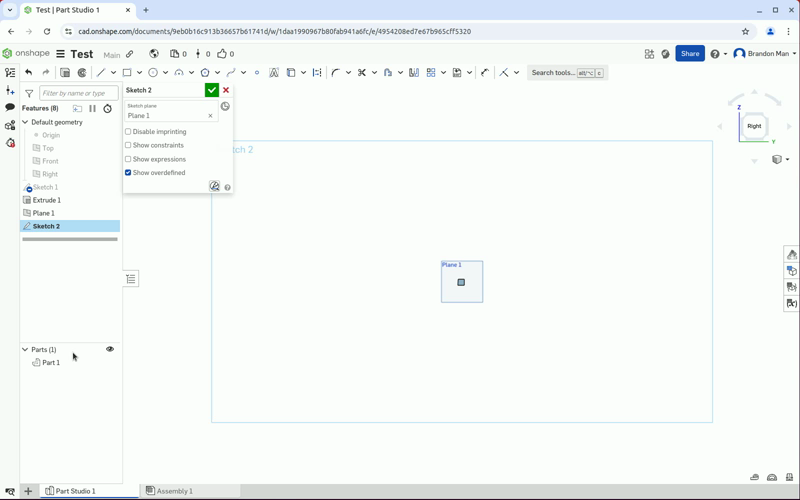
key(y)
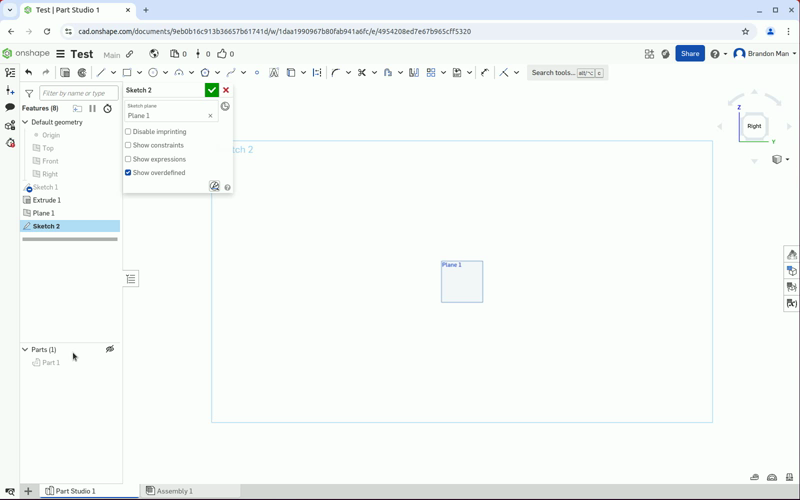
key(l)
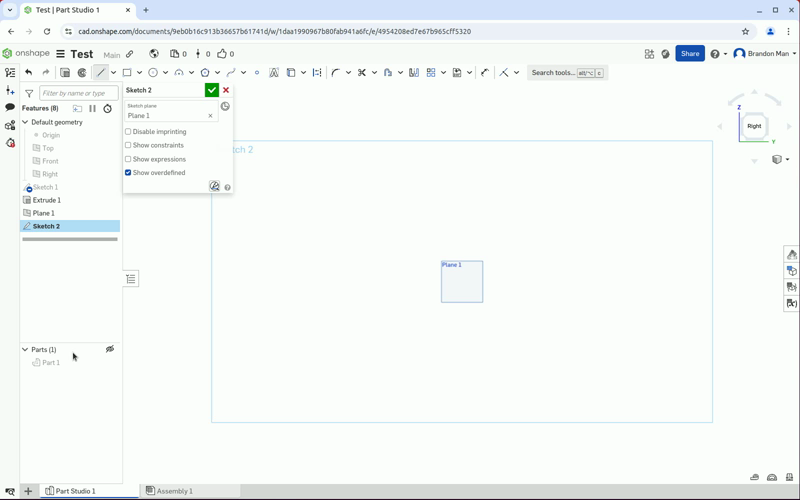
key_down(shift)
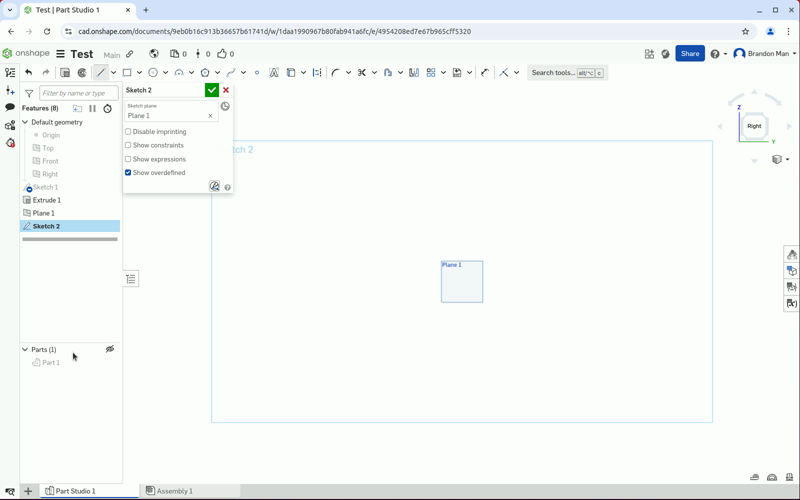
mouse_move(458, 285)
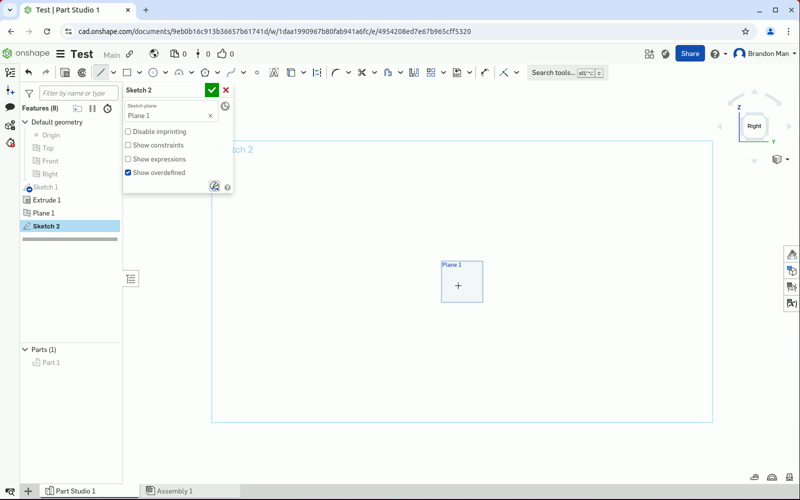
click(458, 285)
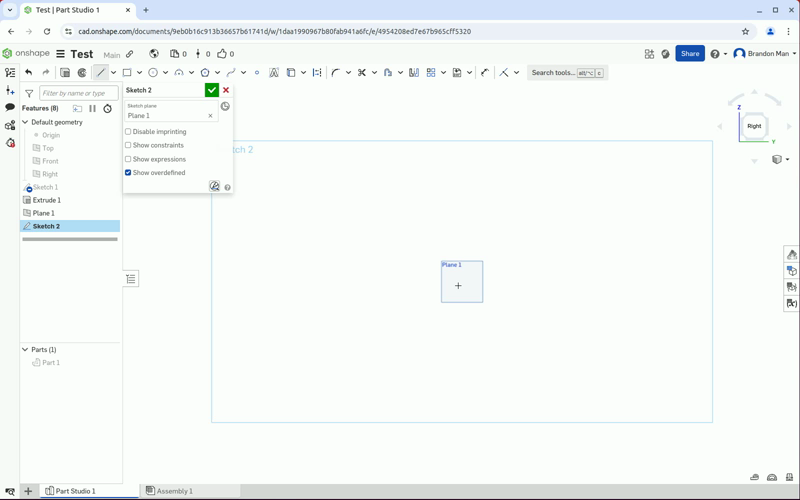
key_up(shift)
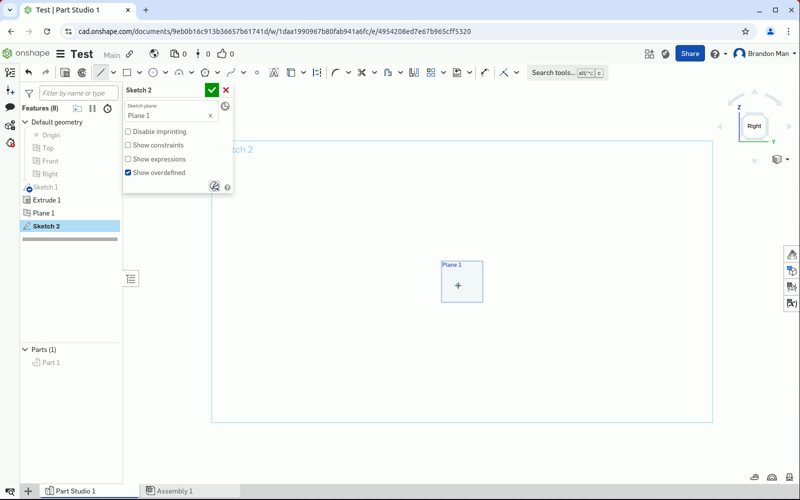
key_down(shift)
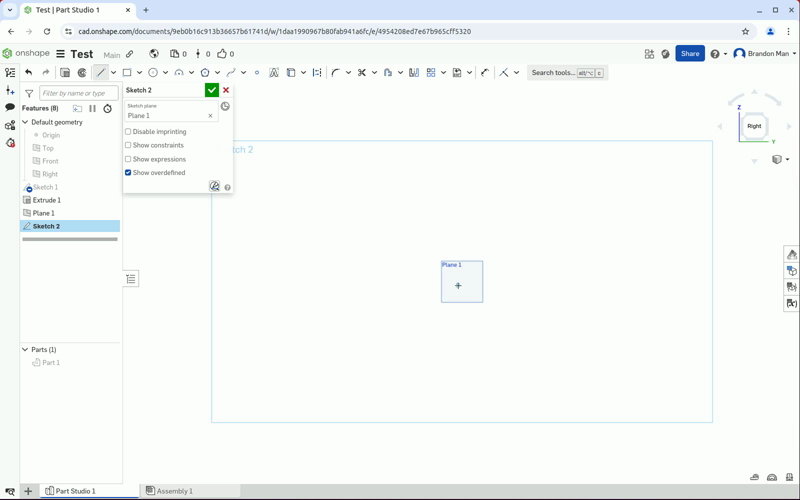
mouse_move(488, 285)
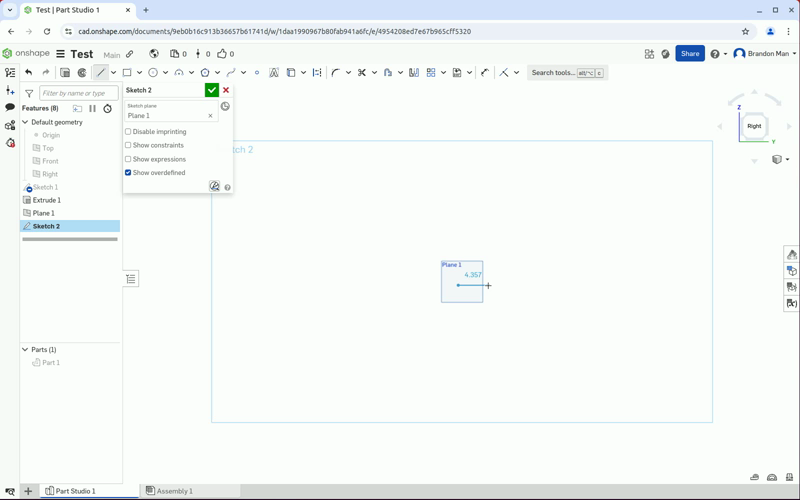
mouse_move(462, 285)
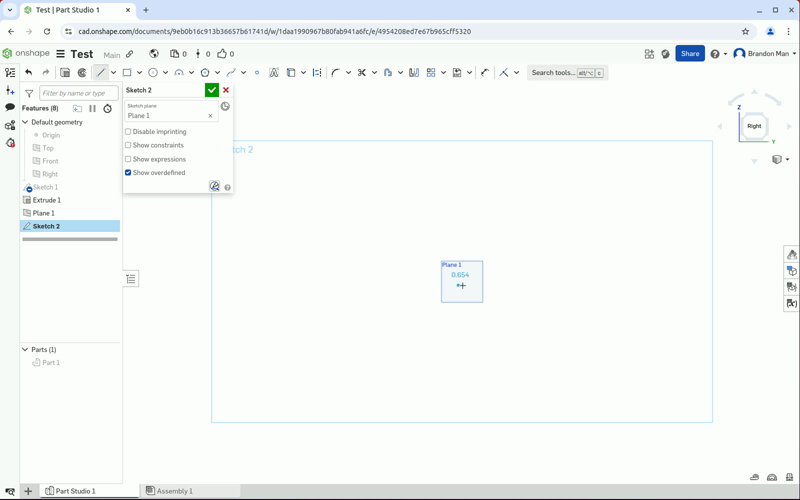
scroll(6)
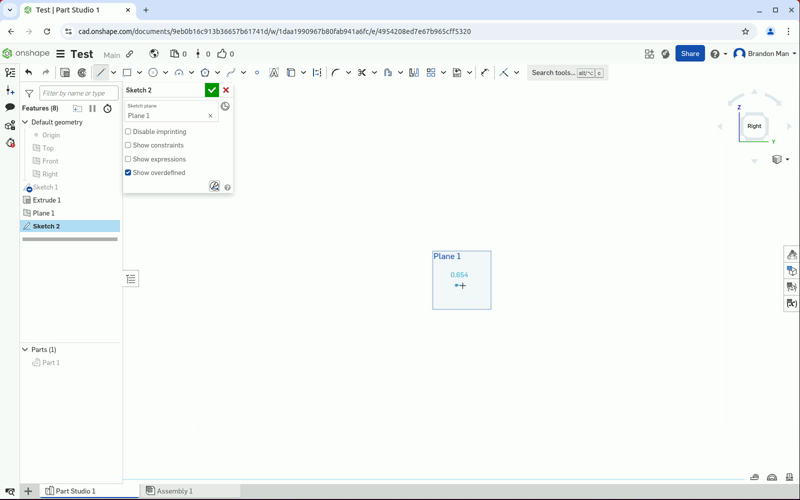
scroll(6)
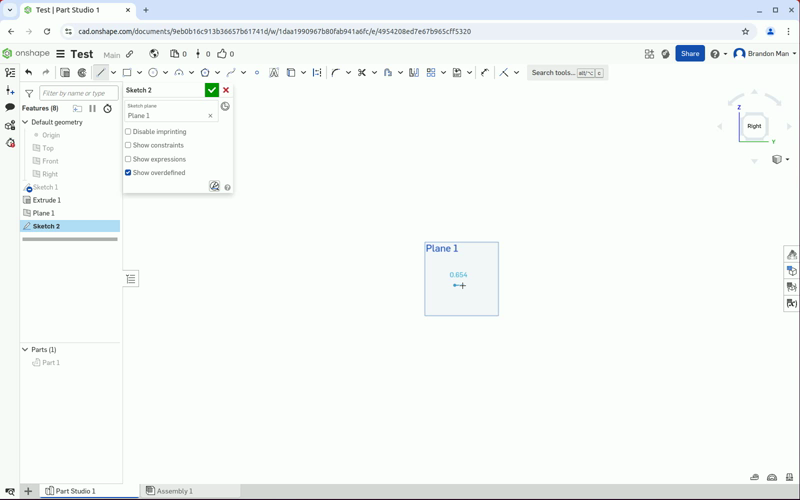
scroll(6)
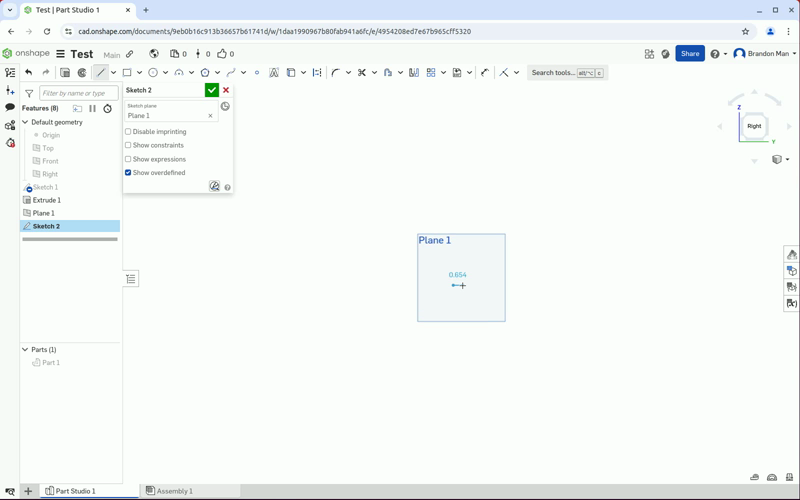
scroll(6)
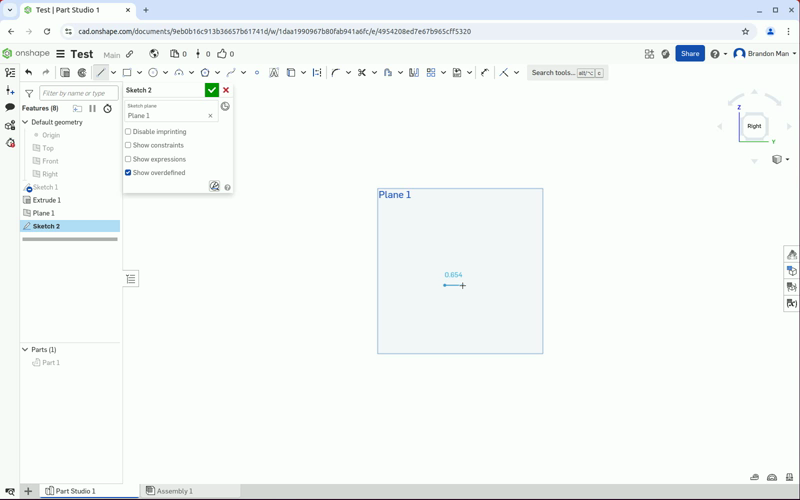
scroll(6)
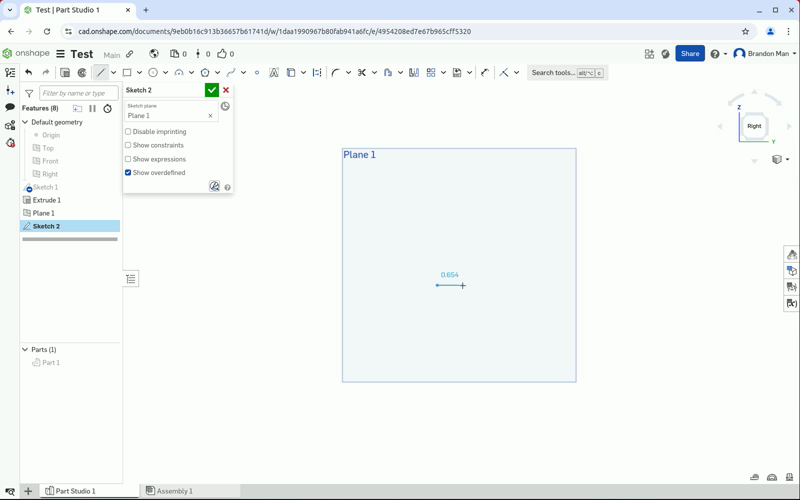
scroll(6)
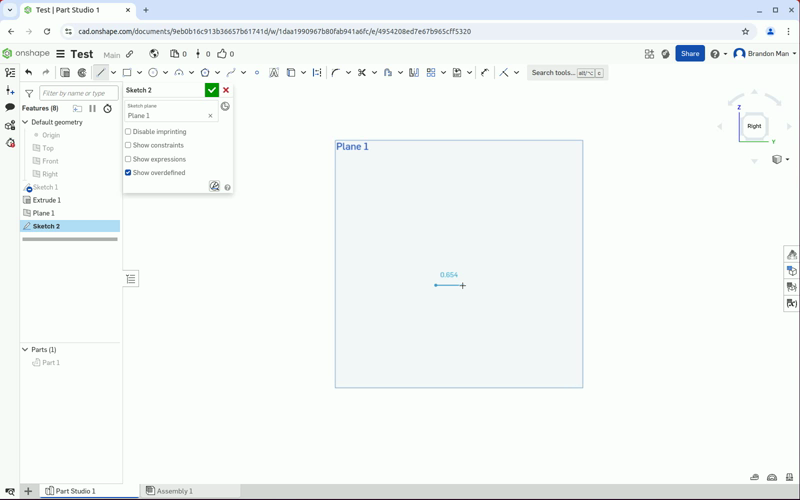
scroll(6)
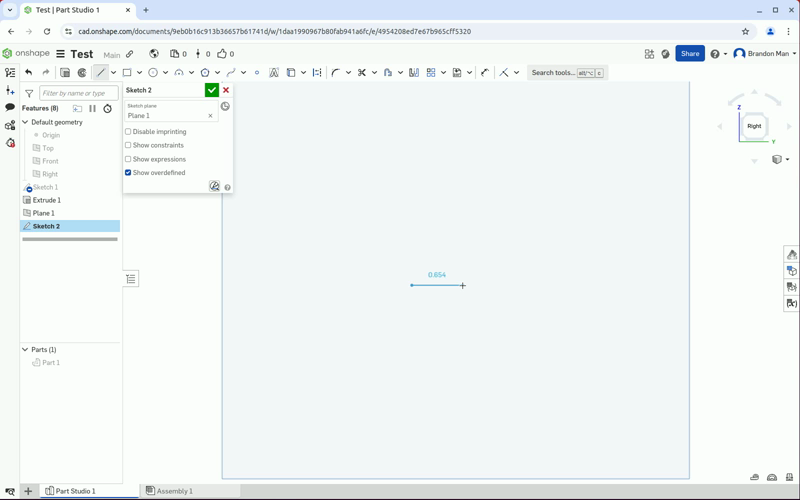
click(462, 285)
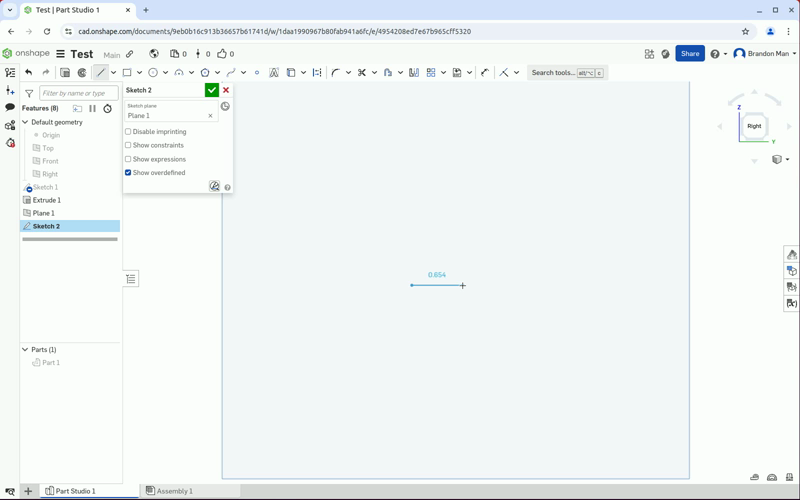
scroll(-6)
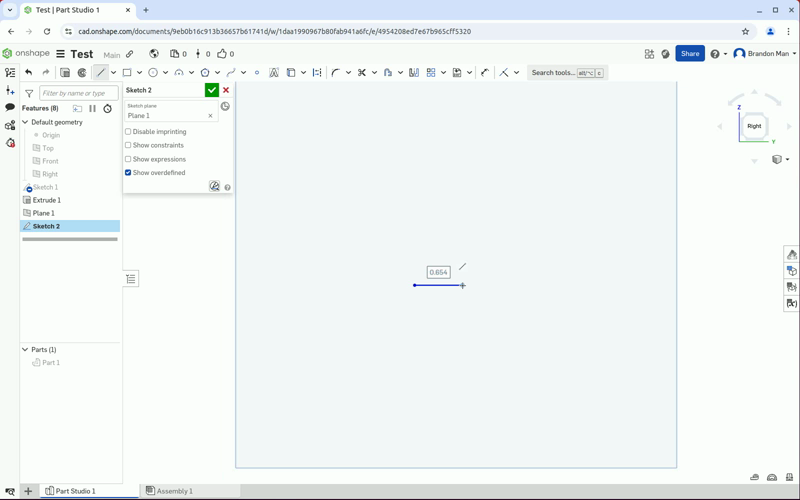
scroll(-6)
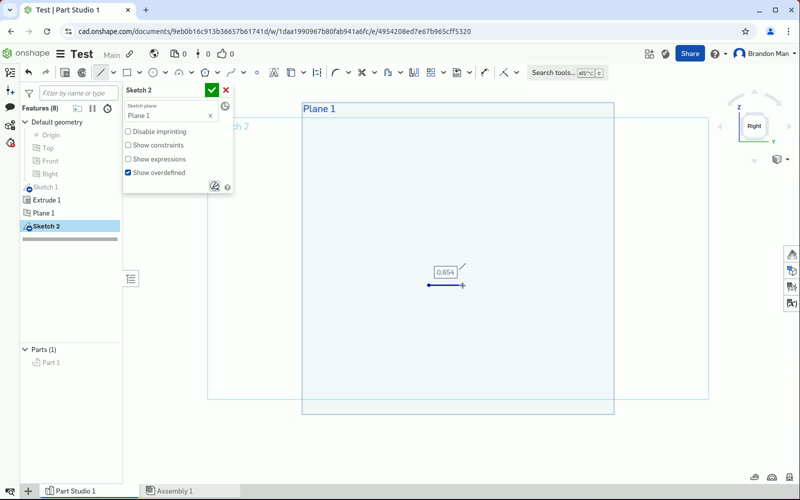
scroll(-6)
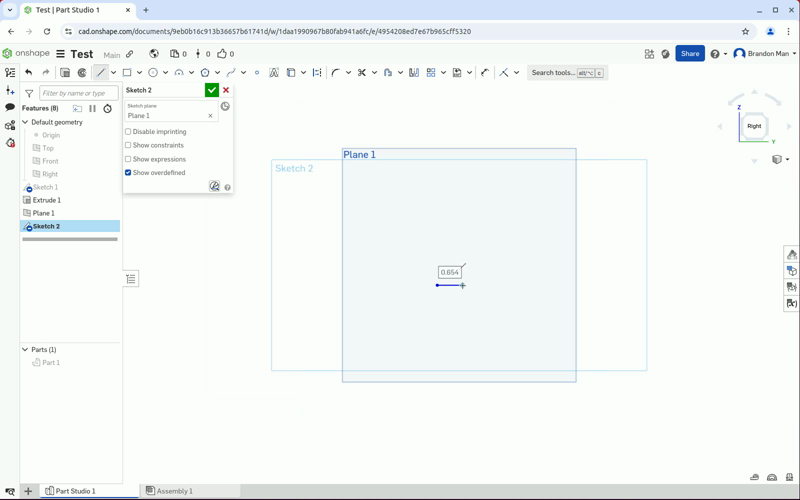
scroll(-6)
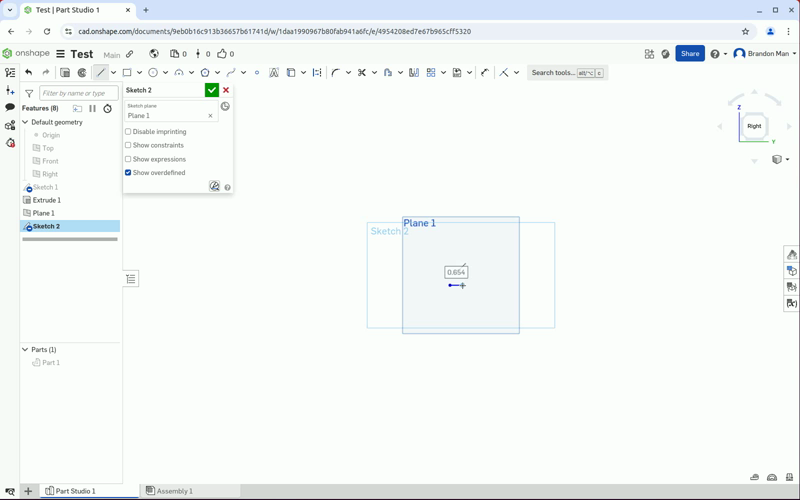
scroll(-6)
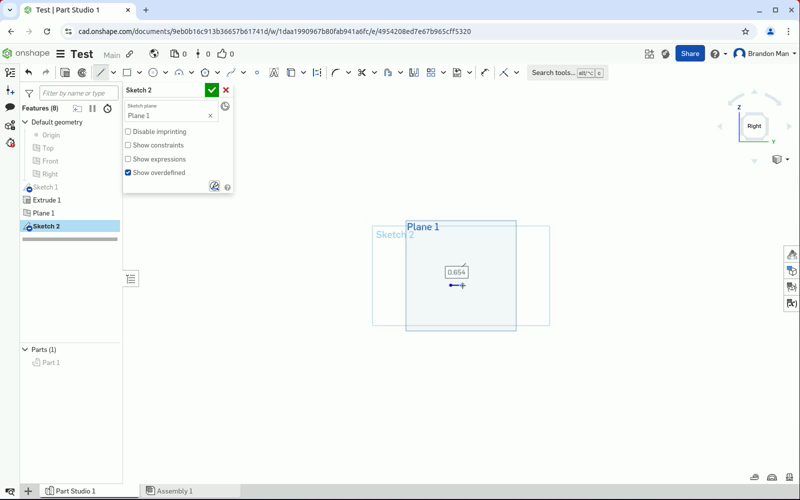
scroll(-6)
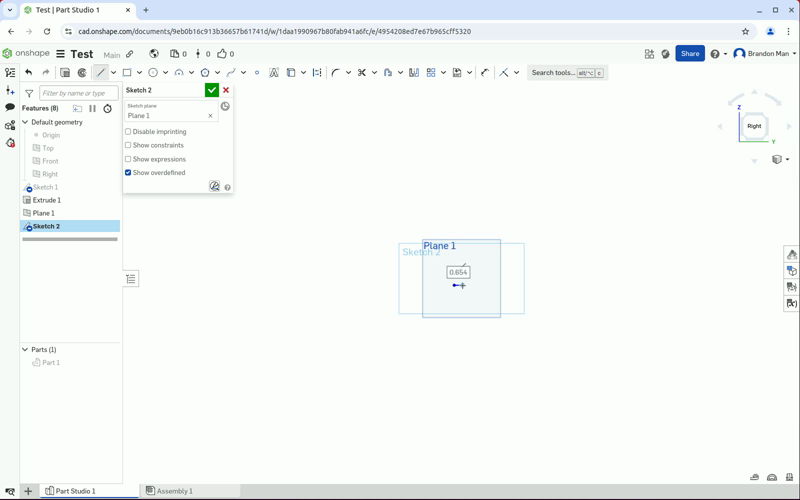
scroll(-6)
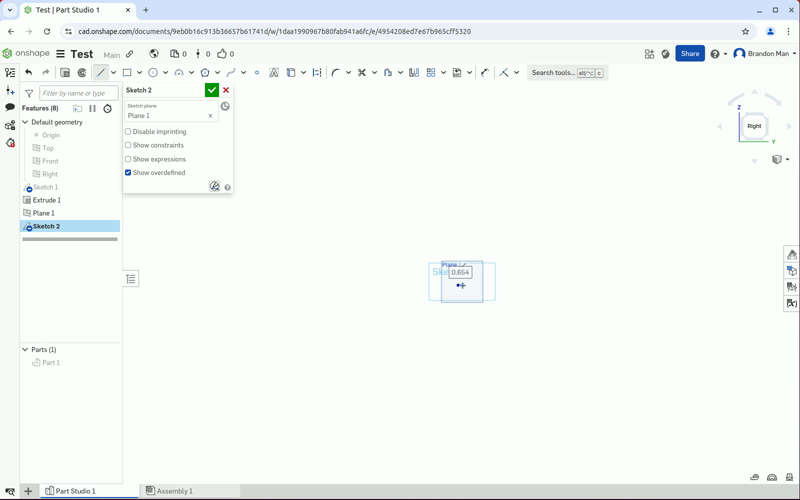
key_up(shift)
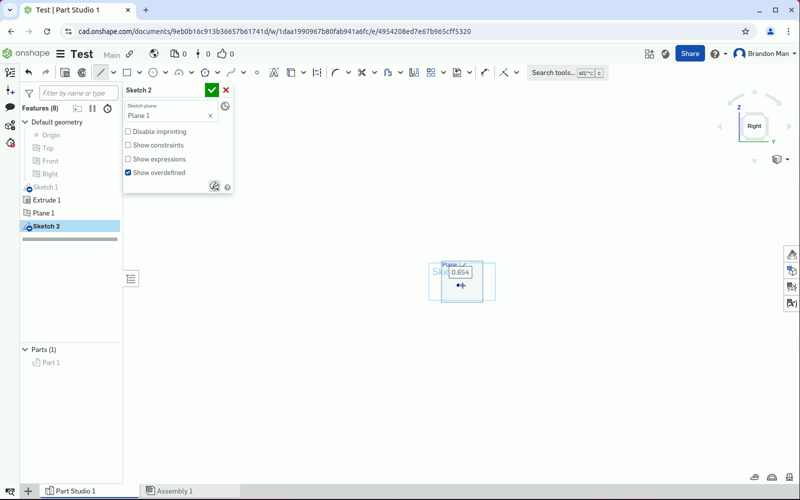
key_down(shift)
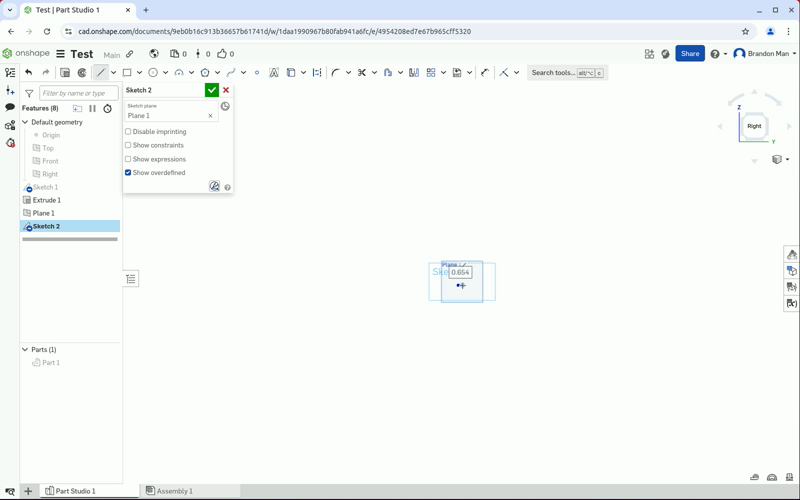
mouse_move(492, 285)
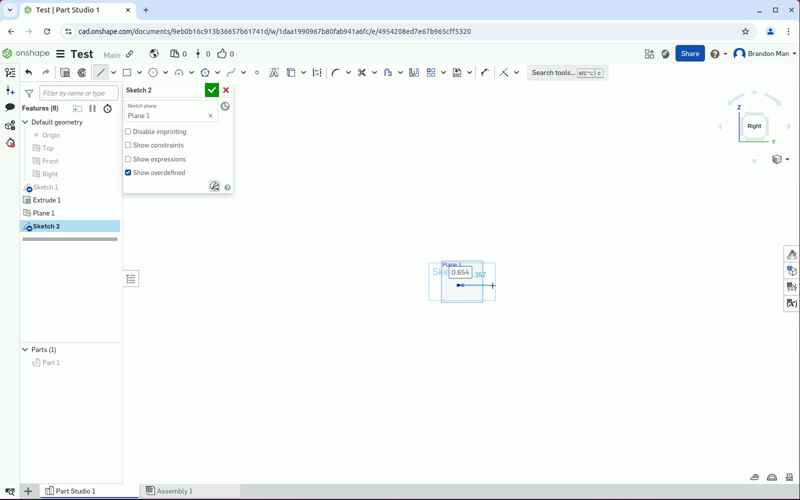
mouse_move(462, 280)
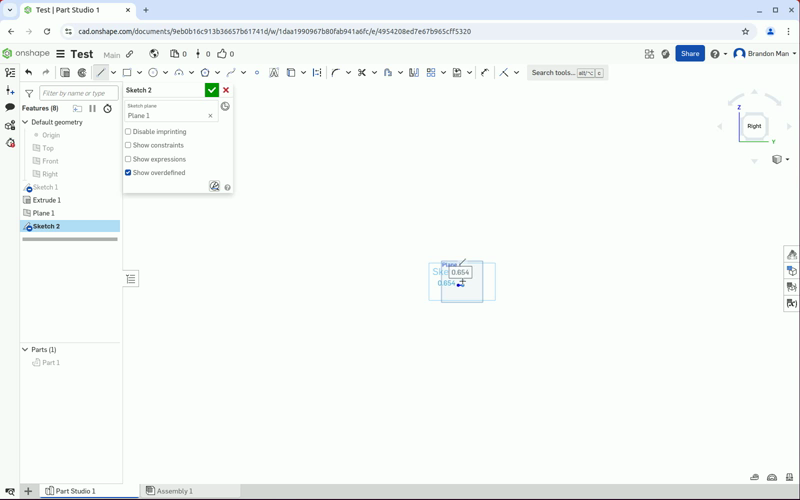
scroll(6)
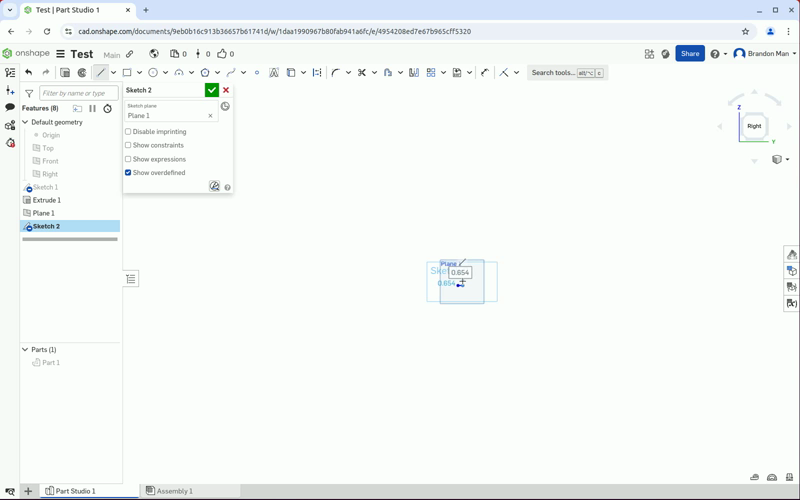
scroll(6)
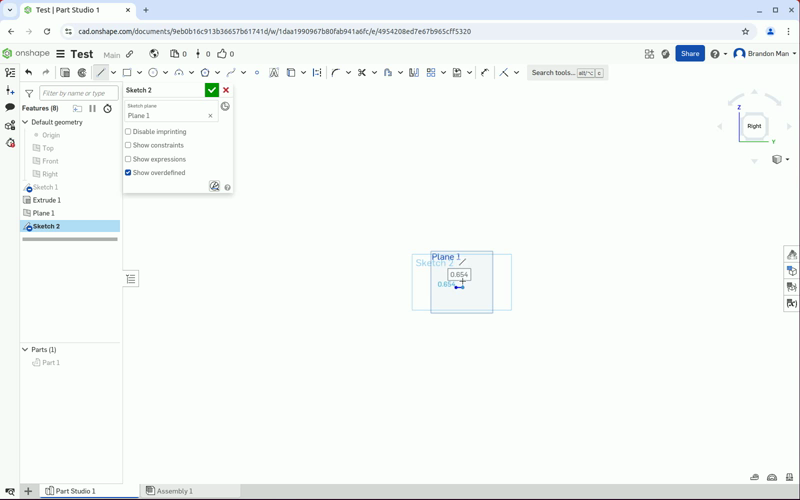
scroll(6)
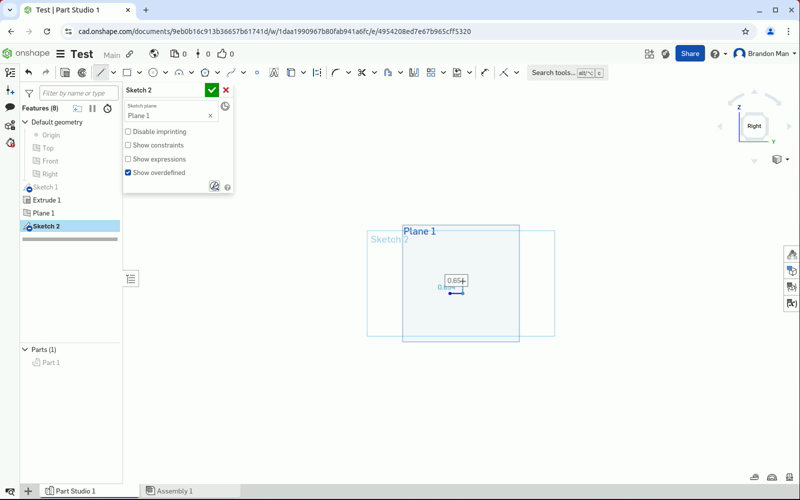
scroll(6)
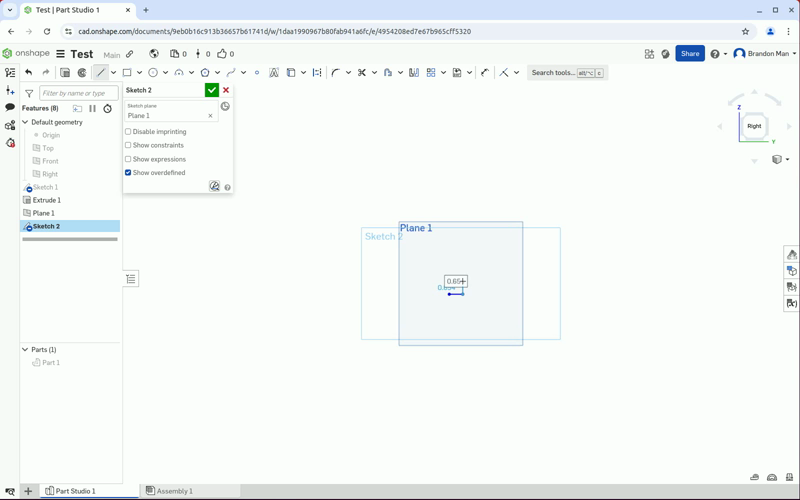
scroll(6)
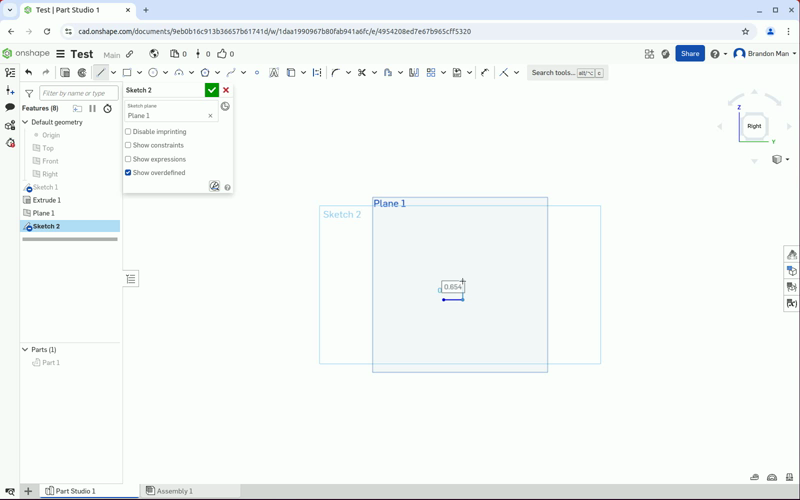
scroll(6)
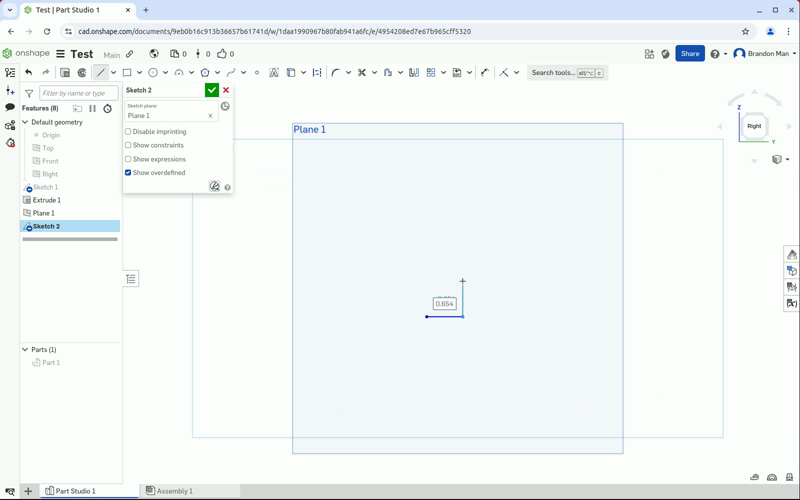
scroll(6)
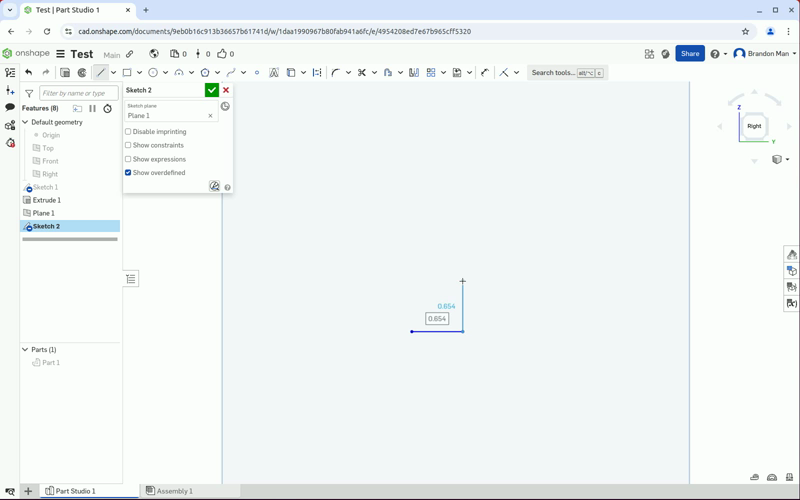
click(462, 280)
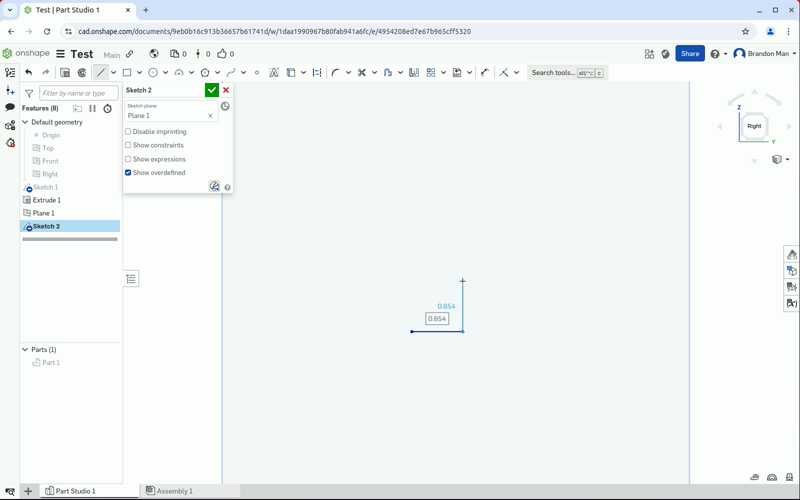
scroll(-6)
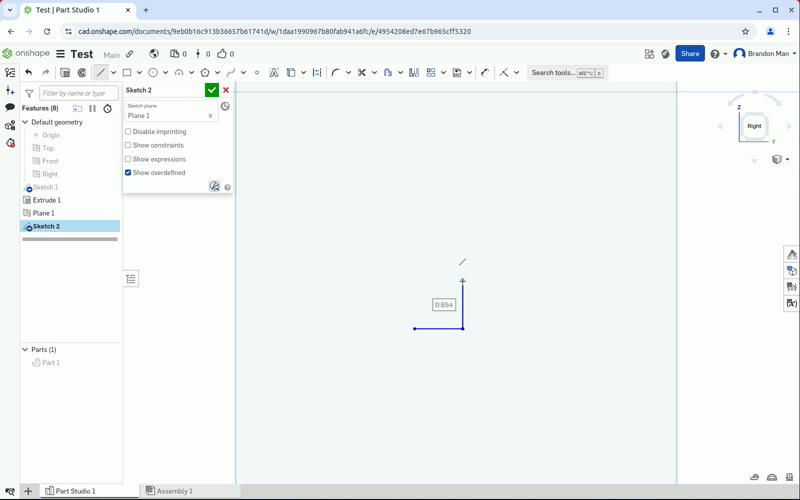
scroll(-6)
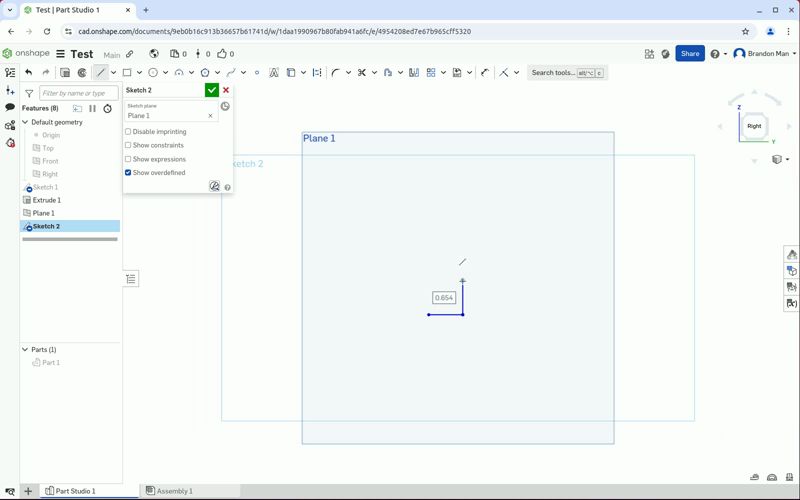
scroll(-6)
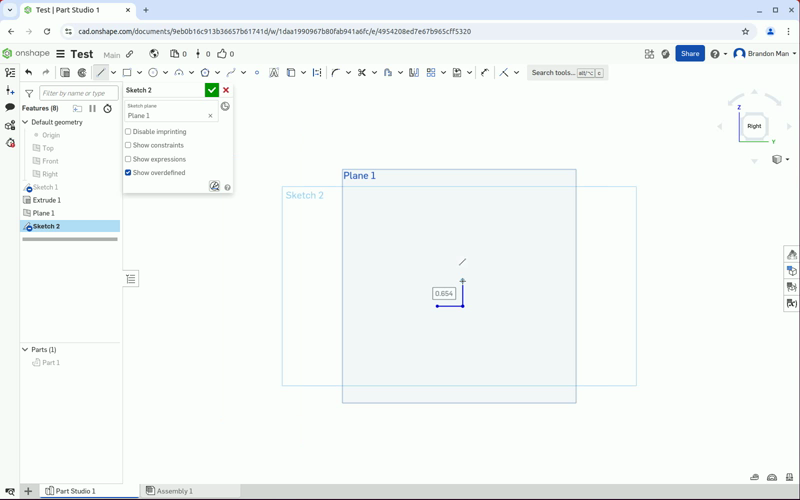
scroll(-6)
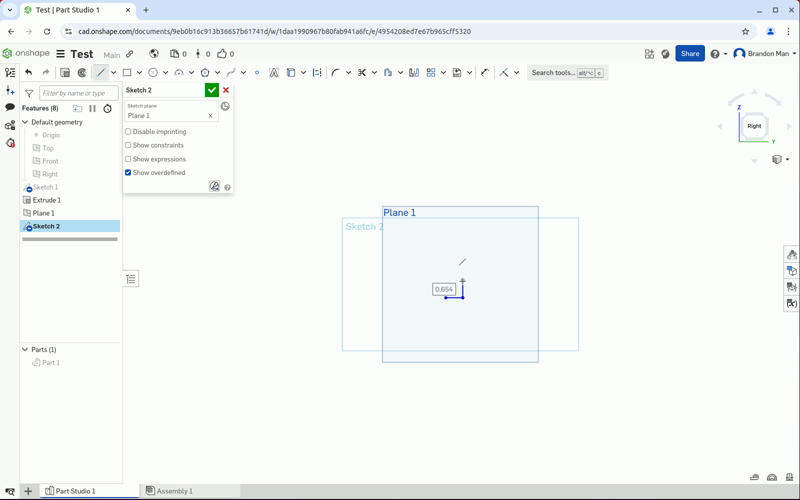
scroll(-6)
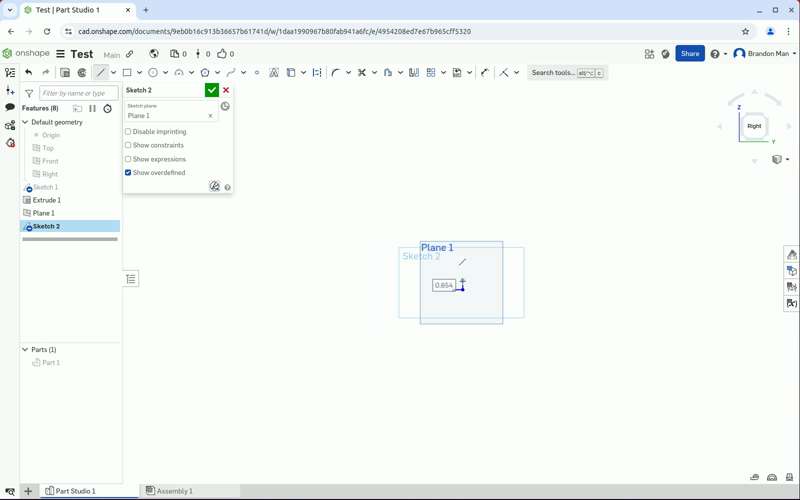
scroll(-6)
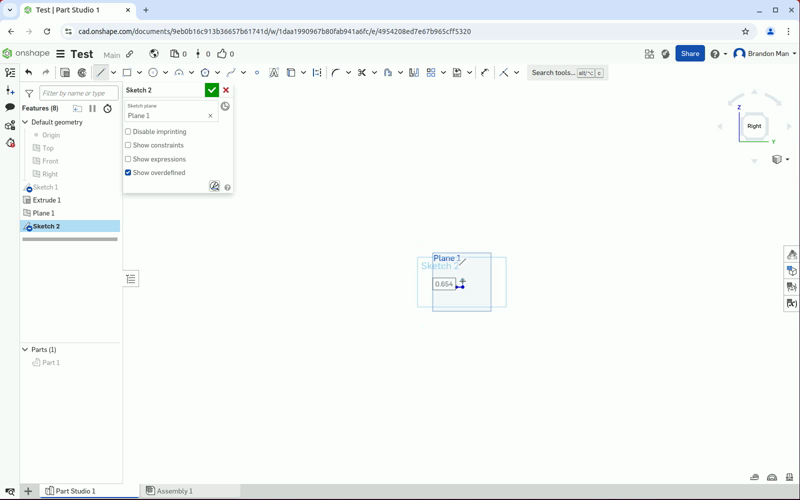
scroll(-6)
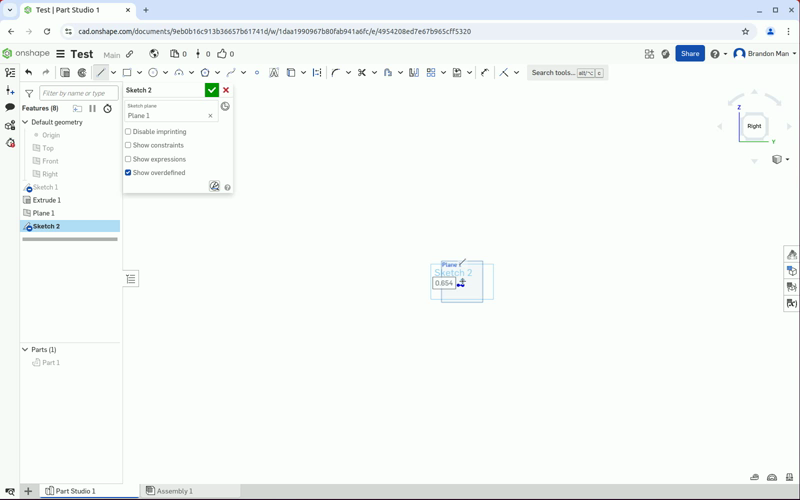
key_up(shift)
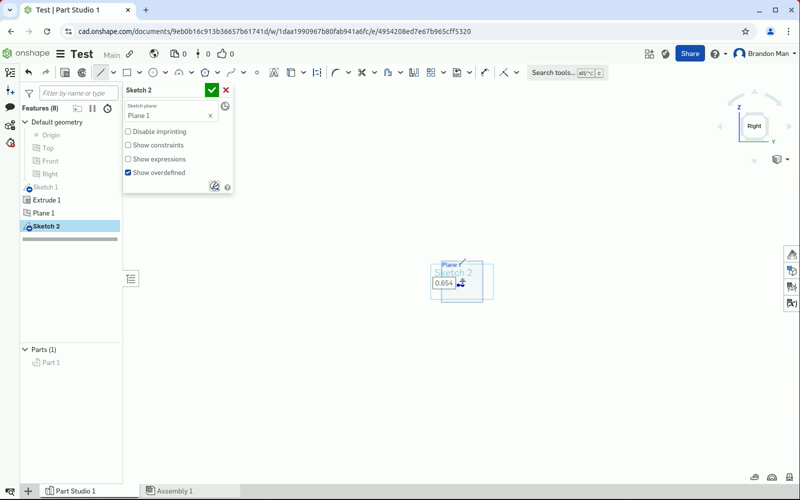
key_down(shift)
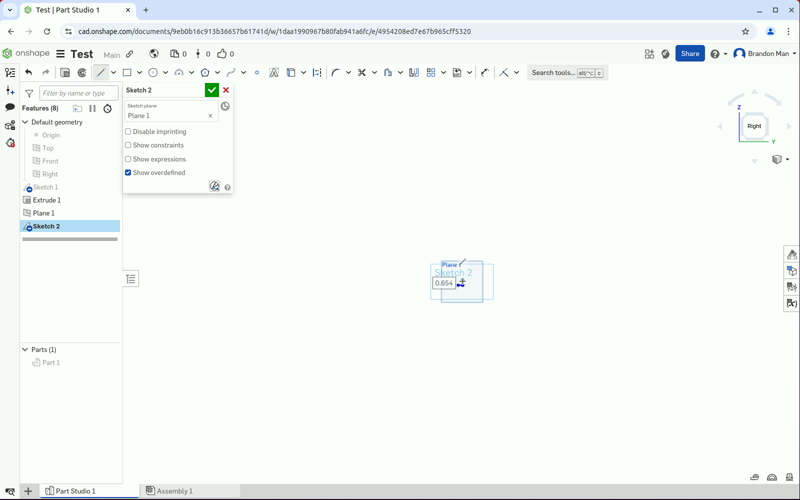
mouse_move(492, 280)
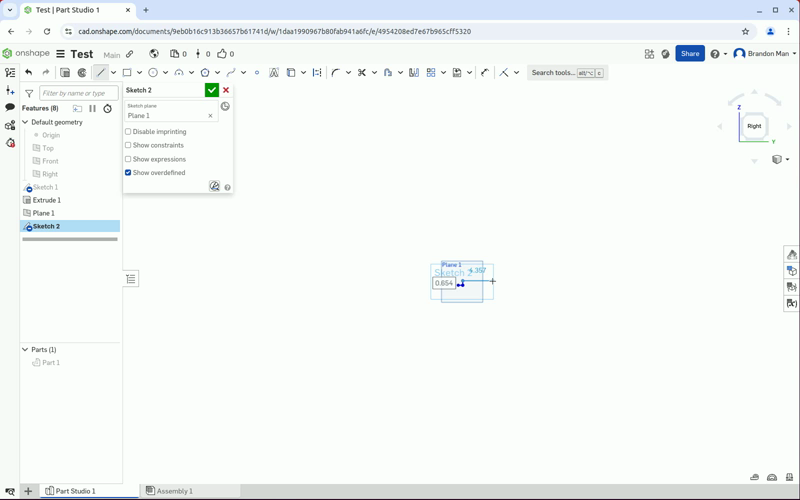
mouse_move(458, 280)
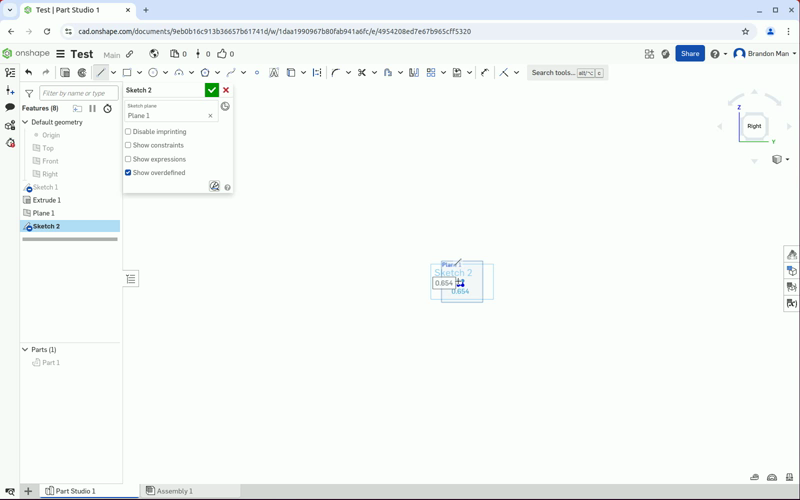
scroll(6)
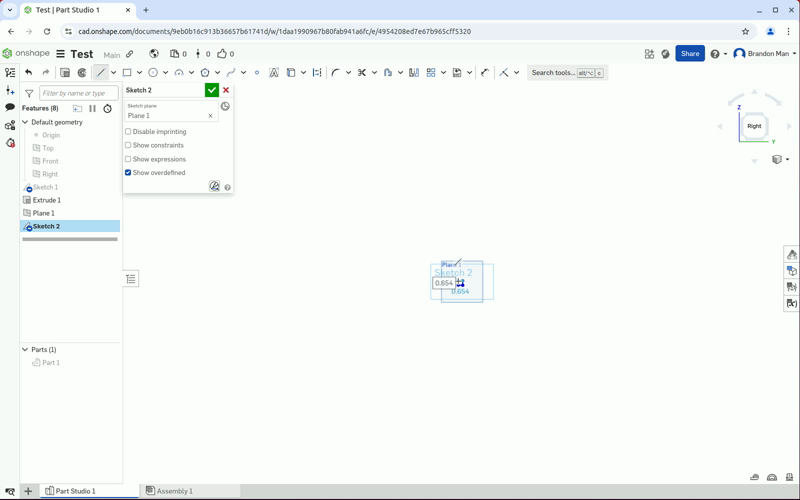
scroll(6)
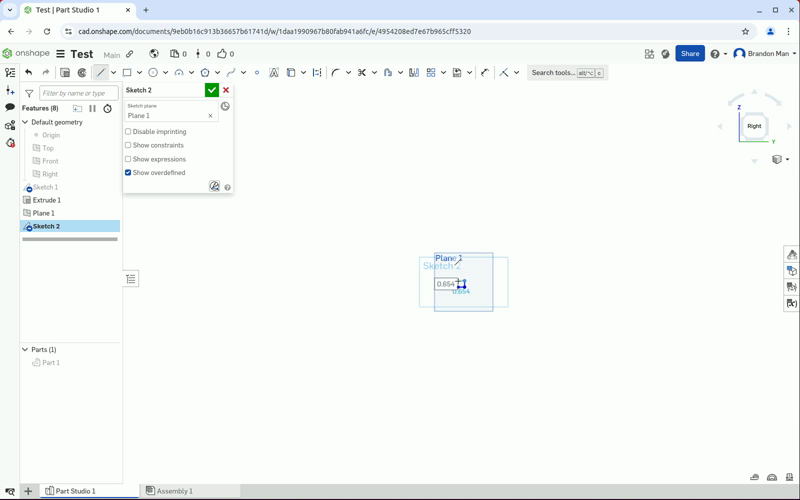
scroll(6)
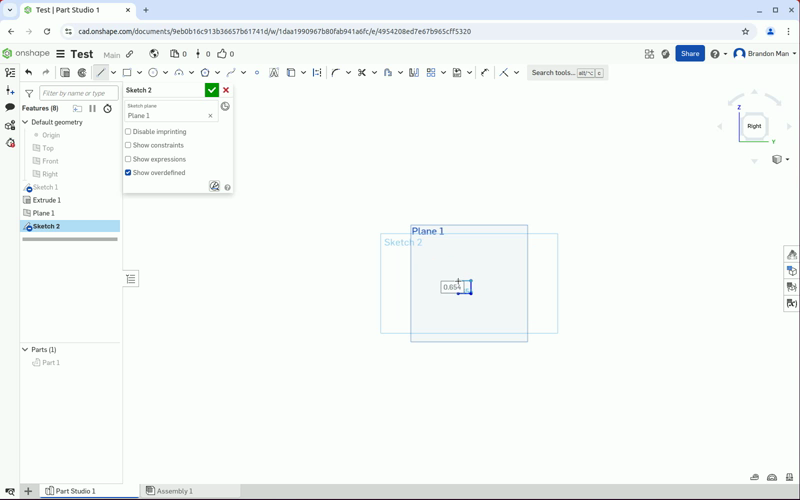
scroll(6)
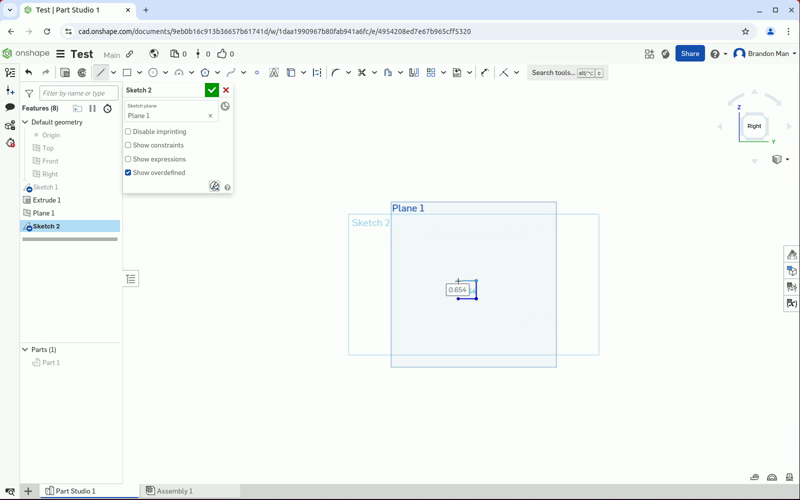
scroll(6)
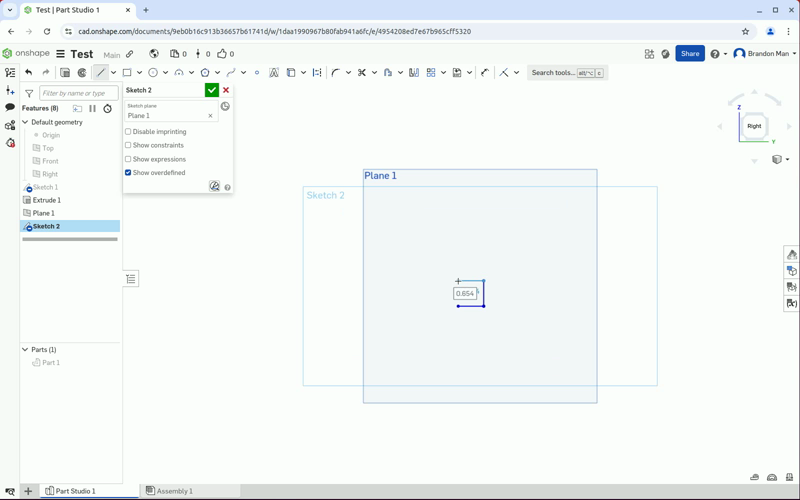
scroll(6)
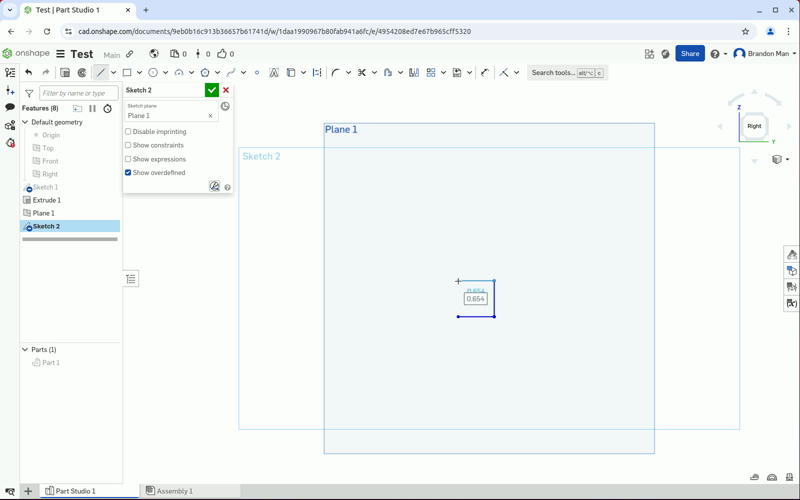
scroll(6)
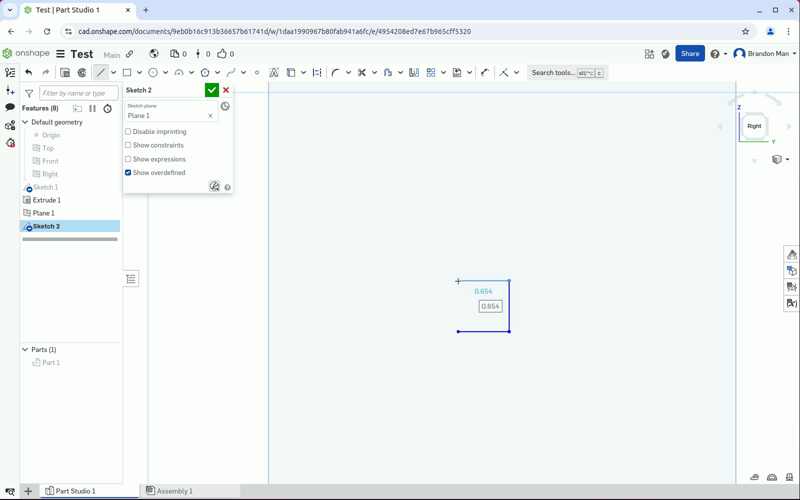
click(458, 280)
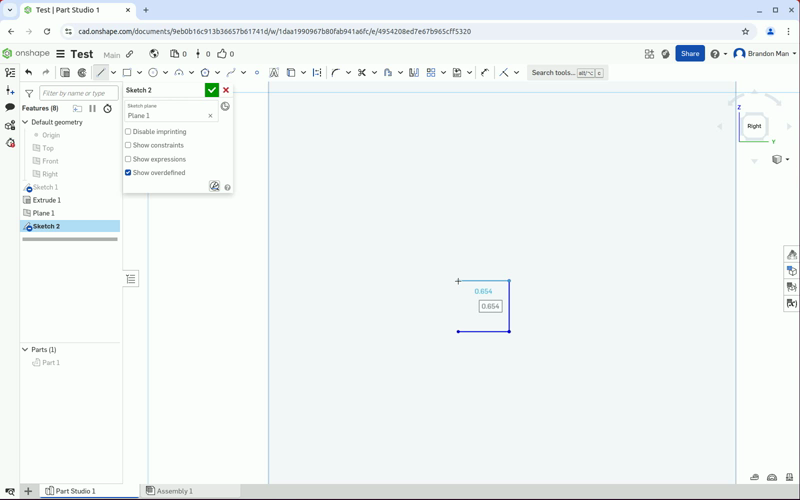
scroll(-6)
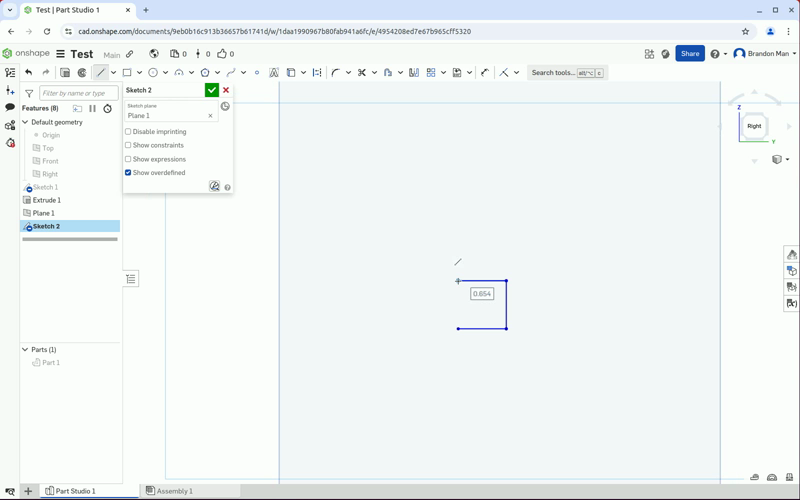
scroll(-6)
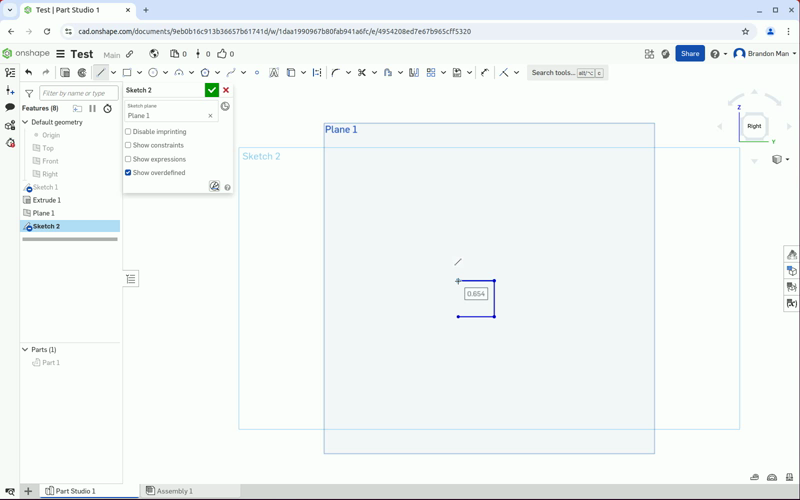
scroll(-6)
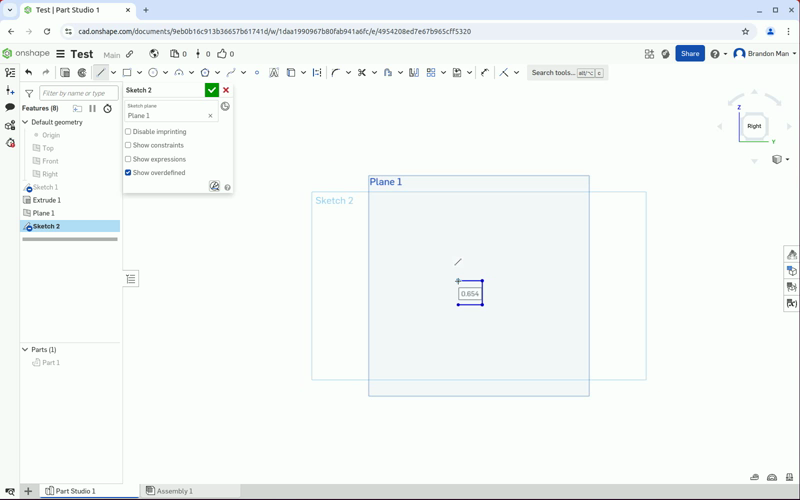
scroll(-6)
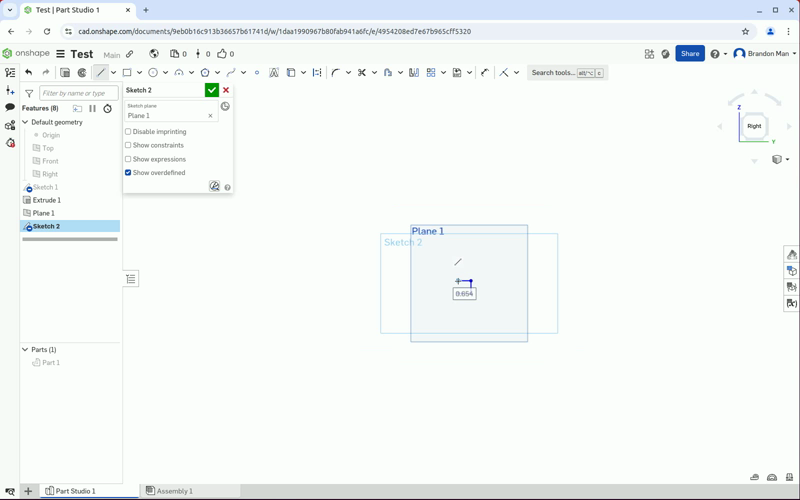
scroll(-6)
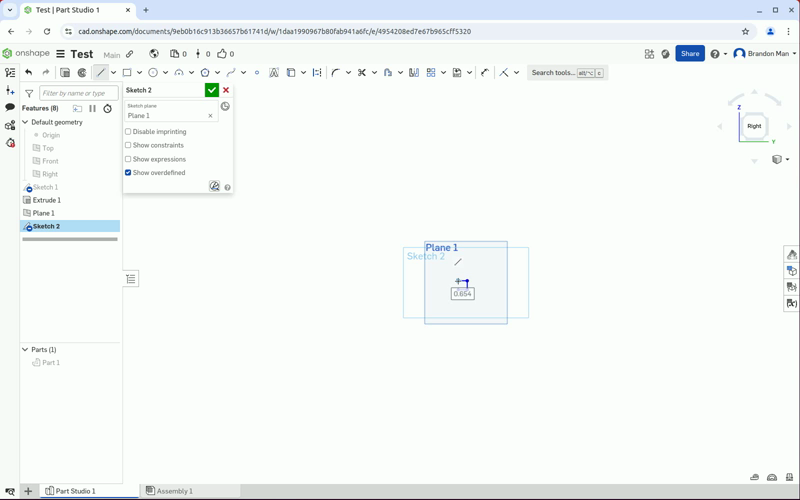
scroll(-6)
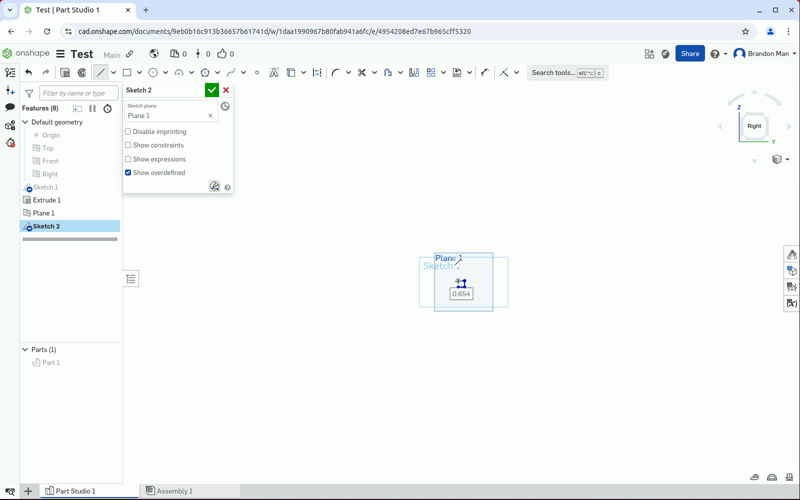
scroll(-6)
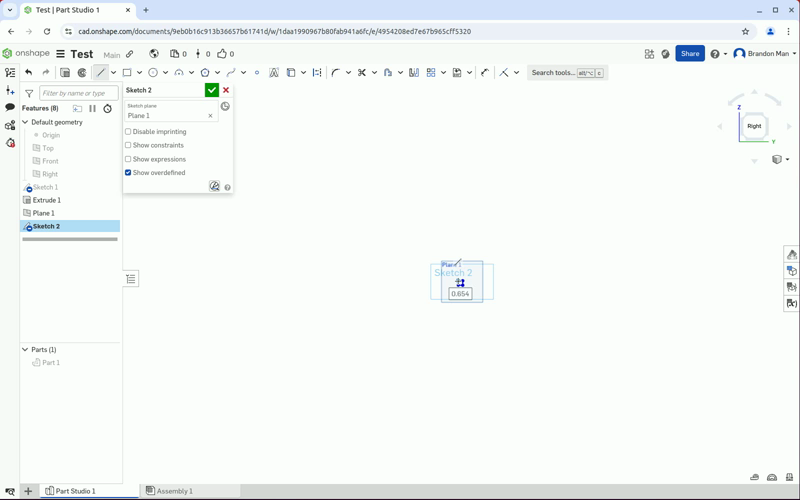
key_up(shift)
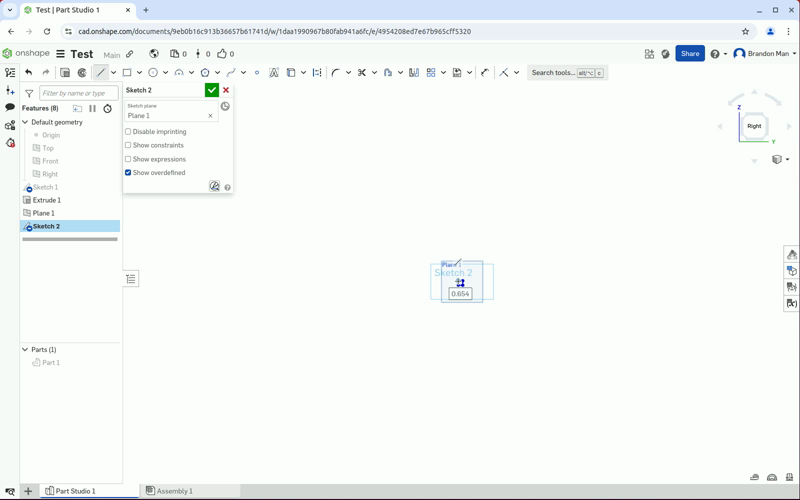
mouse_move(488, 280)
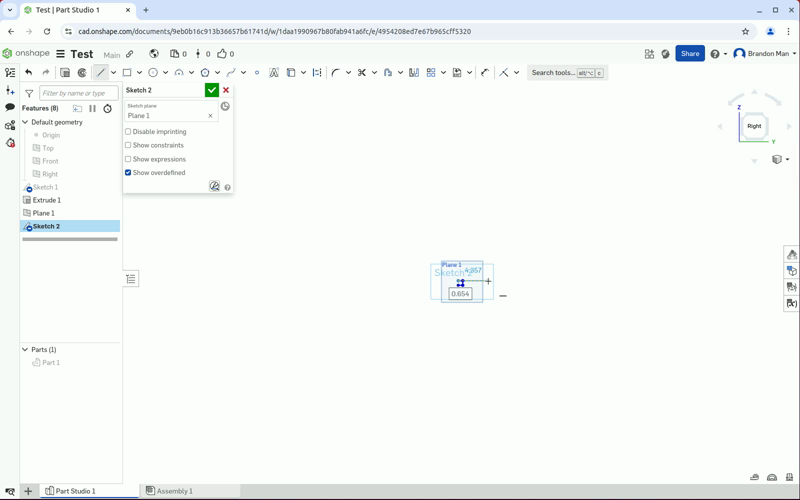
key_down(shift)
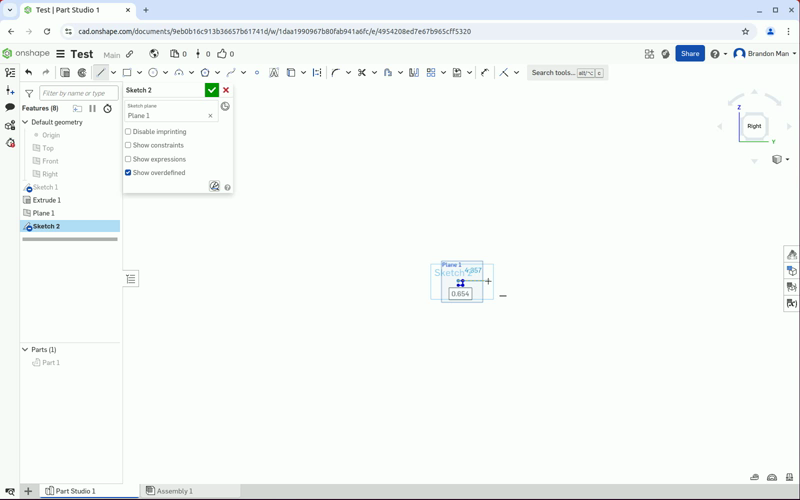
mouse_move(458, 285)
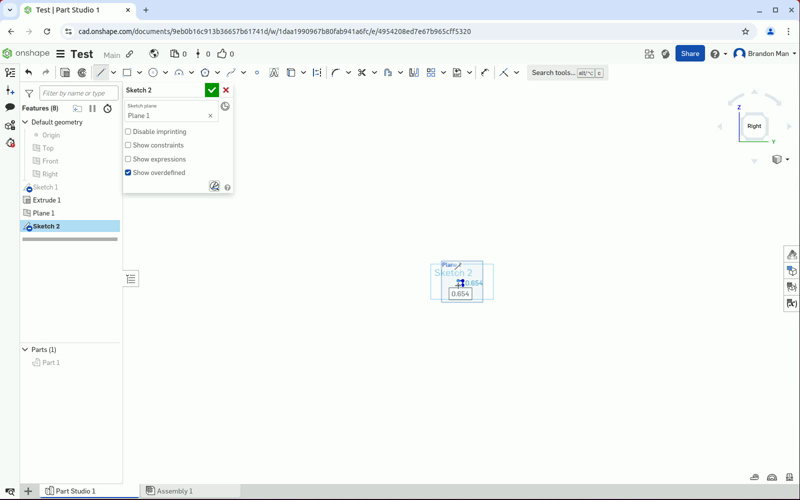
scroll(6)
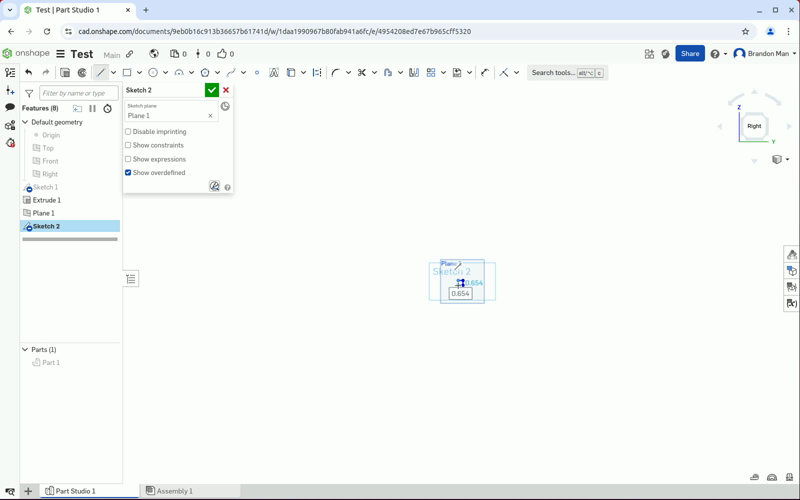
scroll(6)
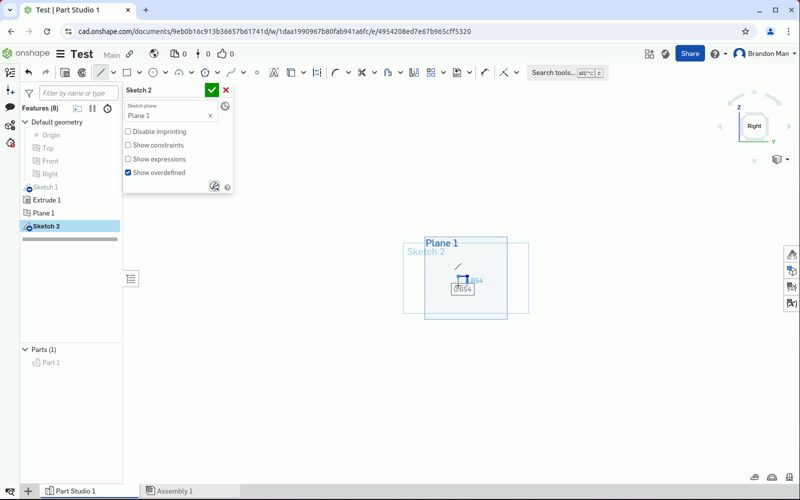
scroll(6)
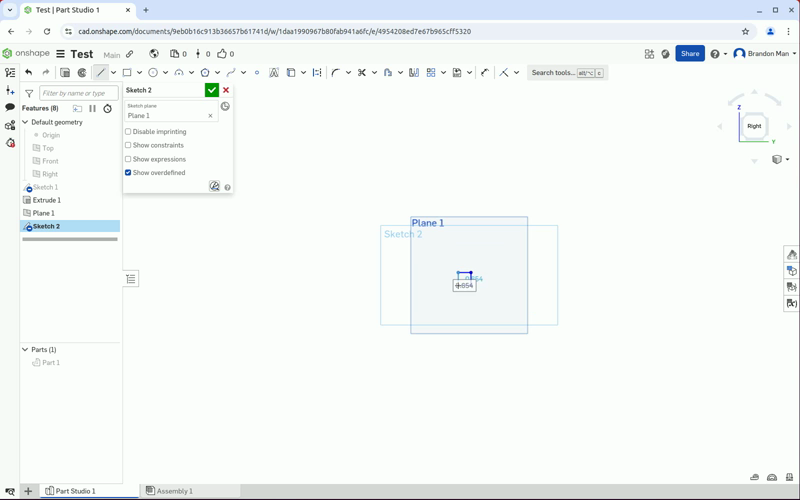
scroll(6)
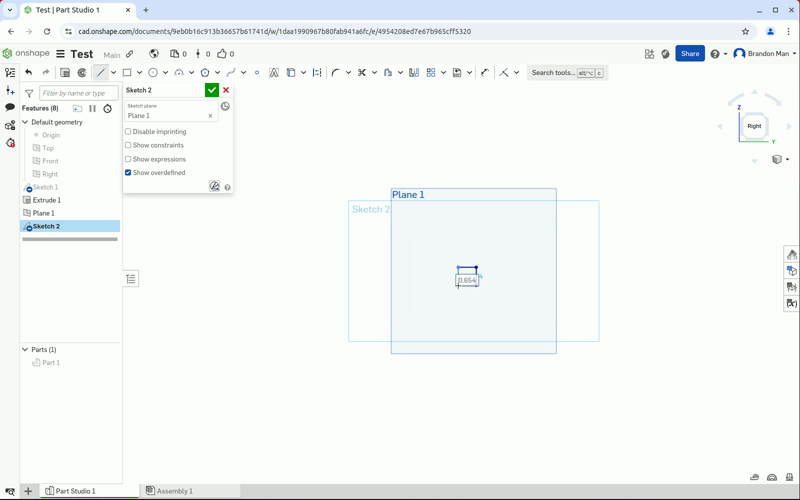
scroll(6)
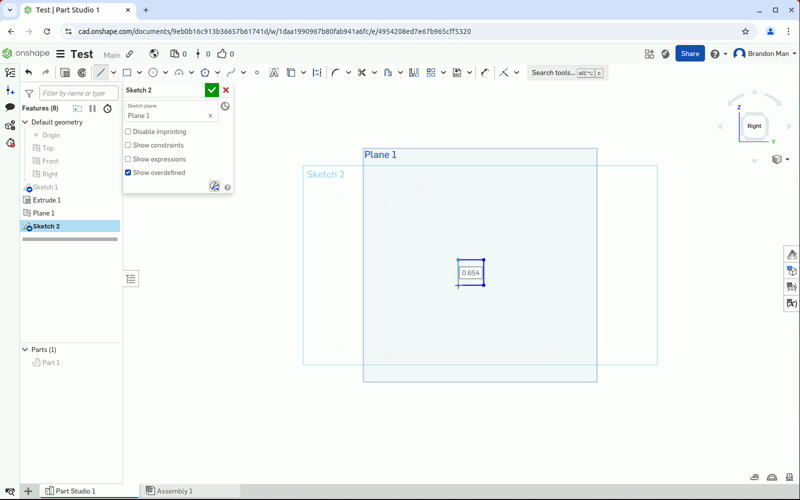
scroll(6)
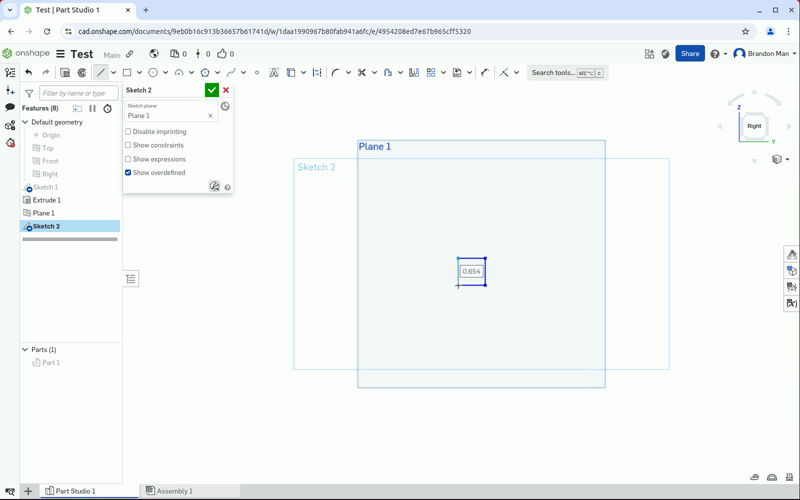
scroll(6)
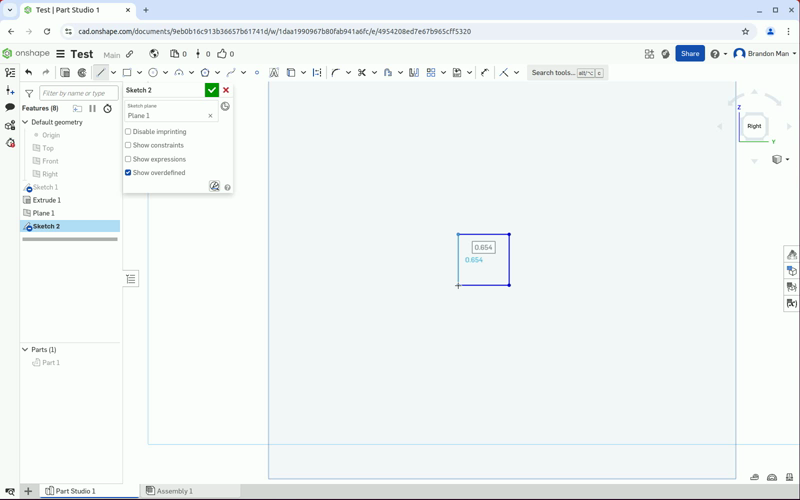
key_up(shift)
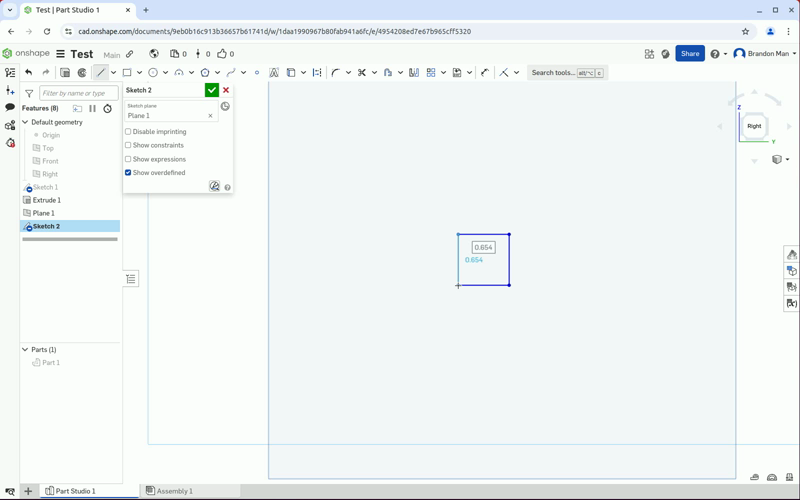
click(458, 285)
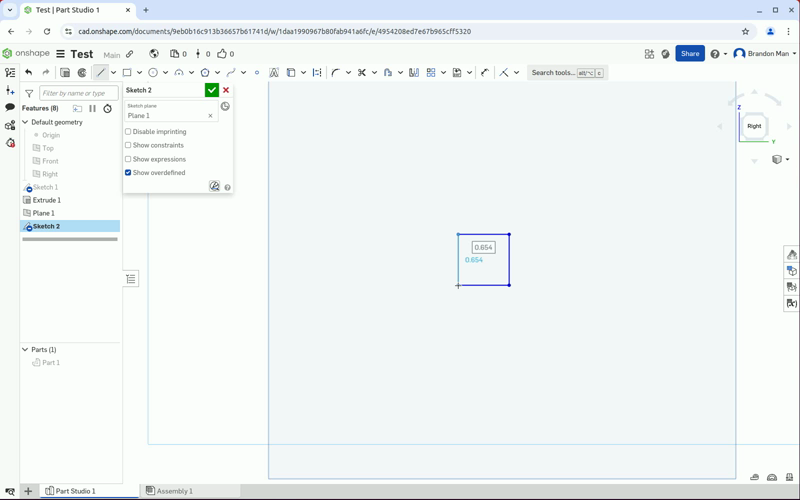
scroll(-6)
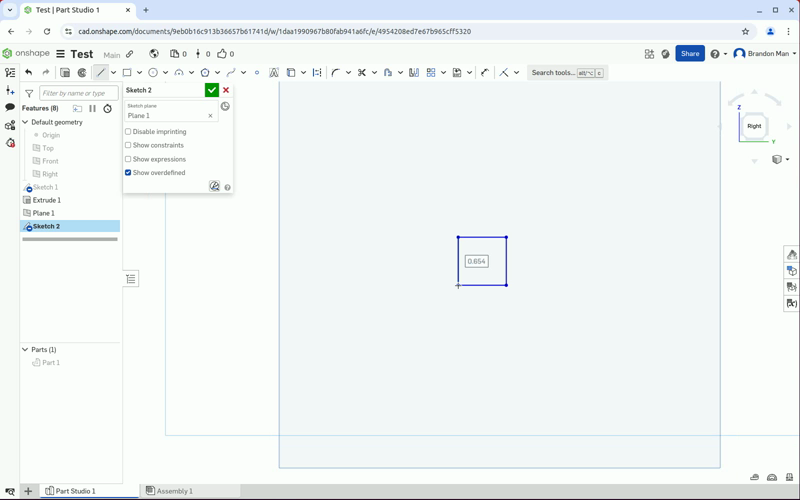
scroll(-6)
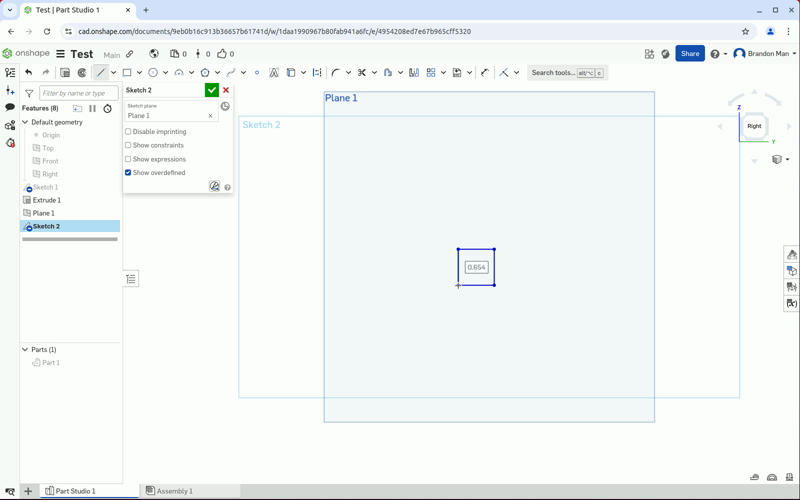
scroll(-6)
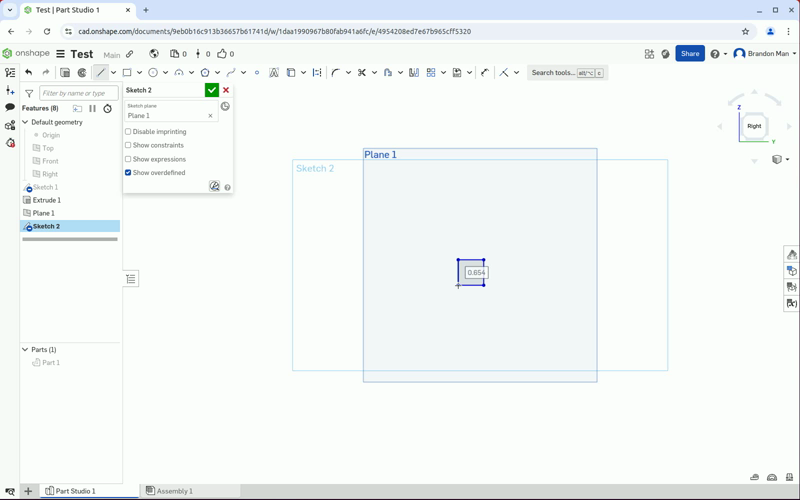
scroll(-6)
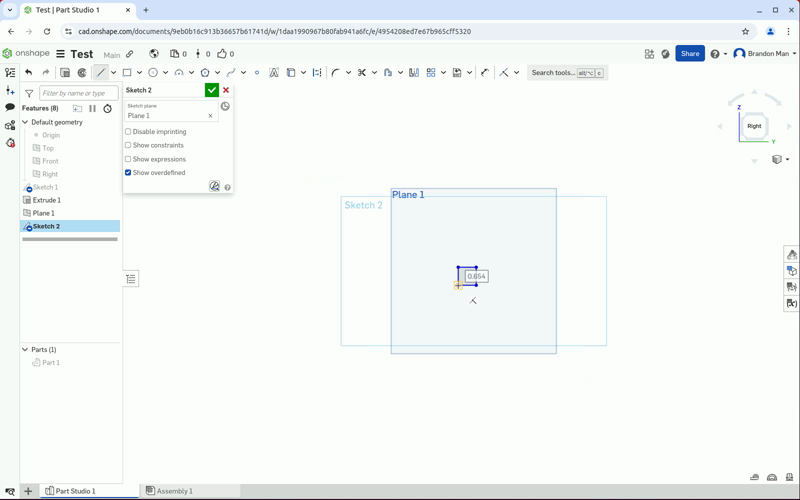
scroll(-6)
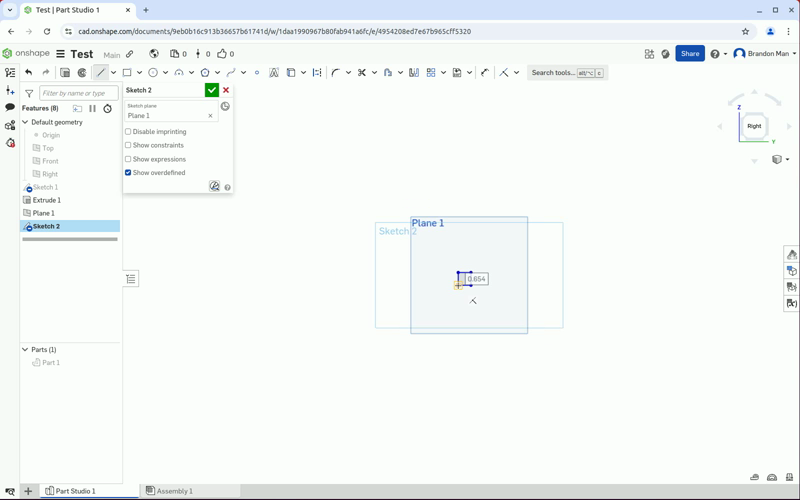
scroll(-6)
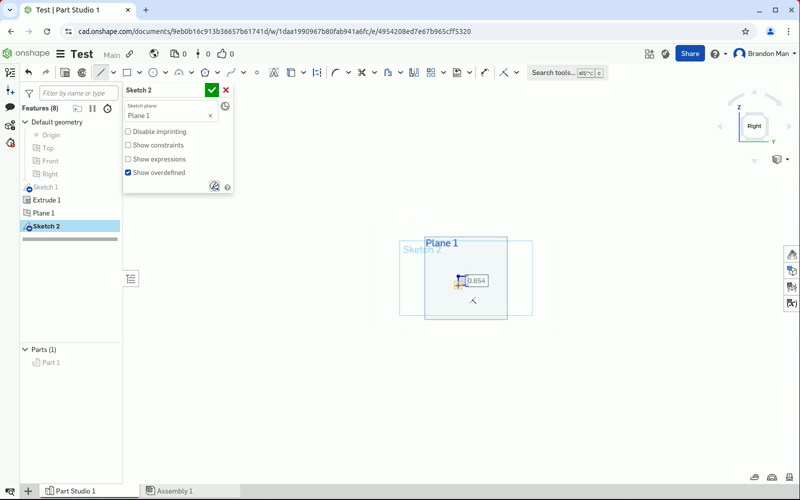
scroll(-6)
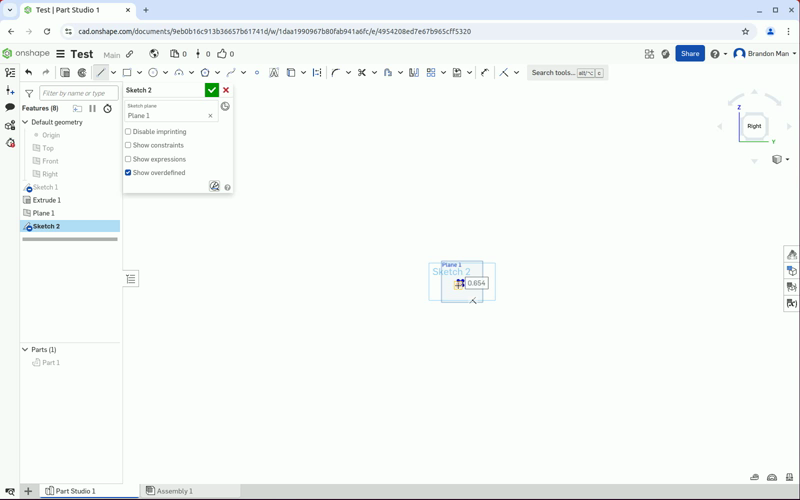
key(esc)
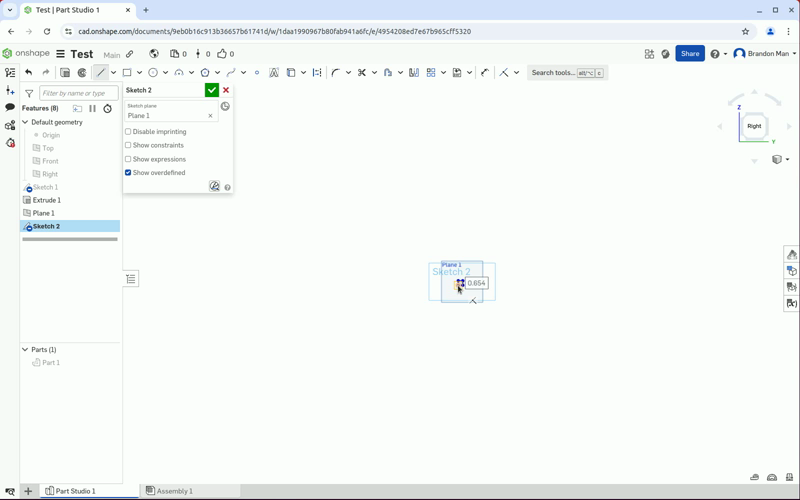
key(l)
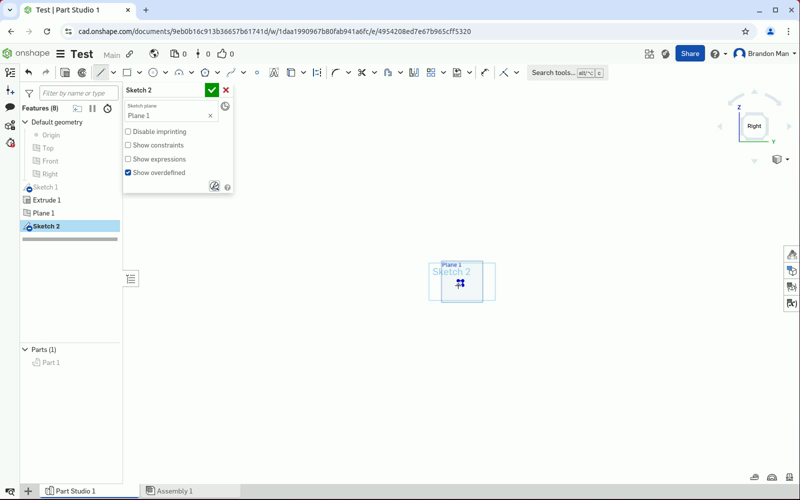
key_down(shift)
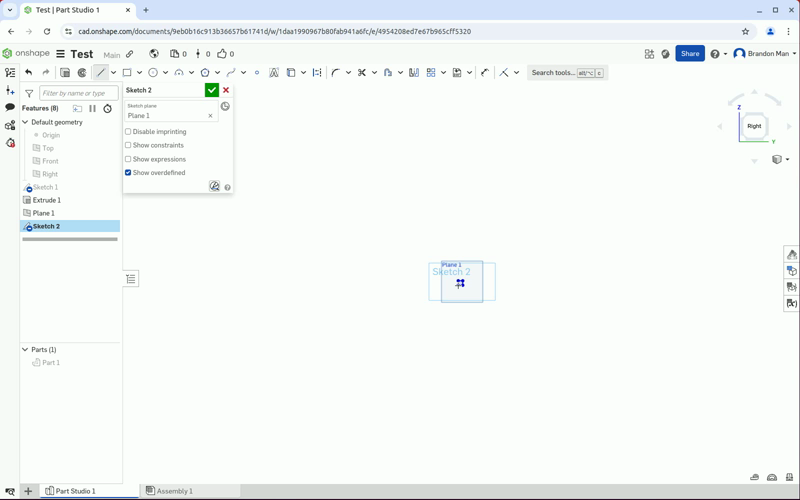
mouse_move(458, 285)
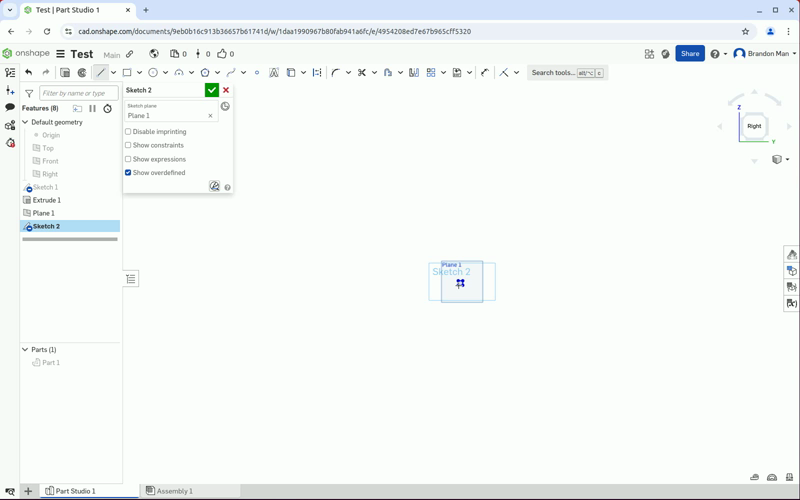
scroll(6)
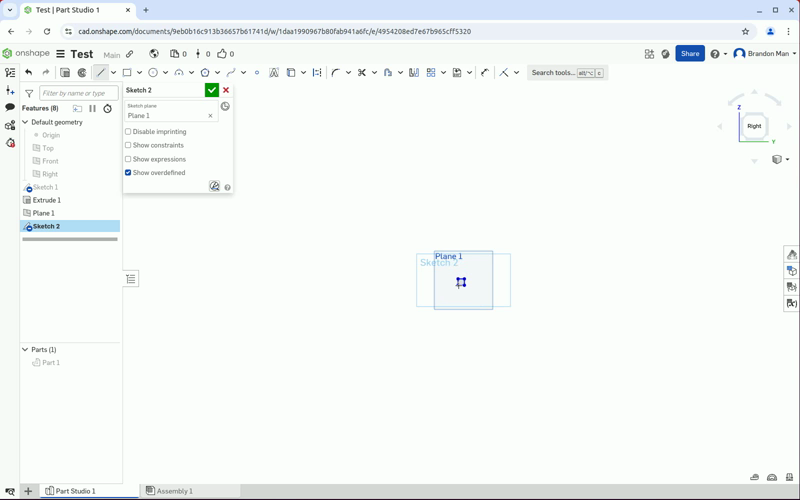
scroll(6)
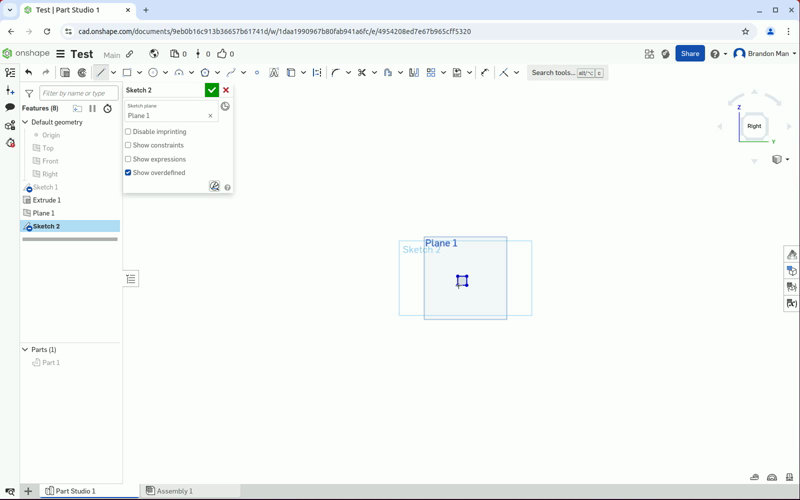
scroll(6)
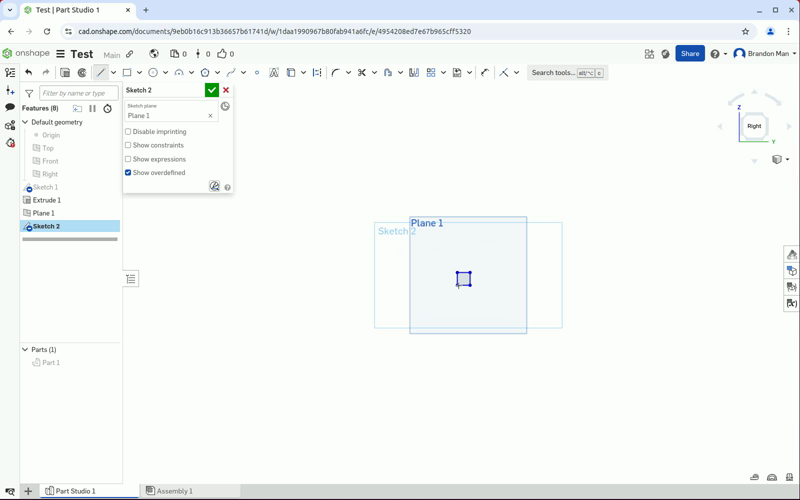
scroll(6)
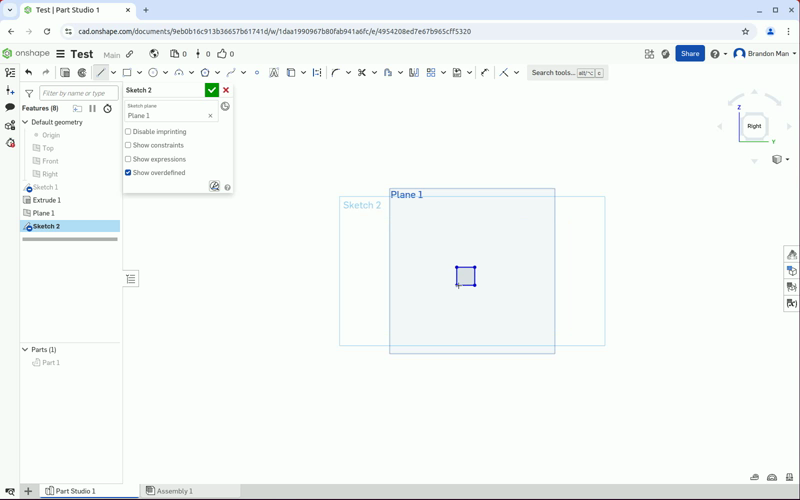
scroll(6)
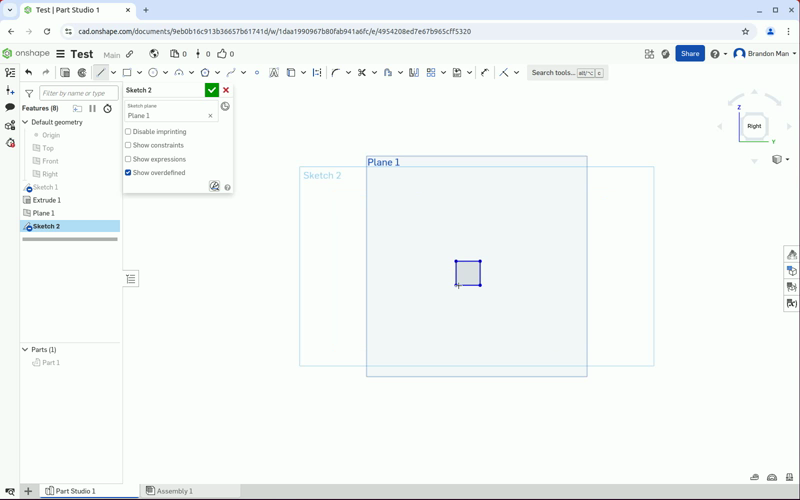
scroll(6)
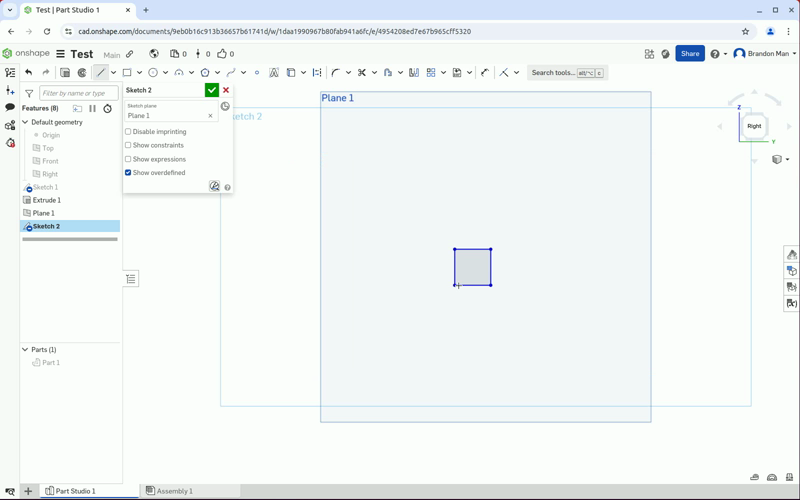
scroll(6)
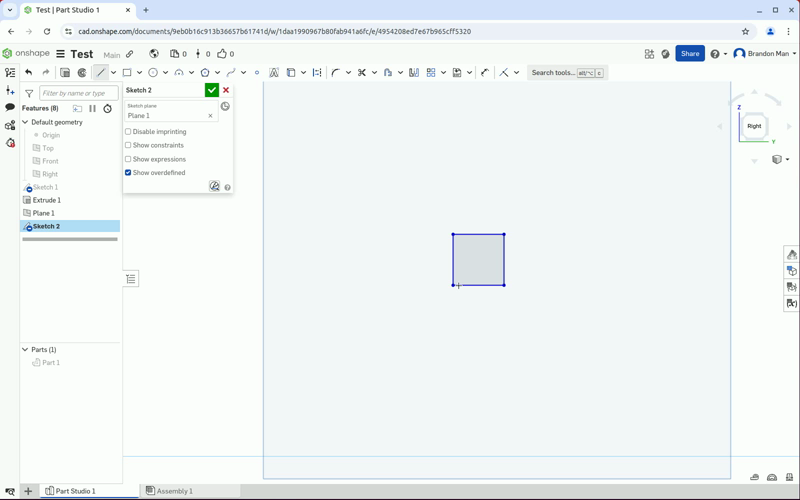
click(458, 285)
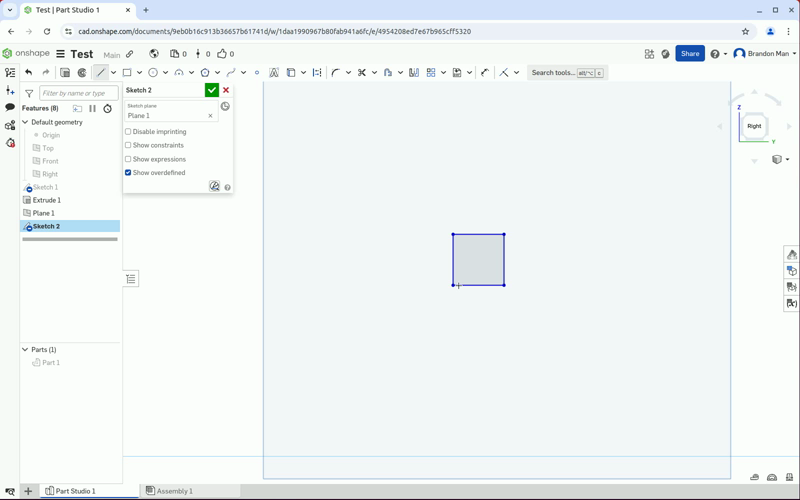
scroll(-6)
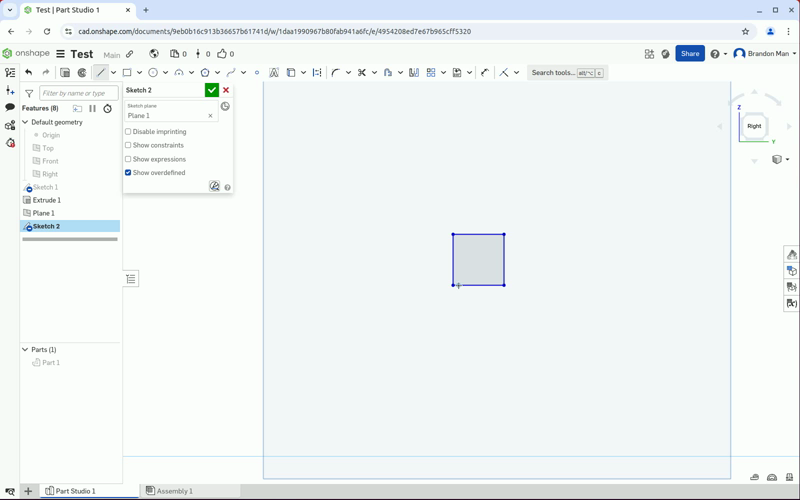
scroll(-6)
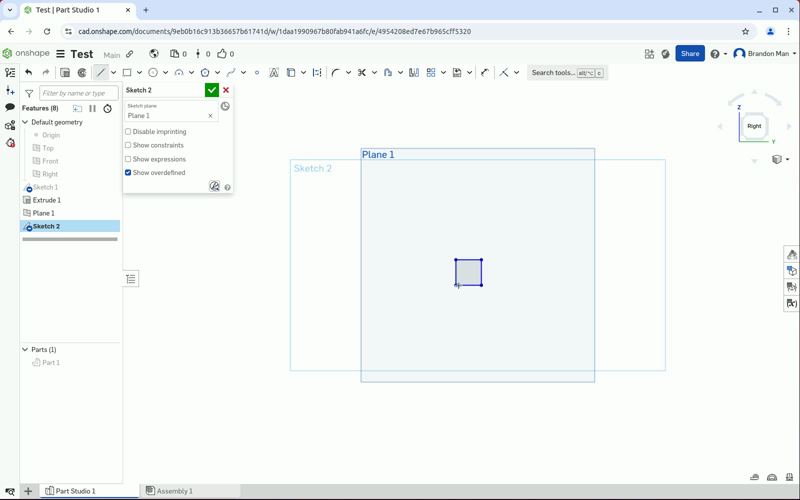
scroll(-6)
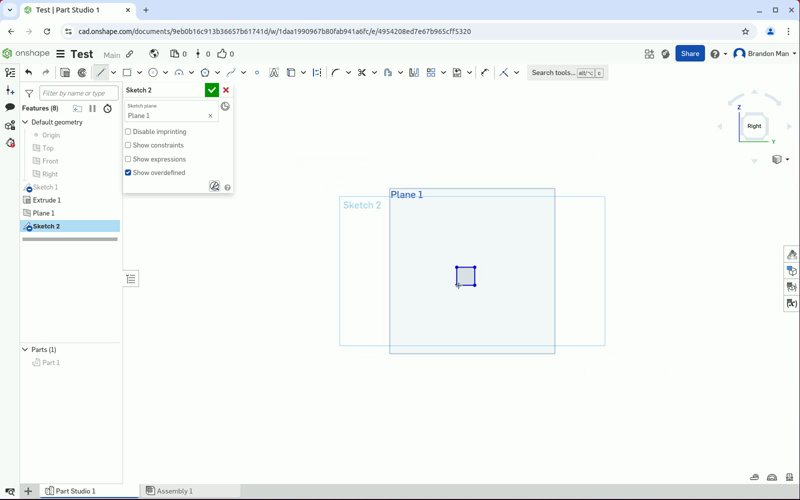
scroll(-6)
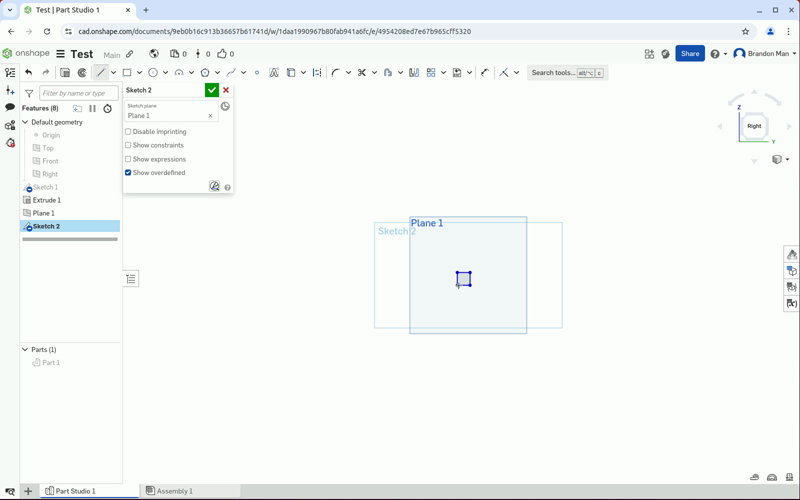
scroll(-6)
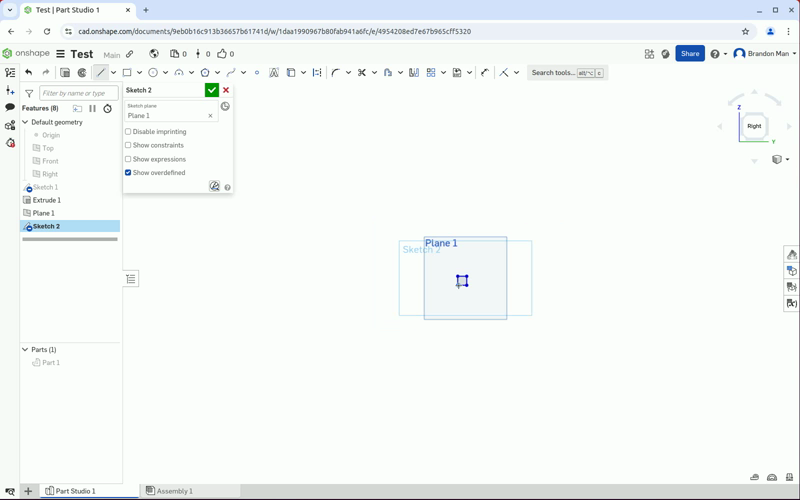
scroll(-6)
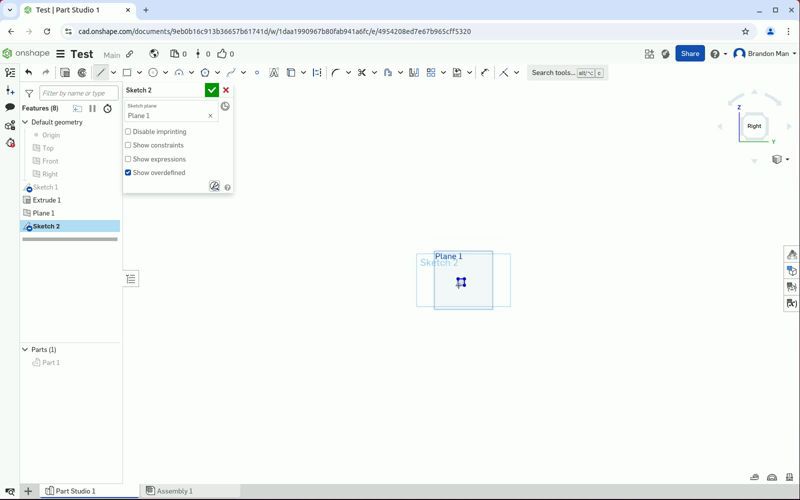
scroll(-6)
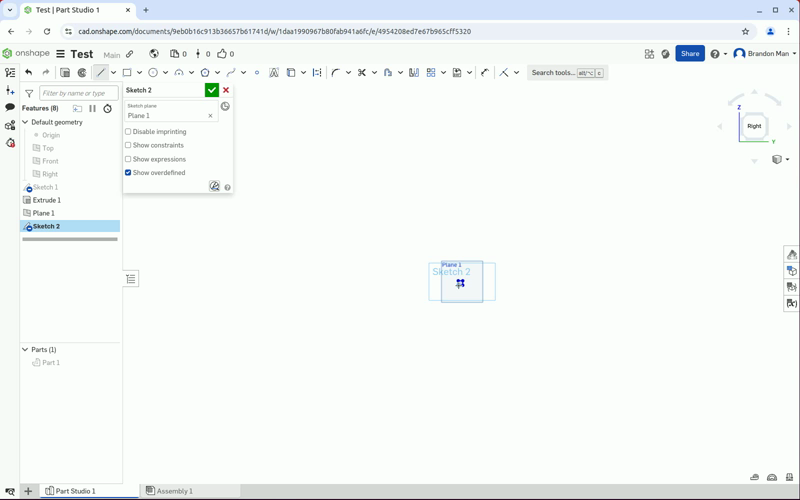
key_up(shift)
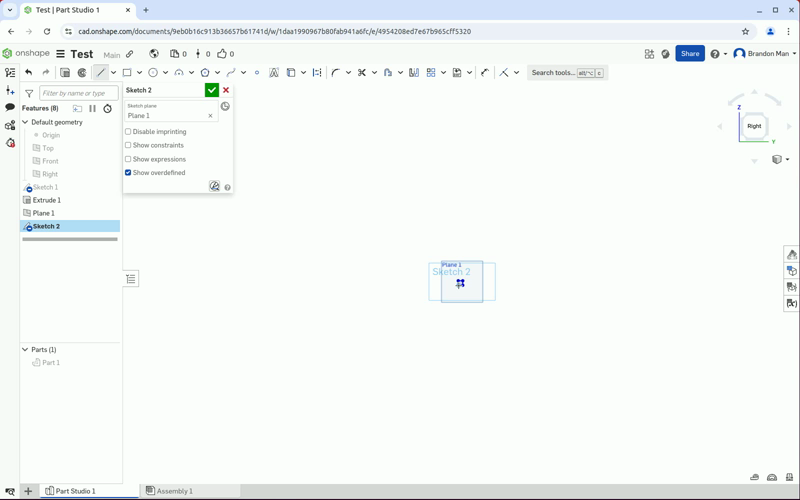
key_down(shift)
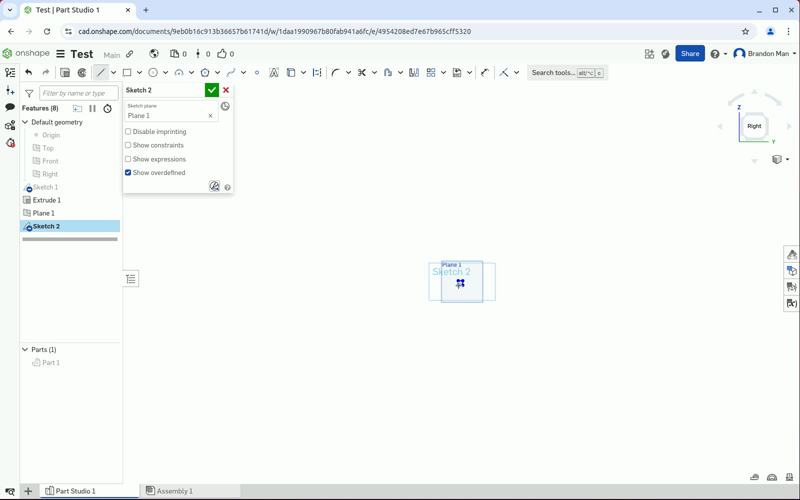
mouse_move(488, 285)
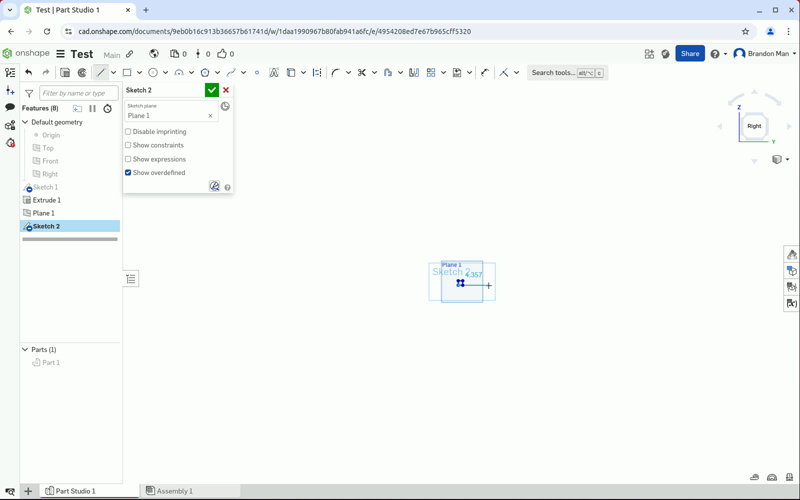
mouse_move(462, 285)
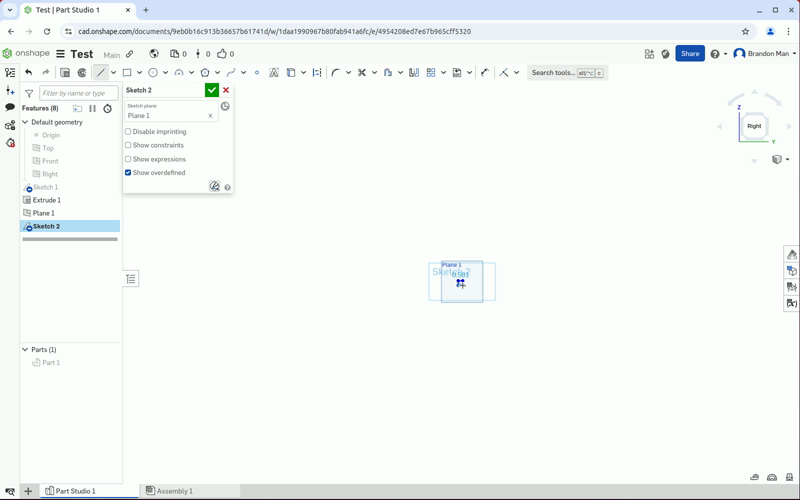
scroll(6)
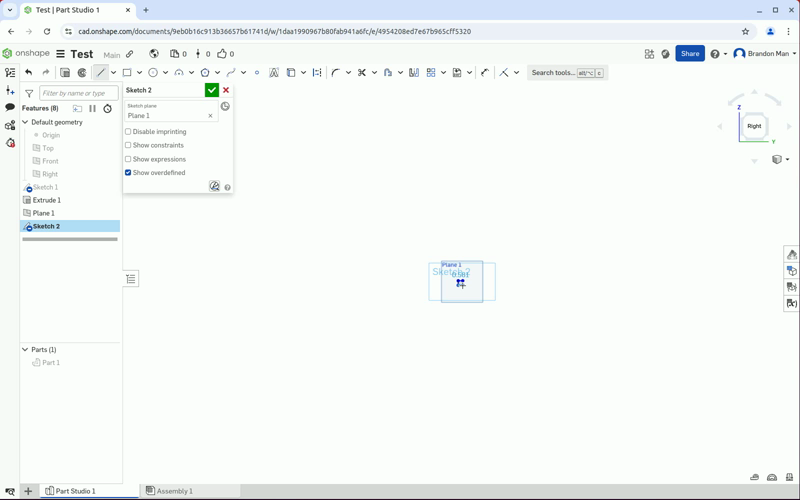
scroll(6)
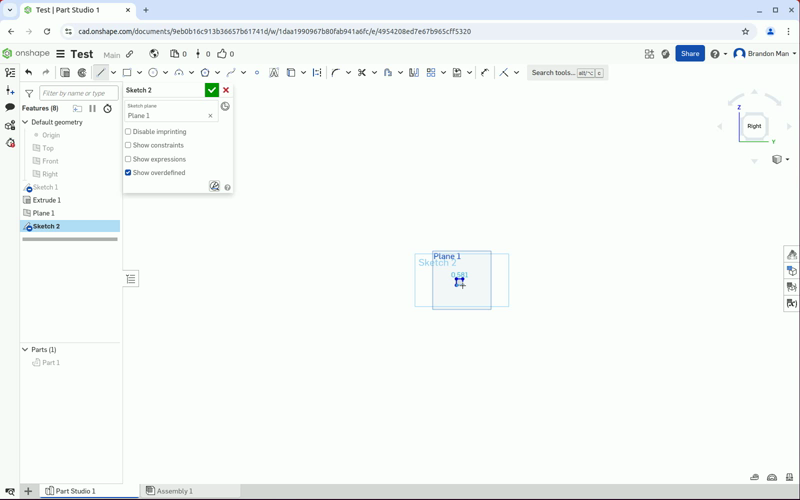
scroll(6)
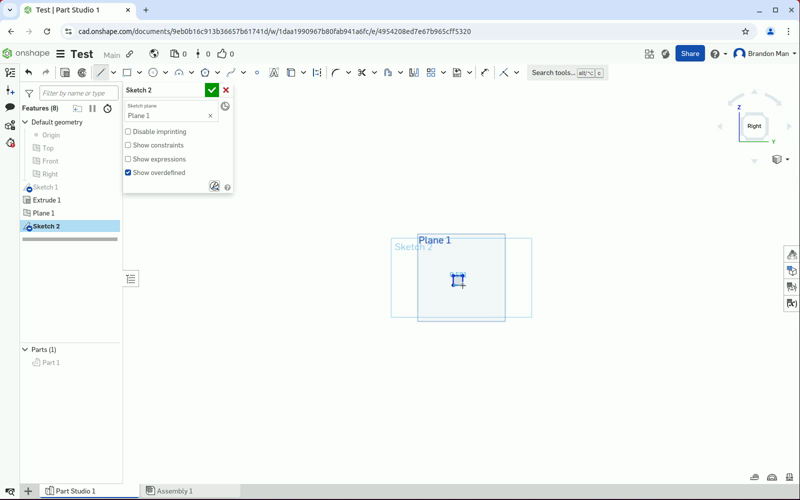
scroll(6)
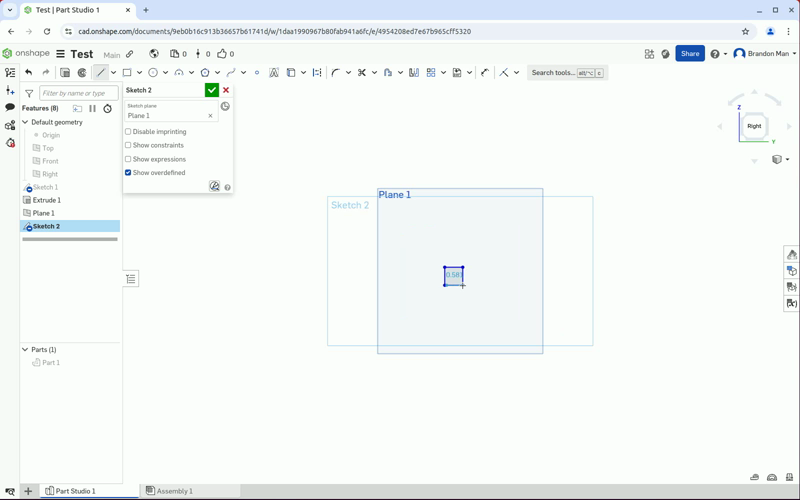
scroll(6)
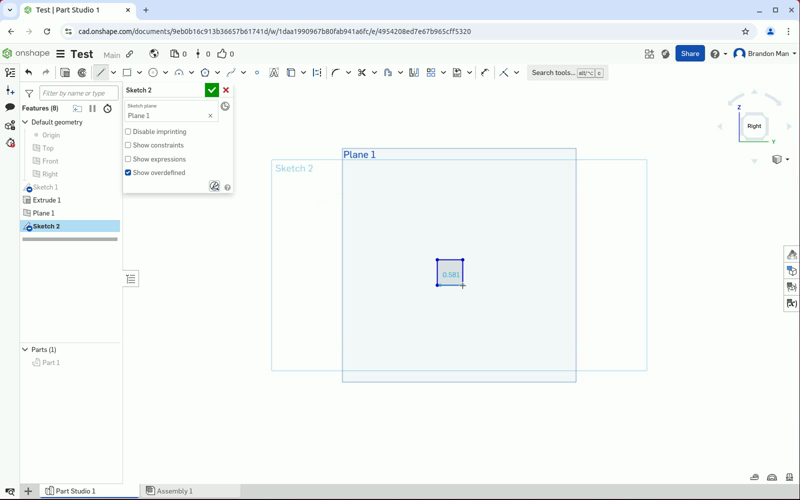
scroll(6)
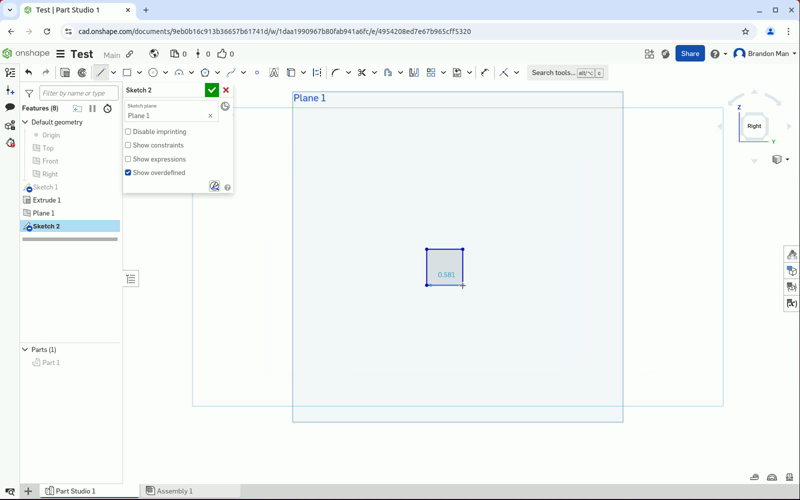
scroll(6)
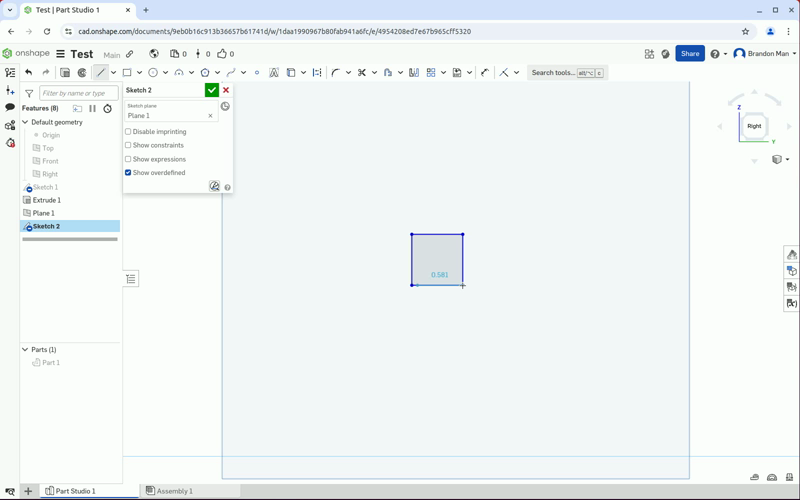
click(462, 285)
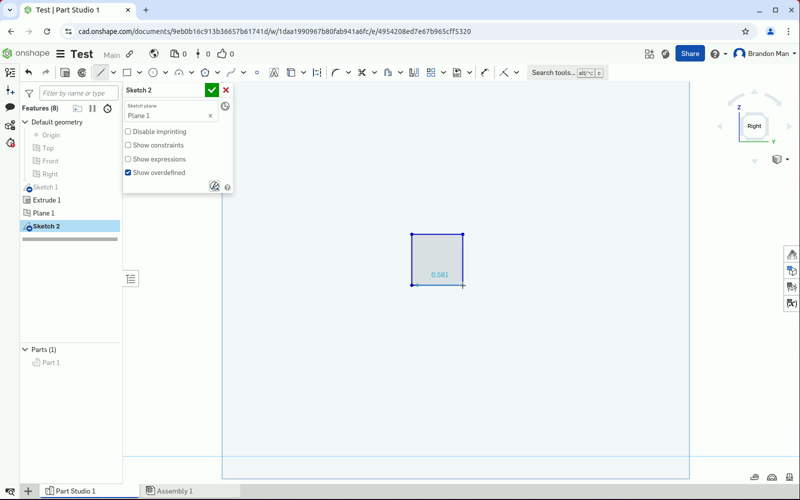
scroll(-6)
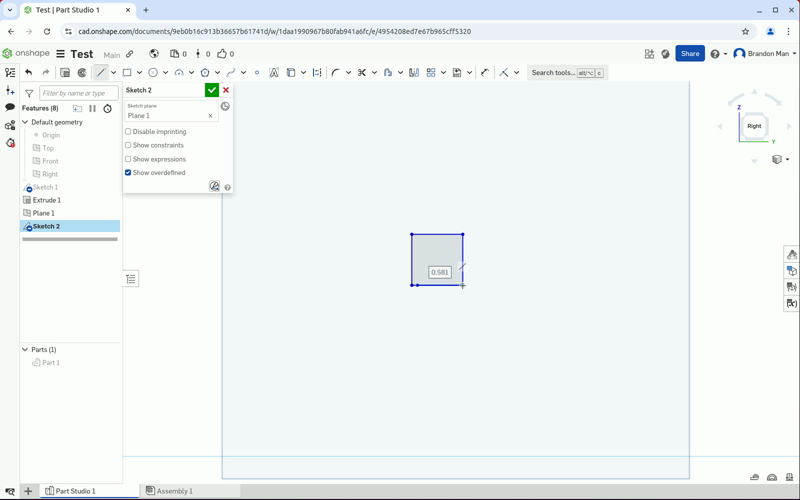
scroll(-6)
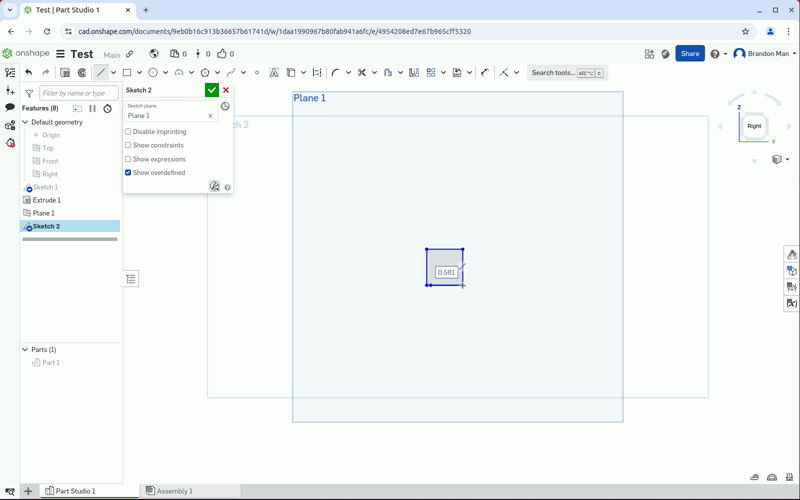
scroll(-6)
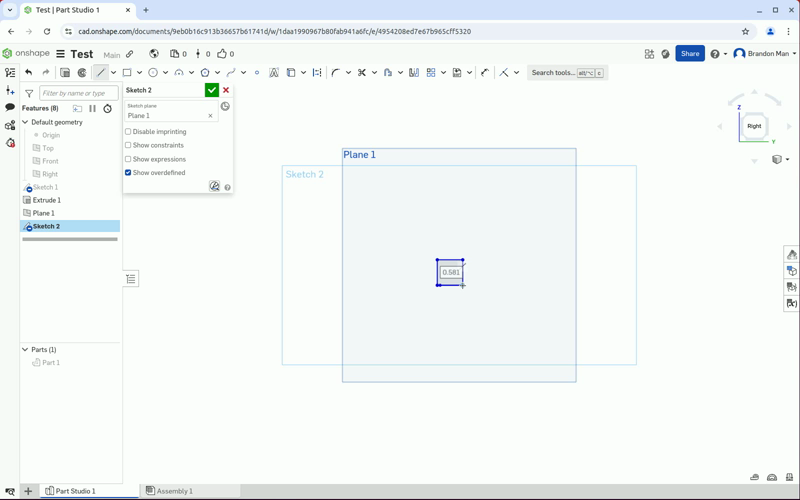
scroll(-6)
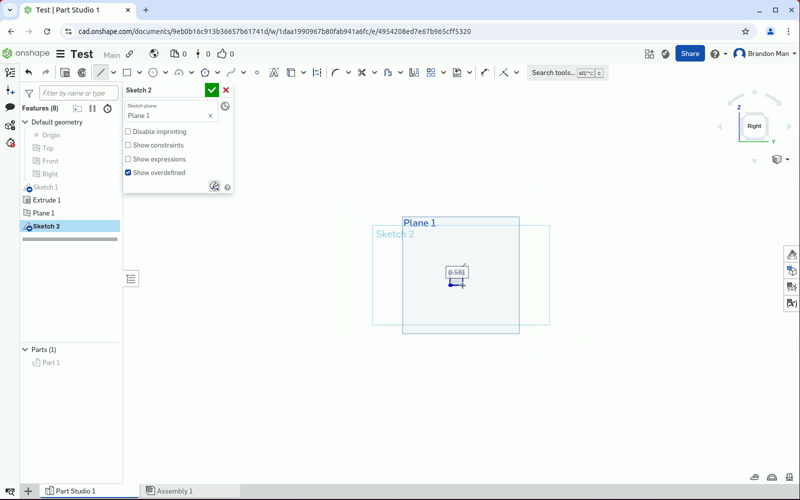
scroll(-6)
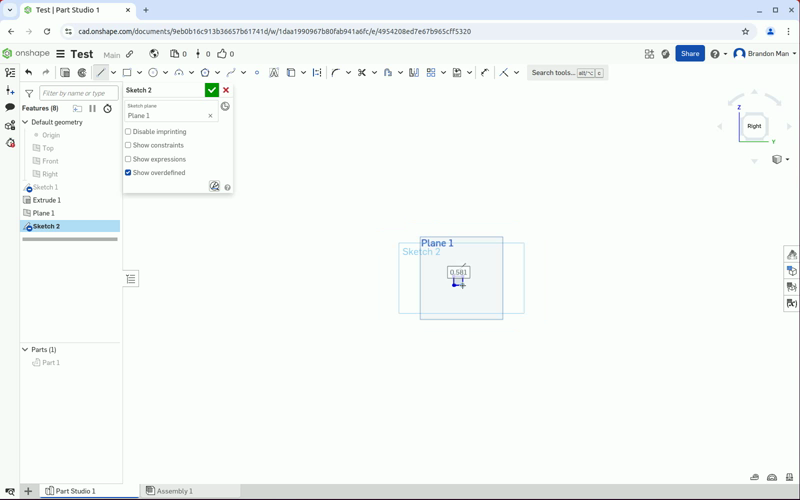
scroll(-6)
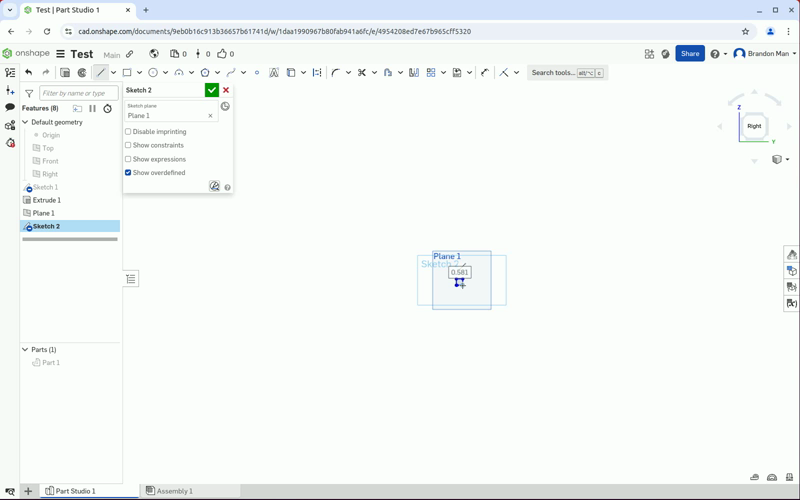
scroll(-6)
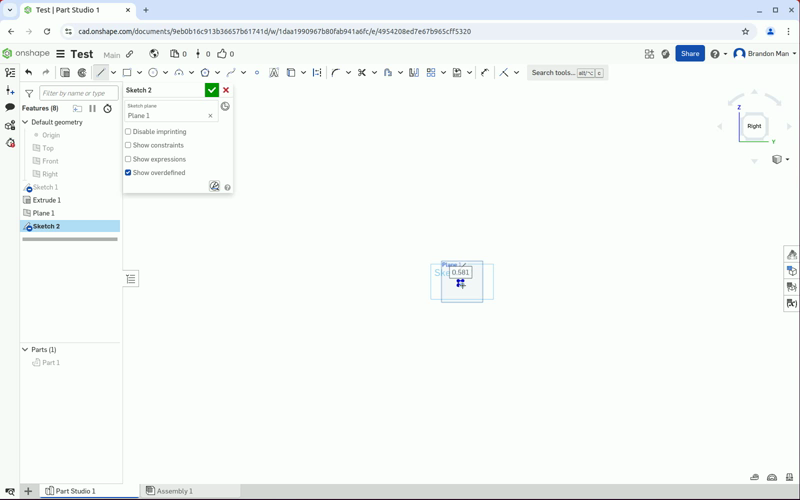
key_up(shift)
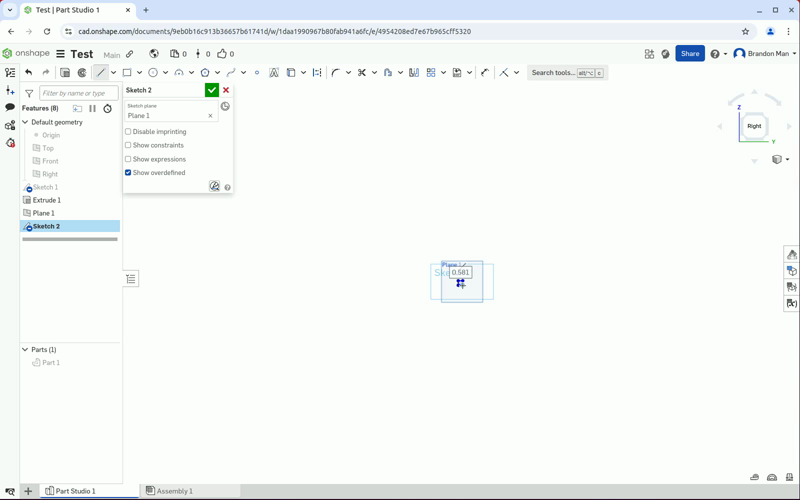
key_down(shift)
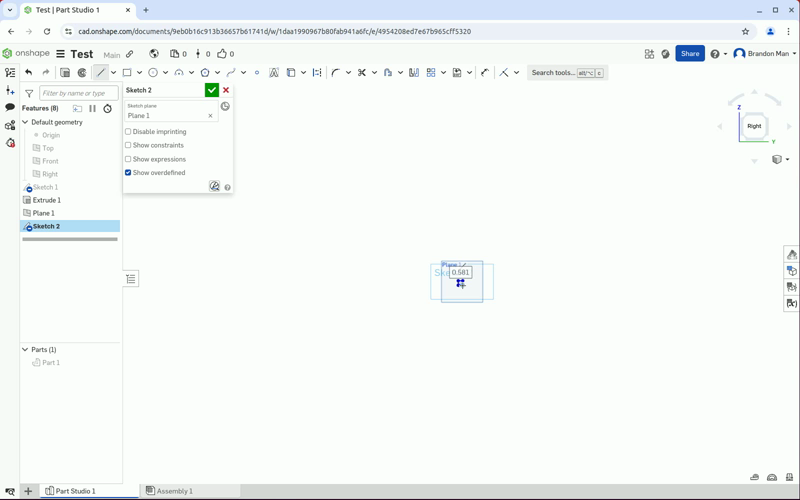
mouse_move(492, 285)
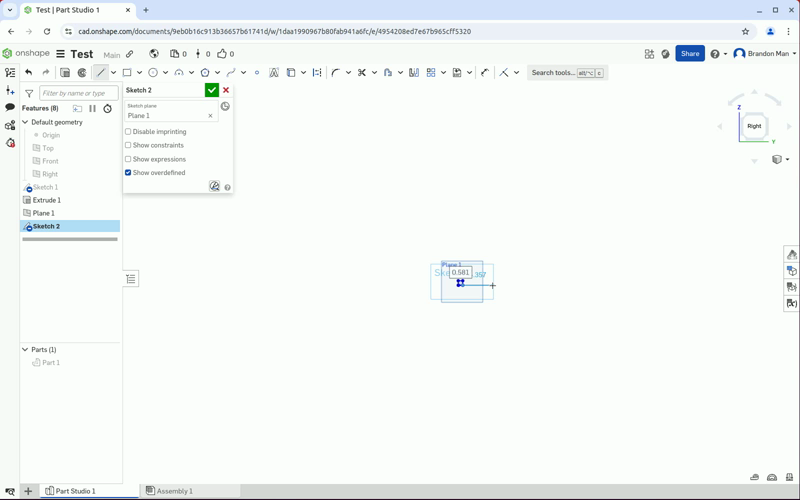
mouse_move(462, 280)
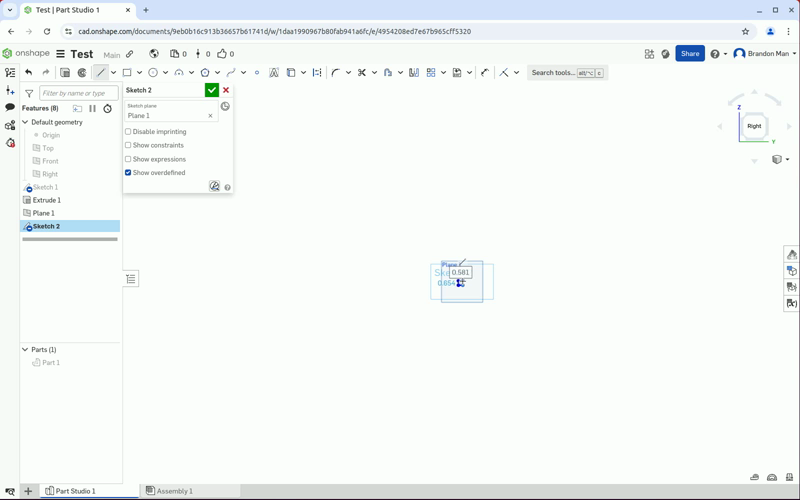
scroll(6)
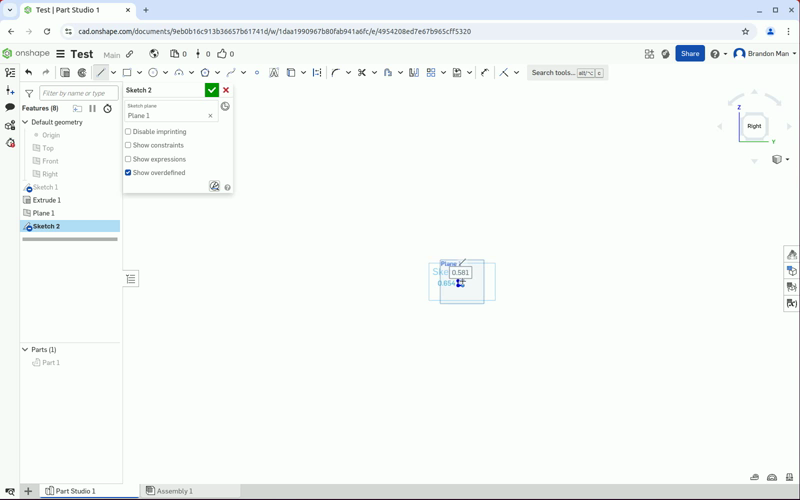
scroll(6)
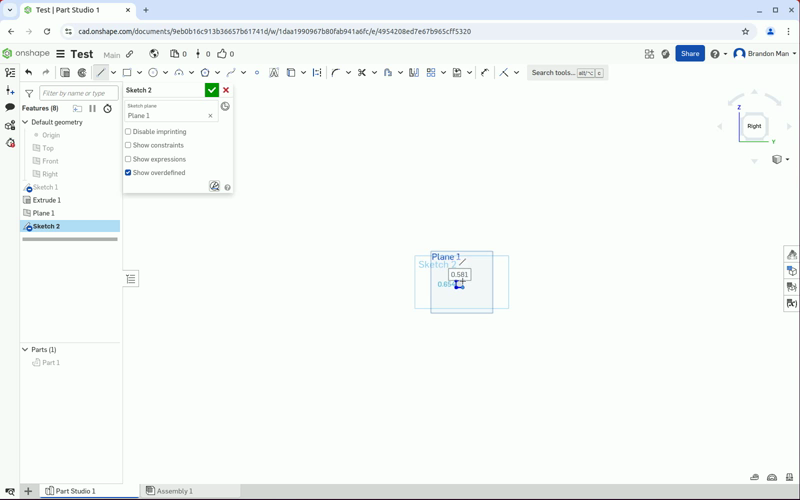
scroll(6)
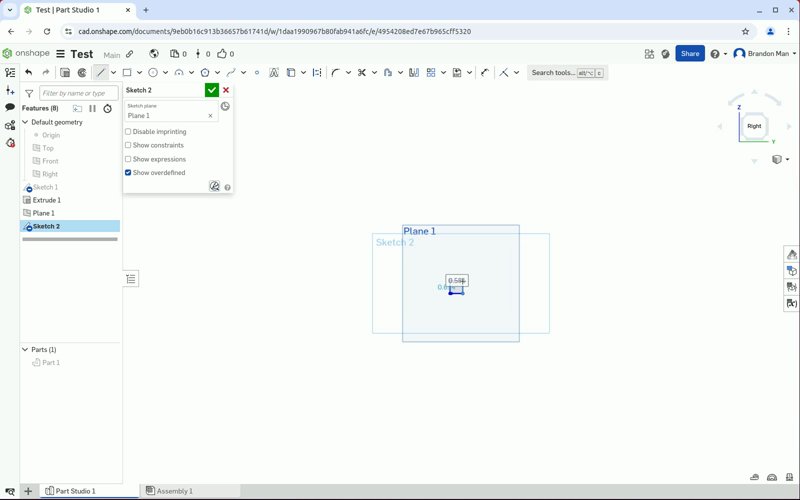
scroll(6)
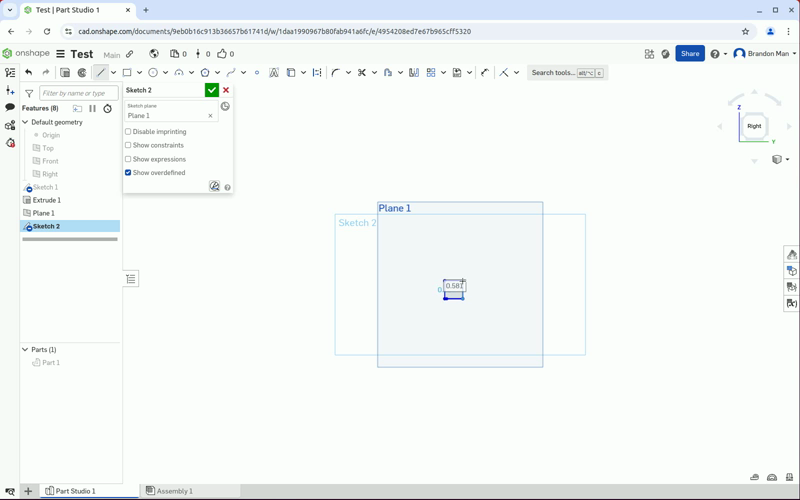
scroll(6)
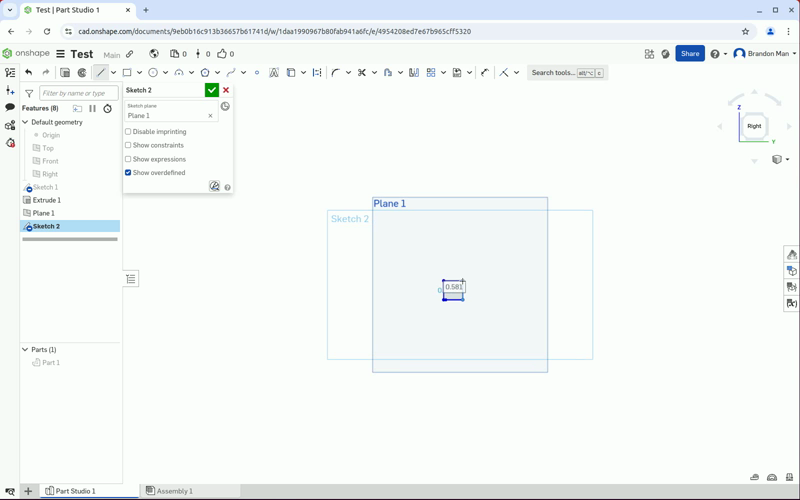
scroll(6)
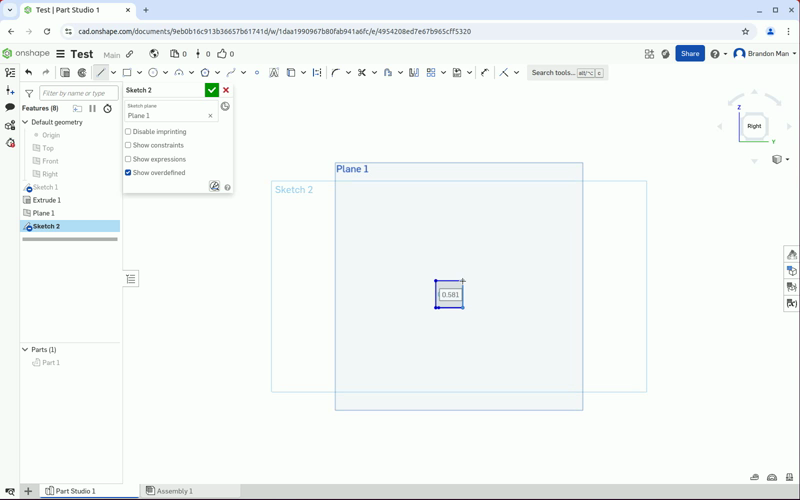
scroll(6)
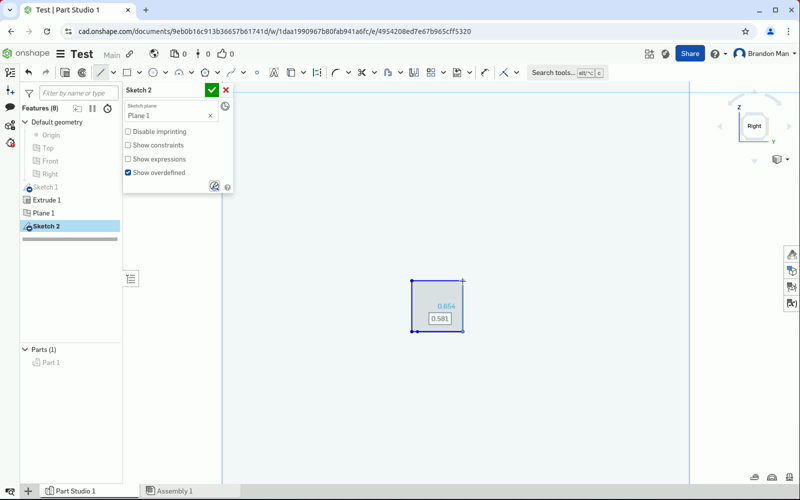
click(462, 280)
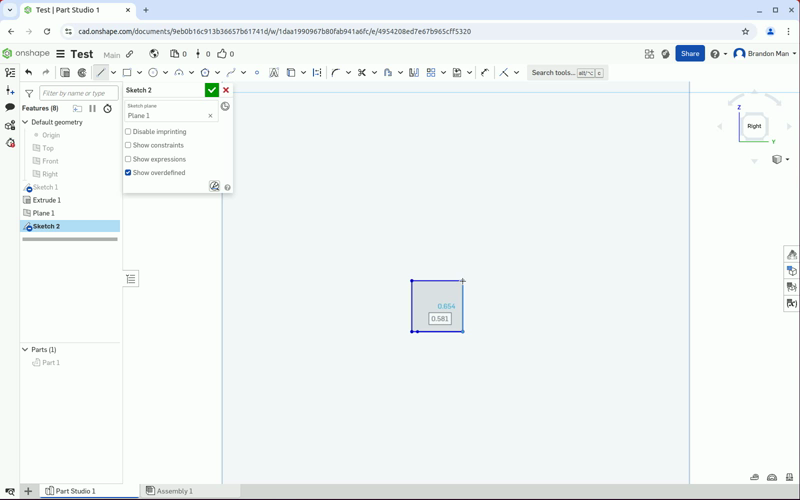
scroll(-6)
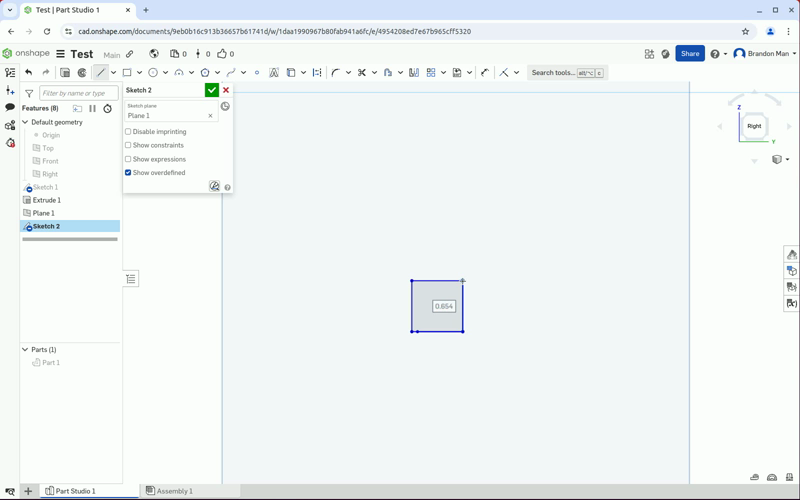
scroll(-6)
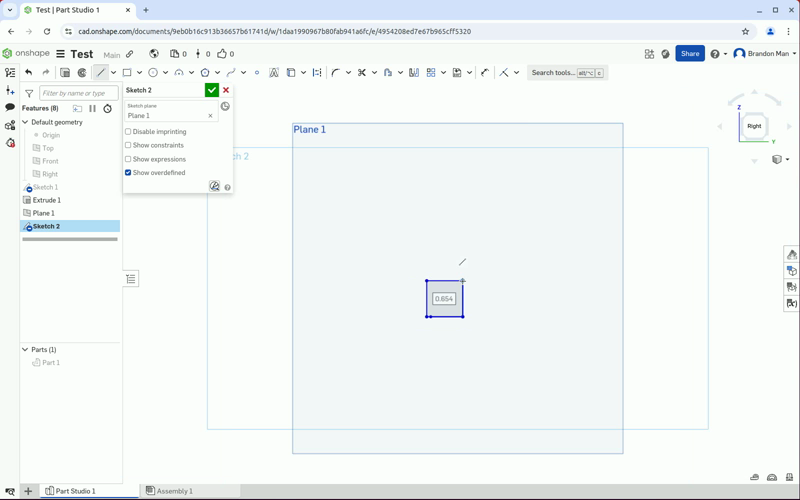
scroll(-6)
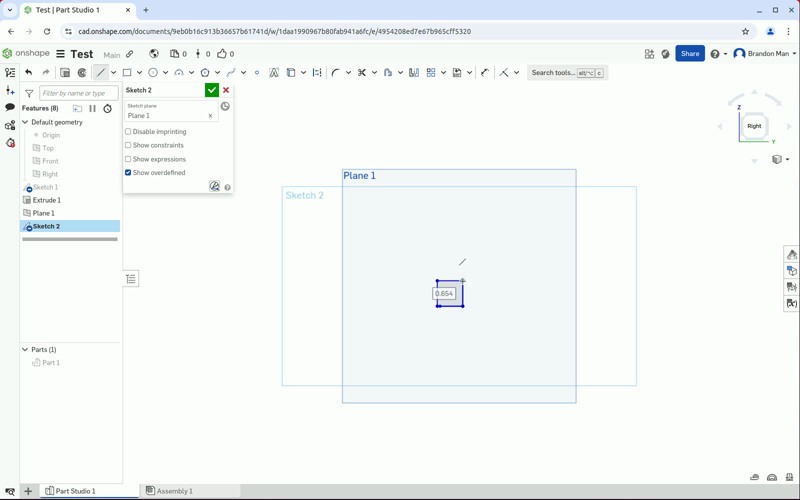
scroll(-6)
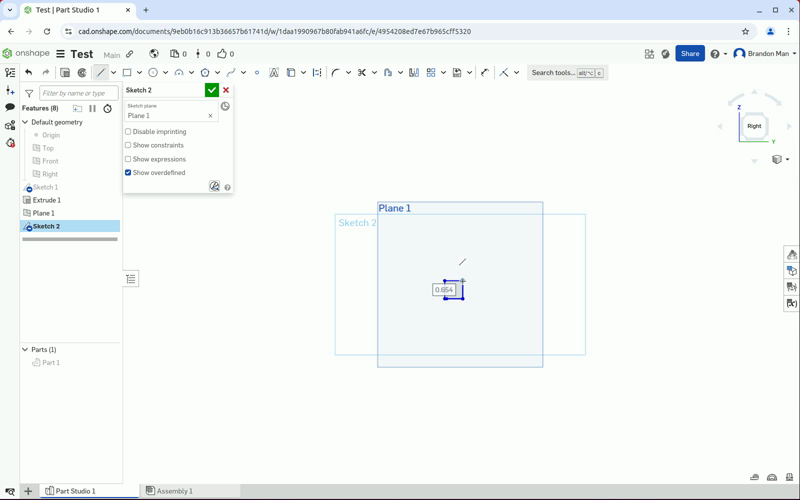
scroll(-6)
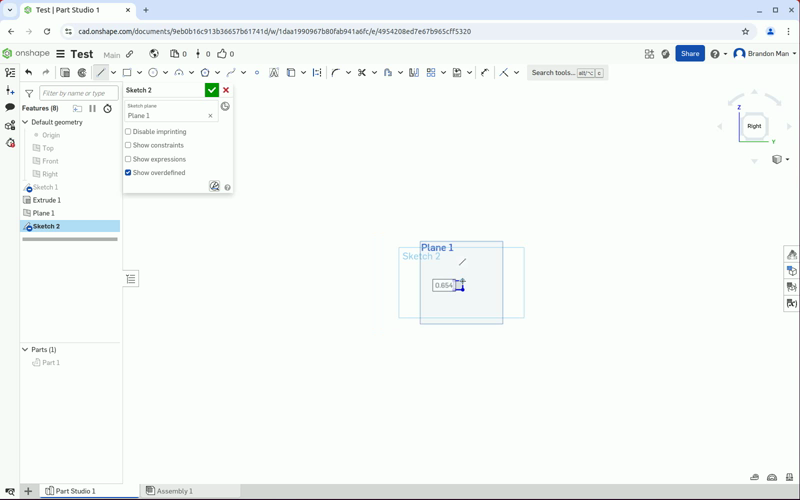
scroll(-6)
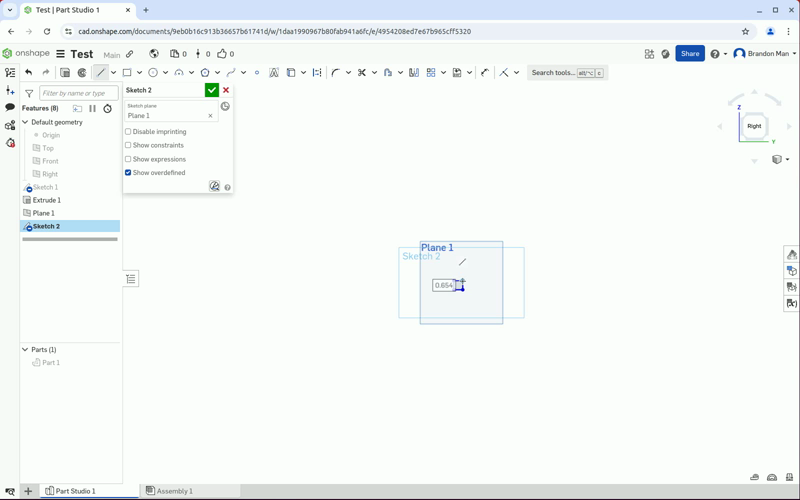
scroll(-6)
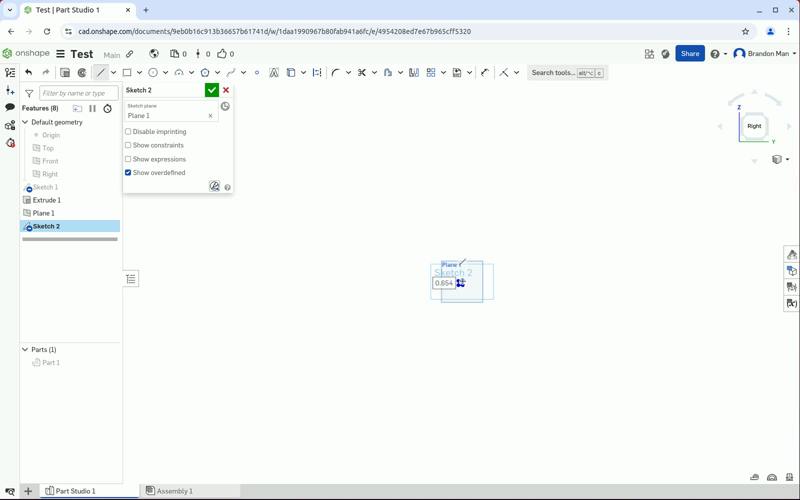
key_up(shift)
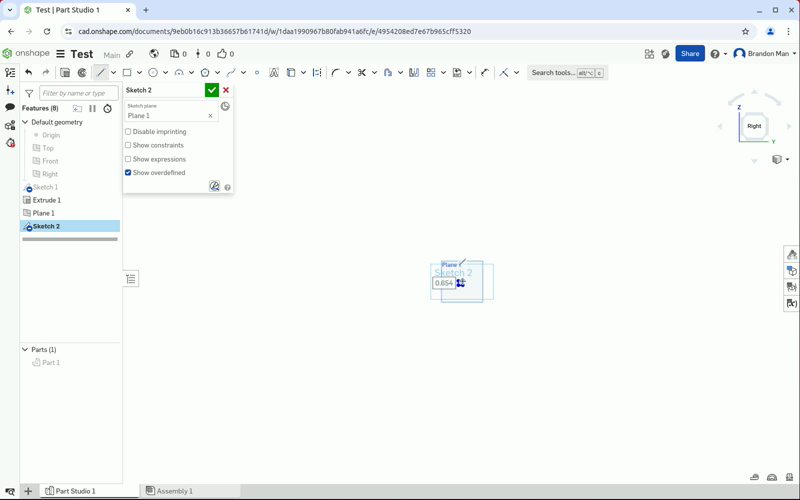
key_down(shift)
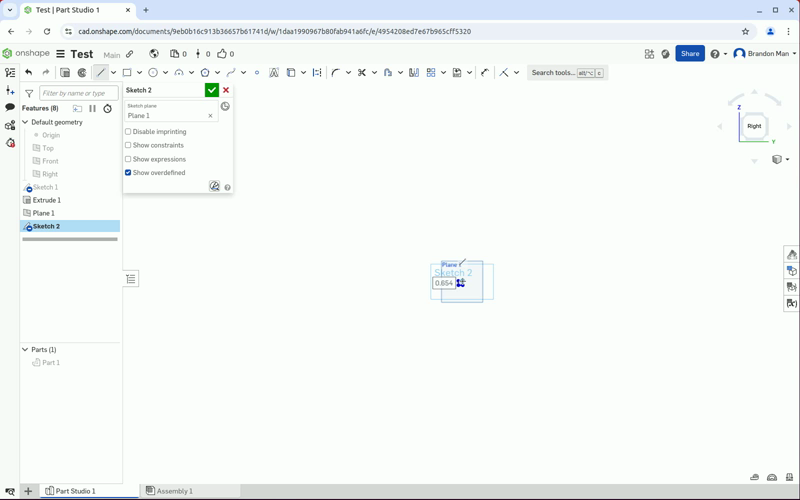
mouse_move(492, 280)
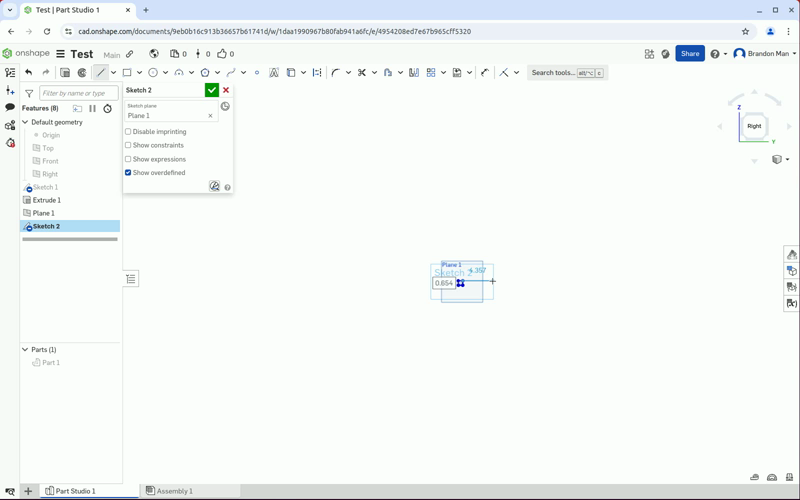
mouse_move(458, 280)
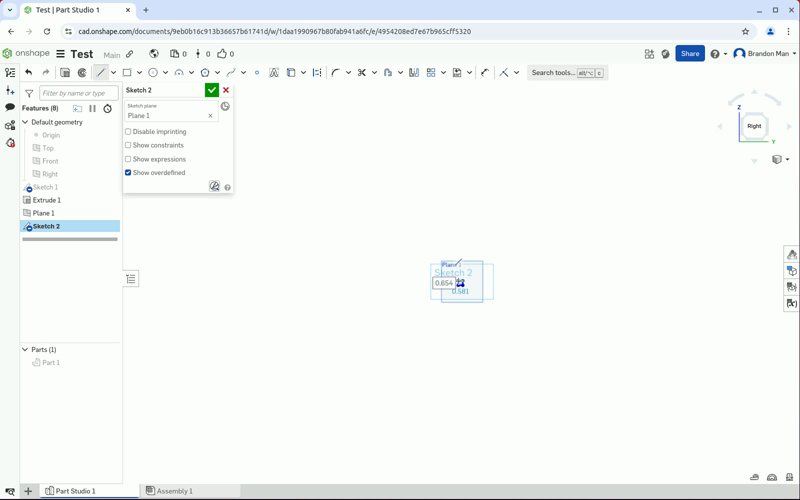
scroll(6)
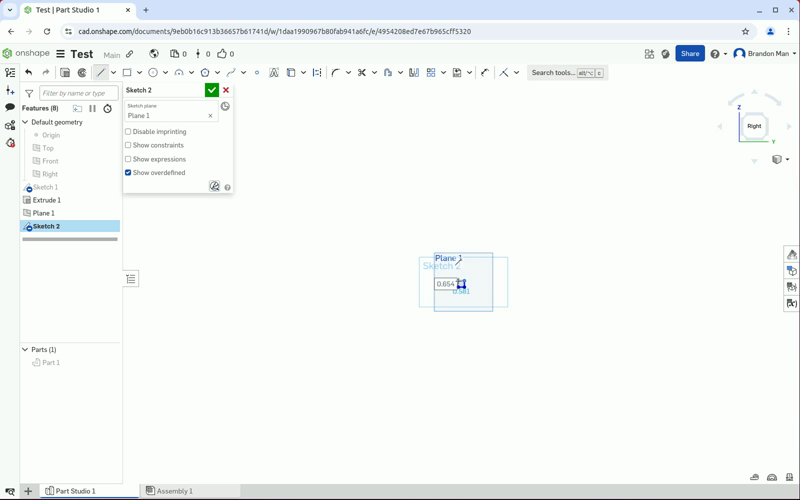
scroll(6)
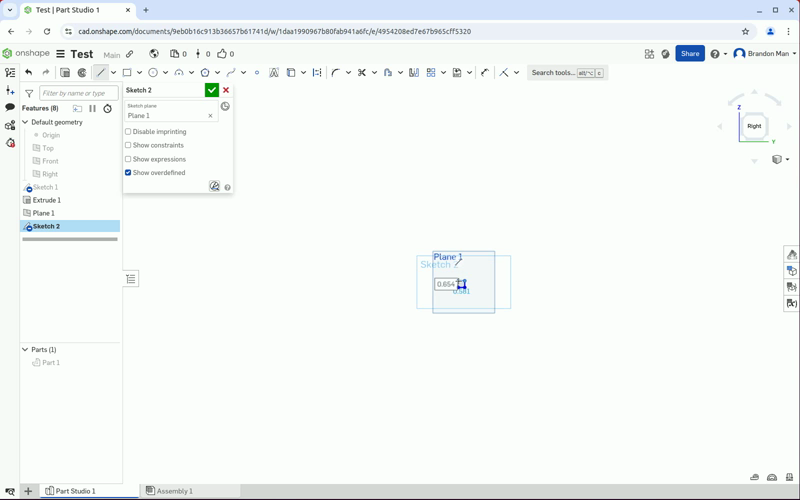
scroll(6)
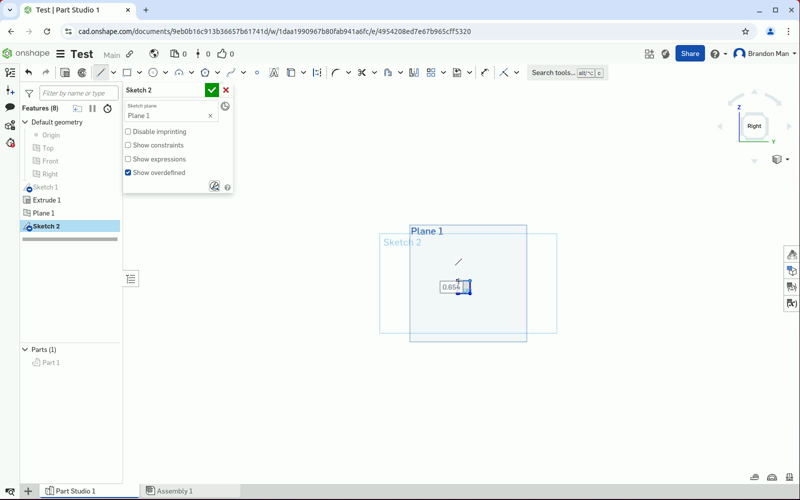
scroll(6)
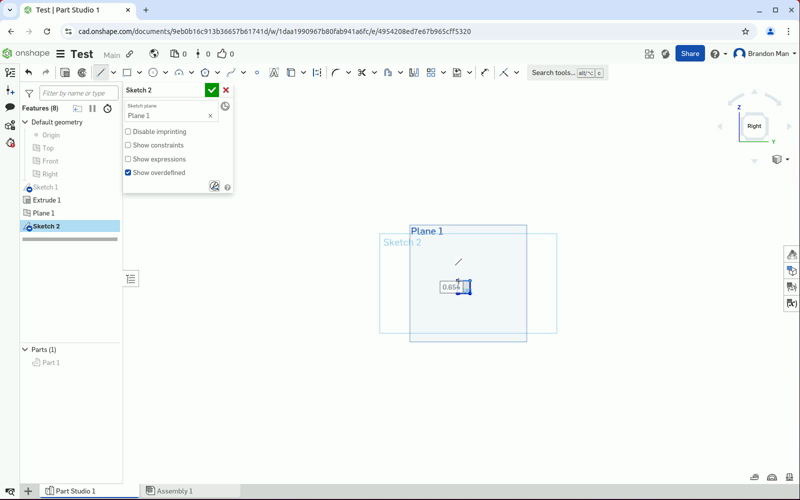
scroll(6)
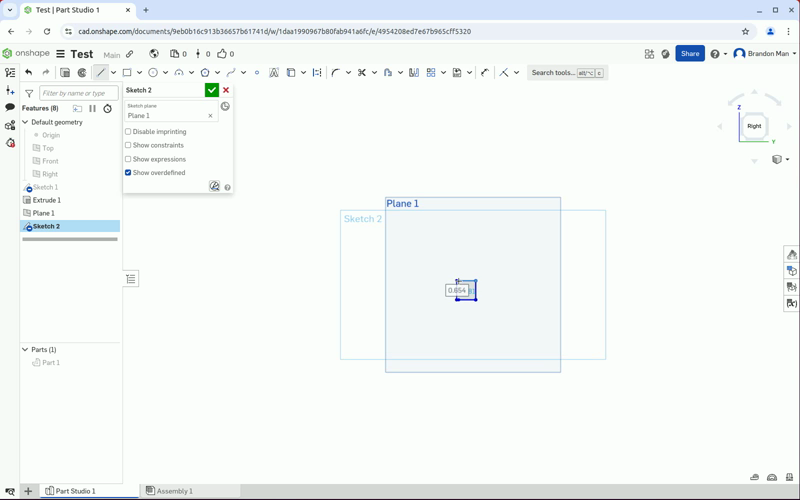
scroll(6)
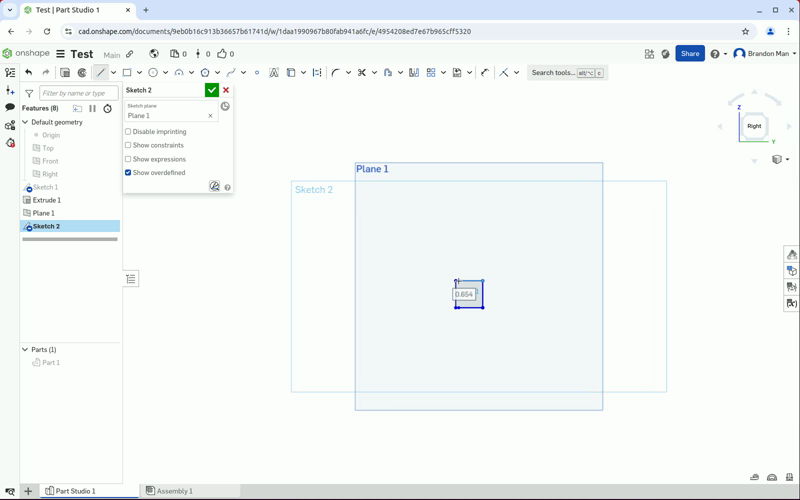
scroll(6)
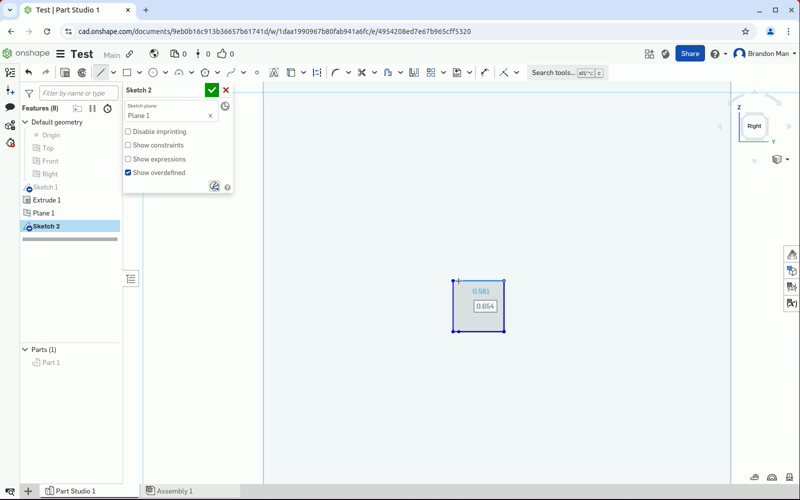
click(458, 280)
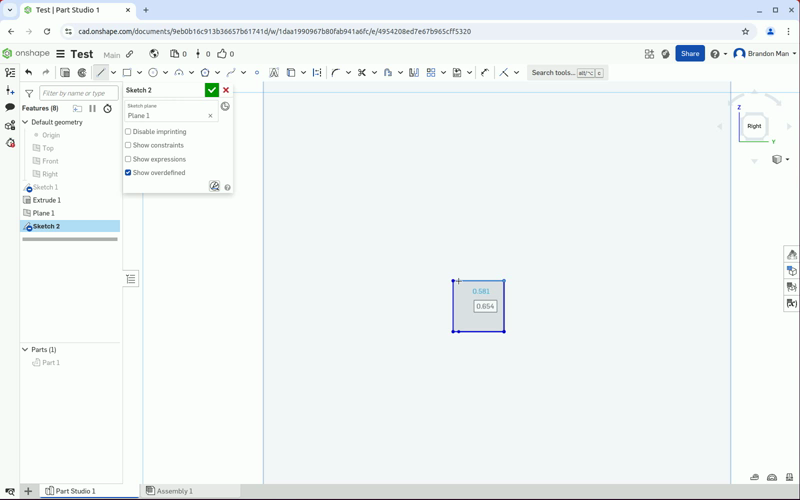
scroll(-6)
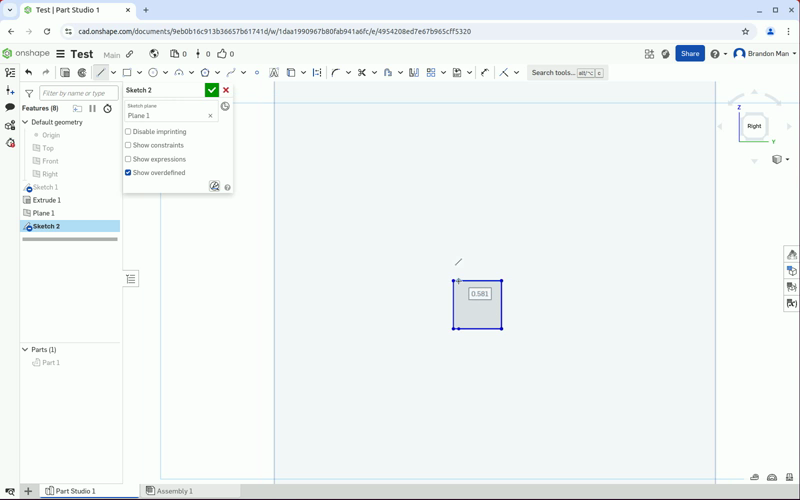
scroll(-6)
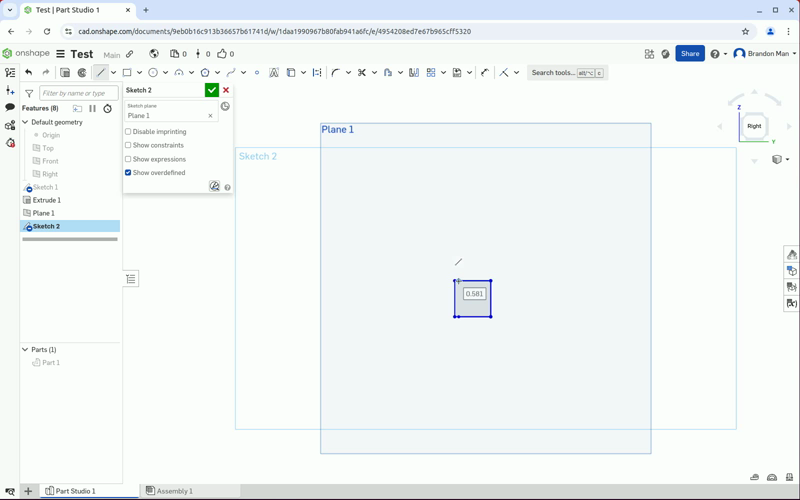
scroll(-6)
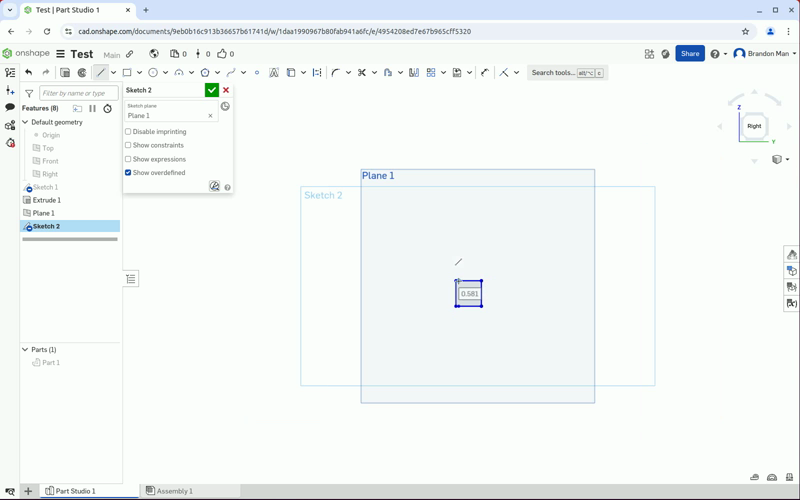
scroll(-6)
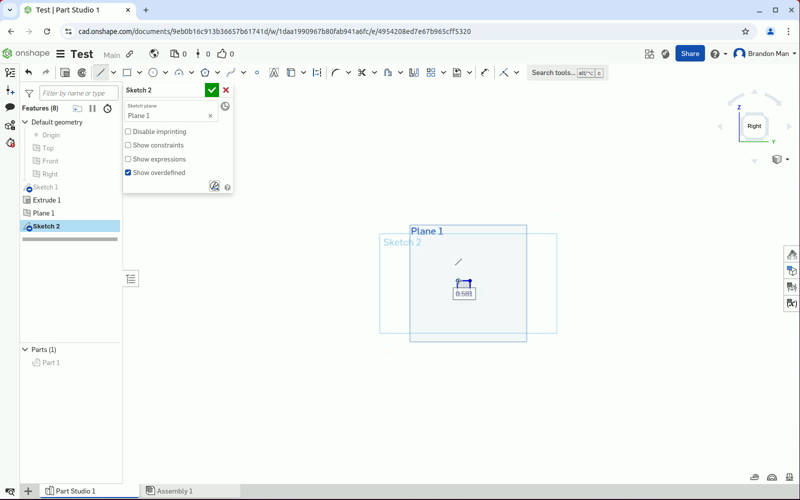
scroll(-6)
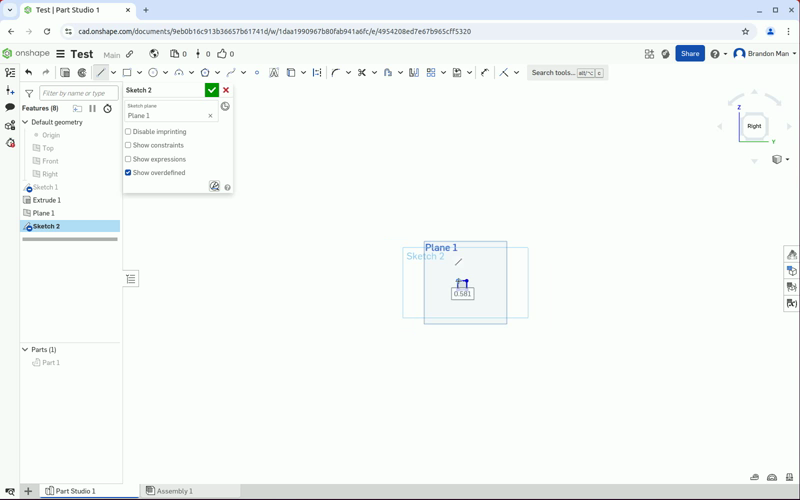
scroll(-6)
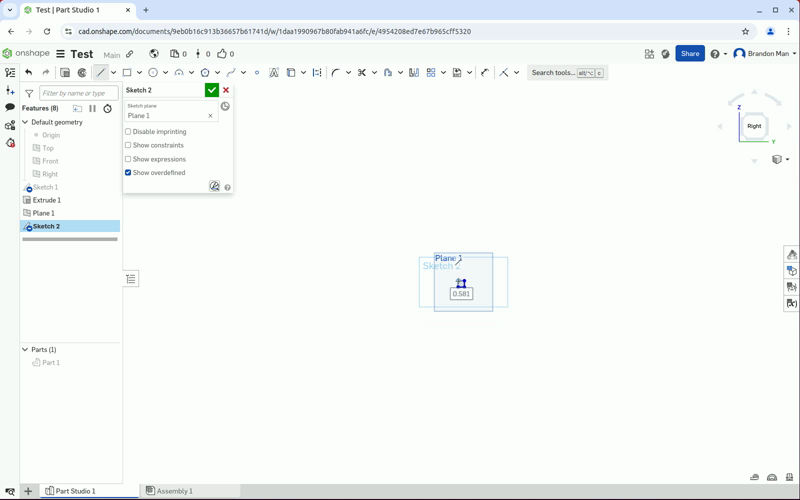
scroll(-6)
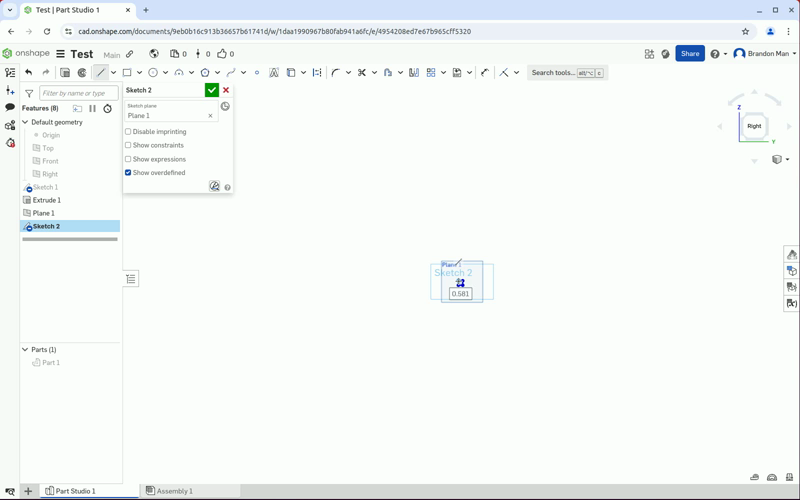
key_up(shift)
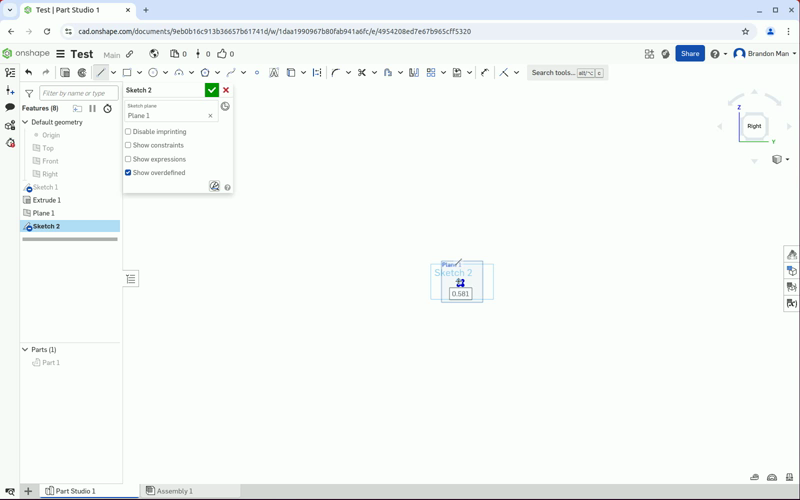
mouse_move(488, 280)
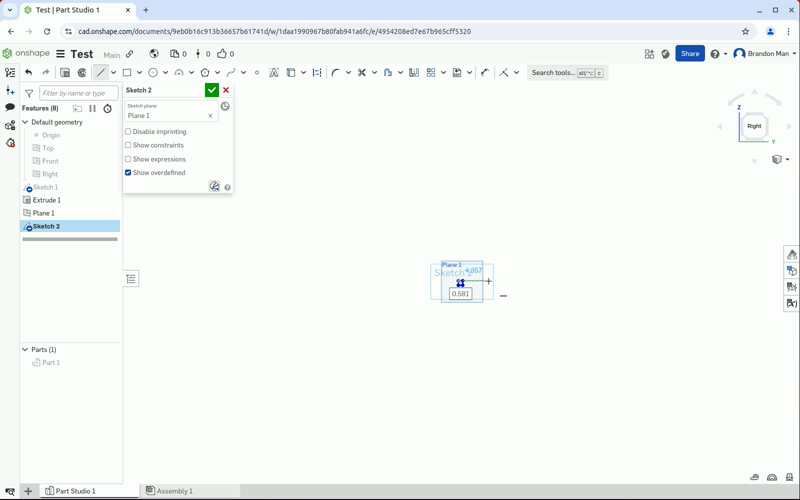
key_down(shift)
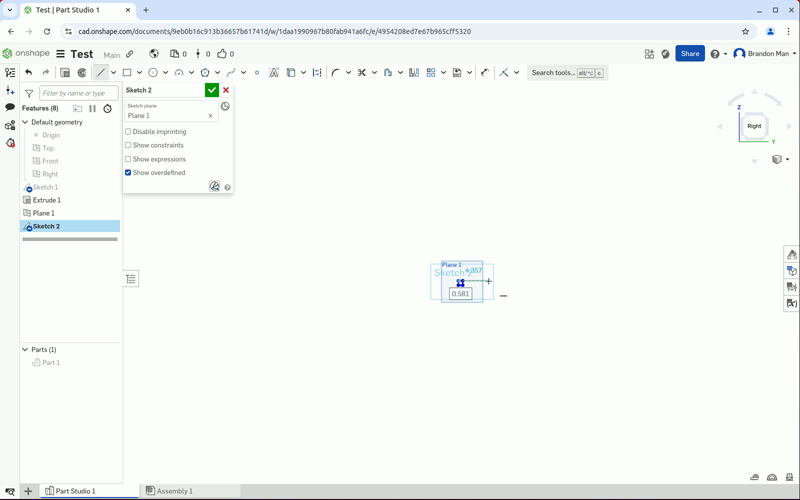
mouse_move(458, 285)
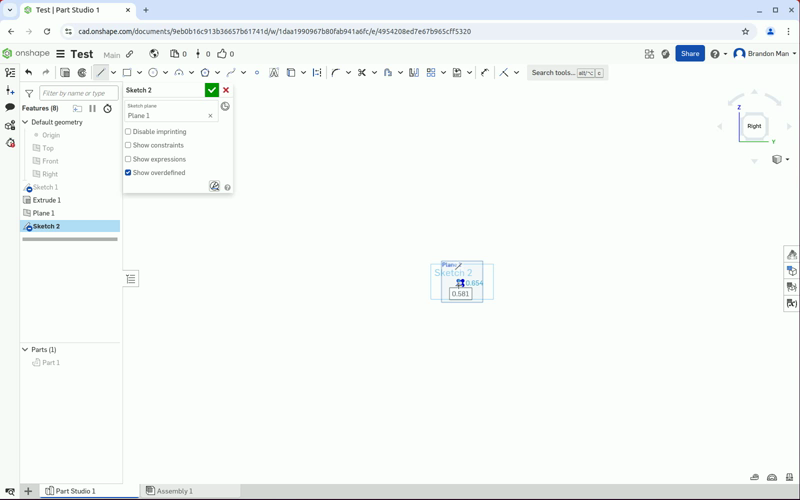
scroll(6)
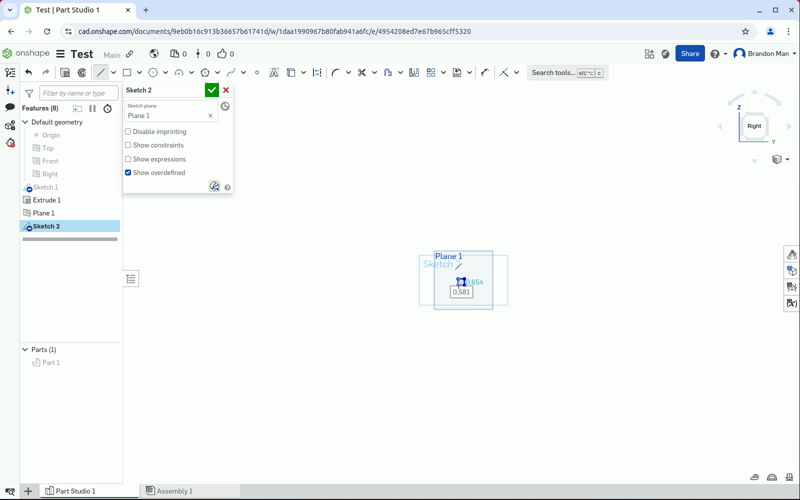
scroll(6)
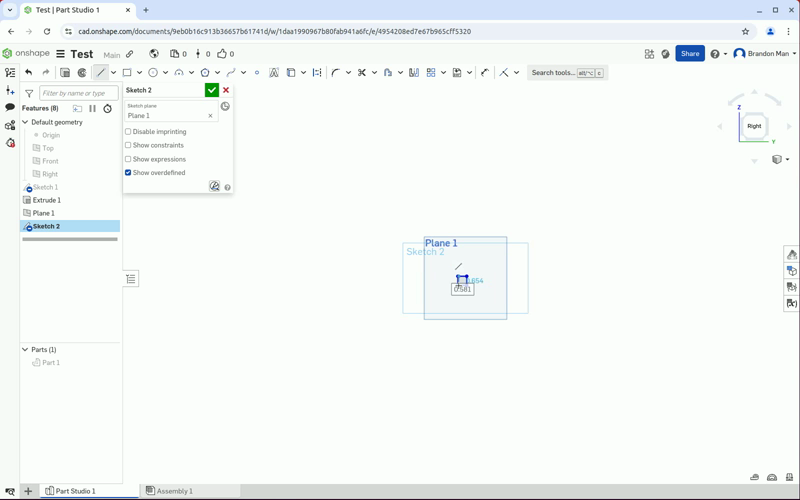
scroll(6)
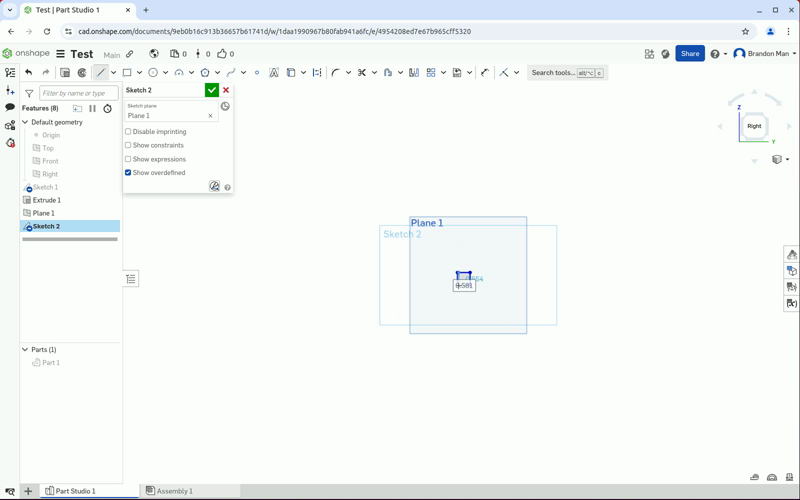
scroll(6)
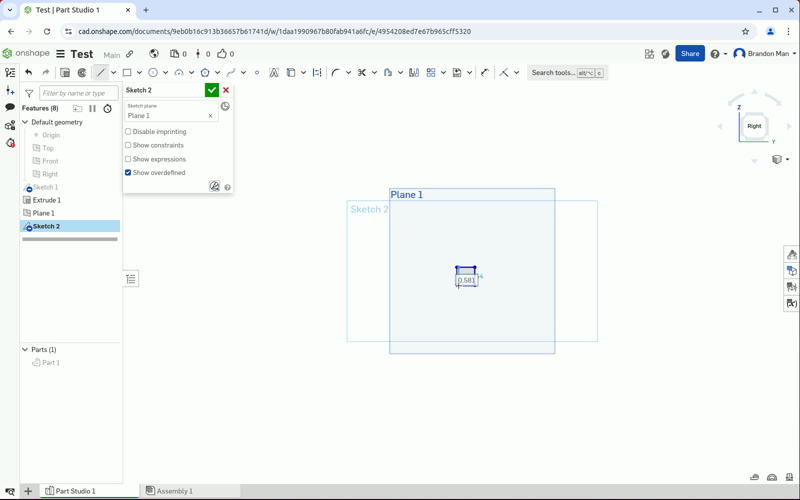
scroll(6)
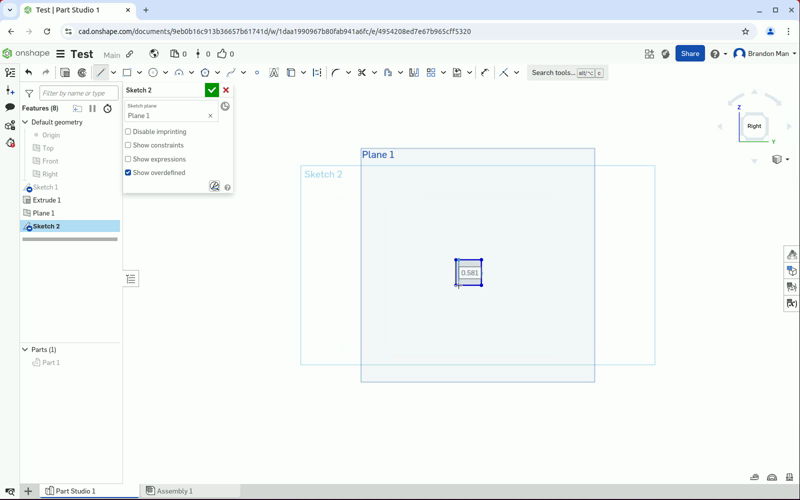
scroll(6)
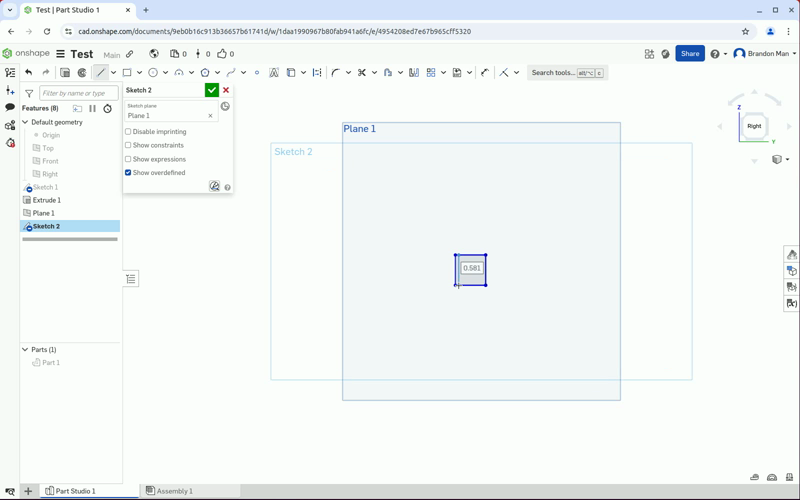
scroll(6)
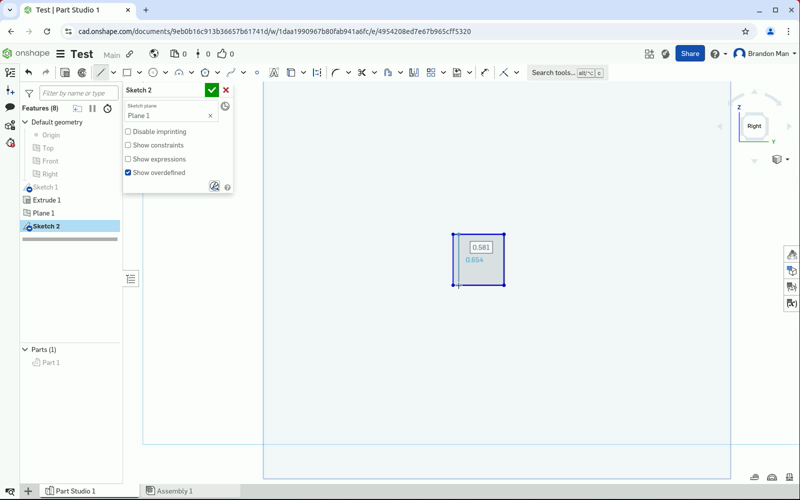
key_up(shift)
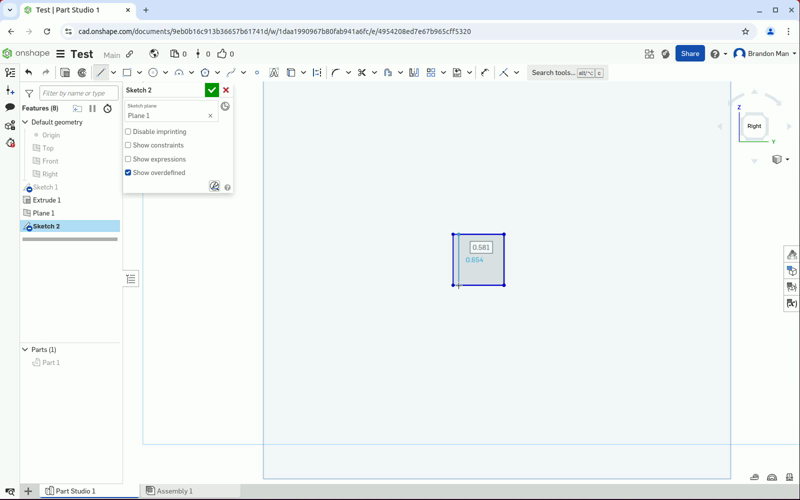
click(458, 285)
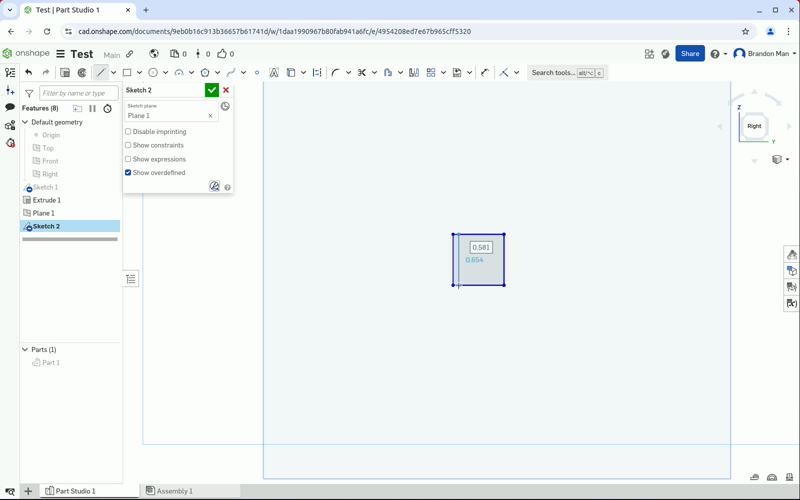
scroll(-6)
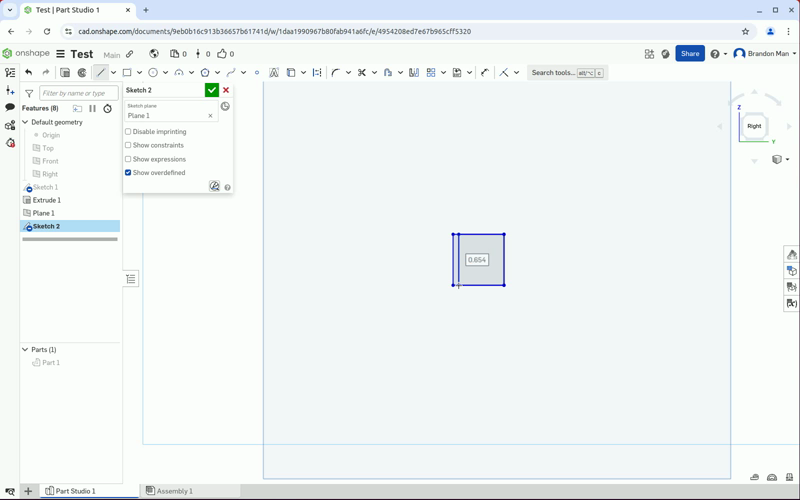
scroll(-6)
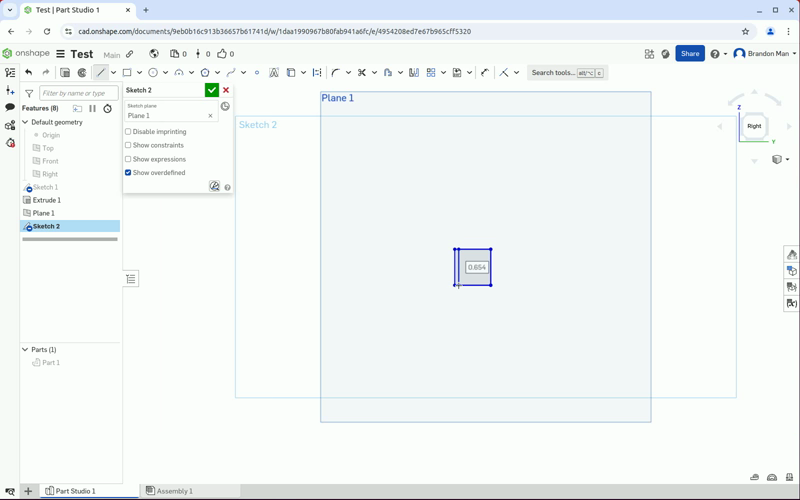
scroll(-6)
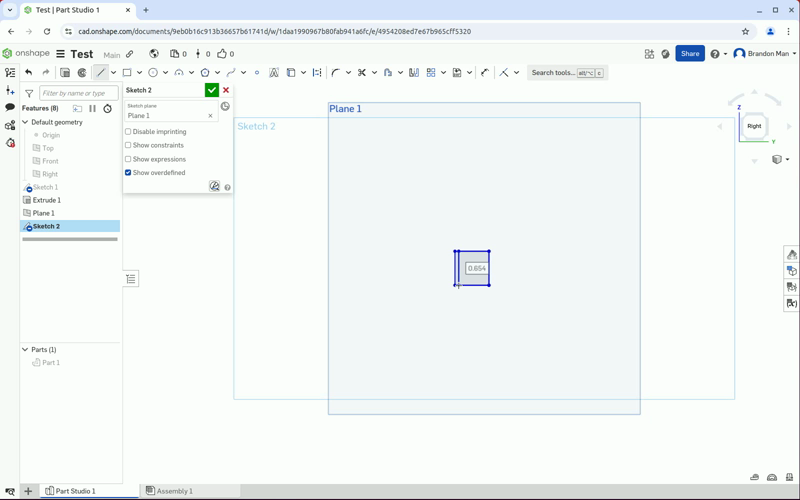
scroll(-6)
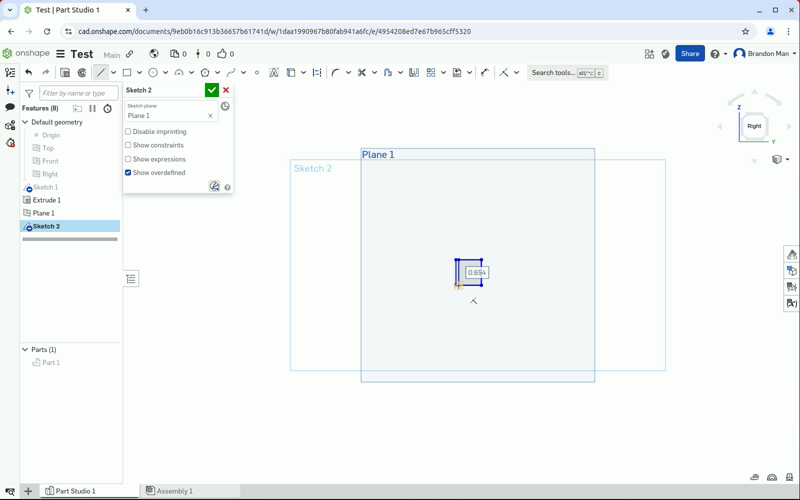
scroll(-6)
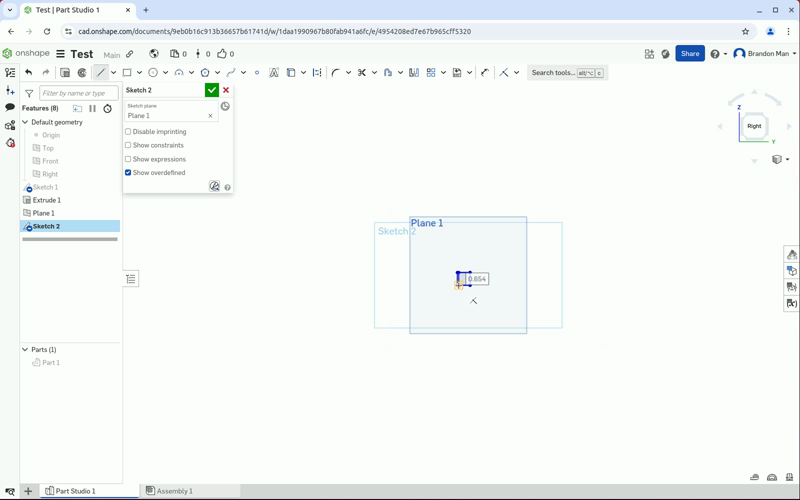
scroll(-6)
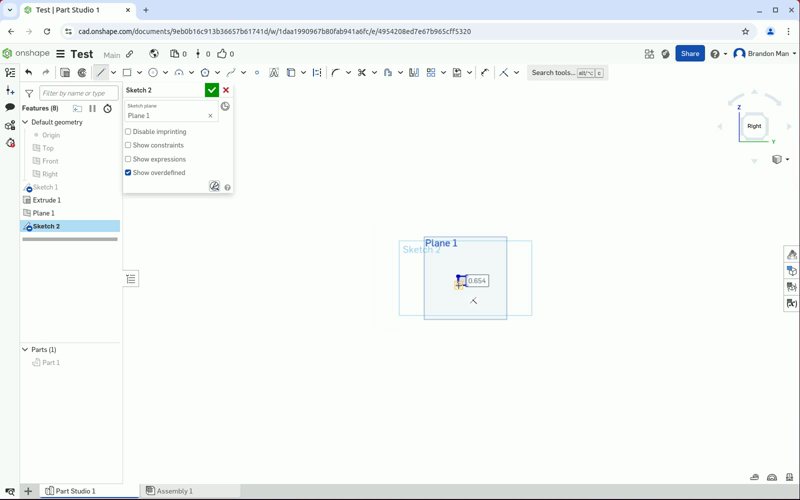
scroll(-6)
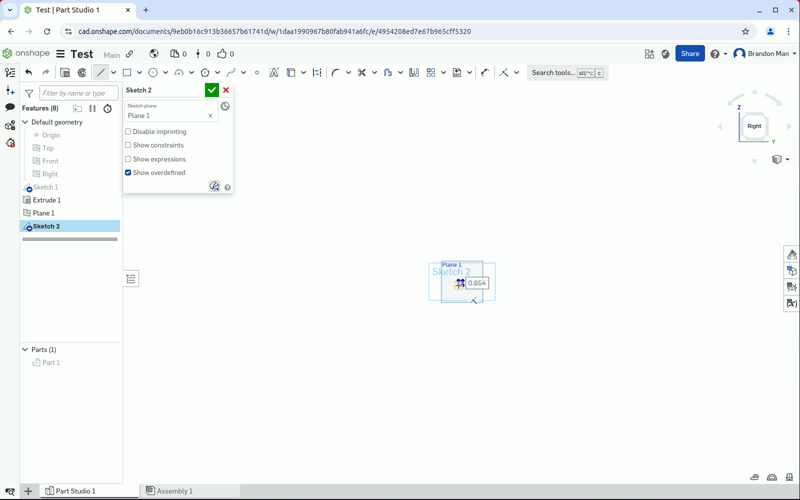
key(esc)
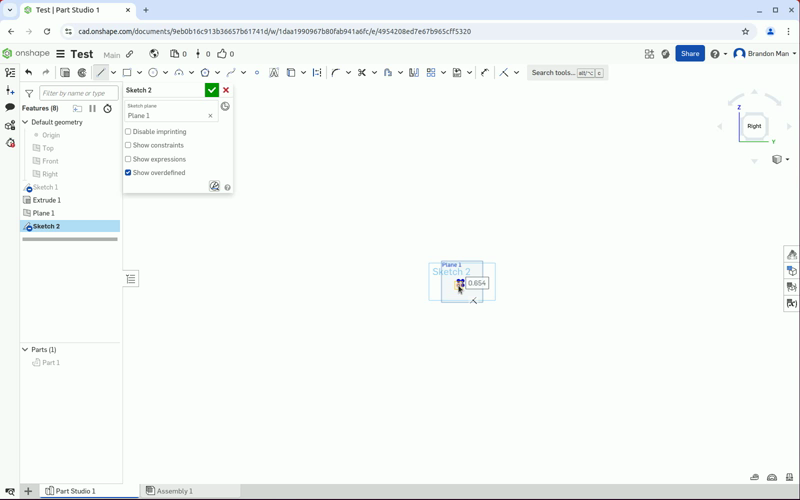
mouse_move(458, 283)
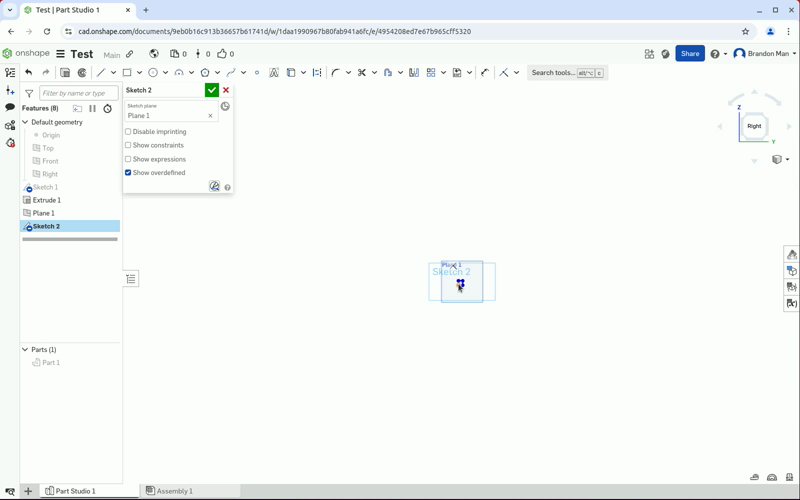
scroll(6)
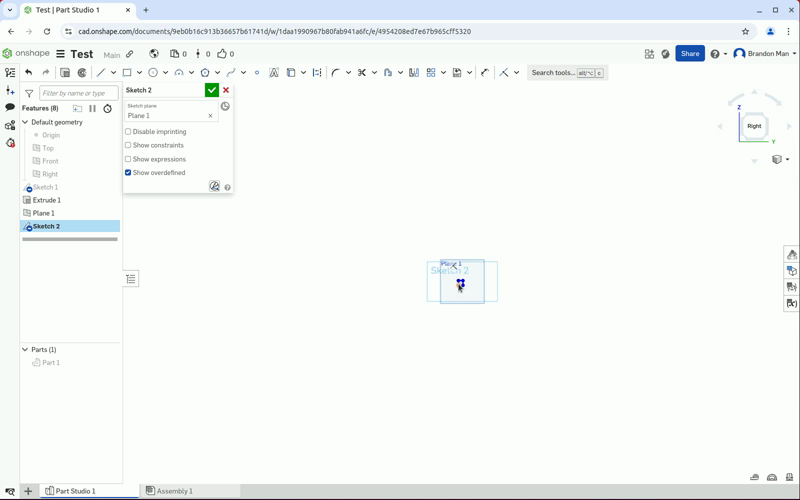
scroll(6)
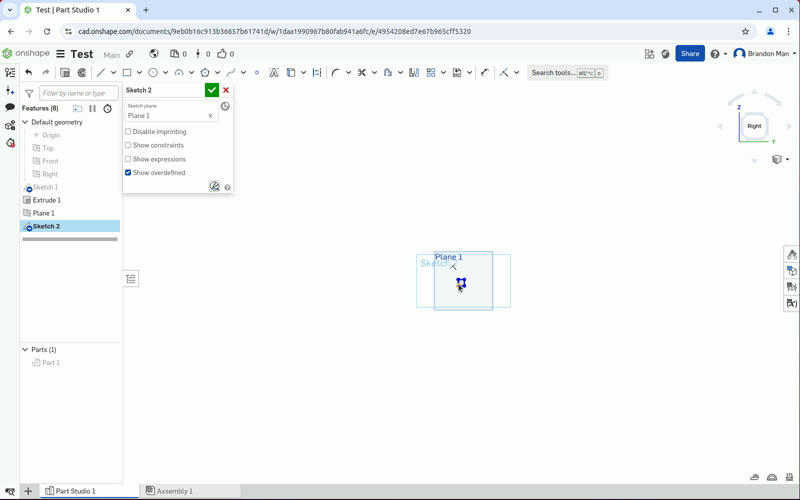
scroll(6)
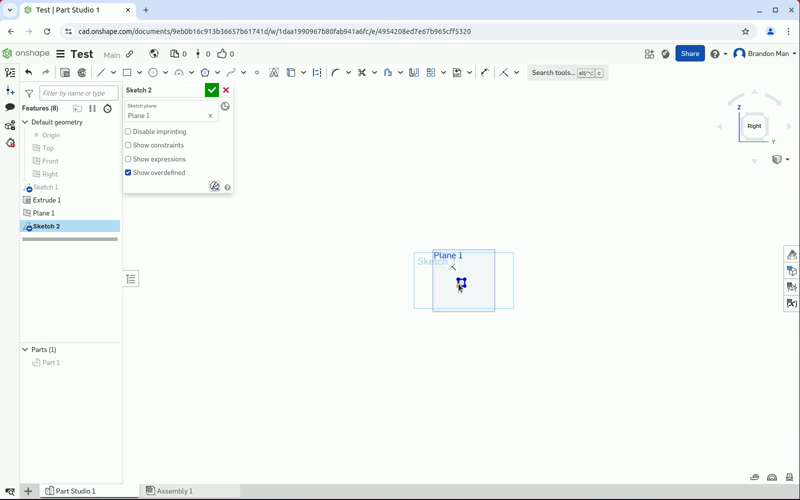
scroll(6)
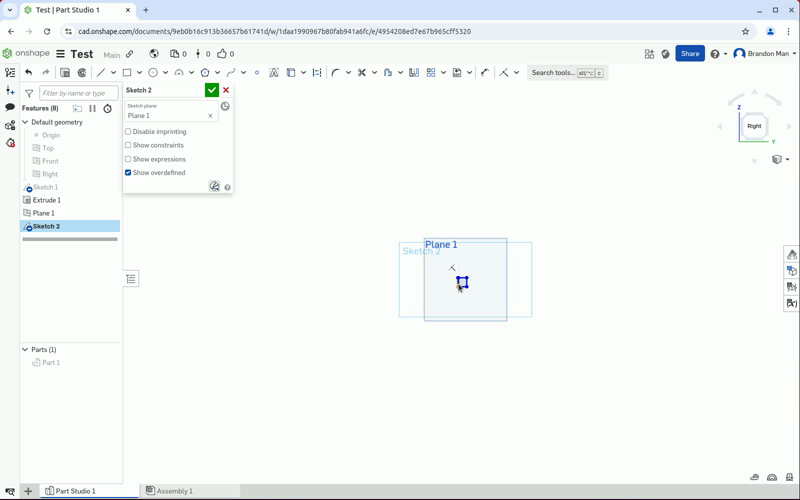
scroll(6)
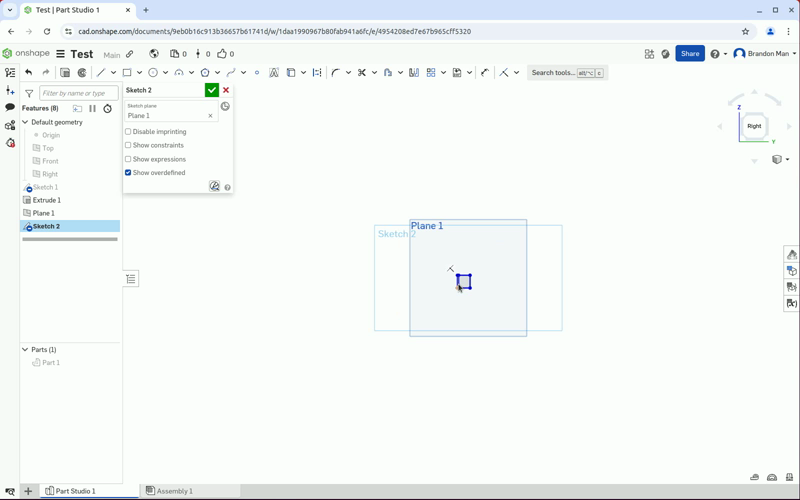
scroll(6)
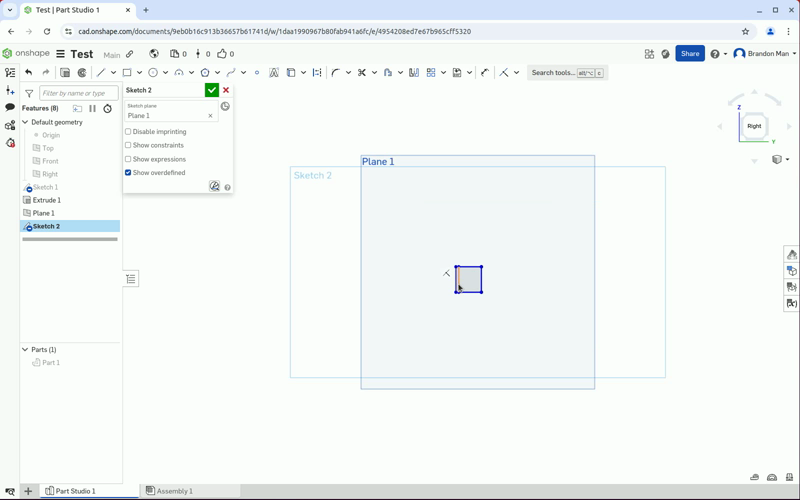
scroll(6)
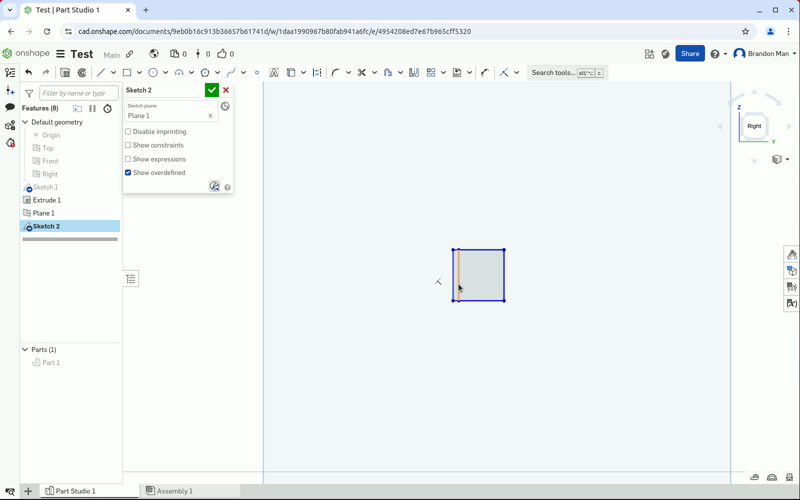
click(458, 283)
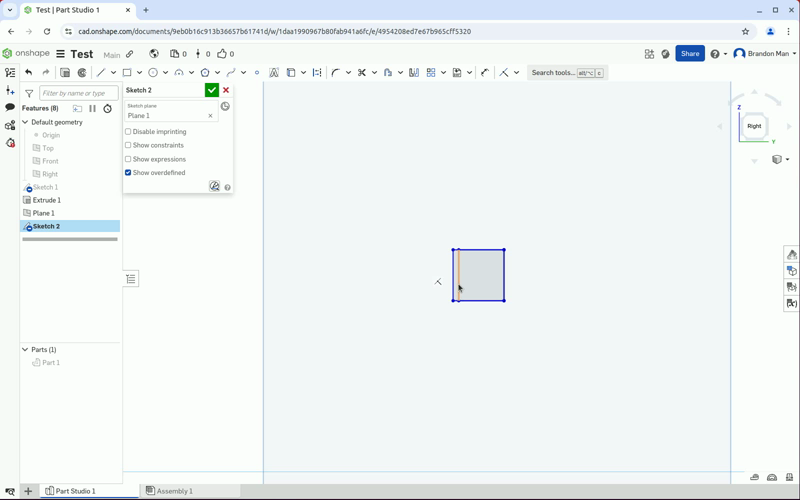
scroll(-6)
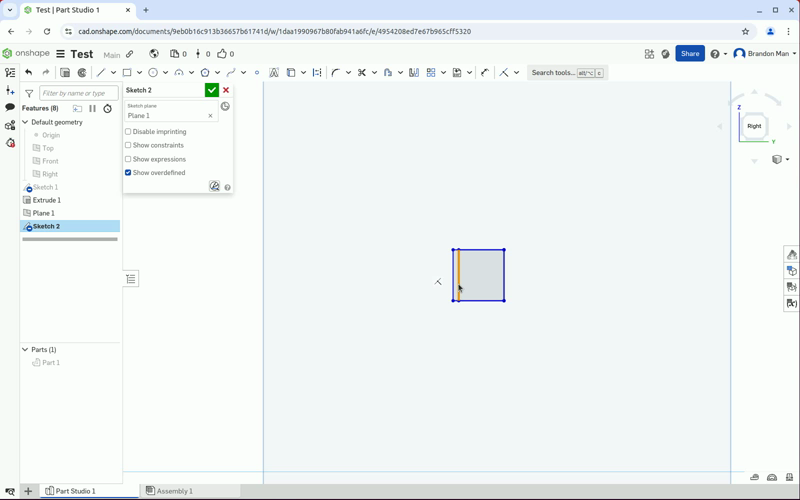
scroll(-6)
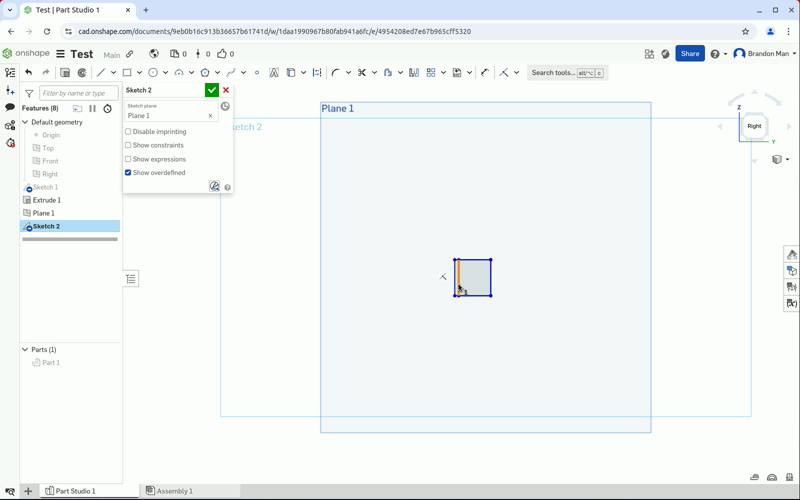
scroll(-6)
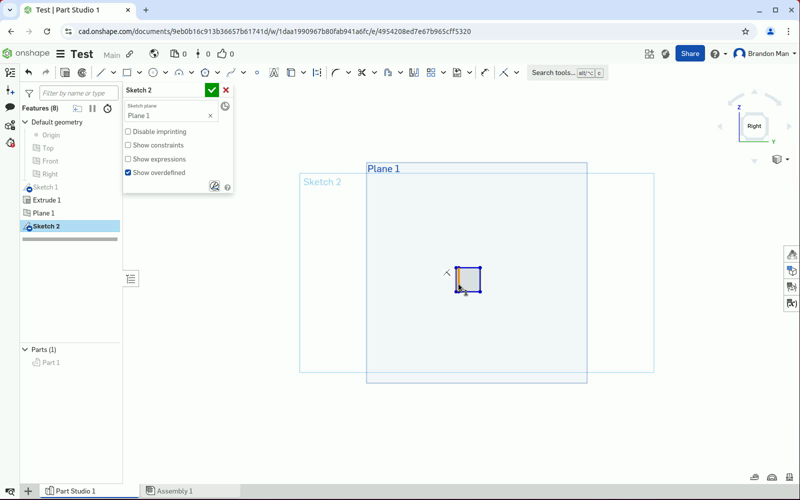
scroll(-6)
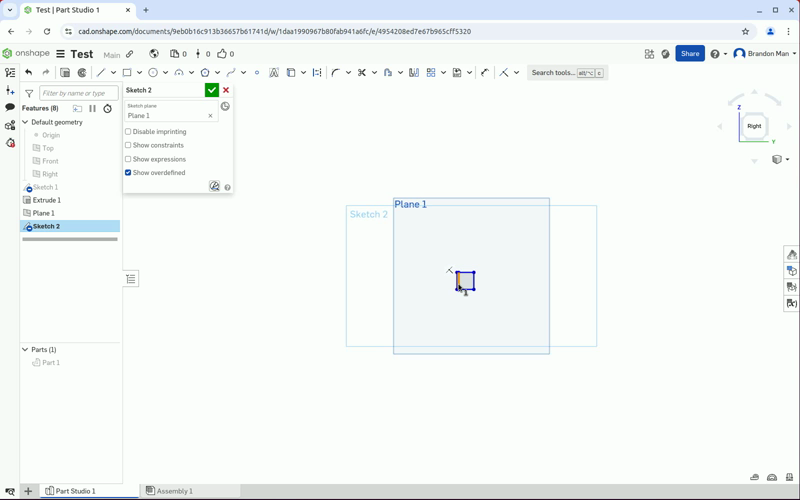
scroll(-6)
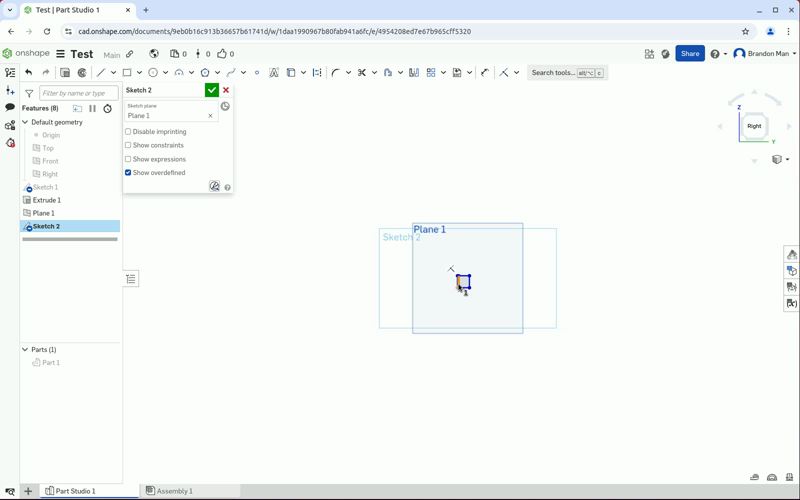
scroll(-6)
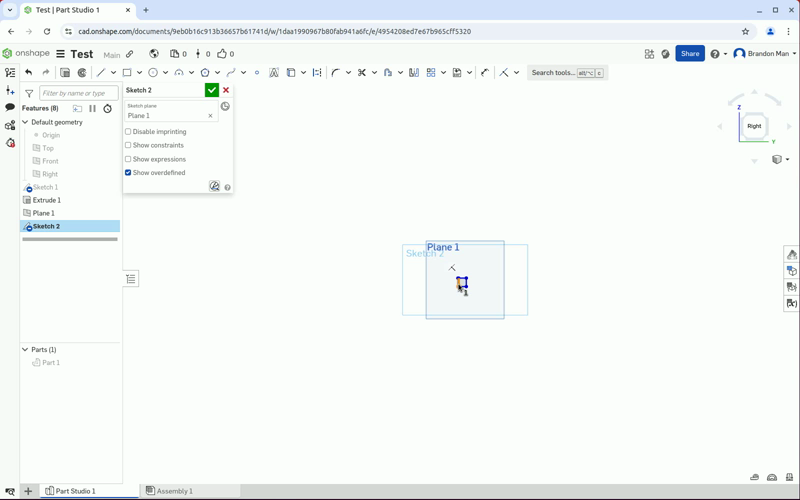
scroll(-6)
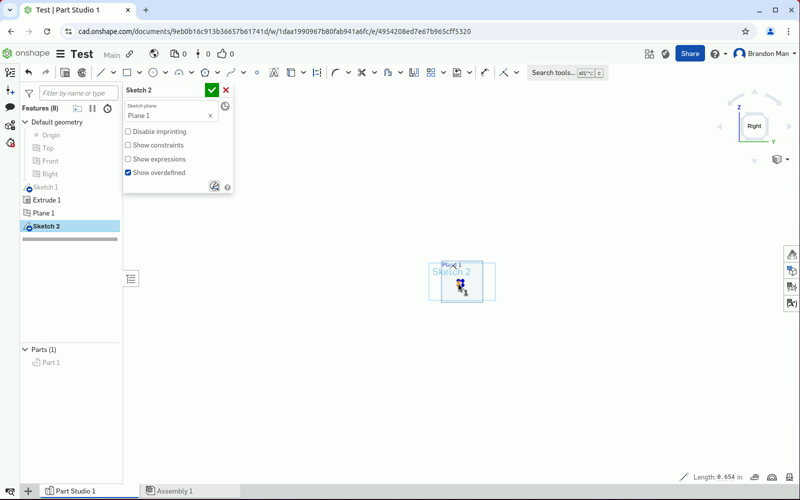
mouse_move(73, 352)
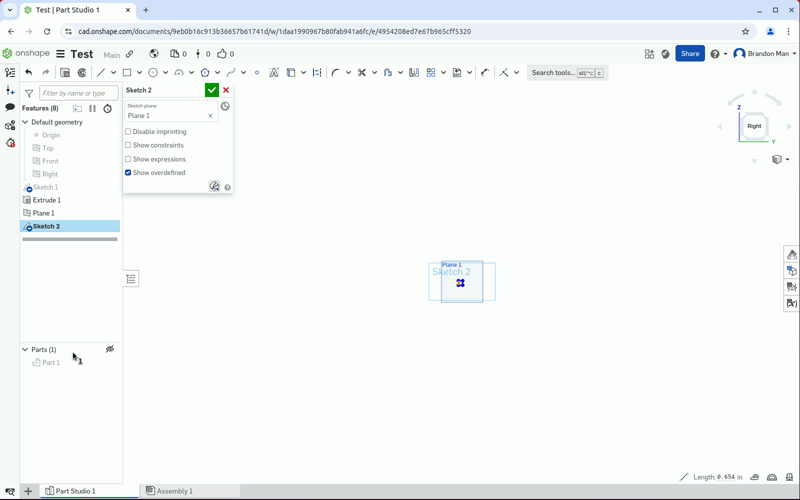
key(shift+y)
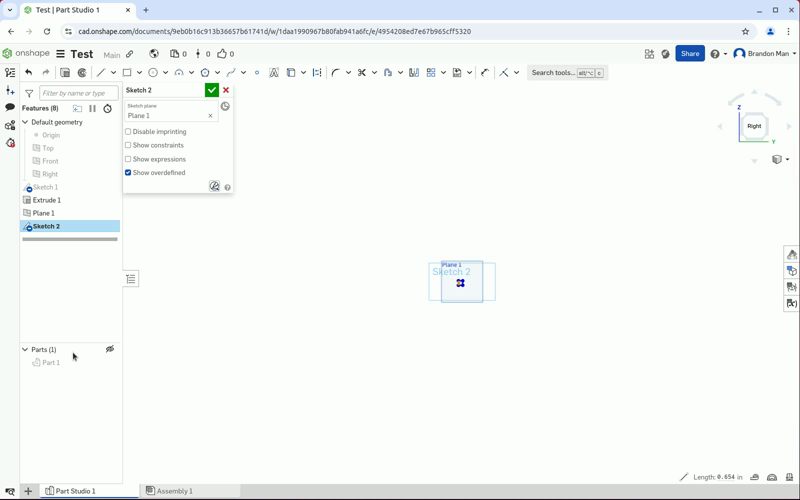
key(shift+e)
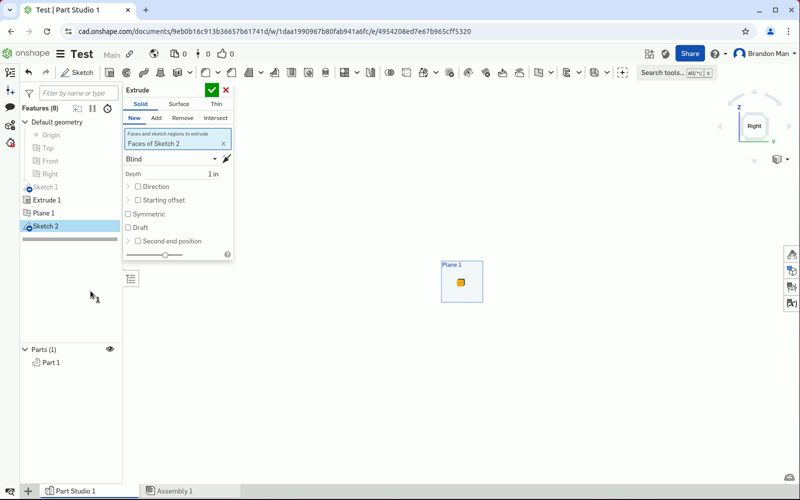
mouse_move(143, 106)
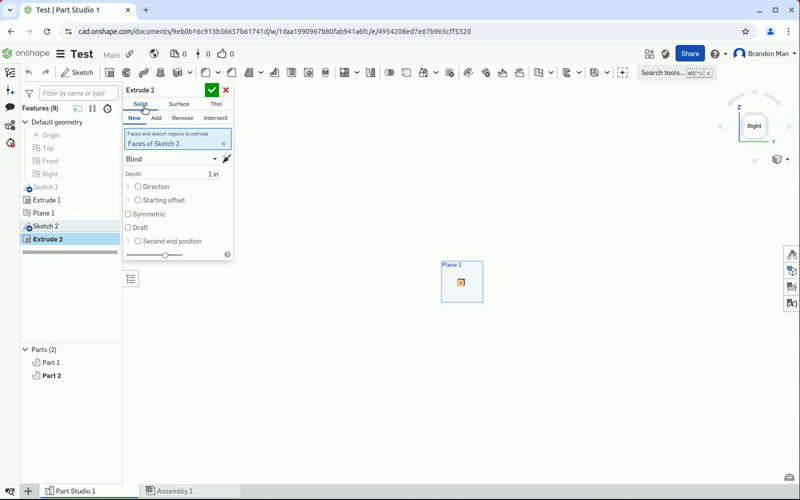
click(143, 106)
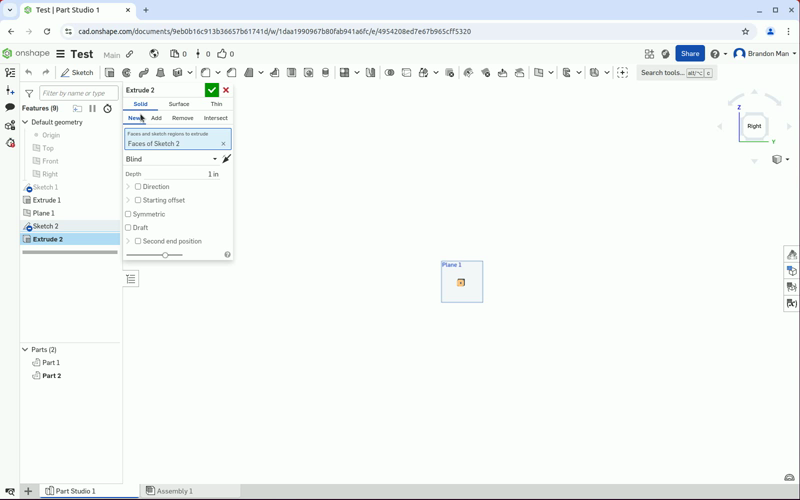
mouse_move(137, 120)
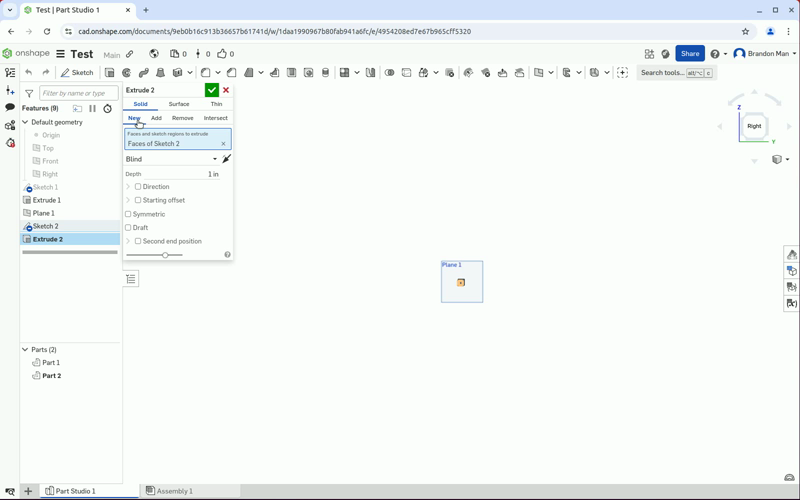
click(137, 120)
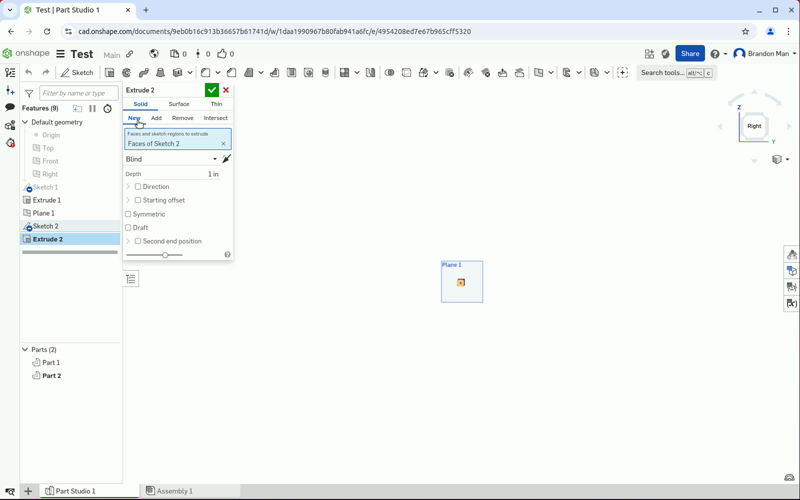
key(tab, 4)
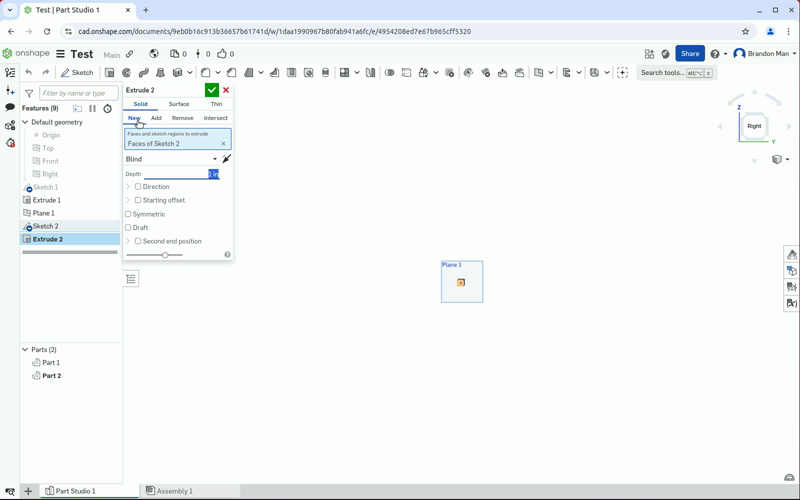
text(-0.241)
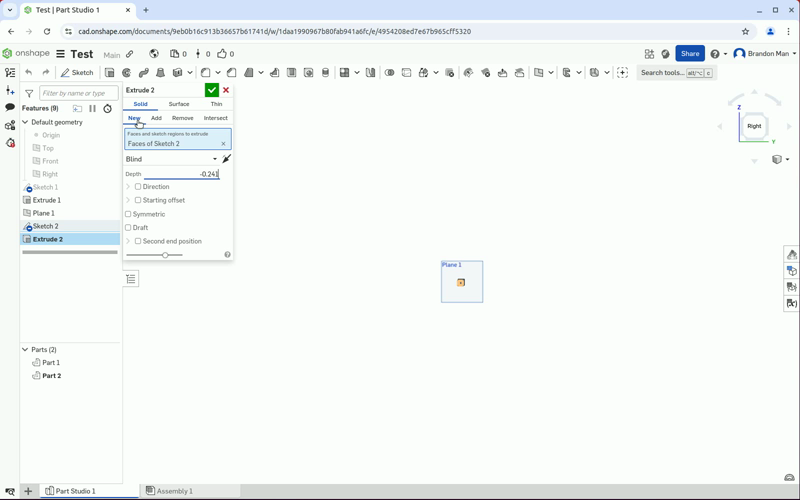
key(enter)
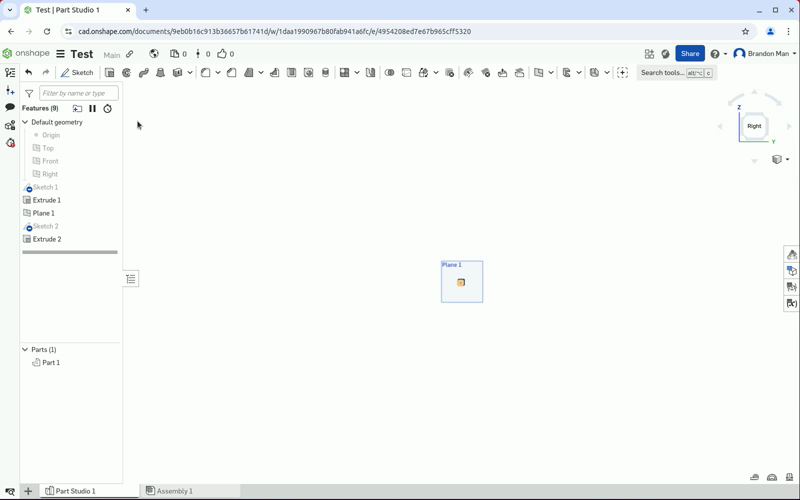
key(shift+h)
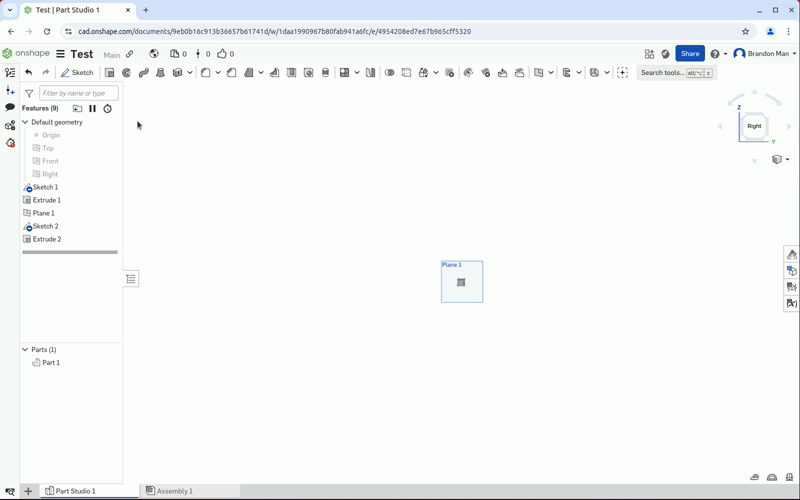
key(shift+h)
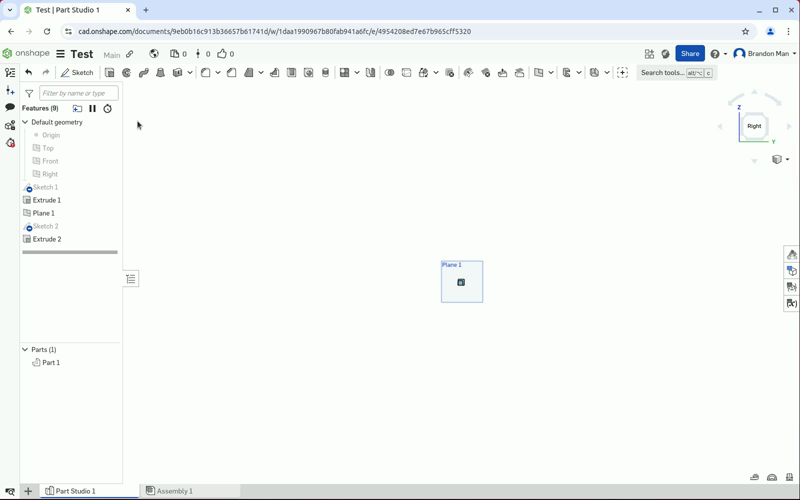
mouse_move(73, 189)
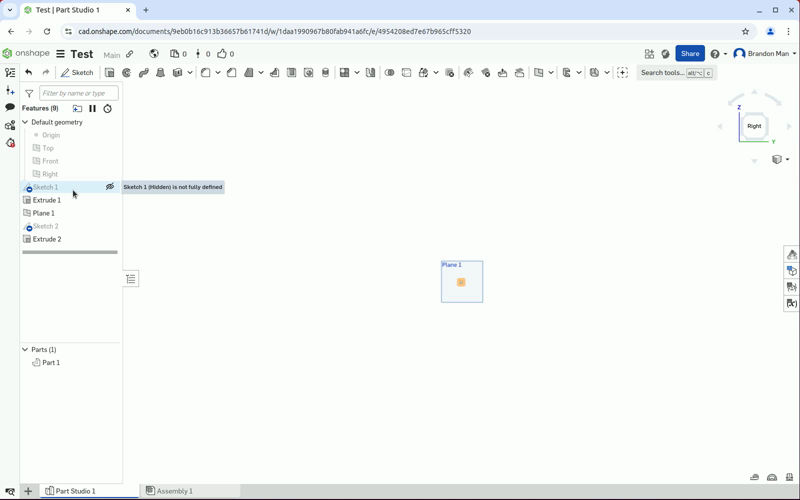
click(73, 189)
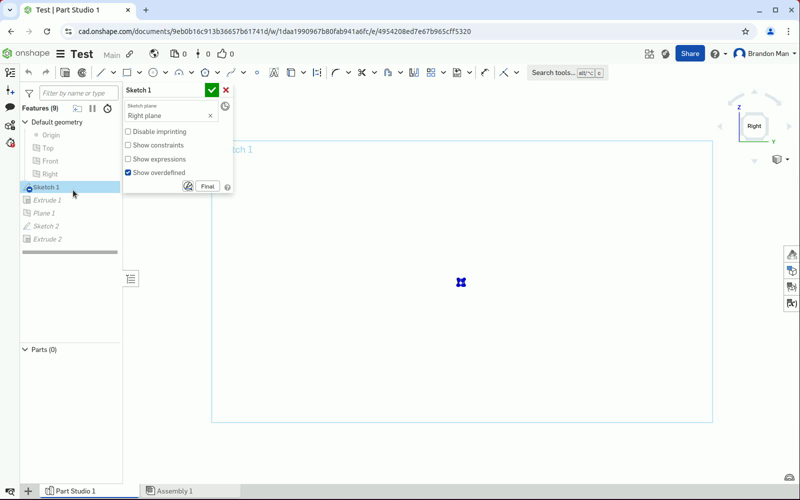
mouse_move(229, 92)
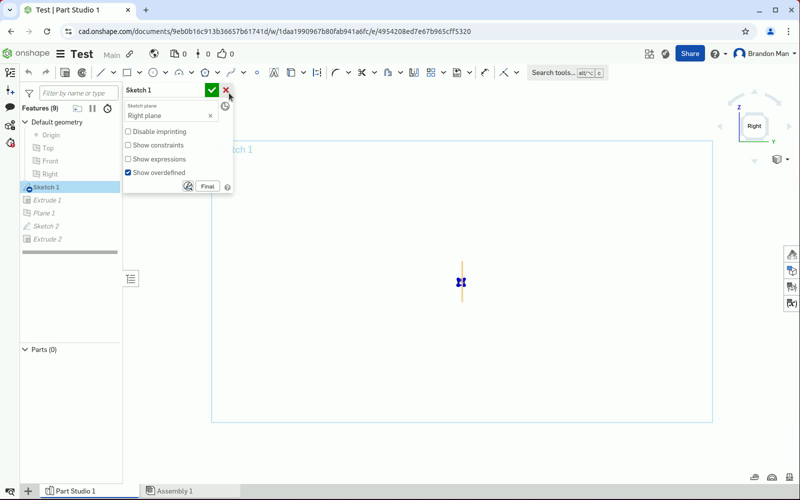
click(229, 92)
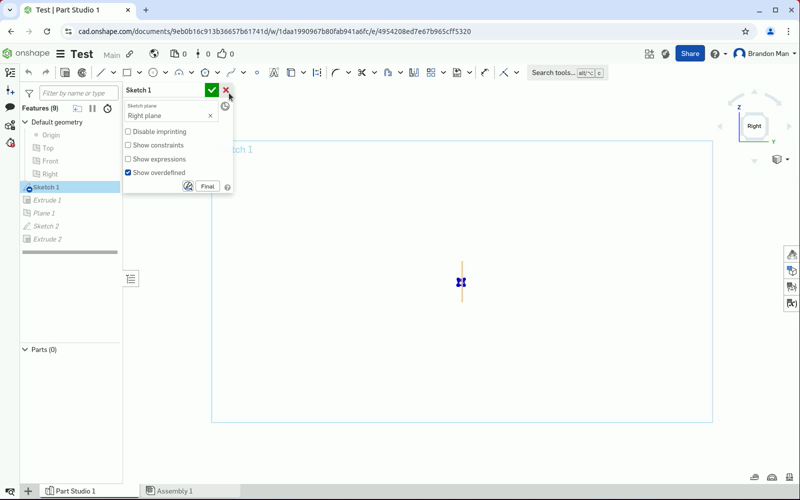
key(shift+s)
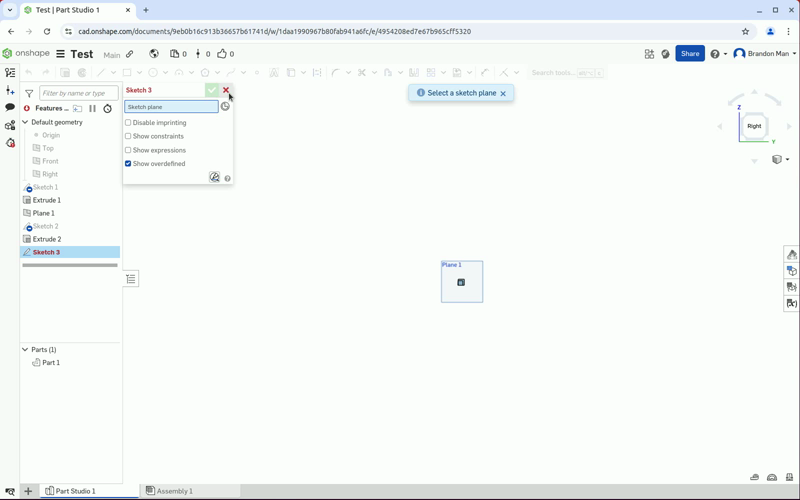
mouse_move(73, 215)
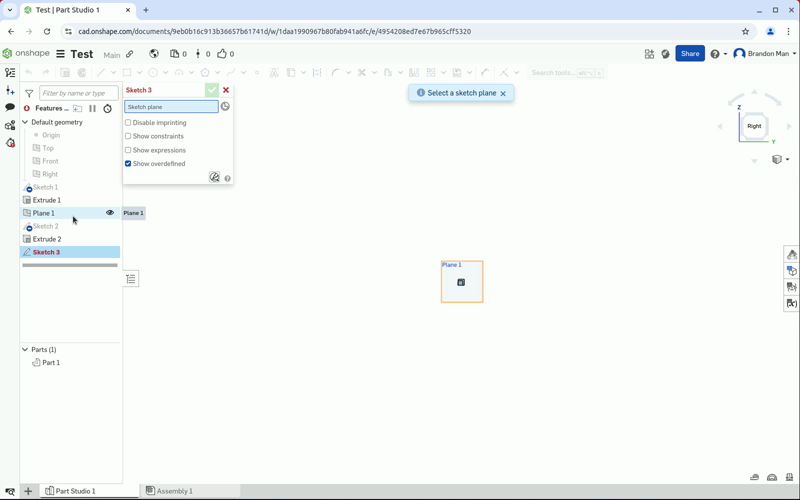
click(73, 215)
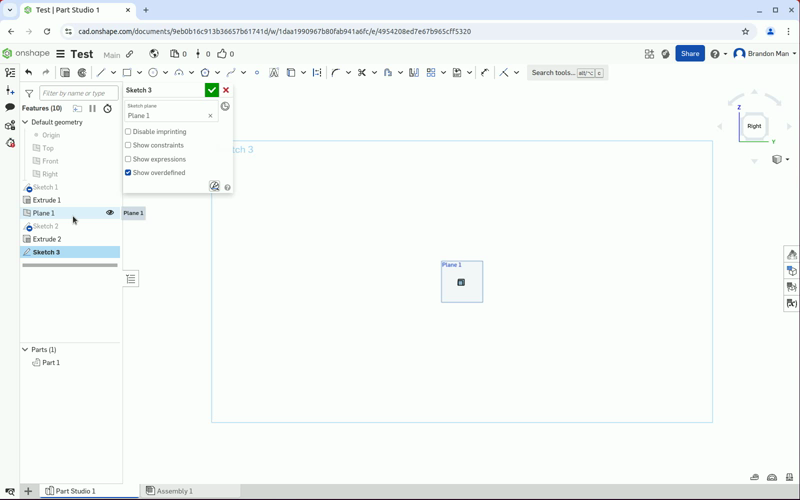
mouse_move(73, 352)
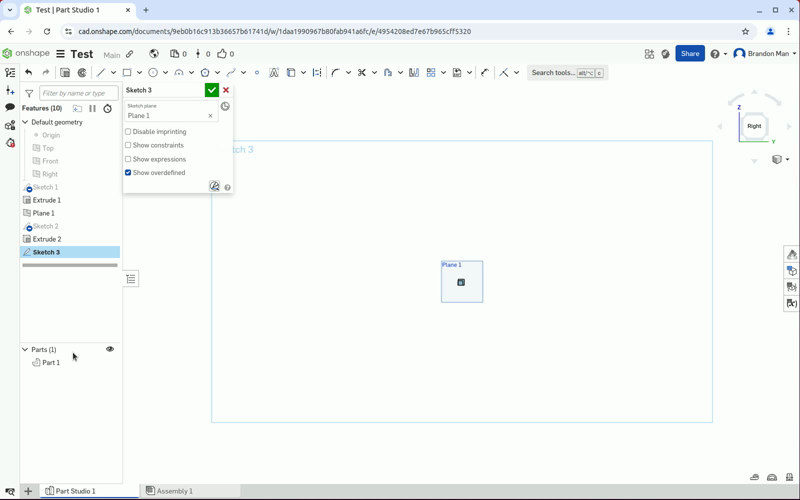
key(y)
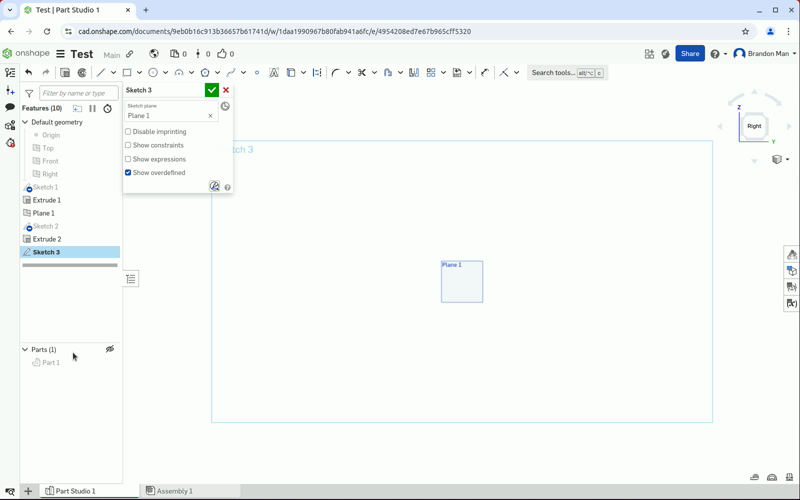
key(l)
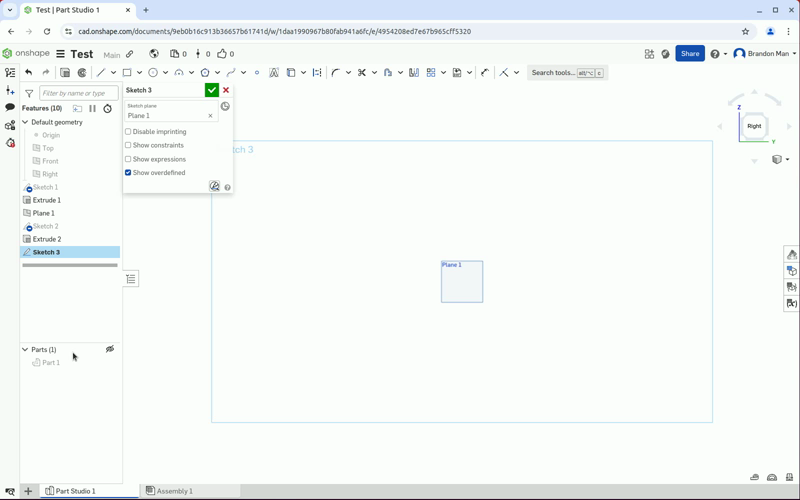
key_down(shift)
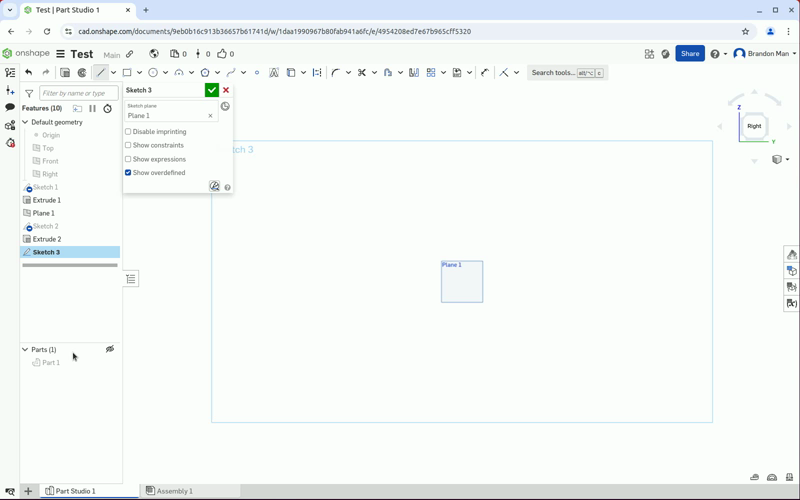
mouse_move(459, 284)
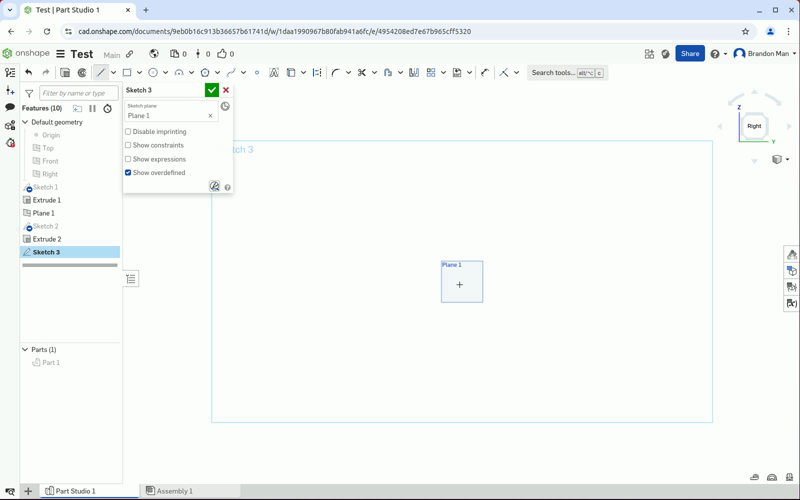
click(459, 284)
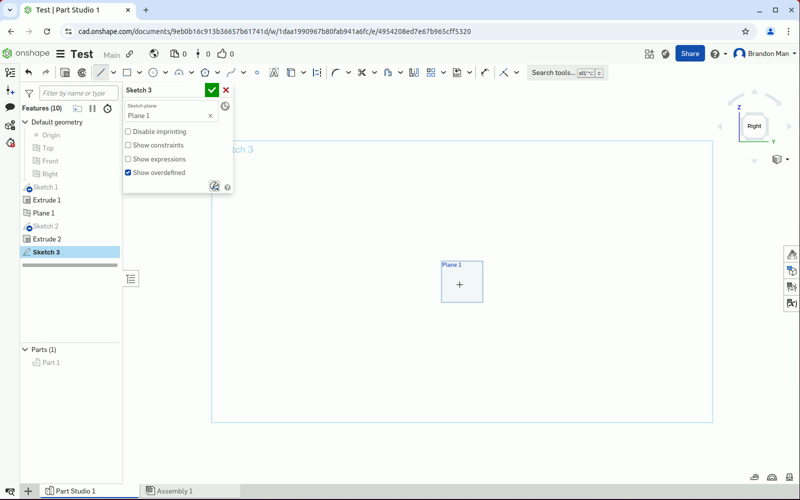
key_up(shift)
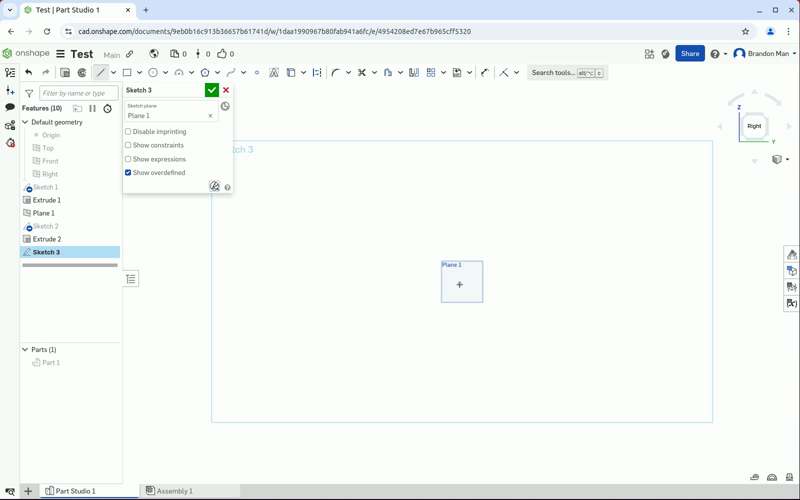
key_down(shift)
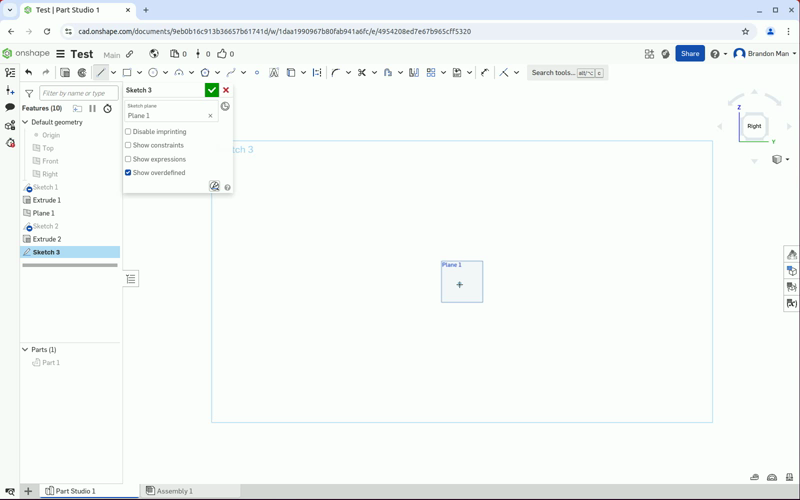
mouse_move(489, 284)
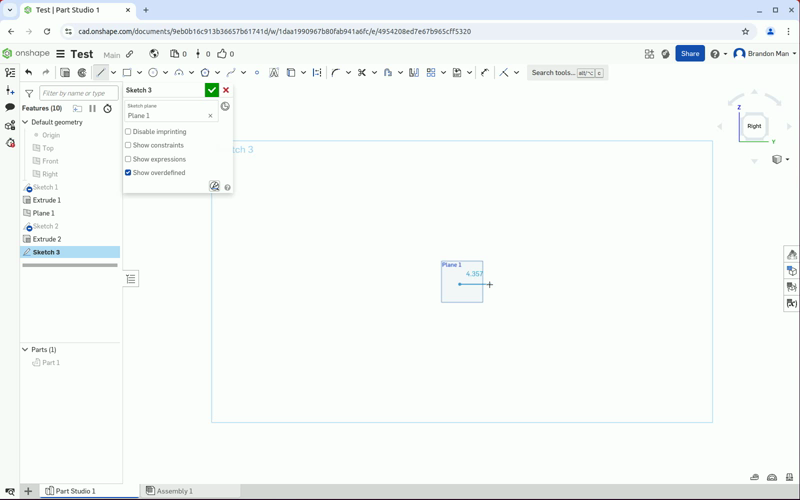
mouse_move(464, 284)
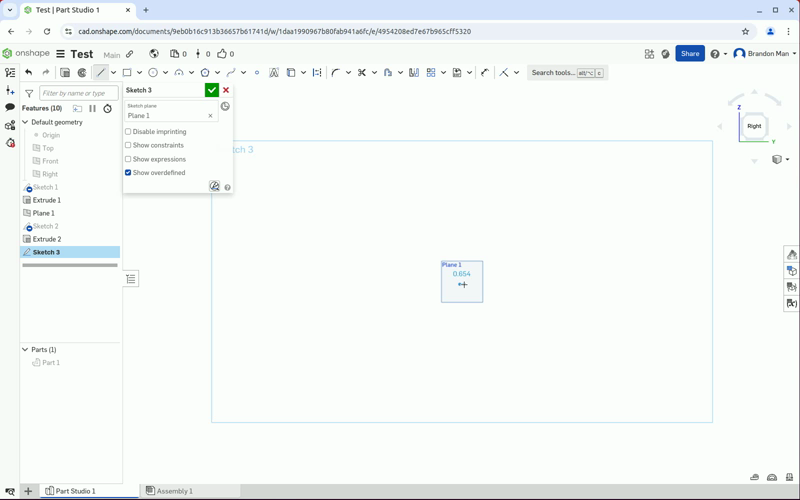
scroll(6)
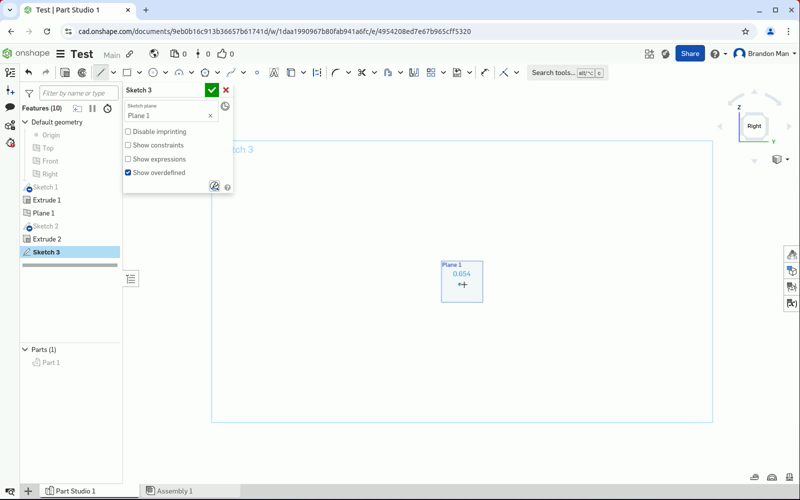
scroll(6)
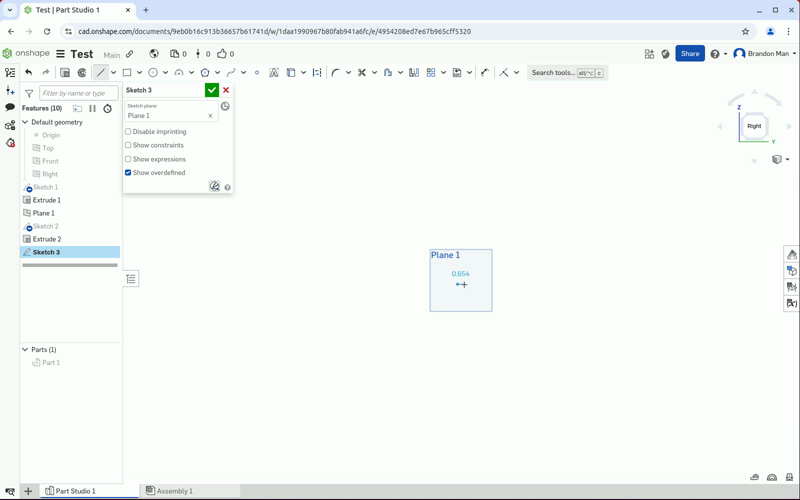
scroll(6)
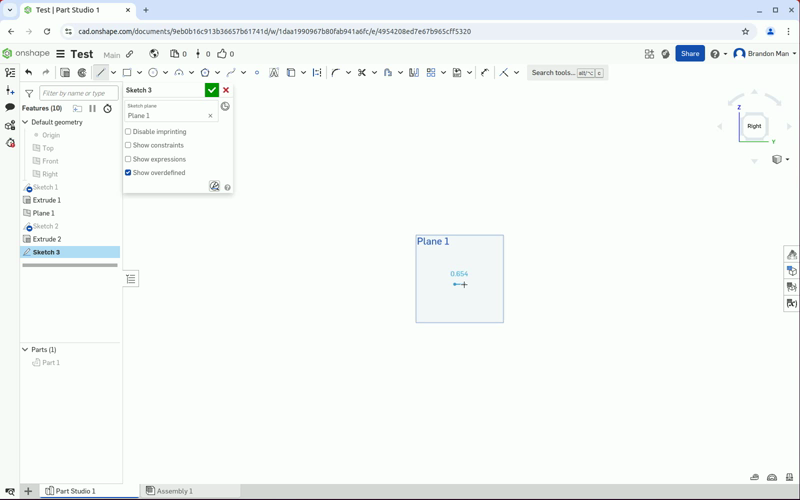
scroll(6)
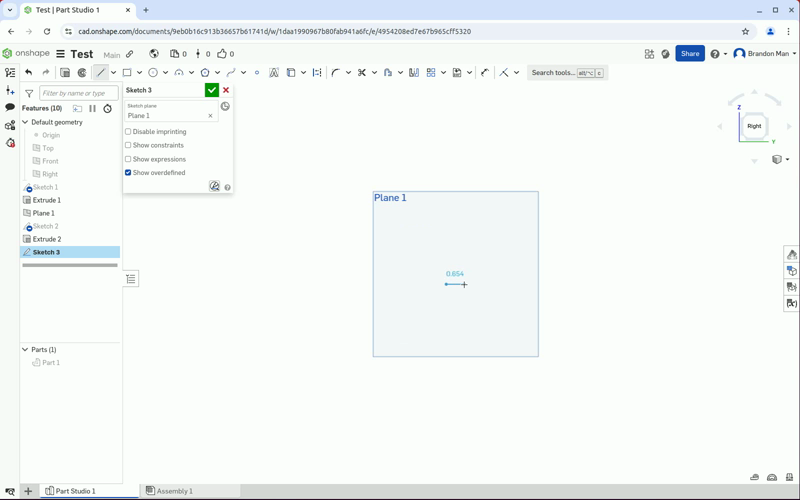
scroll(6)
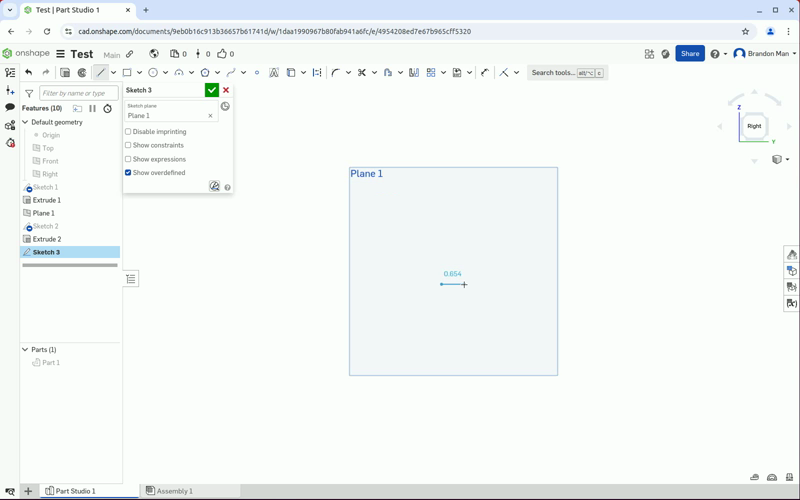
scroll(6)
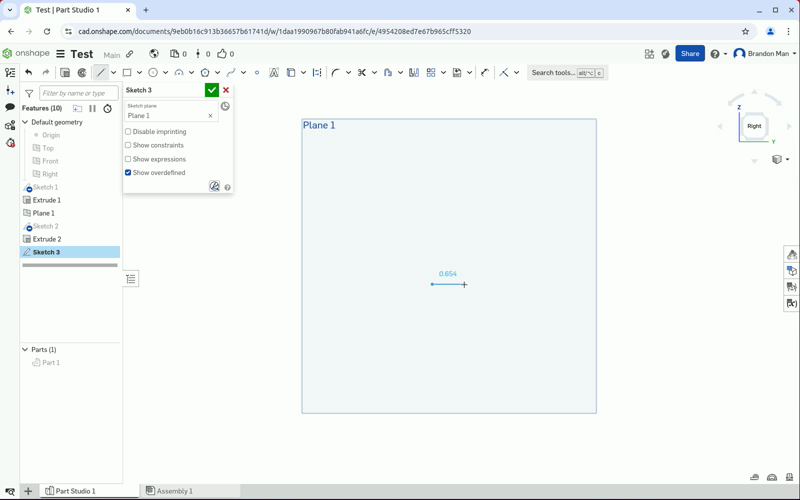
scroll(6)
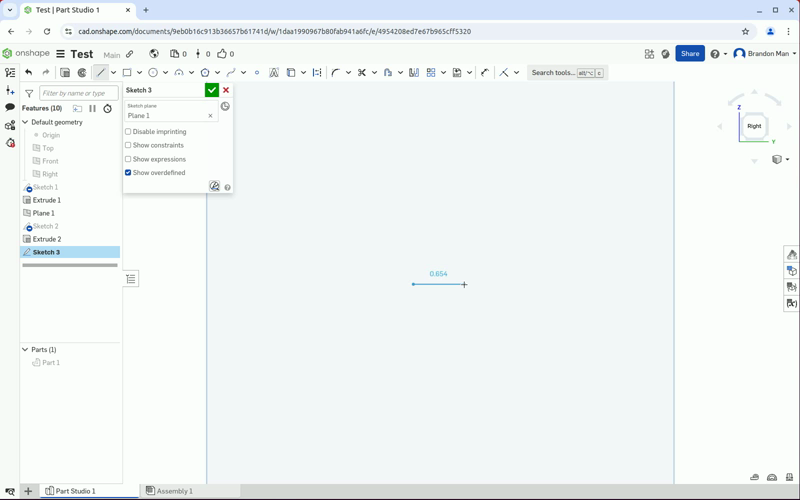
click(464, 284)
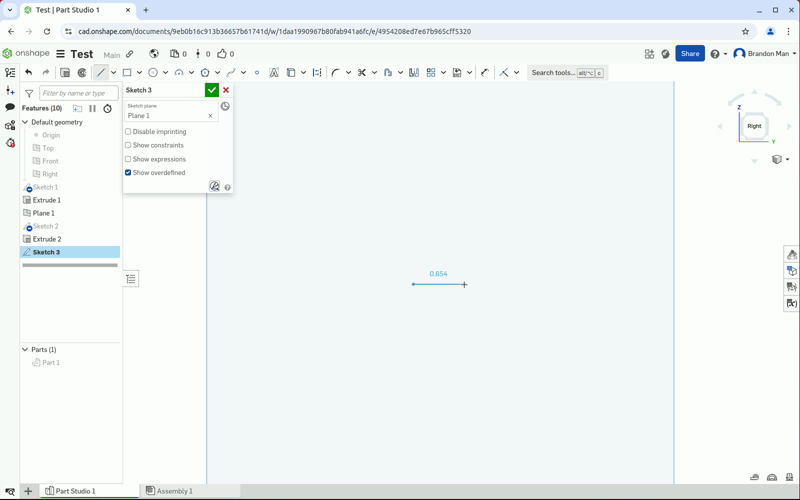
scroll(-6)
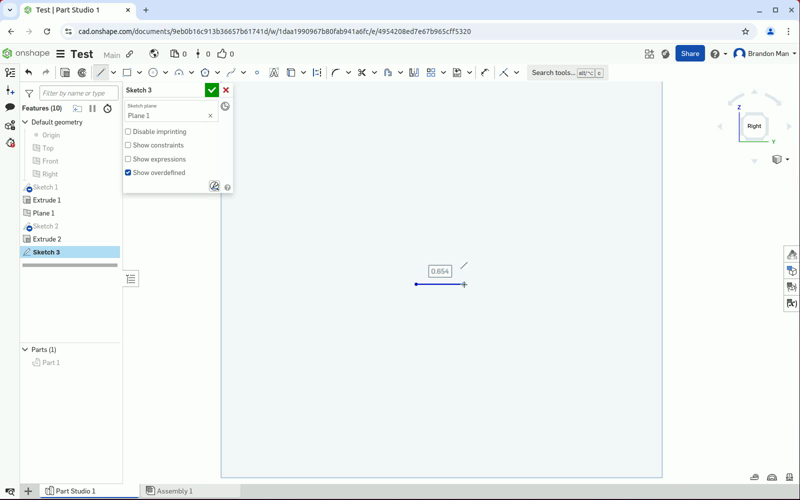
scroll(-6)
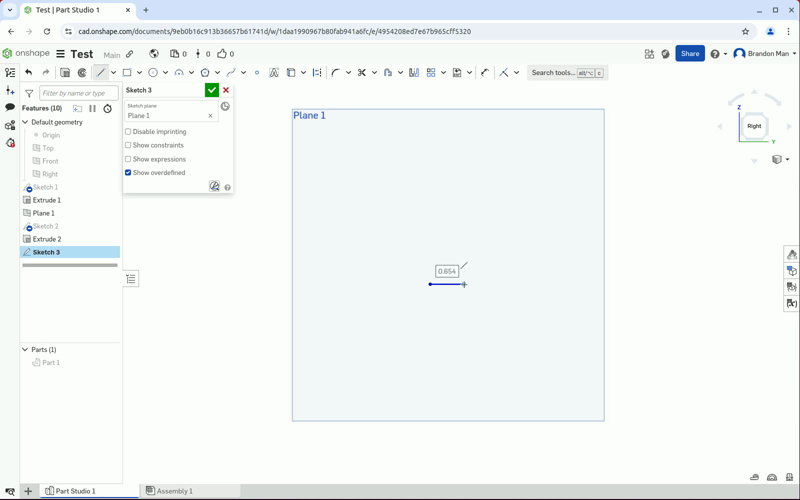
scroll(-6)
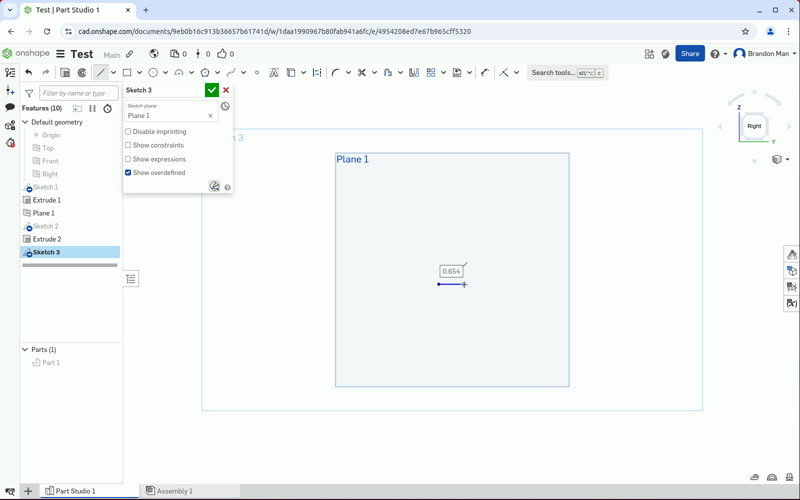
scroll(-6)
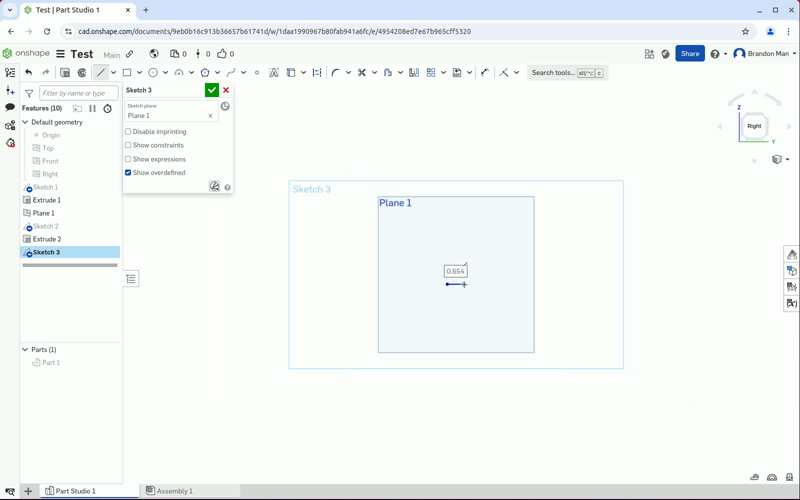
scroll(-6)
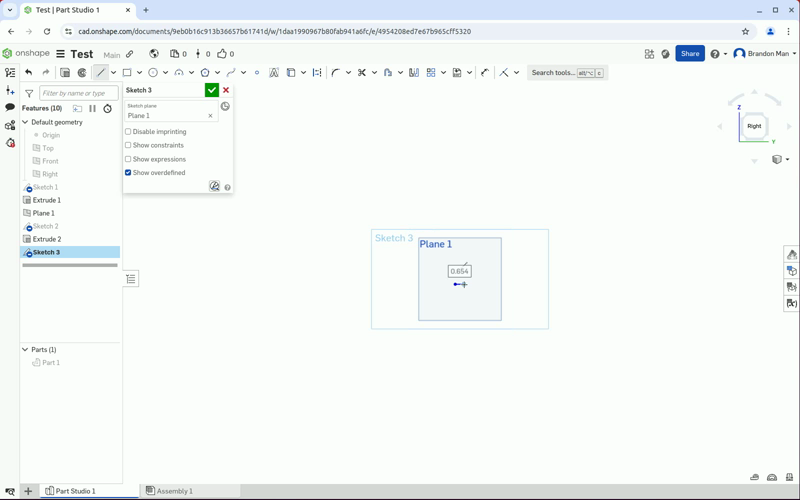
scroll(-6)
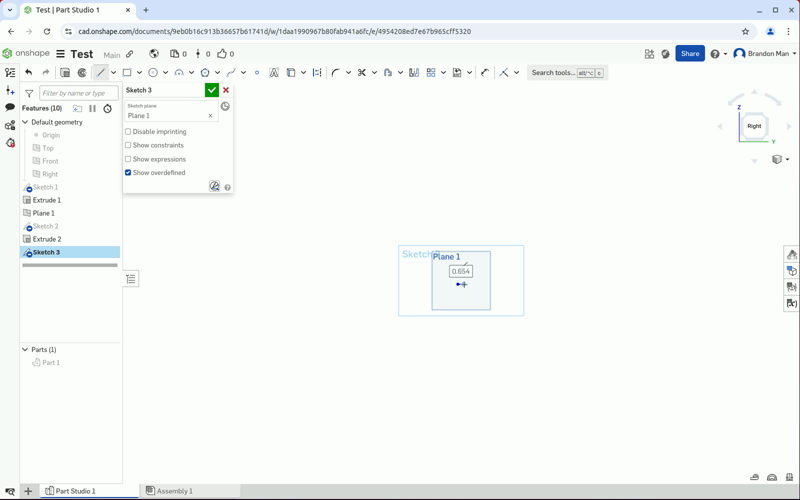
scroll(-6)
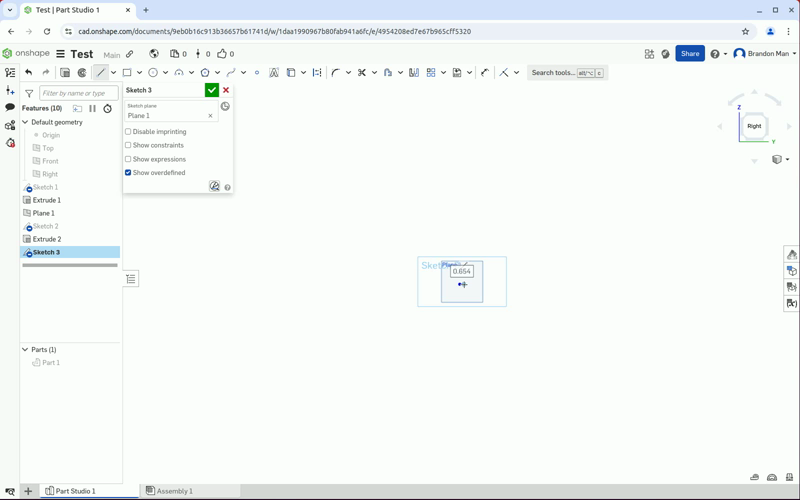
key_up(shift)
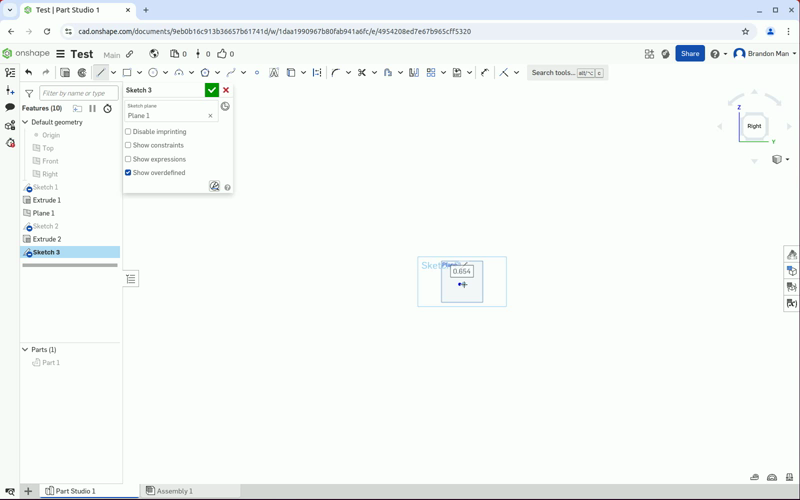
key_down(shift)
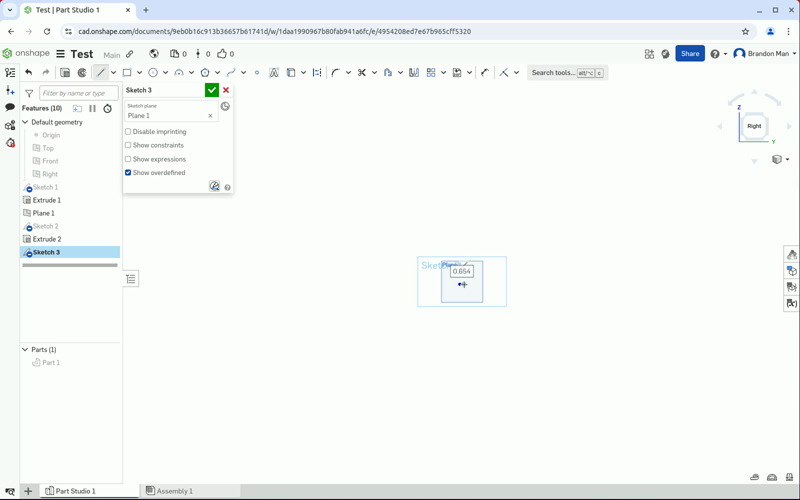
mouse_move(494, 284)
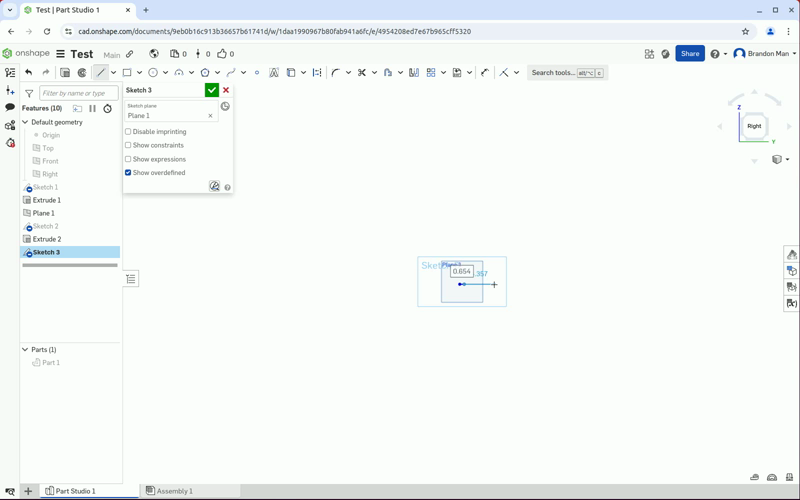
mouse_move(464, 279)
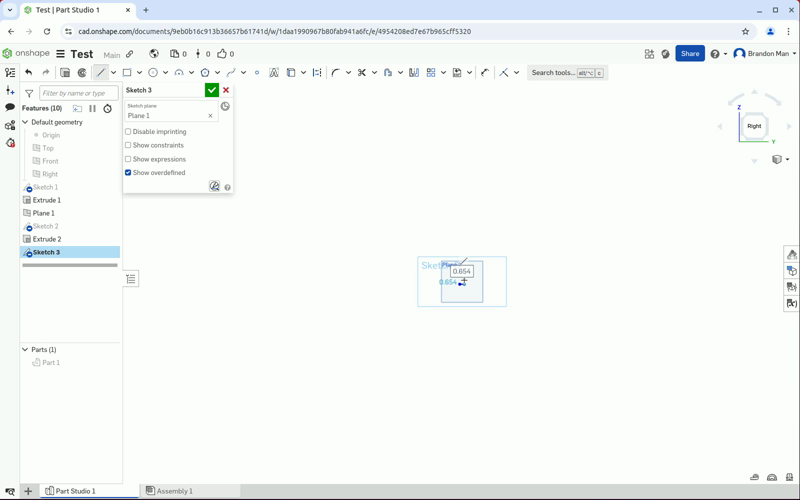
scroll(6)
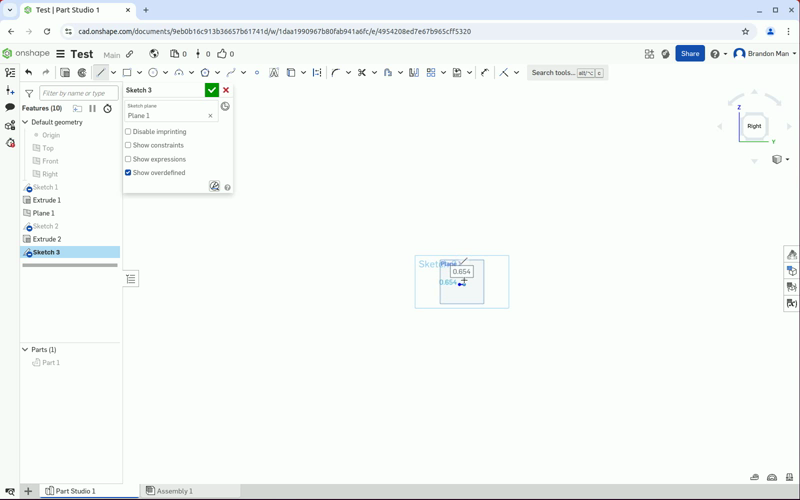
scroll(6)
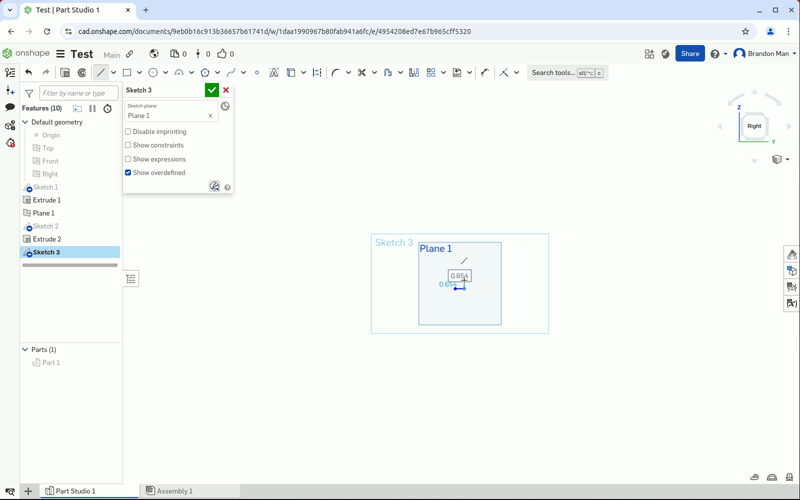
scroll(6)
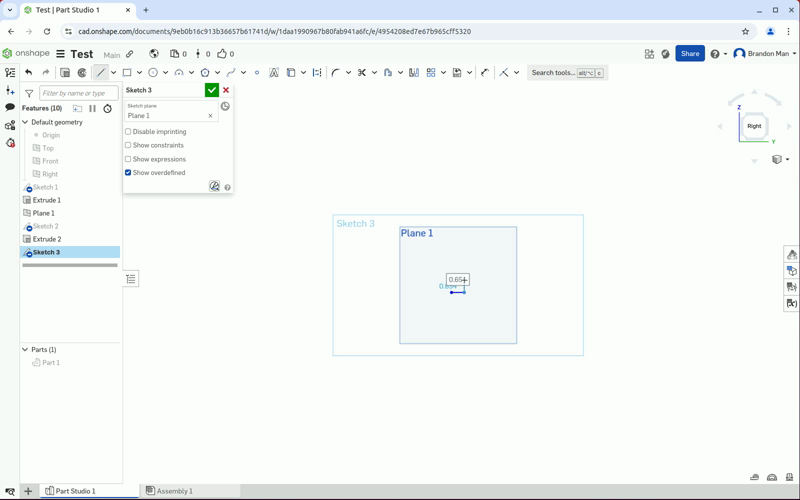
scroll(6)
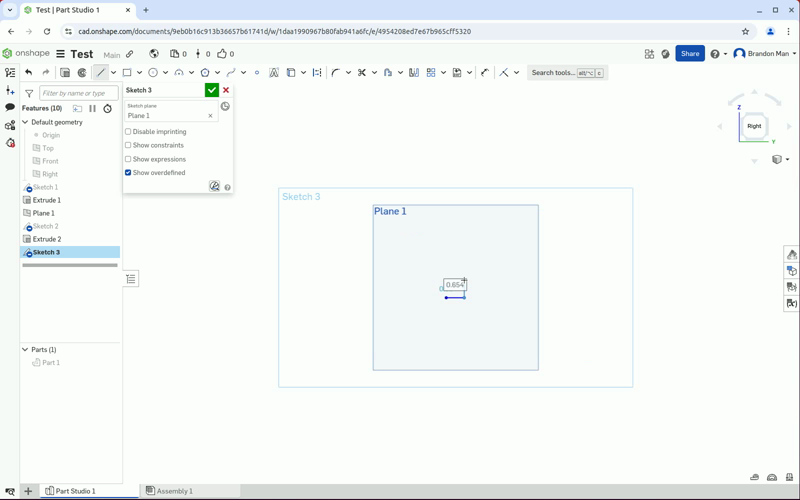
scroll(6)
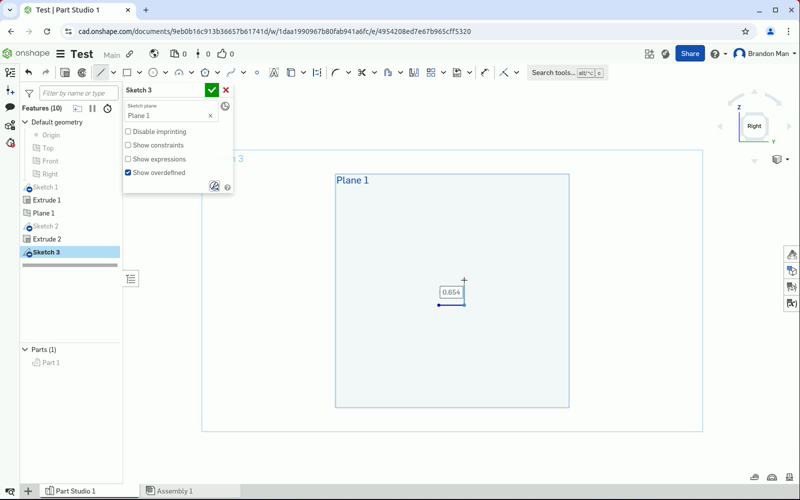
scroll(6)
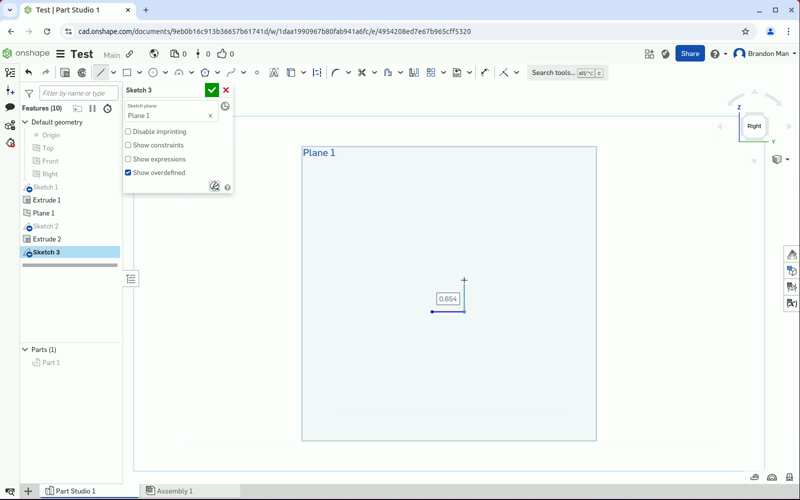
scroll(6)
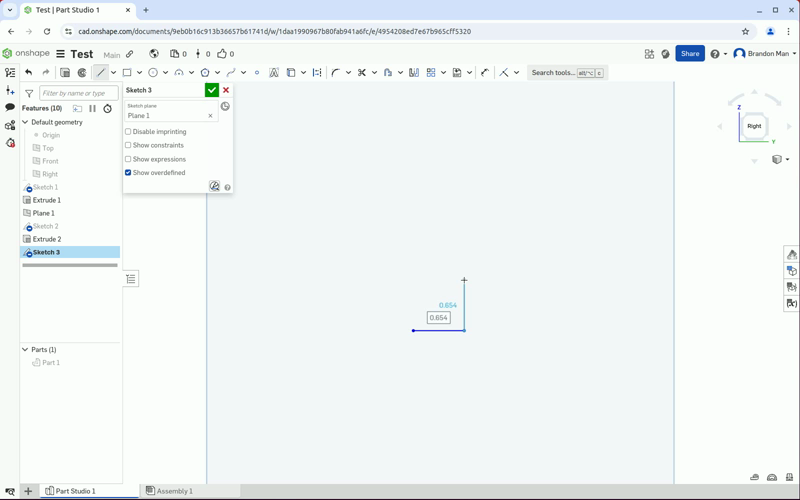
click(464, 279)
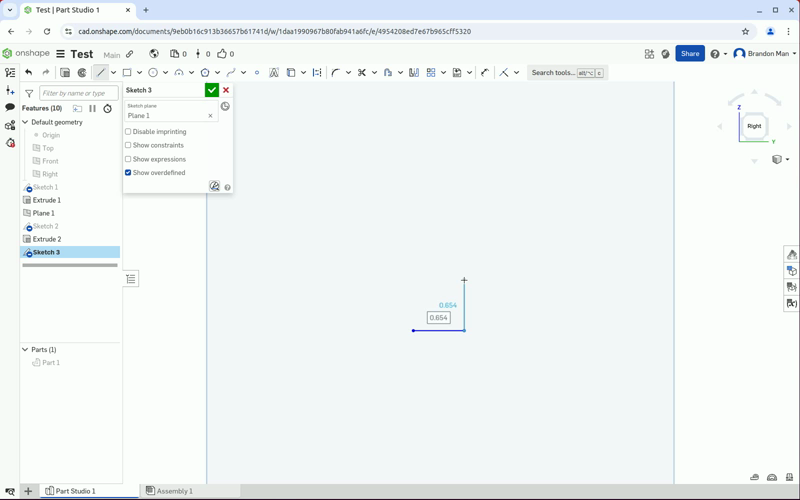
scroll(-6)
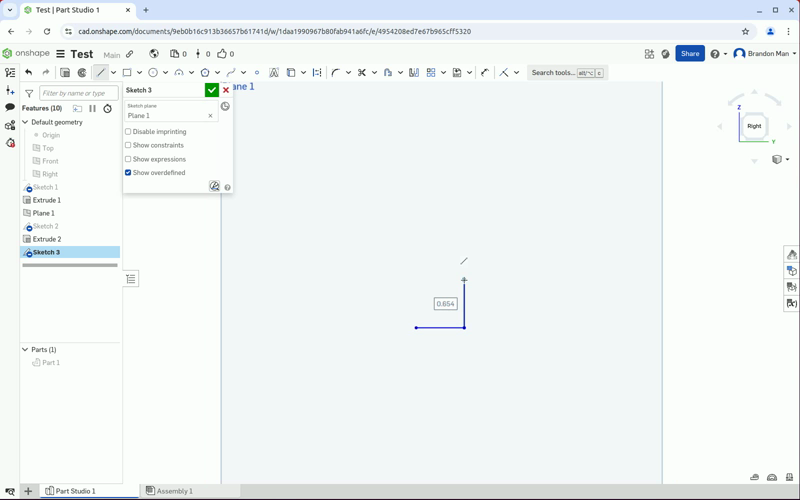
scroll(-6)
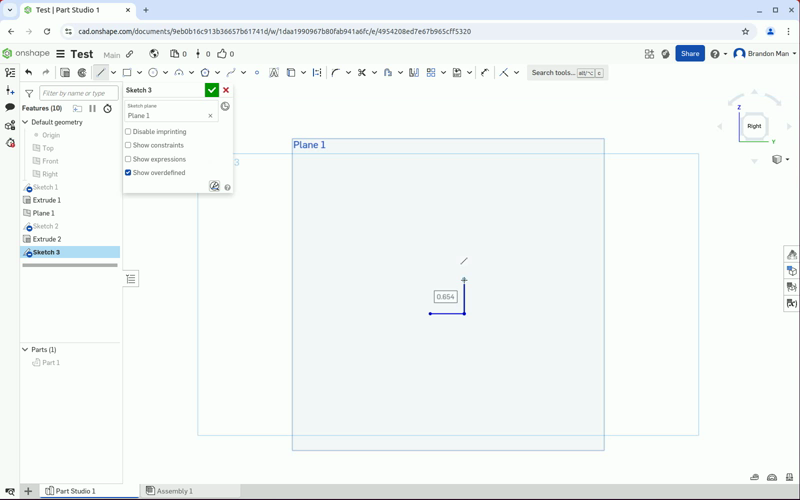
scroll(-6)
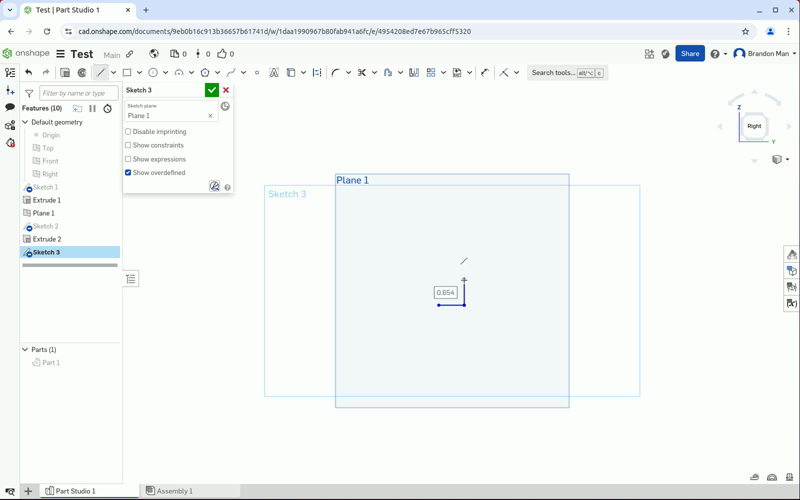
scroll(-6)
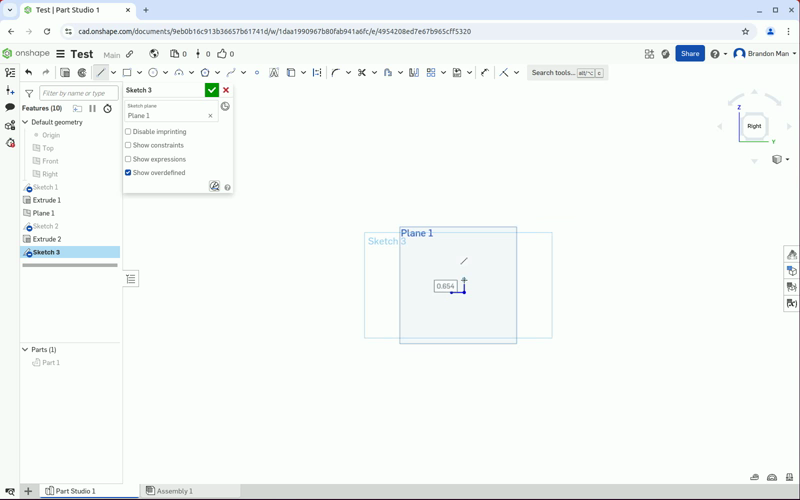
scroll(-6)
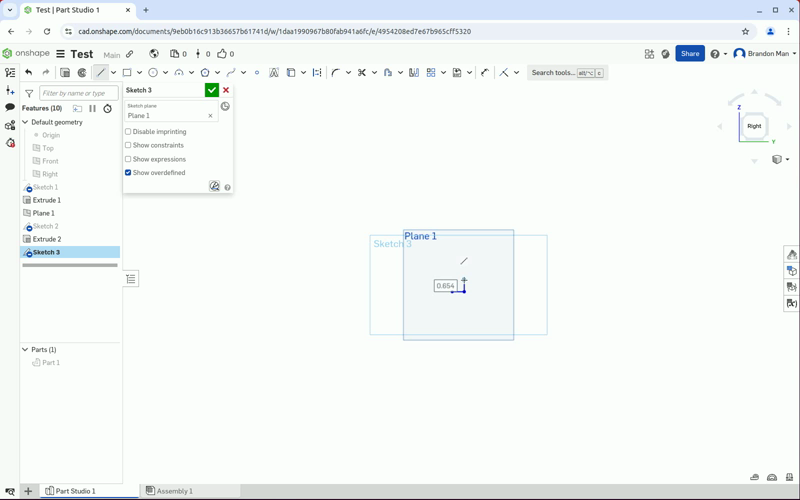
scroll(-6)
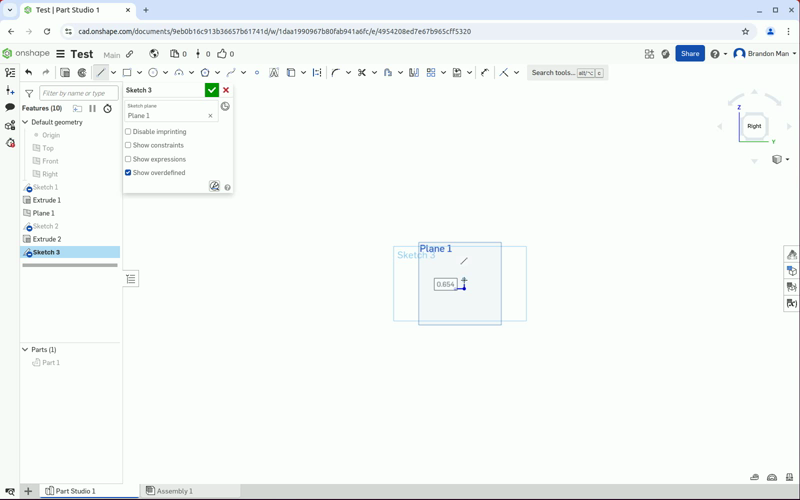
scroll(-6)
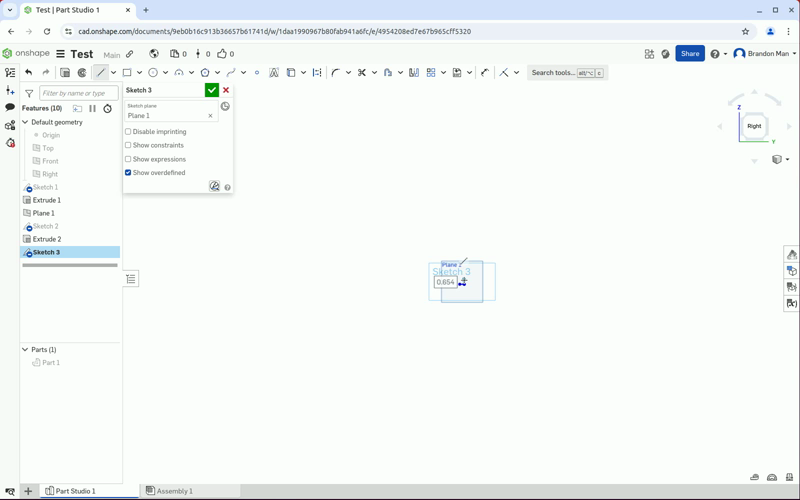
key_up(shift)
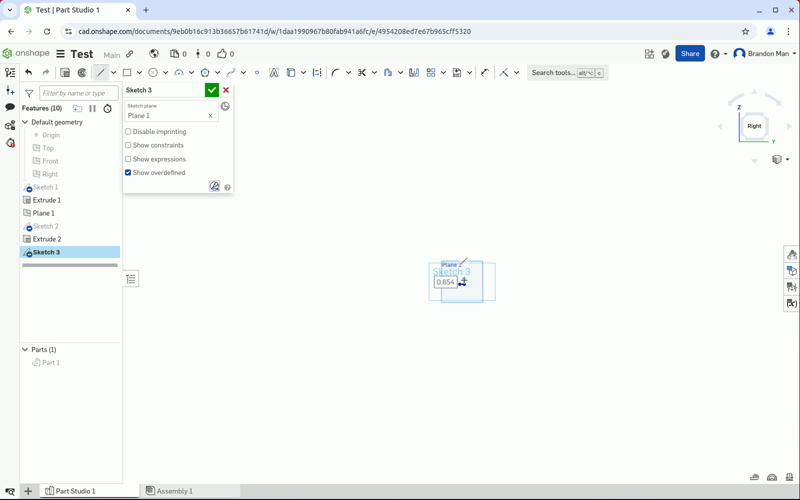
key_down(shift)
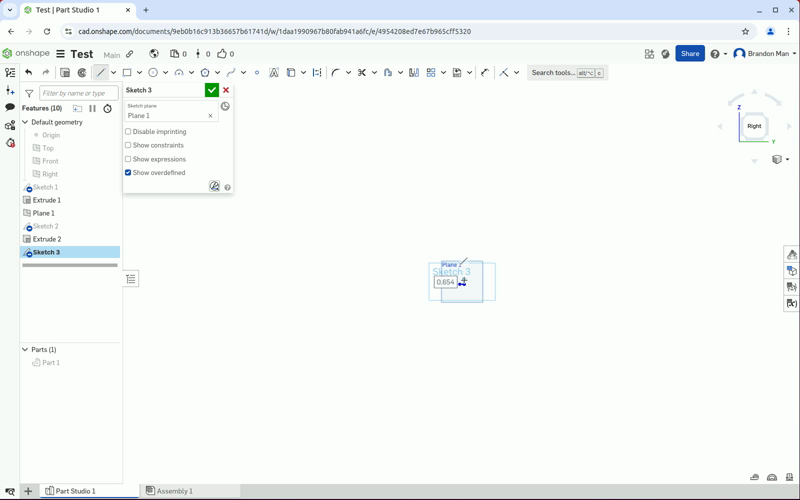
mouse_move(494, 279)
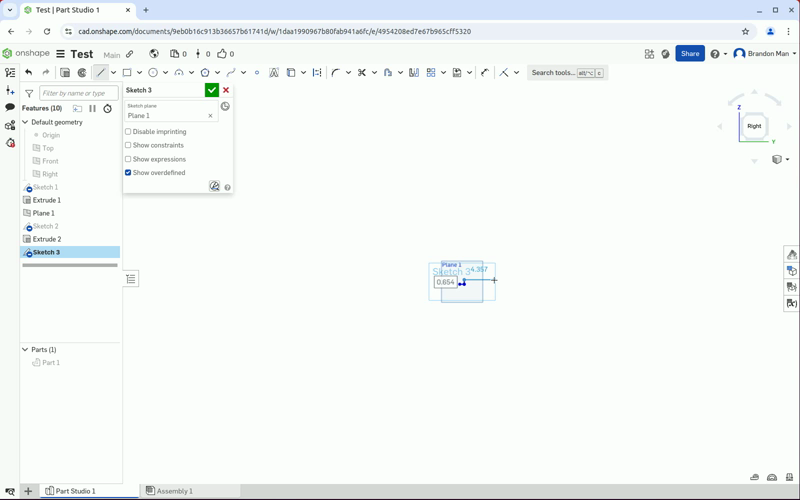
mouse_move(459, 279)
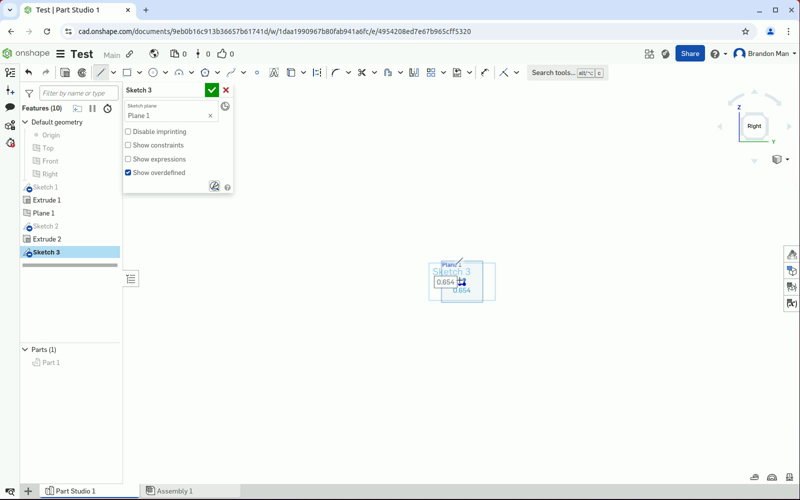
scroll(6)
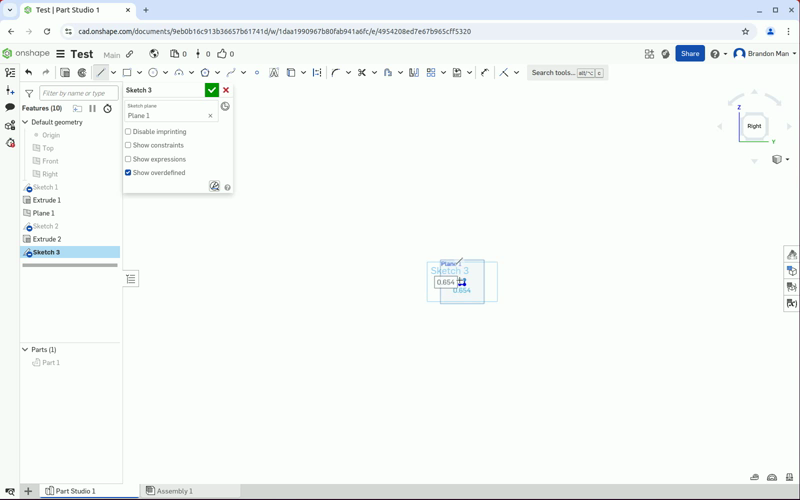
scroll(6)
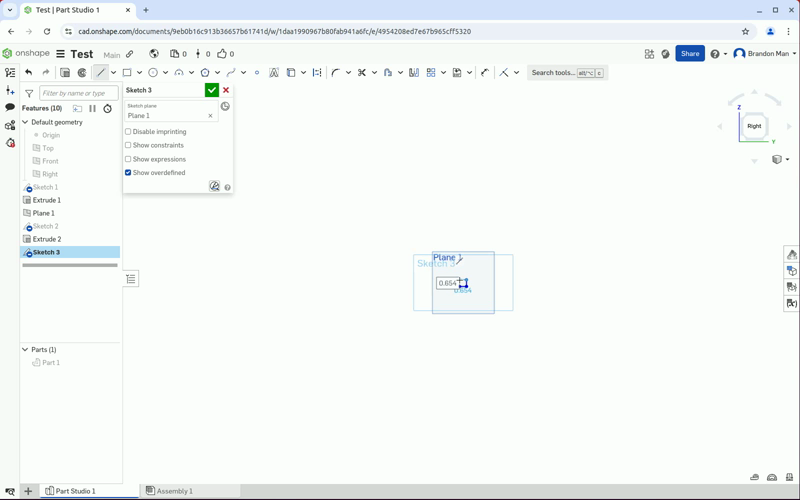
scroll(6)
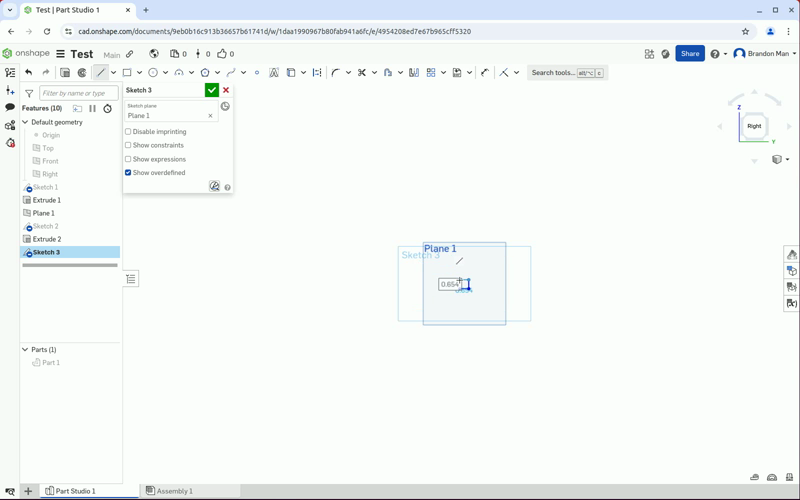
scroll(6)
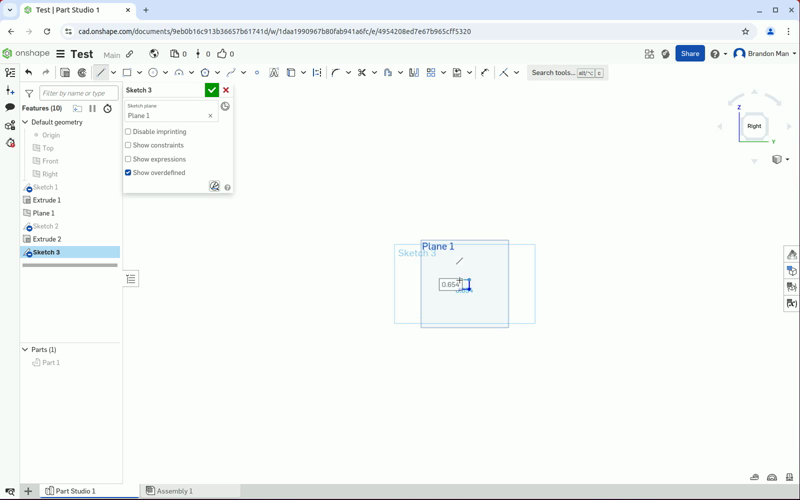
scroll(6)
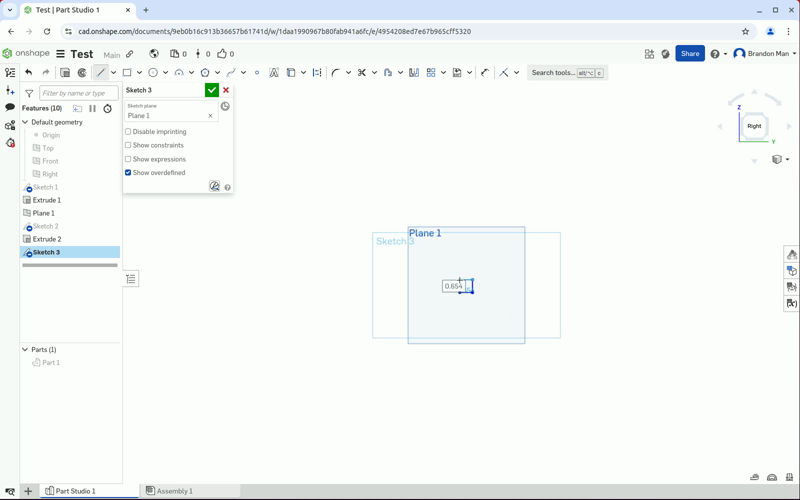
scroll(6)
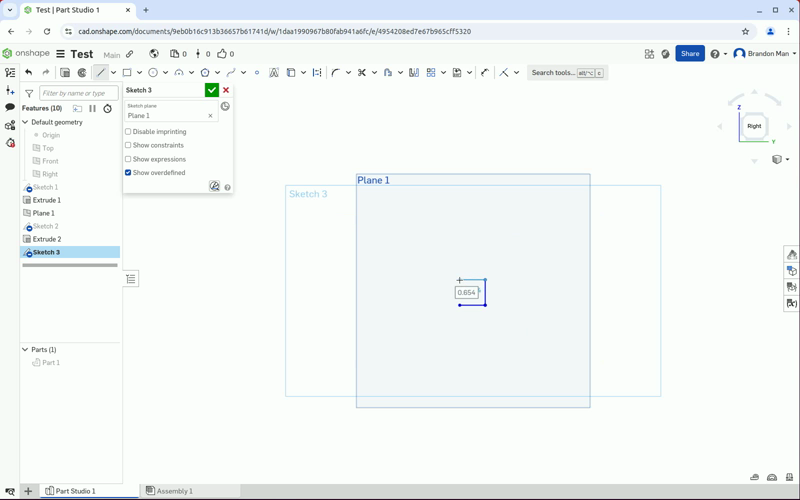
scroll(6)
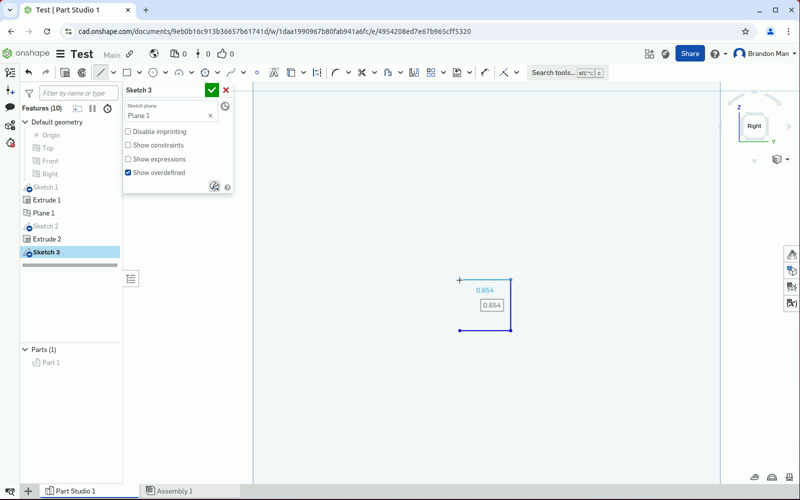
click(459, 279)
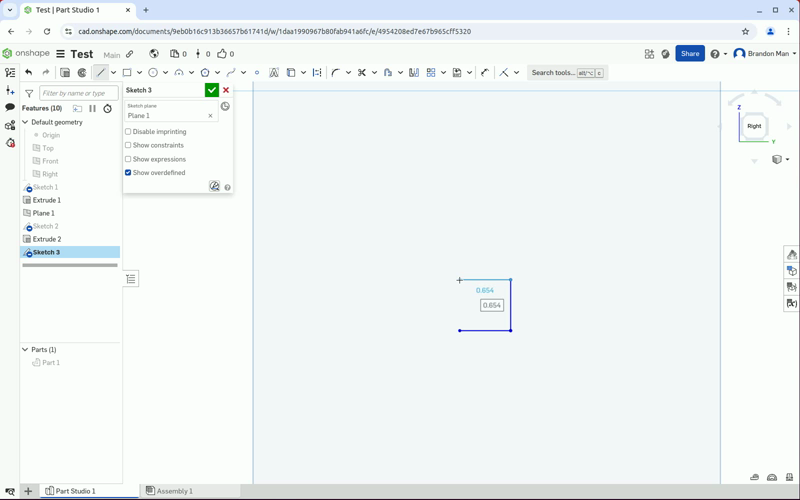
scroll(-6)
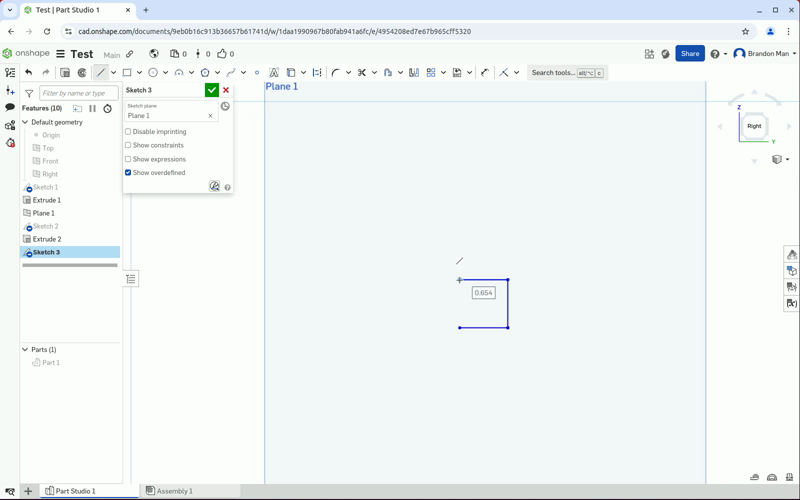
scroll(-6)
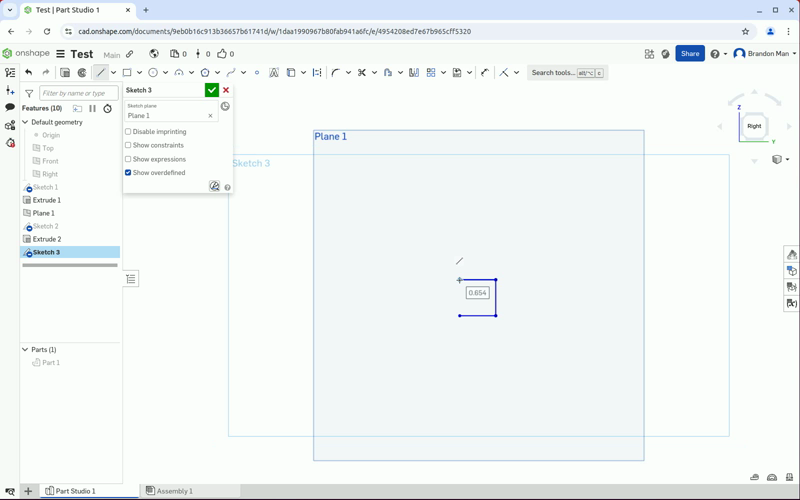
scroll(-6)
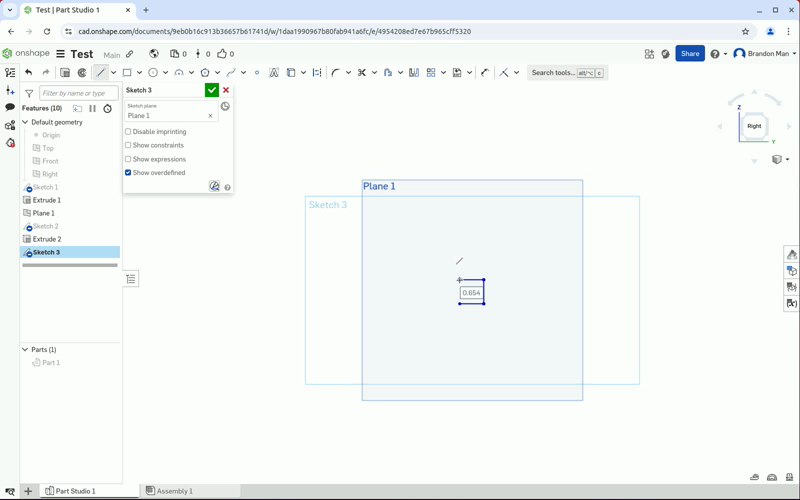
scroll(-6)
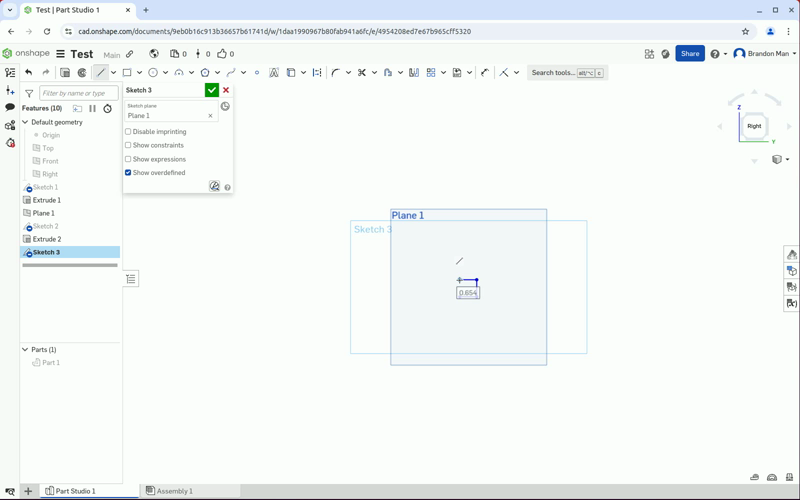
scroll(-6)
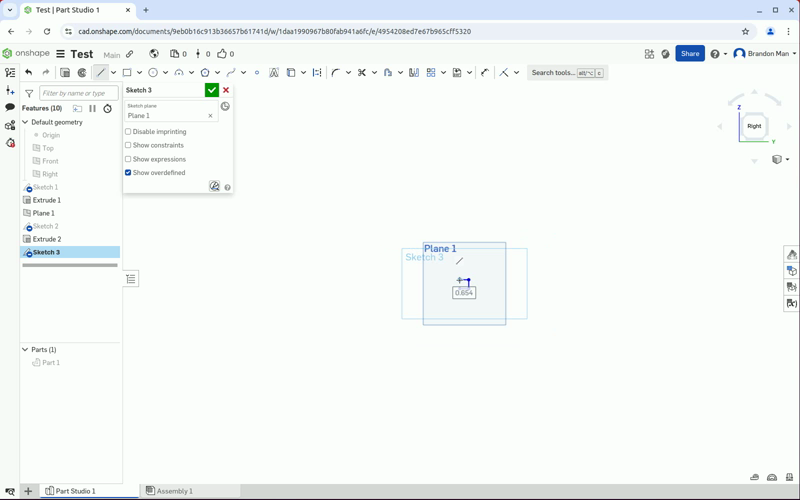
scroll(-6)
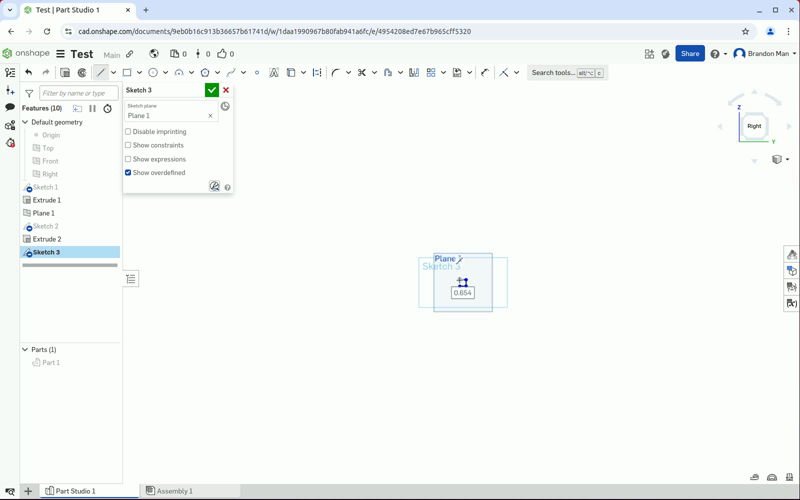
scroll(-6)
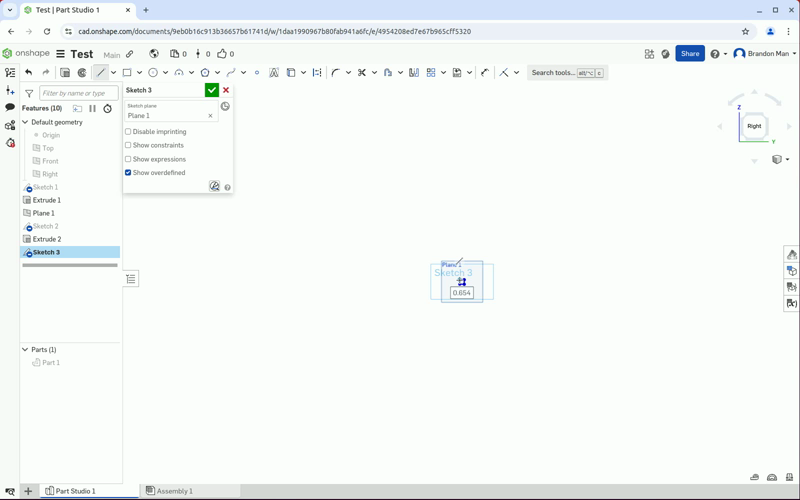
key_up(shift)
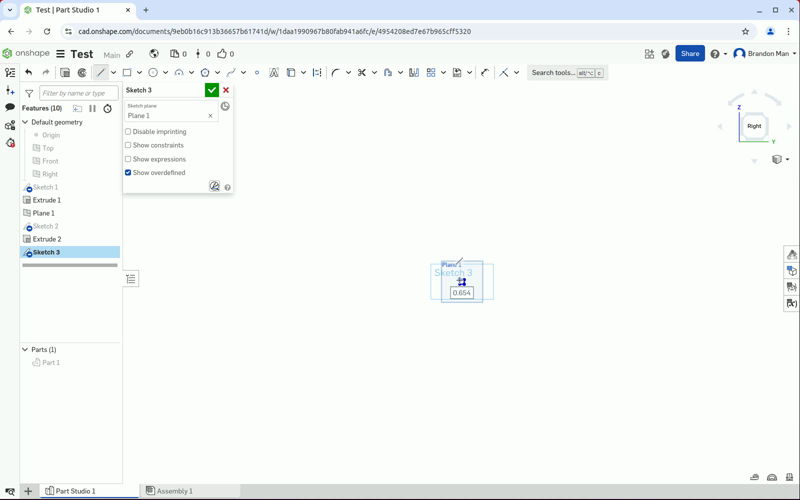
mouse_move(489, 279)
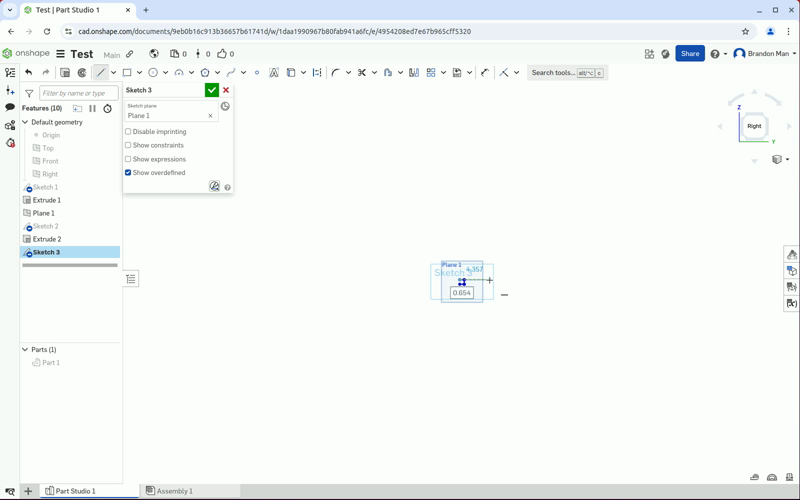
key_down(shift)
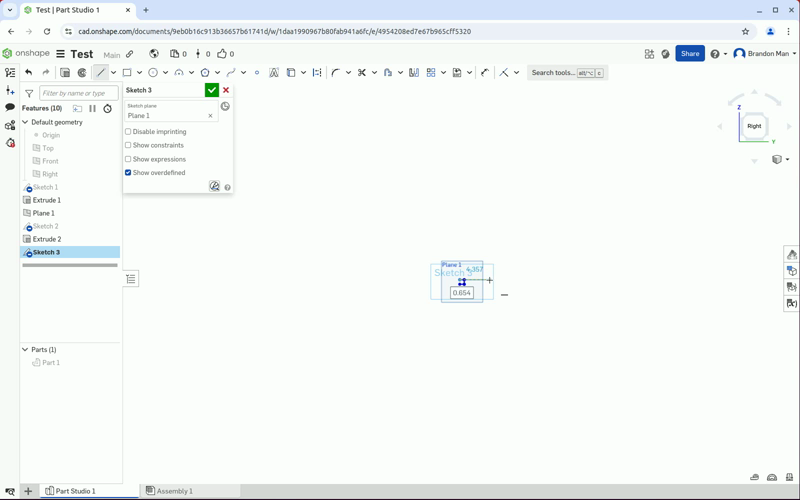
mouse_move(459, 284)
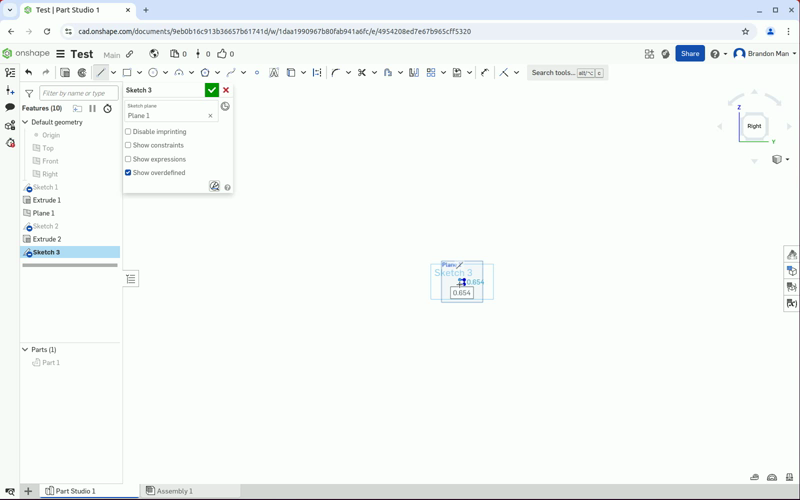
scroll(6)
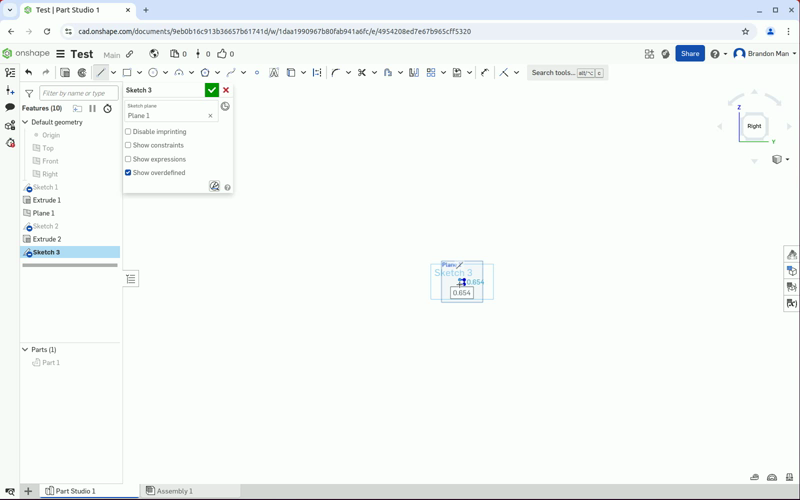
scroll(6)
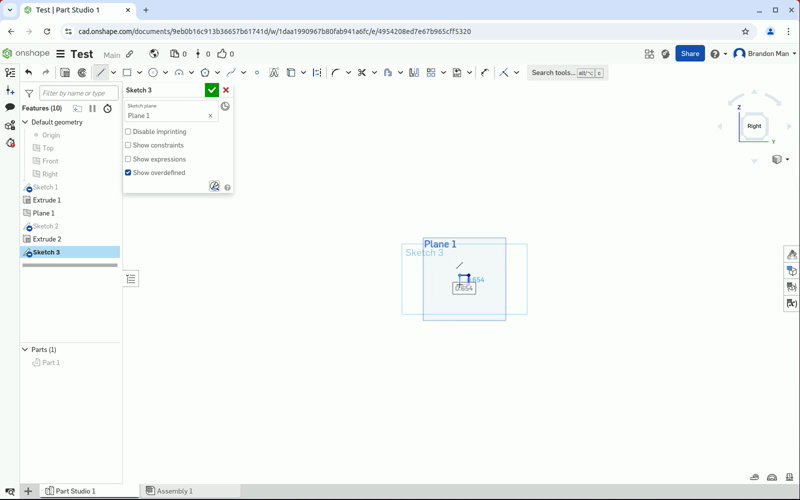
scroll(6)
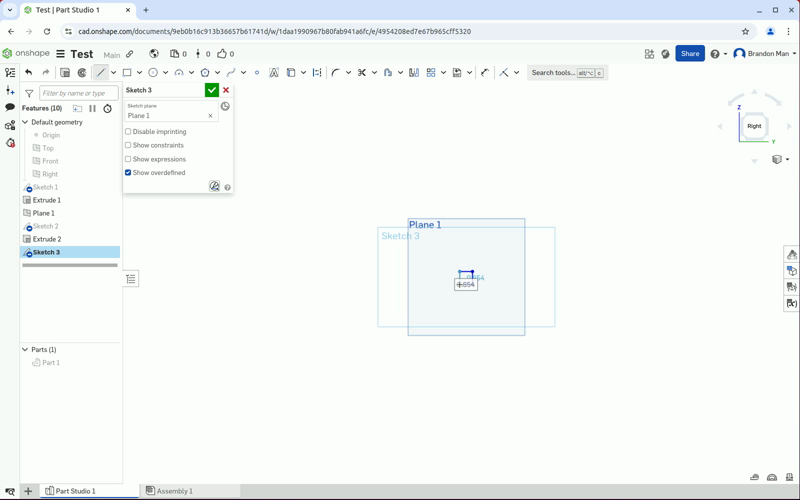
scroll(6)
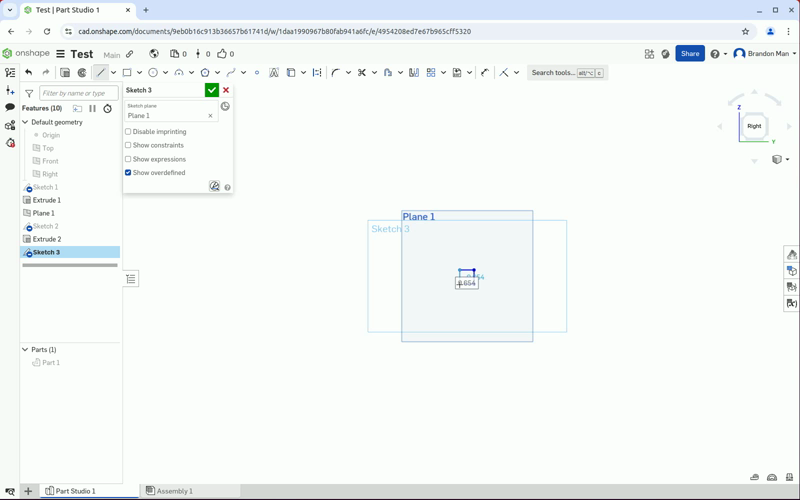
scroll(6)
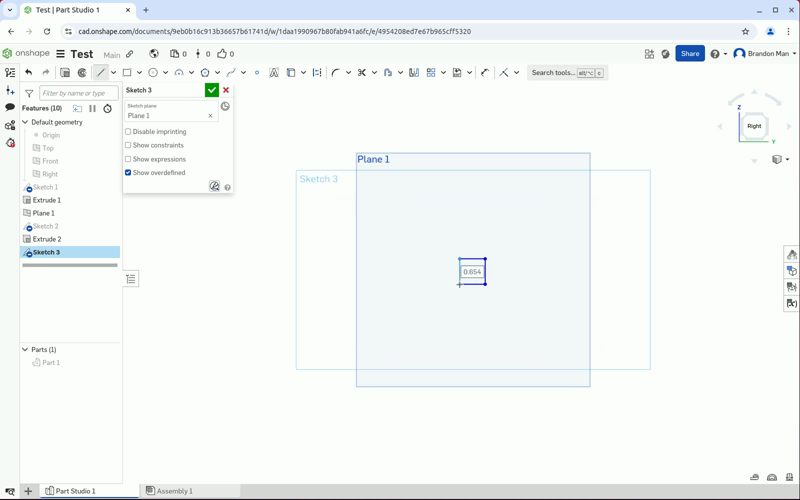
scroll(6)
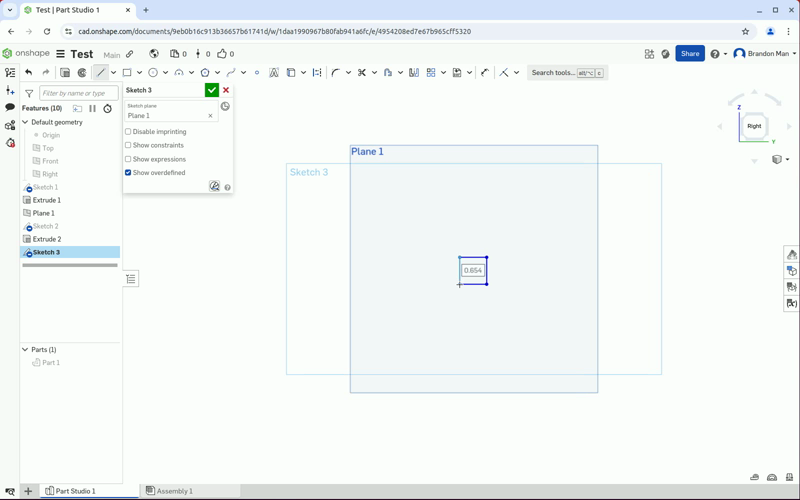
scroll(6)
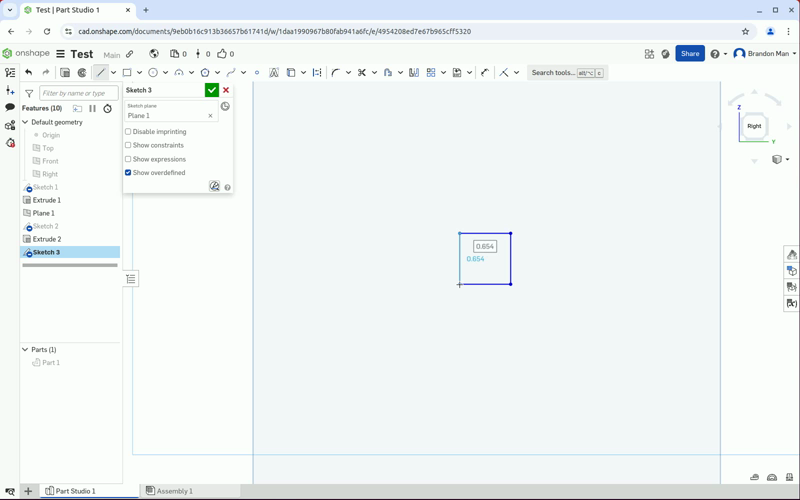
key_up(shift)
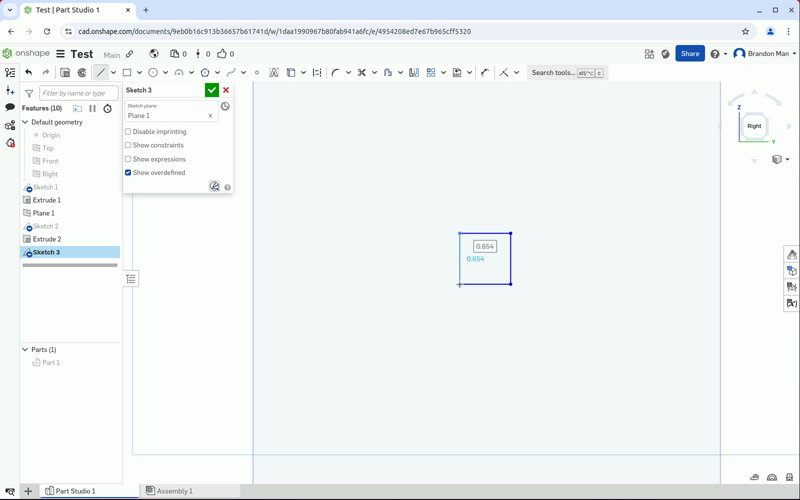
click(459, 284)
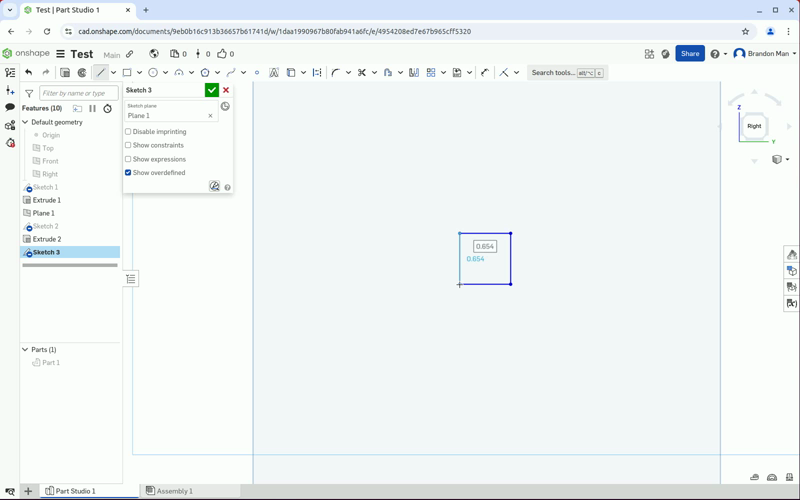
scroll(-6)
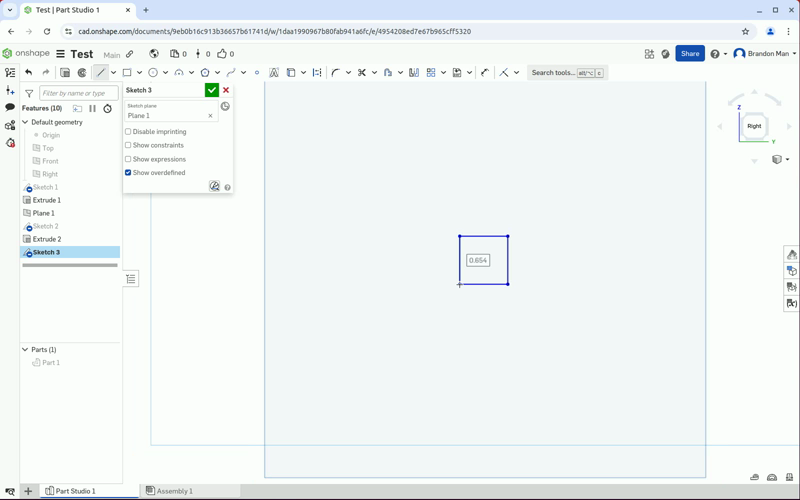
scroll(-6)
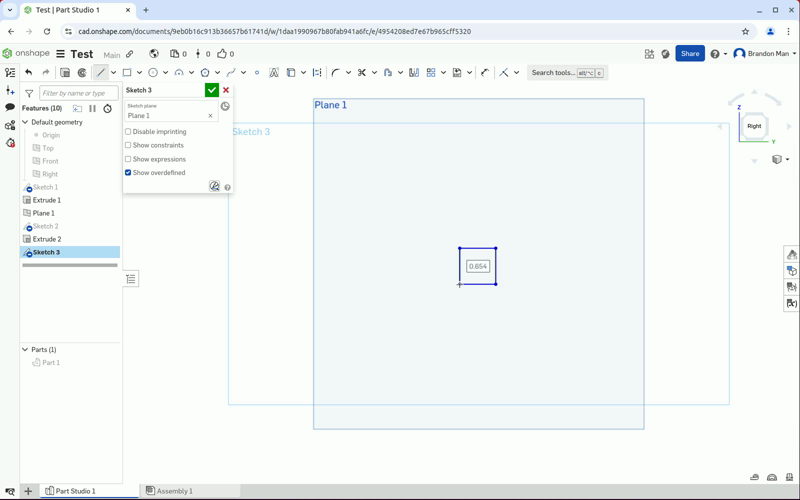
scroll(-6)
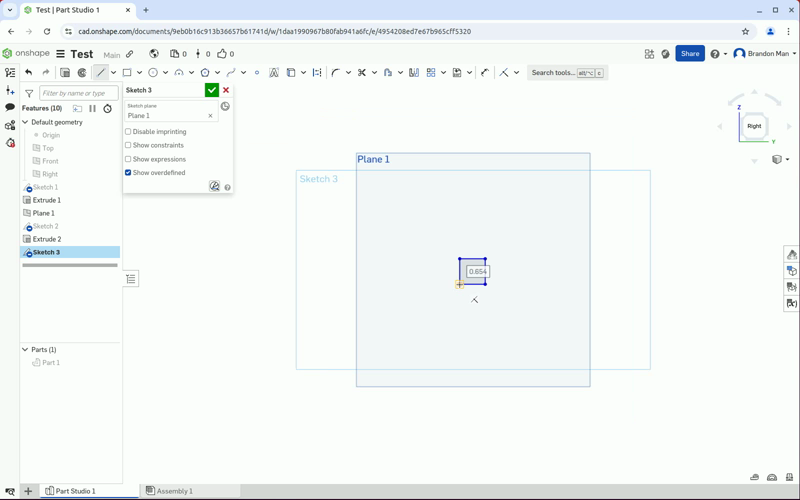
scroll(-6)
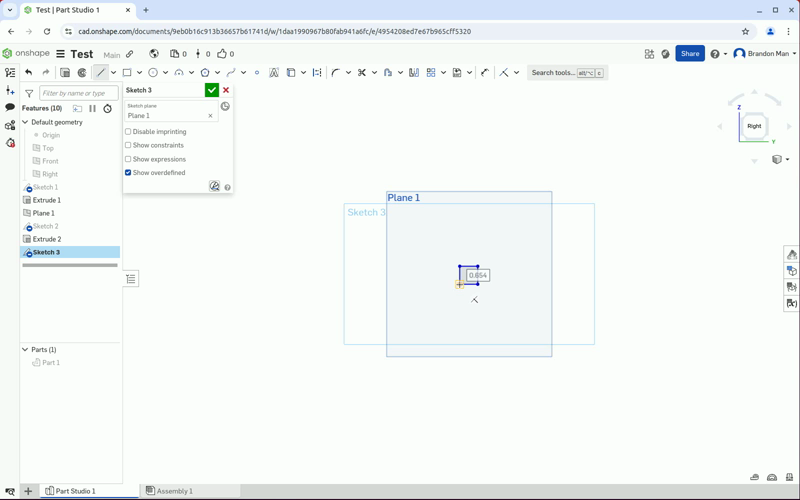
scroll(-6)
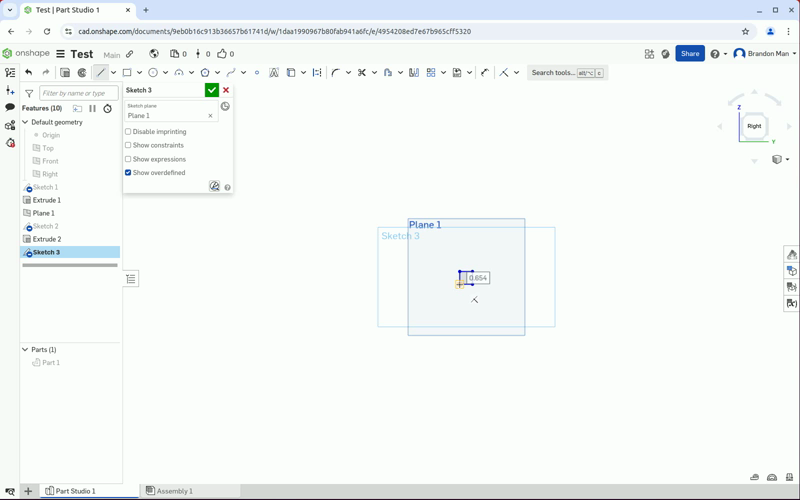
scroll(-6)
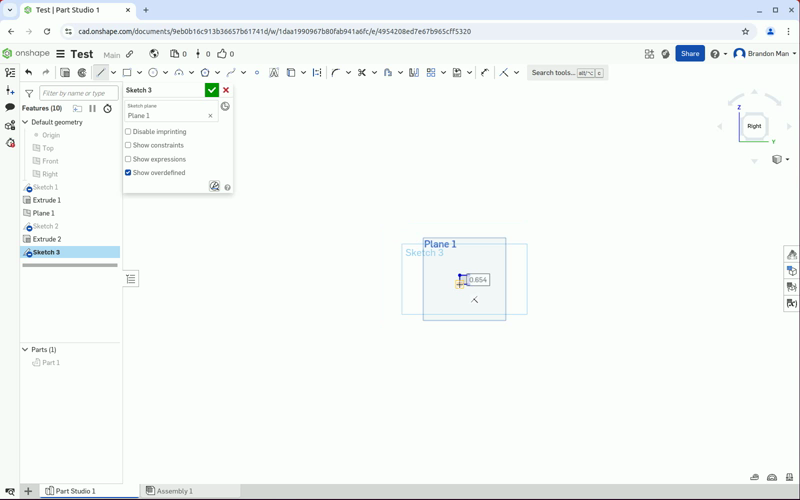
scroll(-6)
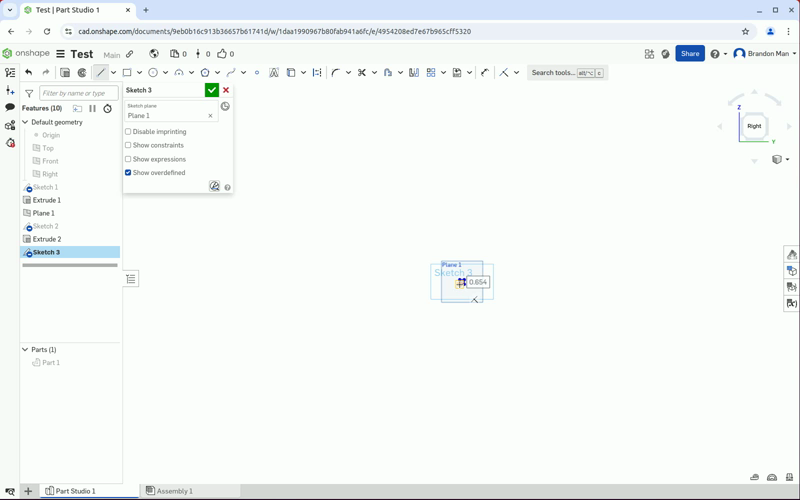
key(esc)
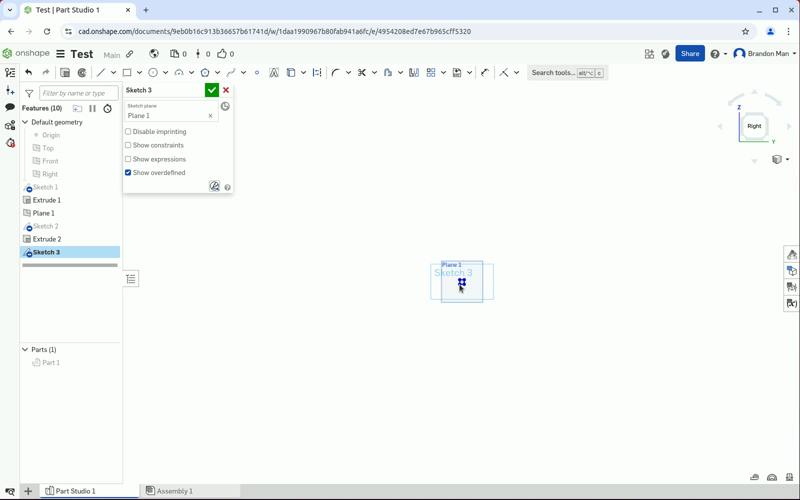
mouse_move(461, 281)
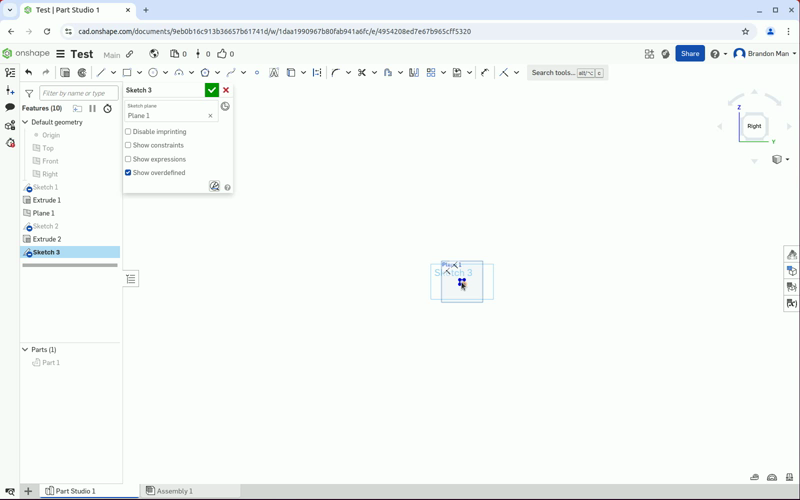
scroll(6)
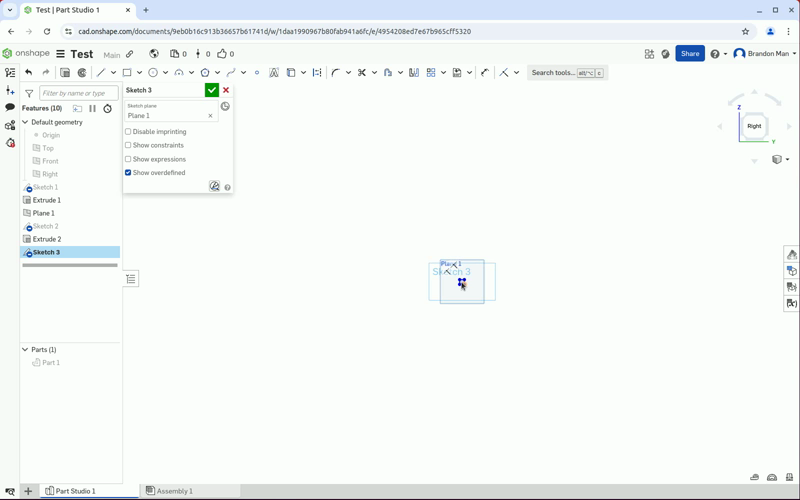
scroll(6)
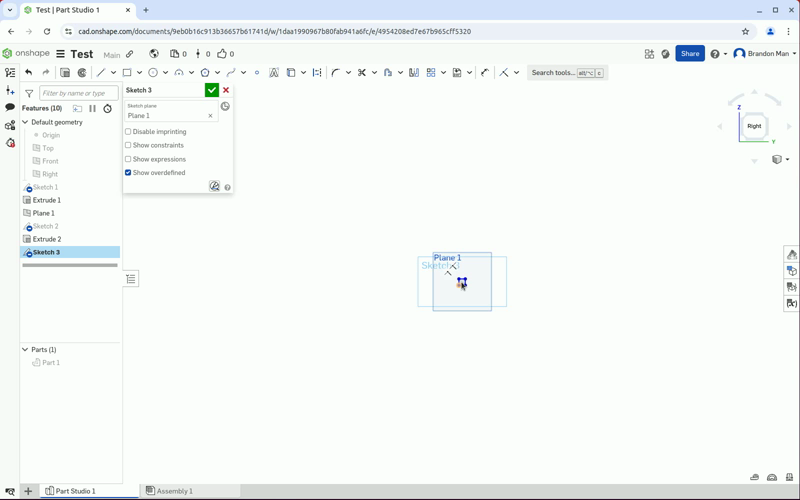
scroll(6)
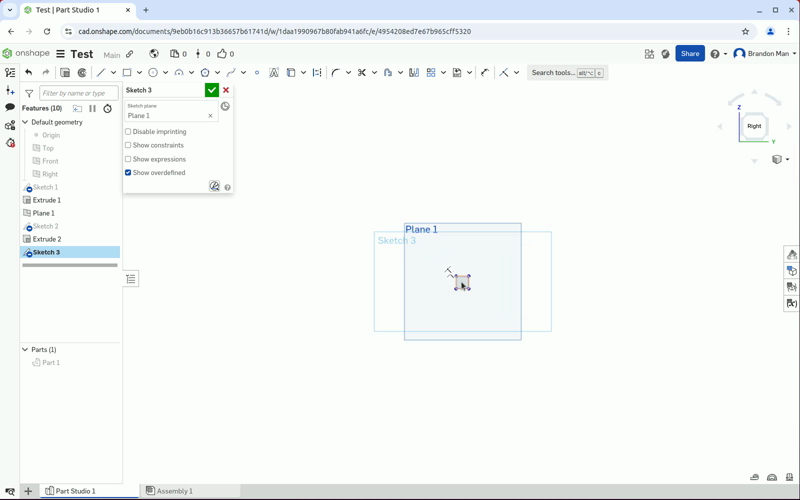
scroll(6)
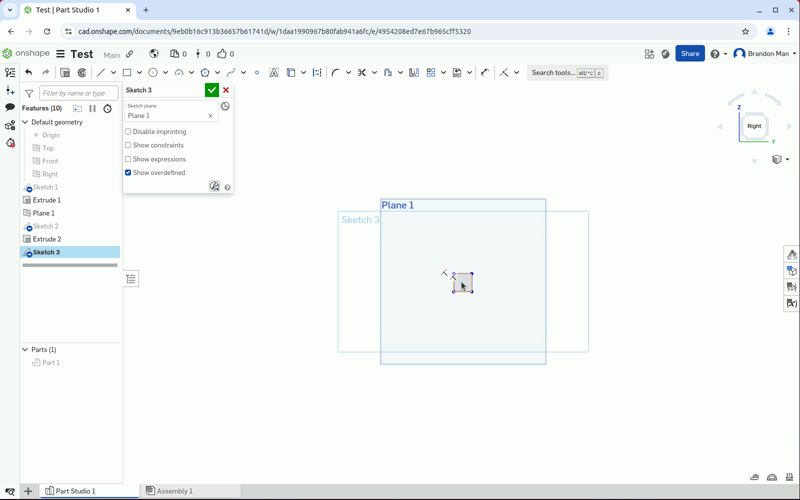
scroll(6)
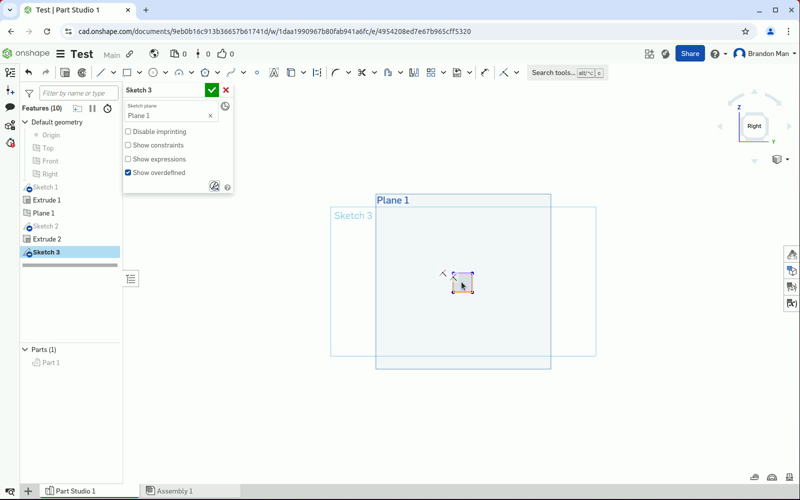
scroll(6)
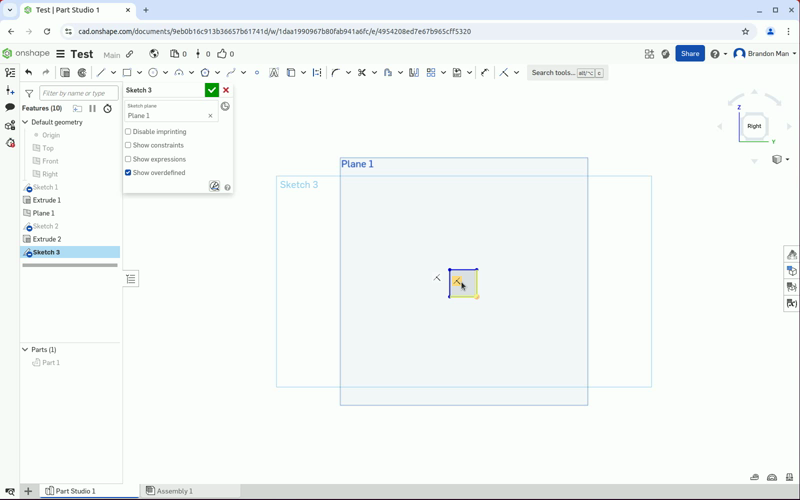
scroll(6)
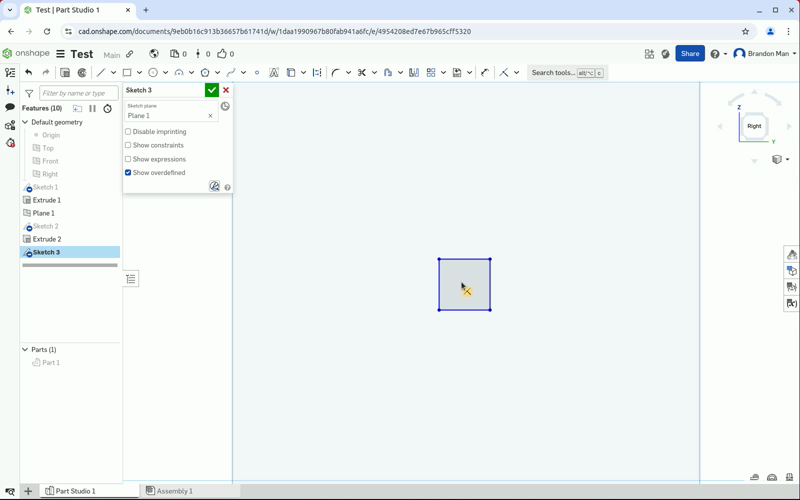
click(461, 281)
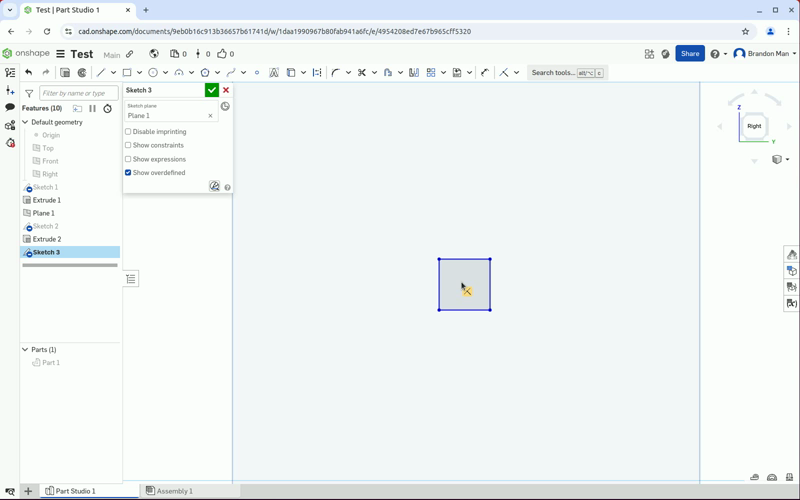
scroll(-6)
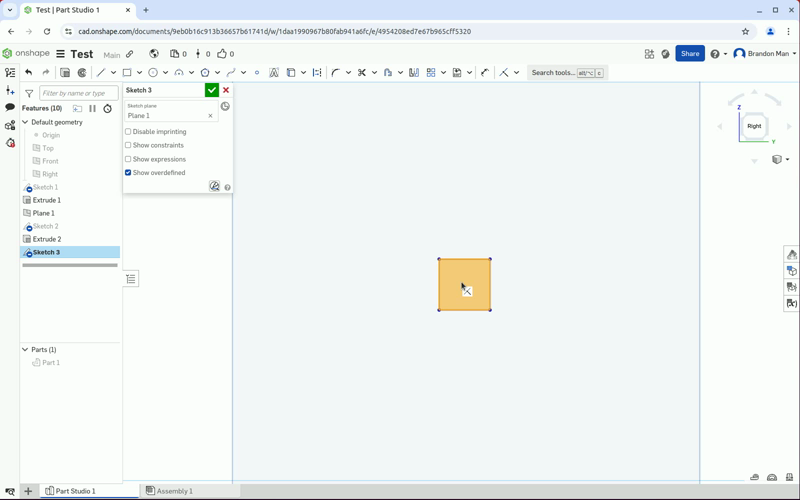
scroll(-6)
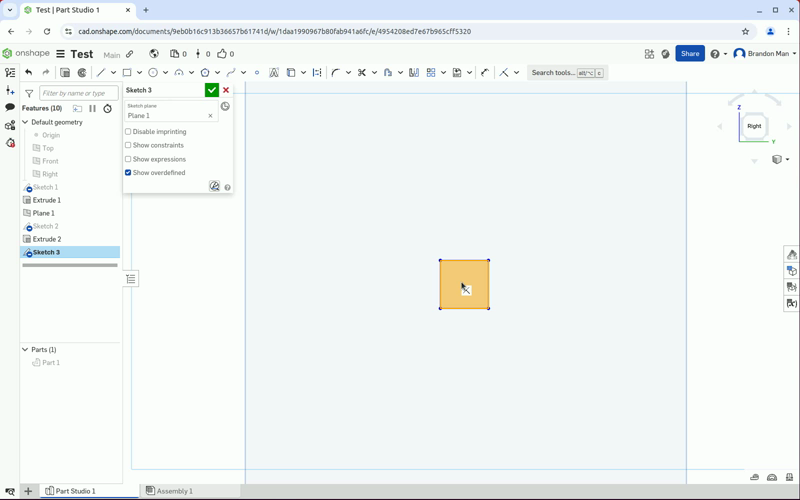
scroll(-6)
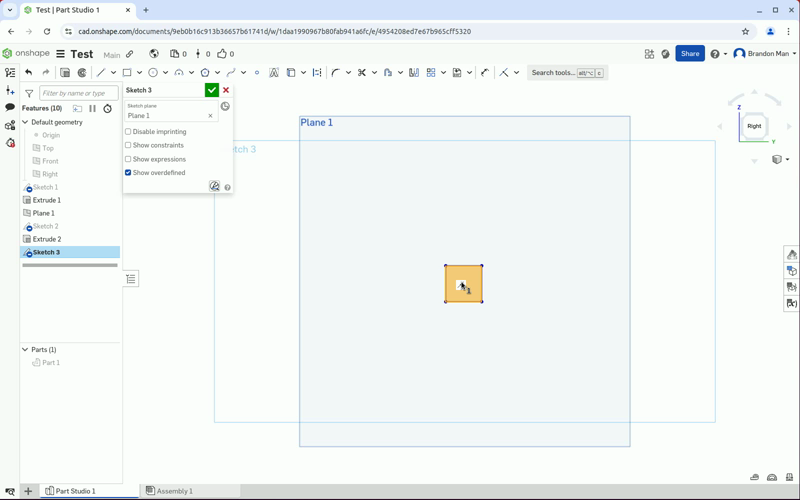
scroll(-6)
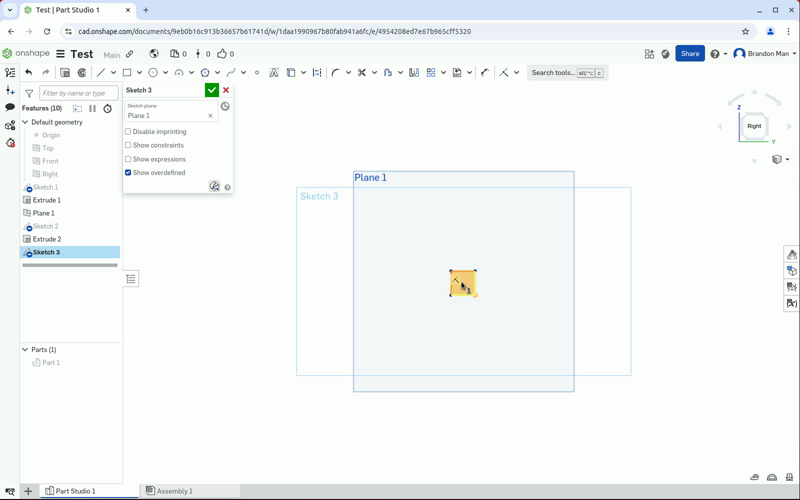
scroll(-6)
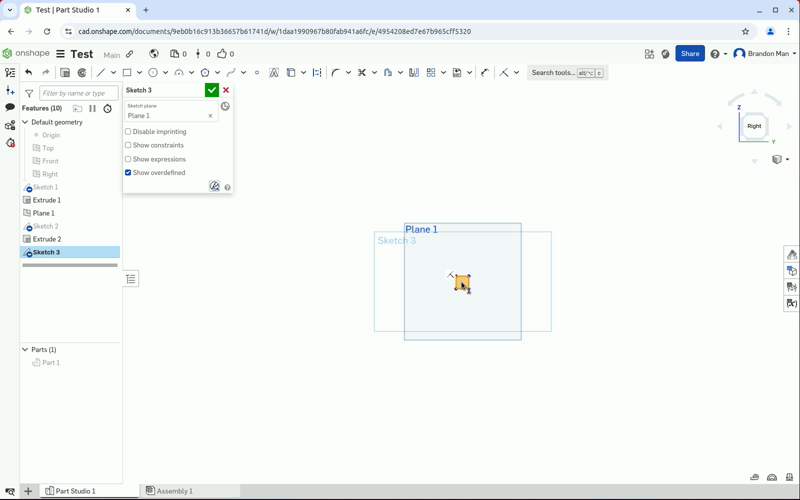
scroll(-6)
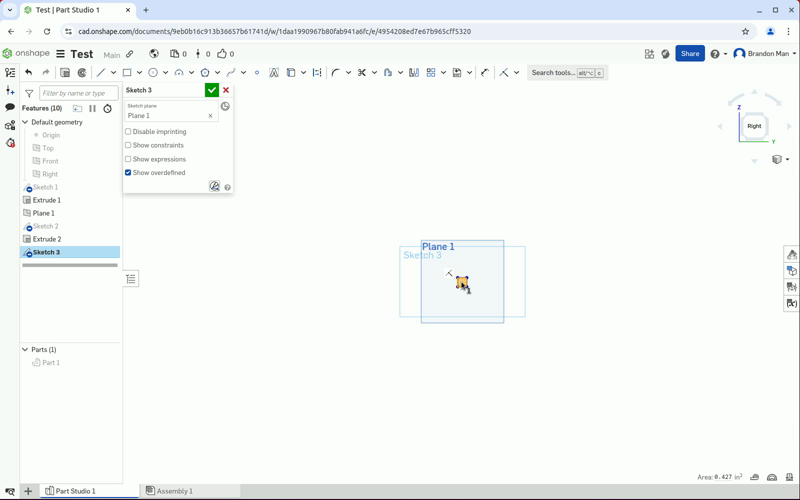
scroll(-6)
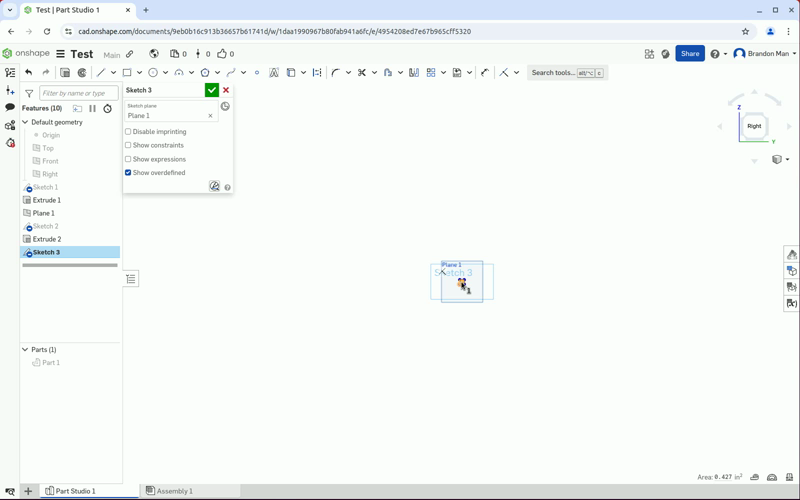
mouse_move(73, 352)
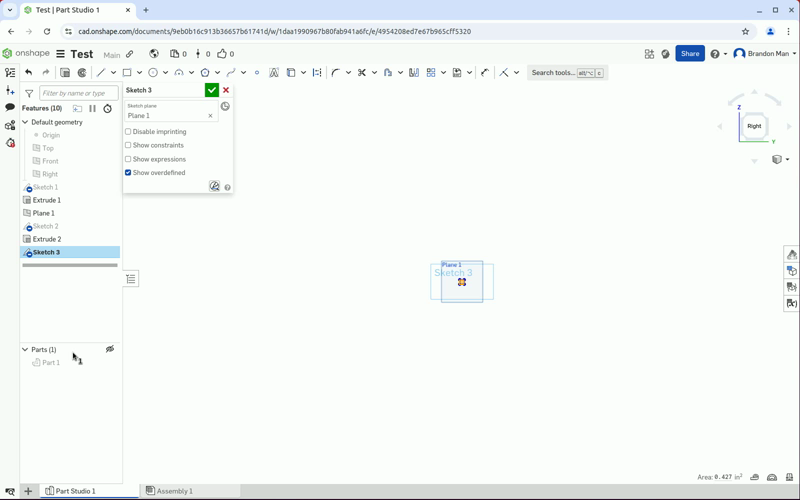
key(shift+y)
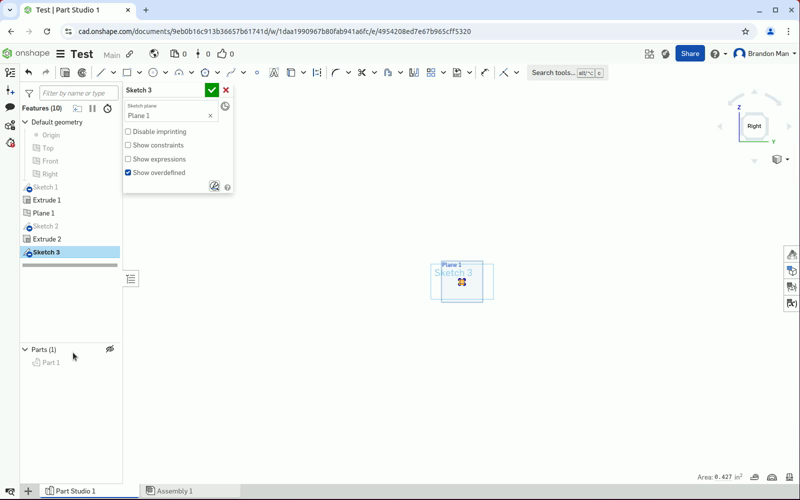
key(shift+e)
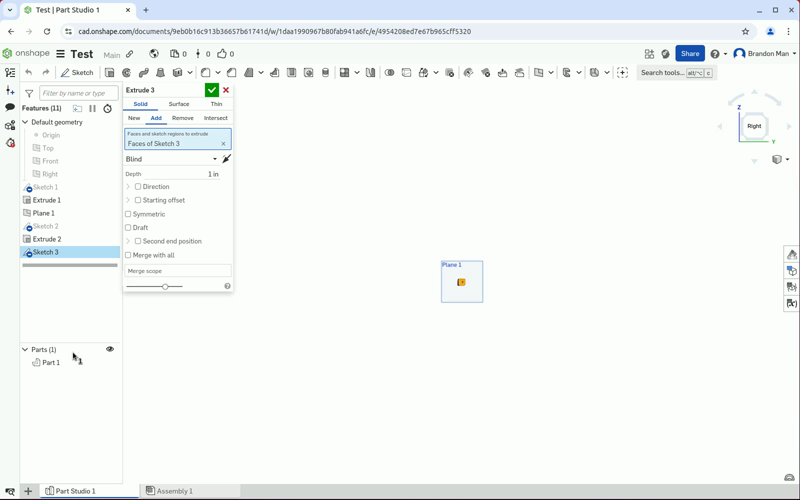
mouse_move(143, 106)
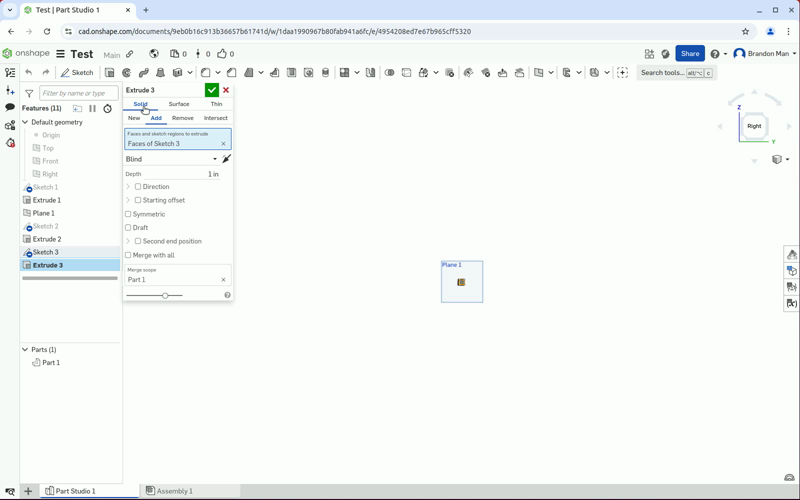
click(143, 106)
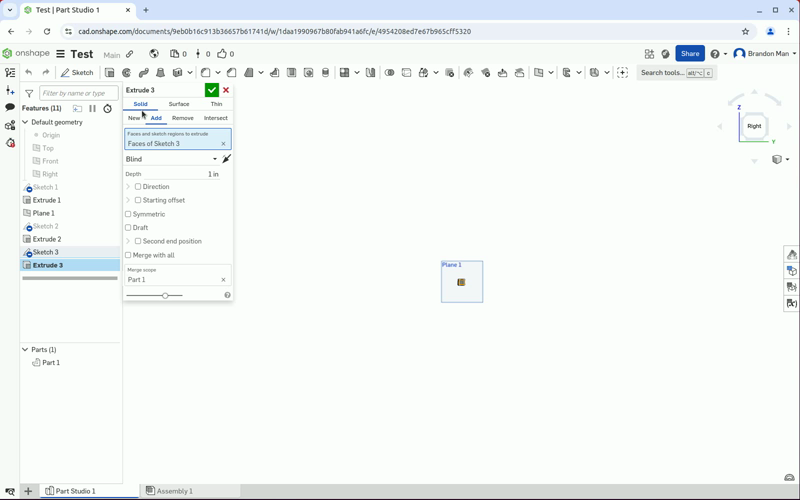
mouse_move(137, 120)
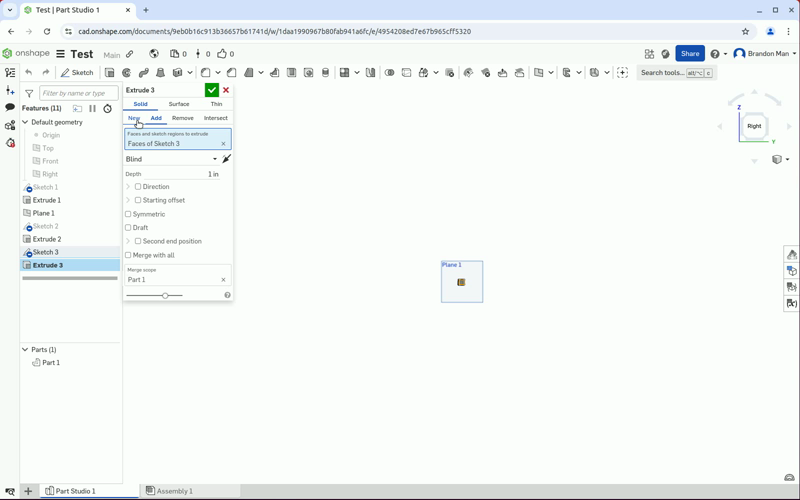
click(137, 120)
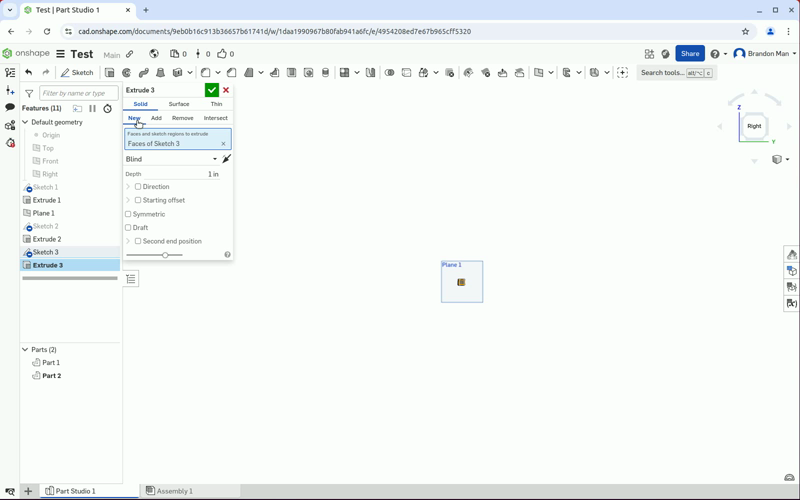
key(tab, 4)
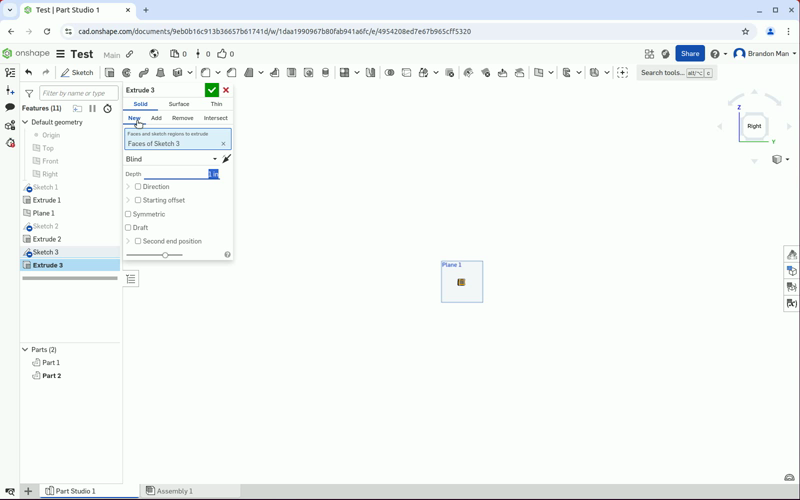
text(-0.241)
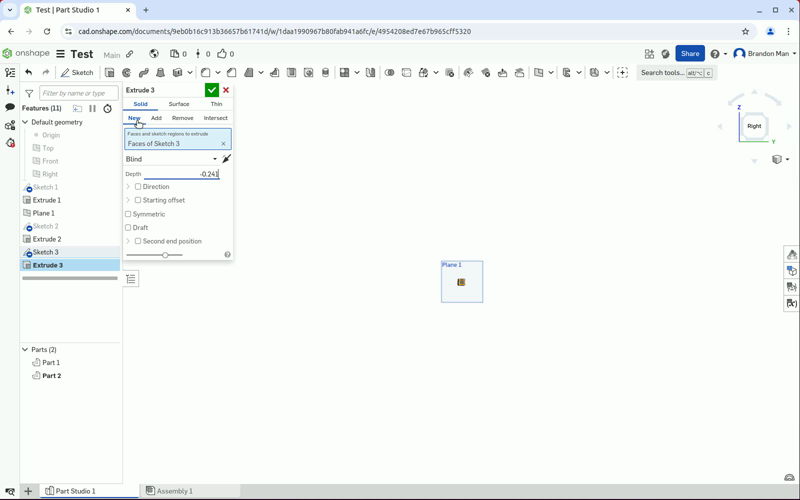
key(enter)
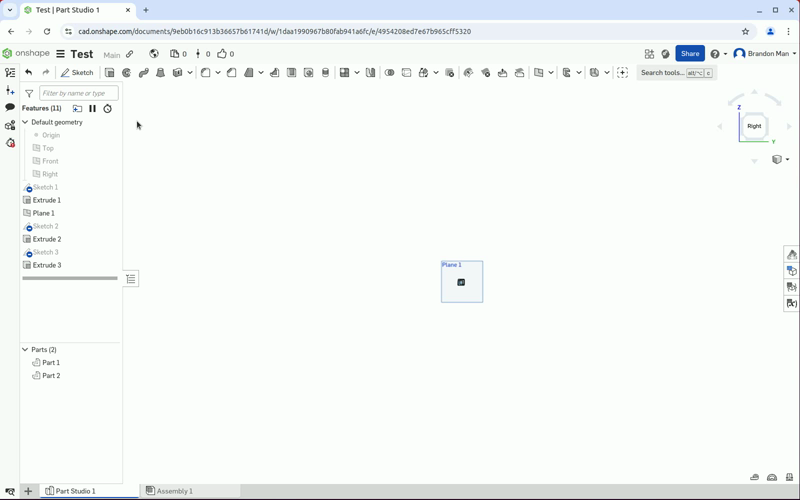
key(shift+h)
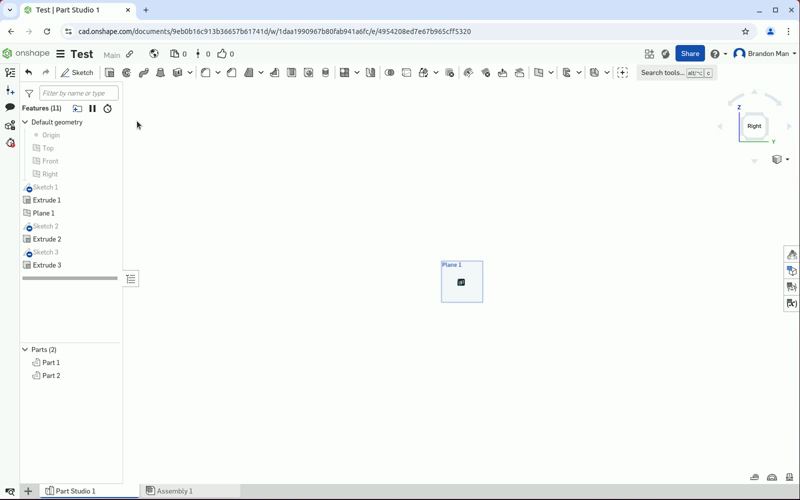
key(shift+h)
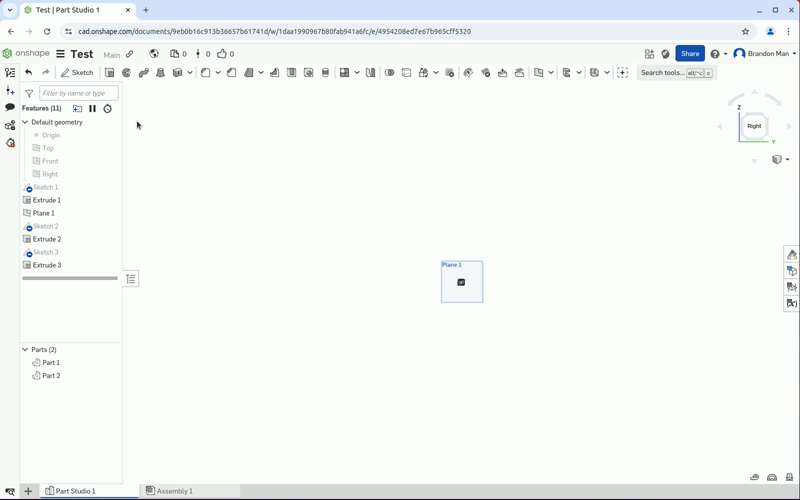
mouse_move(73, 189)
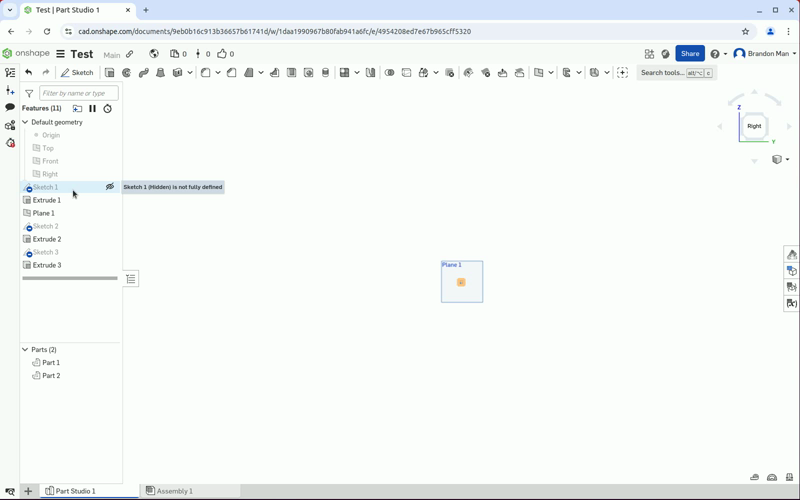
click(73, 189)
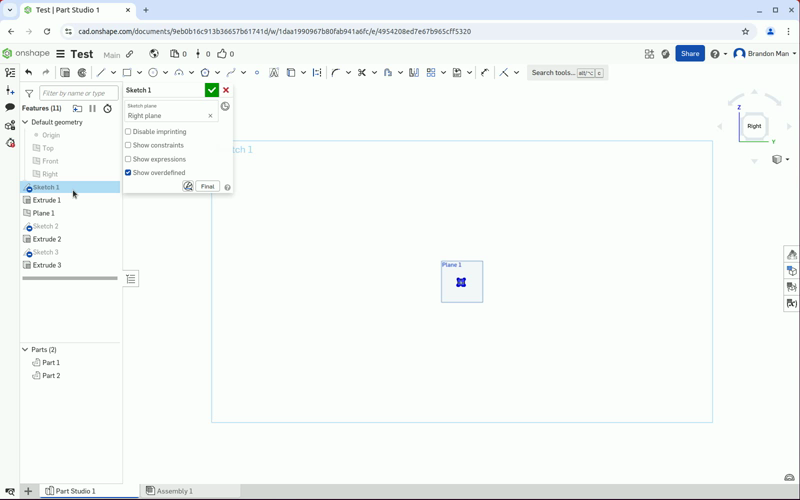
mouse_move(229, 92)
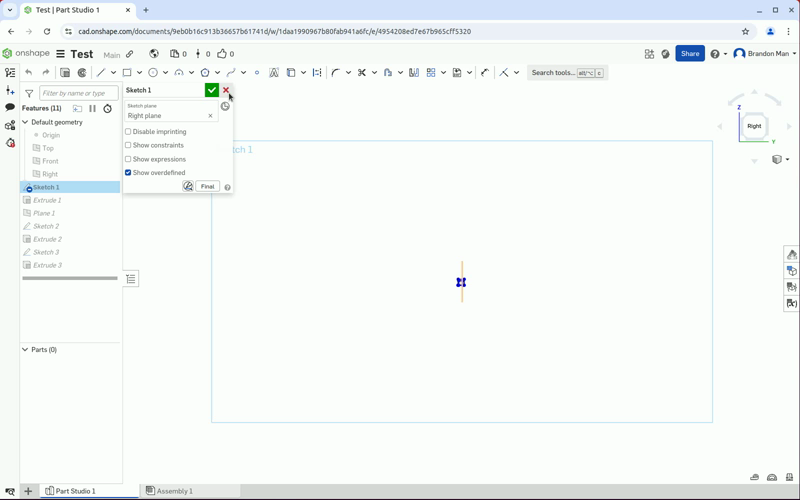
click(229, 92)
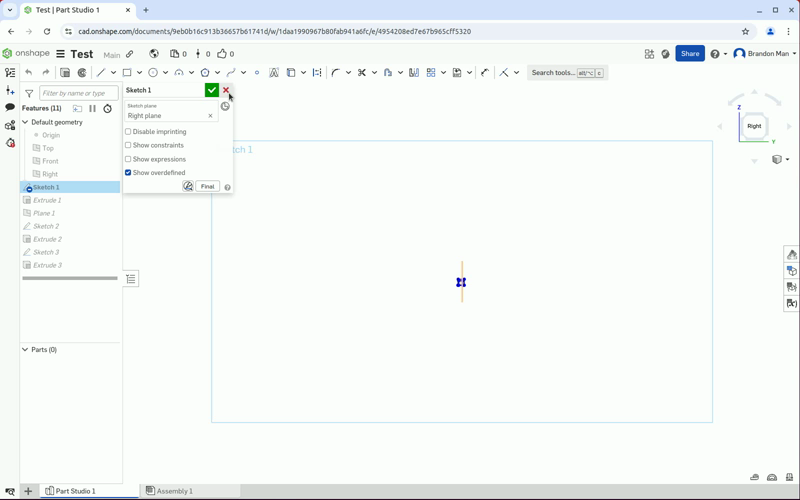
key(shift+s)
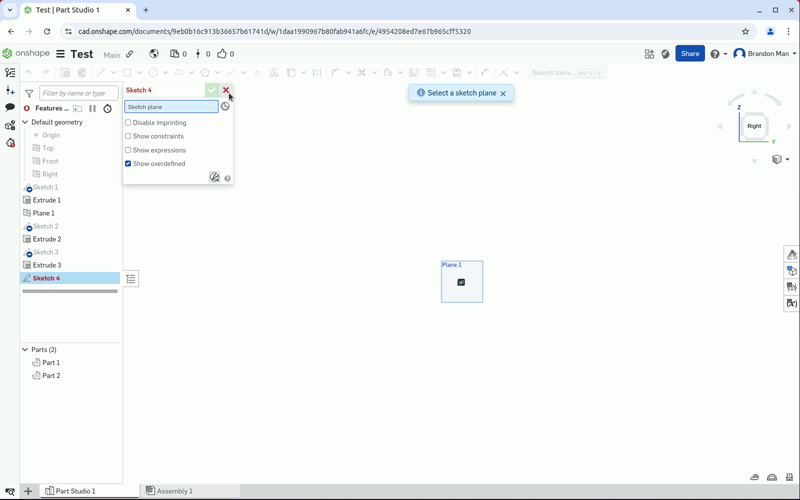
mouse_move(73, 176)
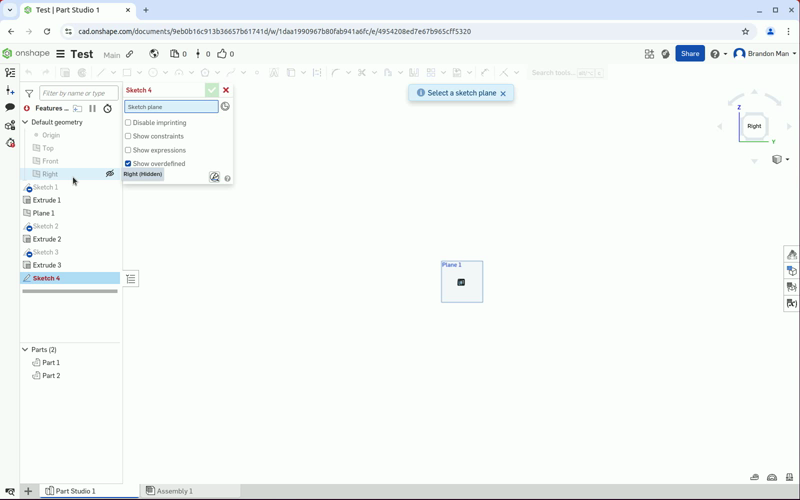
click(73, 176)
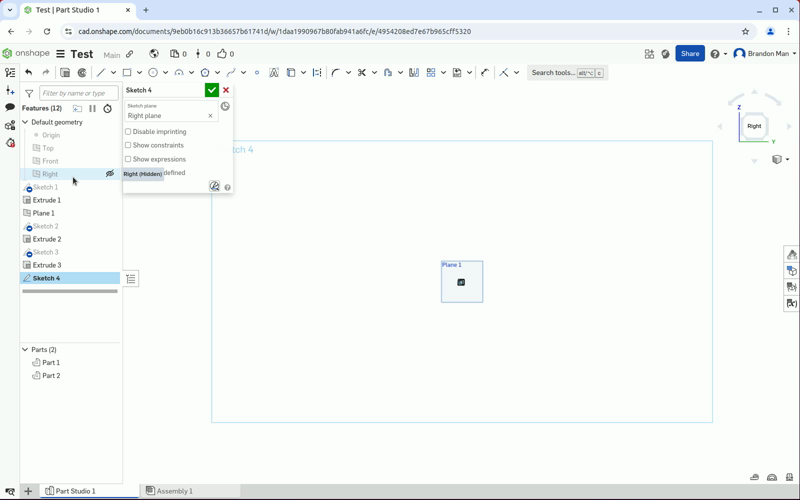
mouse_move(73, 352)
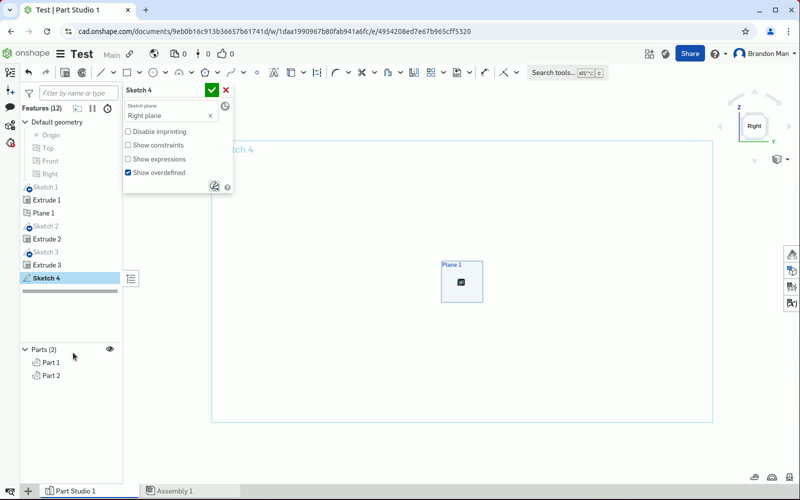
key(y)
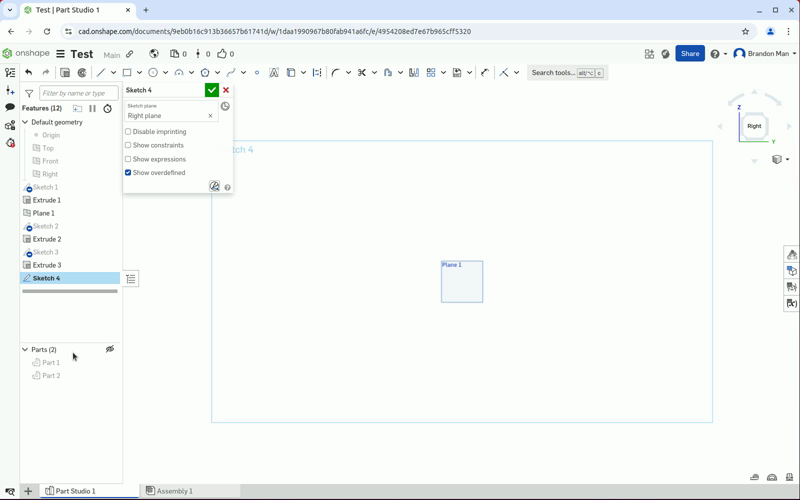
key(l)
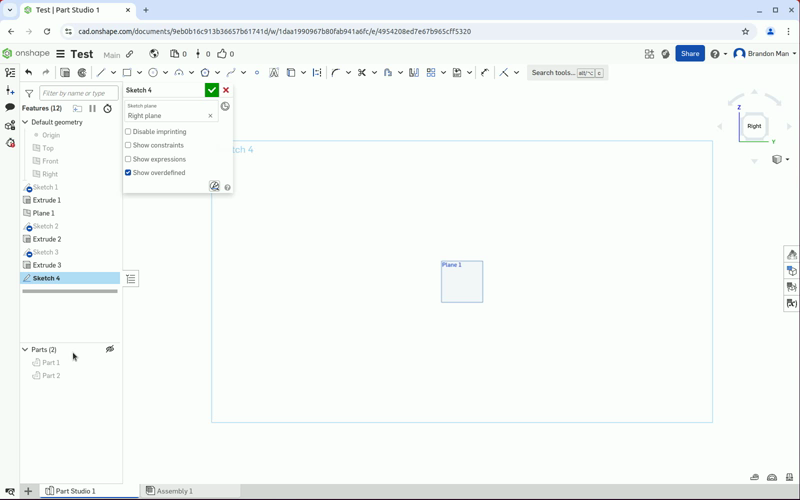
key_down(shift)
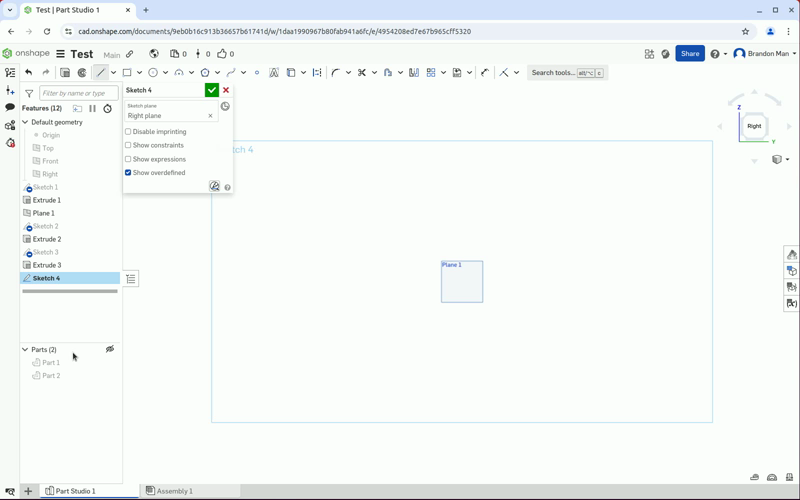
mouse_move(458, 285)
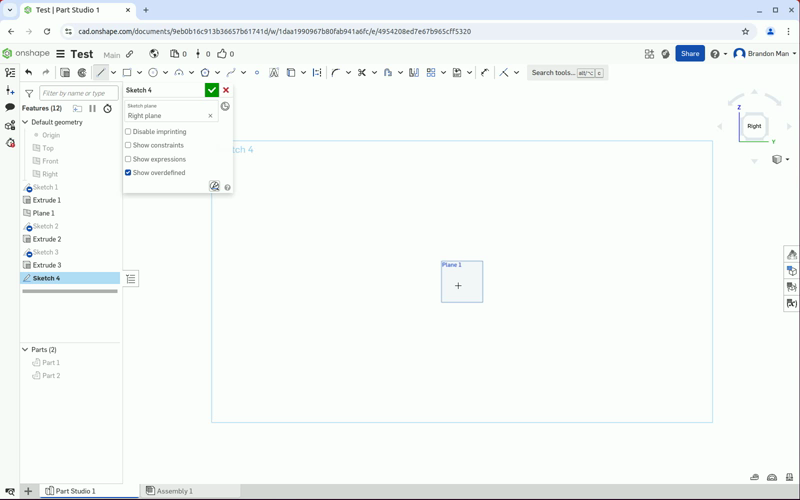
click(458, 285)
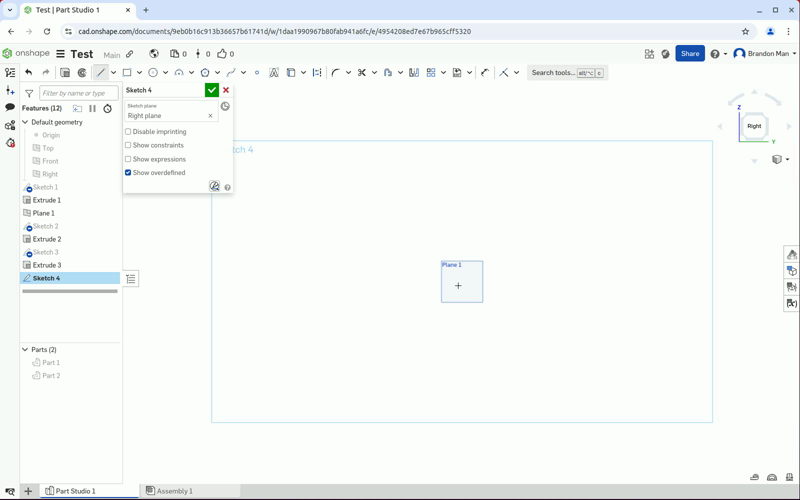
key_up(shift)
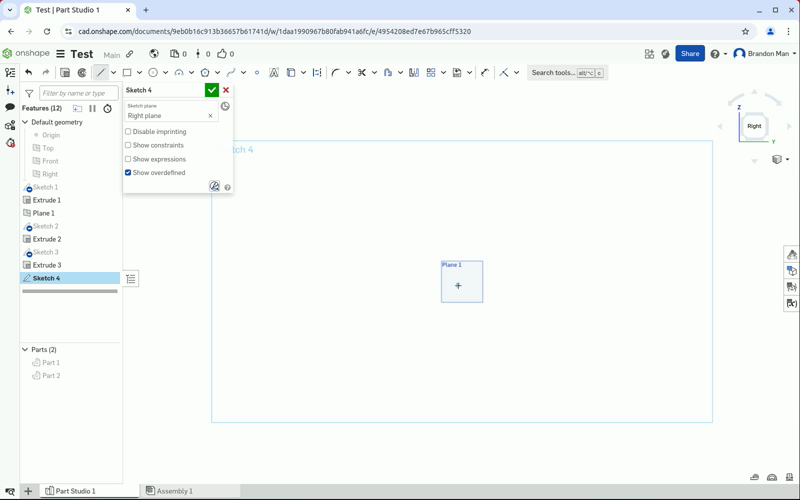
key_down(shift)
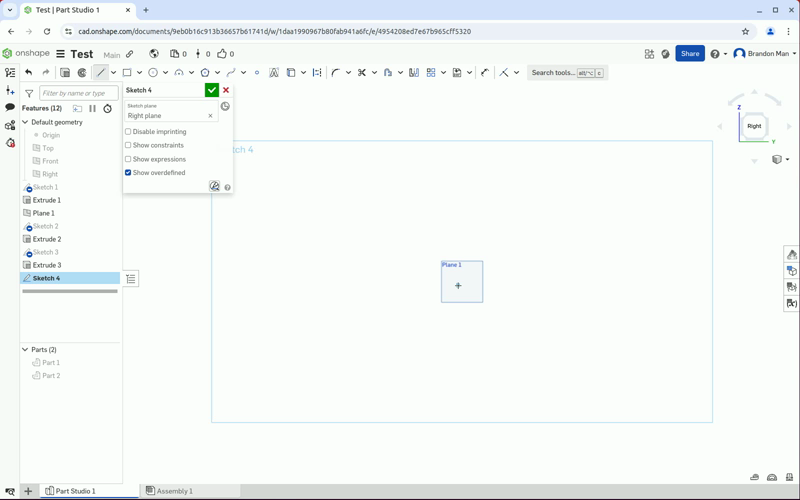
mouse_move(488, 285)
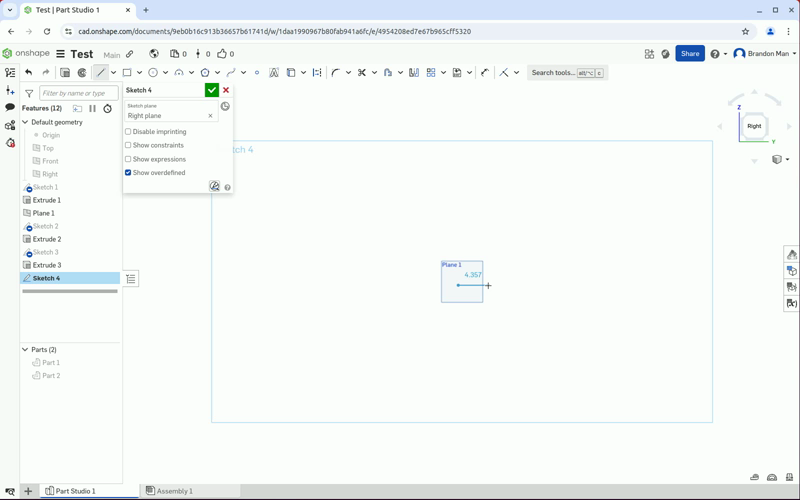
mouse_move(462, 285)
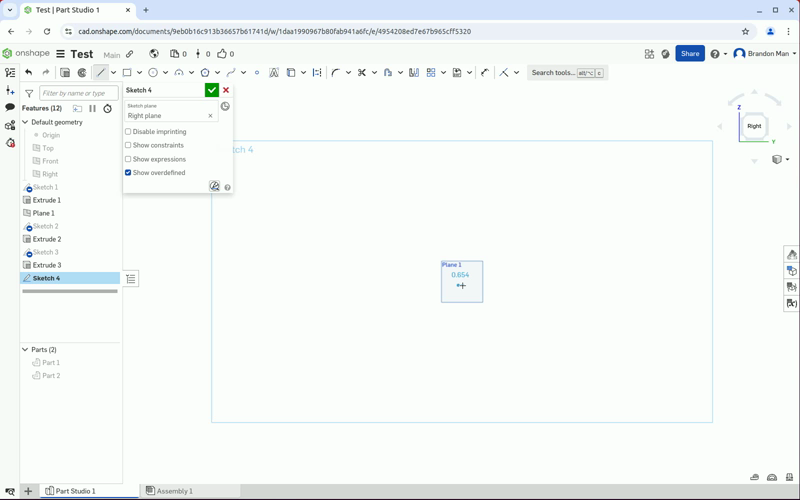
scroll(6)
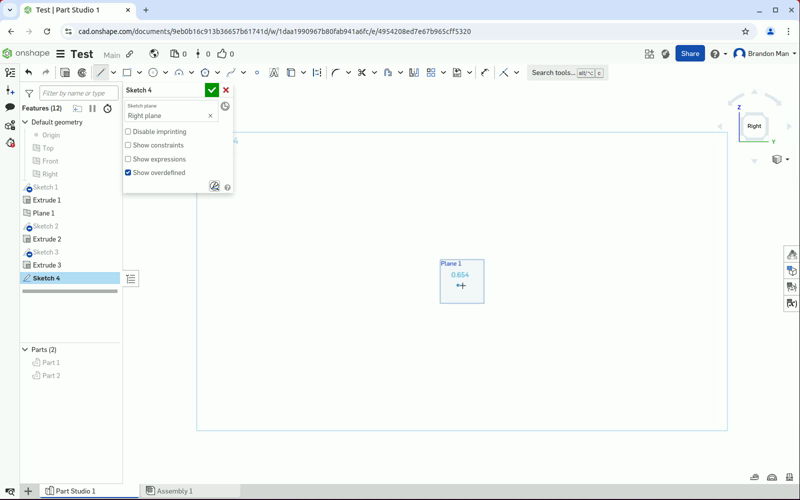
scroll(6)
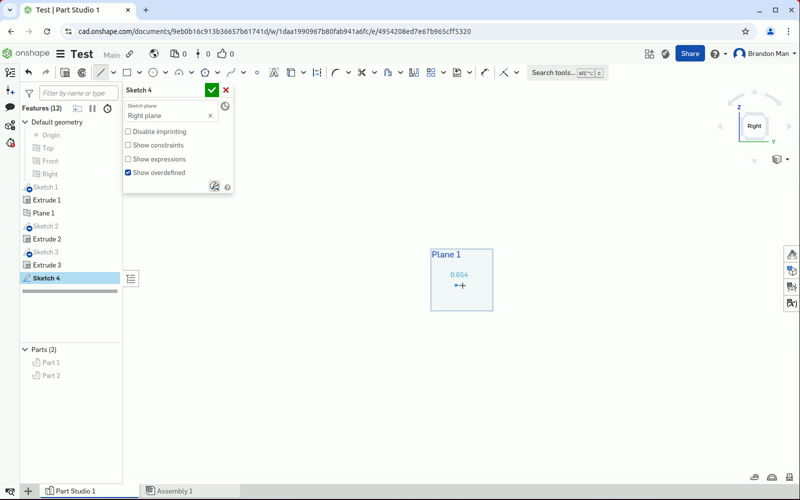
scroll(6)
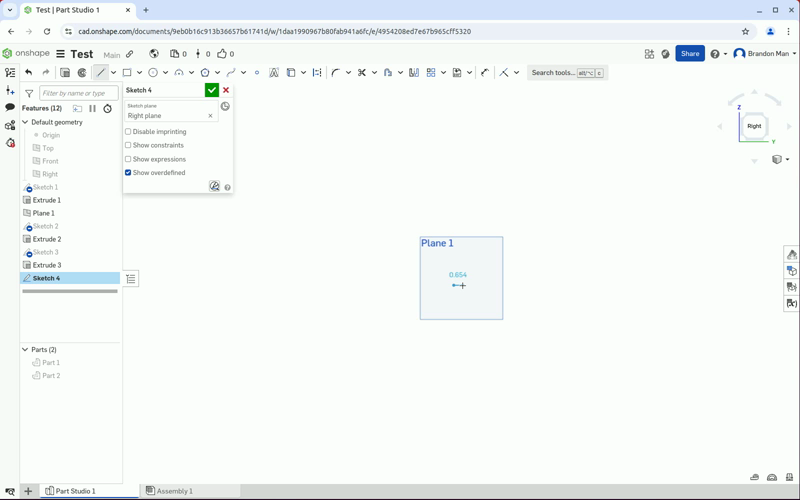
scroll(6)
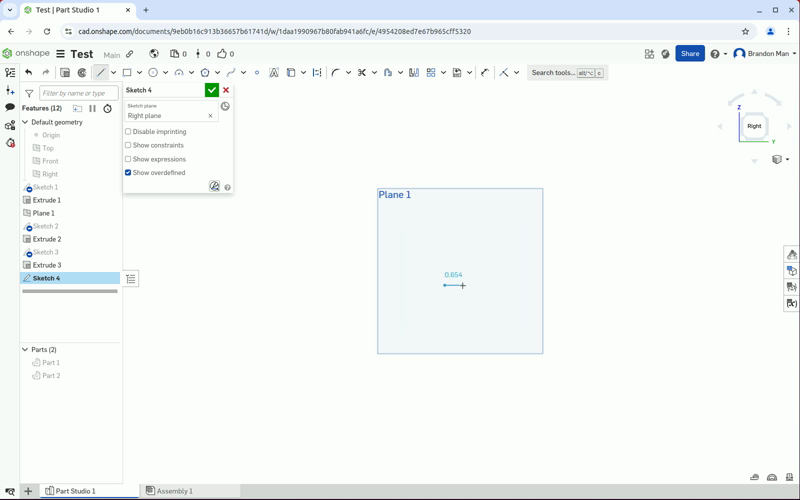
scroll(6)
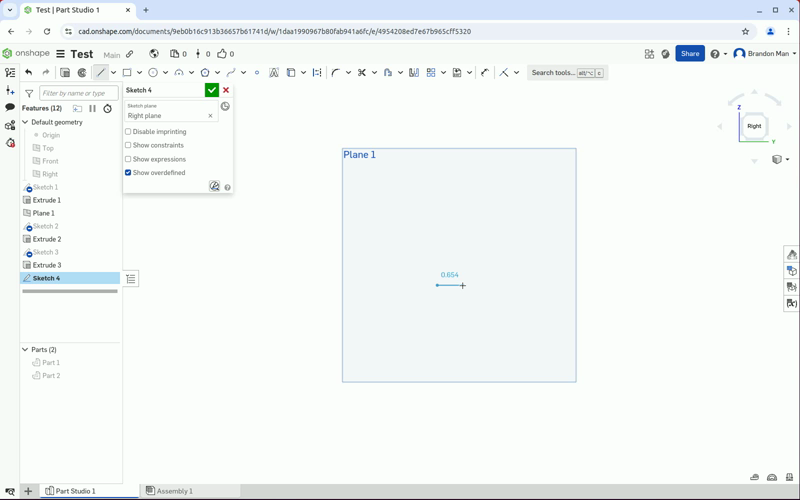
scroll(6)
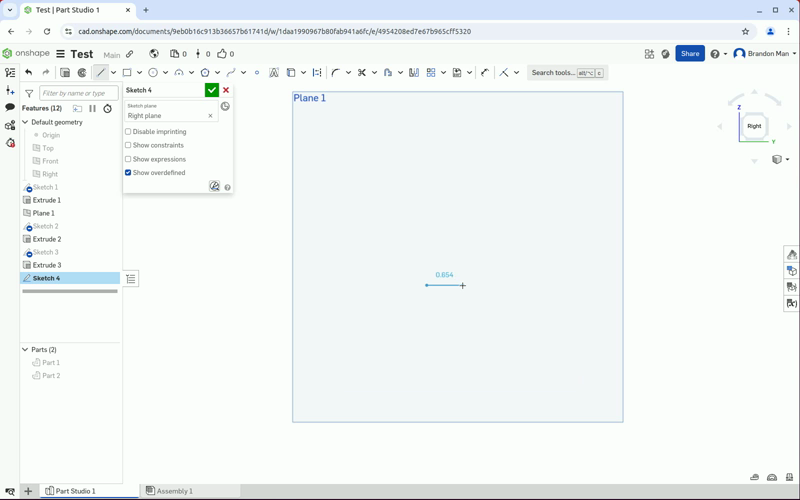
scroll(6)
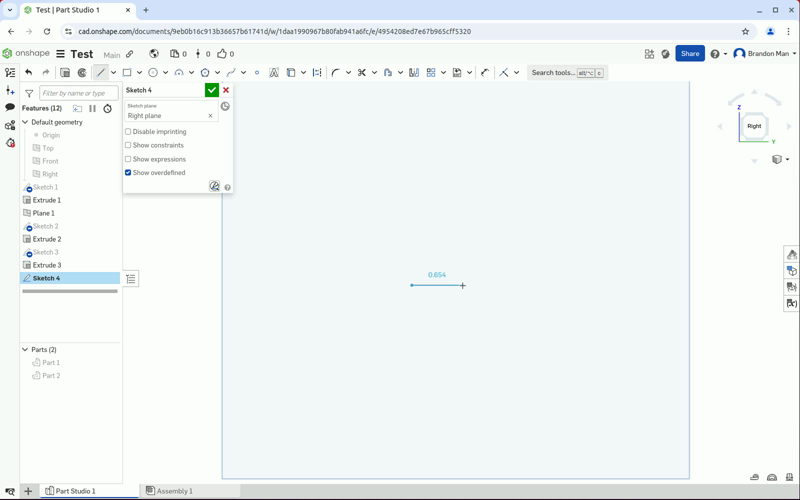
click(462, 285)
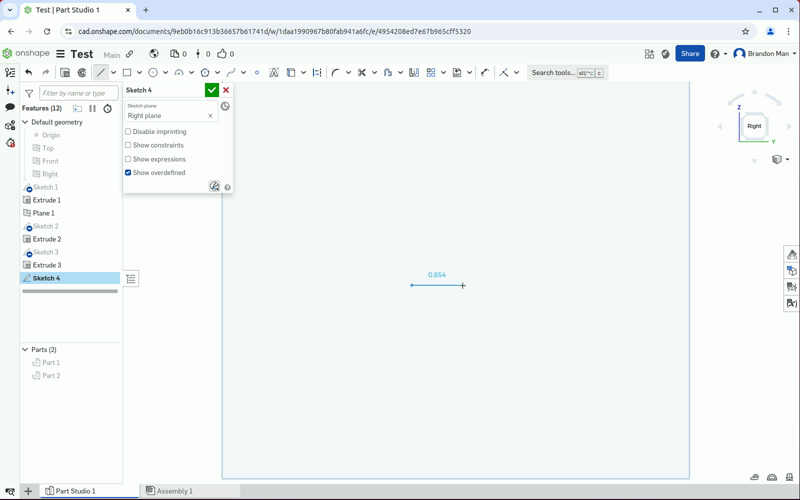
scroll(-6)
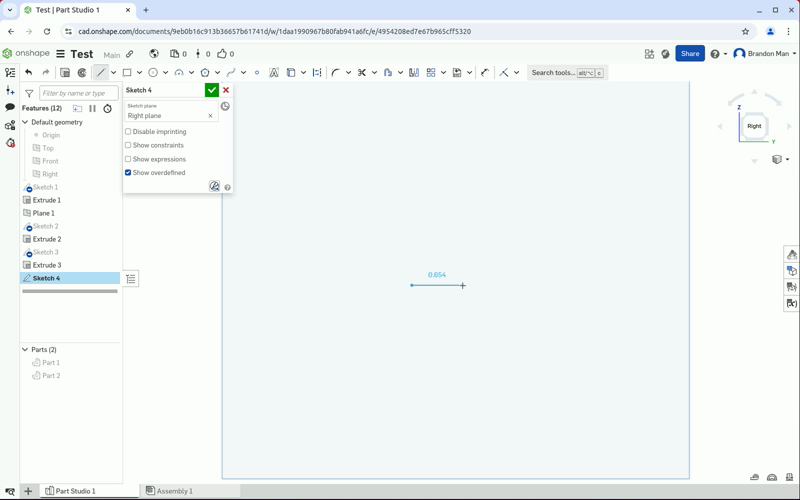
scroll(-6)
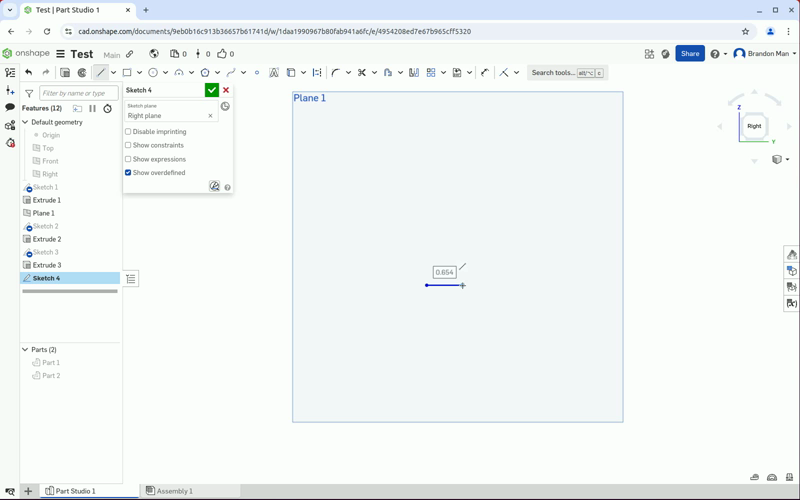
scroll(-6)
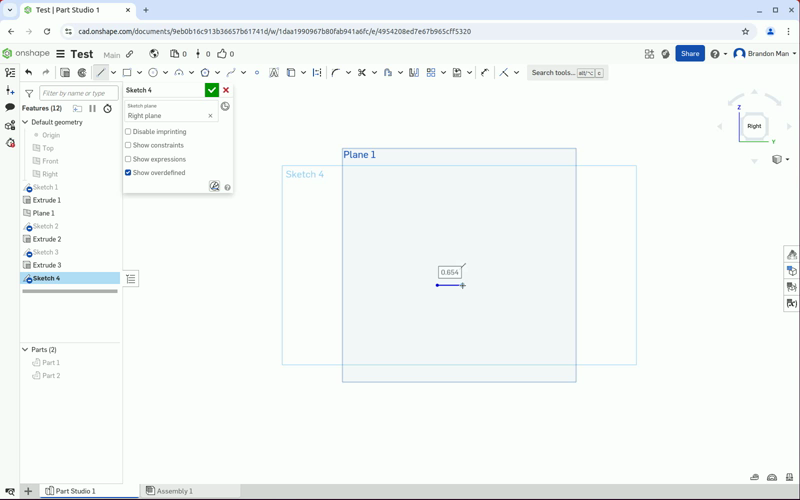
scroll(-6)
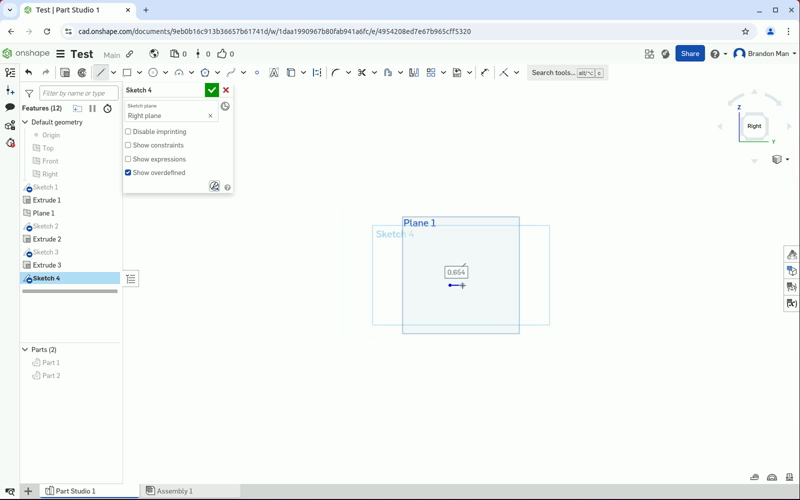
scroll(-6)
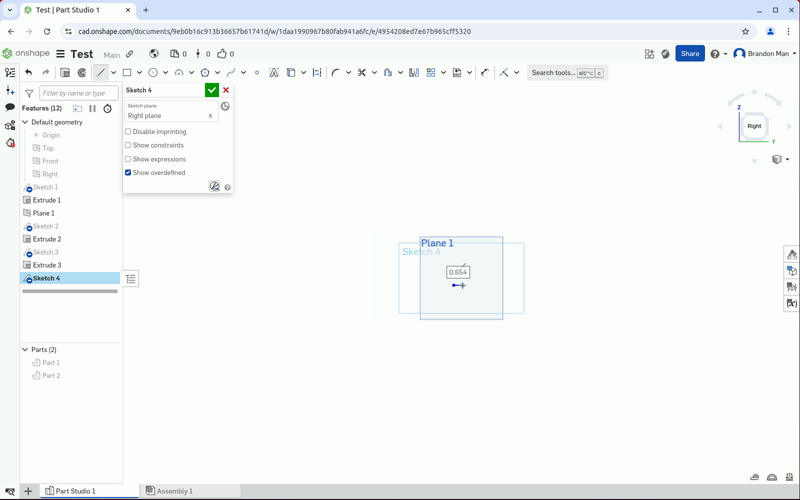
scroll(-6)
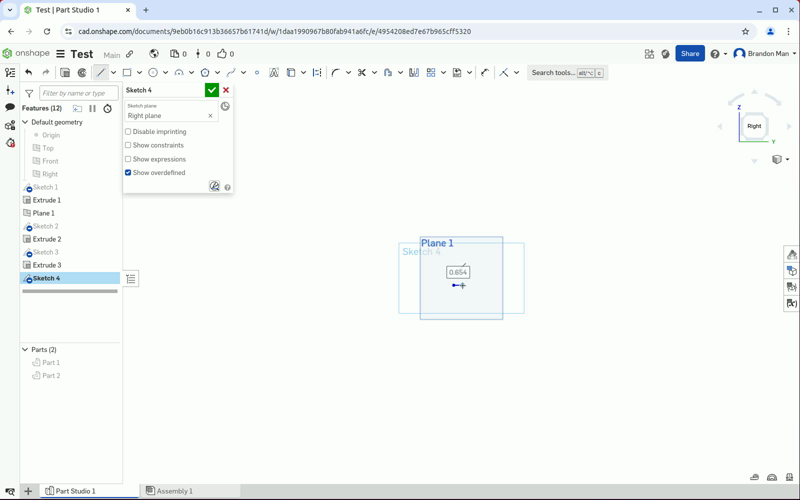
scroll(-6)
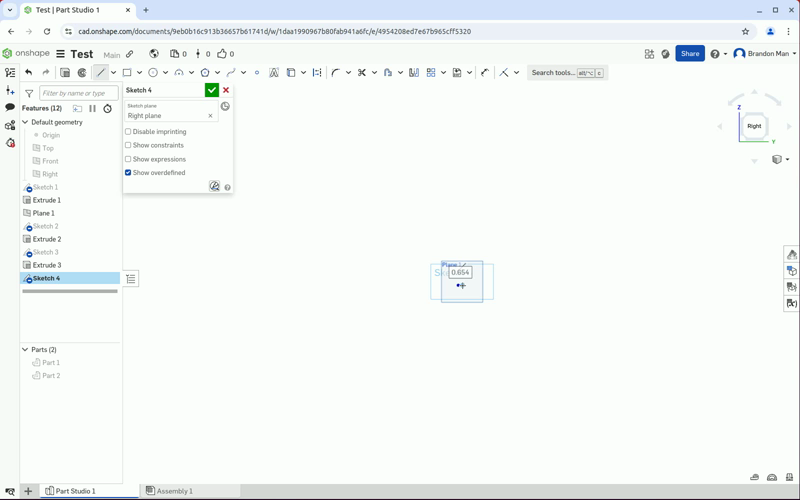
key_up(shift)
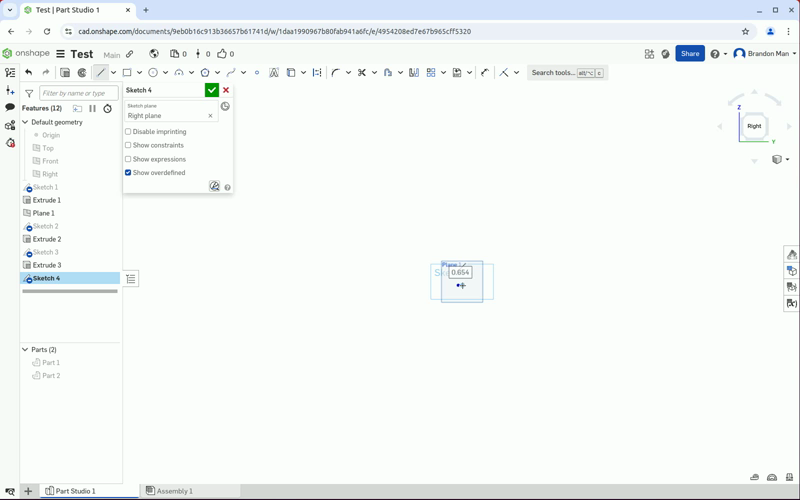
key_down(shift)
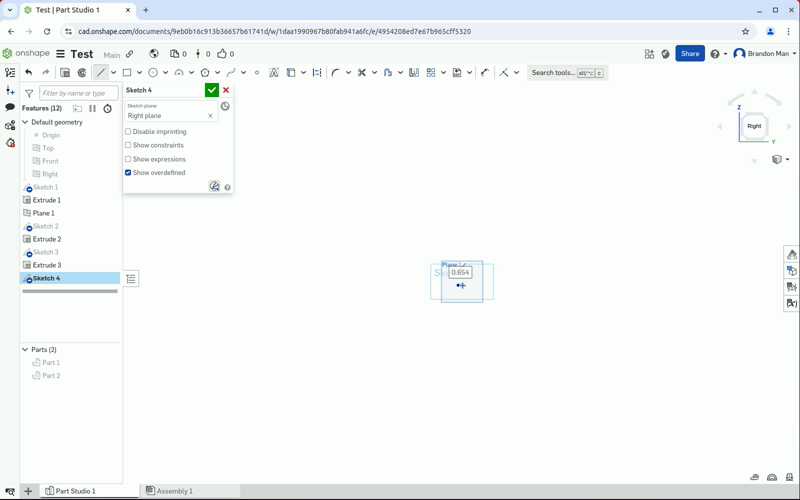
mouse_move(492, 285)
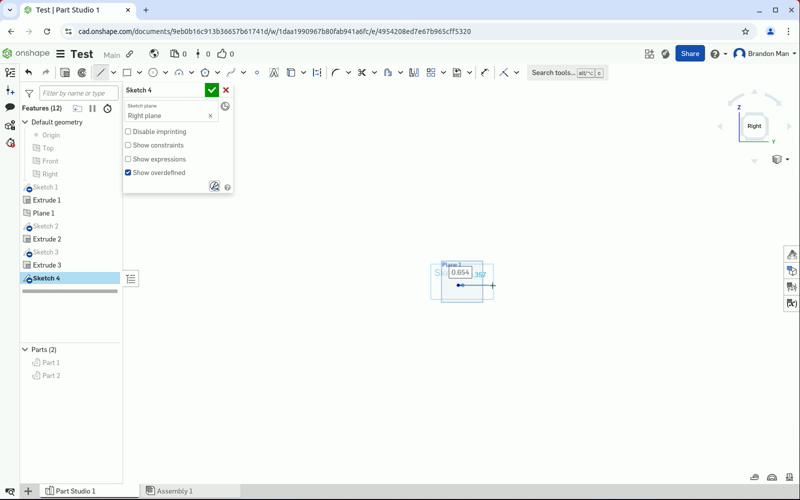
mouse_move(462, 280)
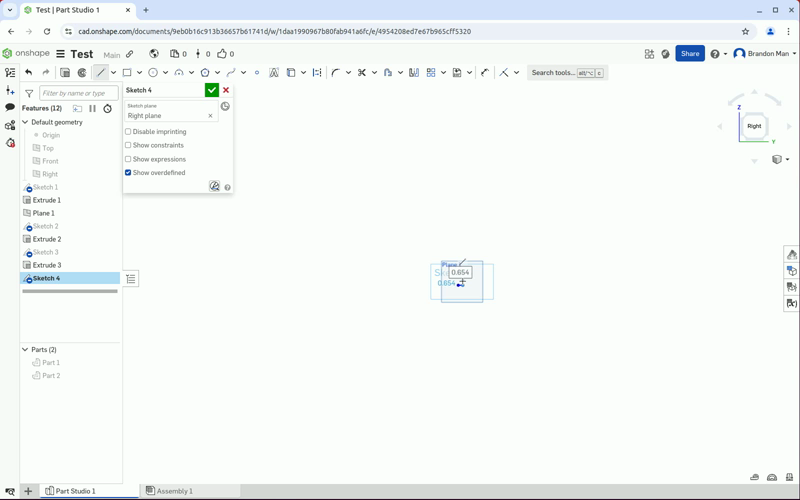
scroll(6)
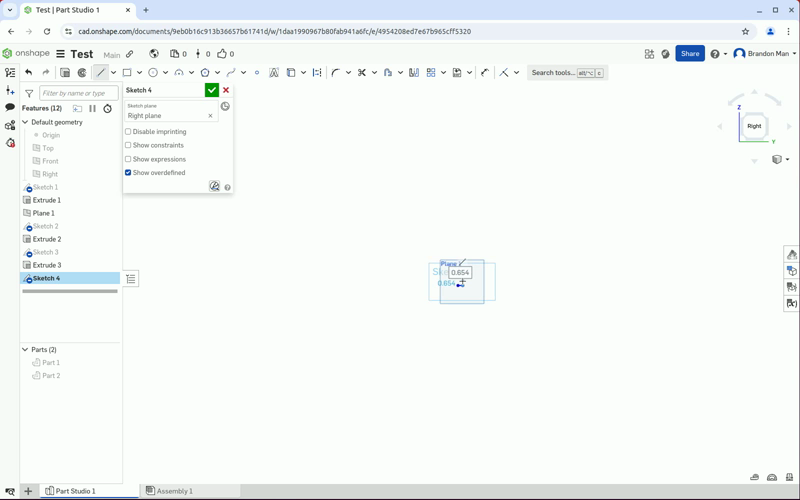
scroll(6)
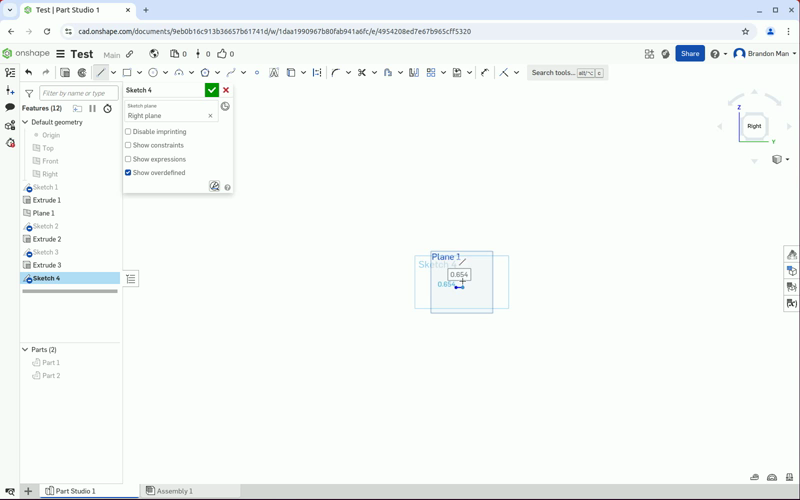
scroll(6)
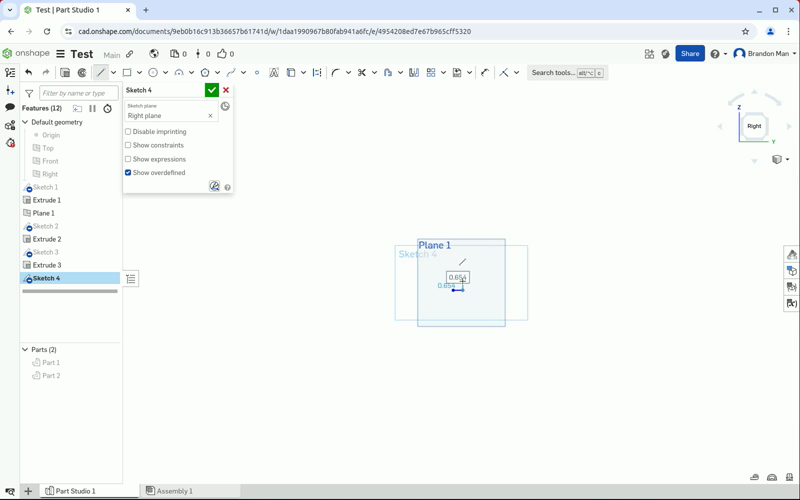
scroll(6)
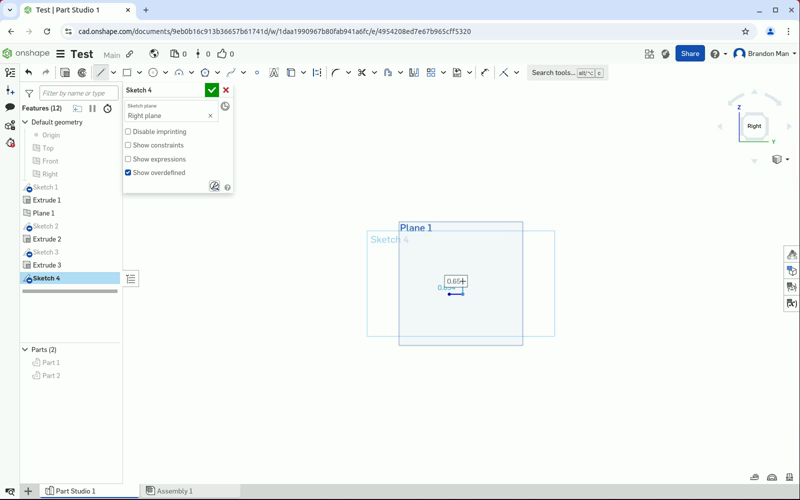
scroll(6)
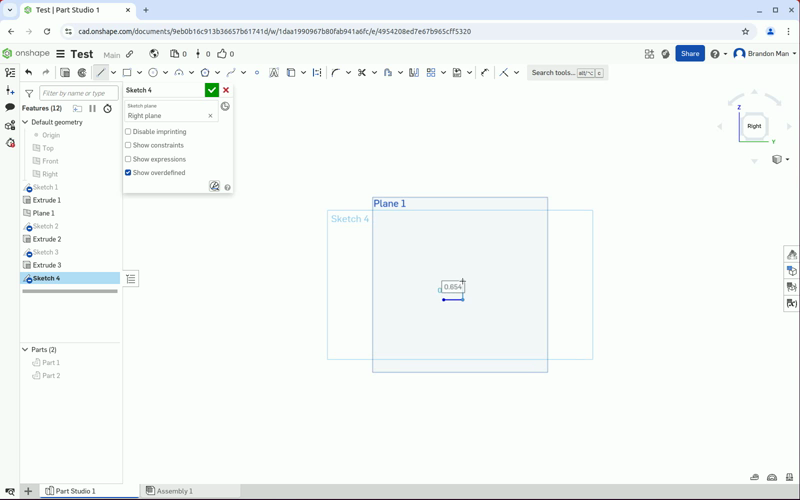
scroll(6)
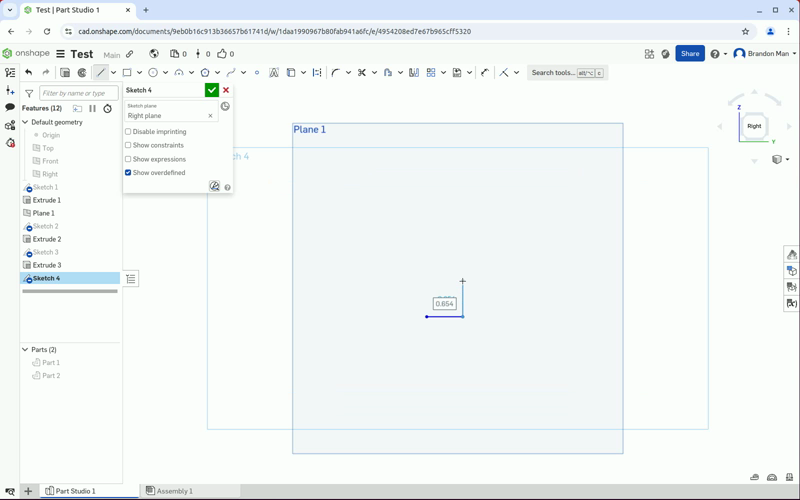
scroll(6)
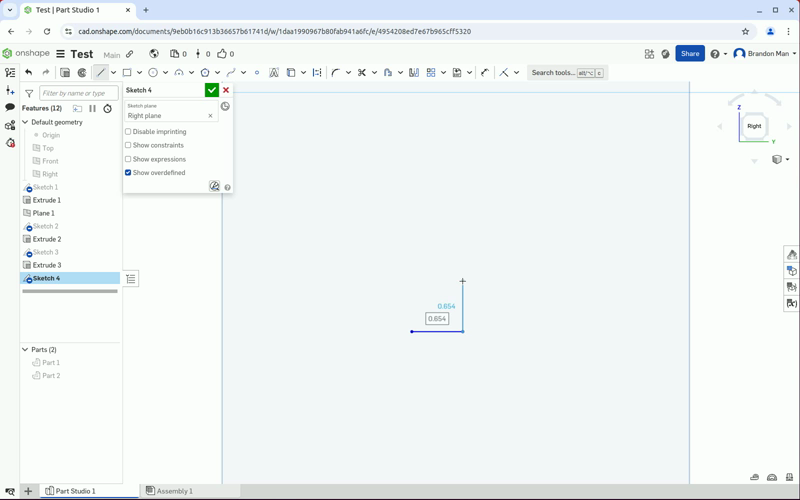
click(462, 280)
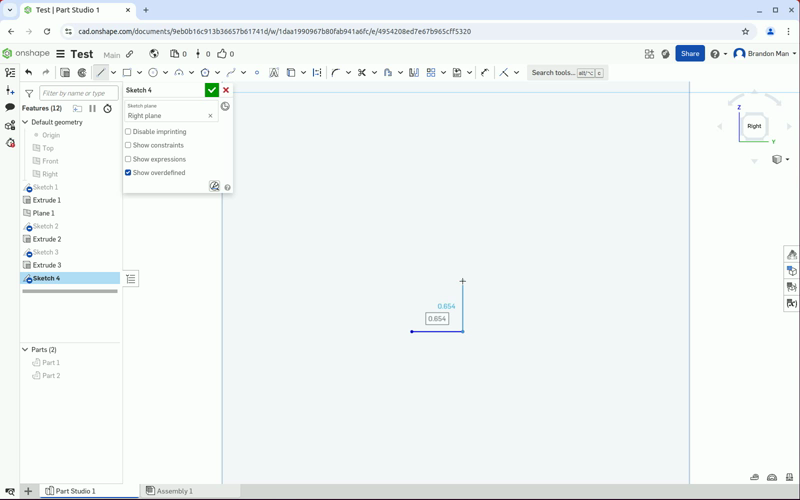
scroll(-6)
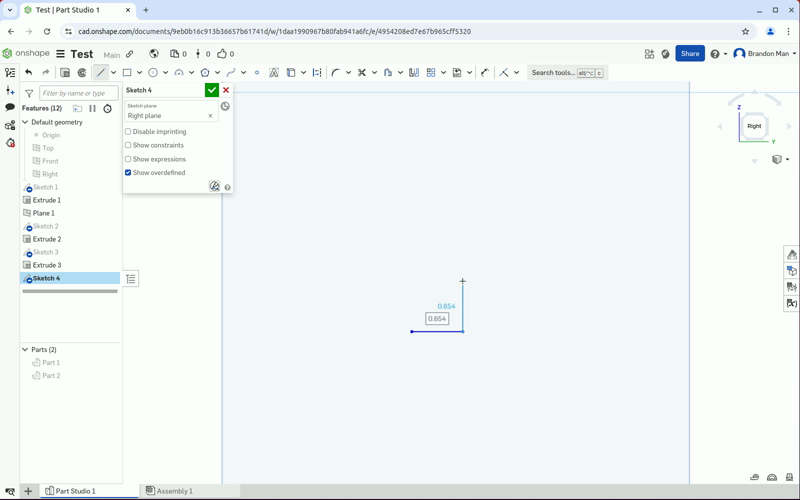
scroll(-6)
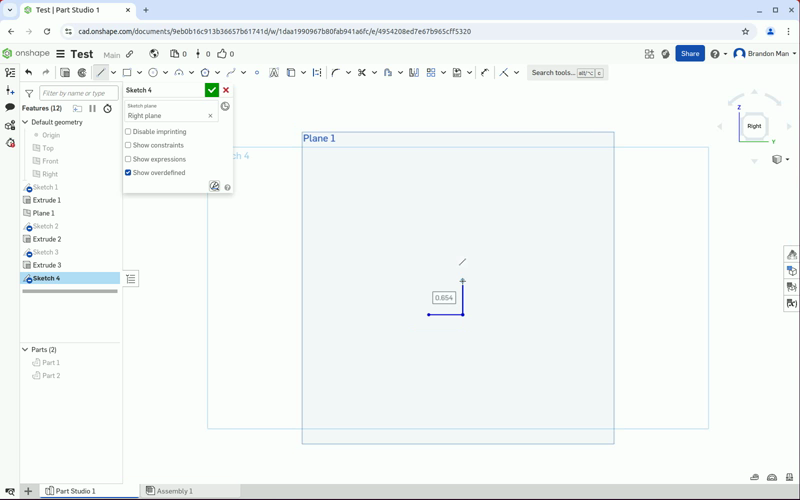
scroll(-6)
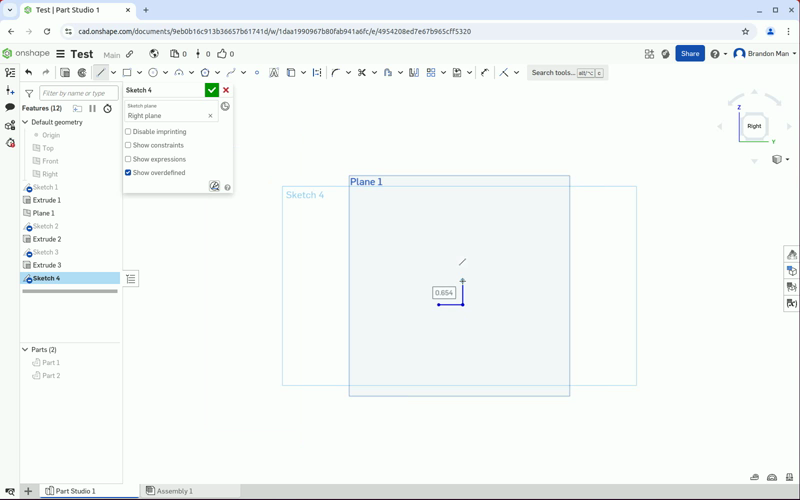
scroll(-6)
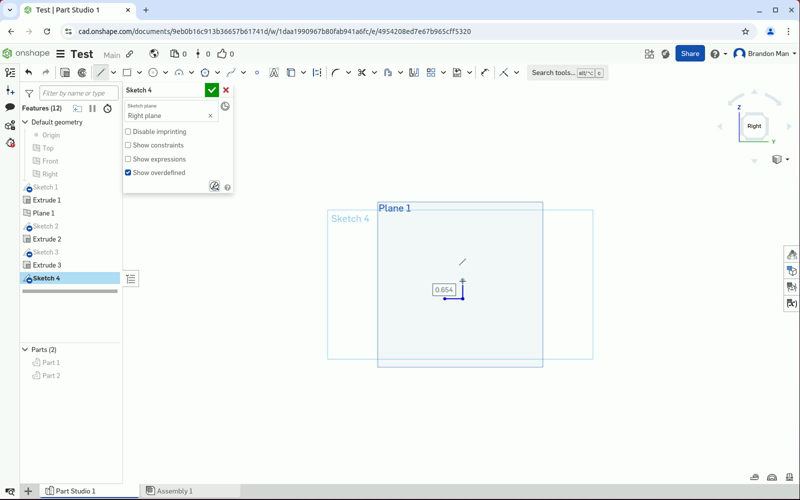
scroll(-6)
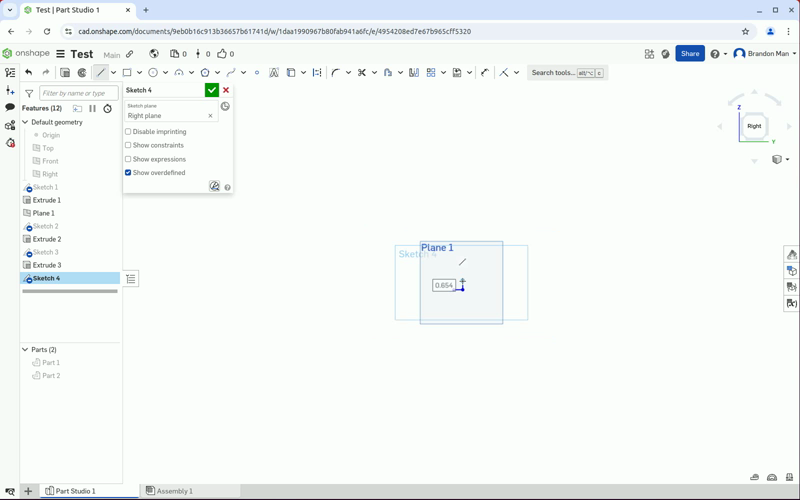
scroll(-6)
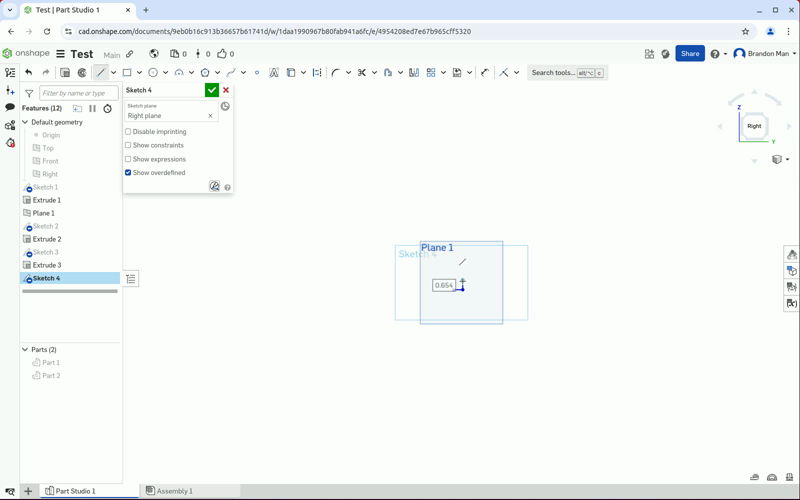
scroll(-6)
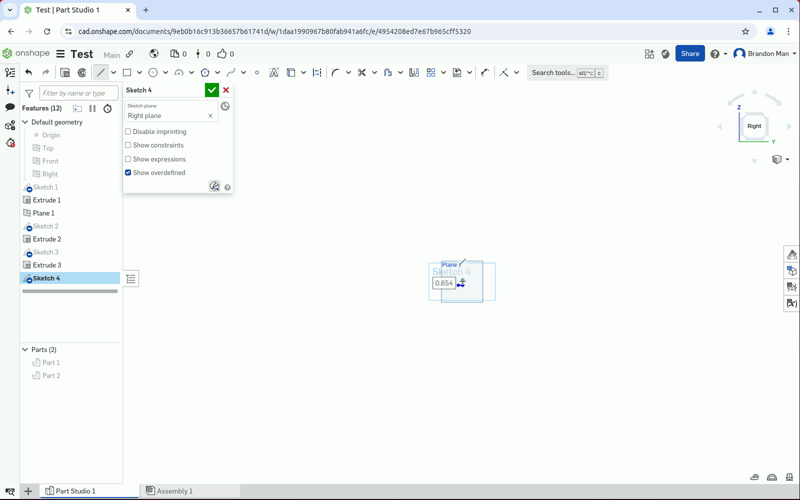
key_up(shift)
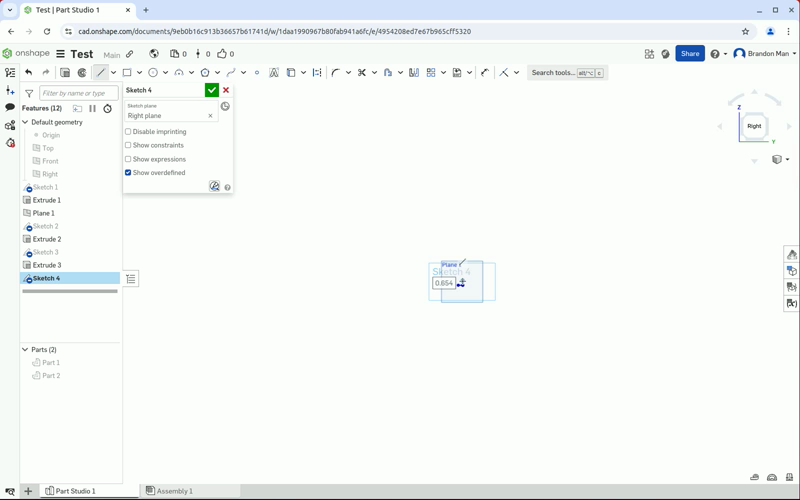
key_down(shift)
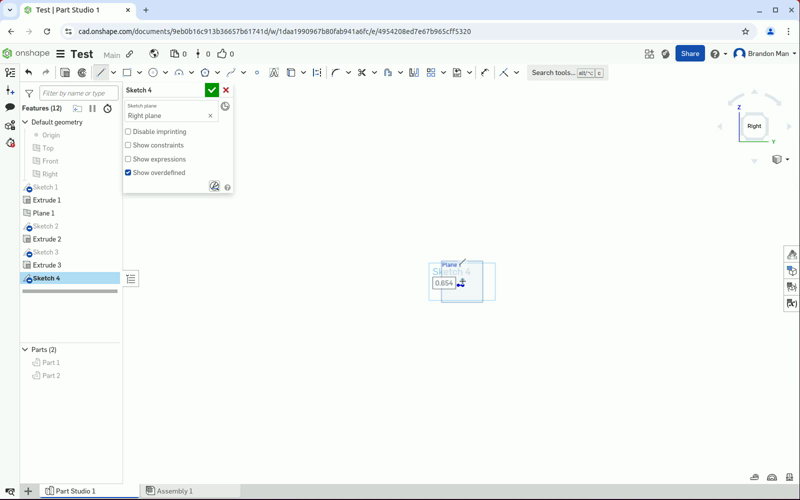
mouse_move(492, 280)
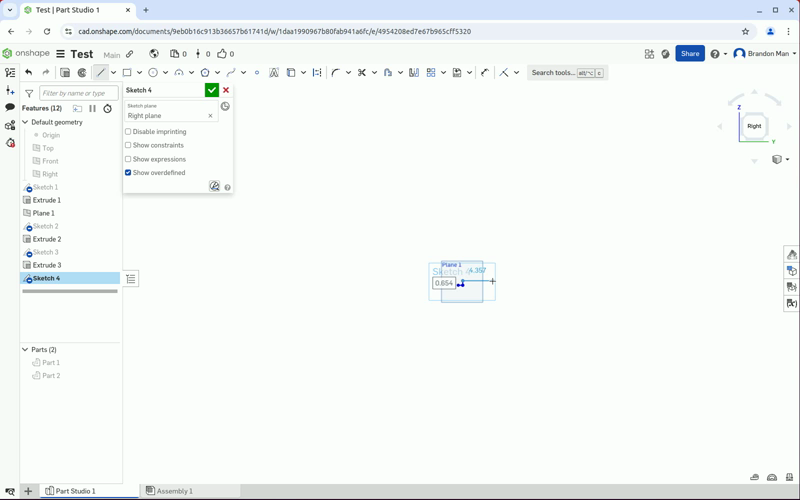
mouse_move(458, 280)
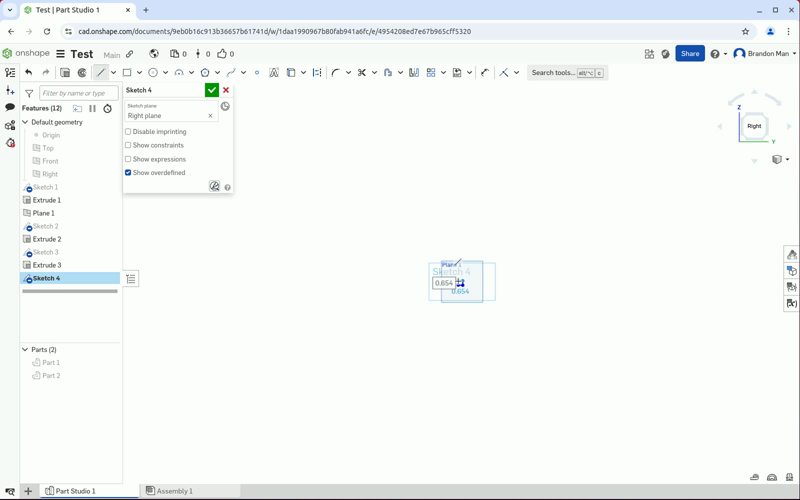
scroll(6)
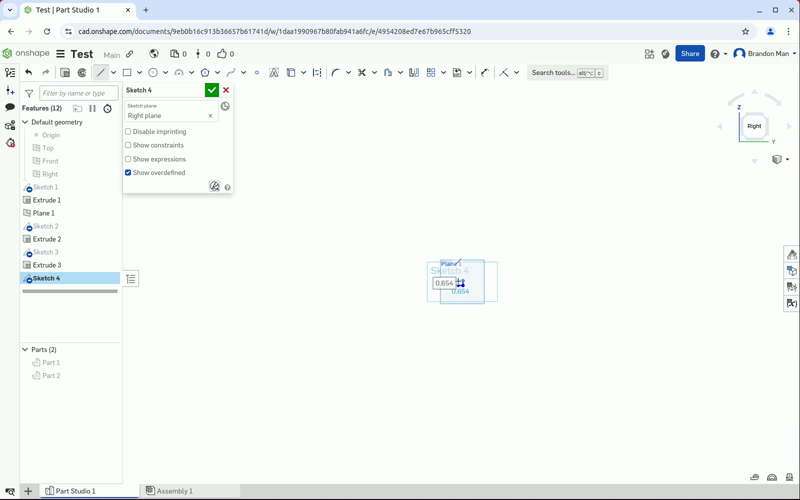
scroll(6)
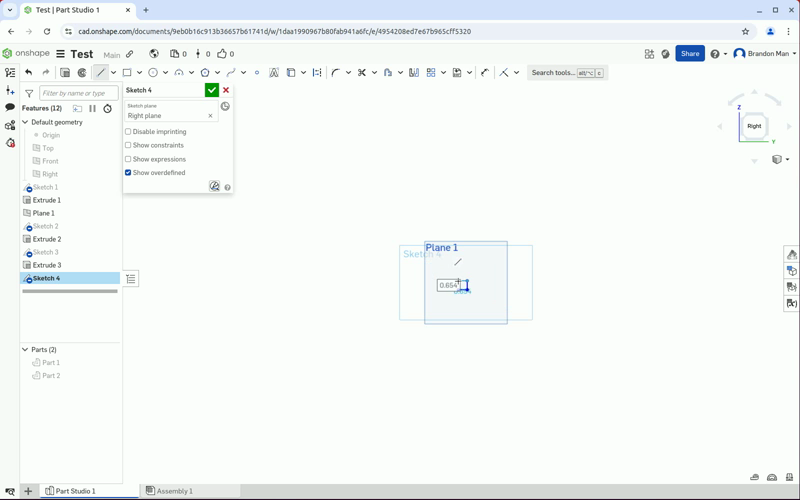
scroll(6)
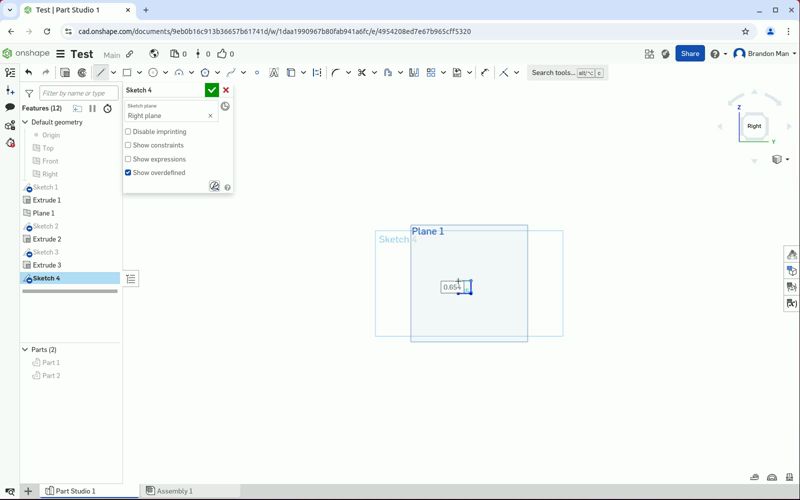
scroll(6)
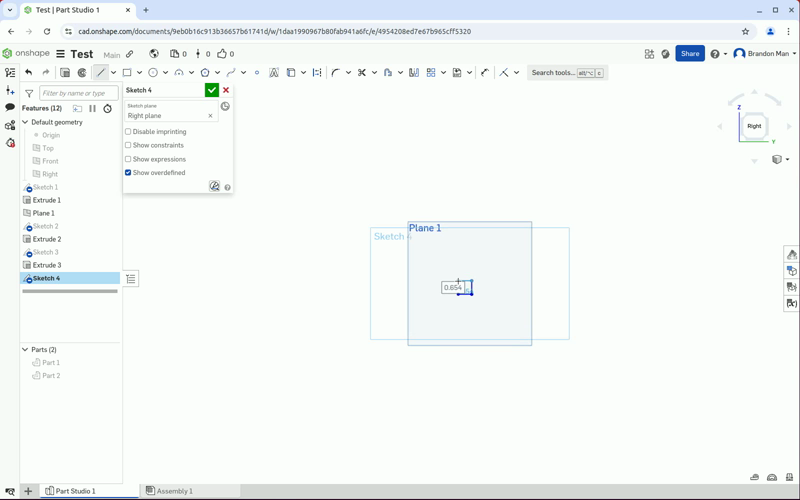
scroll(6)
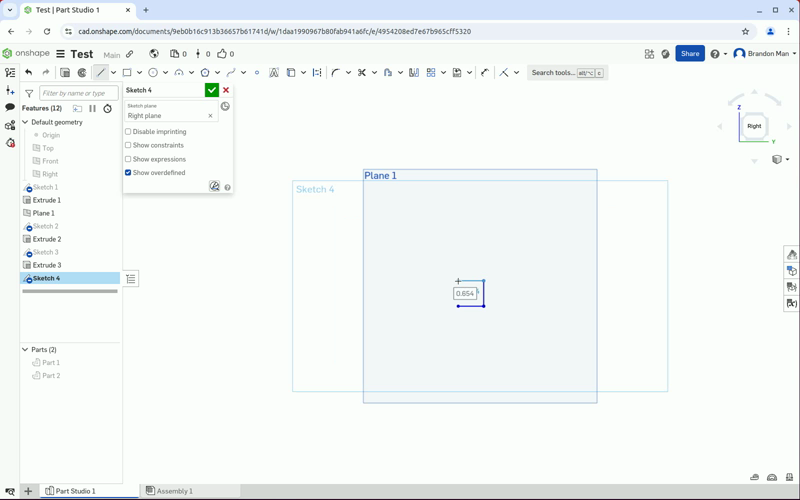
scroll(6)
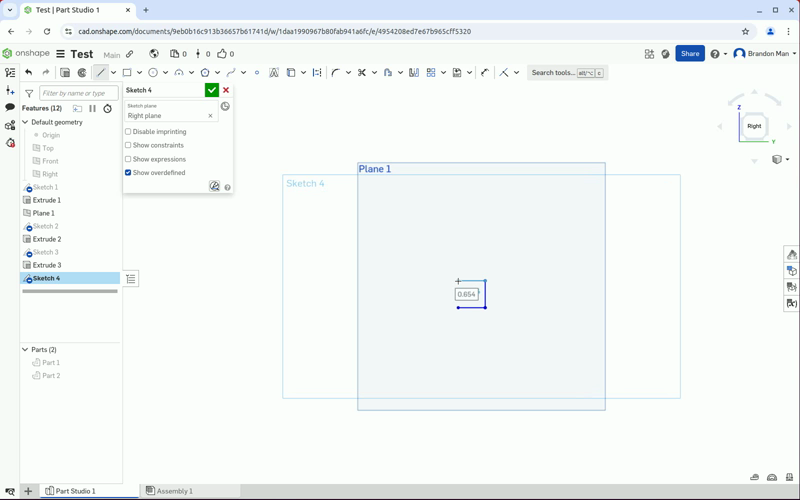
scroll(6)
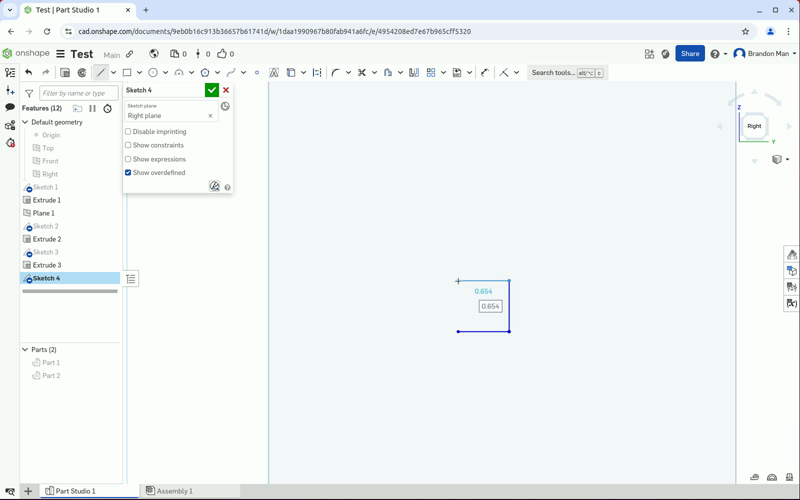
click(458, 280)
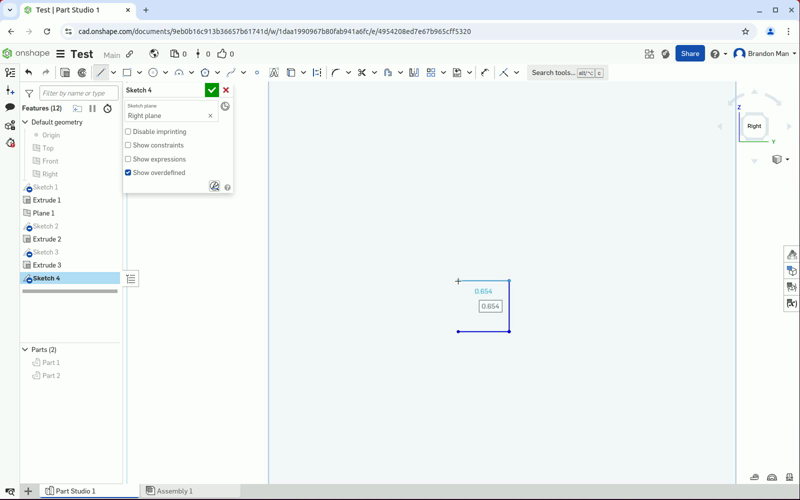
scroll(-6)
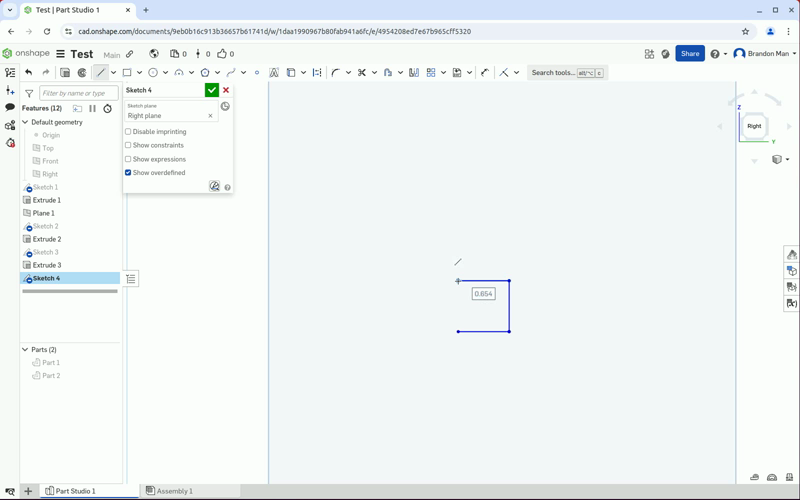
scroll(-6)
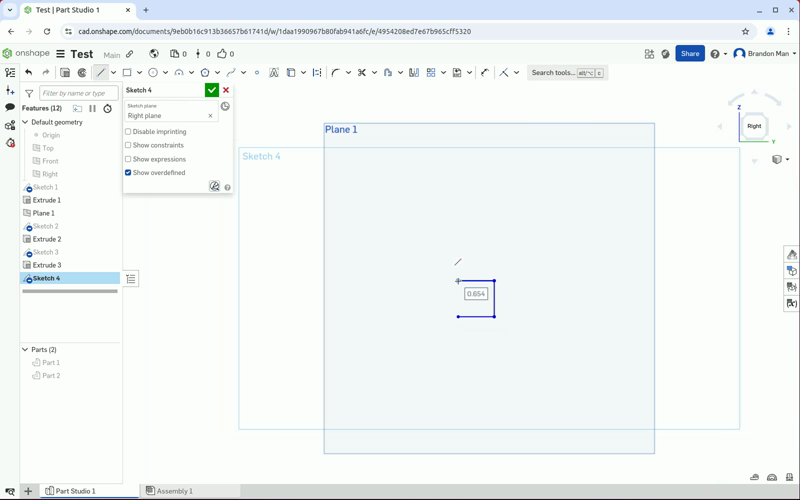
scroll(-6)
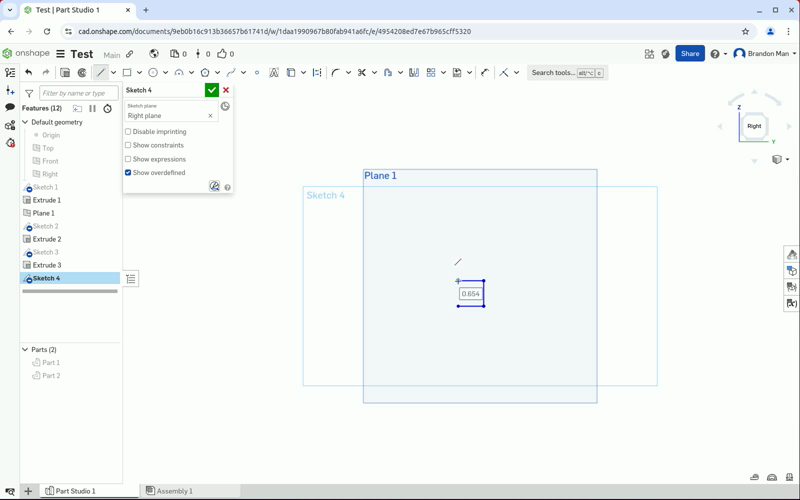
scroll(-6)
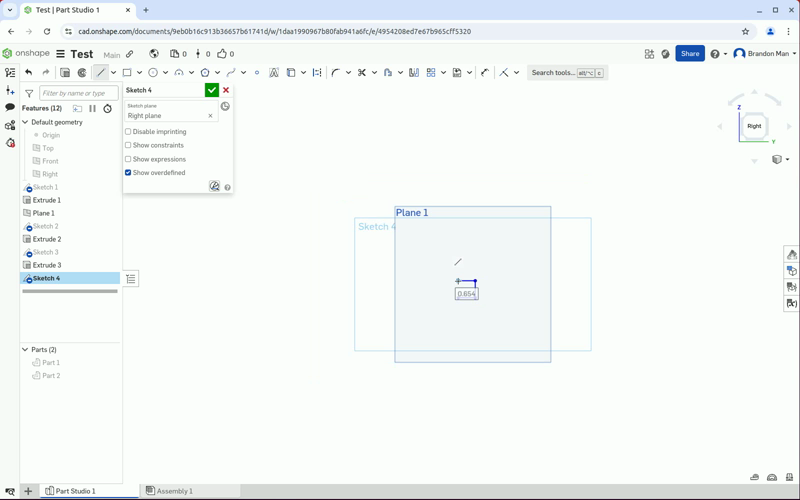
scroll(-6)
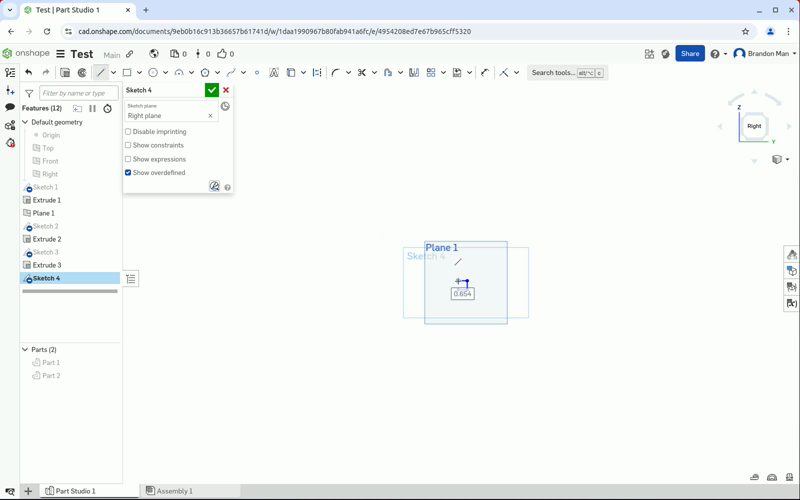
scroll(-6)
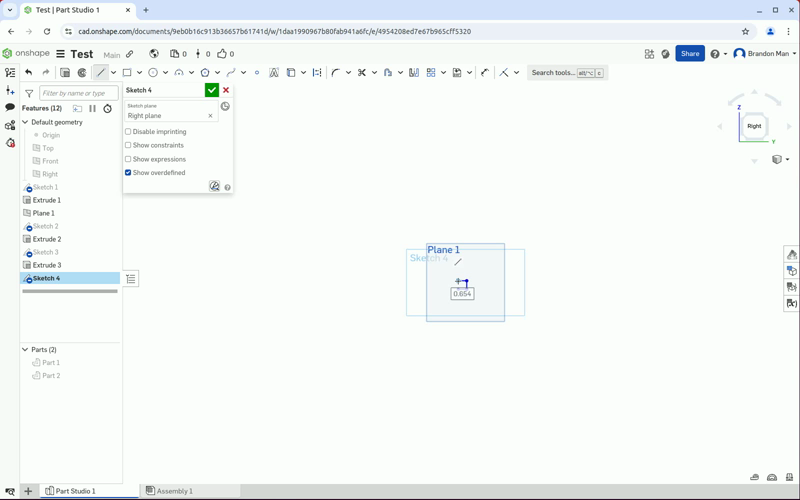
scroll(-6)
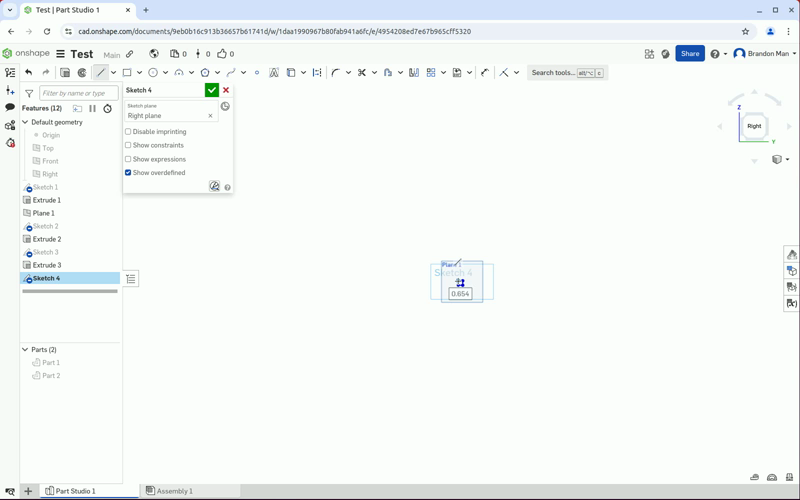
key_up(shift)
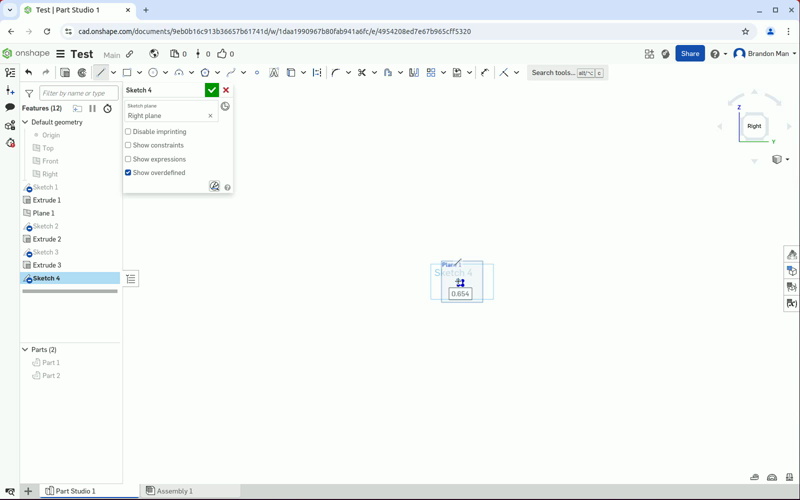
mouse_move(488, 280)
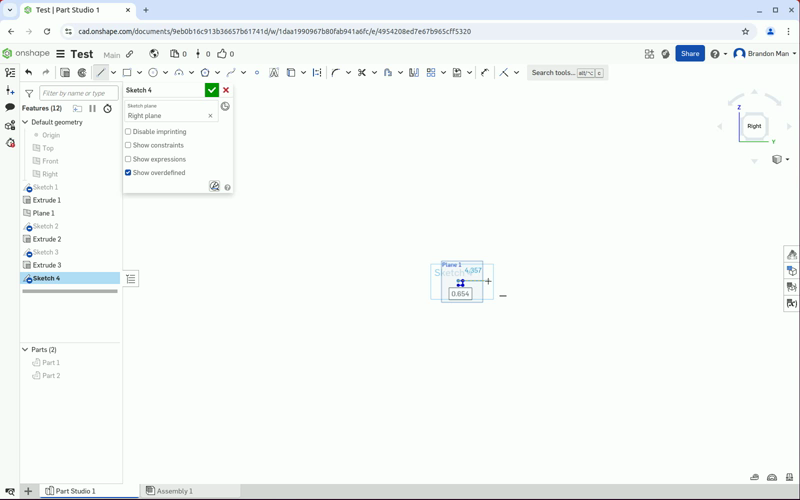
key_down(shift)
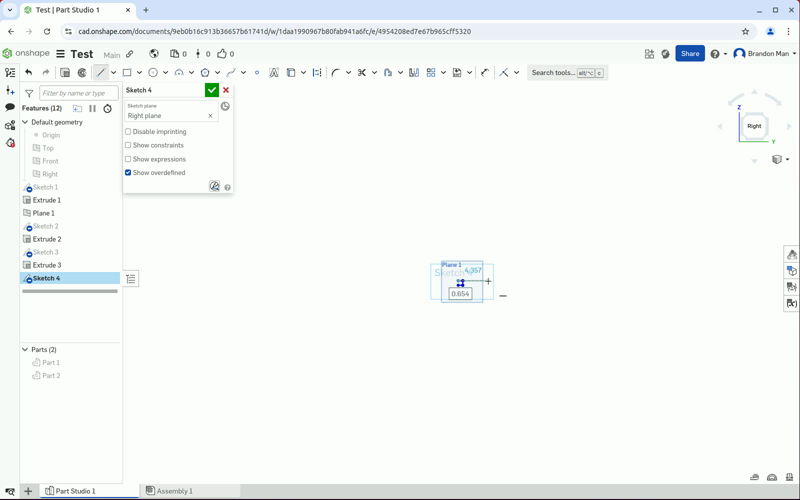
mouse_move(458, 285)
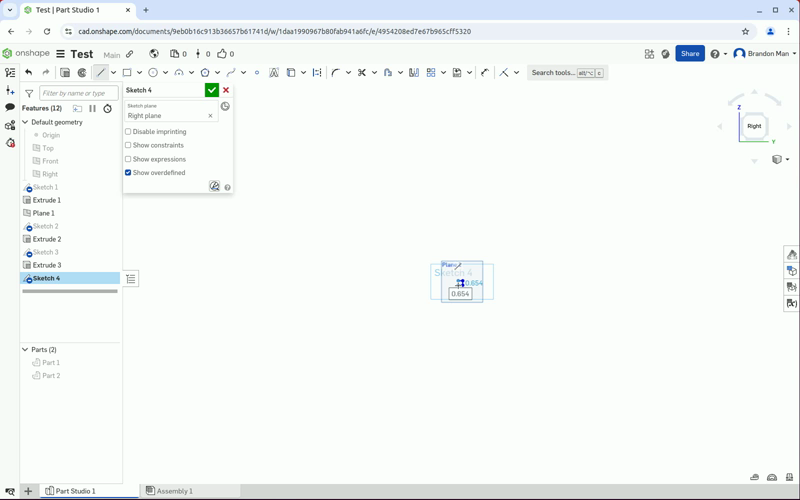
scroll(6)
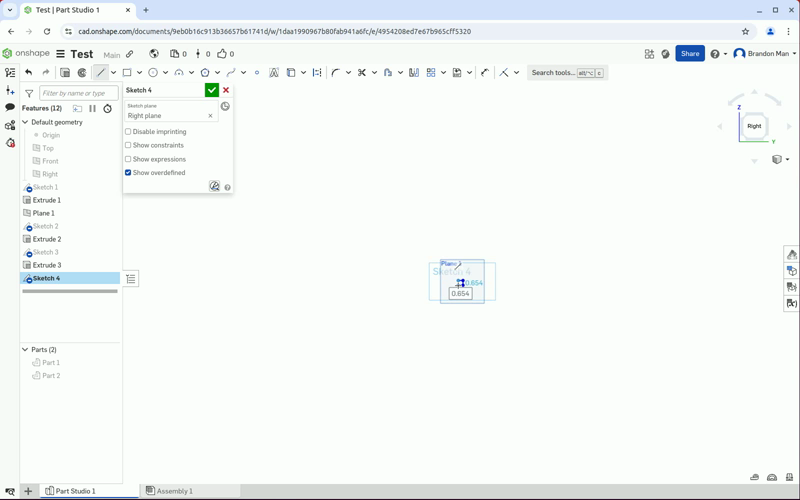
scroll(6)
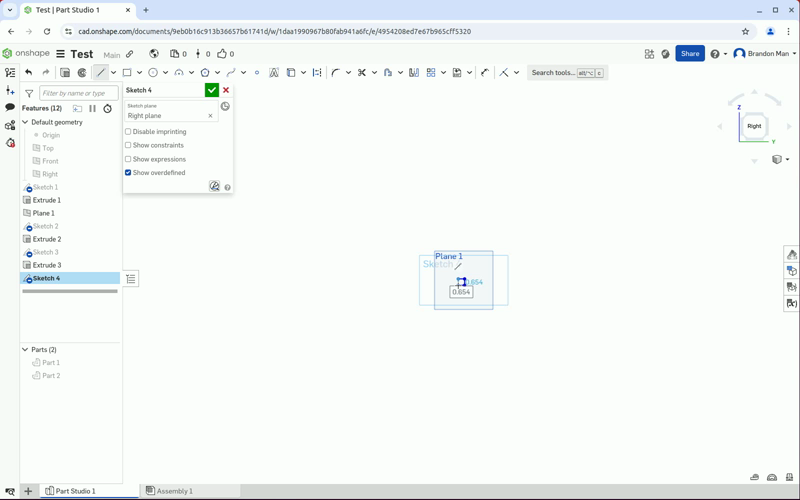
scroll(6)
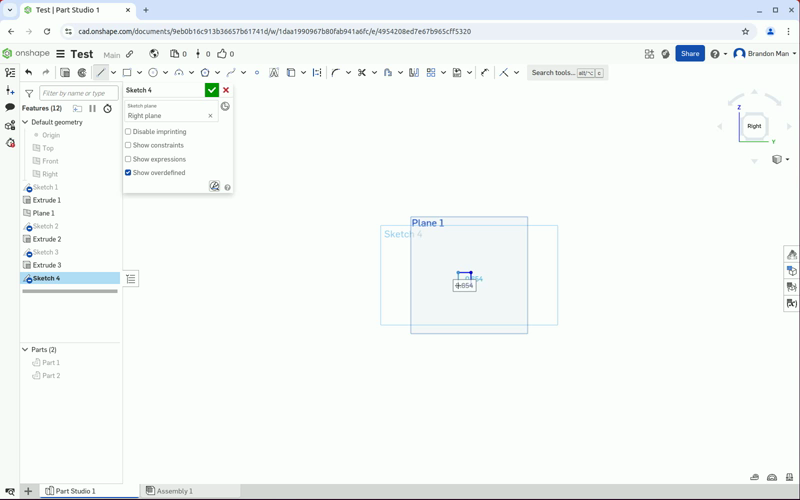
scroll(6)
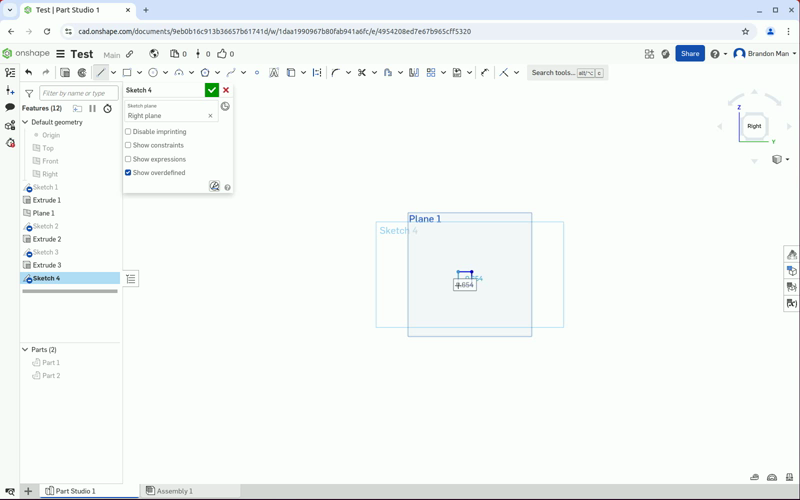
scroll(6)
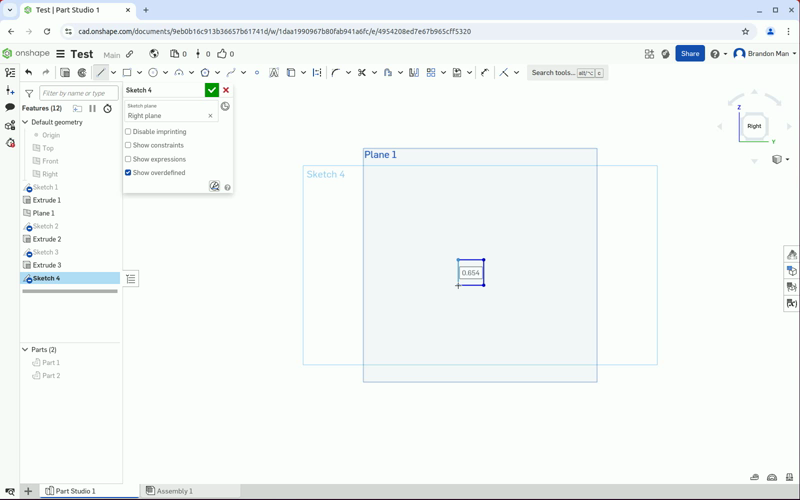
scroll(6)
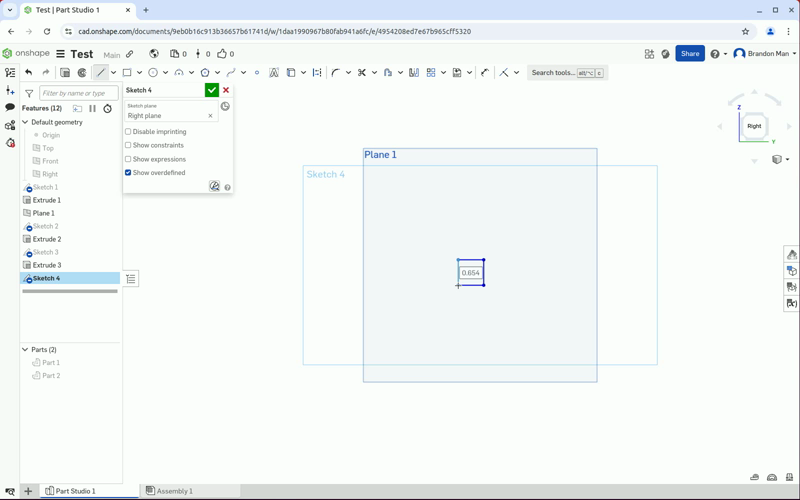
scroll(6)
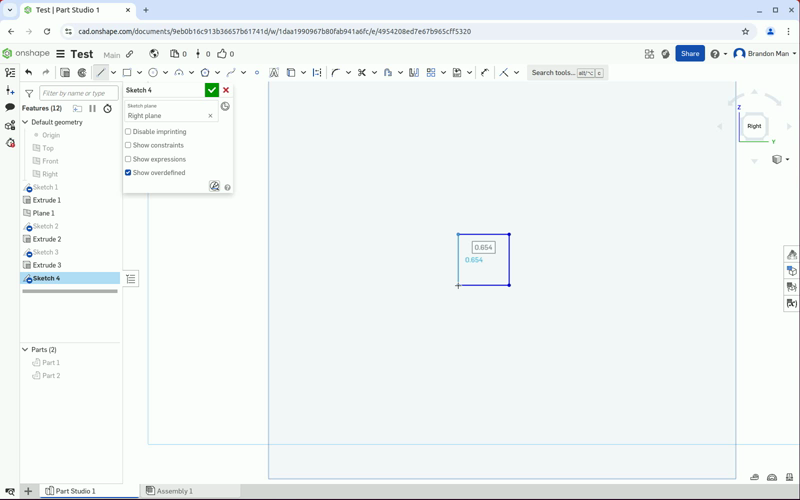
key_up(shift)
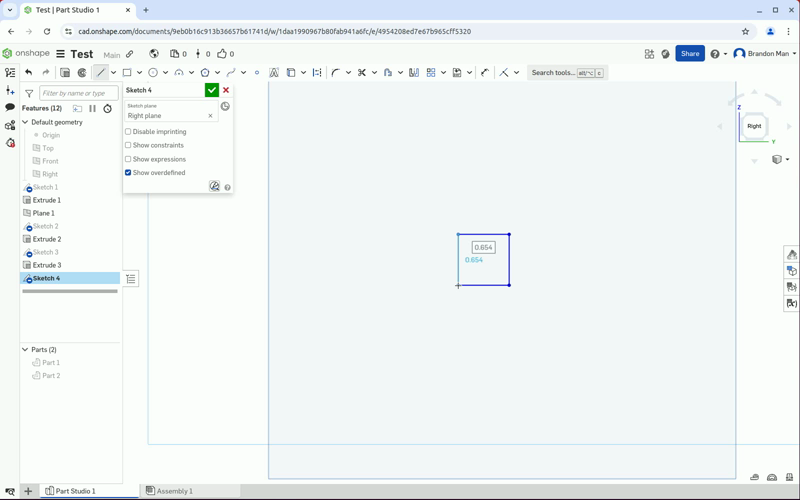
click(458, 285)
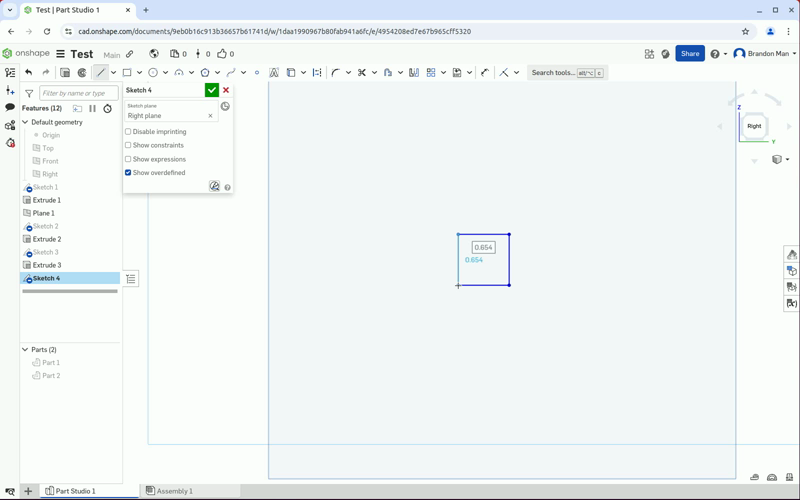
scroll(-6)
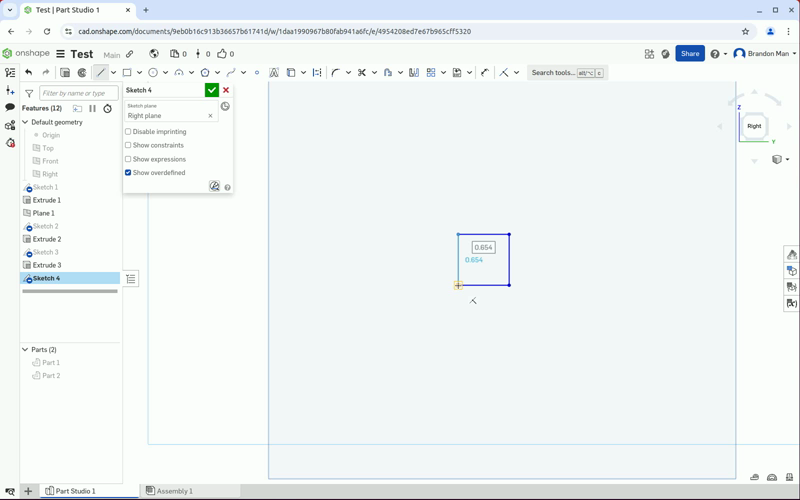
scroll(-6)
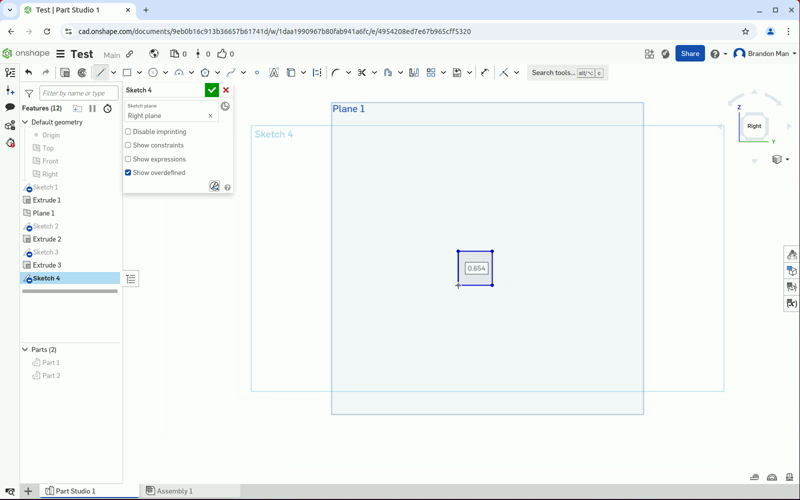
scroll(-6)
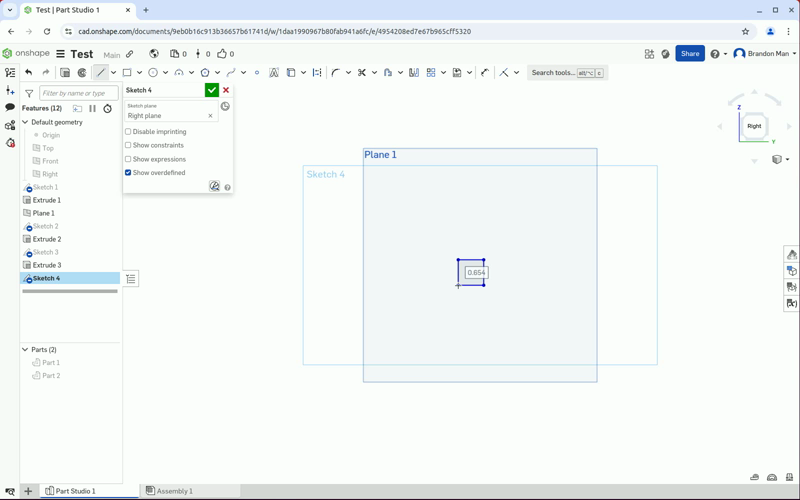
scroll(-6)
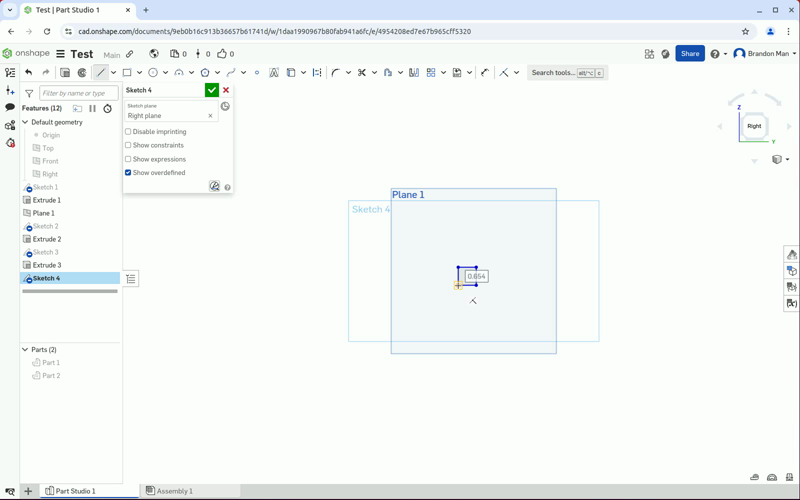
scroll(-6)
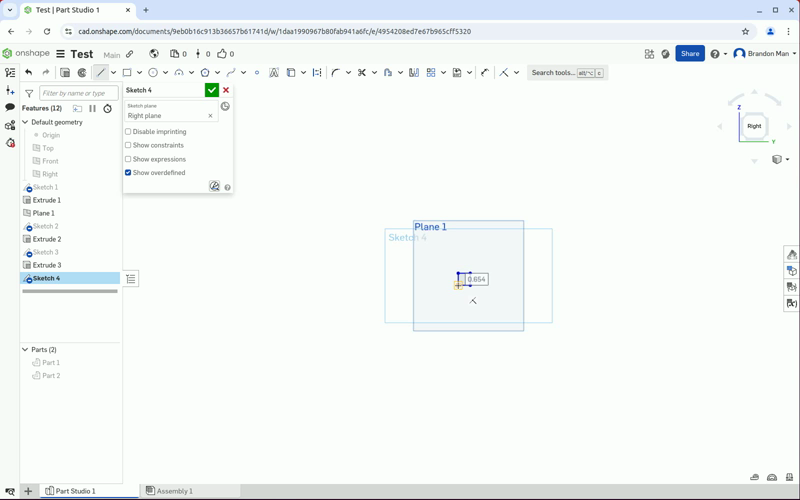
scroll(-6)
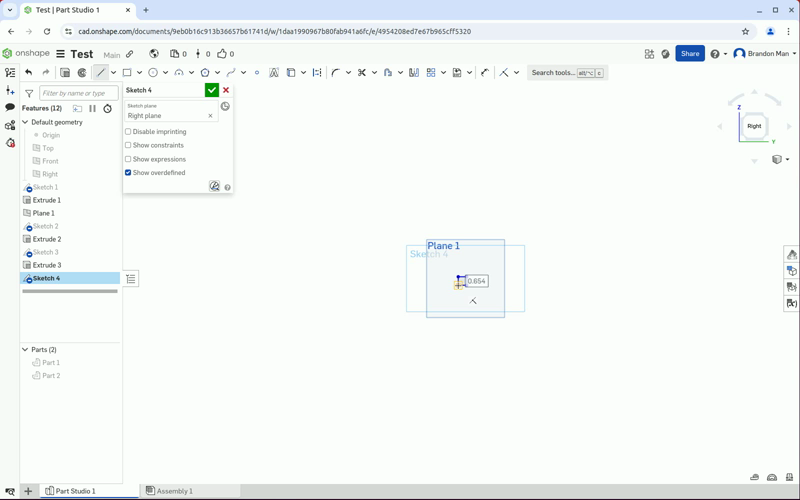
scroll(-6)
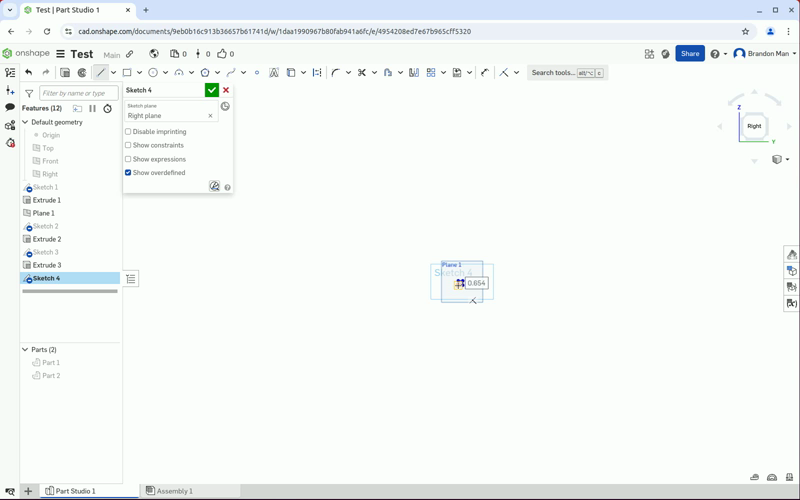
key(esc)
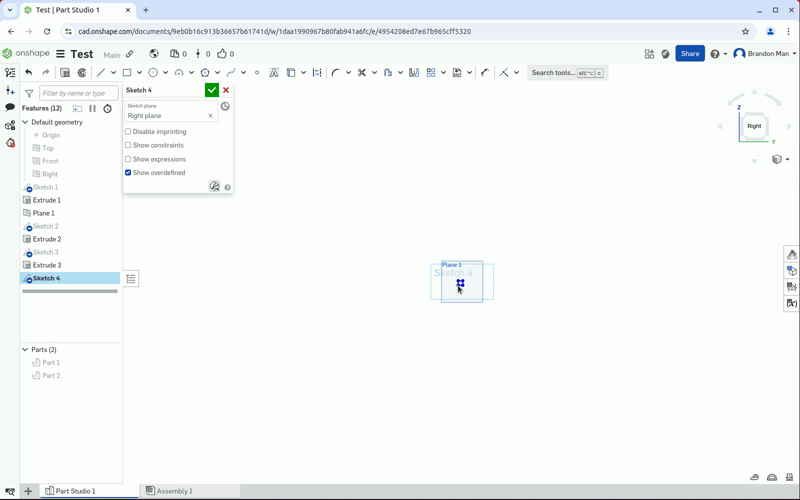
key(l)
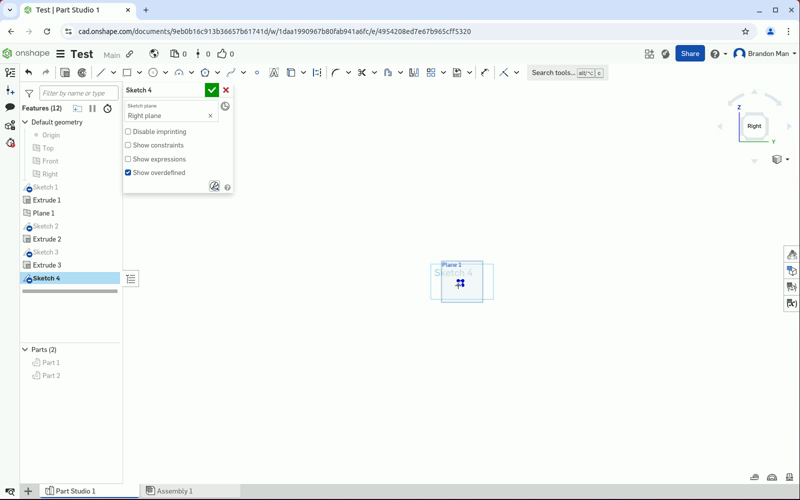
key_down(shift)
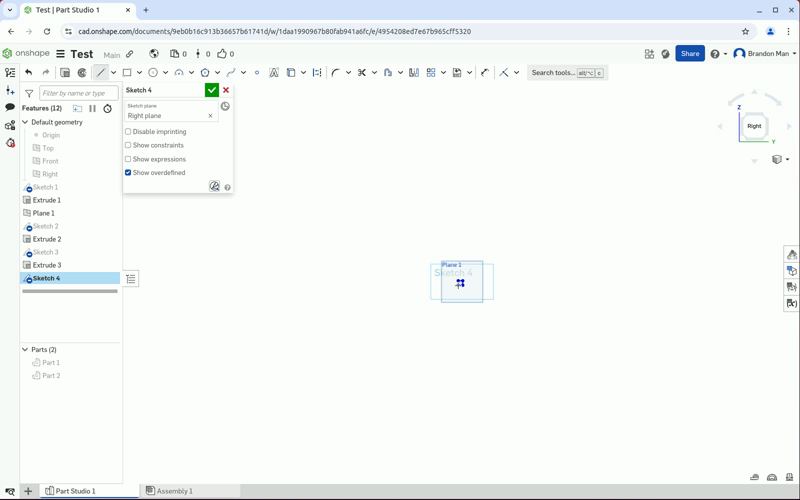
mouse_move(458, 285)
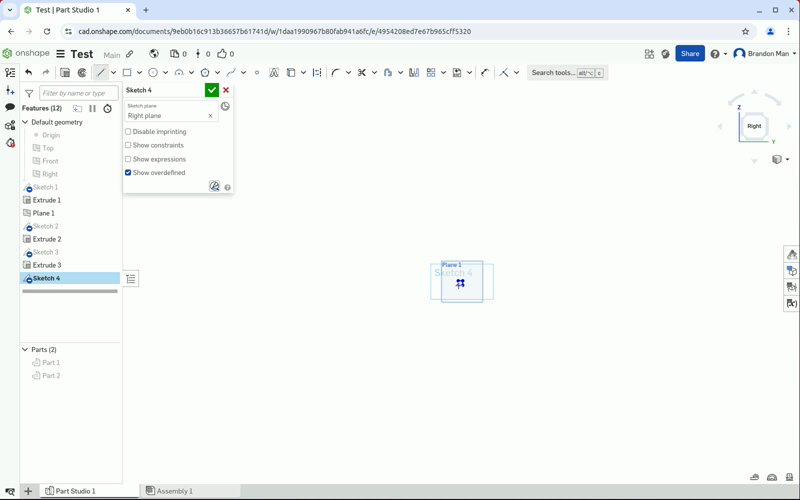
scroll(6)
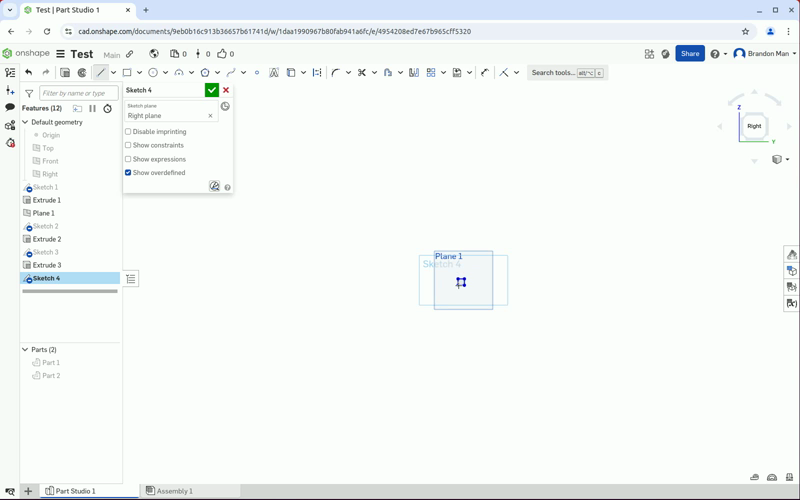
scroll(6)
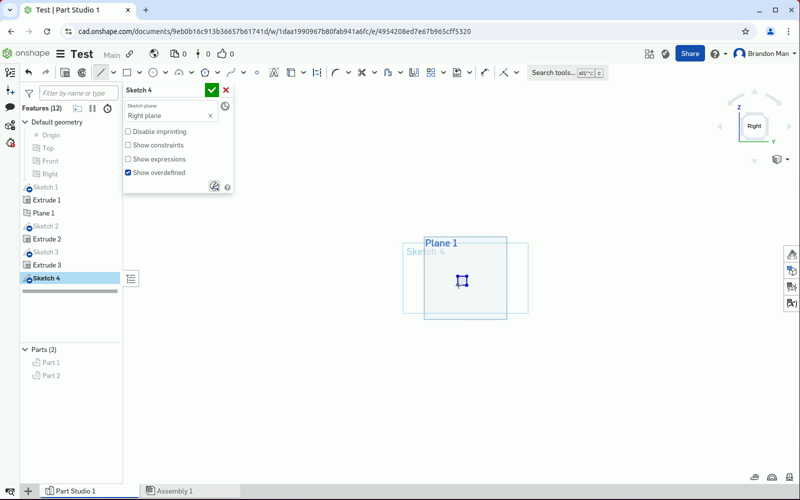
scroll(6)
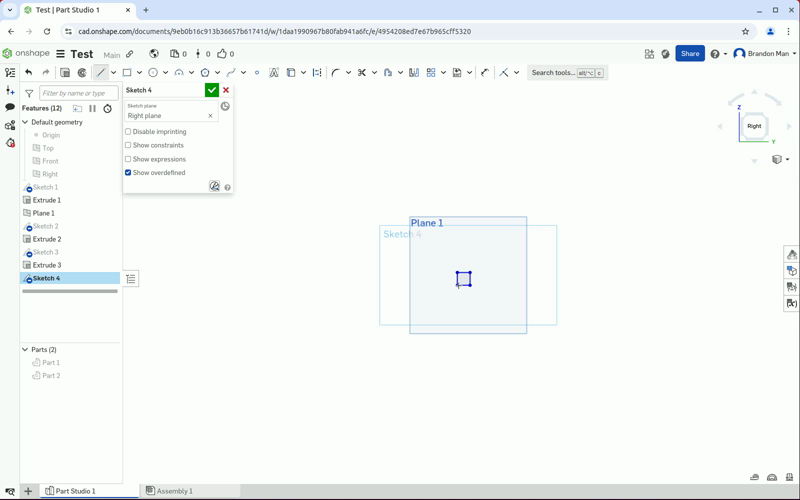
scroll(6)
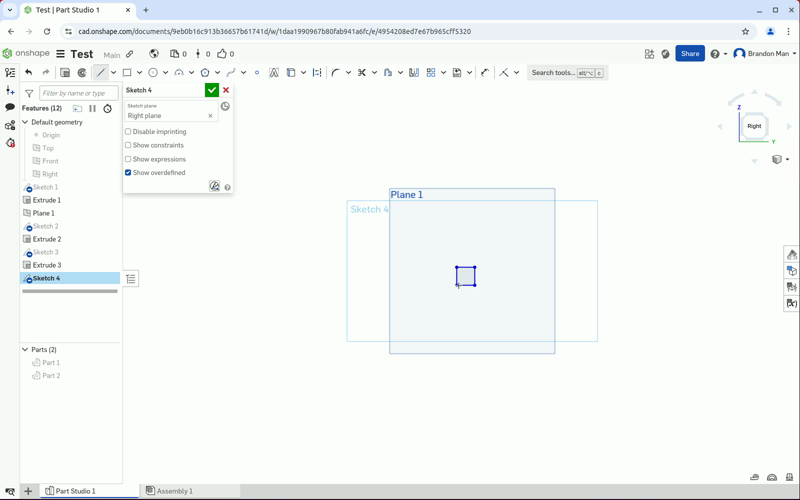
scroll(6)
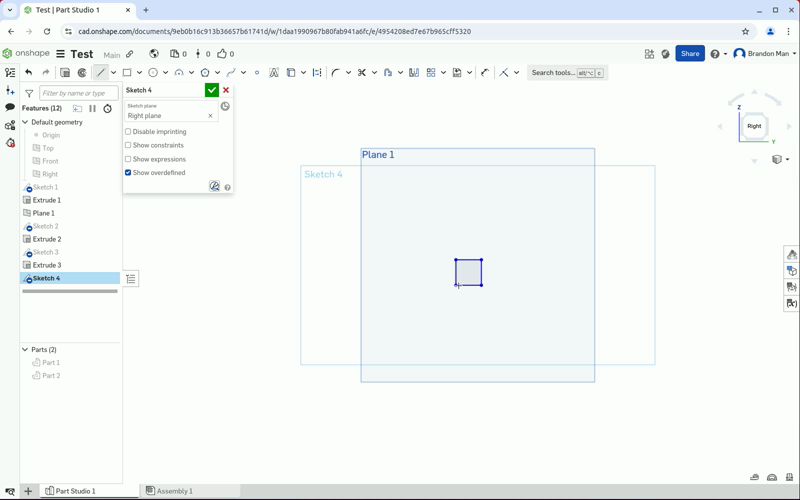
scroll(6)
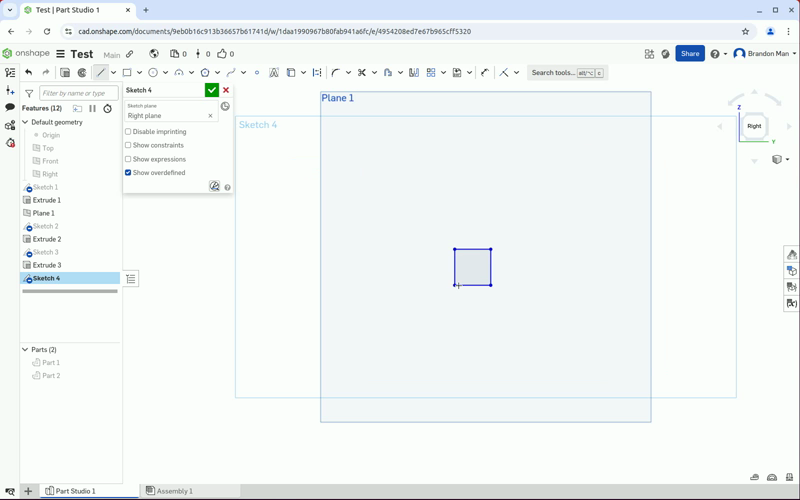
scroll(6)
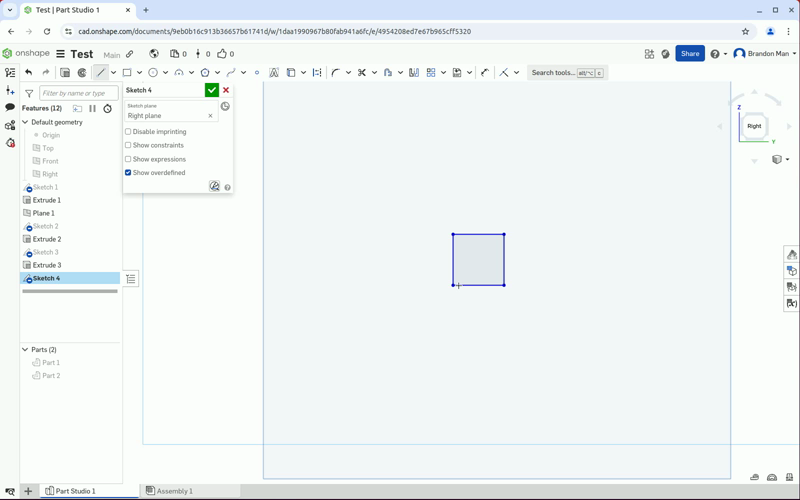
click(458, 285)
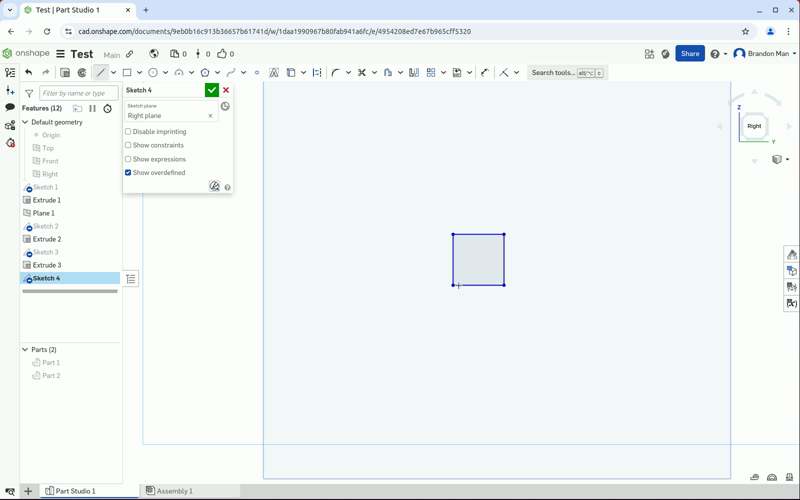
scroll(-6)
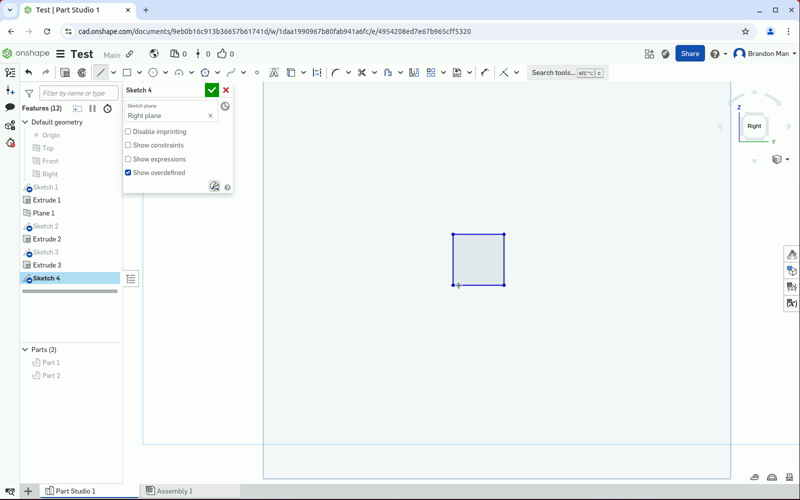
scroll(-6)
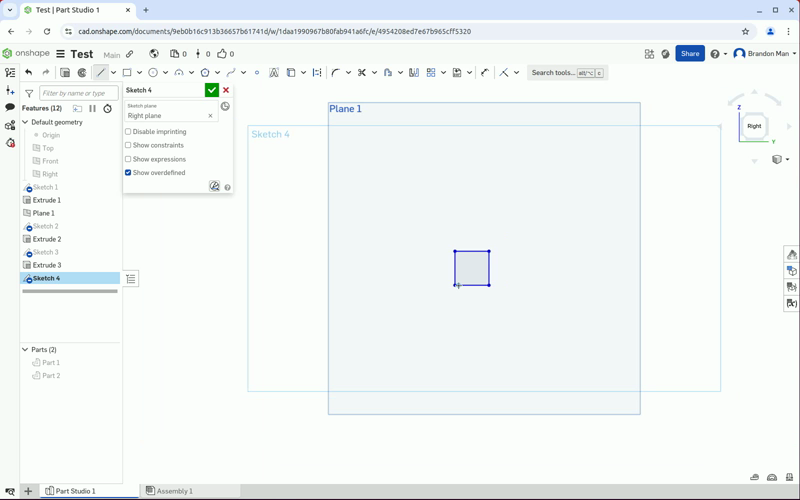
scroll(-6)
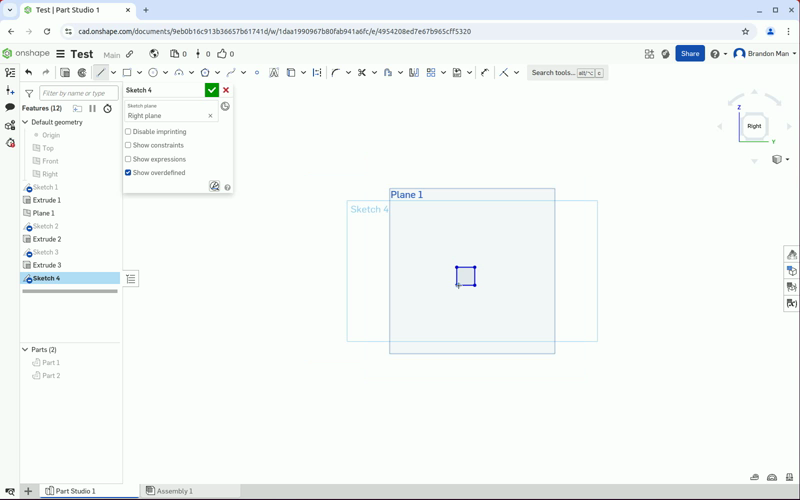
scroll(-6)
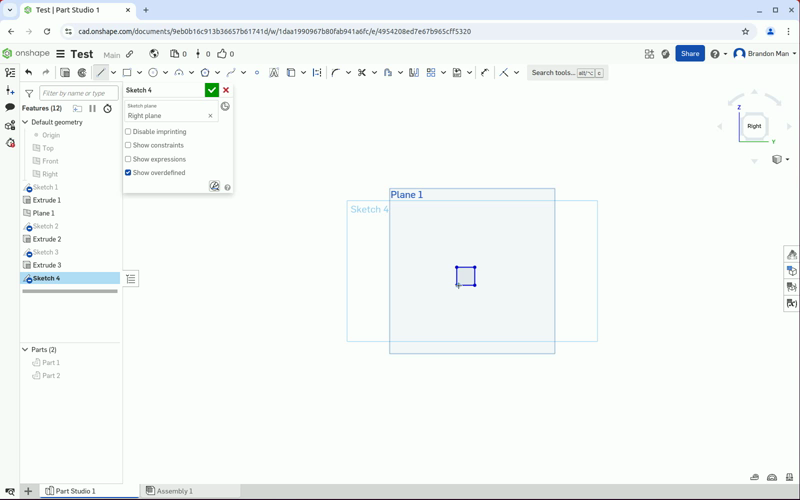
scroll(-6)
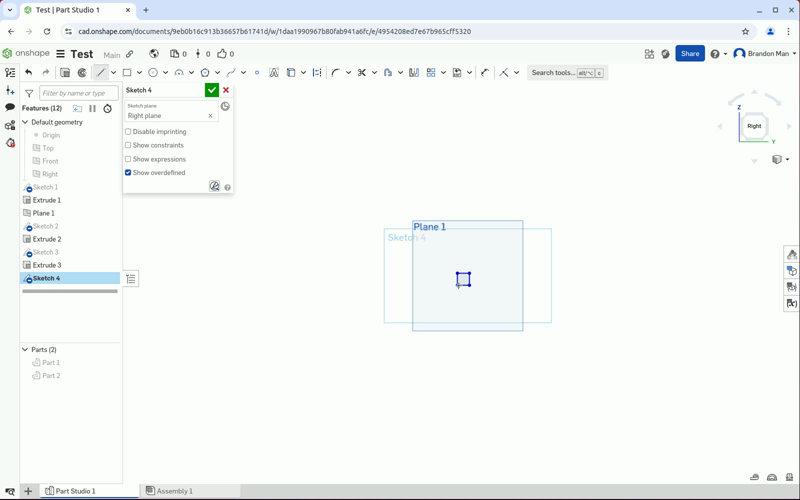
scroll(-6)
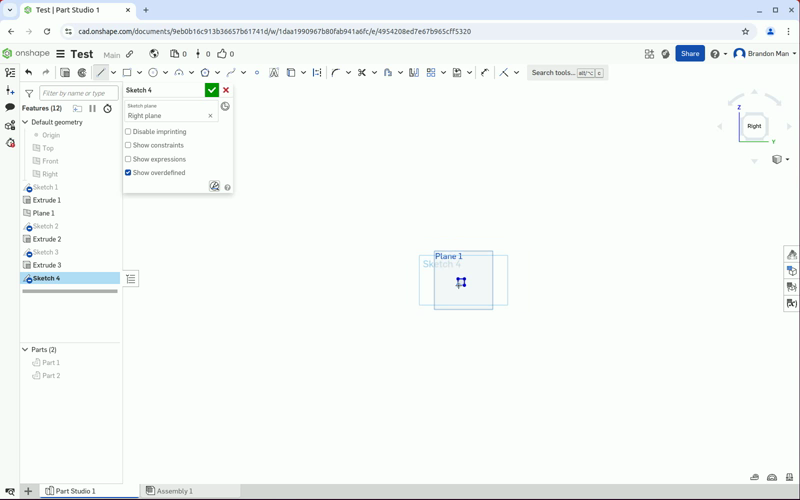
scroll(-6)
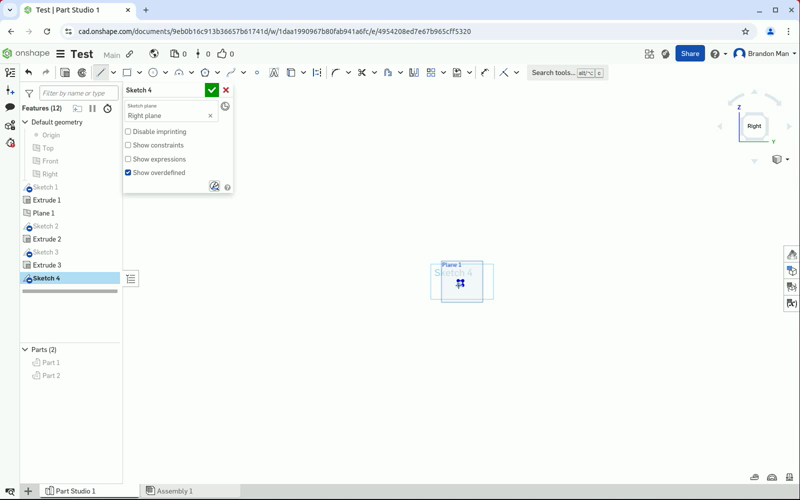
key_up(shift)
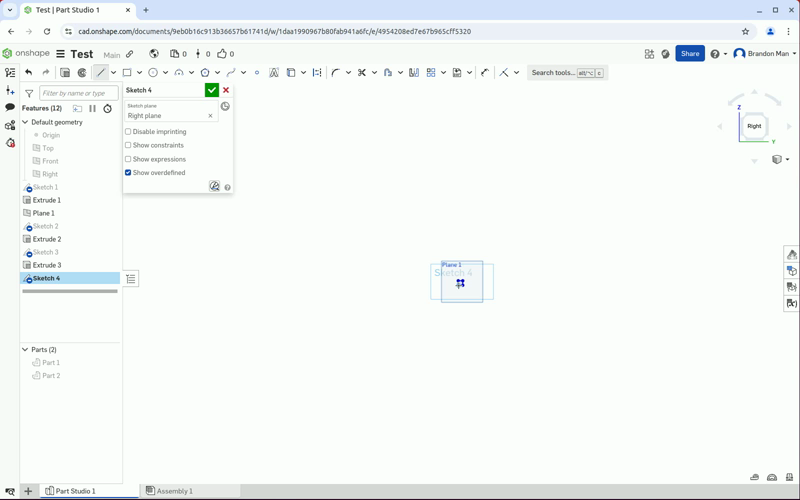
key_down(shift)
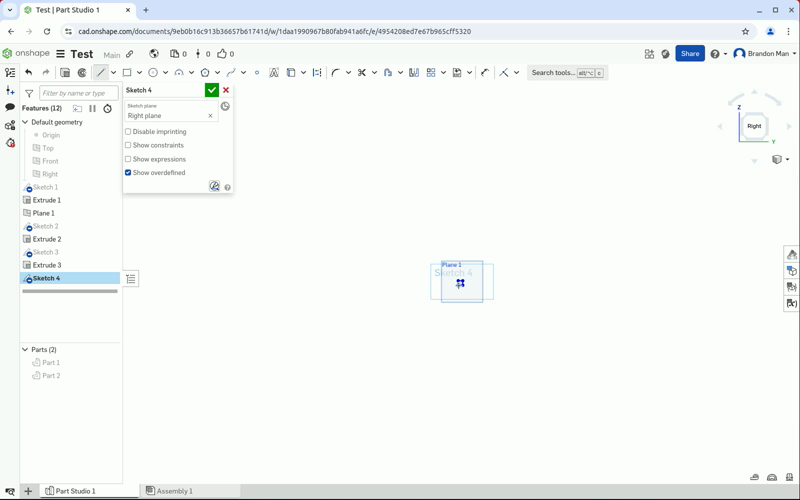
mouse_move(488, 285)
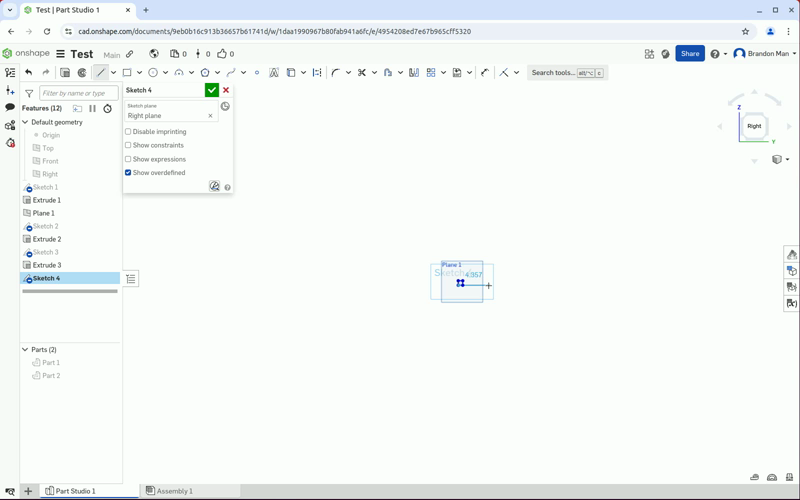
mouse_move(462, 285)
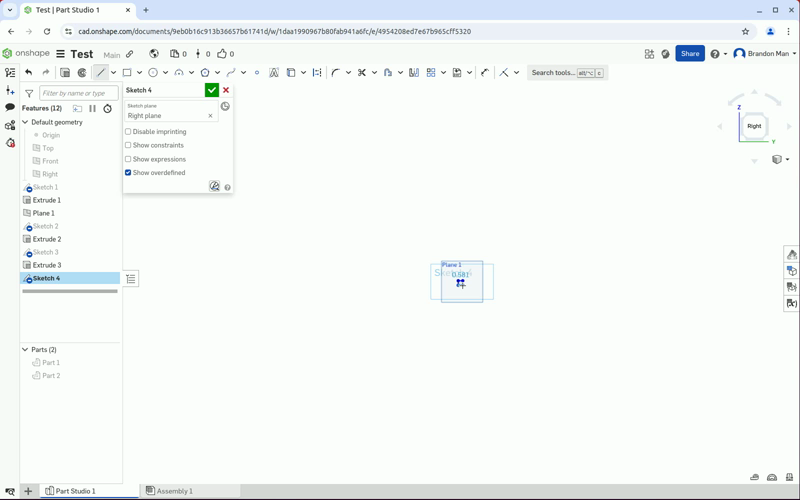
scroll(6)
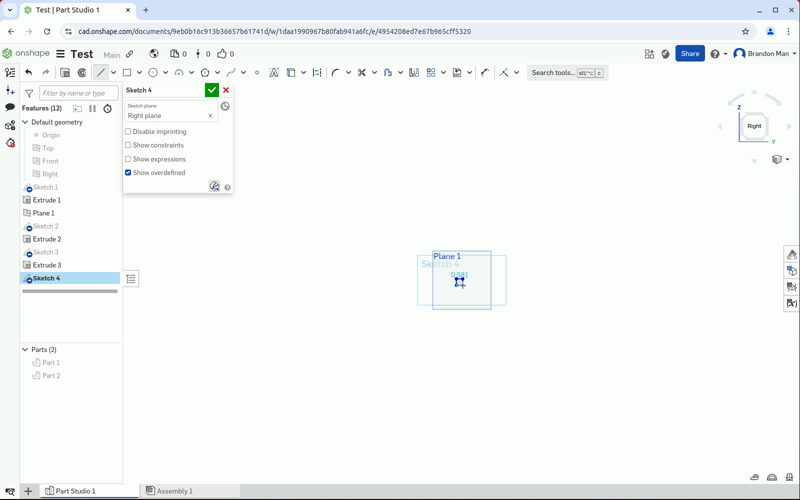
scroll(6)
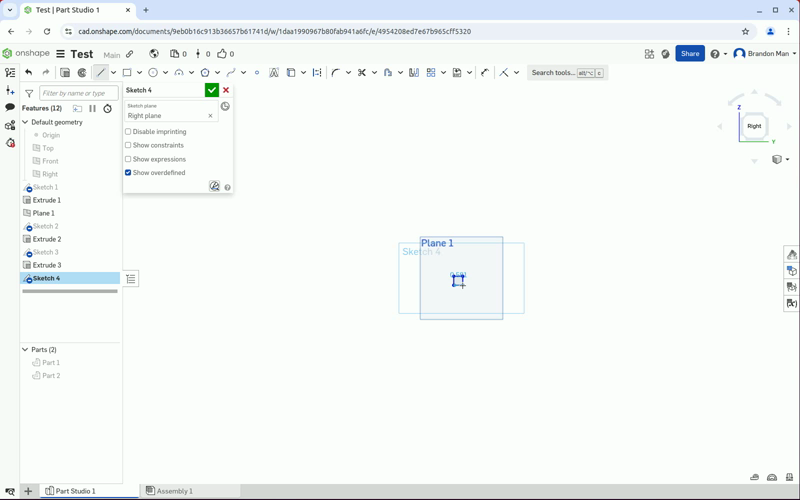
scroll(6)
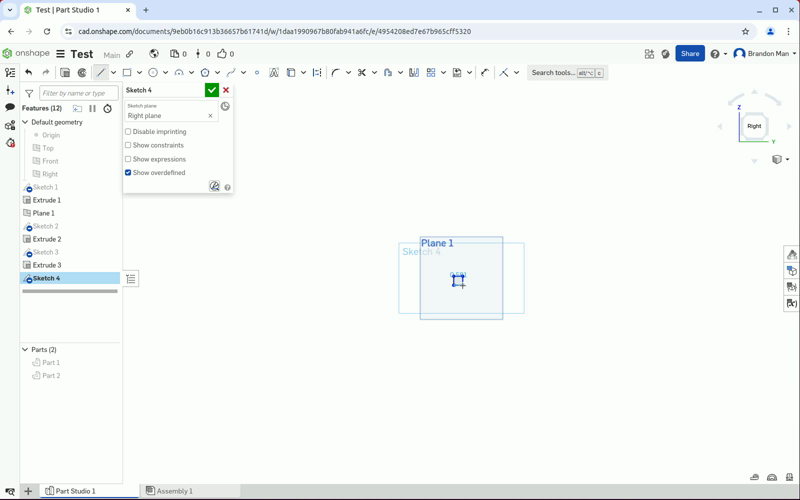
scroll(6)
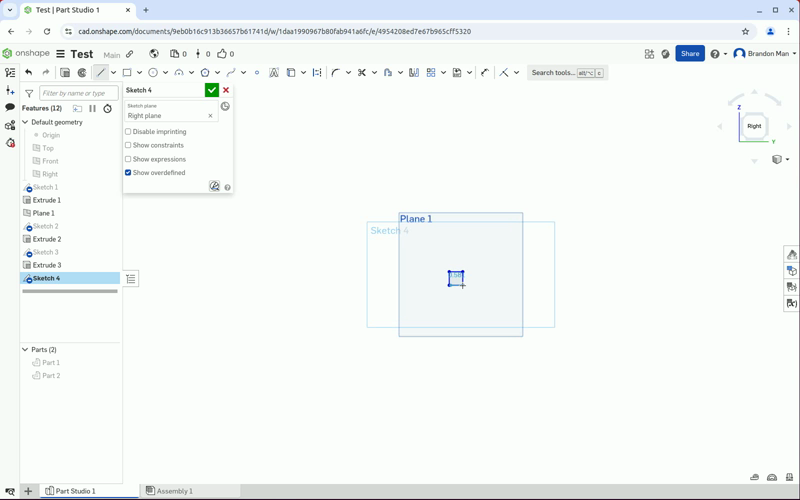
scroll(6)
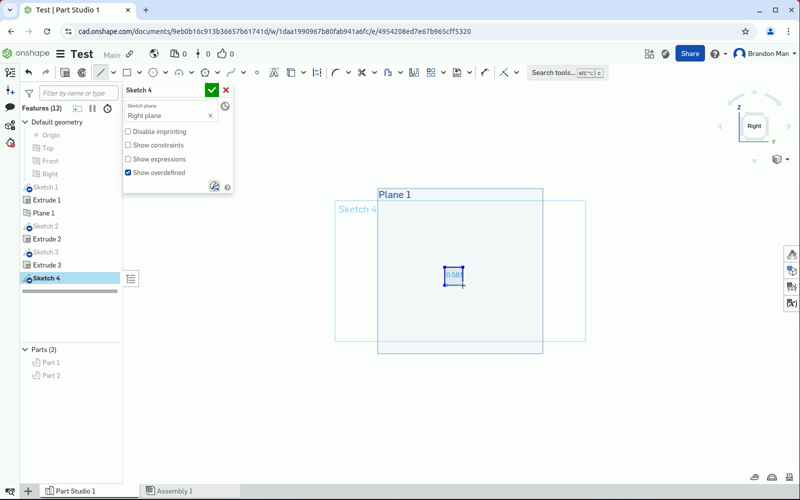
scroll(6)
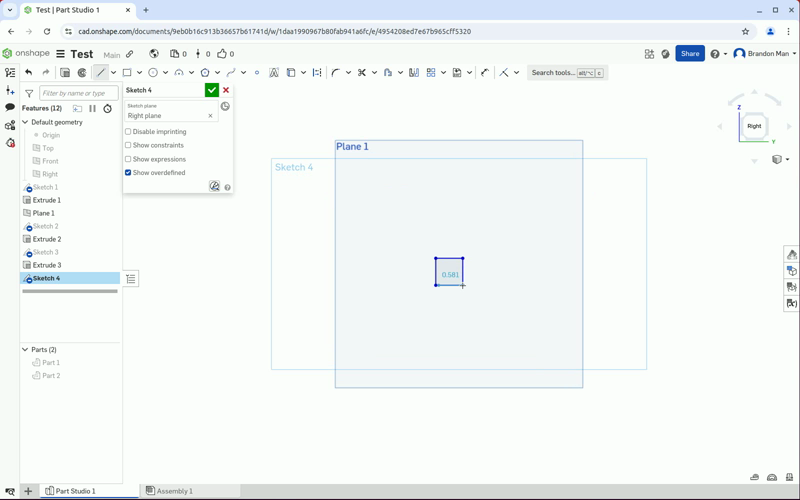
scroll(6)
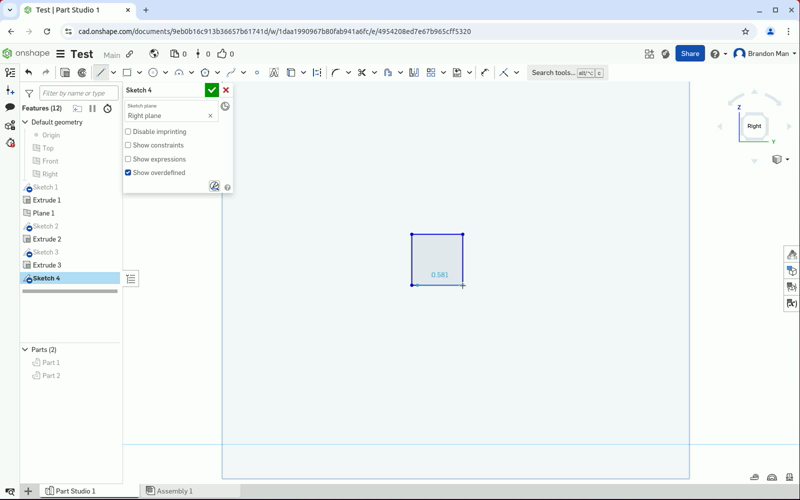
click(462, 285)
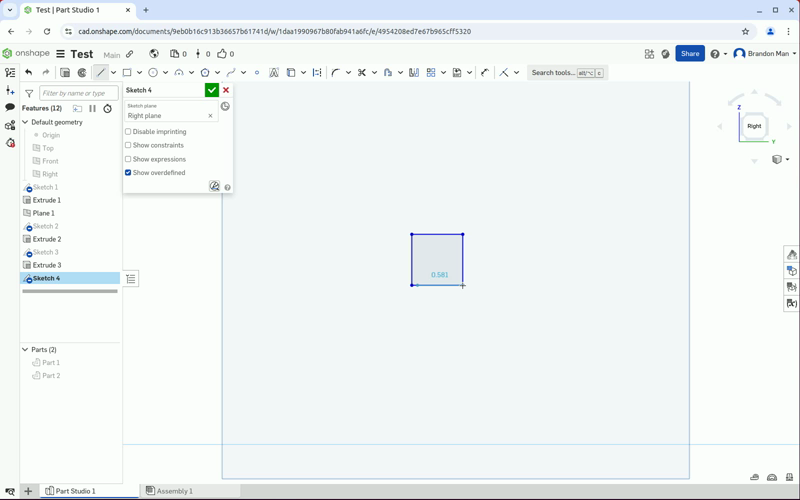
scroll(-6)
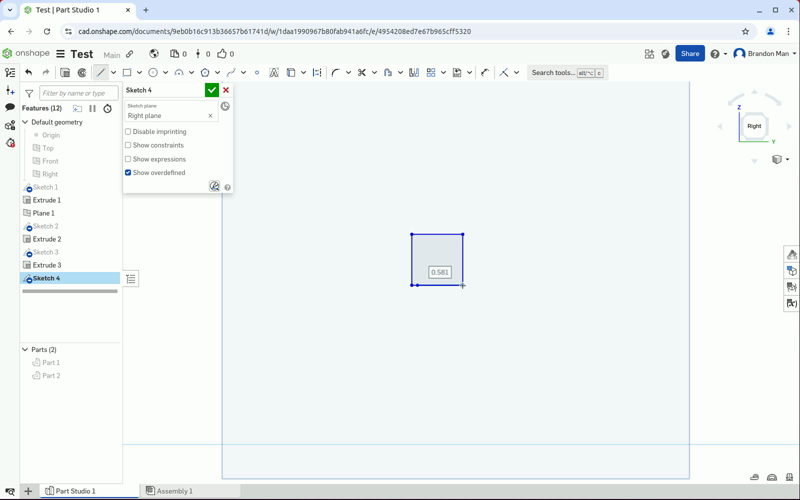
scroll(-6)
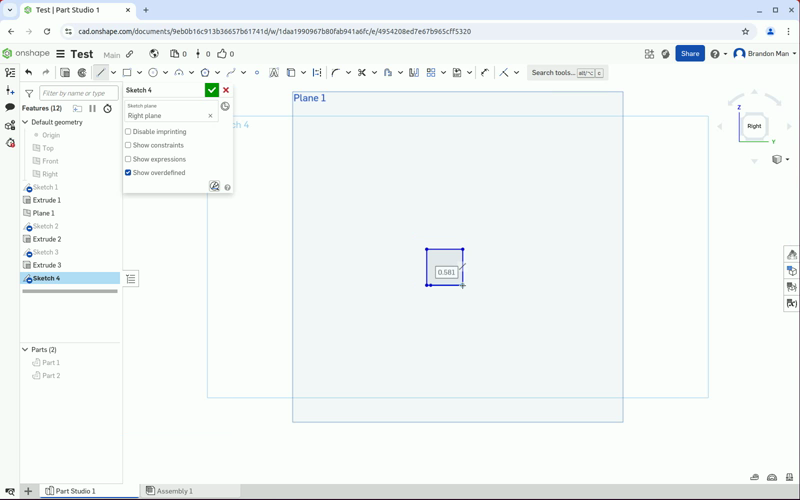
scroll(-6)
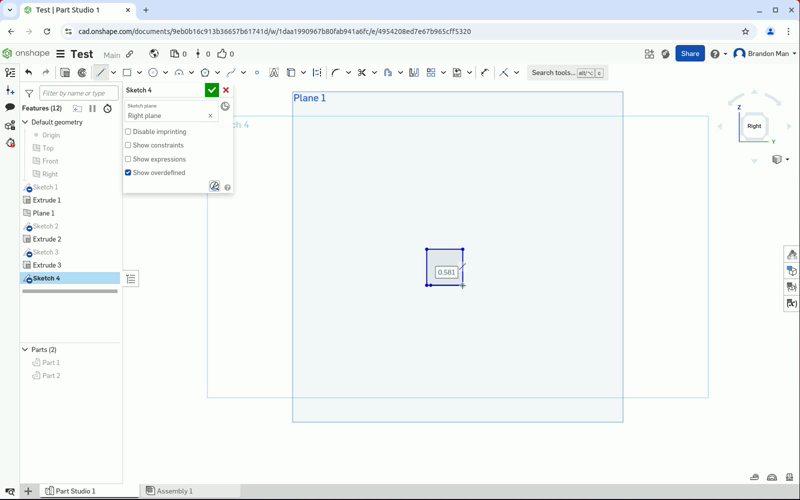
scroll(-6)
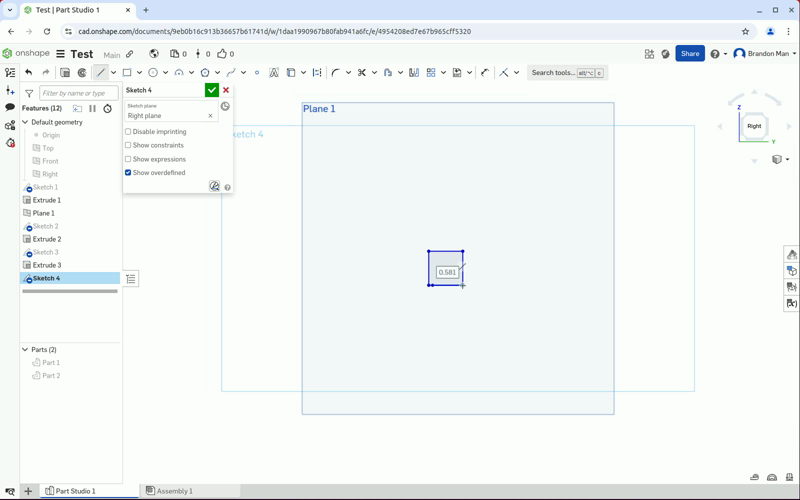
scroll(-6)
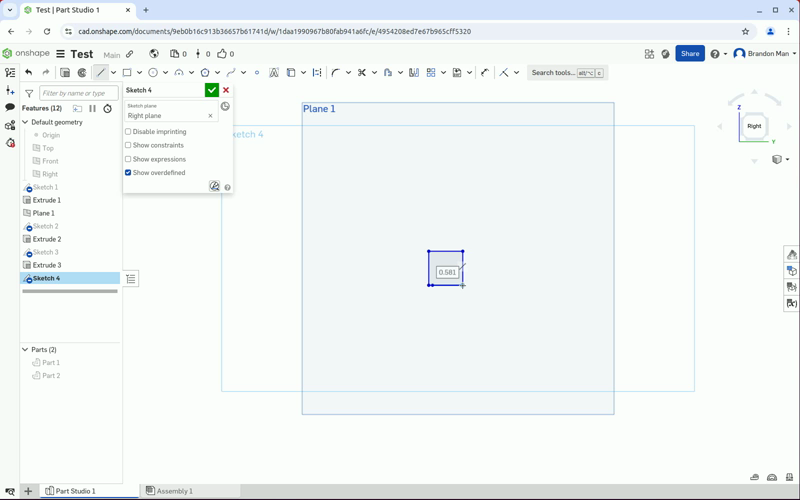
scroll(-6)
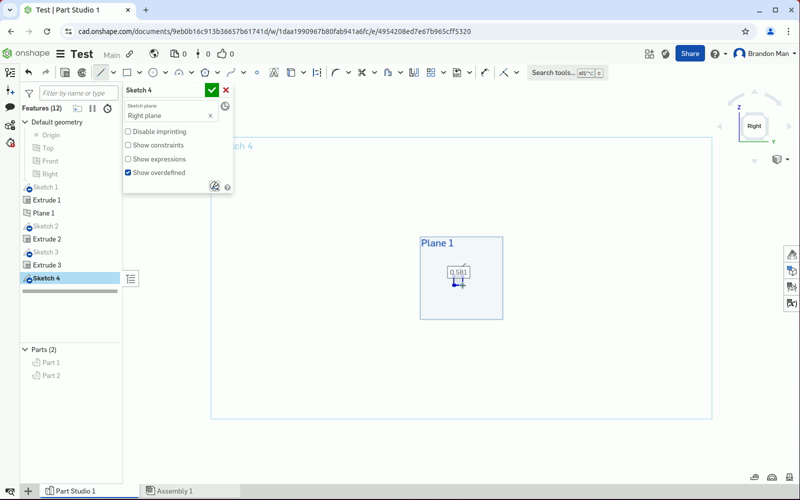
scroll(-6)
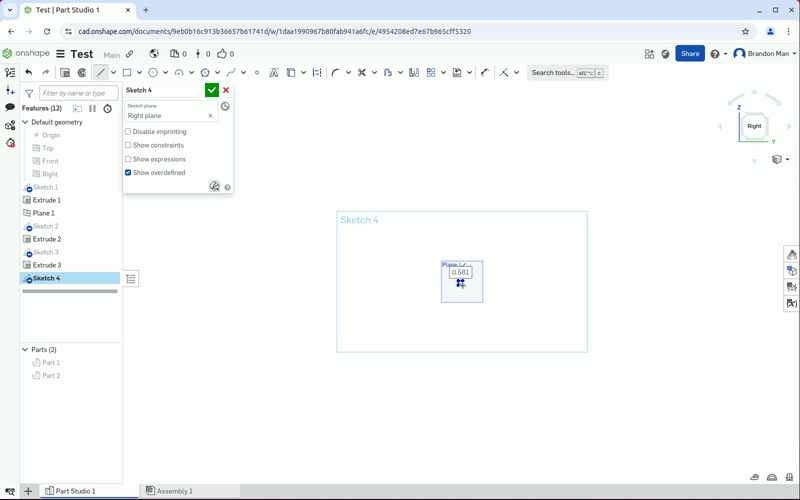
key_up(shift)
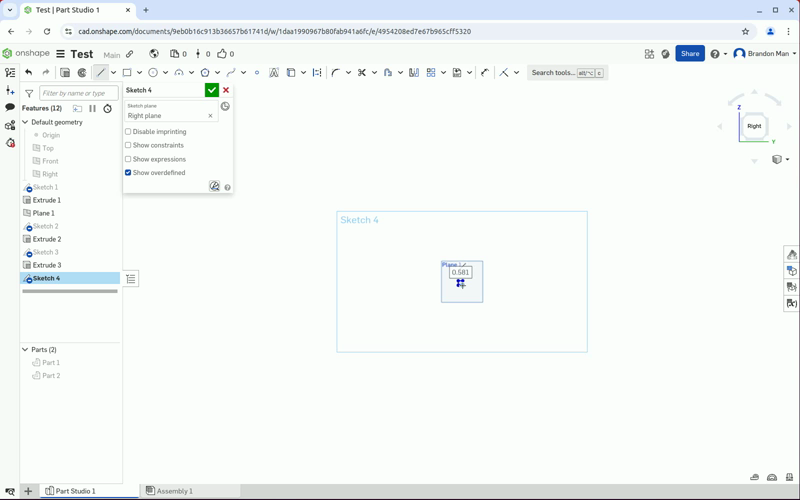
key_down(shift)
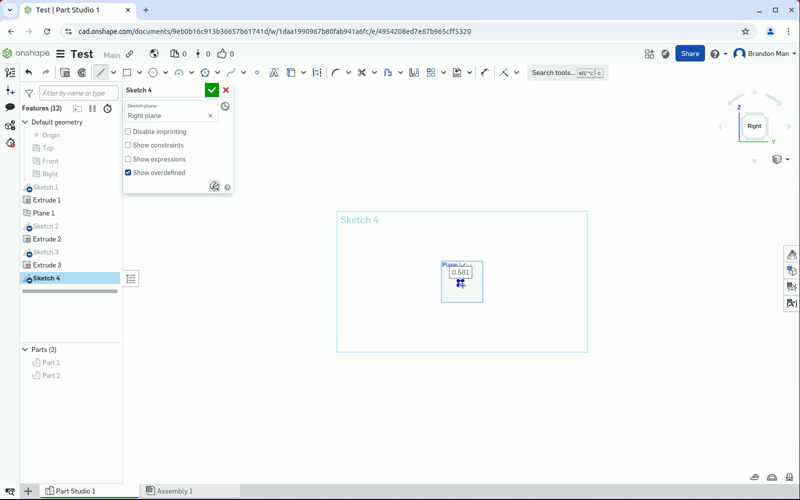
mouse_move(492, 285)
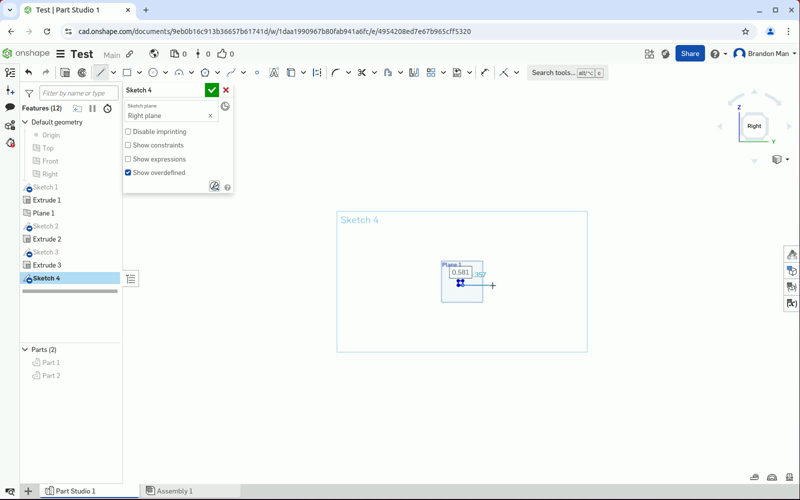
mouse_move(462, 280)
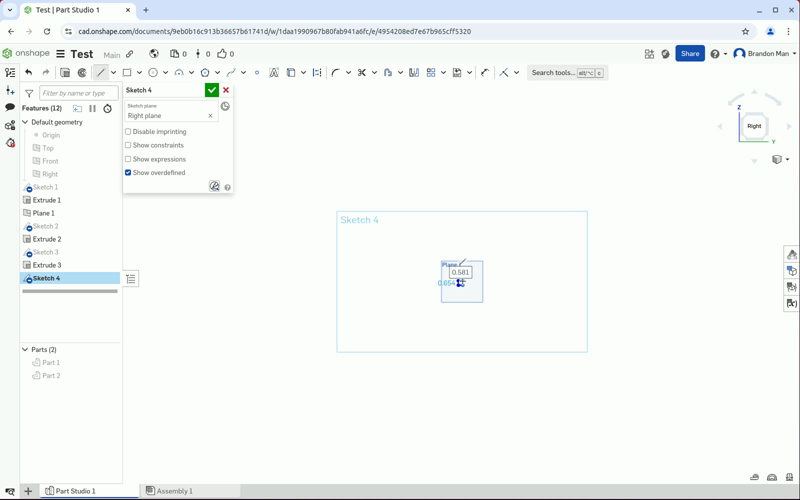
scroll(6)
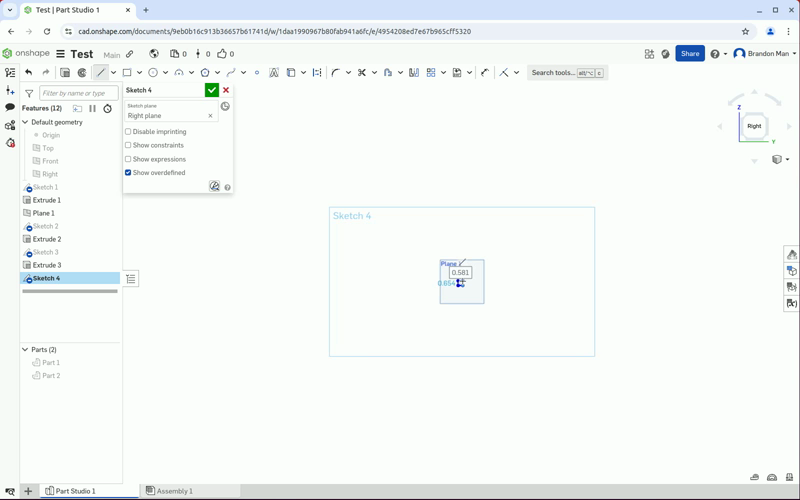
scroll(6)
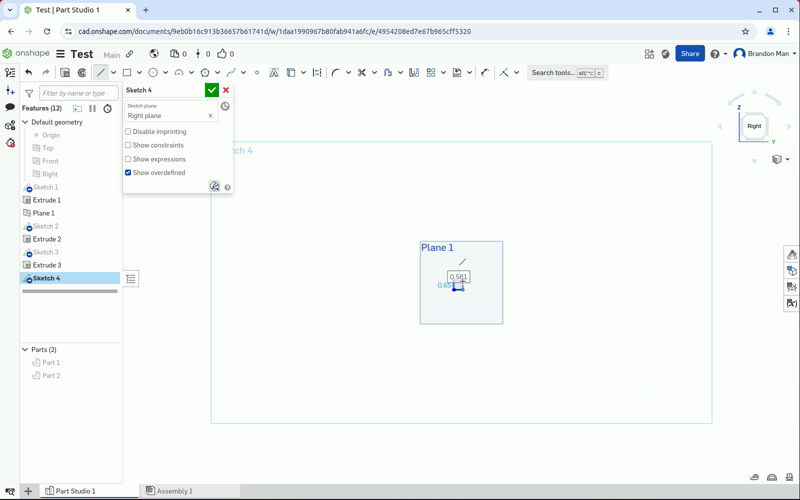
scroll(6)
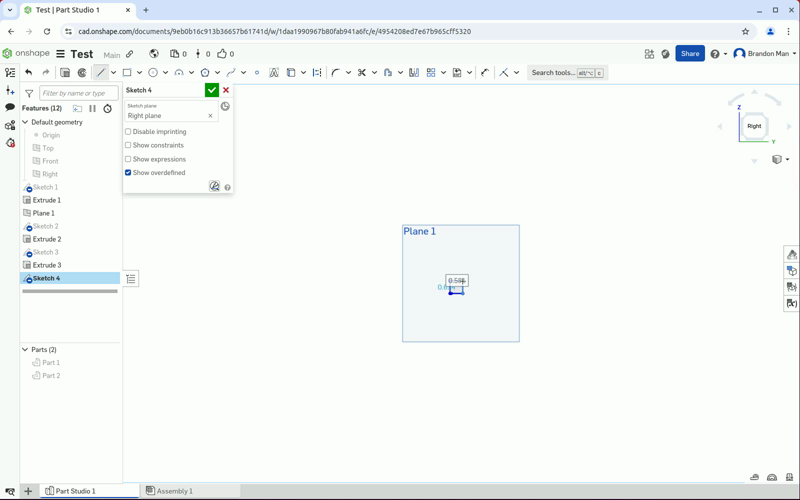
scroll(6)
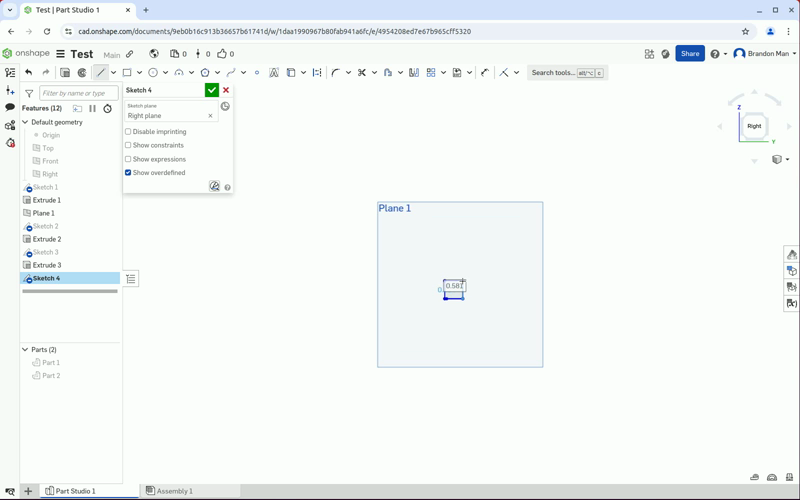
scroll(6)
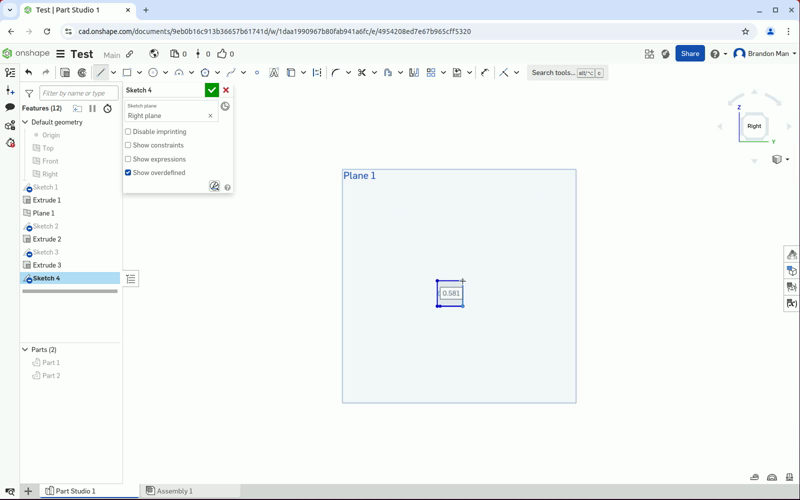
scroll(6)
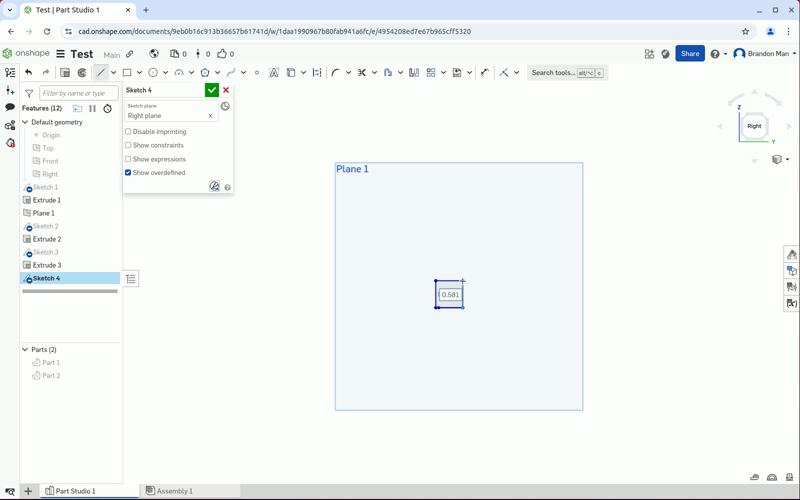
scroll(6)
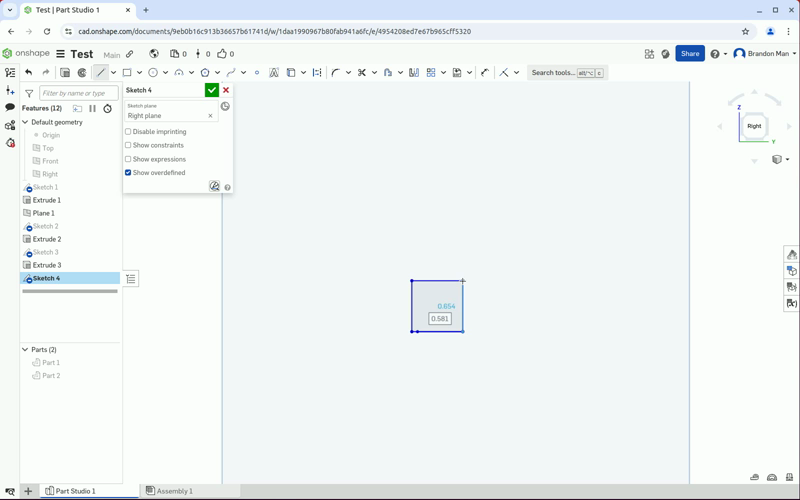
click(462, 280)
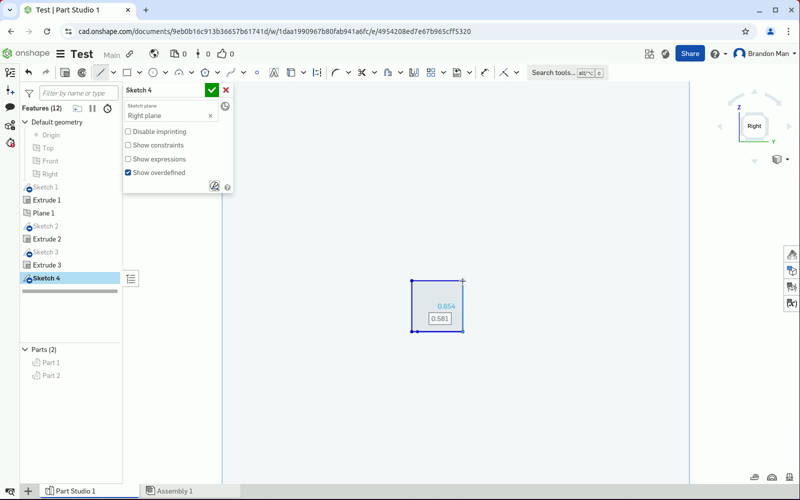
scroll(-6)
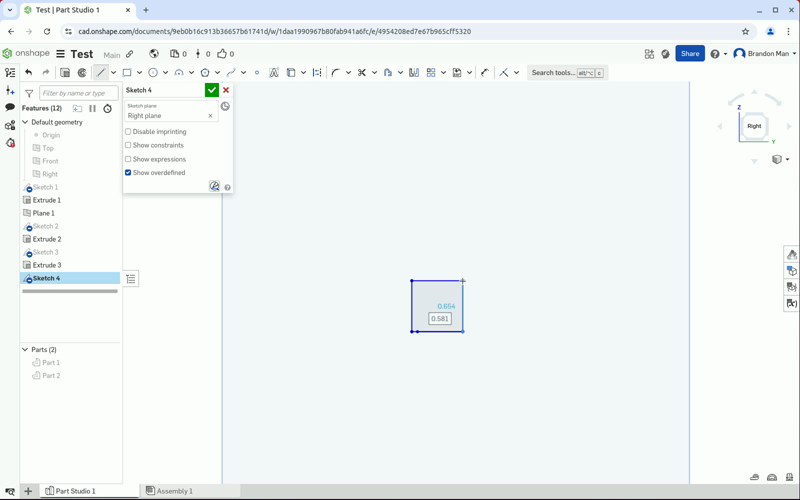
scroll(-6)
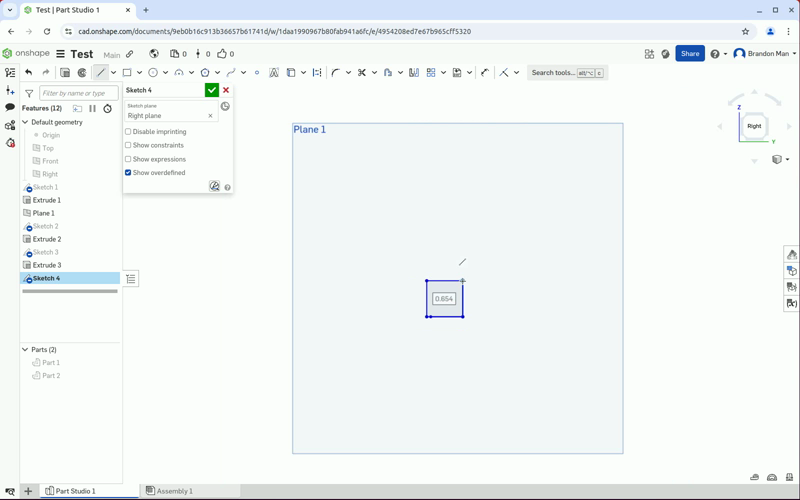
scroll(-6)
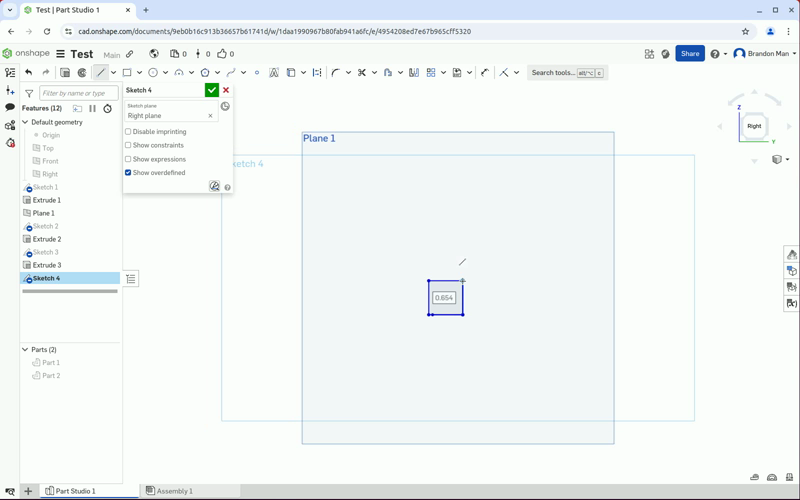
scroll(-6)
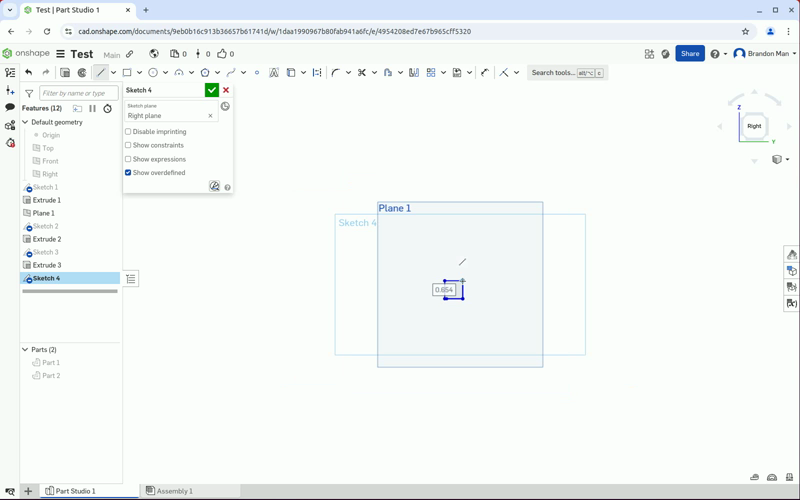
scroll(-6)
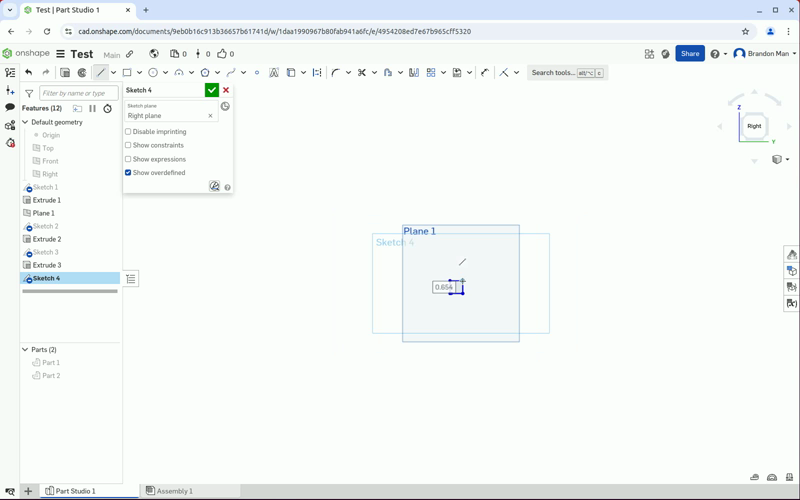
scroll(-6)
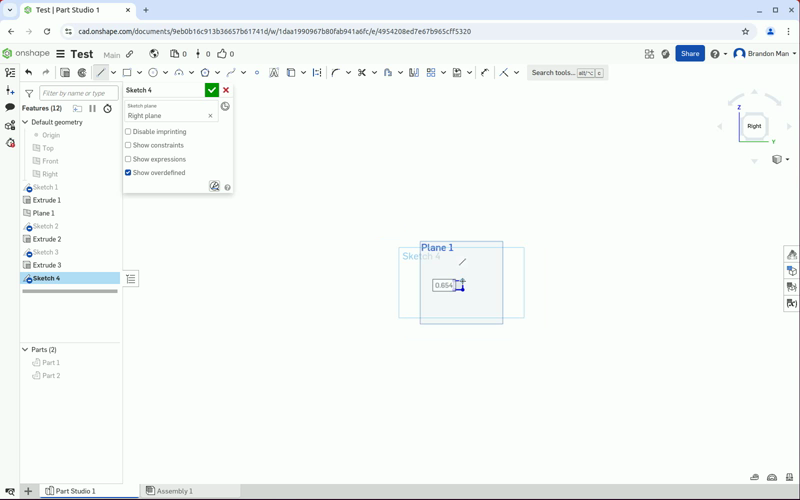
scroll(-6)
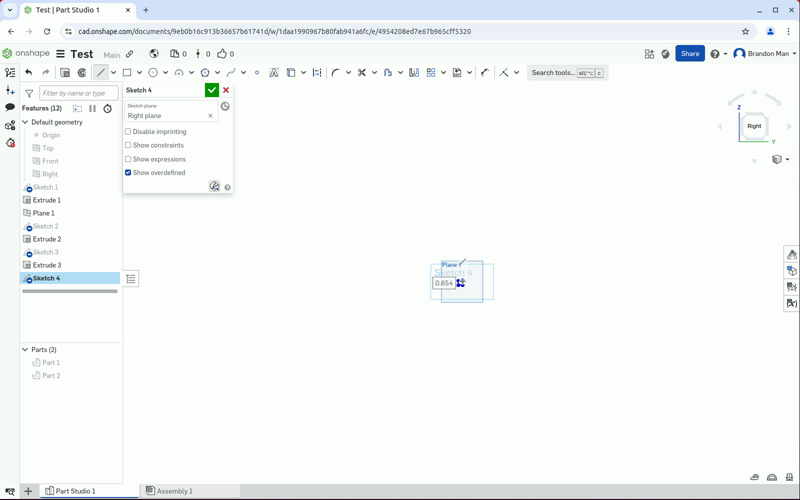
key_up(shift)
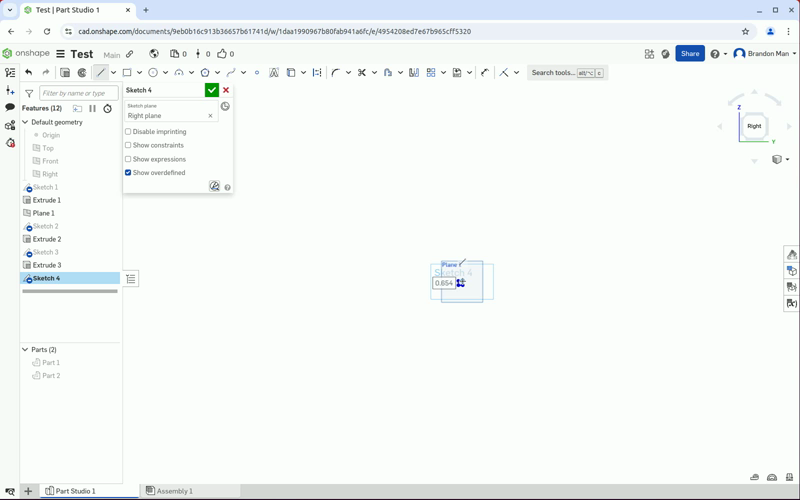
key_down(shift)
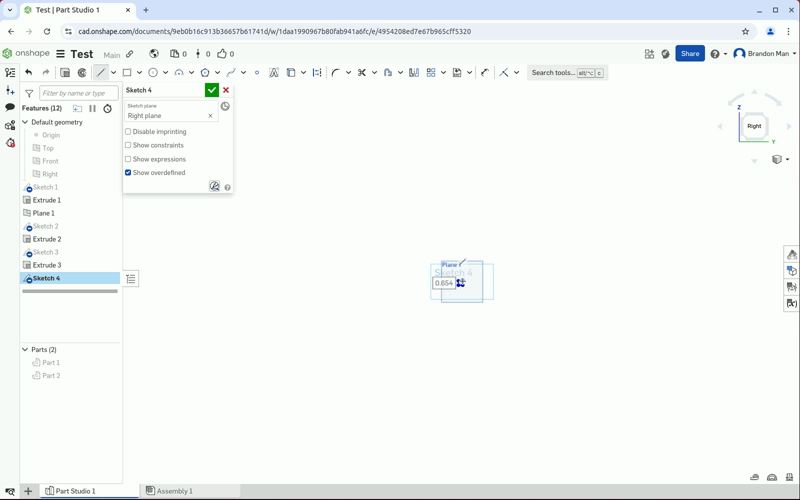
mouse_move(492, 280)
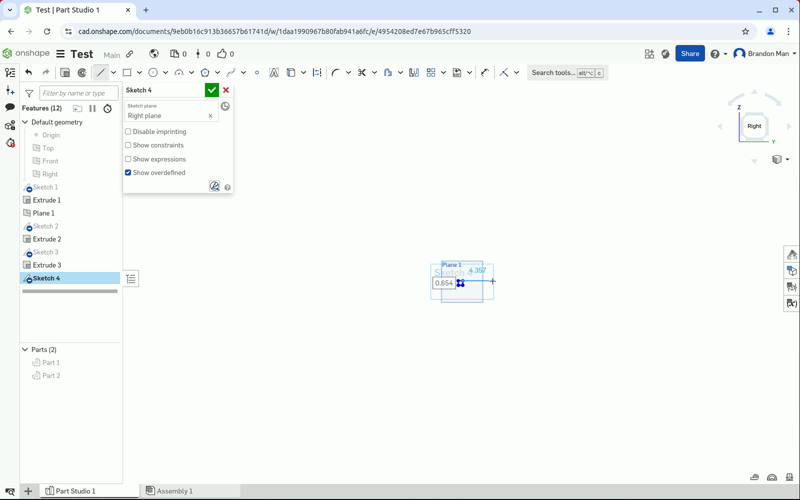
mouse_move(458, 280)
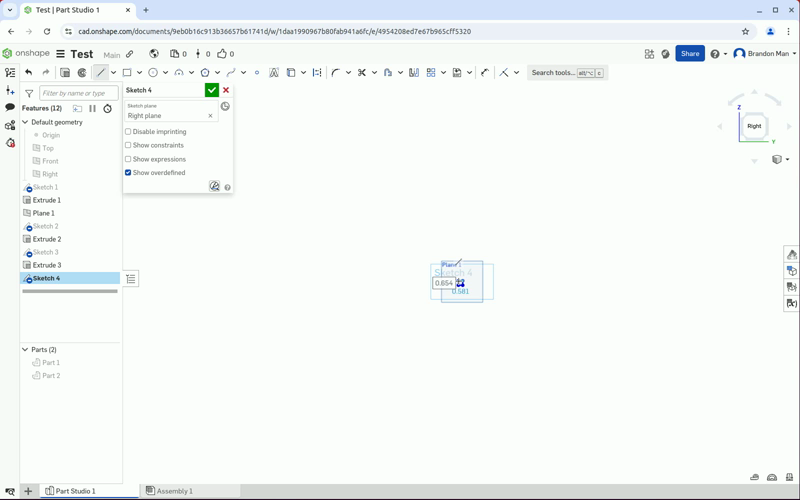
scroll(6)
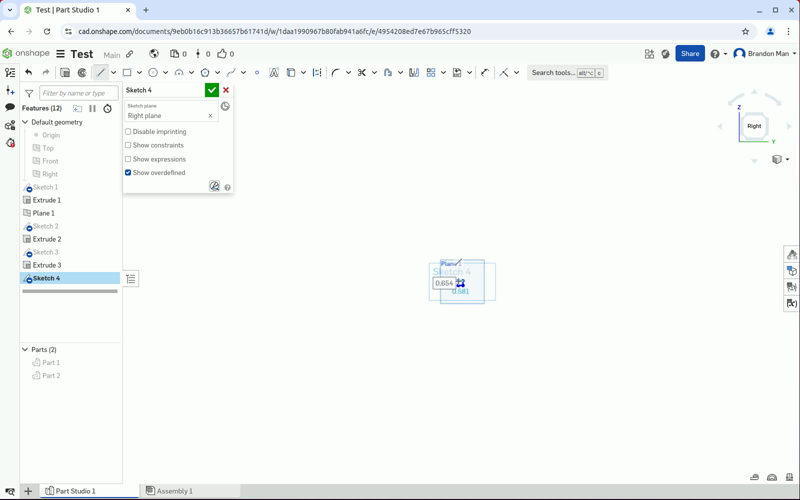
scroll(6)
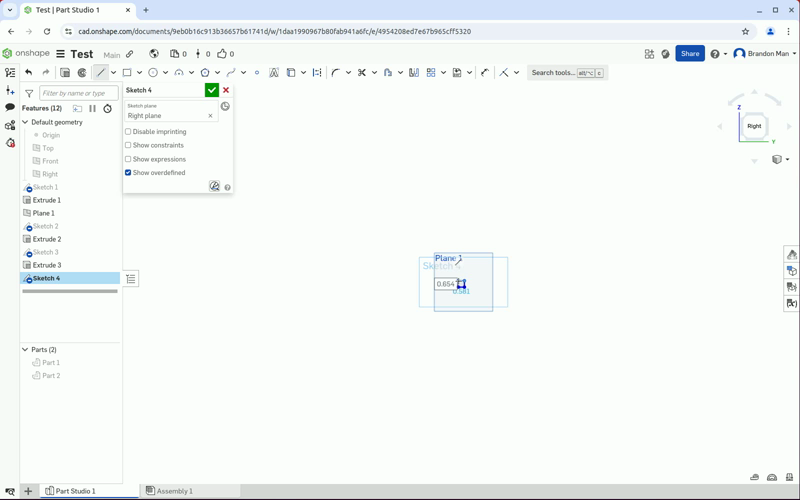
scroll(6)
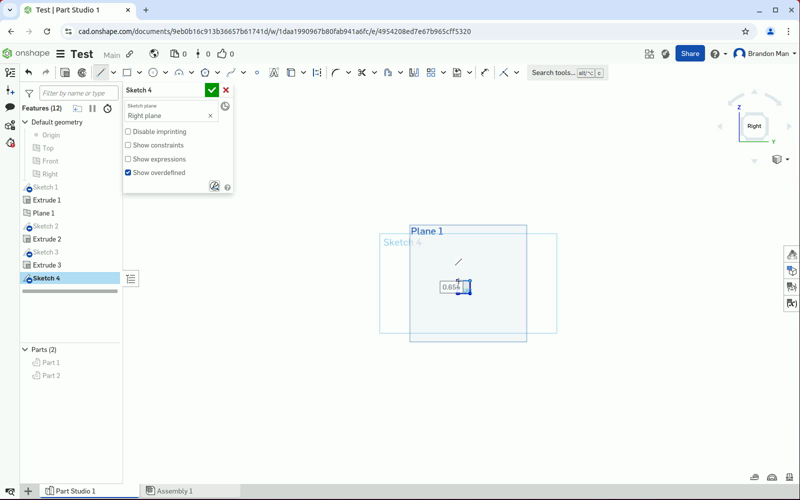
scroll(6)
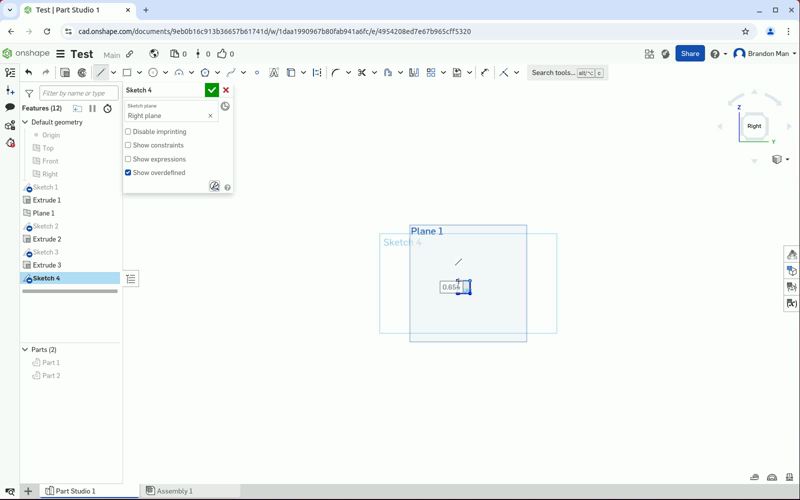
scroll(6)
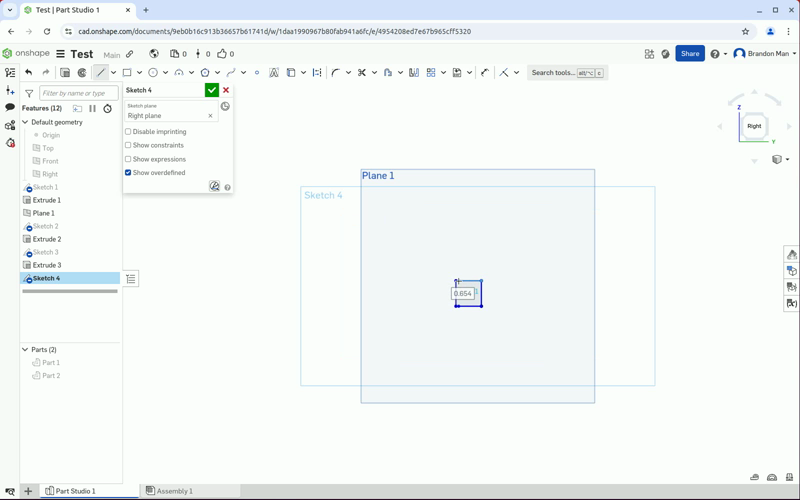
scroll(6)
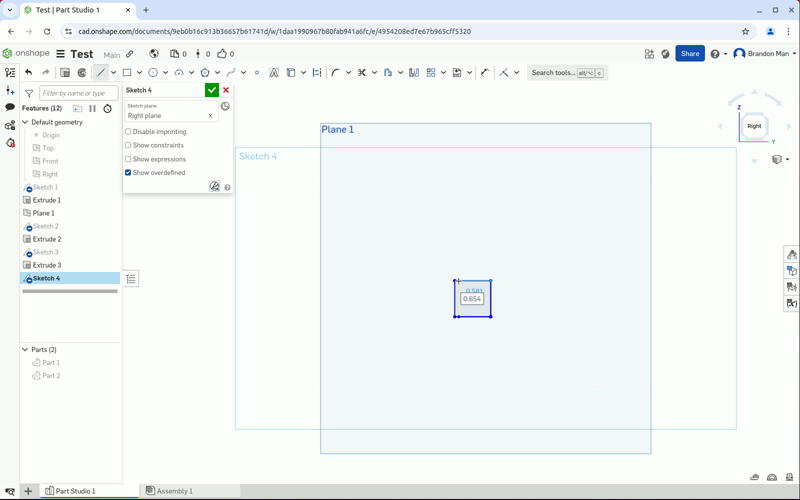
scroll(6)
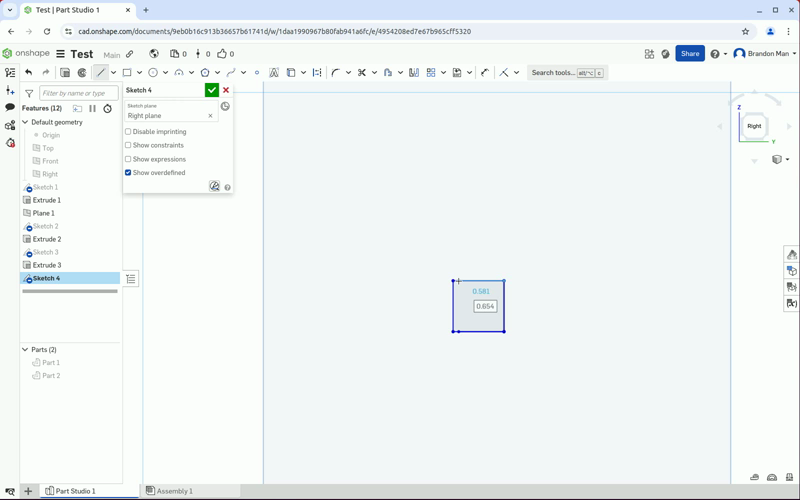
click(458, 280)
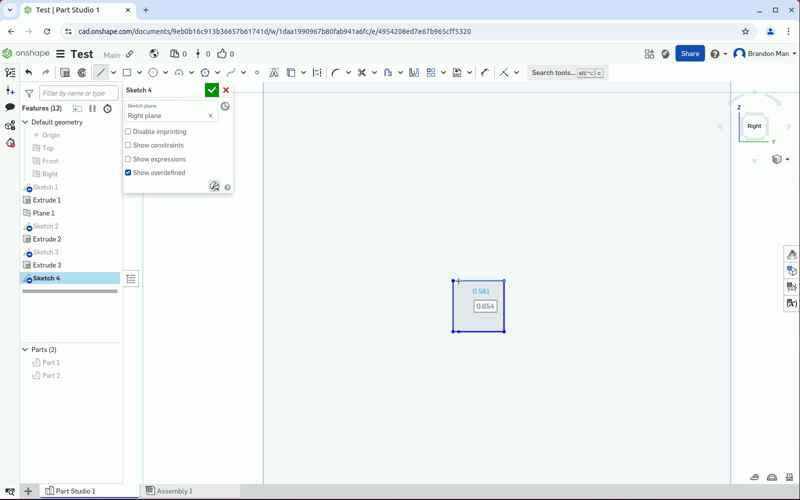
scroll(-6)
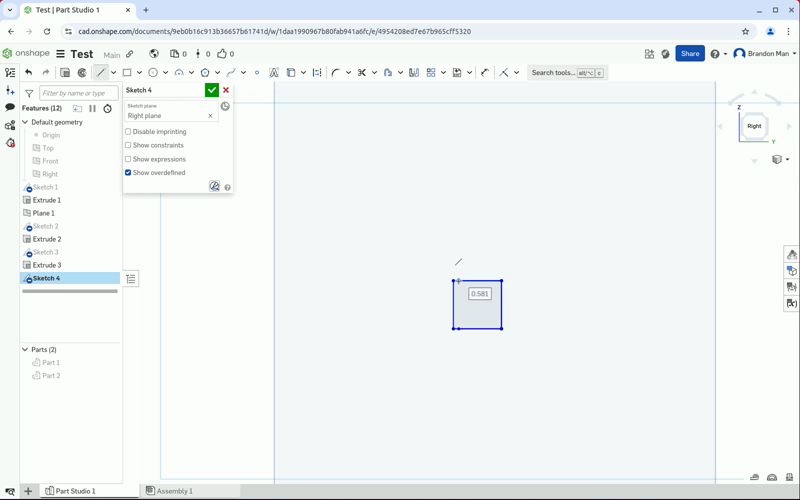
scroll(-6)
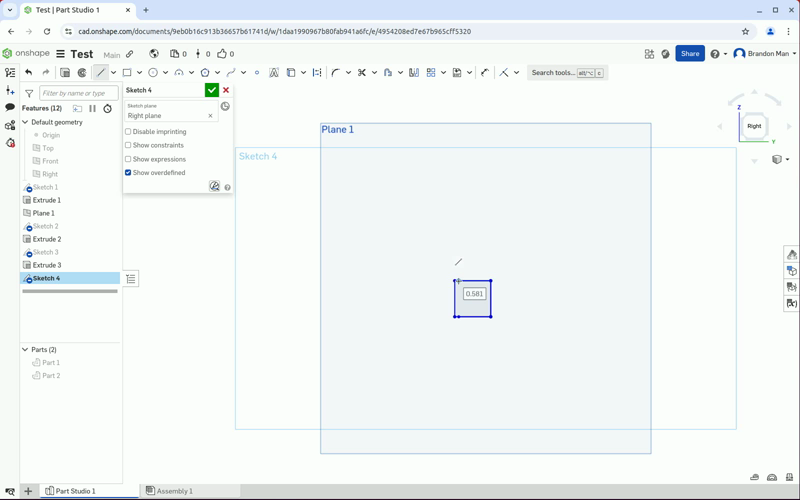
scroll(-6)
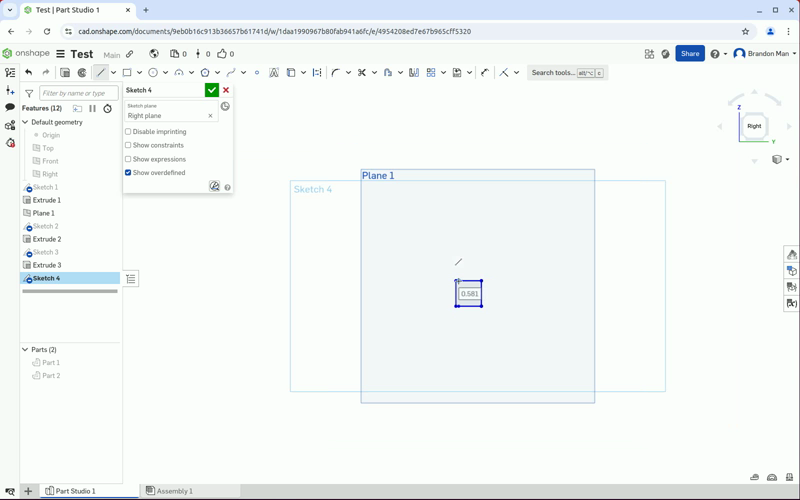
scroll(-6)
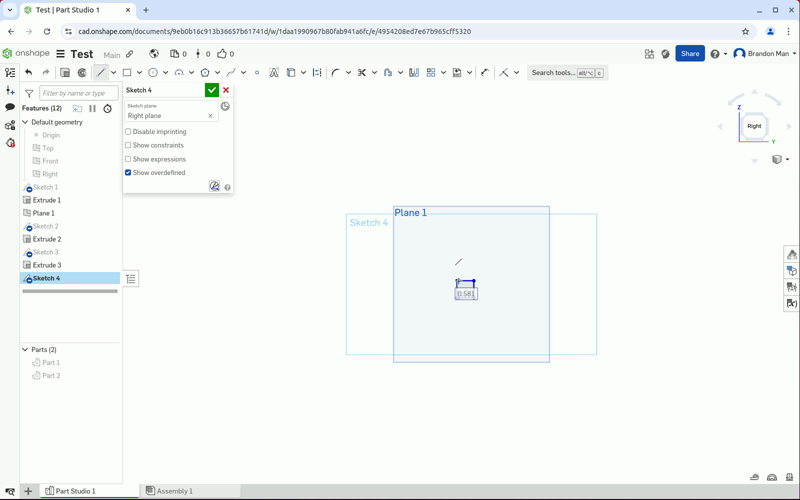
scroll(-6)
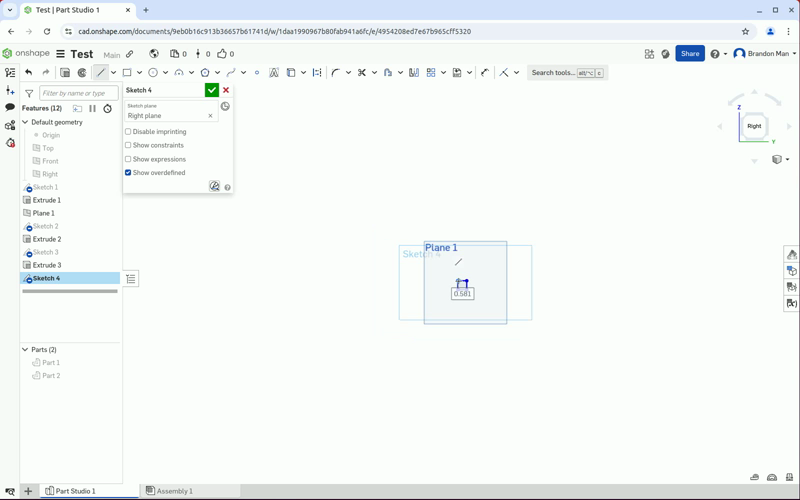
scroll(-6)
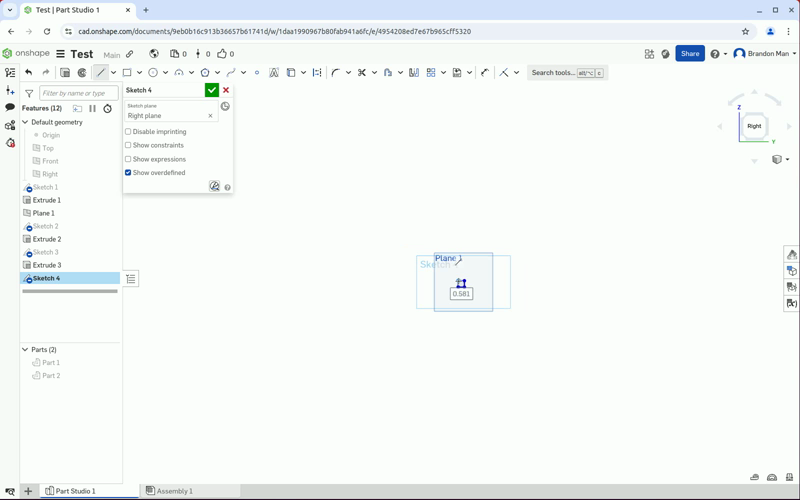
scroll(-6)
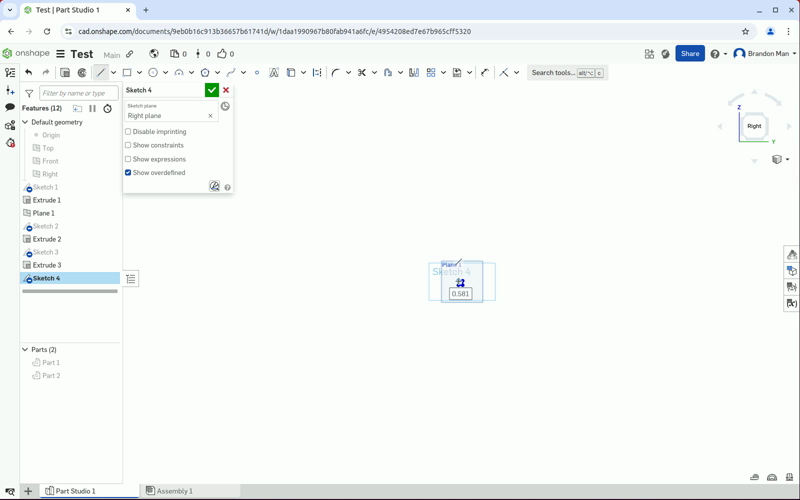
key_up(shift)
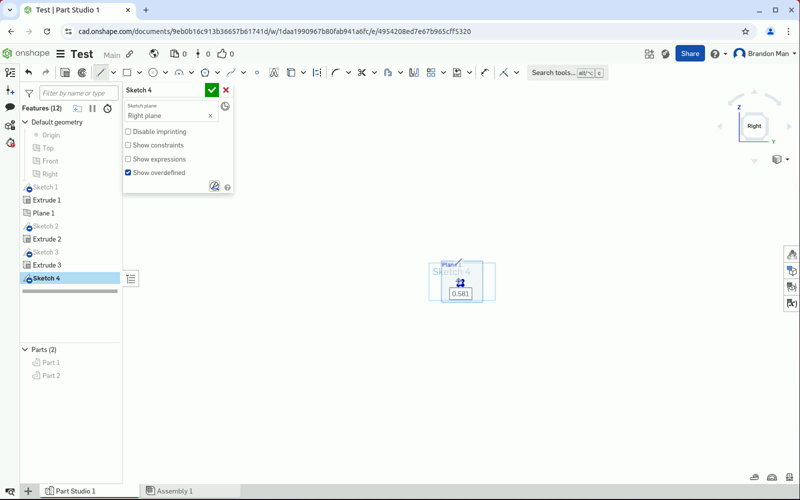
mouse_move(488, 280)
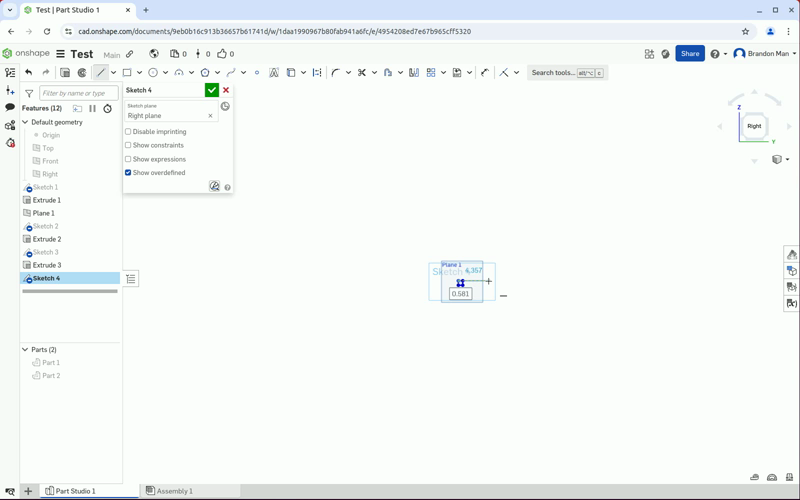
key_down(shift)
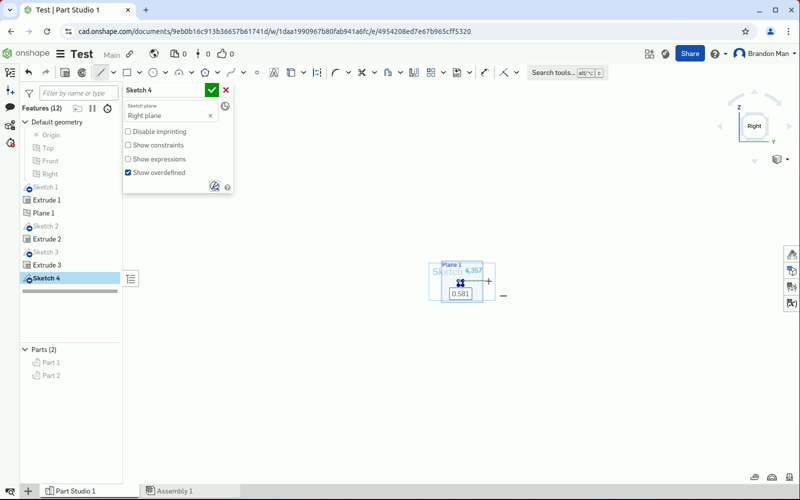
mouse_move(458, 285)
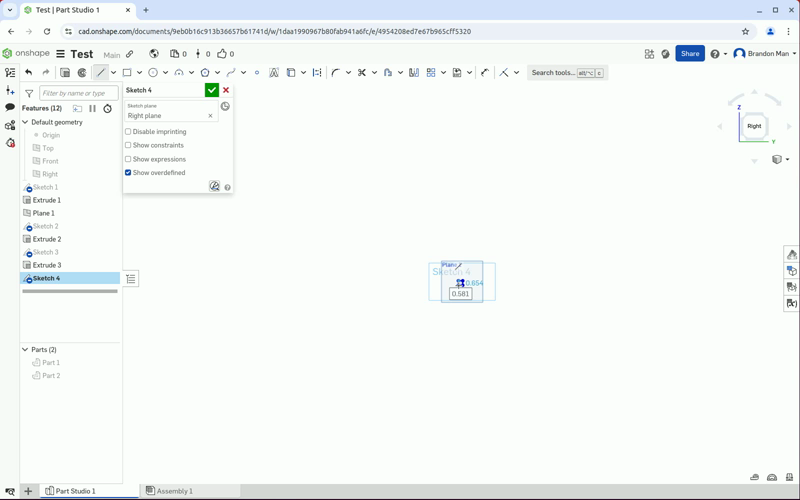
scroll(6)
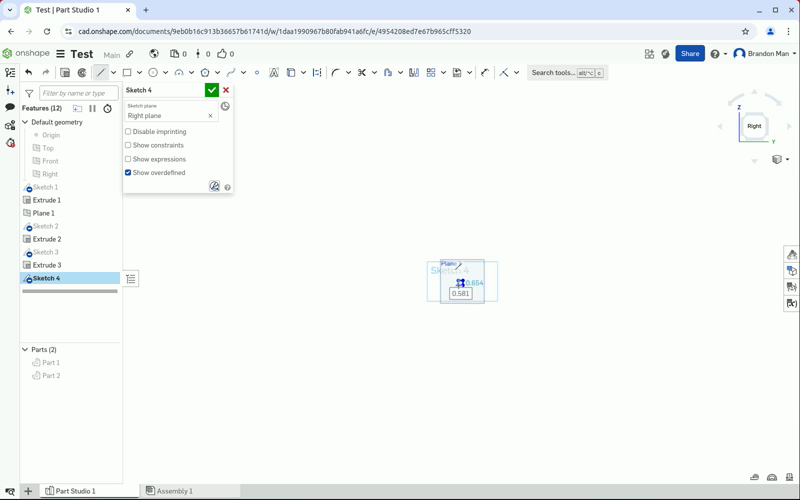
scroll(6)
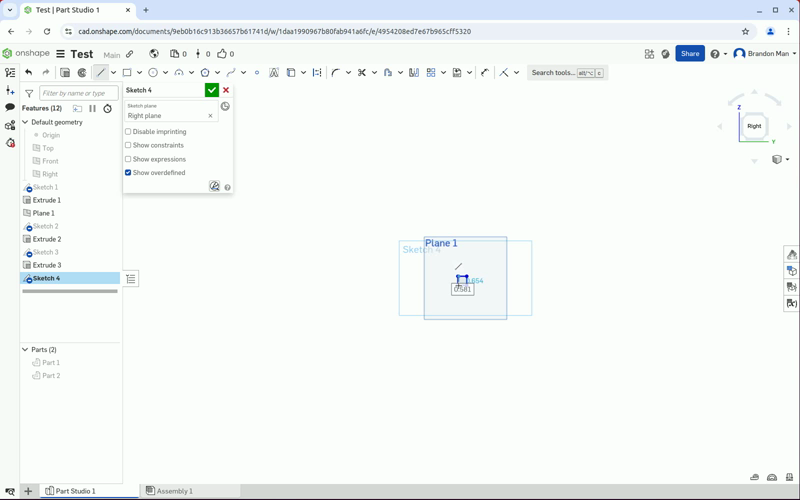
scroll(6)
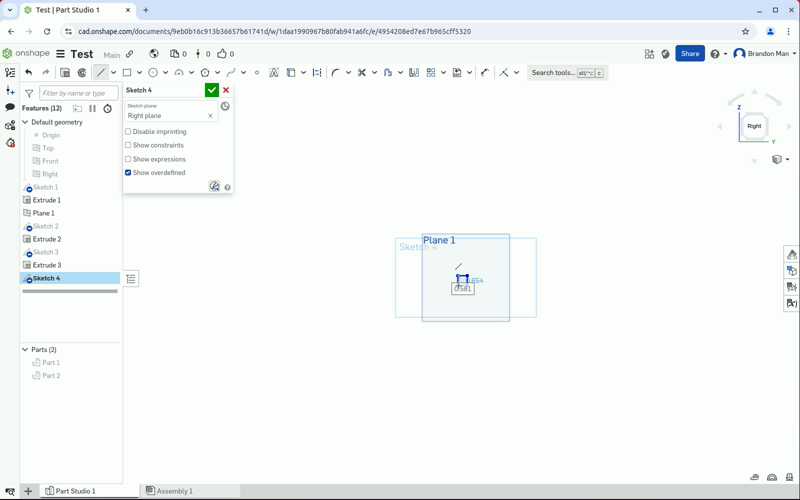
scroll(6)
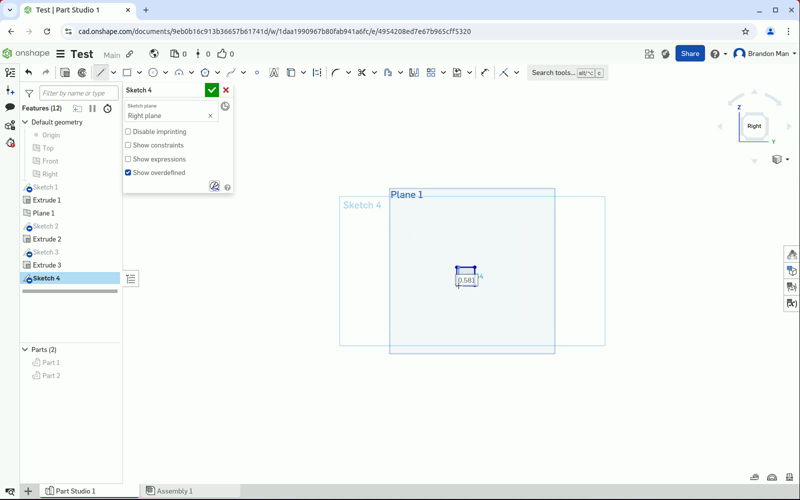
scroll(6)
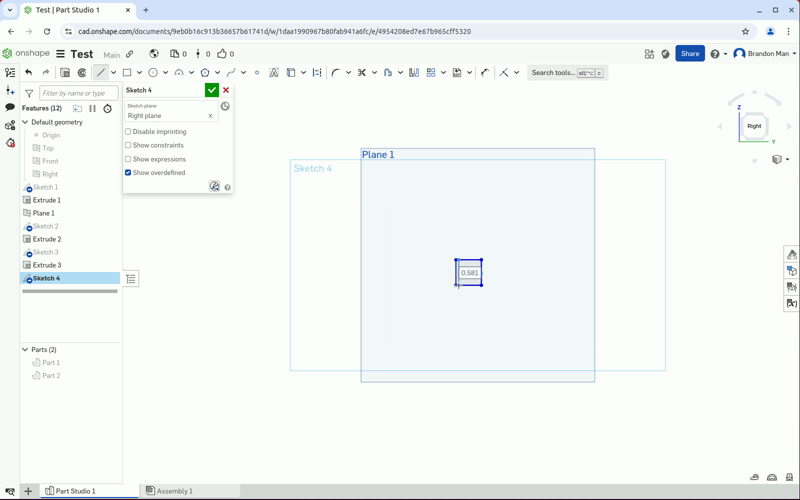
scroll(6)
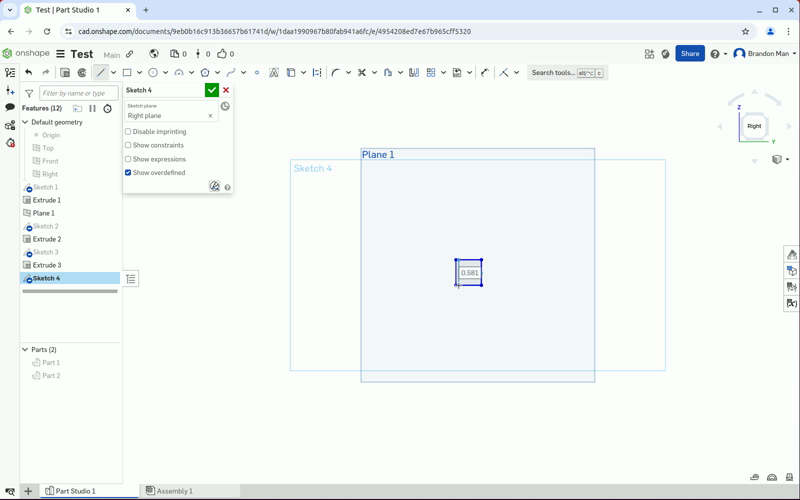
scroll(6)
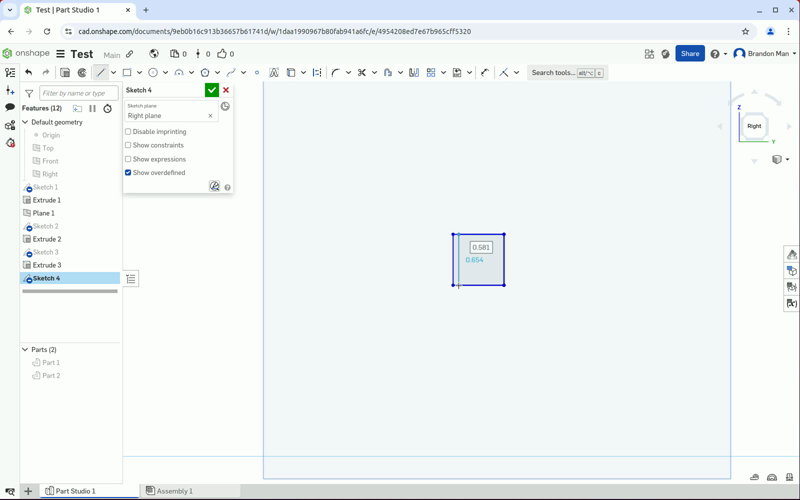
key_up(shift)
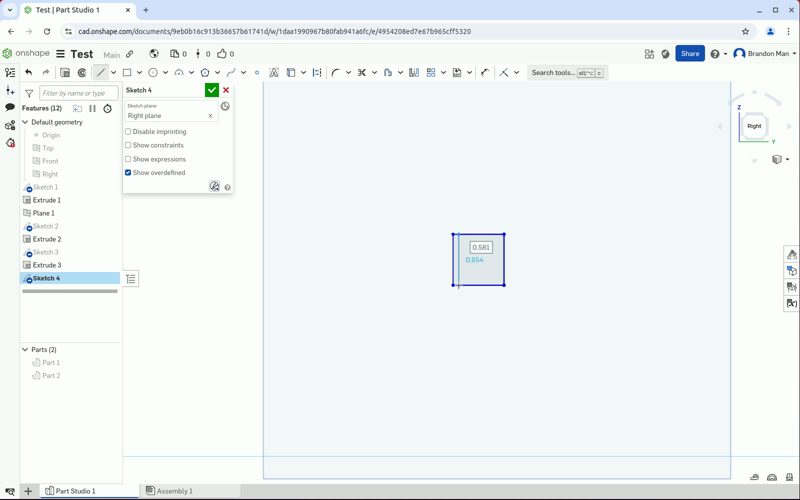
click(458, 285)
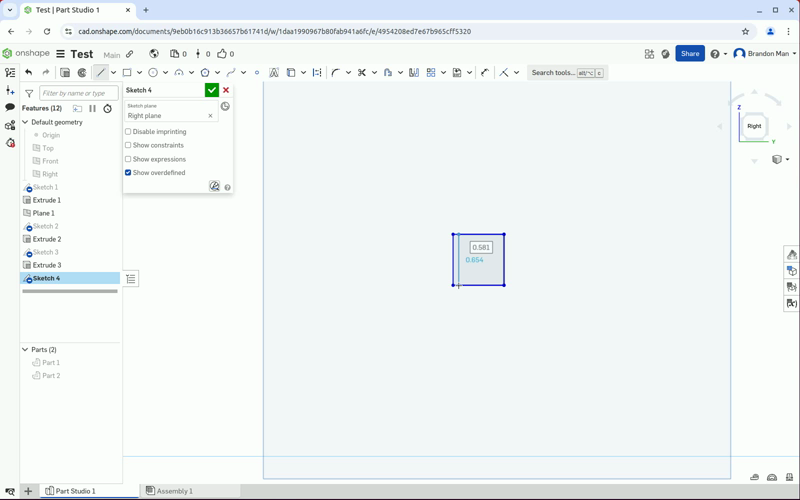
scroll(-6)
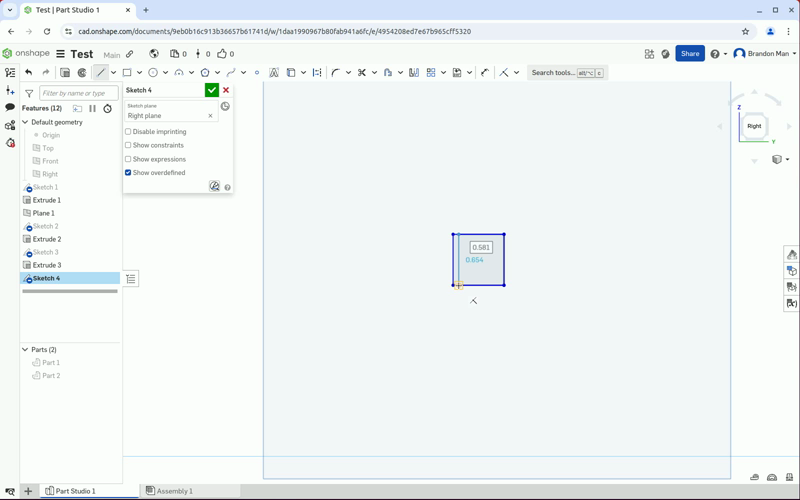
scroll(-6)
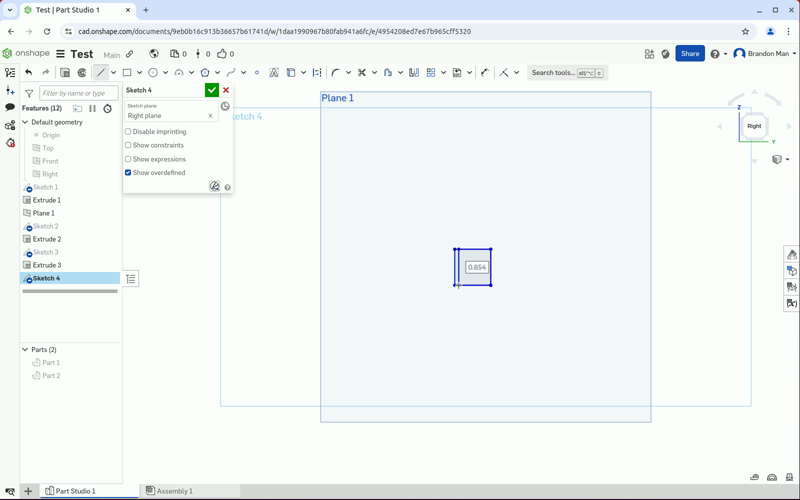
scroll(-6)
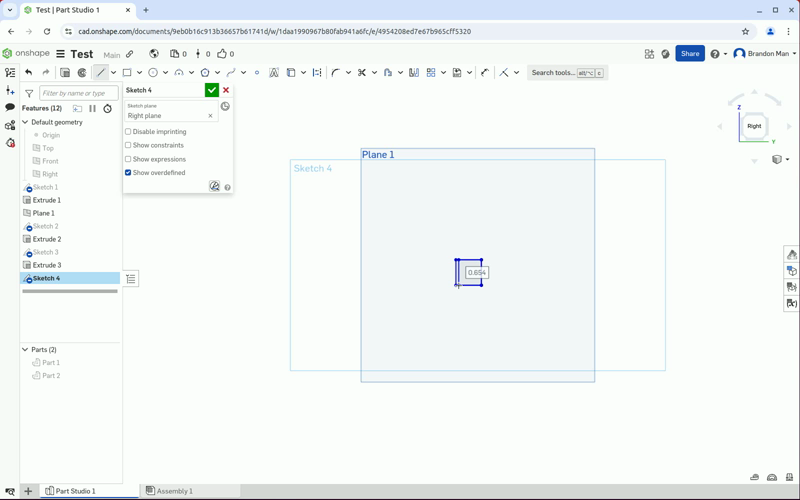
scroll(-6)
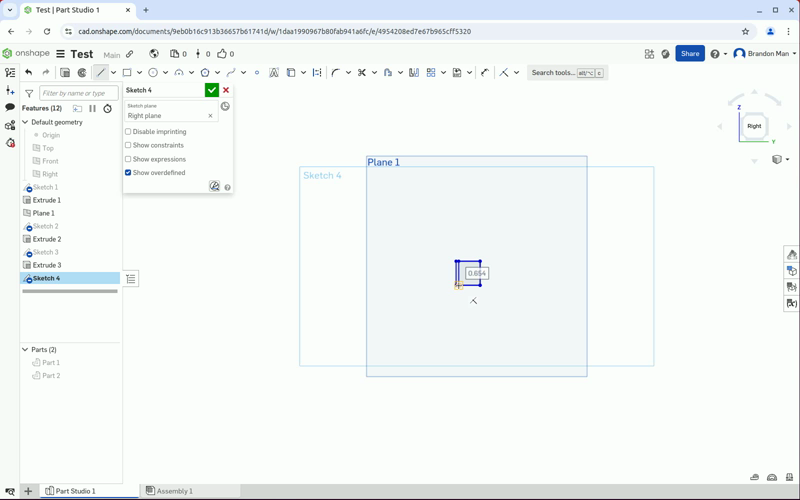
scroll(-6)
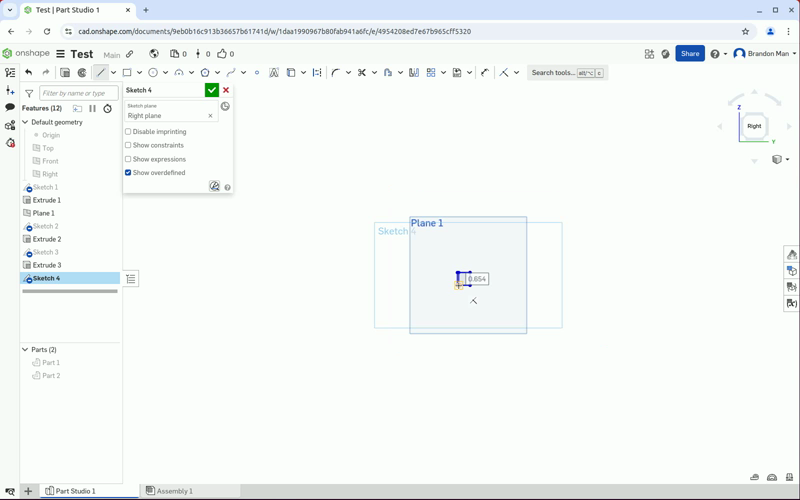
scroll(-6)
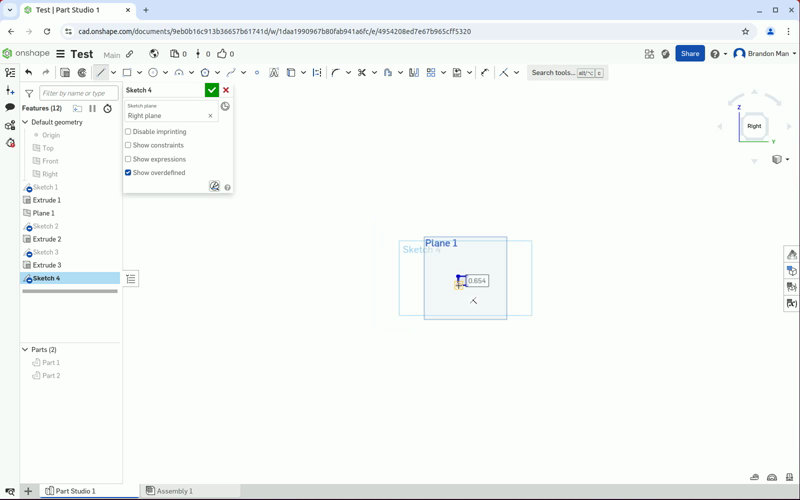
scroll(-6)
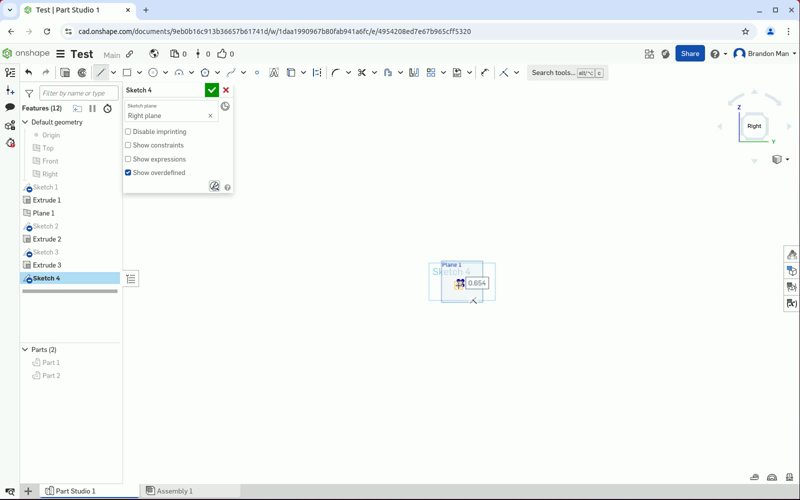
key(esc)
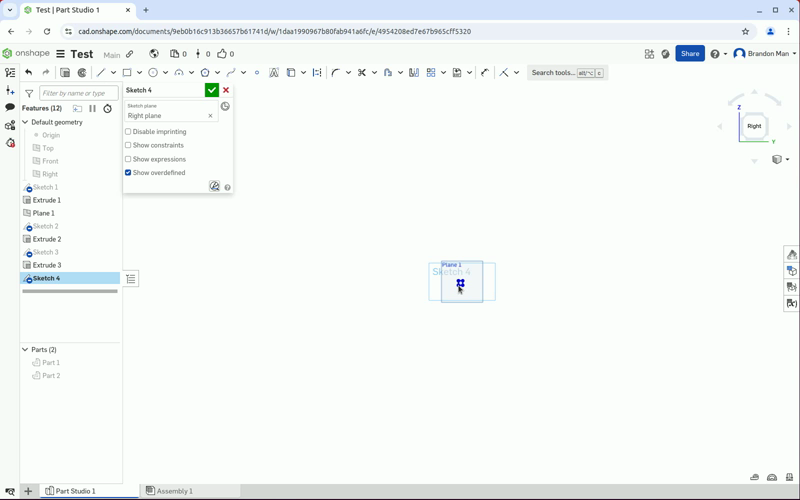
mouse_move(458, 281)
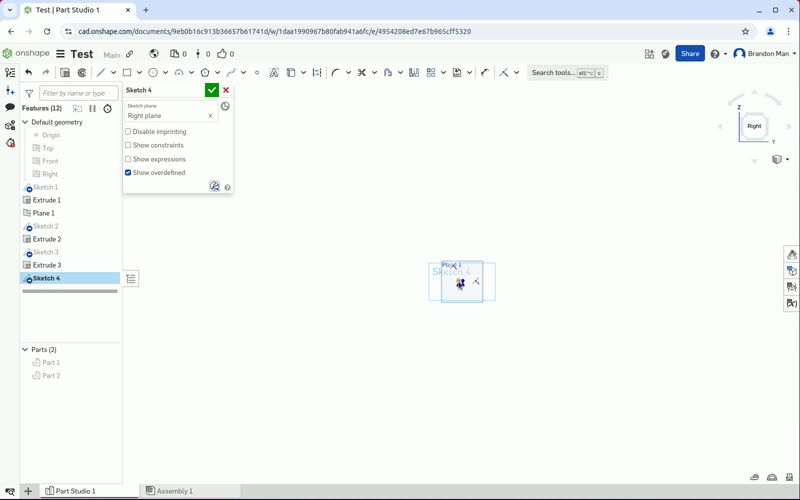
scroll(6)
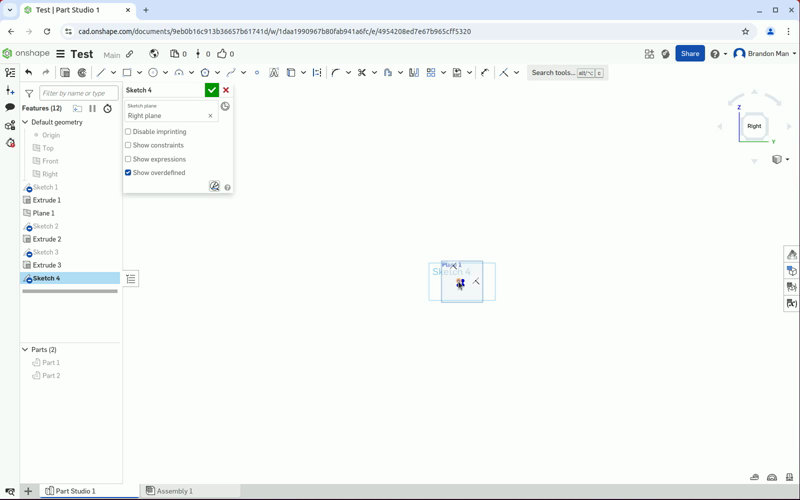
scroll(6)
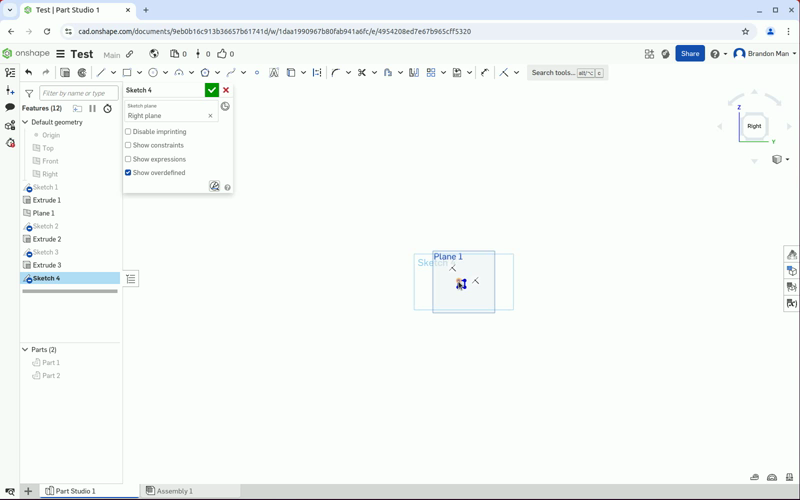
scroll(6)
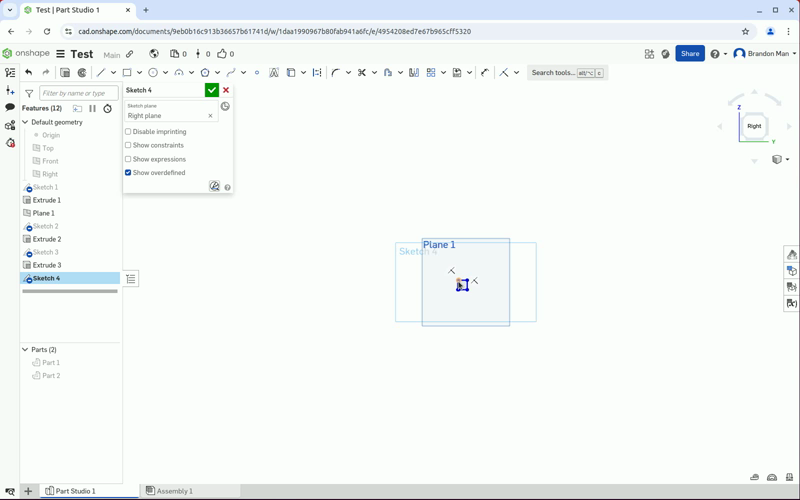
scroll(6)
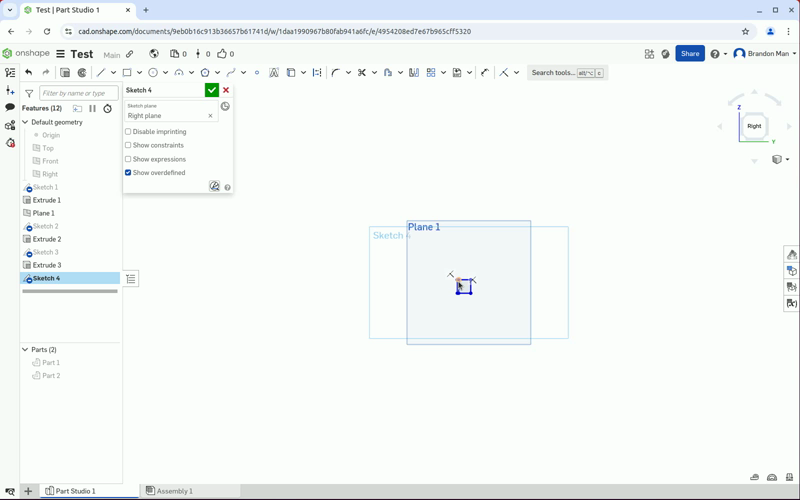
scroll(6)
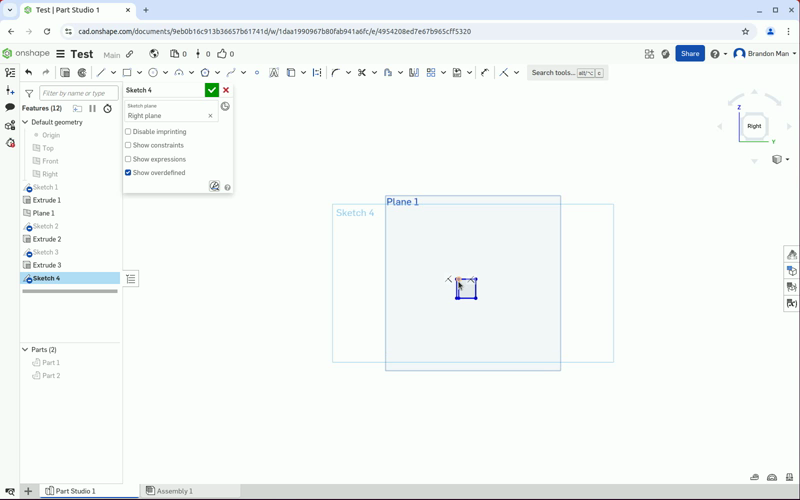
scroll(6)
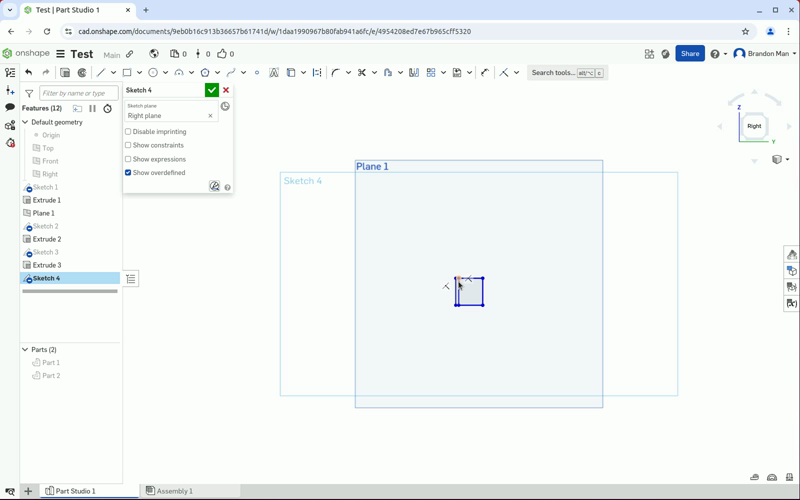
scroll(6)
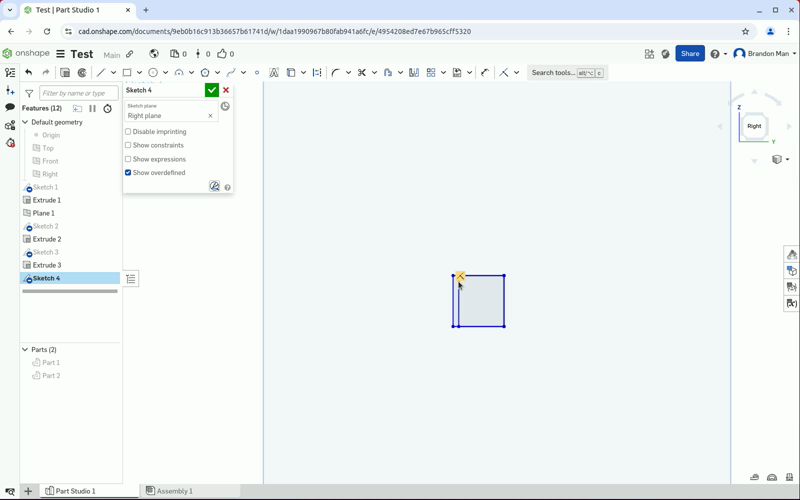
click(458, 281)
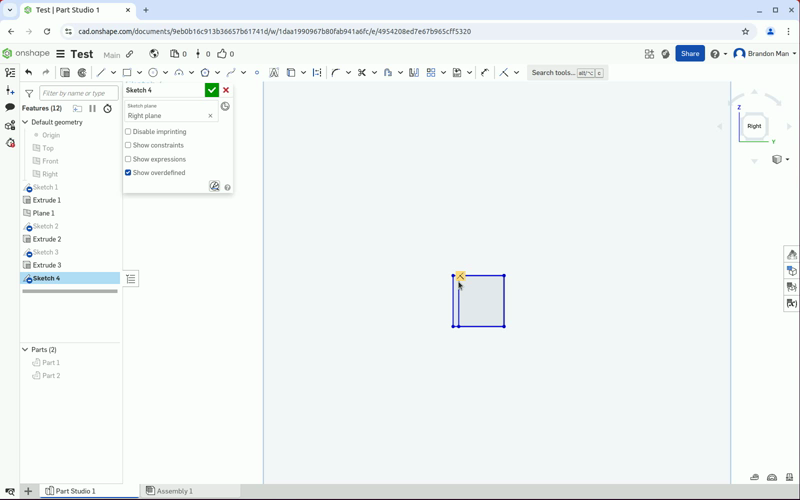
scroll(-6)
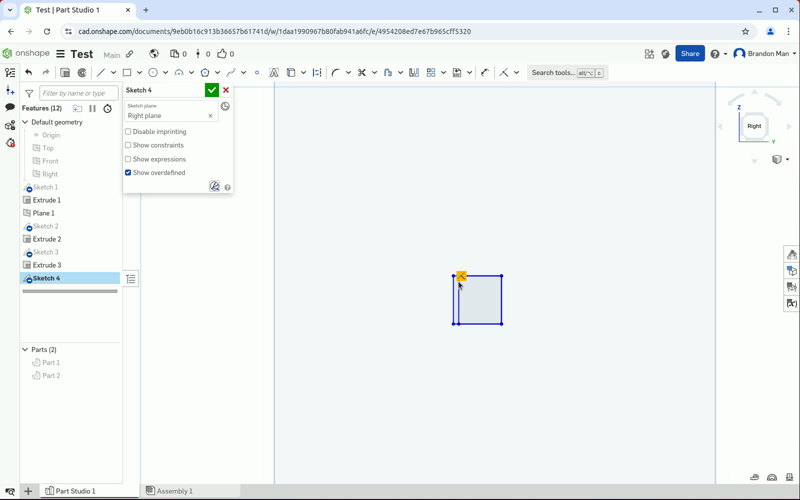
scroll(-6)
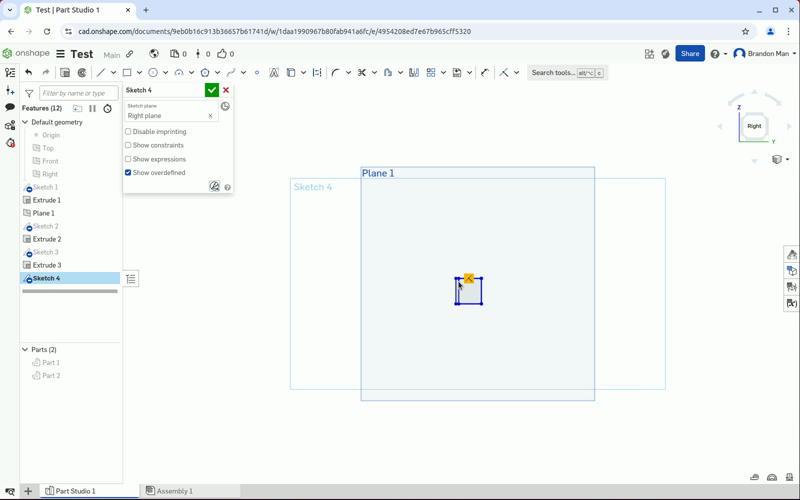
scroll(-6)
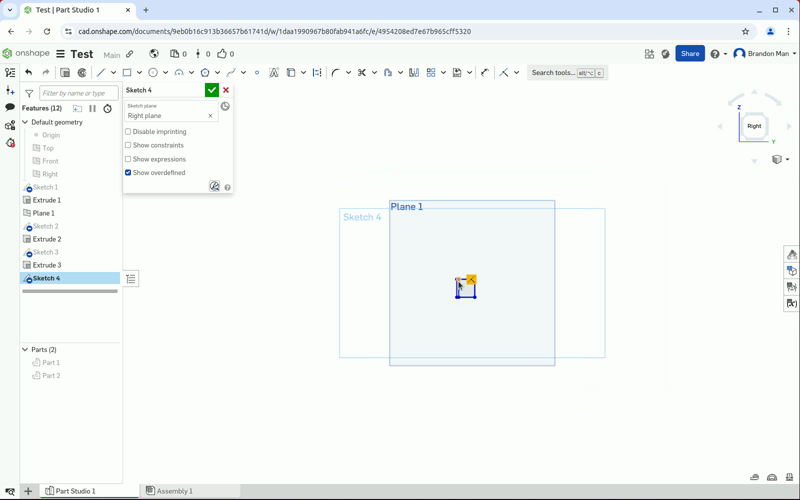
scroll(-6)
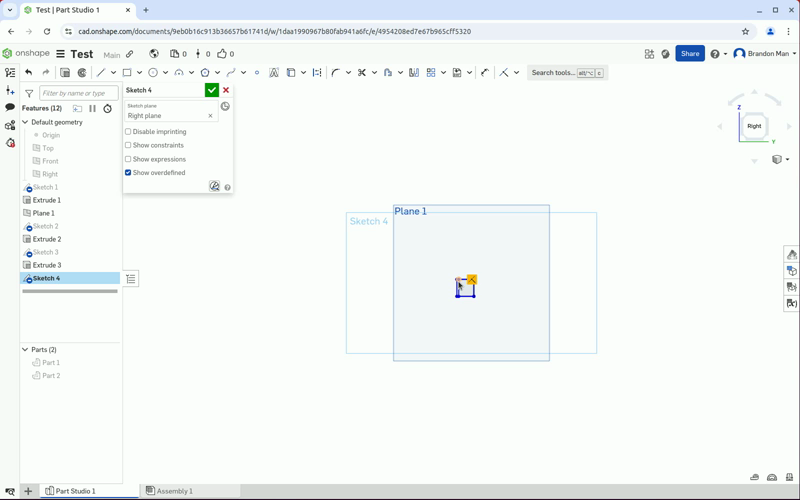
scroll(-6)
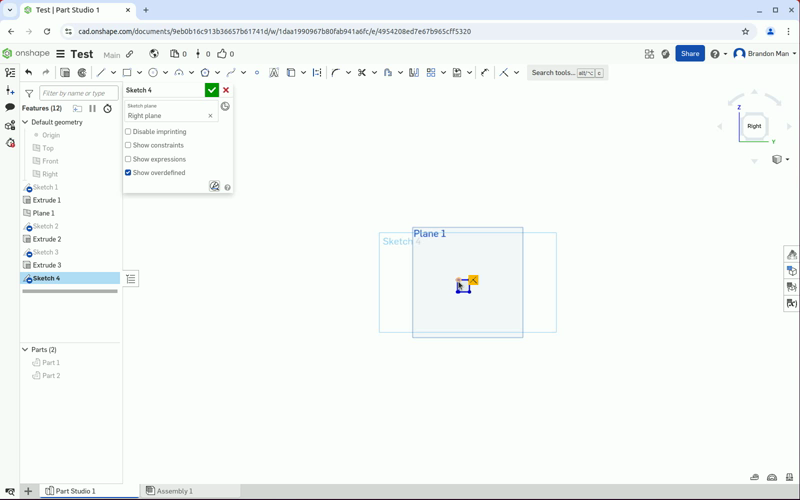
scroll(-6)
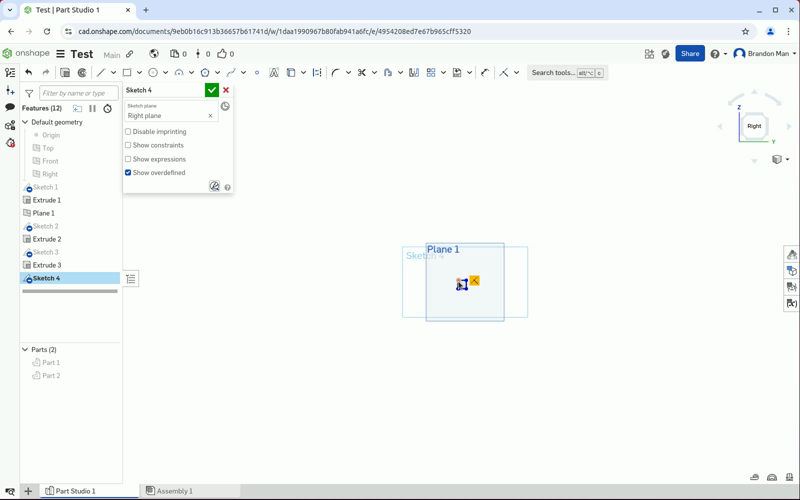
scroll(-6)
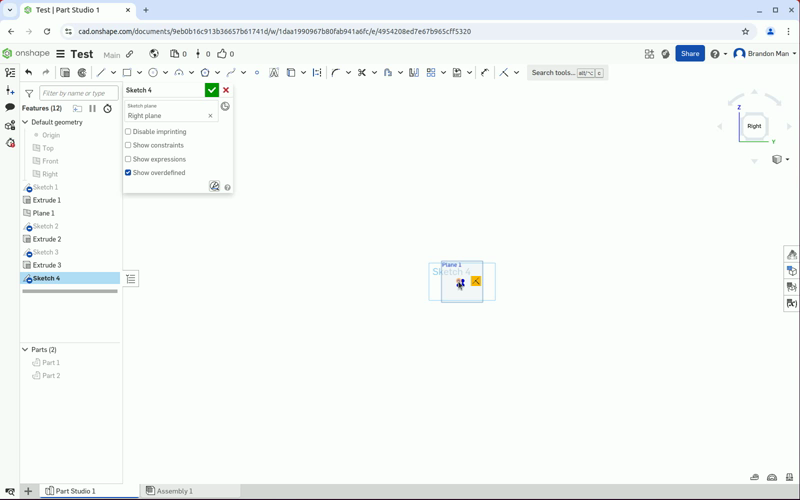
mouse_move(73, 352)
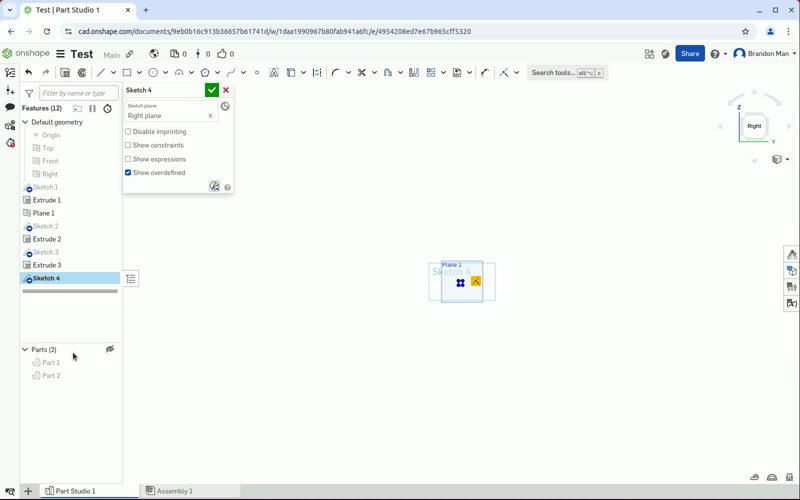
key(shift+y)
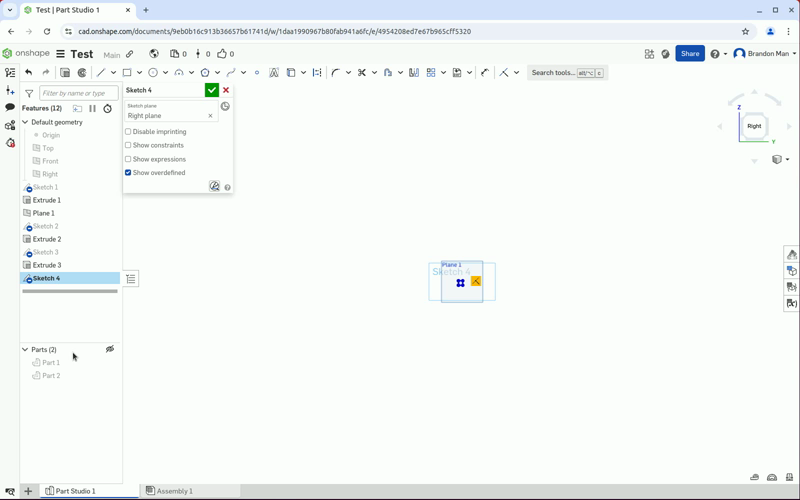
key(shift+e)
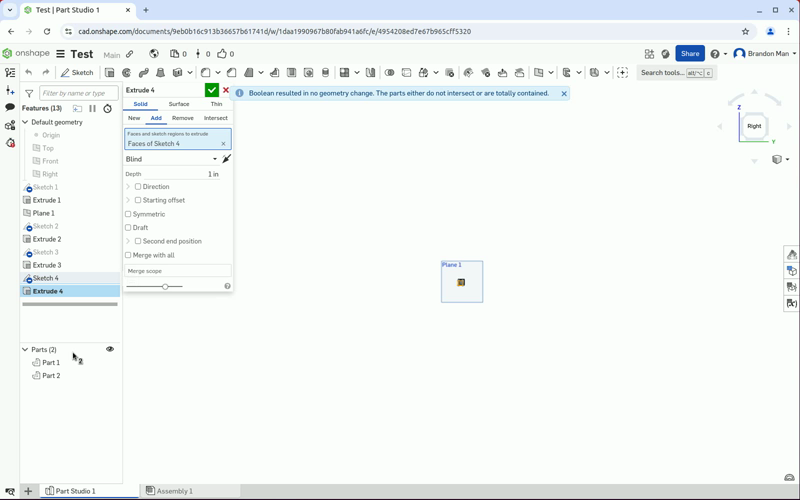
mouse_move(143, 106)
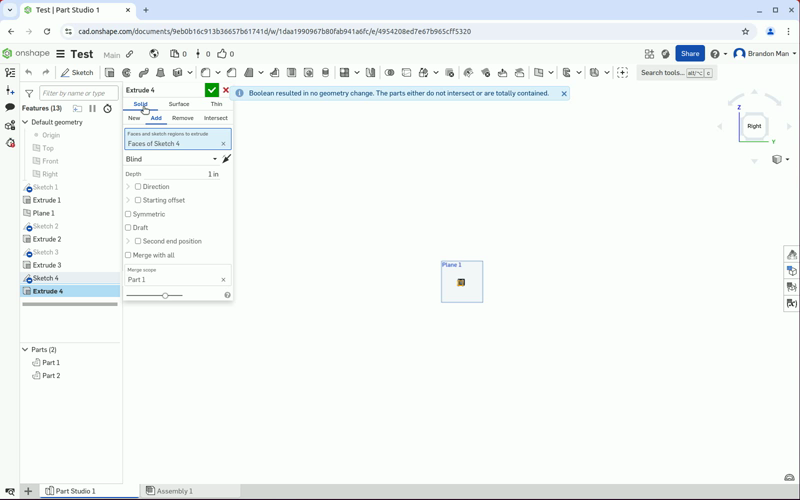
click(143, 106)
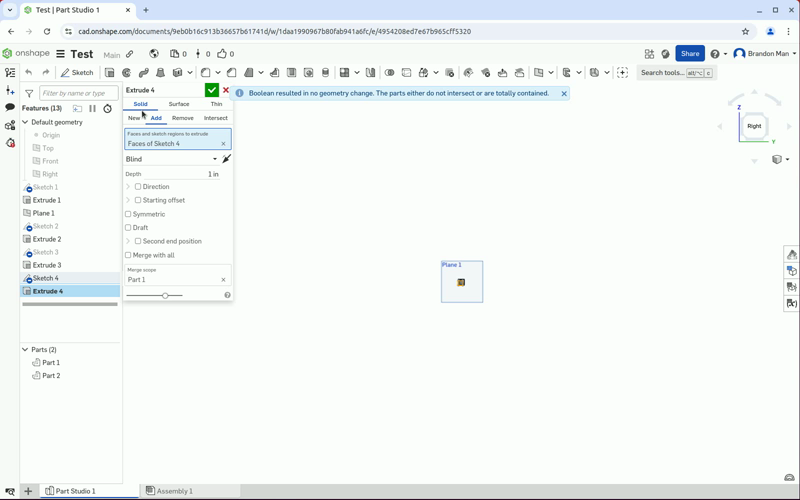
mouse_move(137, 120)
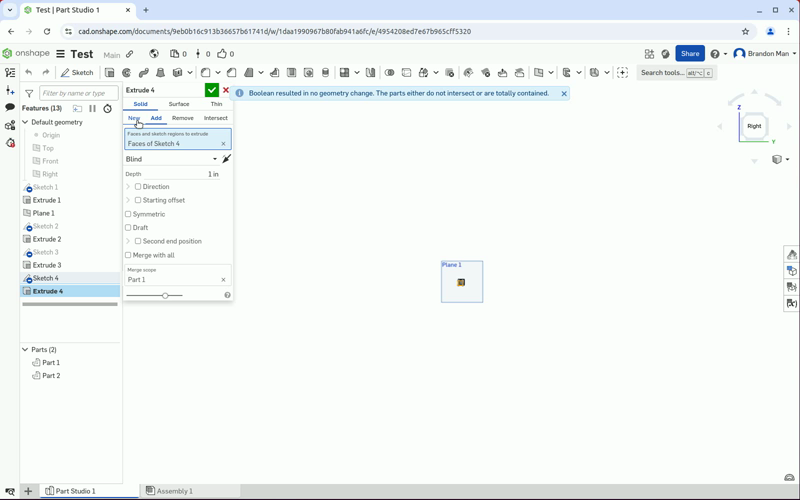
click(137, 120)
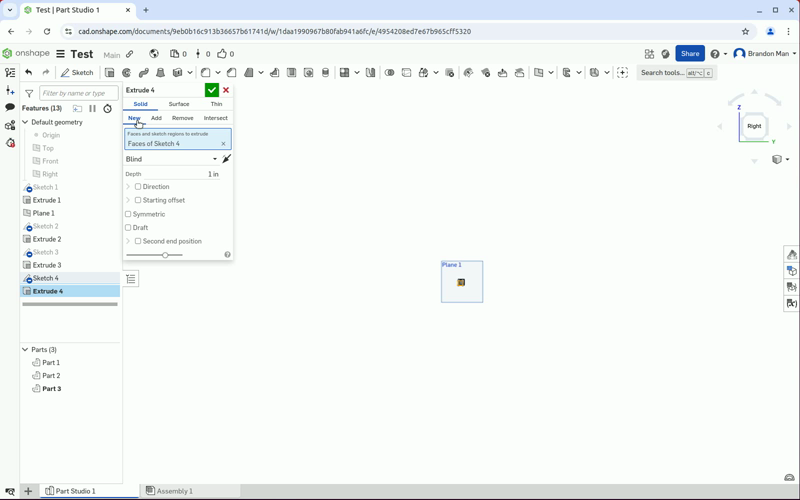
key(tab, 4)
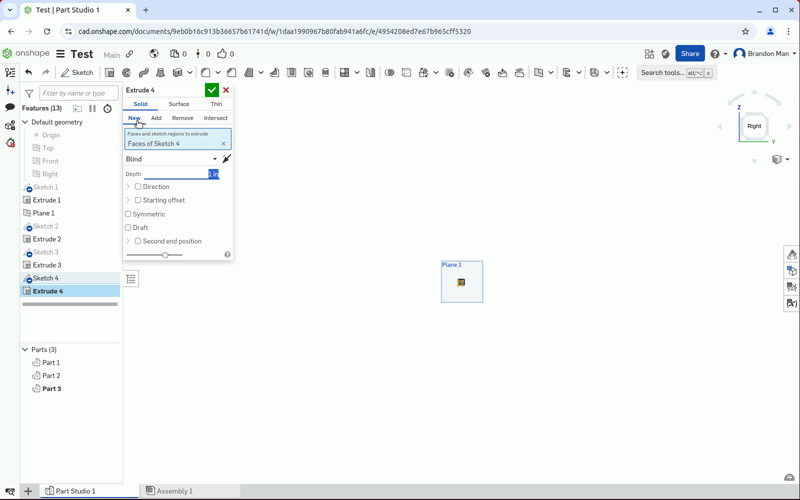
text(-0.241)
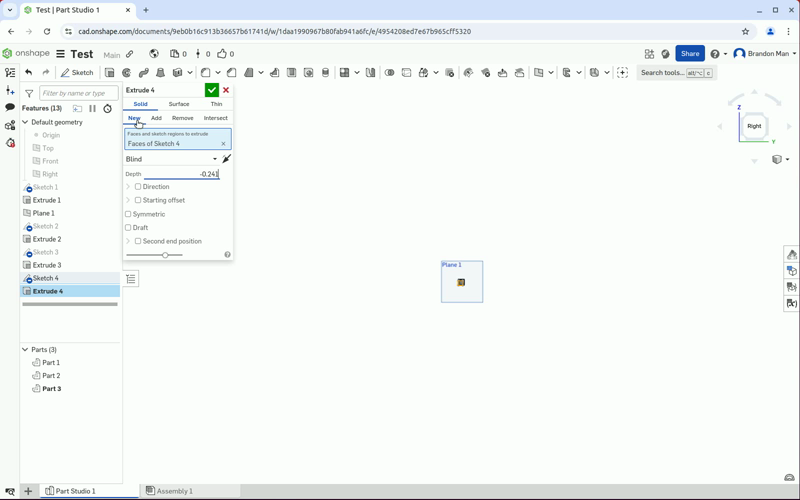
key(enter)
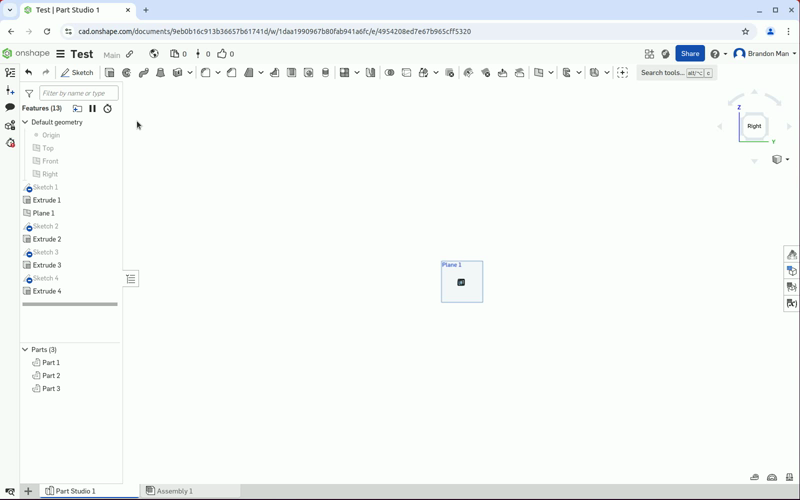
key(shift+h)
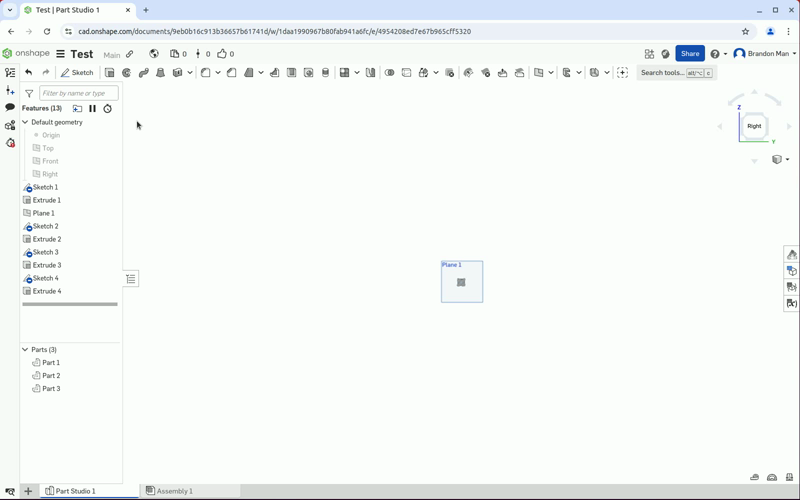
key(shift+h)
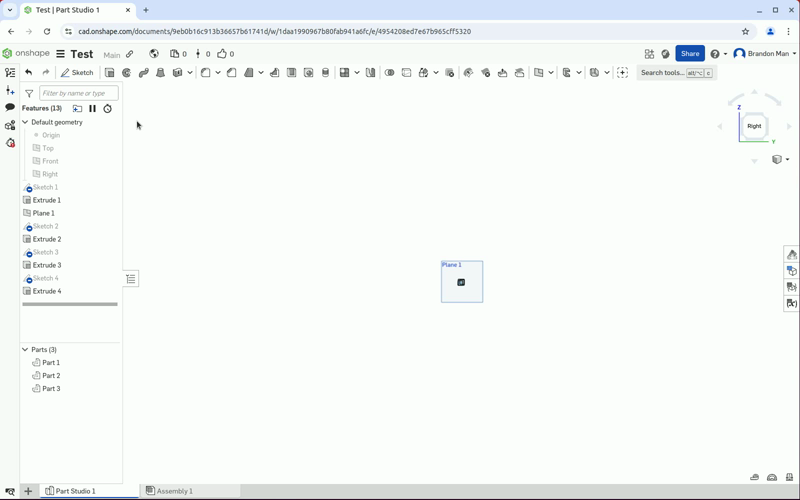
mouse_move(73, 189)
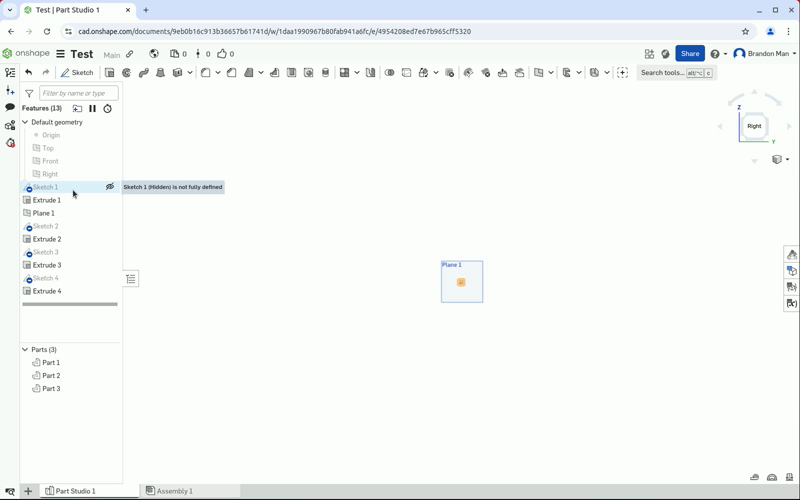
click(73, 189)
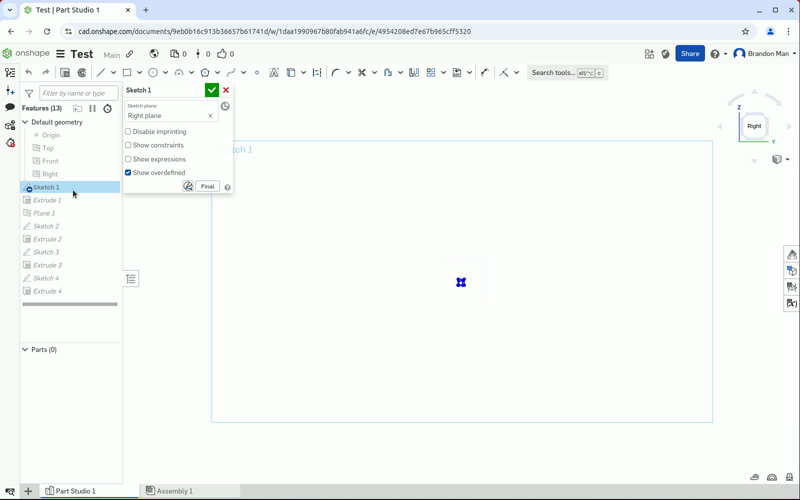
mouse_move(229, 92)
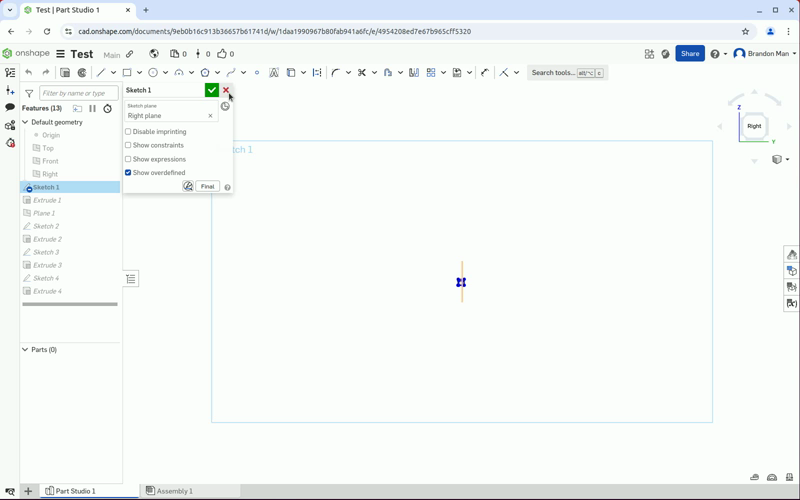
click(229, 92)
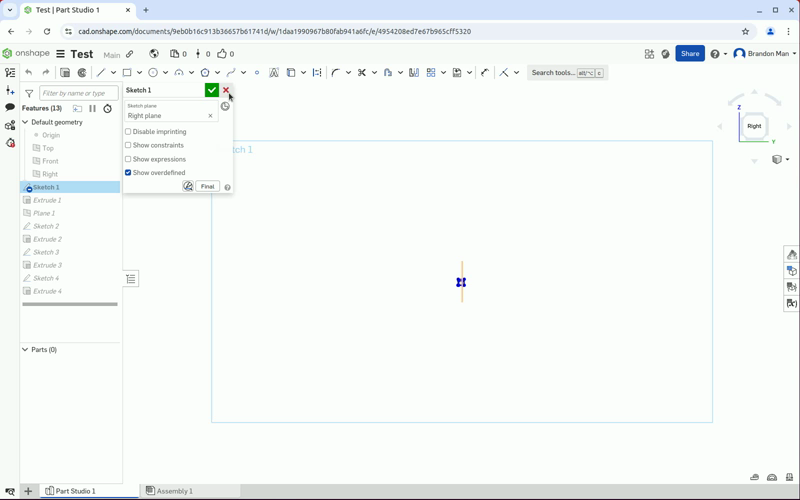
key(shift+s)
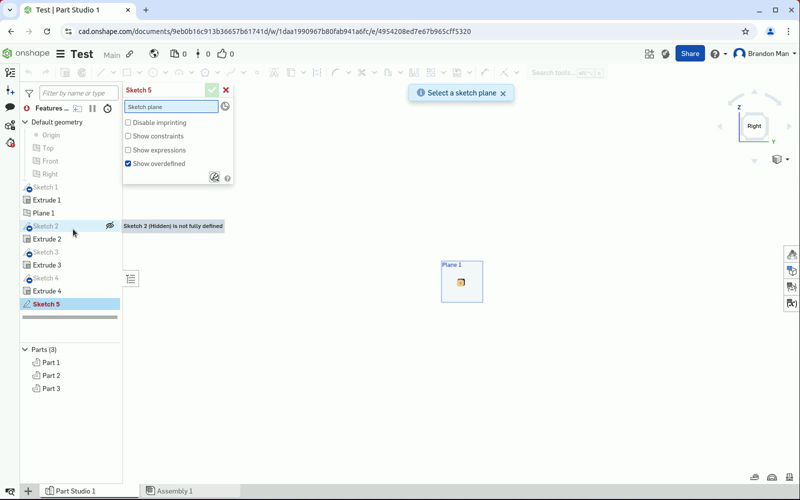
scroll(3)
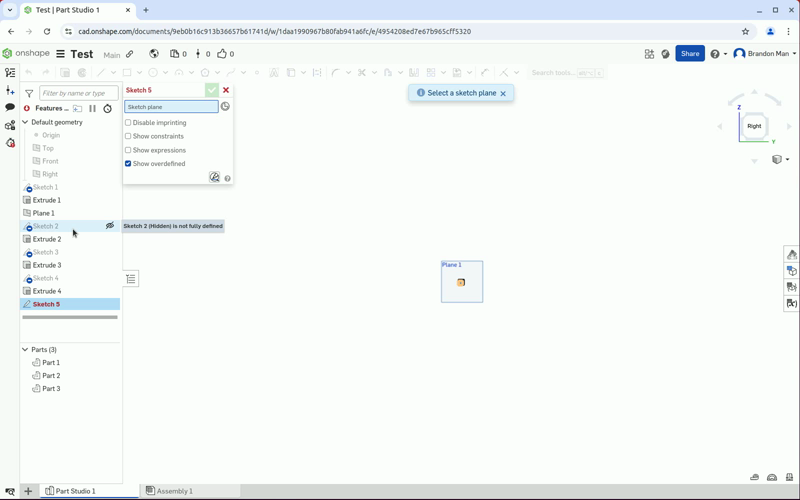
mouse_move(73, 176)
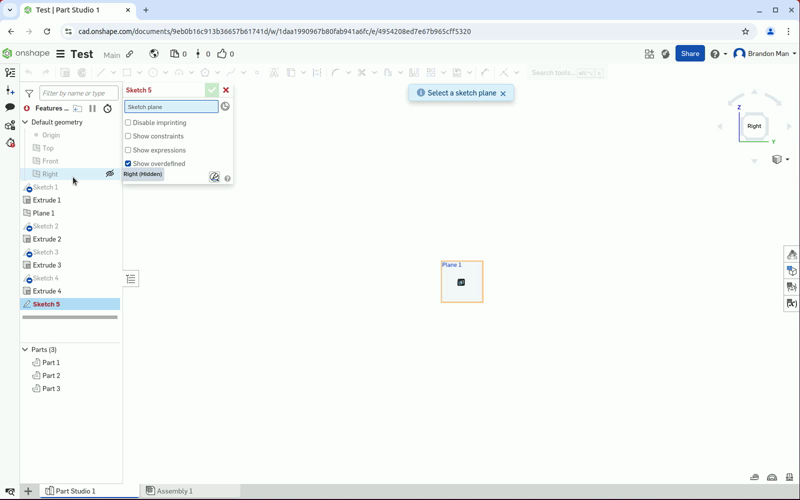
click(73, 176)
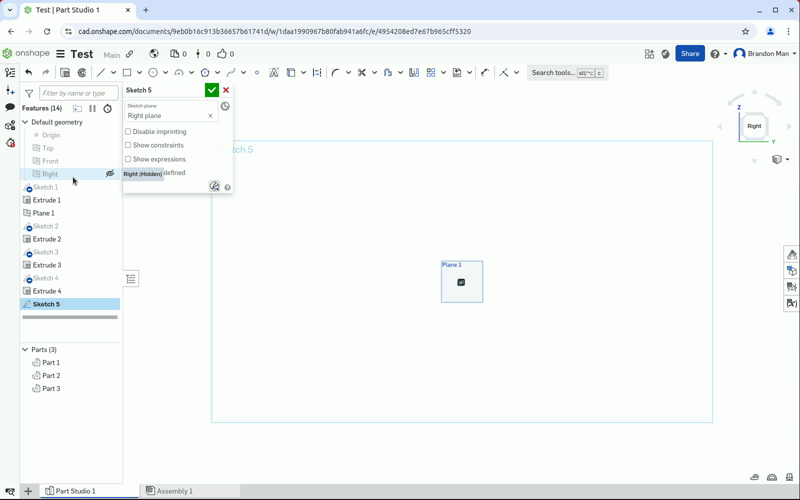
mouse_move(73, 352)
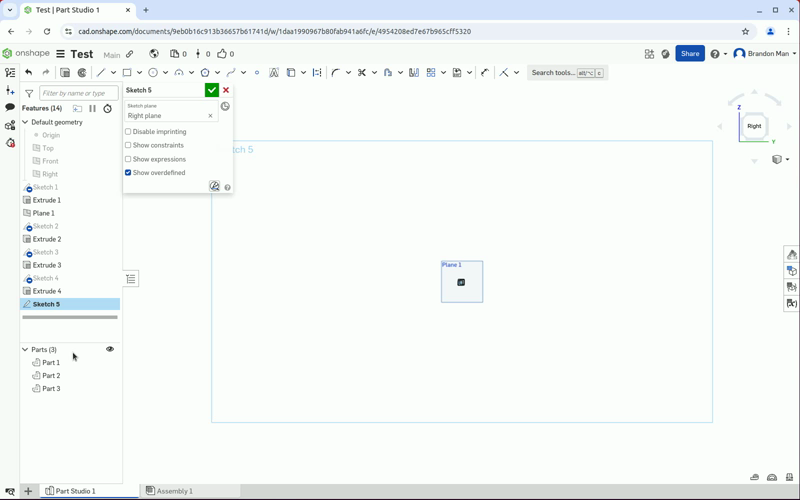
key(y)
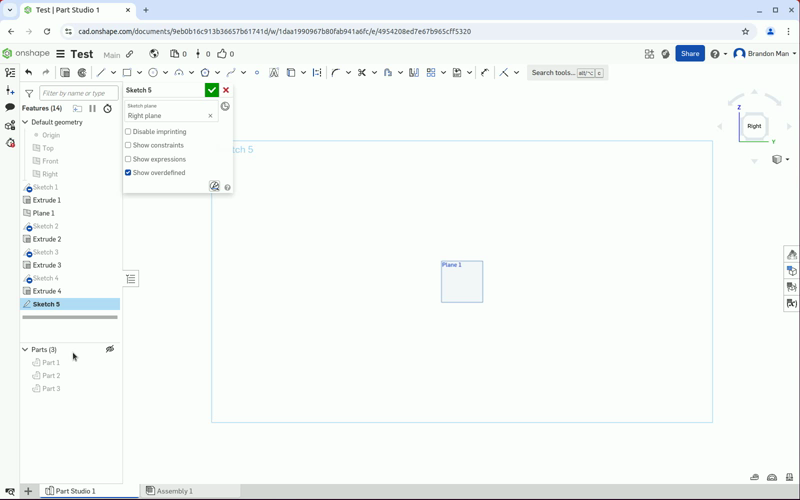
key(l)
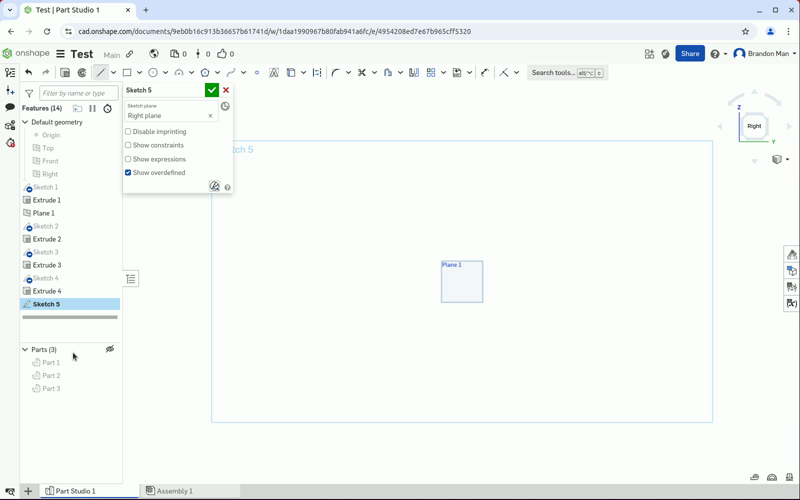
key_down(shift)
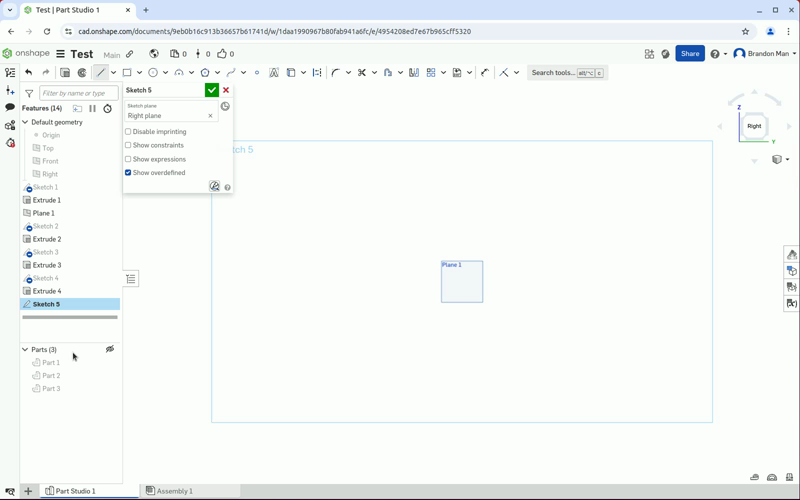
mouse_move(459, 284)
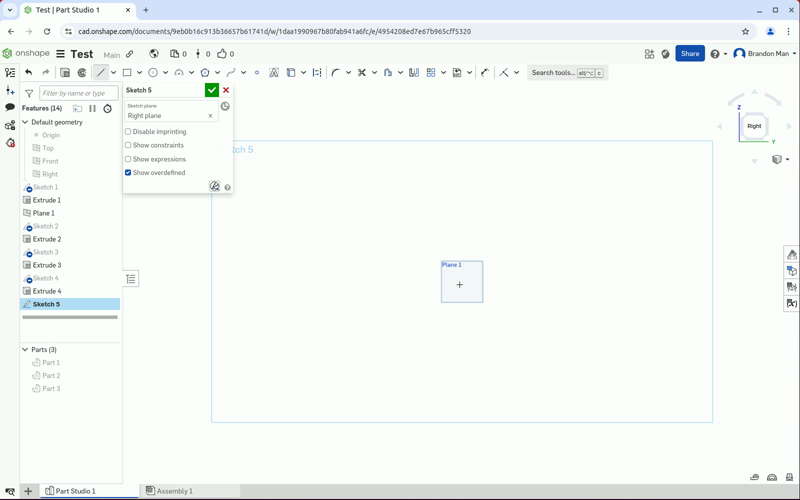
click(459, 284)
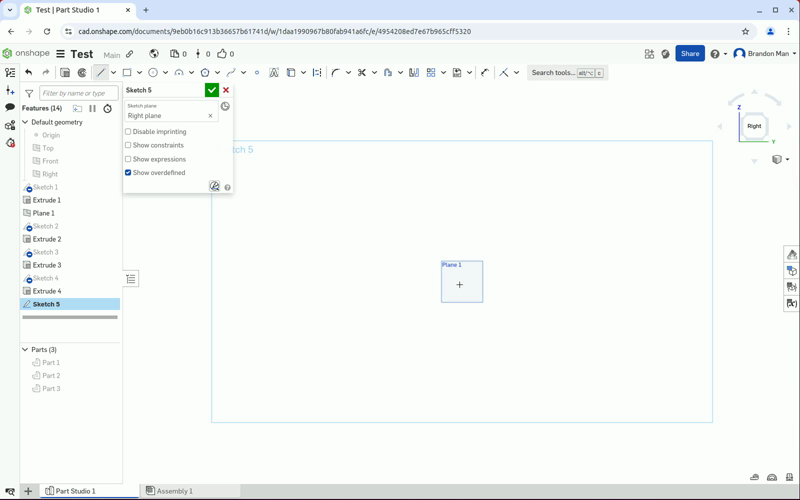
key_up(shift)
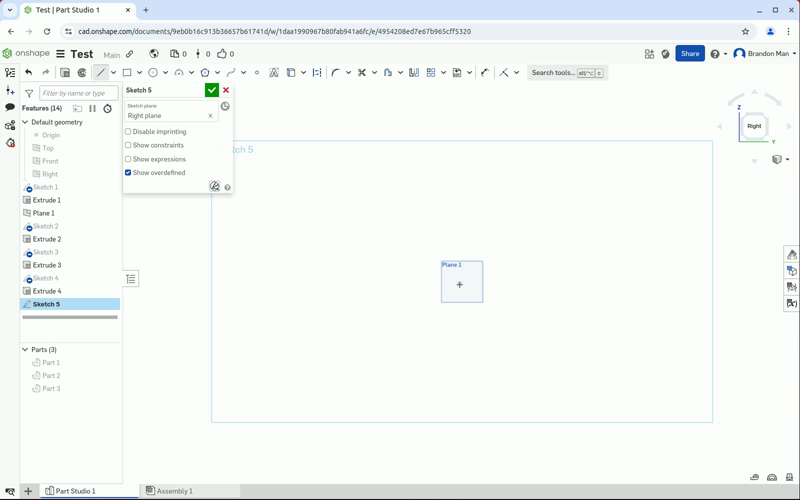
key_down(shift)
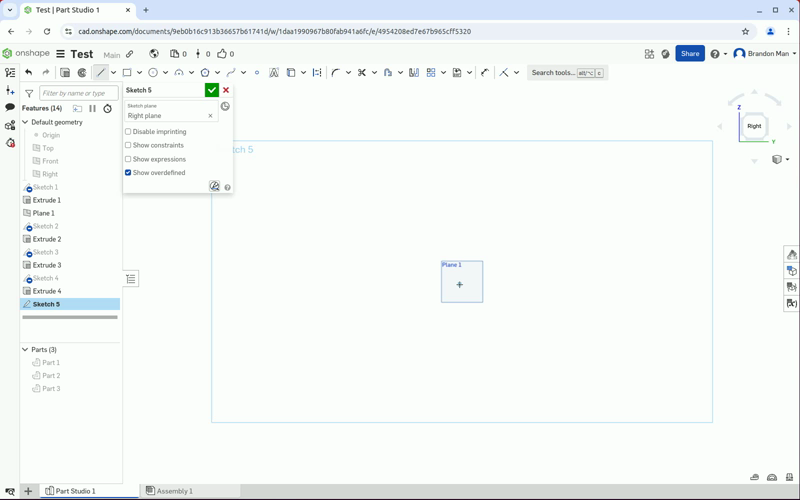
mouse_move(489, 284)
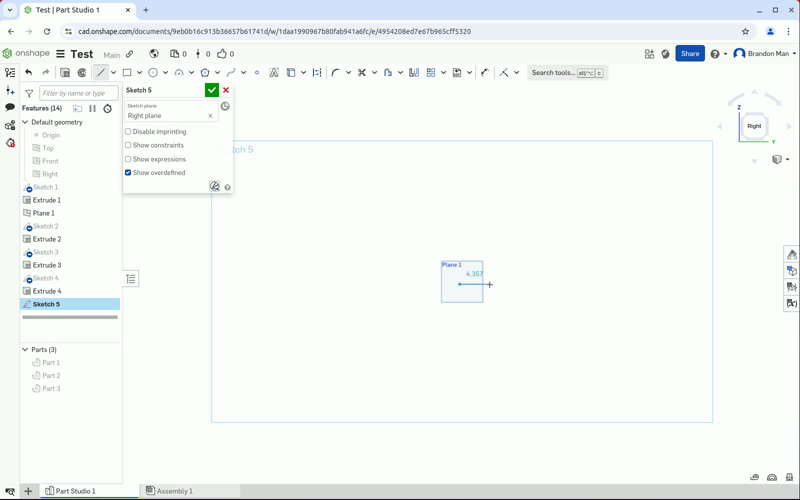
mouse_move(464, 284)
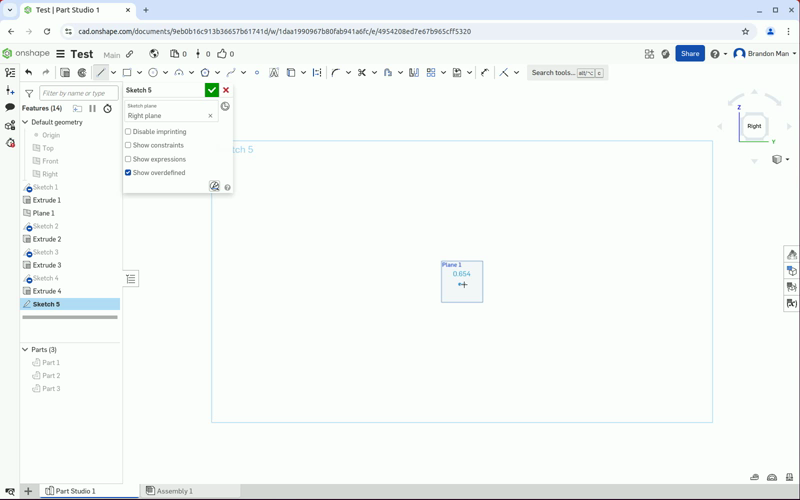
scroll(6)
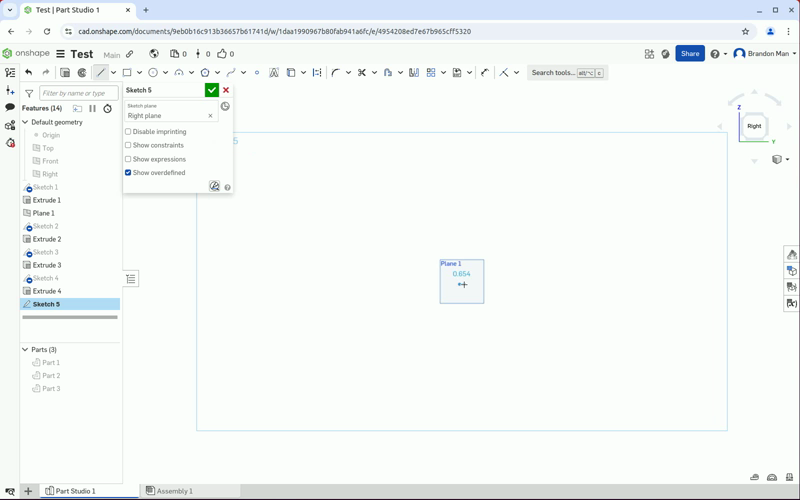
scroll(6)
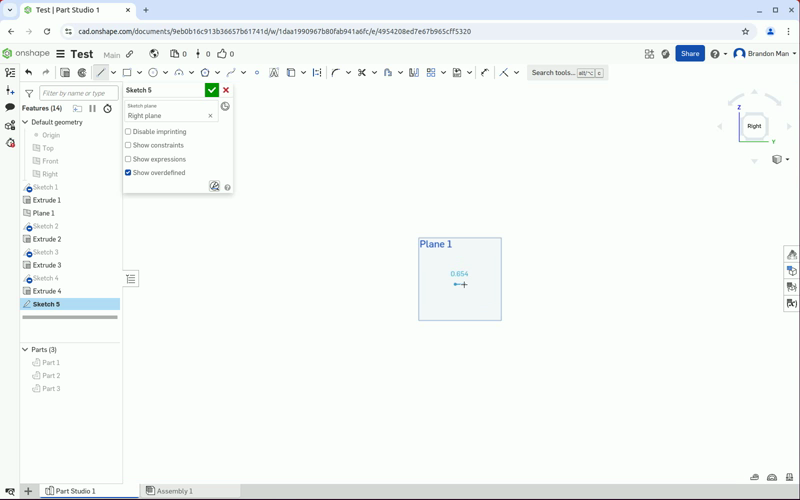
scroll(6)
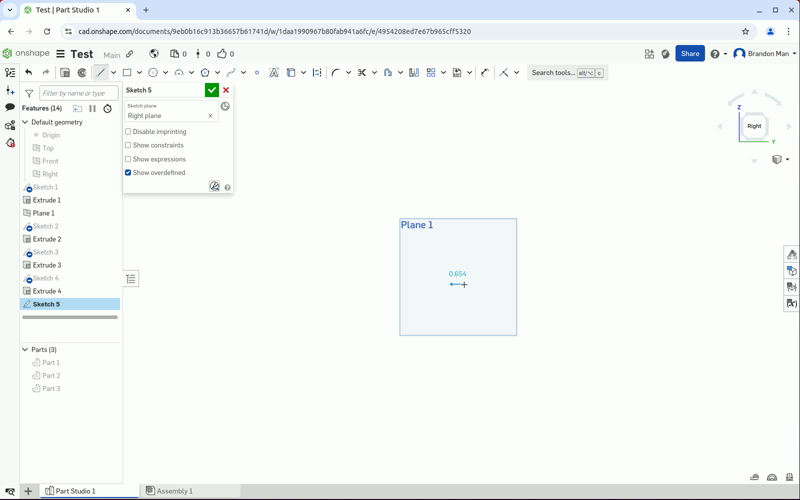
scroll(6)
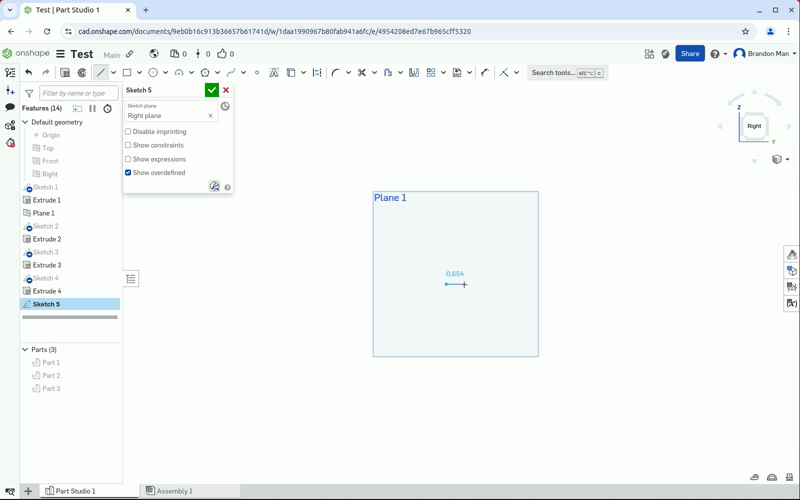
scroll(6)
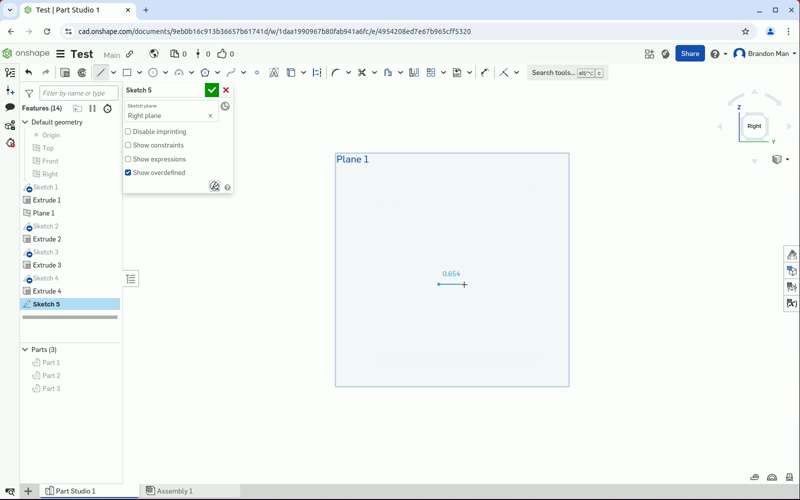
scroll(6)
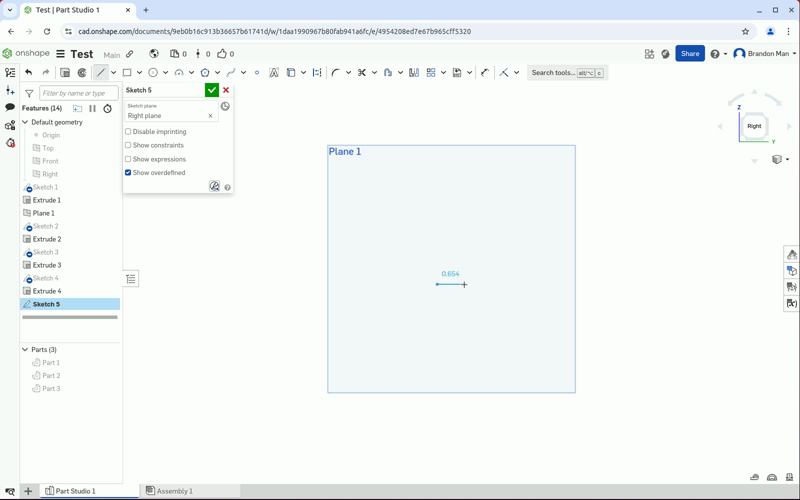
scroll(6)
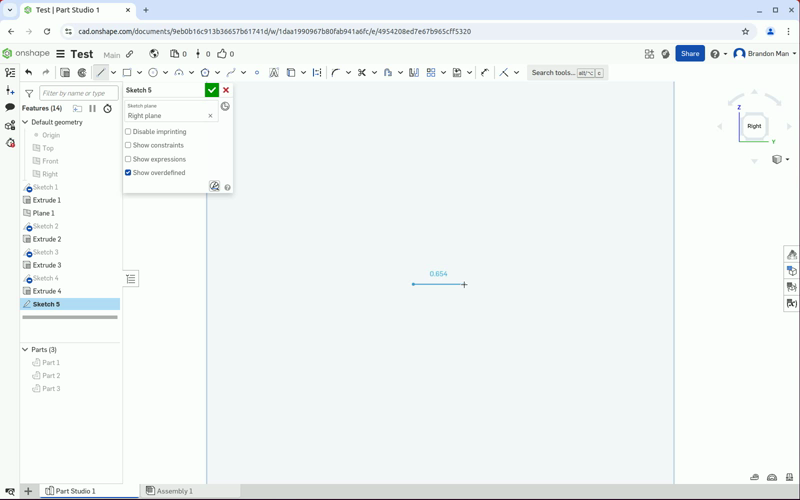
click(464, 284)
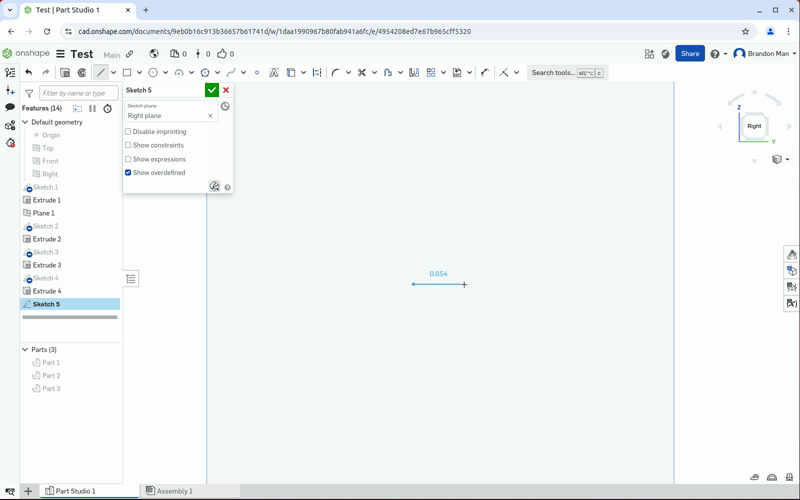
scroll(-6)
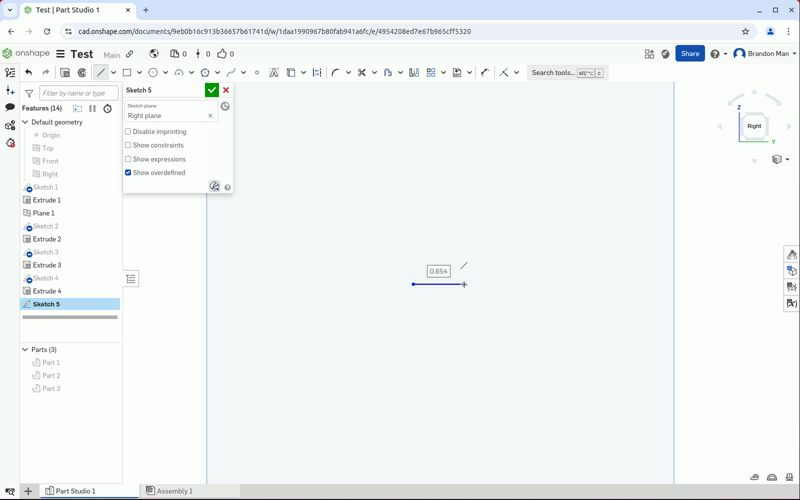
scroll(-6)
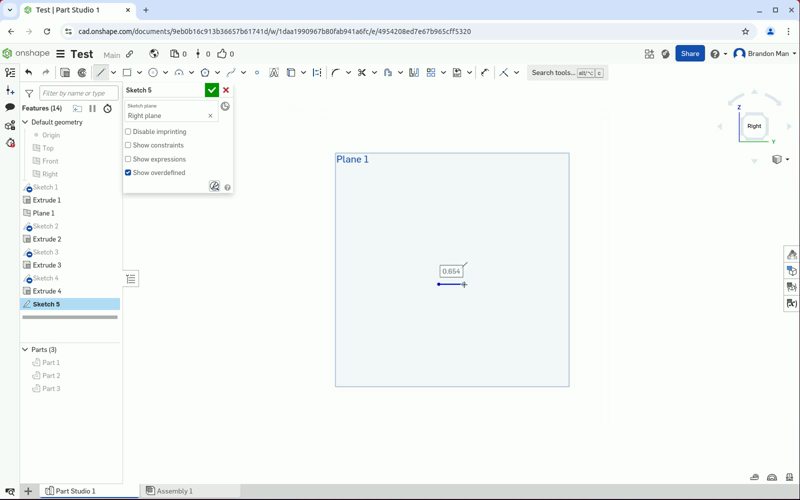
scroll(-6)
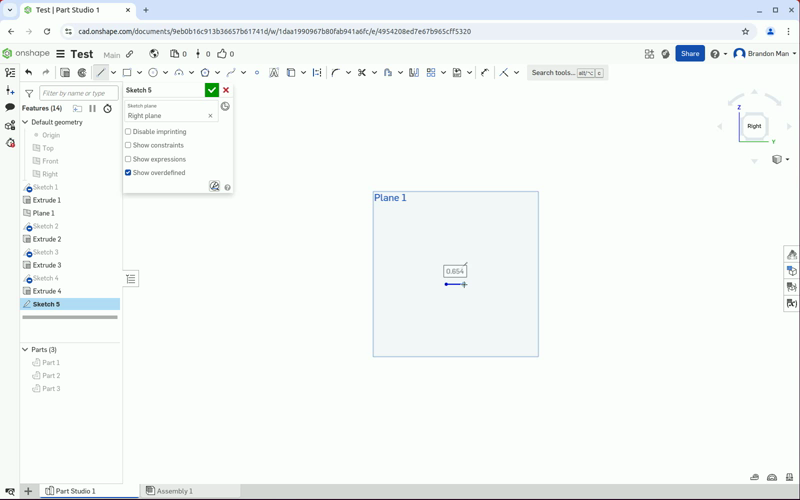
scroll(-6)
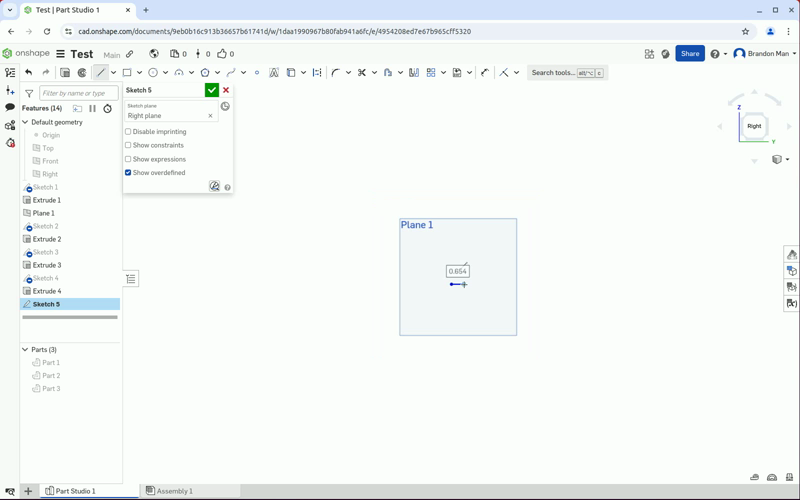
scroll(-6)
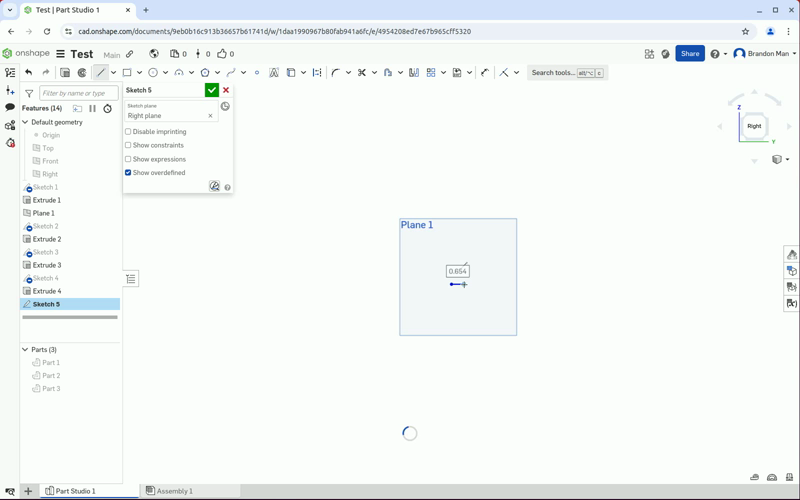
scroll(-6)
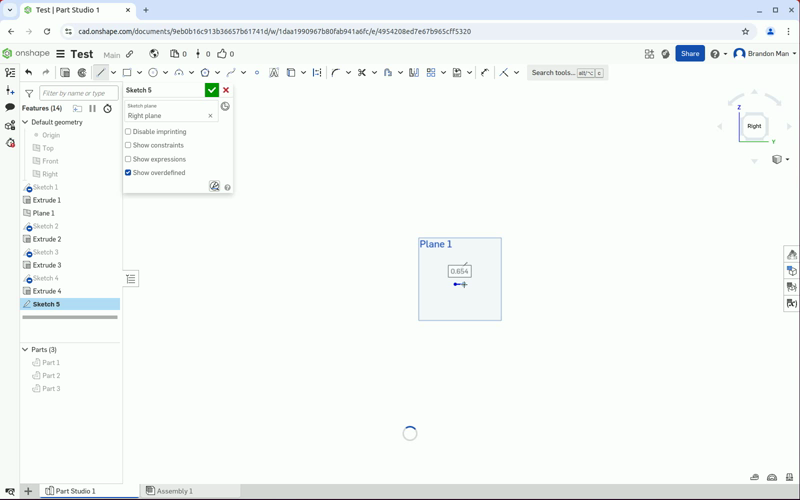
scroll(-6)
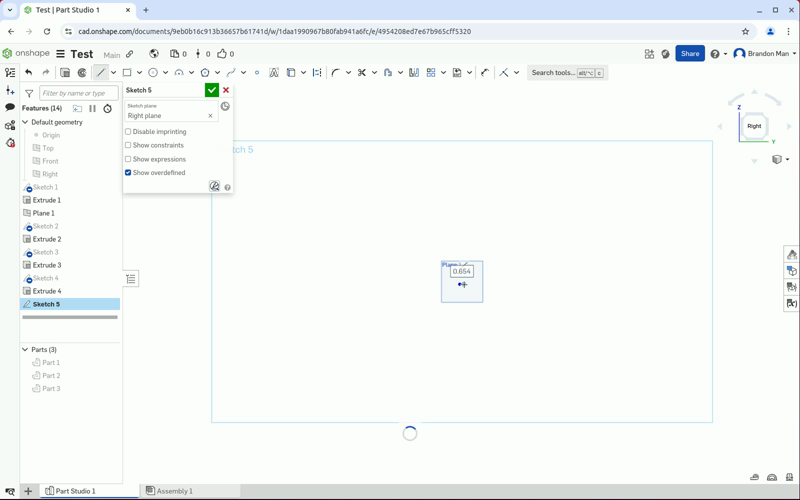
key_up(shift)
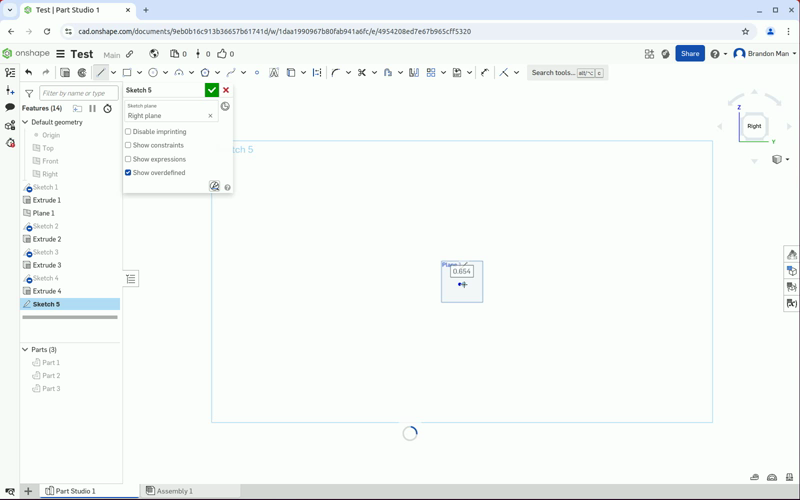
key_down(shift)
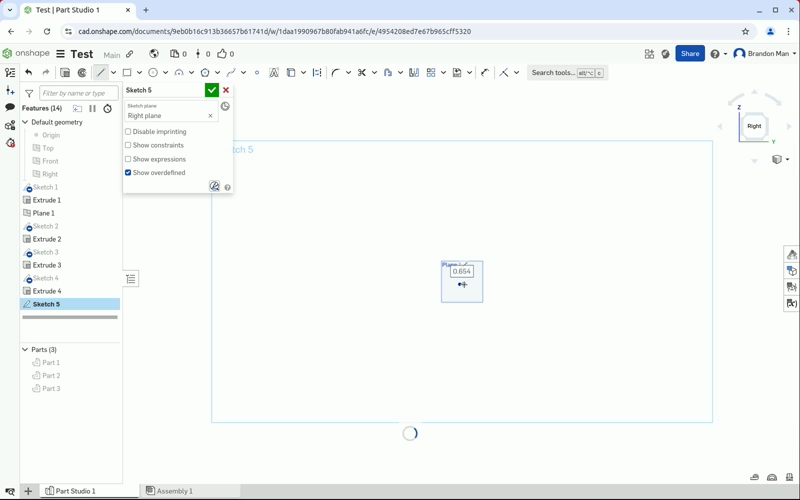
mouse_move(494, 284)
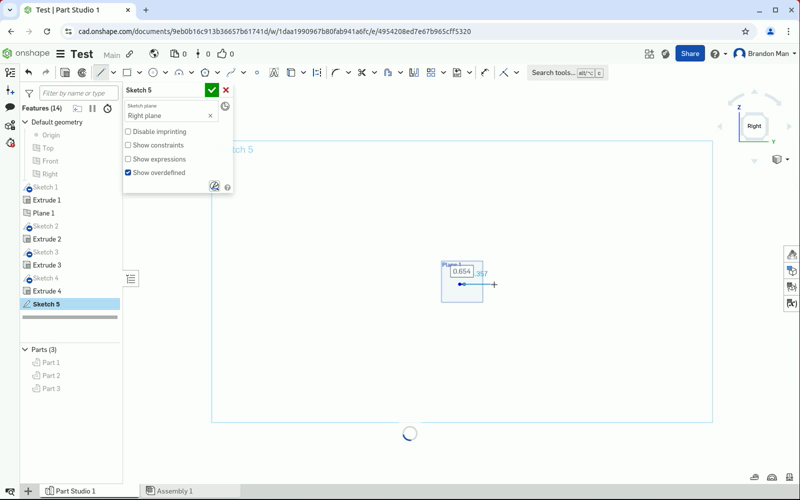
mouse_move(464, 279)
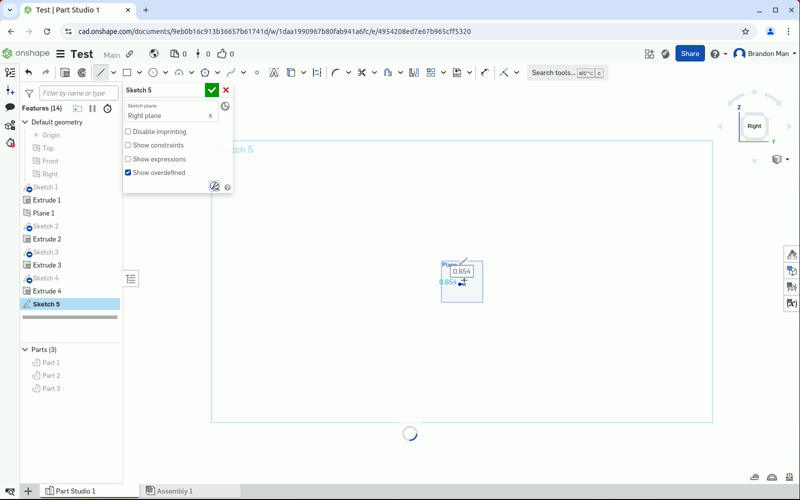
scroll(6)
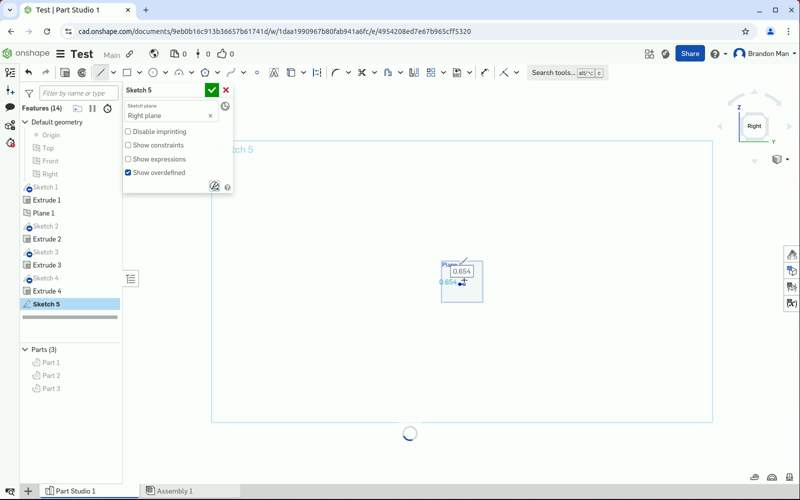
scroll(6)
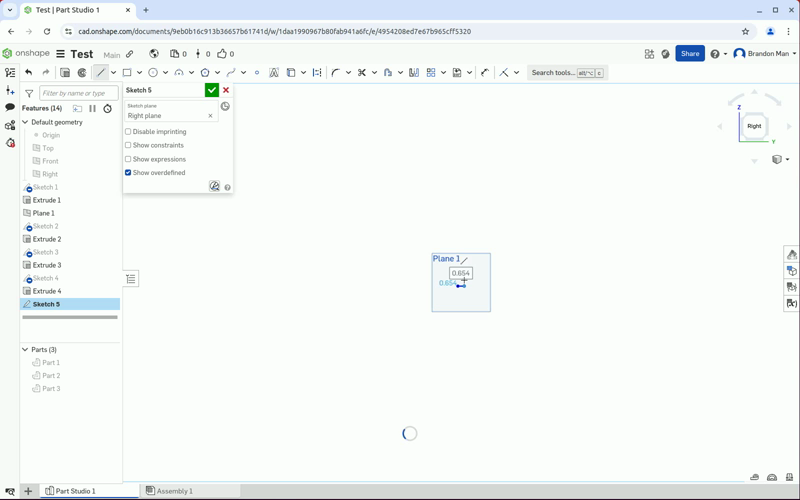
scroll(6)
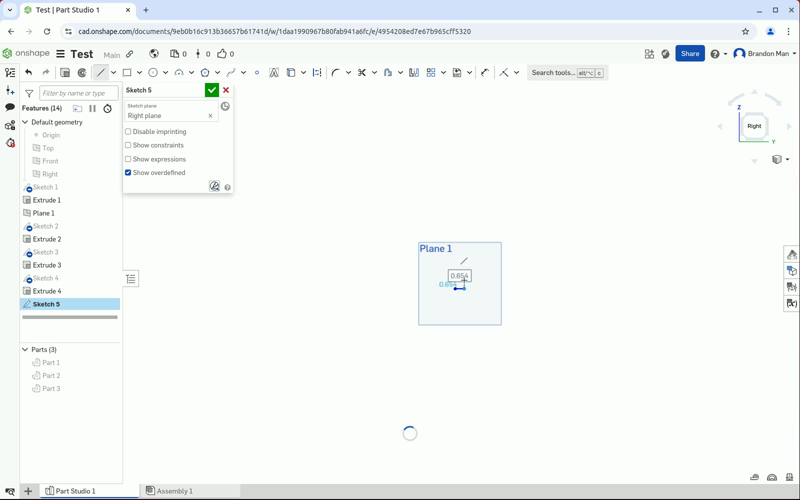
scroll(6)
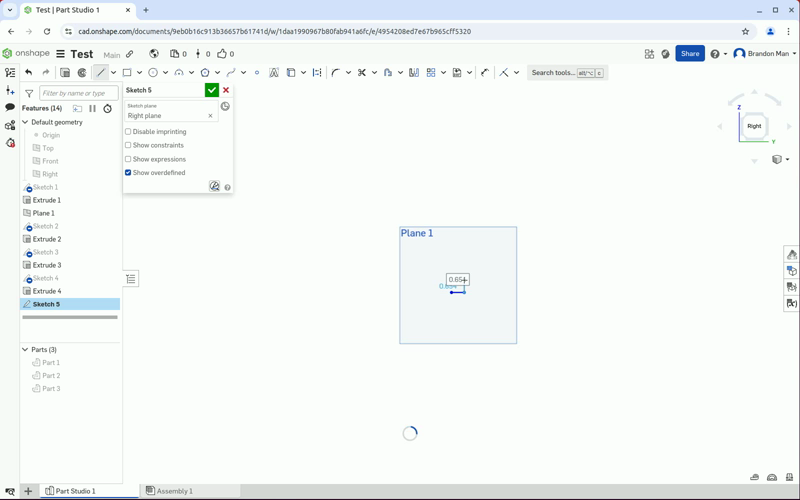
scroll(6)
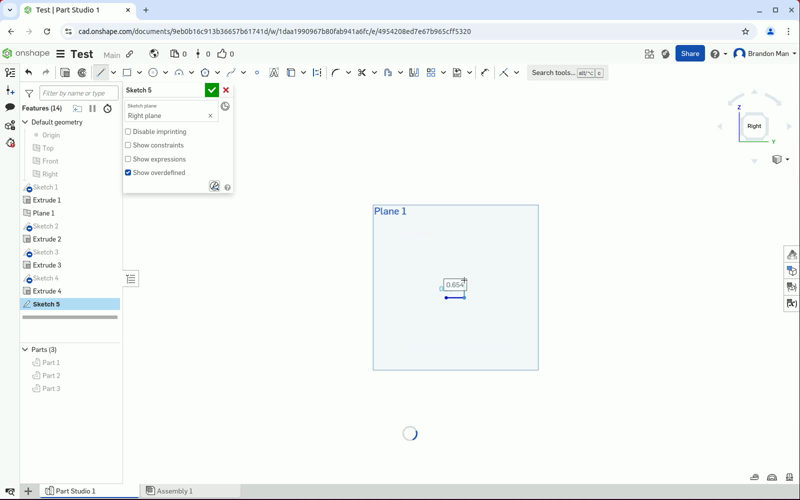
scroll(6)
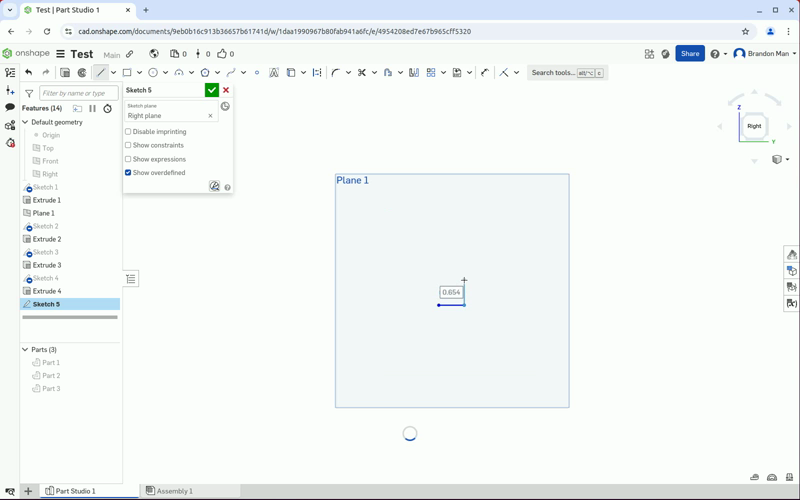
scroll(6)
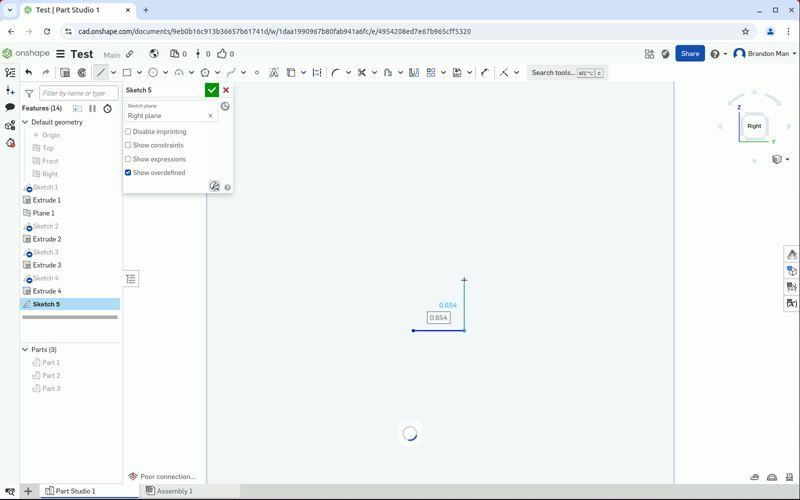
click(464, 279)
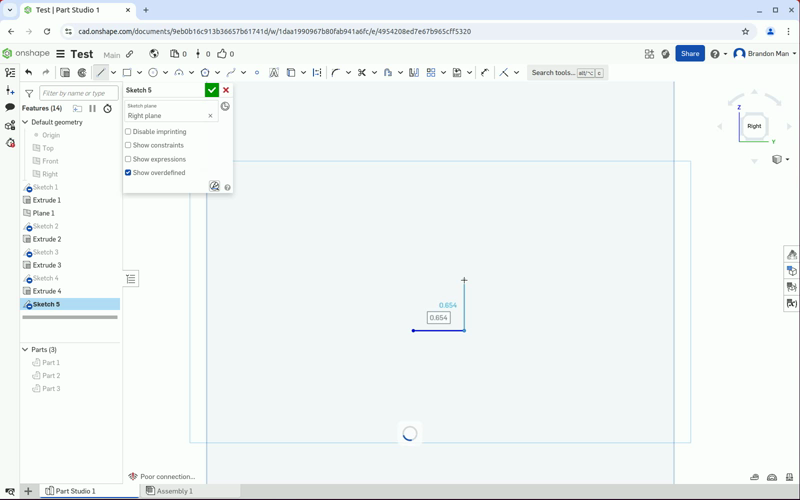
scroll(-6)
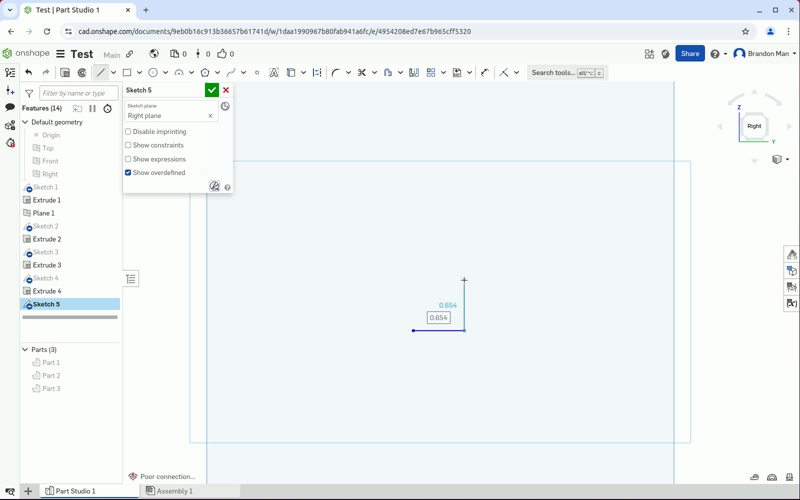
scroll(-6)
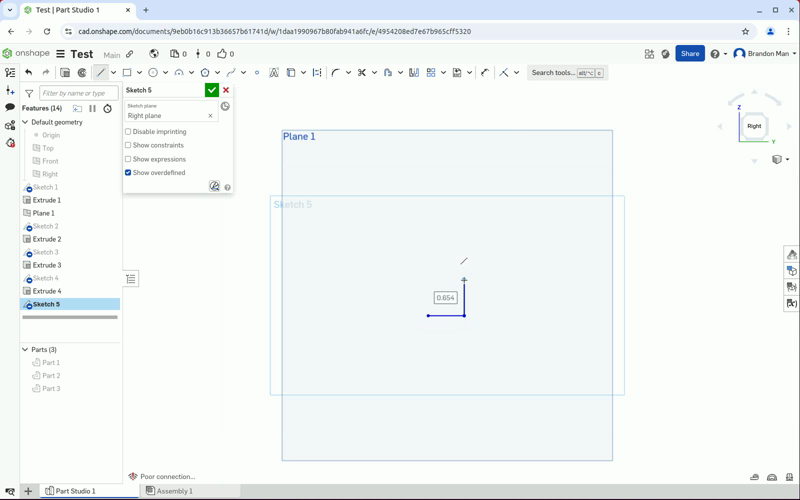
scroll(-6)
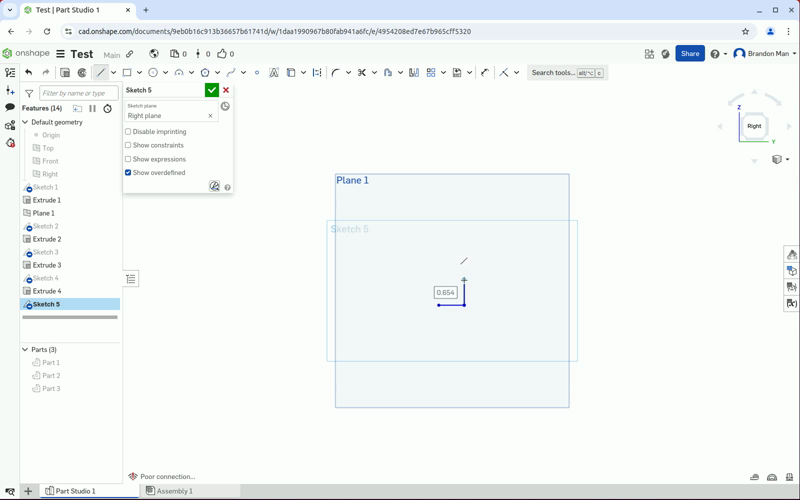
scroll(-6)
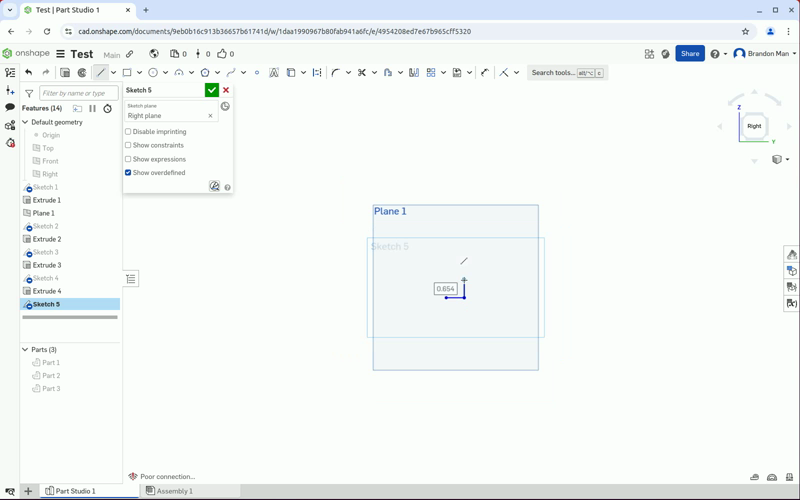
scroll(-6)
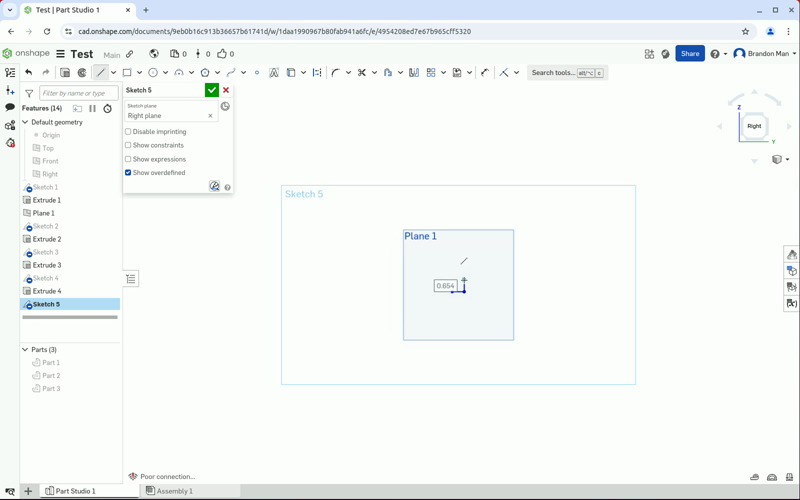
scroll(-6)
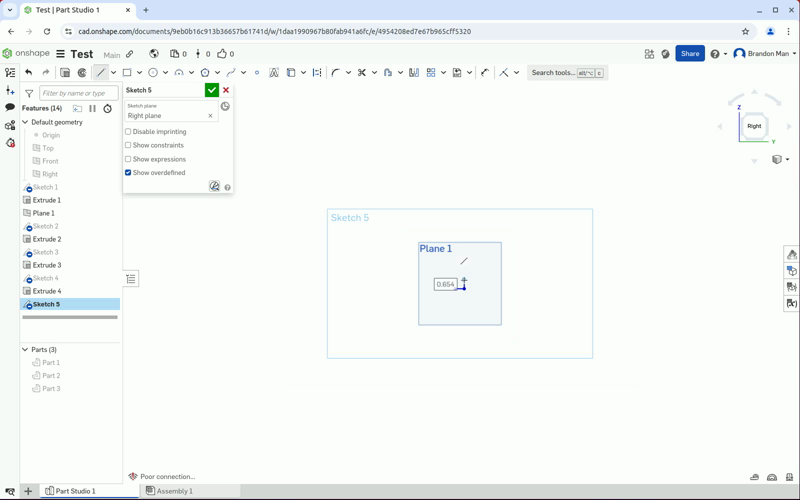
scroll(-6)
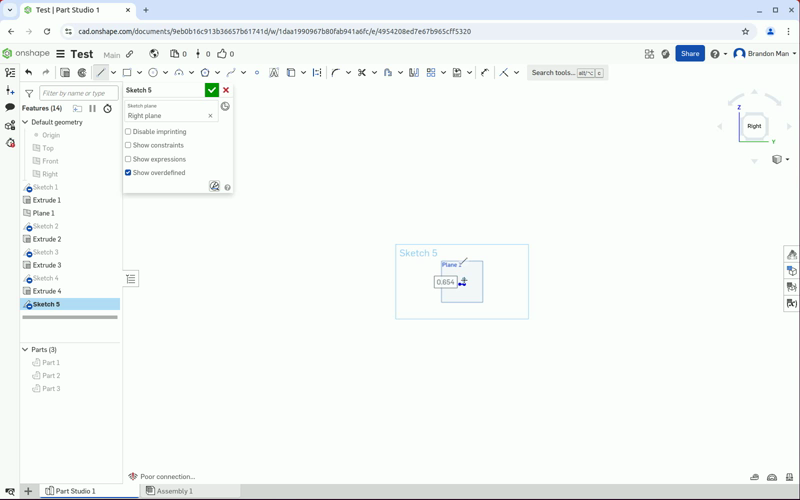
key_up(shift)
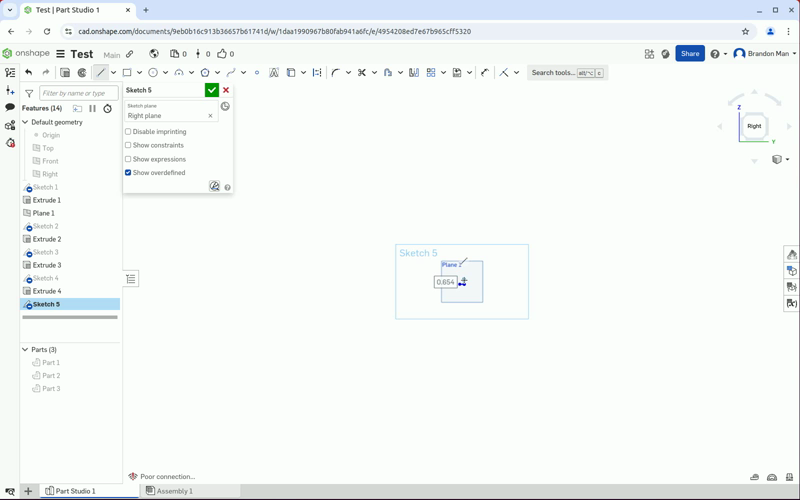
key_down(shift)
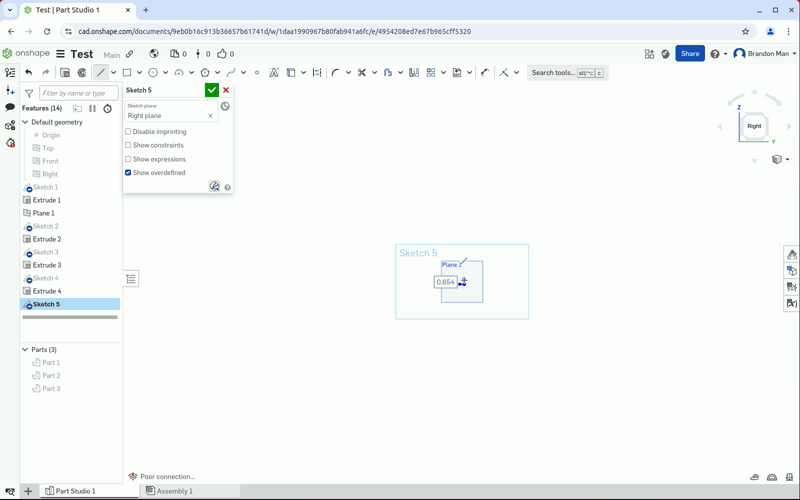
mouse_move(494, 279)
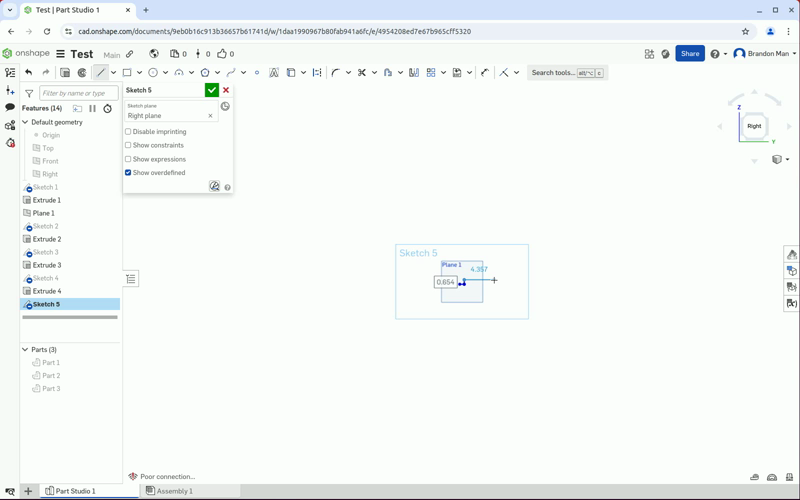
mouse_move(459, 279)
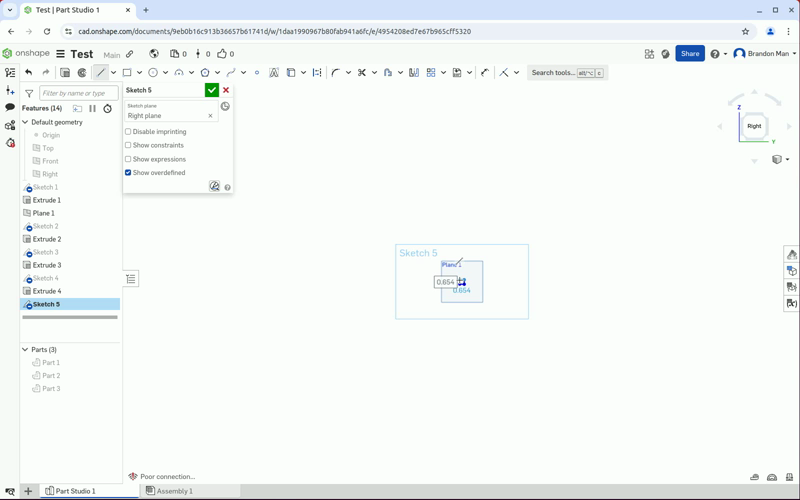
scroll(6)
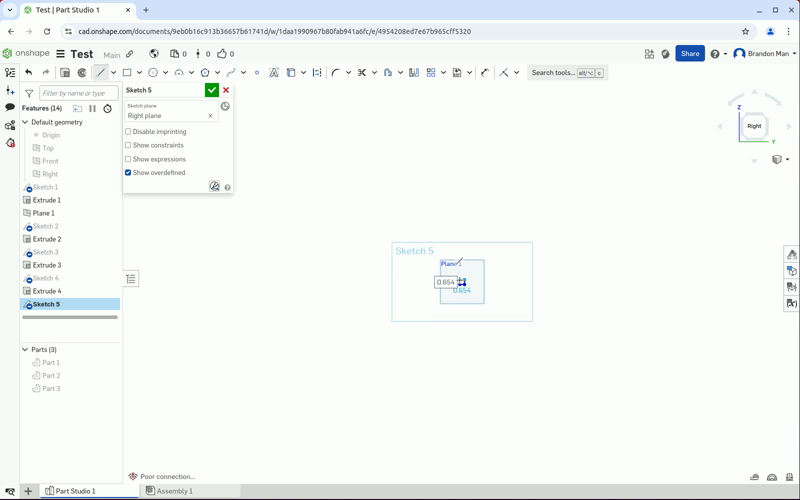
scroll(6)
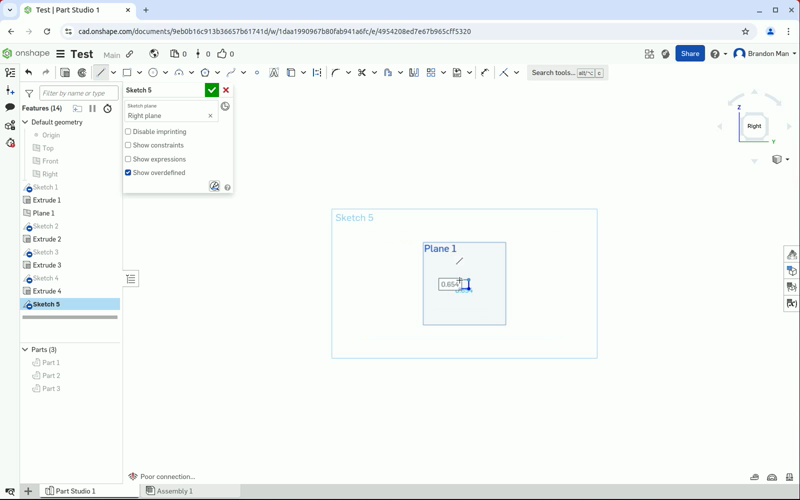
scroll(6)
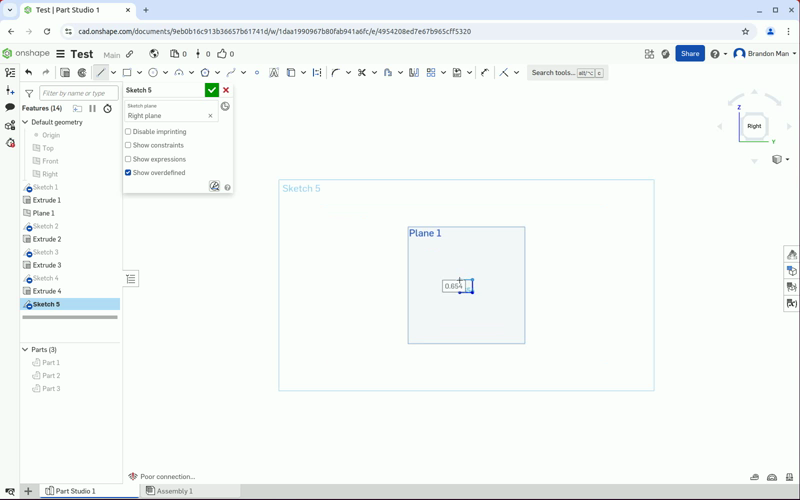
scroll(6)
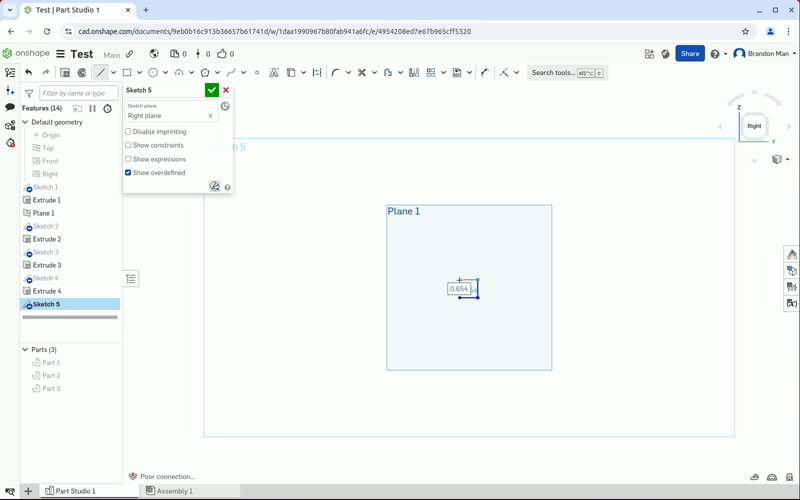
scroll(6)
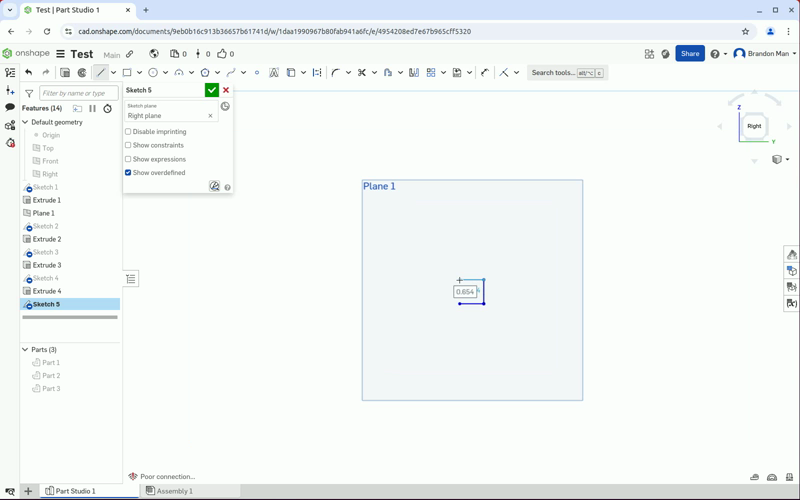
scroll(6)
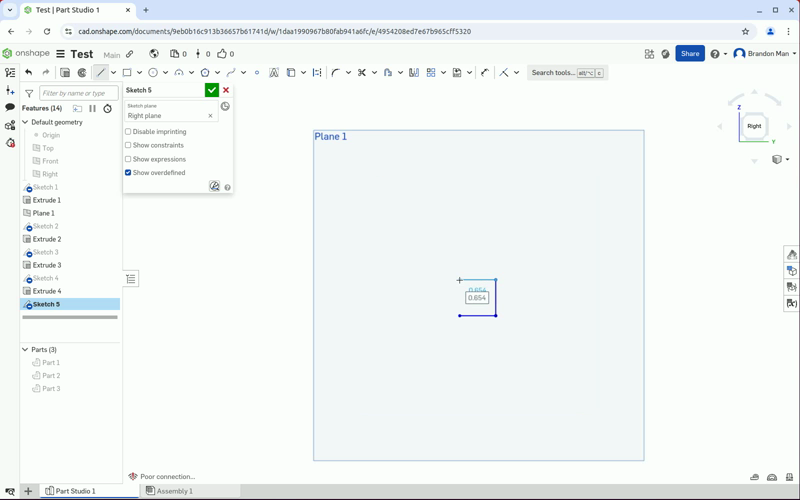
scroll(6)
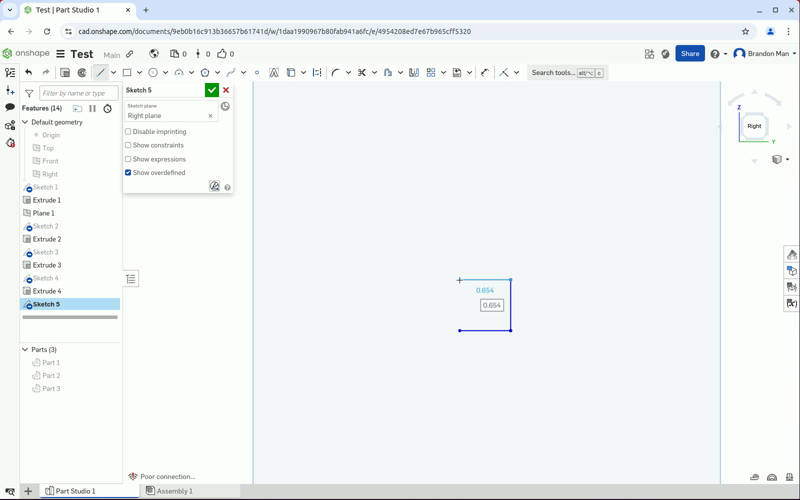
click(459, 279)
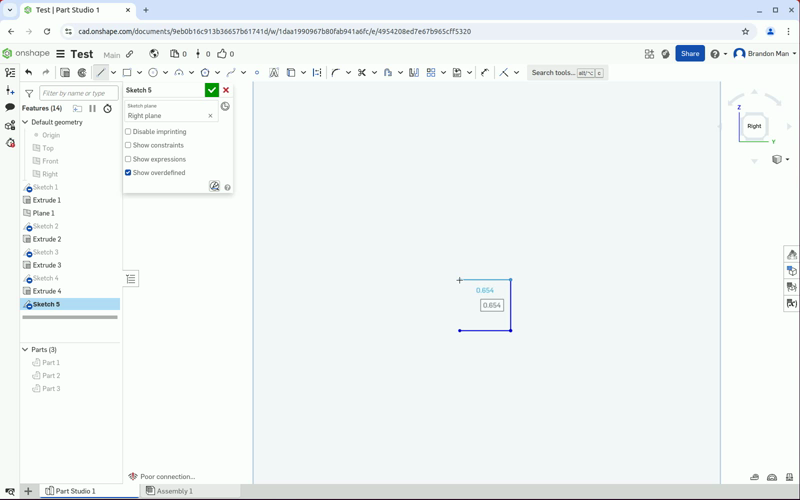
scroll(-6)
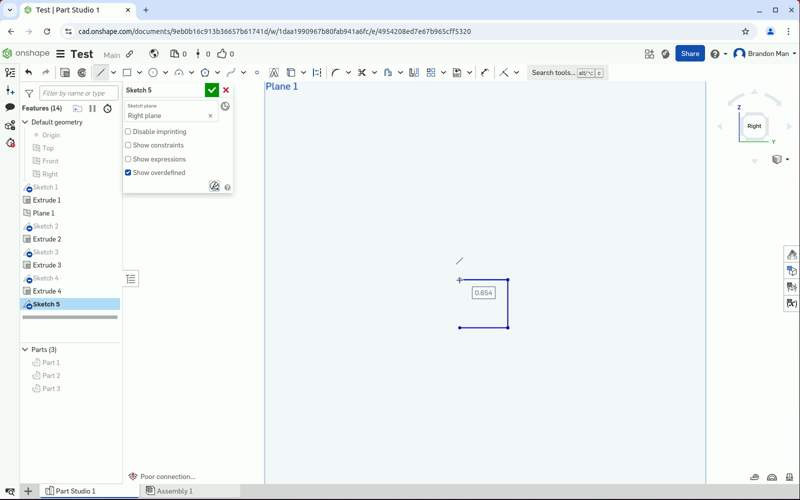
scroll(-6)
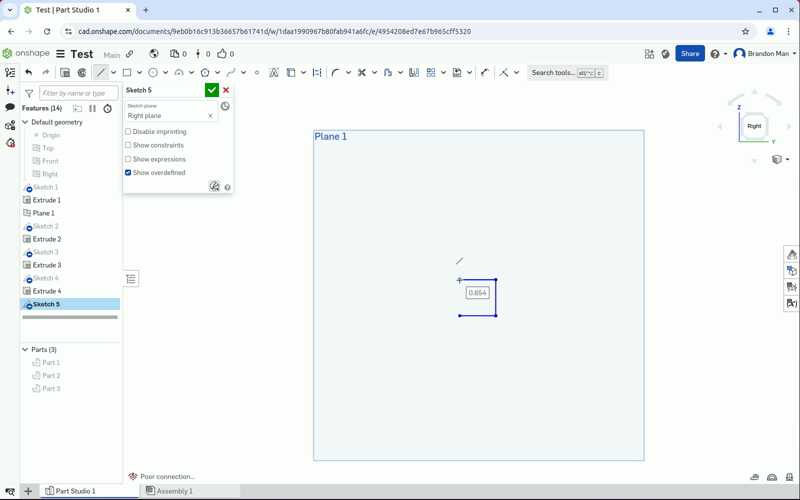
scroll(-6)
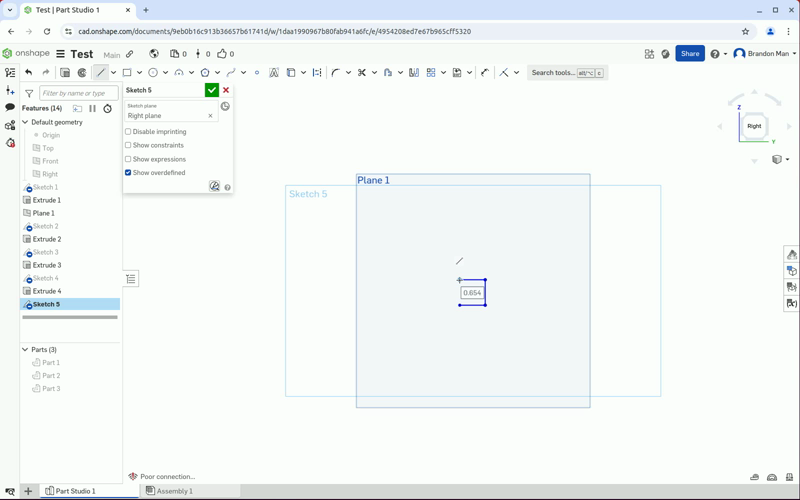
scroll(-6)
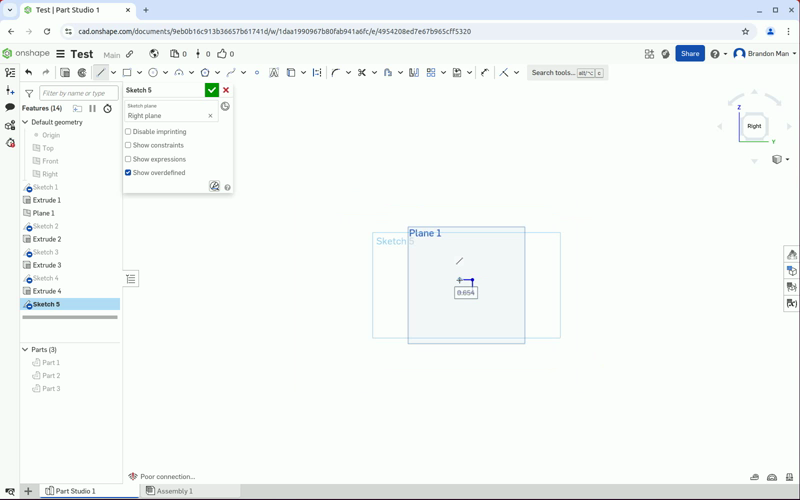
scroll(-6)
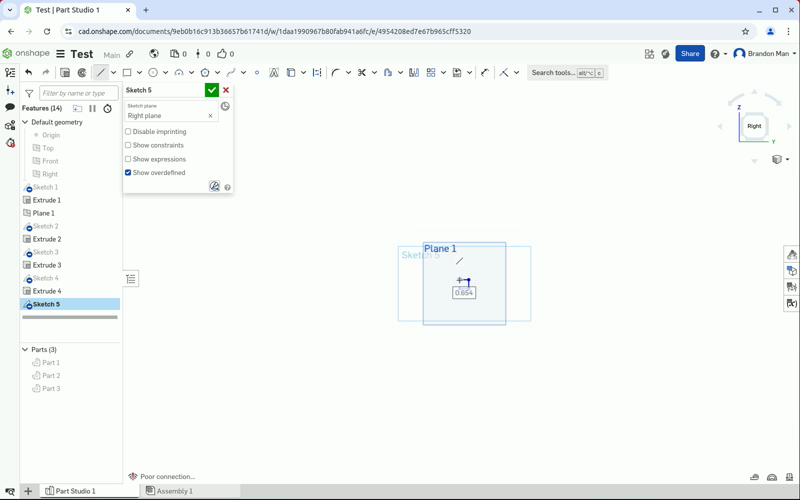
scroll(-6)
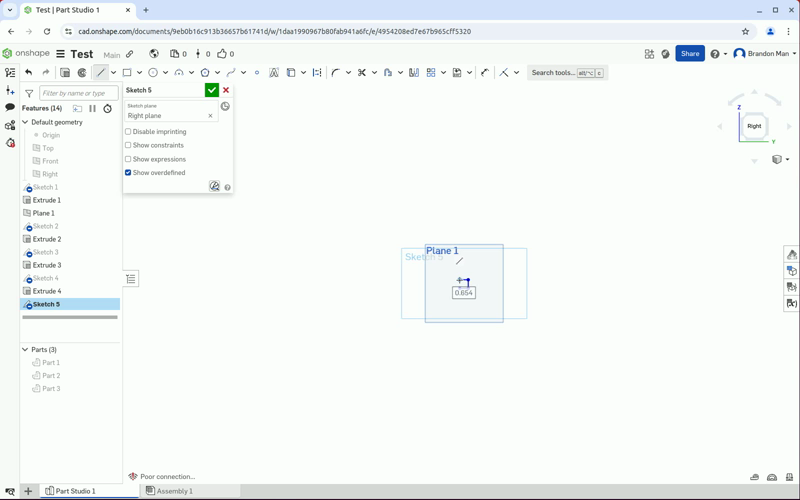
scroll(-6)
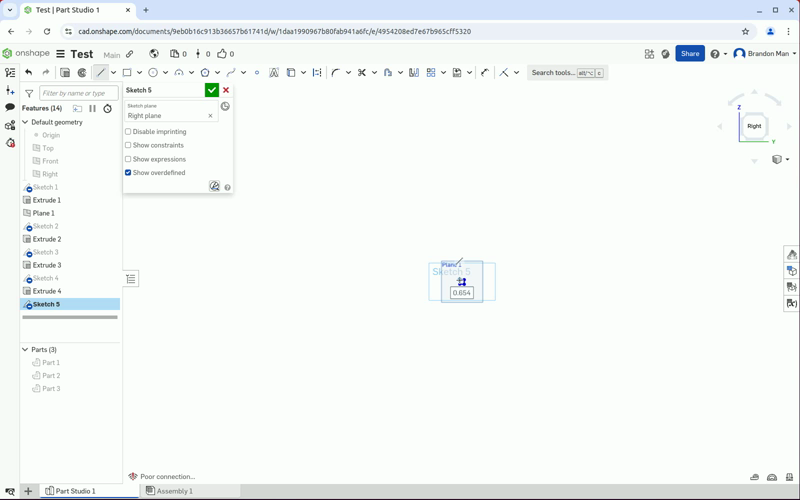
key_up(shift)
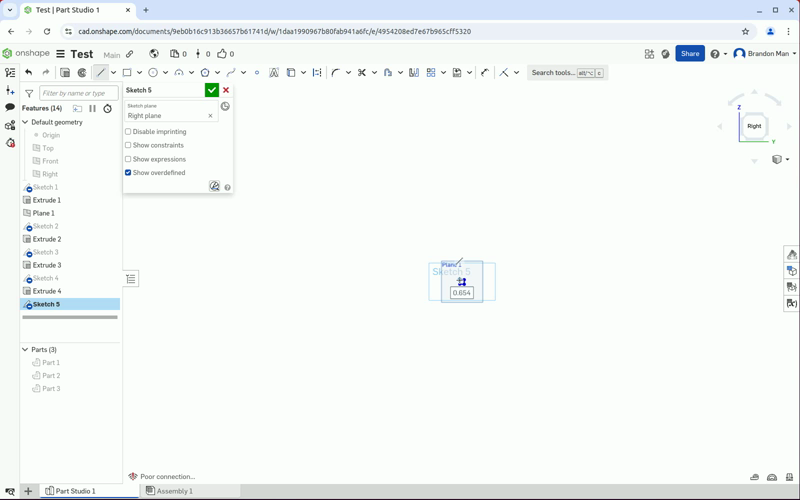
mouse_move(489, 279)
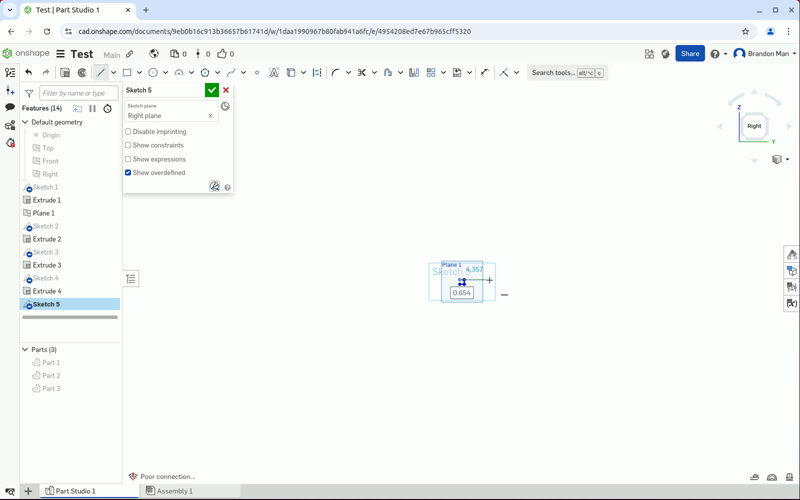
key_down(shift)
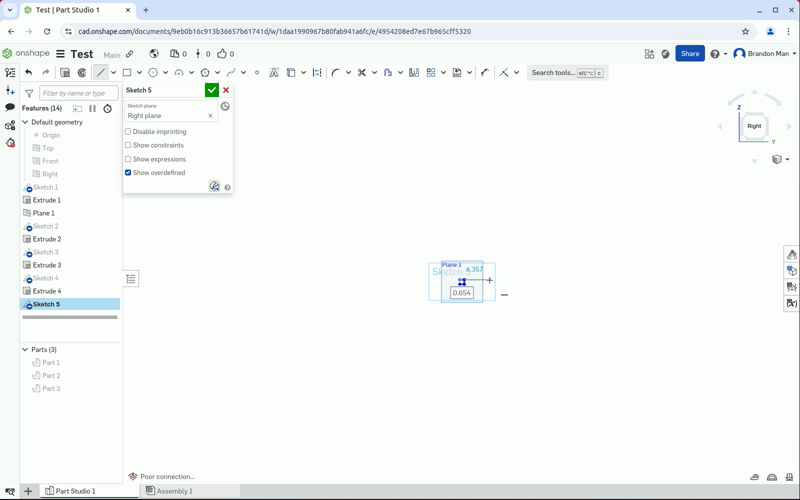
mouse_move(459, 284)
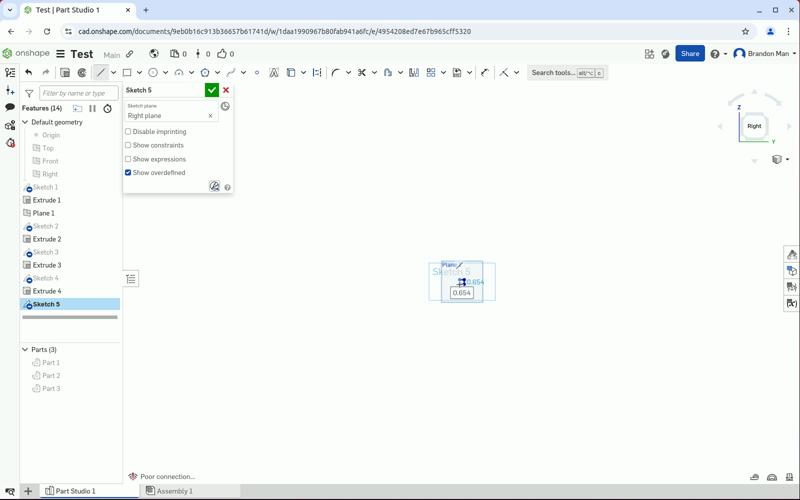
scroll(6)
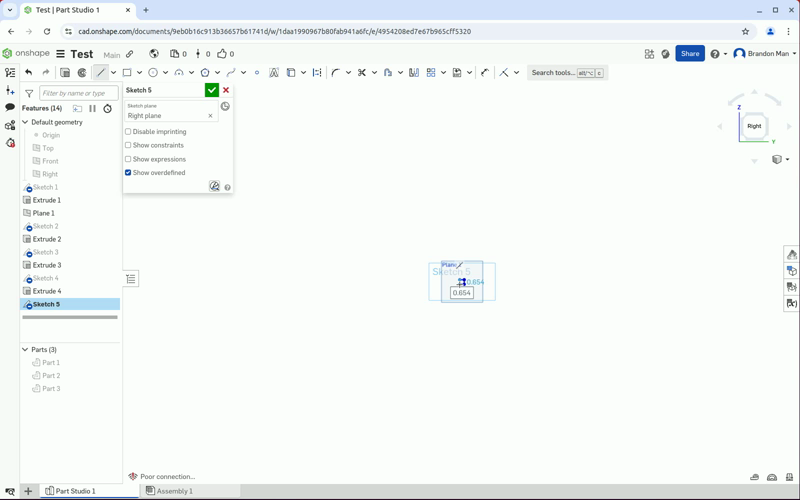
scroll(6)
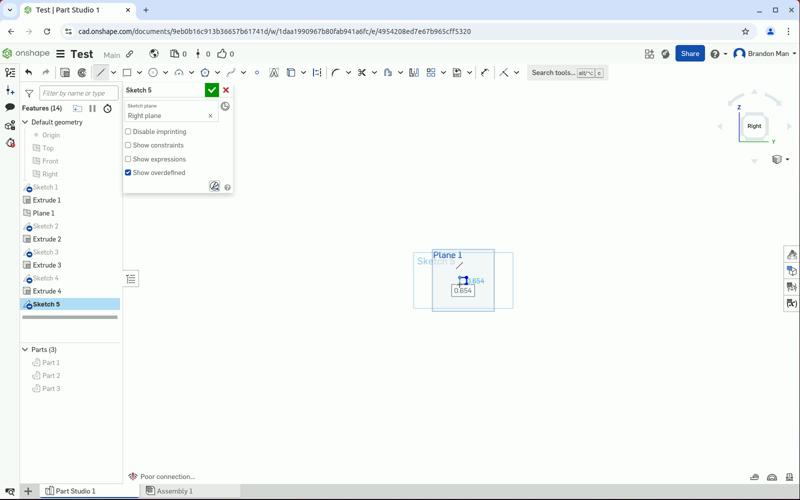
scroll(6)
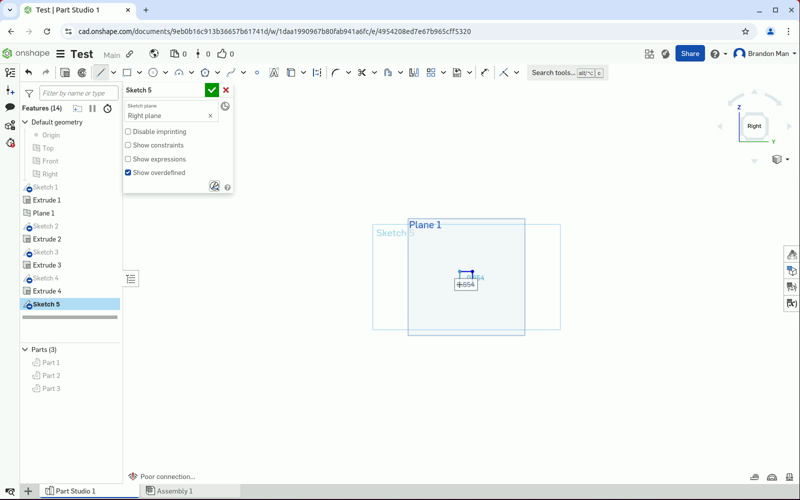
scroll(6)
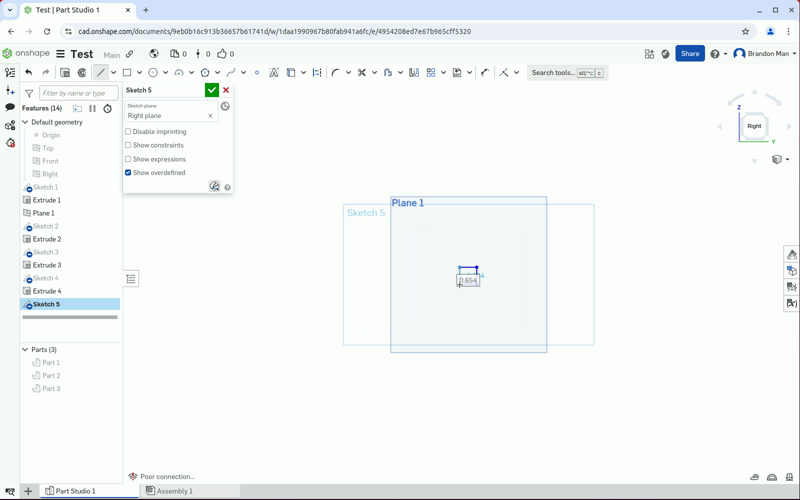
scroll(6)
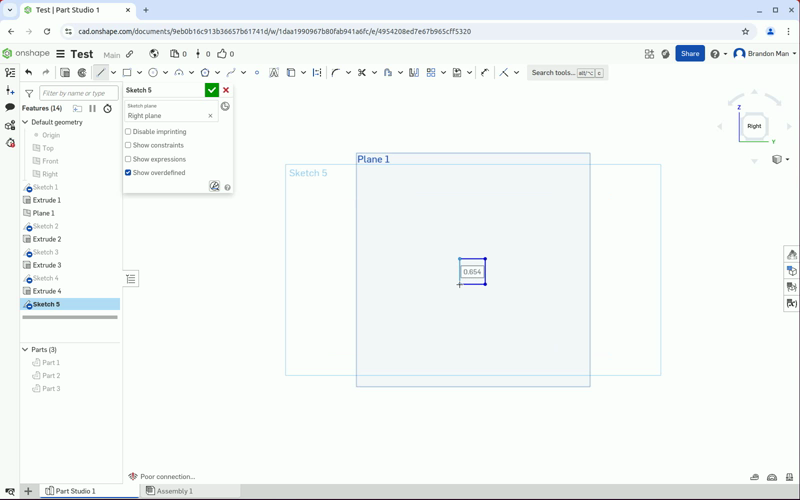
scroll(6)
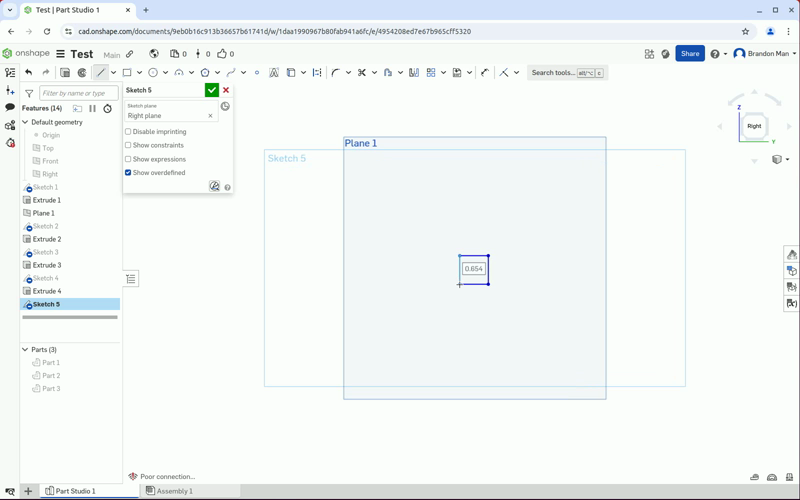
scroll(6)
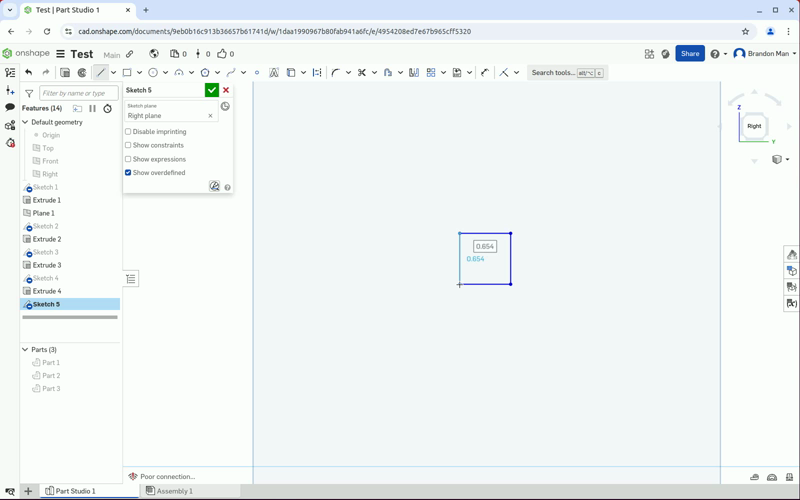
key_up(shift)
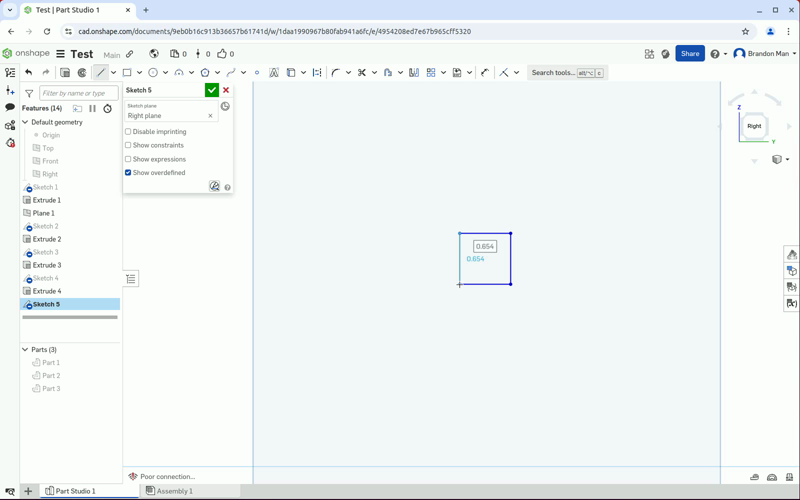
click(459, 284)
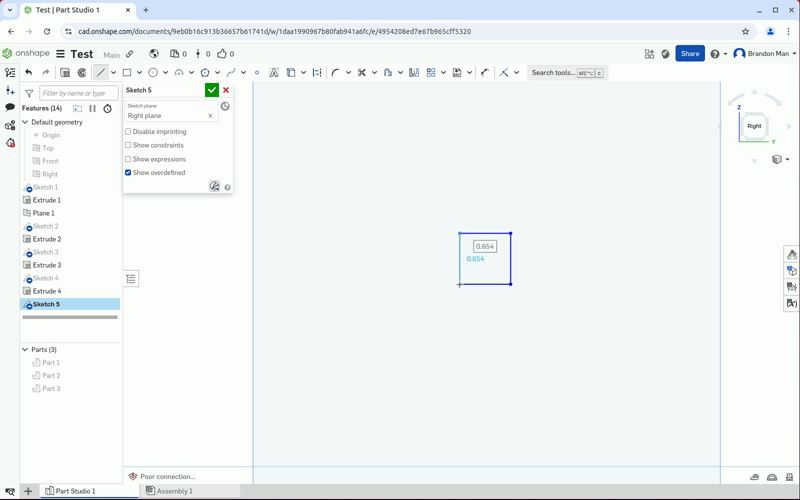
scroll(-6)
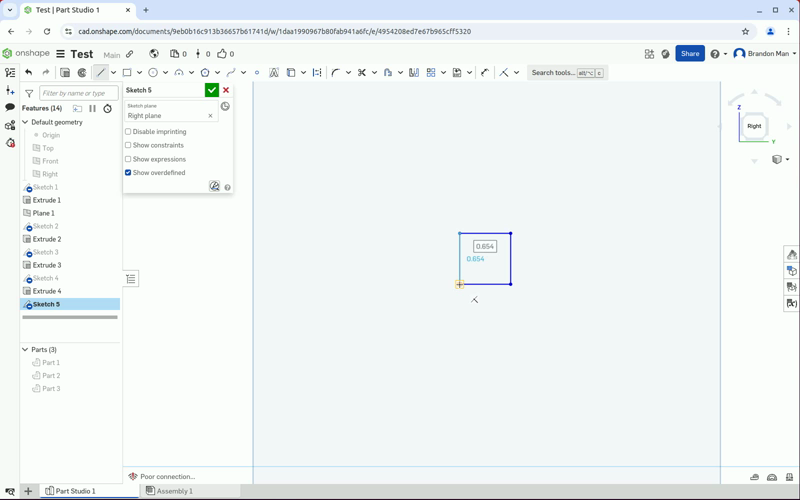
scroll(-6)
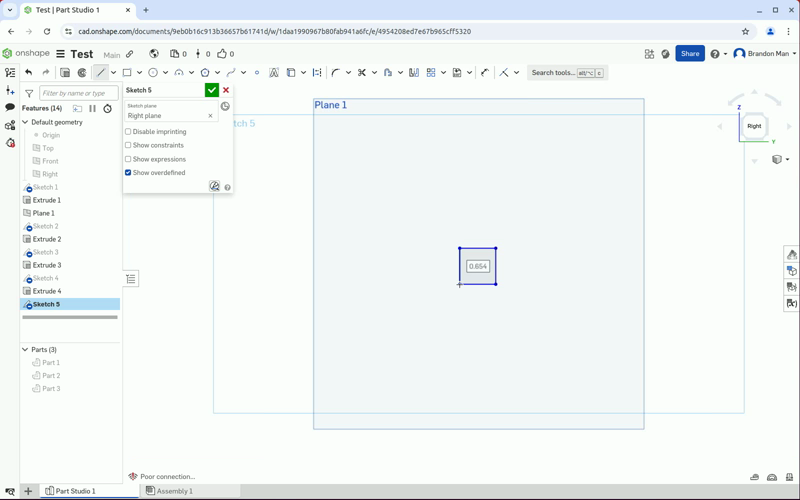
scroll(-6)
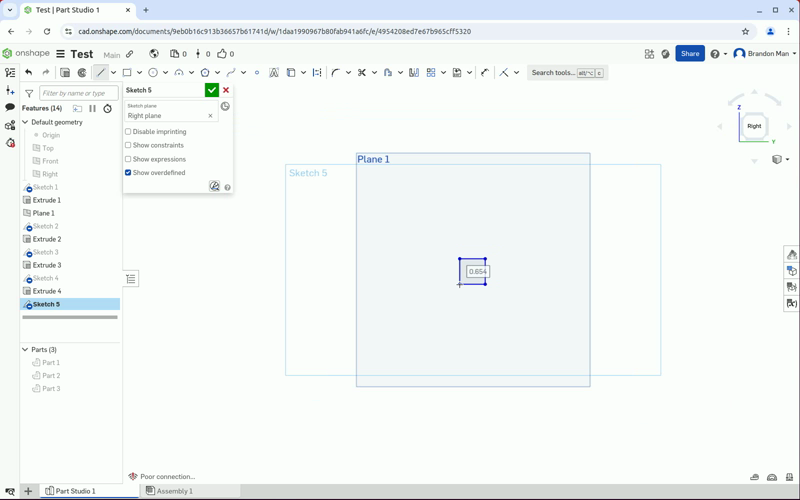
scroll(-6)
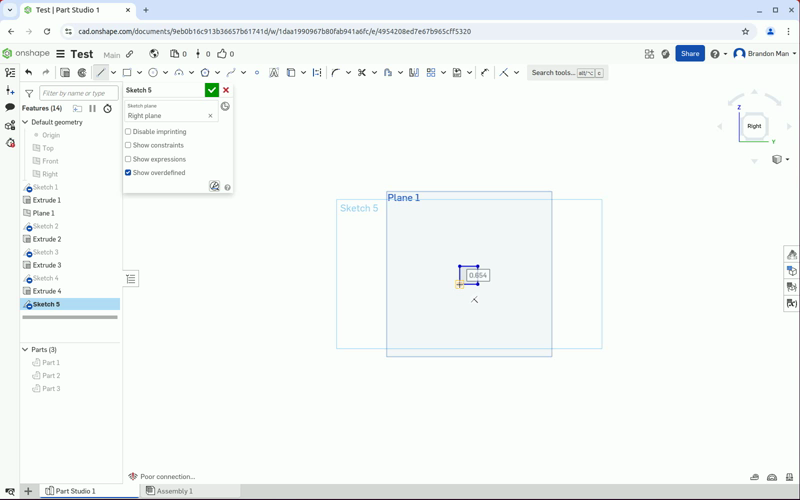
scroll(-6)
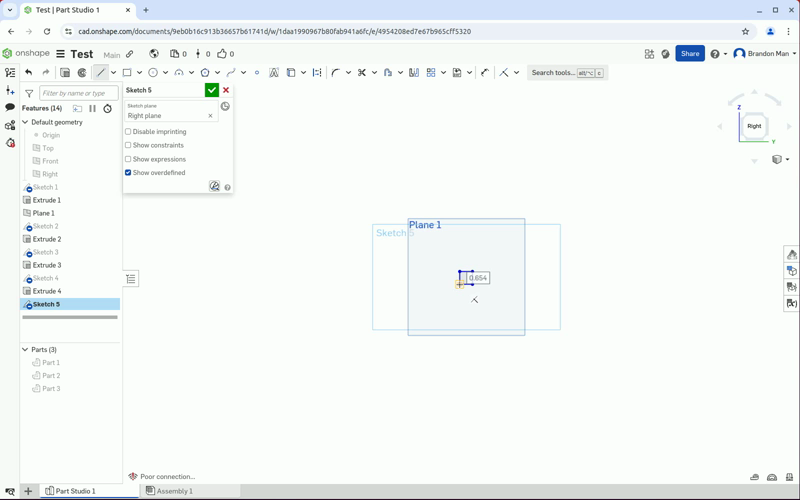
scroll(-6)
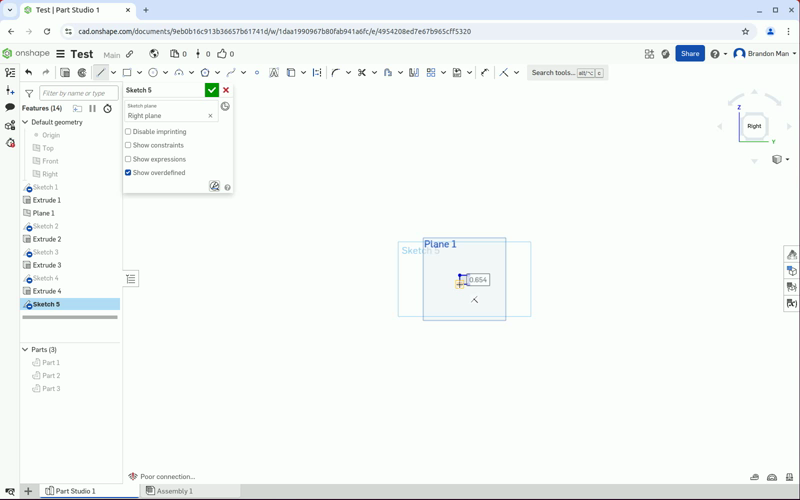
scroll(-6)
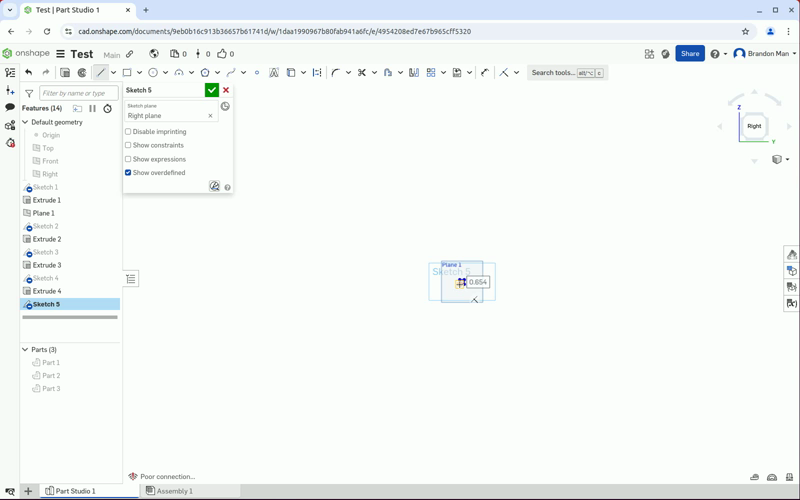
key(esc)
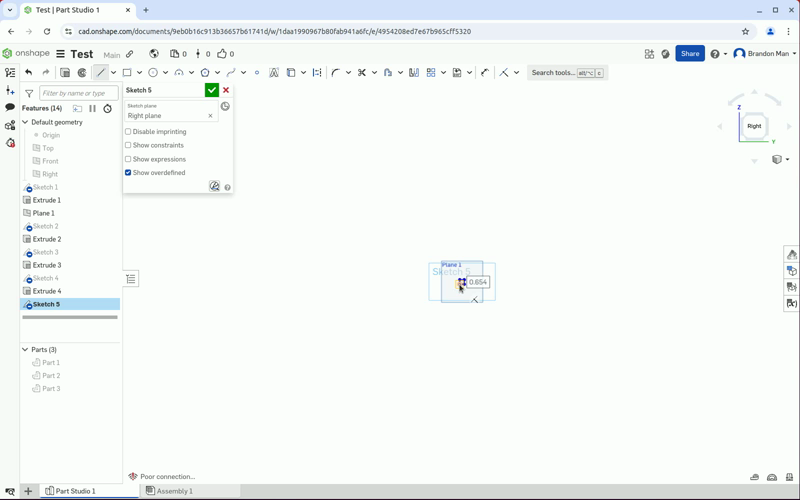
mouse_move(461, 281)
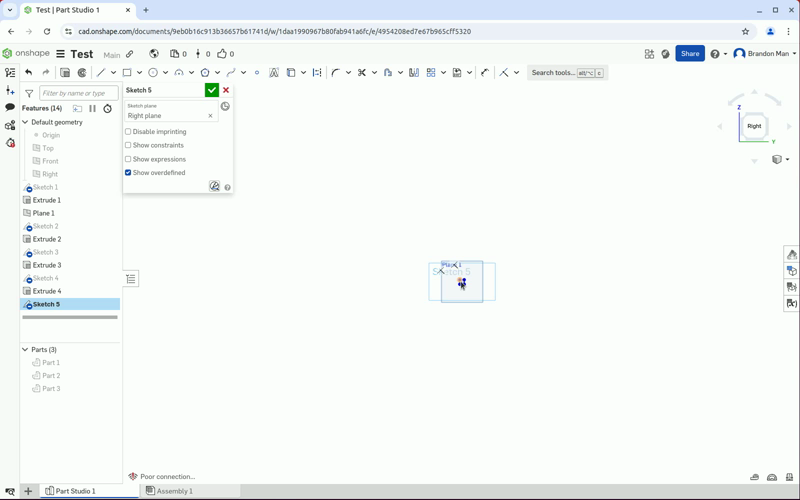
scroll(6)
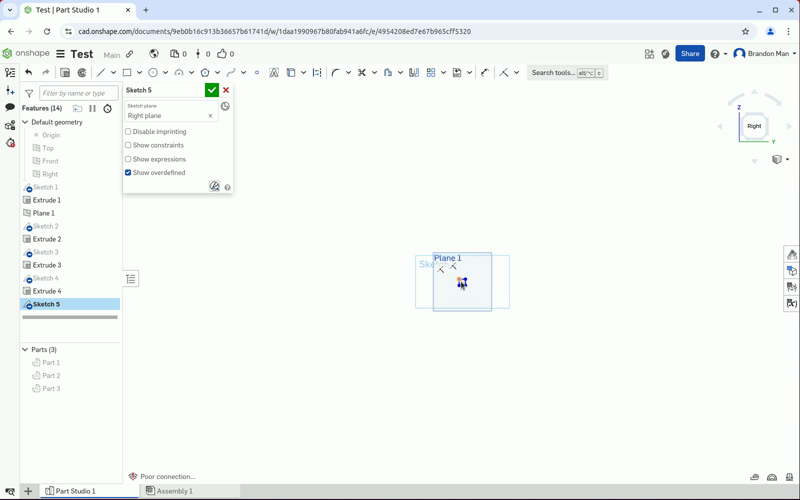
scroll(6)
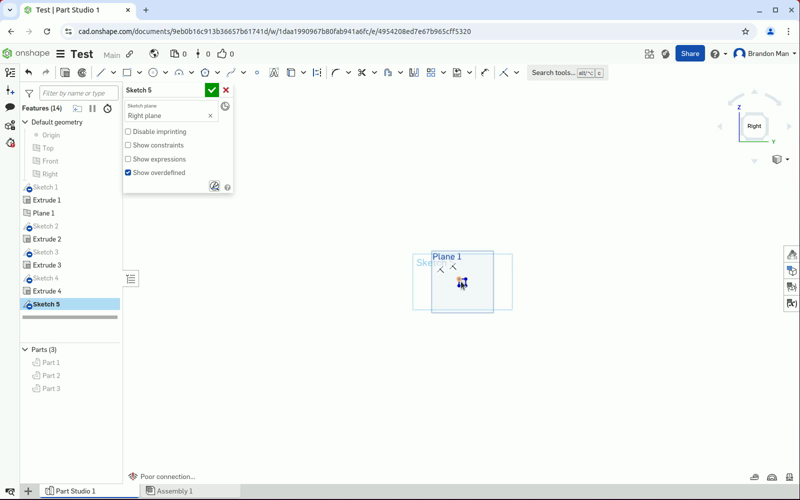
scroll(6)
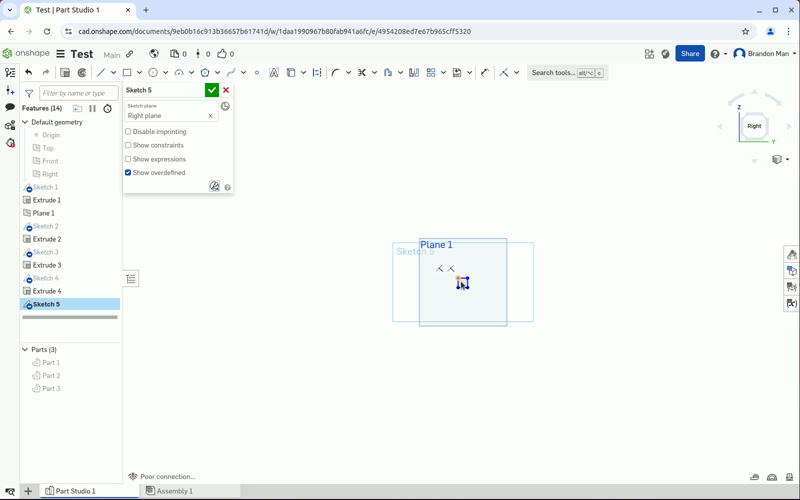
scroll(6)
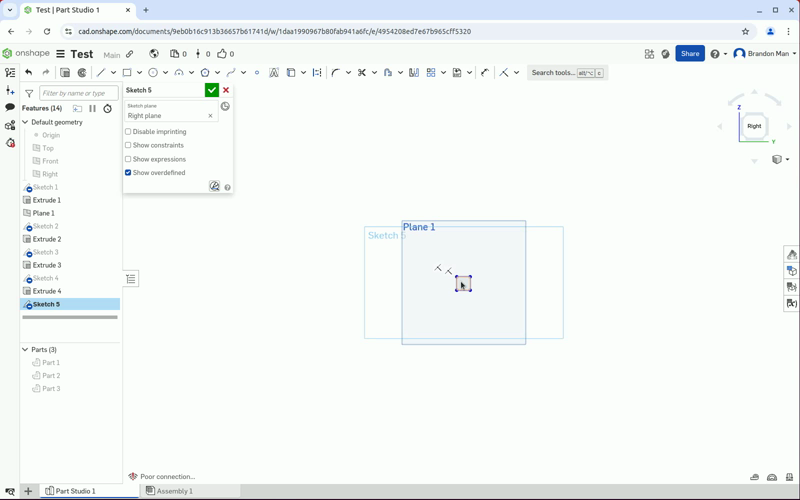
scroll(6)
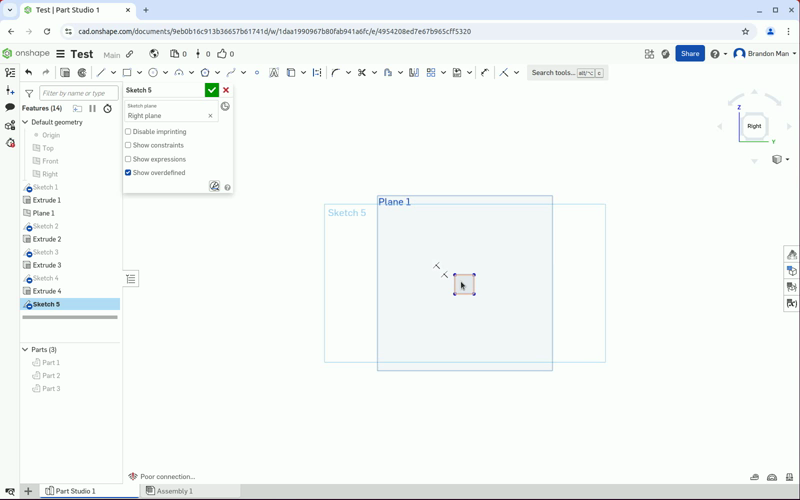
scroll(6)
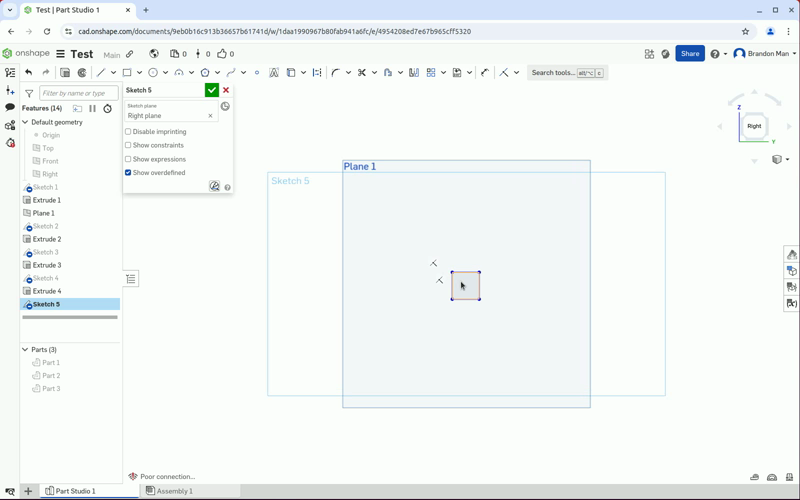
scroll(6)
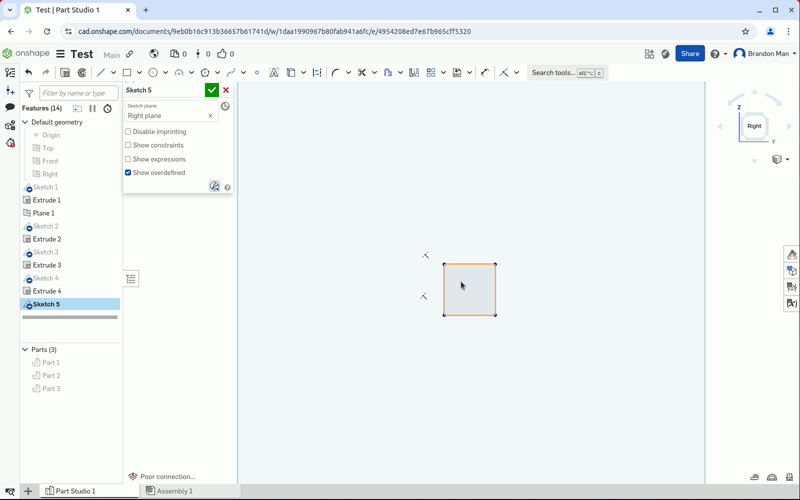
click(461, 281)
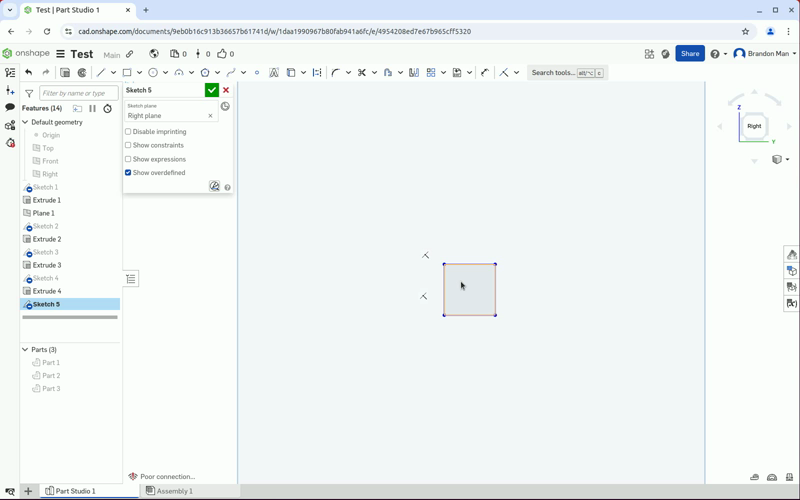
scroll(-6)
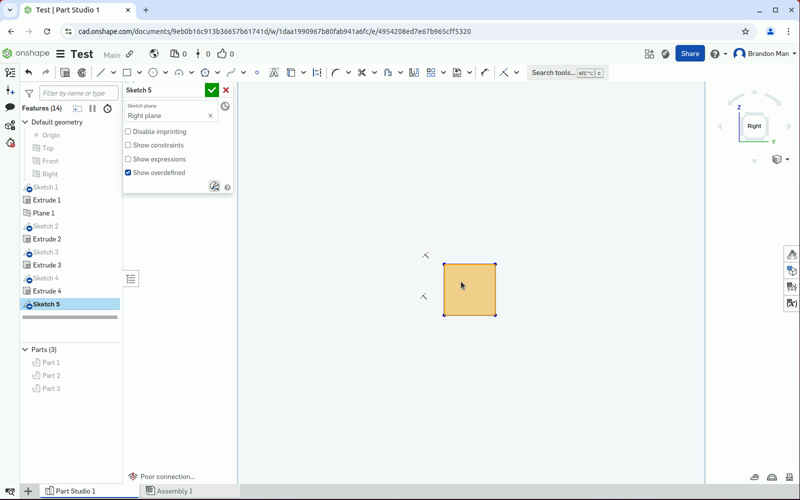
scroll(-6)
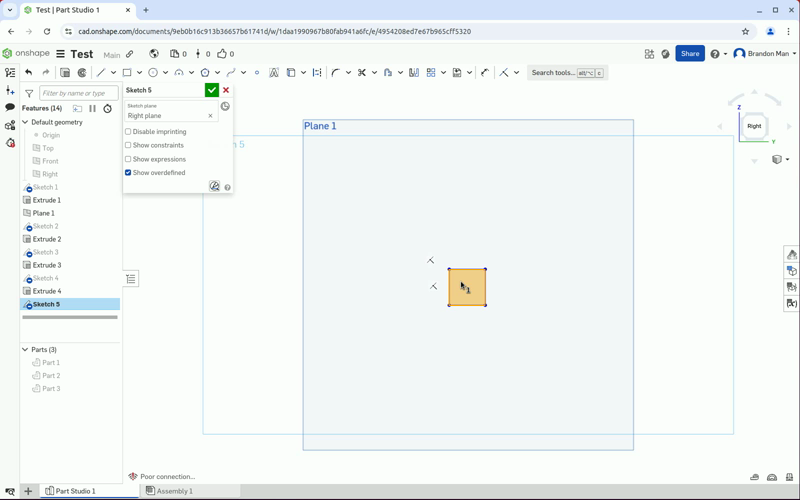
scroll(-6)
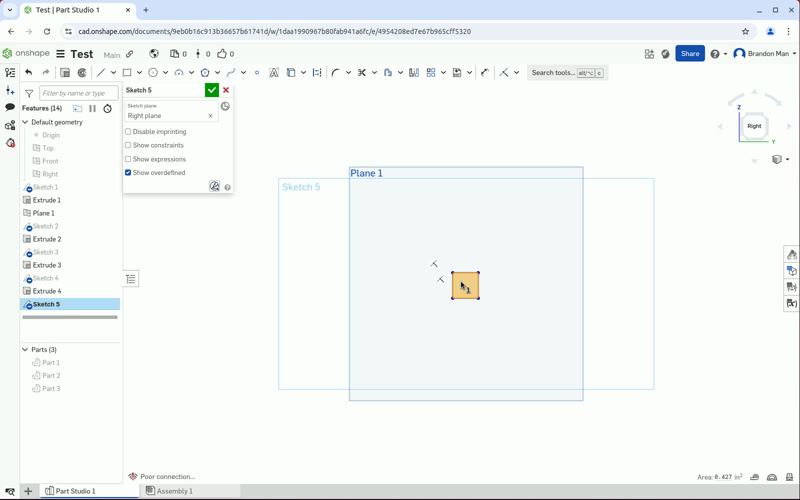
scroll(-6)
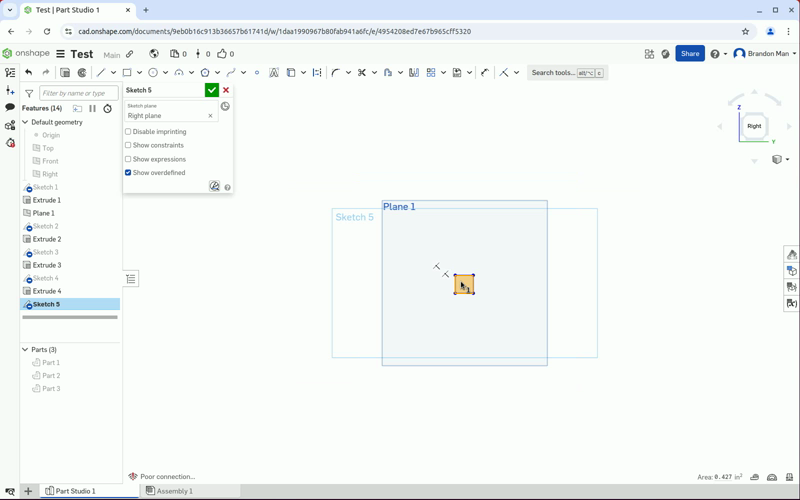
scroll(-6)
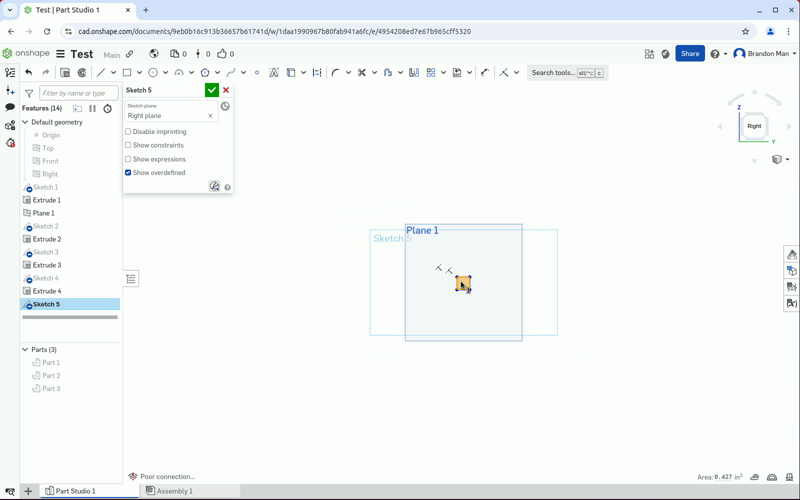
scroll(-6)
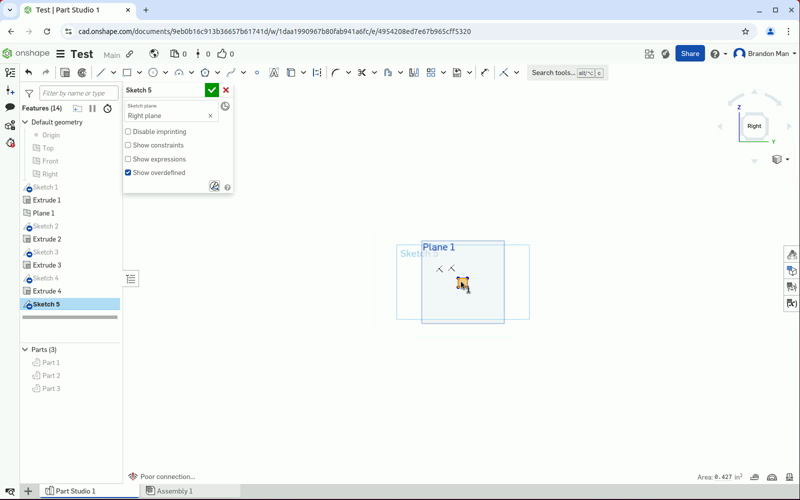
scroll(-6)
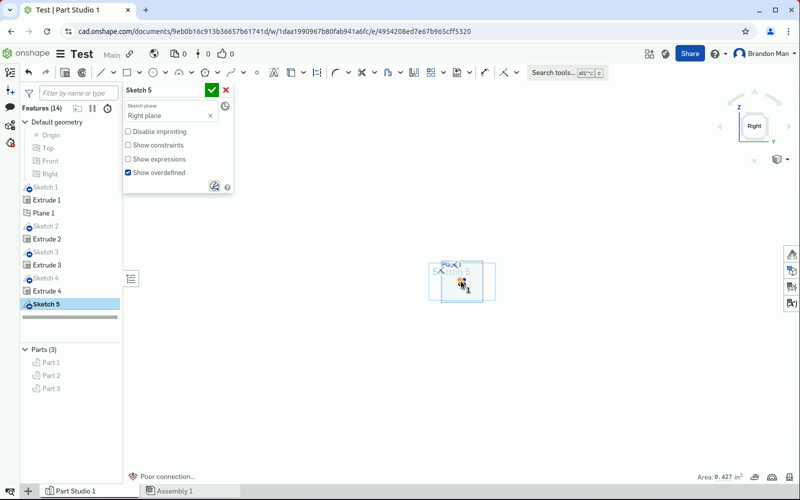
mouse_move(73, 352)
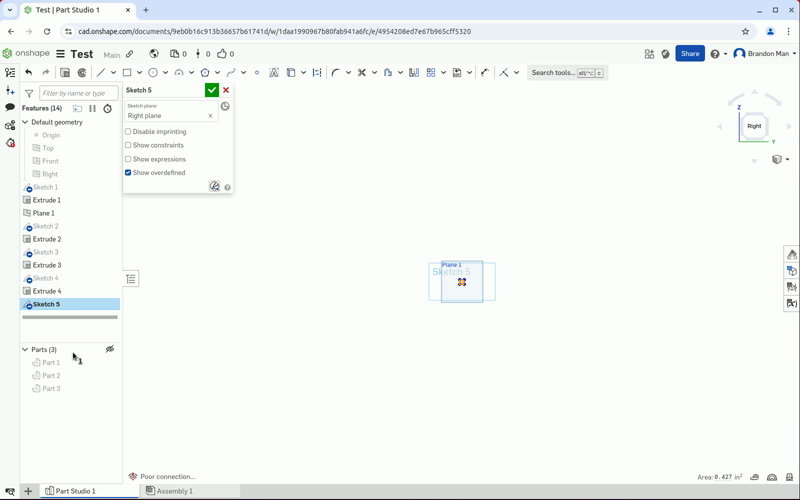
key(shift+y)
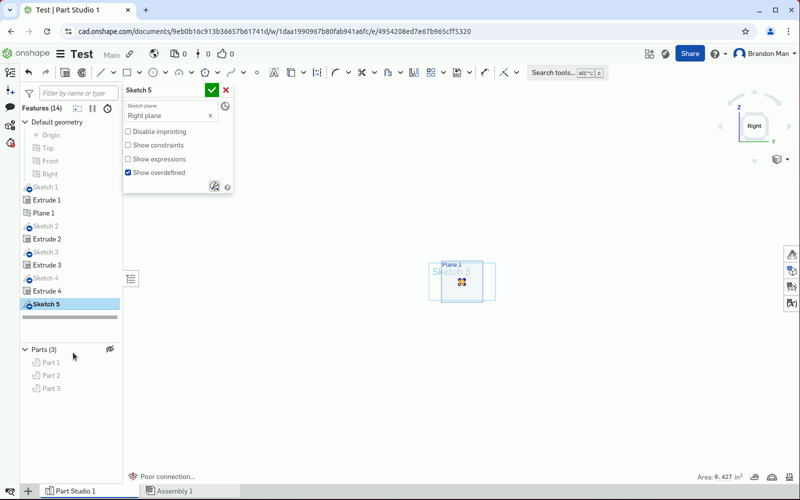
key(shift+e)
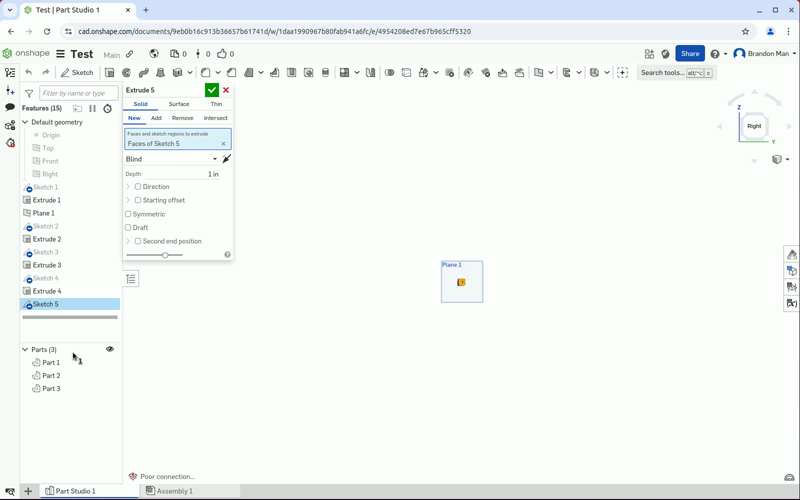
mouse_move(143, 106)
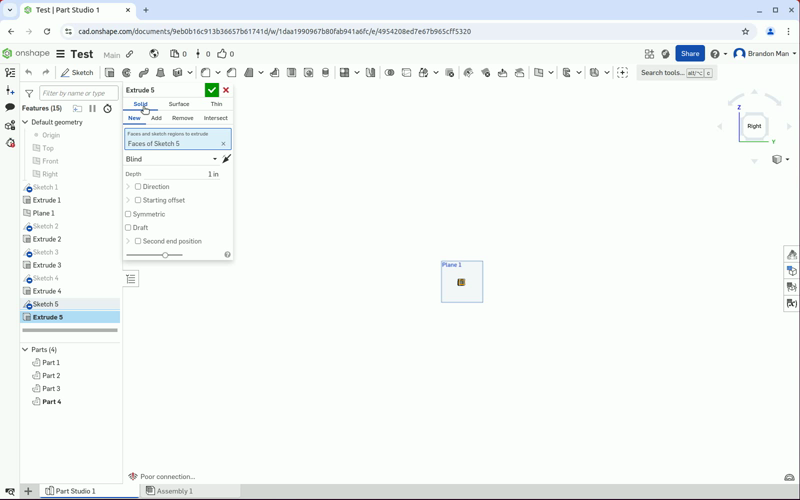
click(143, 106)
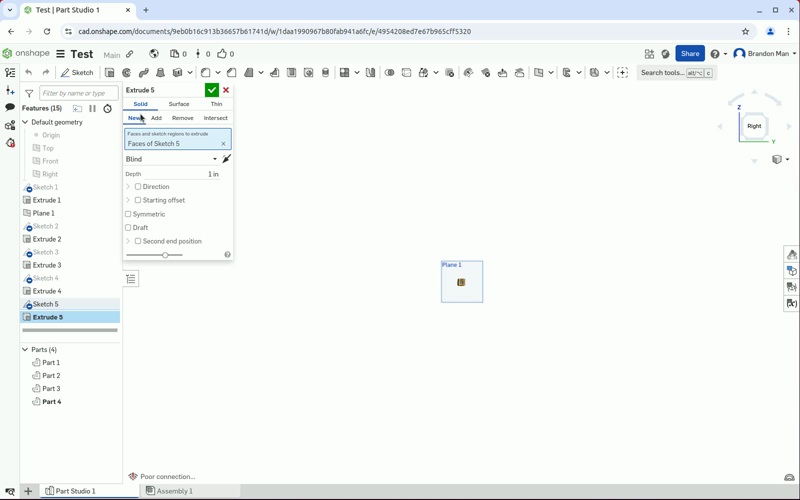
mouse_move(137, 120)
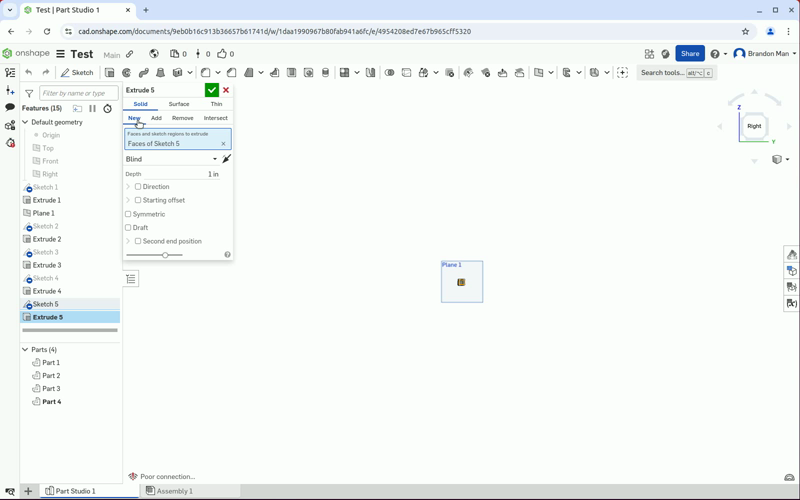
click(137, 120)
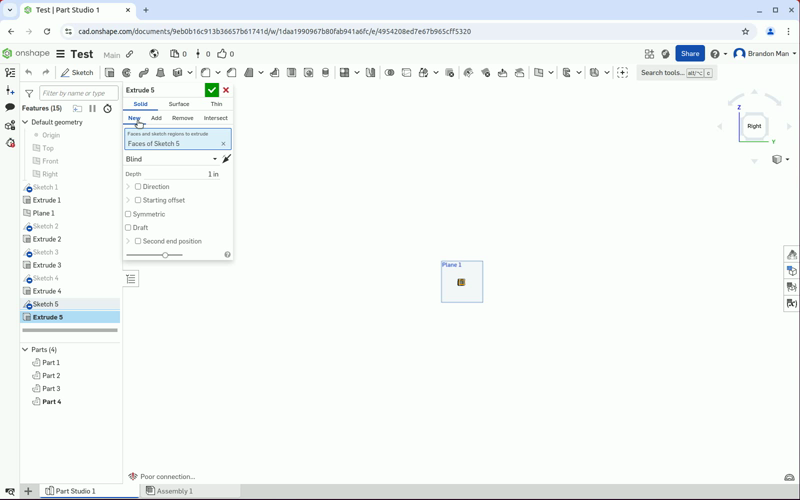
key(tab, 4)
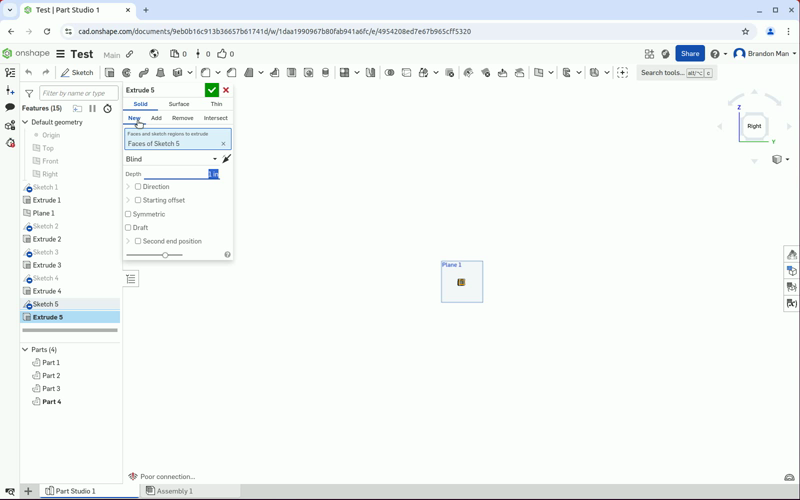
text(-0.241)
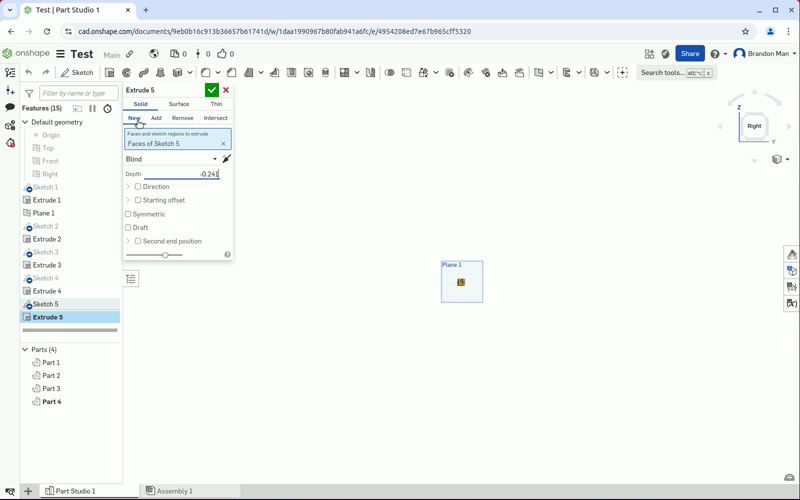
key(enter)
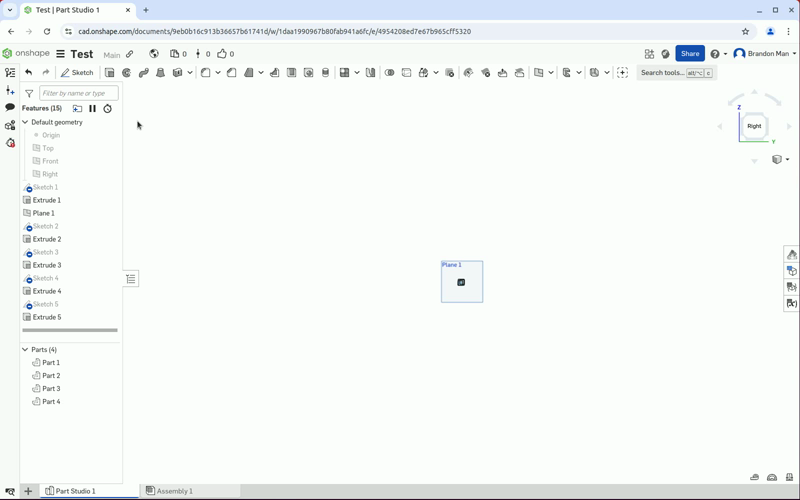
key(shift+h)
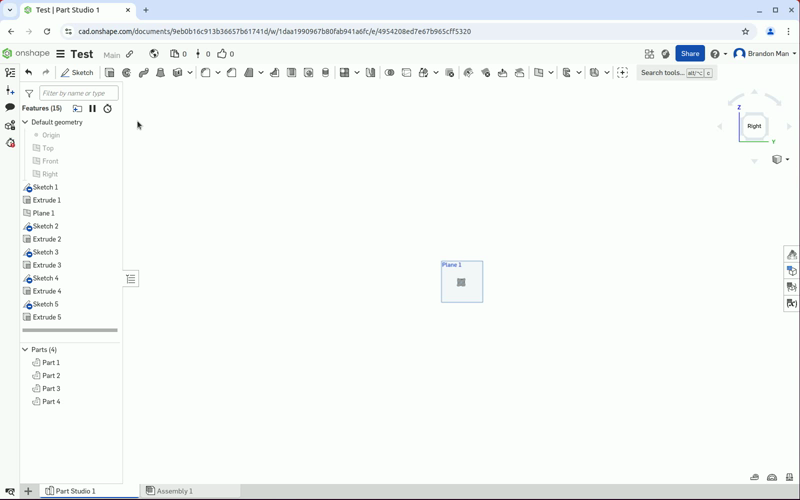
key(shift+h)
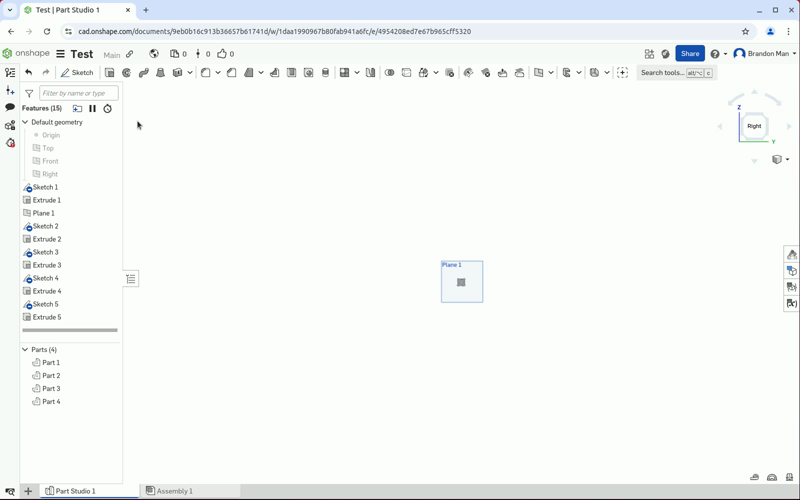
key(shift+7)
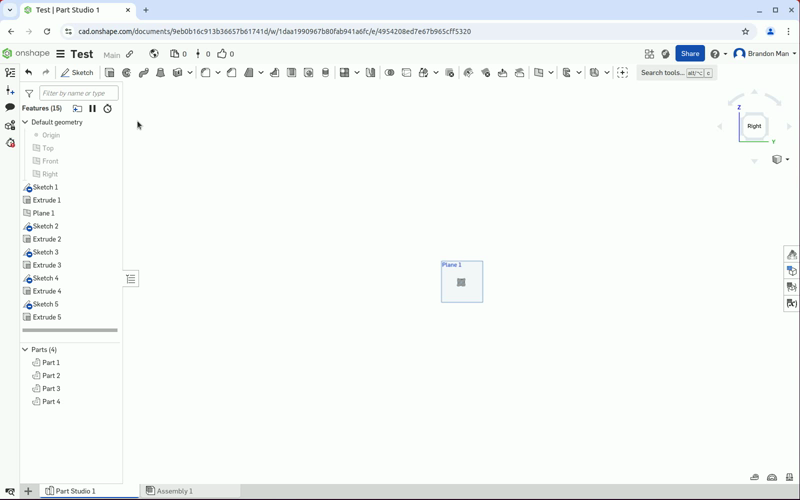
key(right, 2)
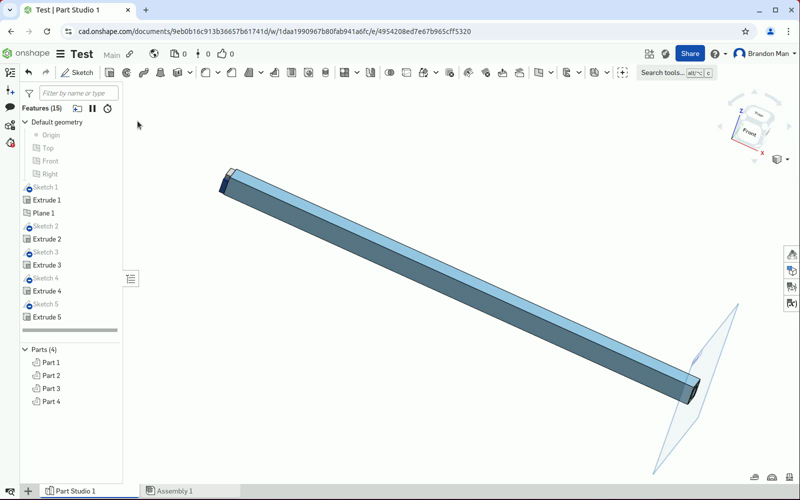
key(down, 2)
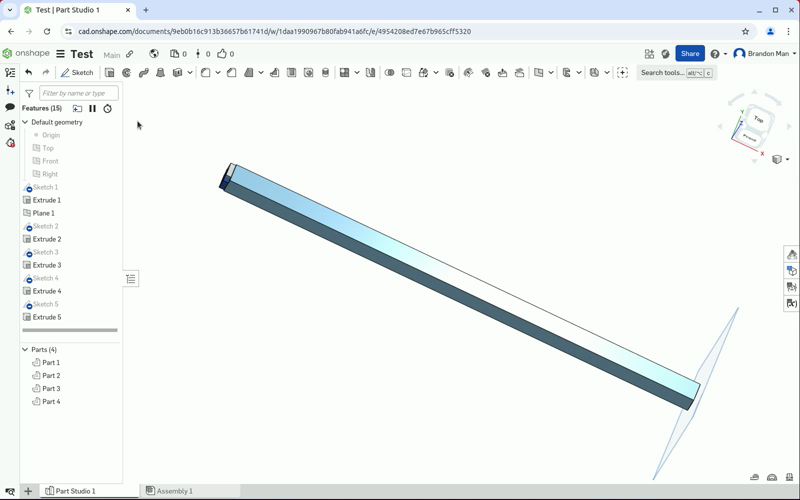
key(up, 2)
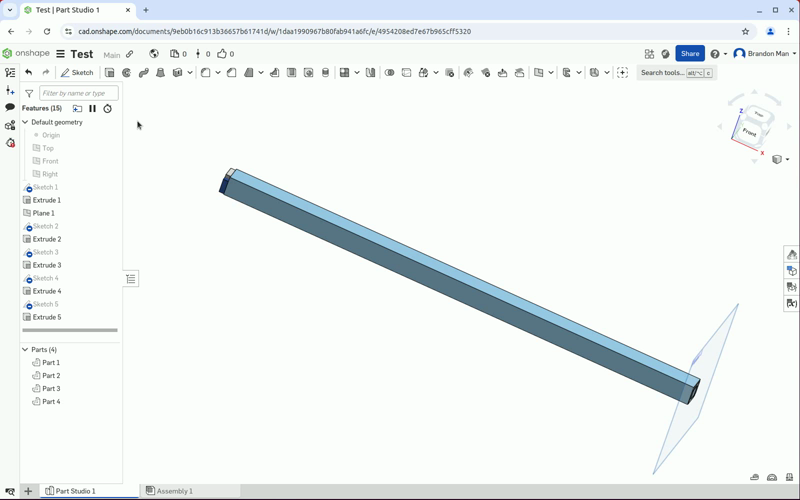
key(left, 2)
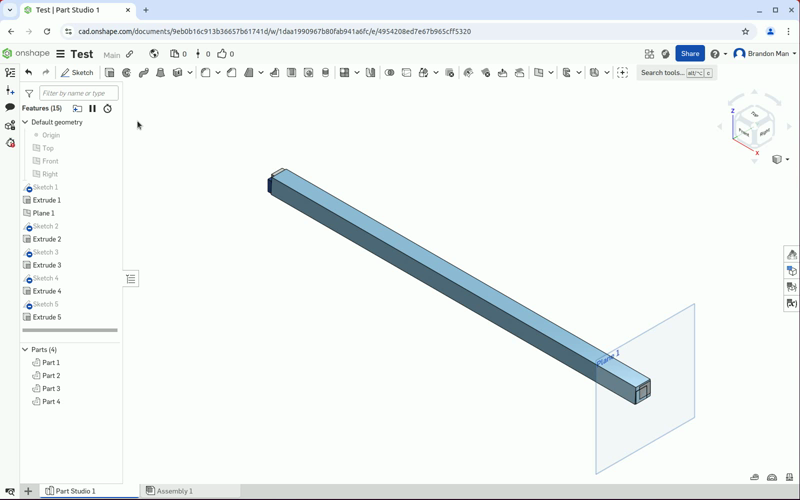
mouse_move(73, 189)
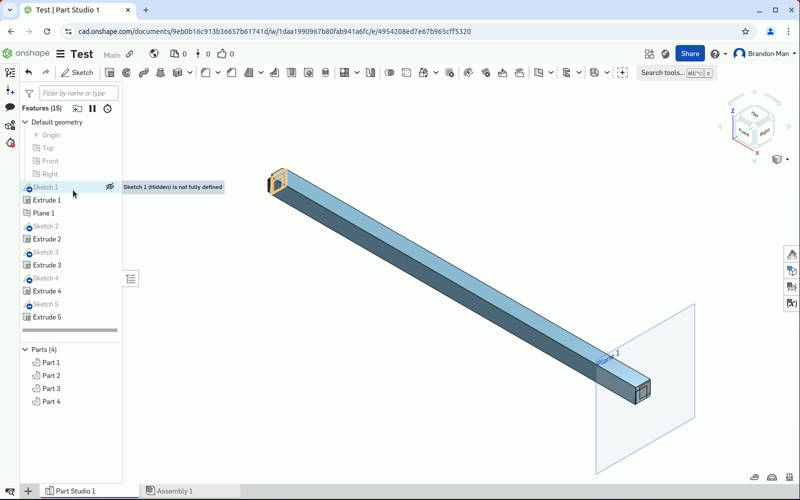
click(73, 189)